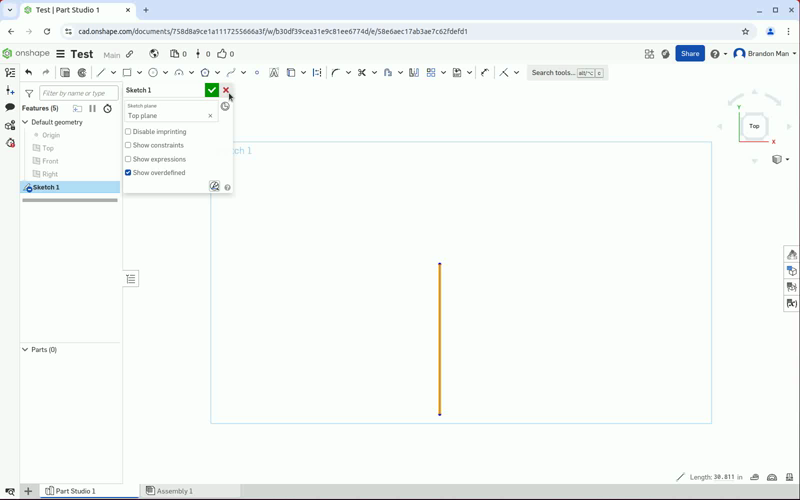
key(shift+h)
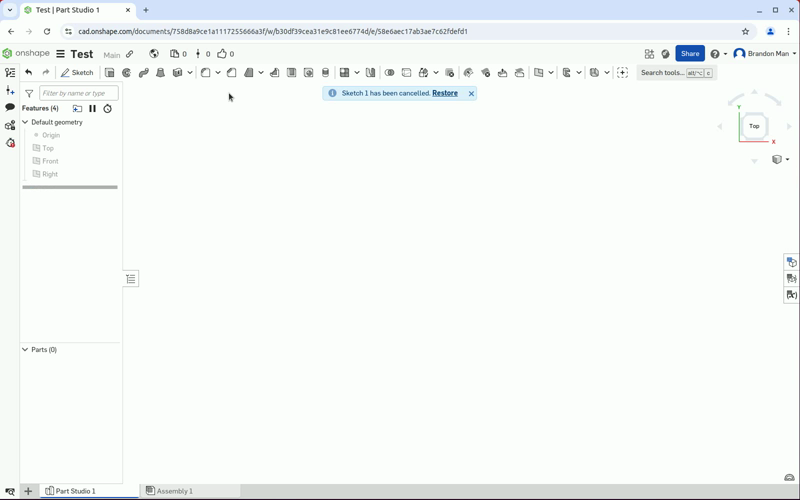
mouse_move(73, 352)
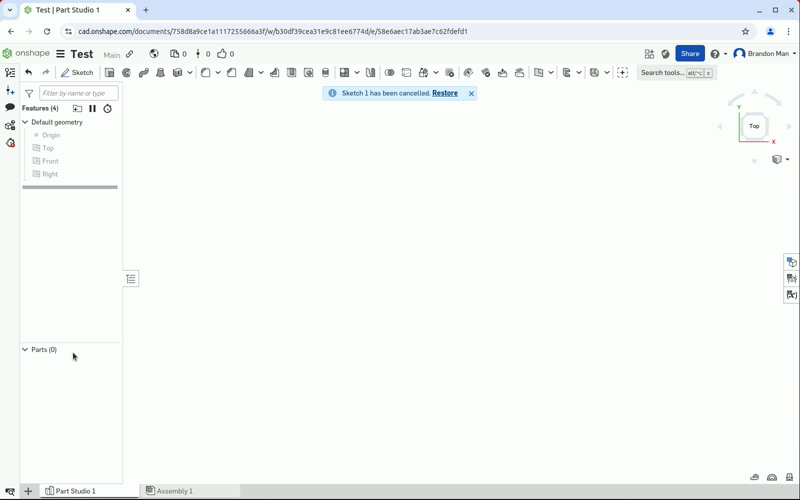
key(y)
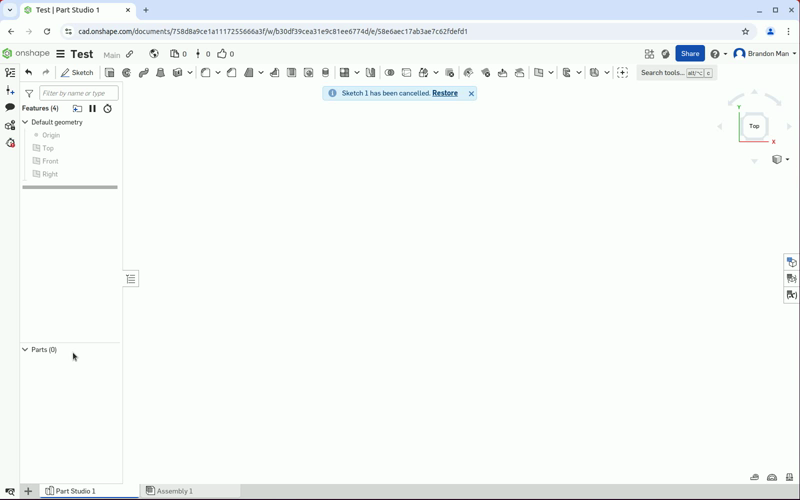
key(shift+p)
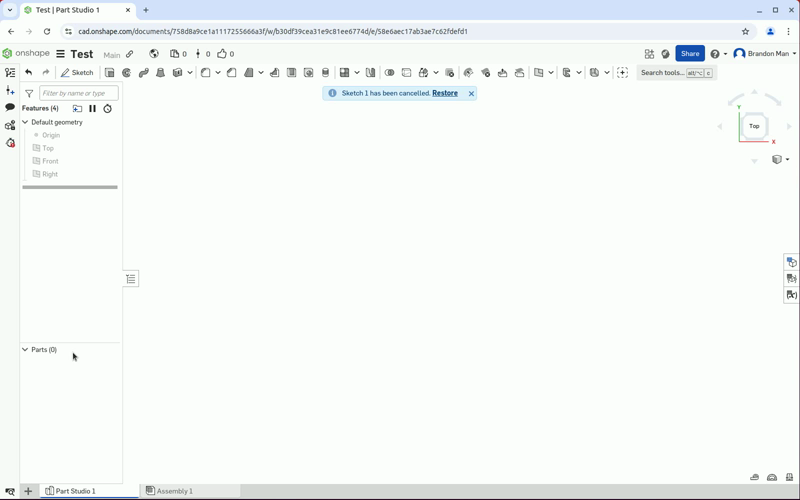
key(space)
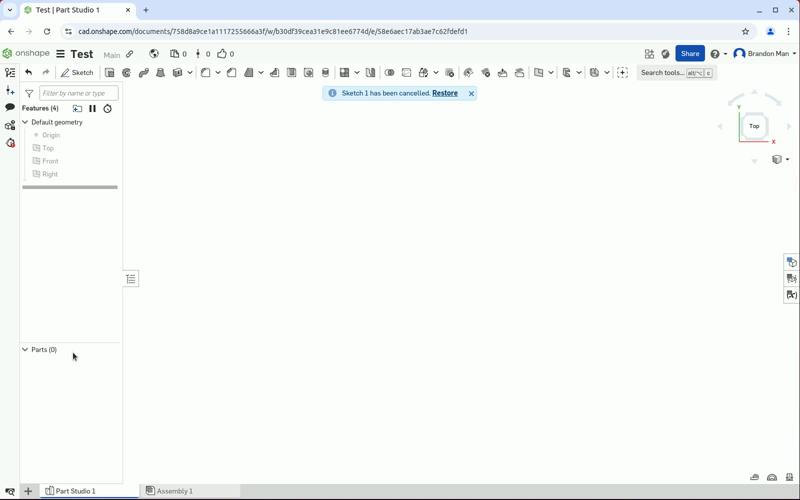
key_down(shift)
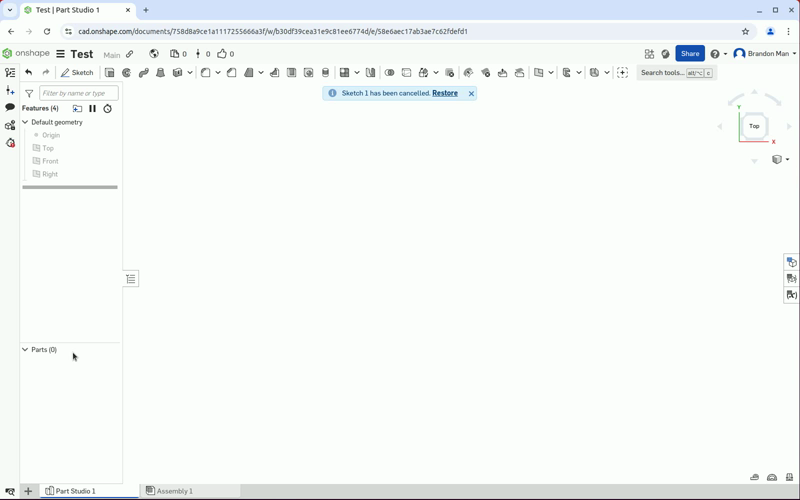
key(up)
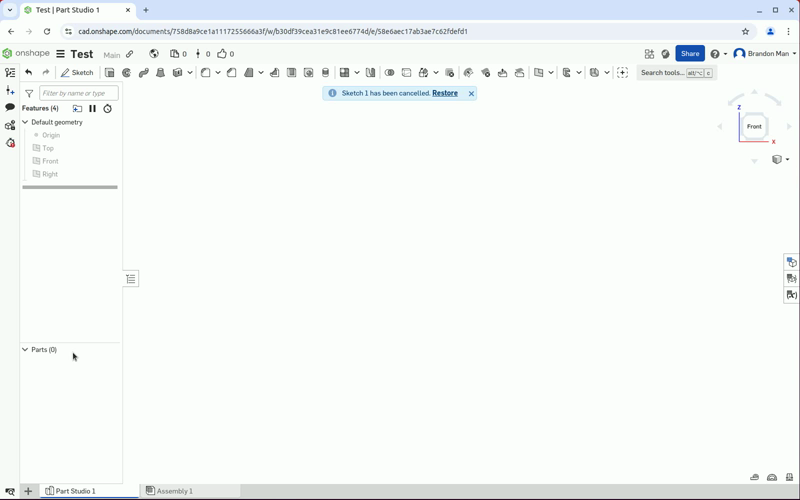
key_up(shift)
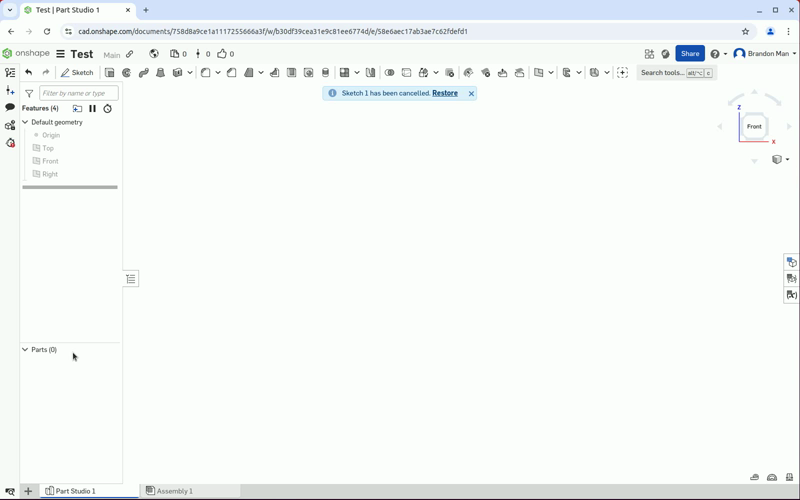
mouse_move(73, 352)
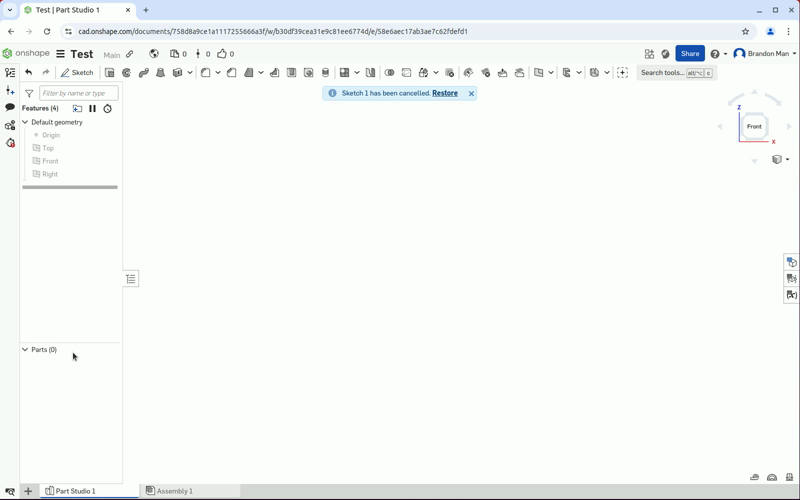
key(shift+y)
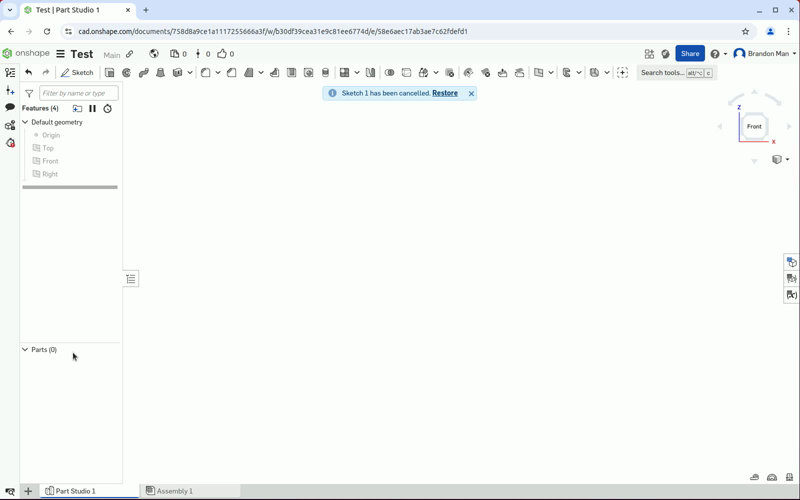
key(shift+s)
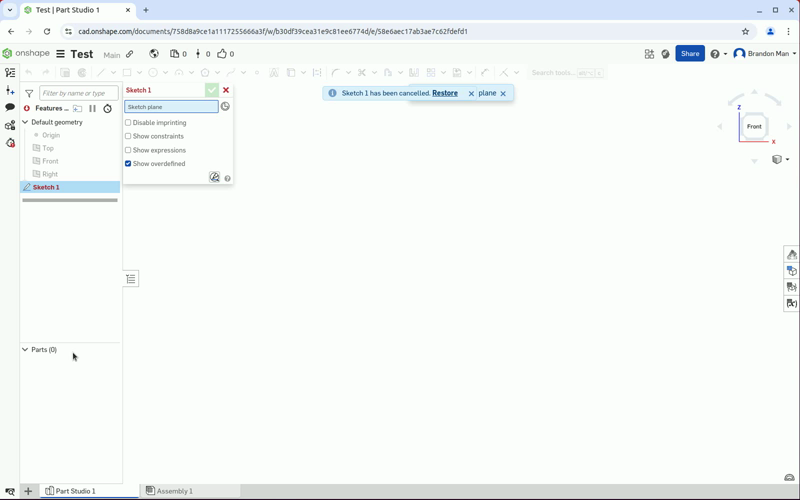
mouse_move(73, 163)
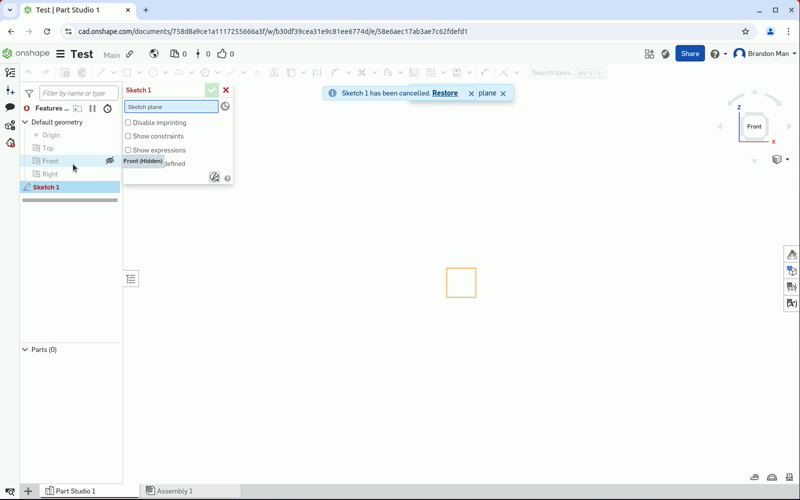
click(73, 163)
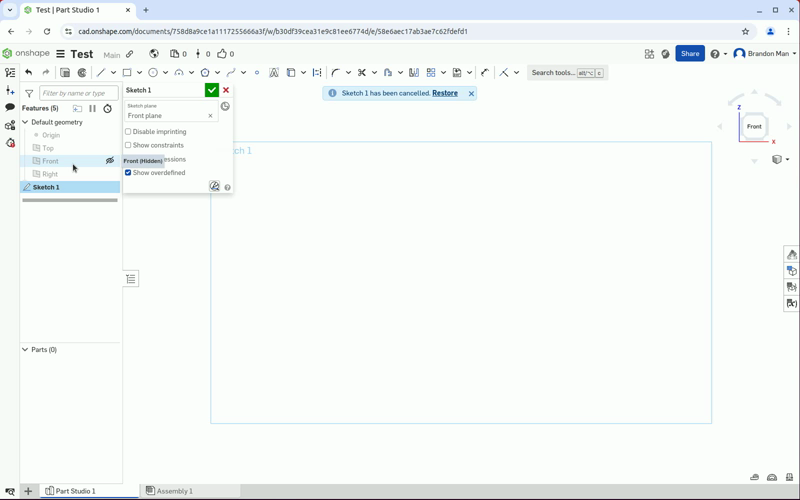
mouse_move(73, 352)
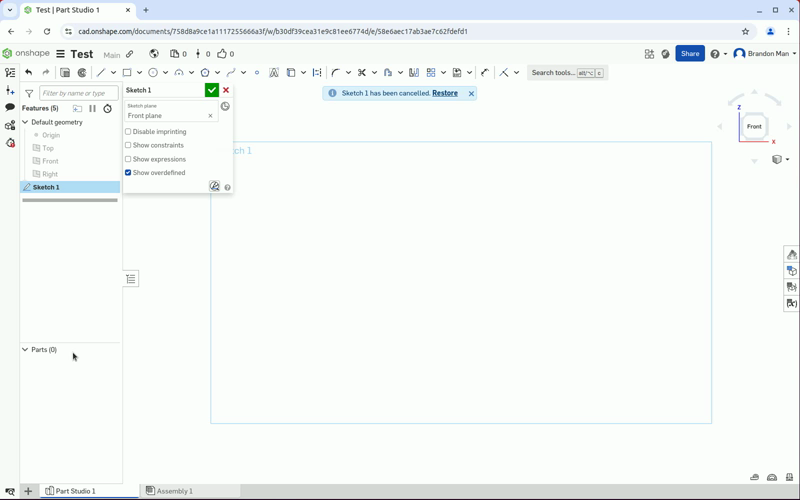
key(y)
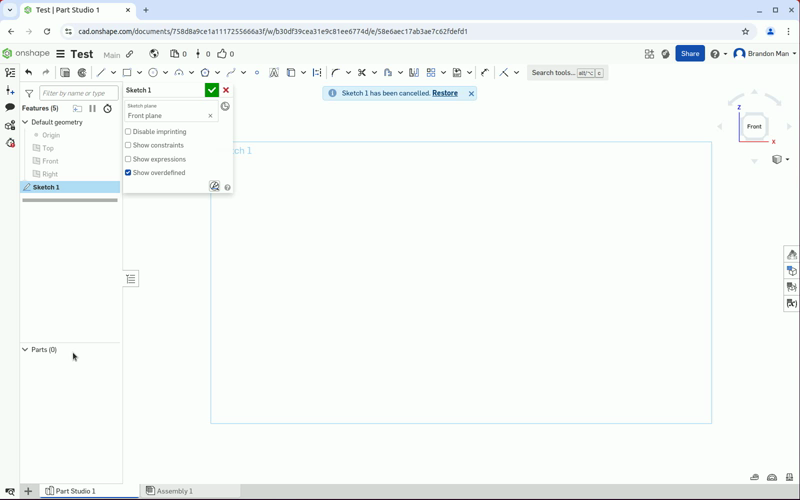
key(l)
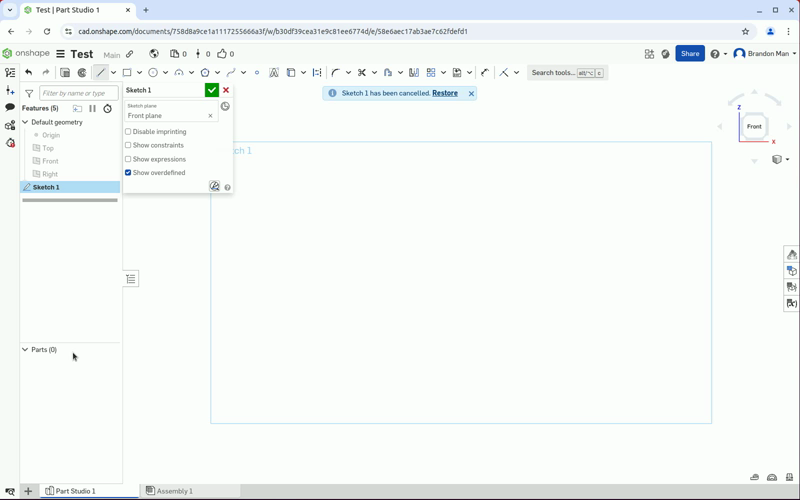
key_down(shift)
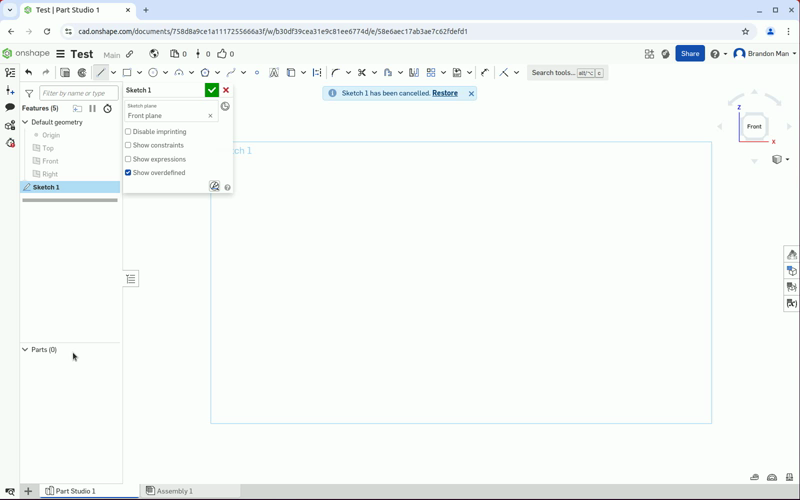
mouse_move(456, 395)
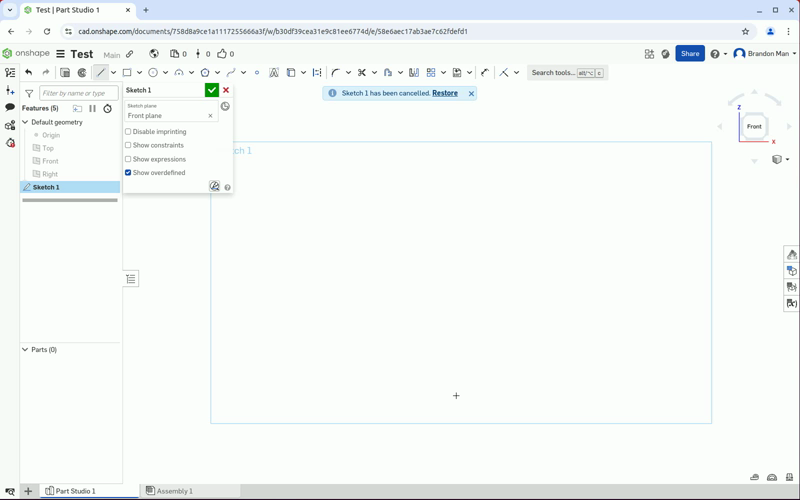
click(456, 395)
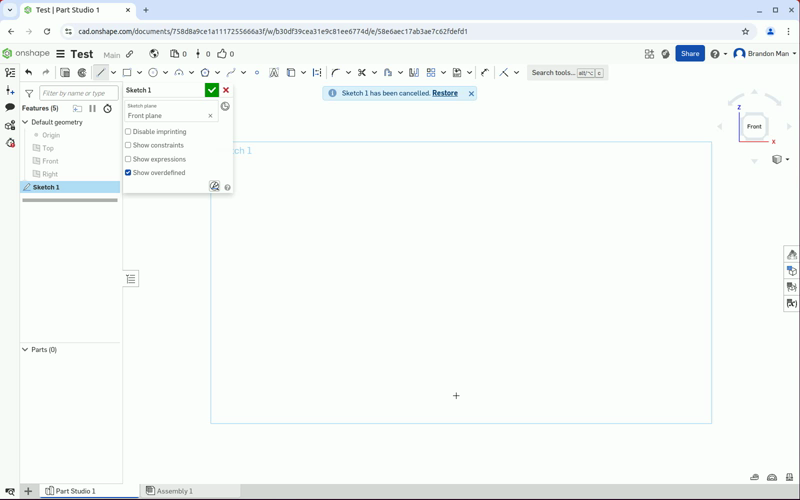
key_up(shift)
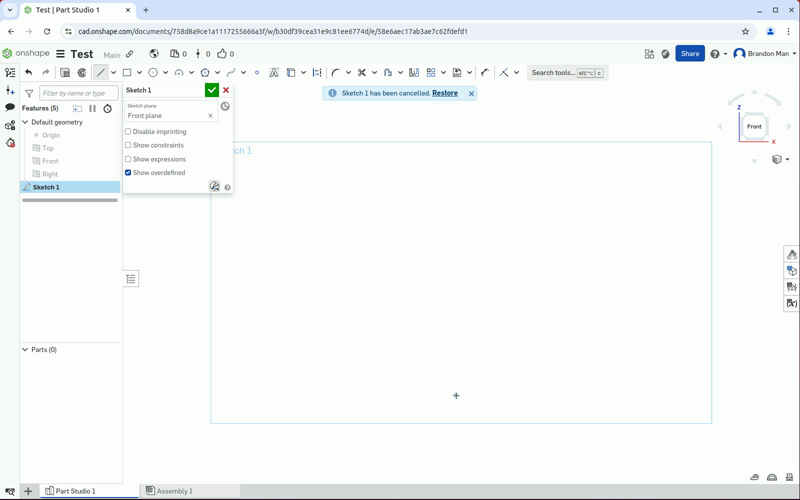
key_down(shift)
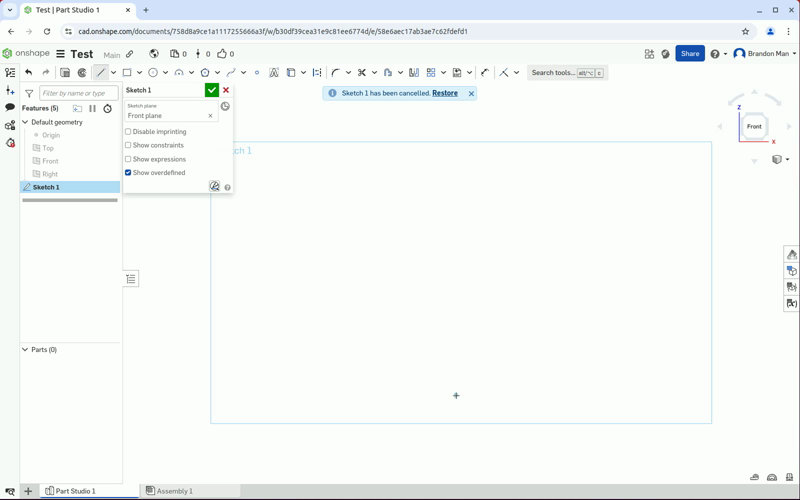
mouse_move(486, 395)
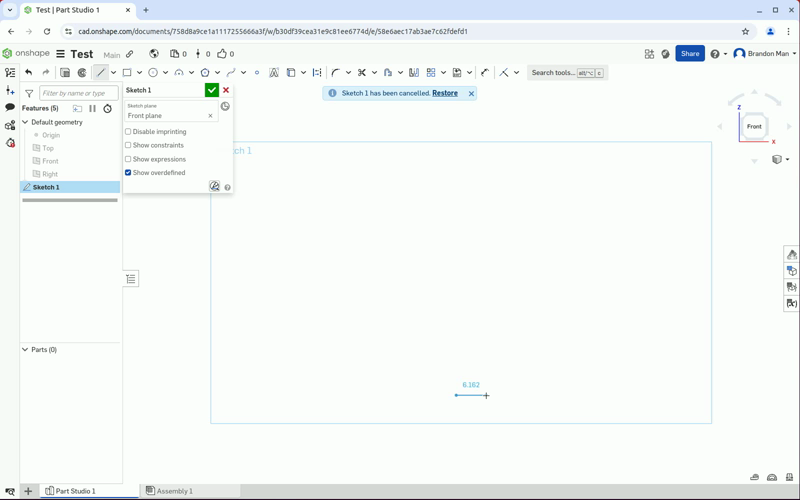
mouse_move(465, 395)
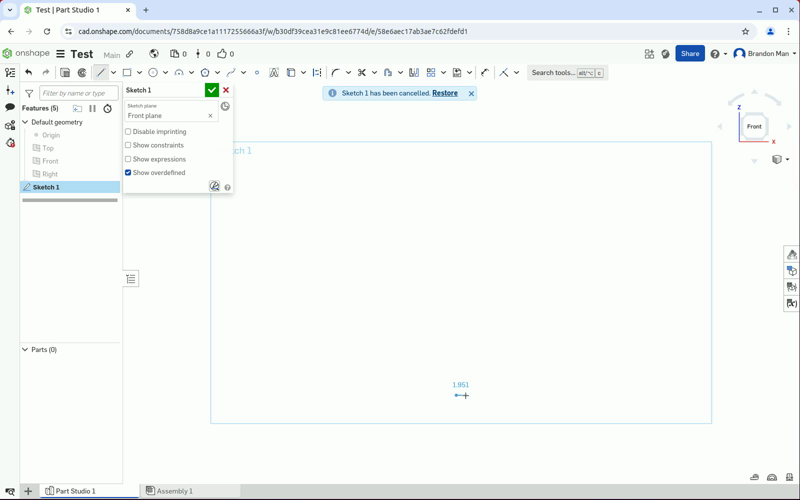
click(465, 395)
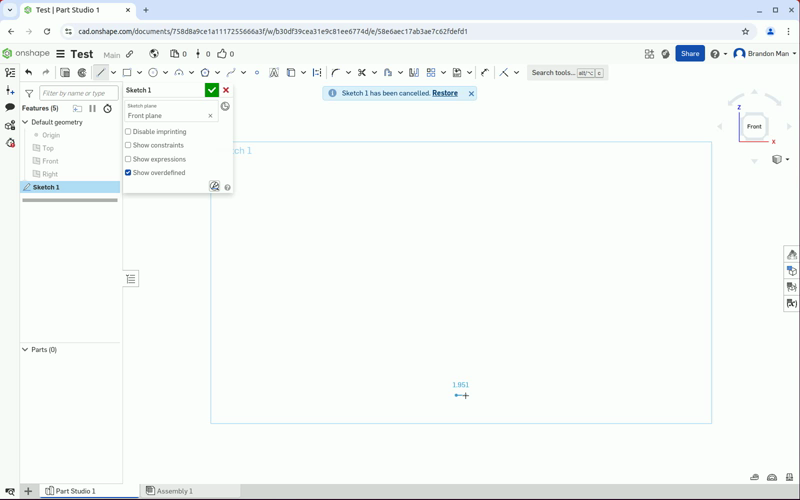
key_up(shift)
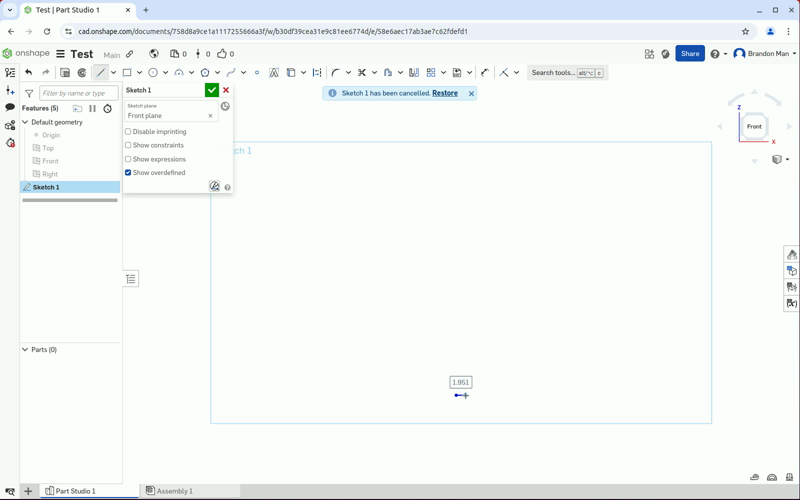
key_down(shift)
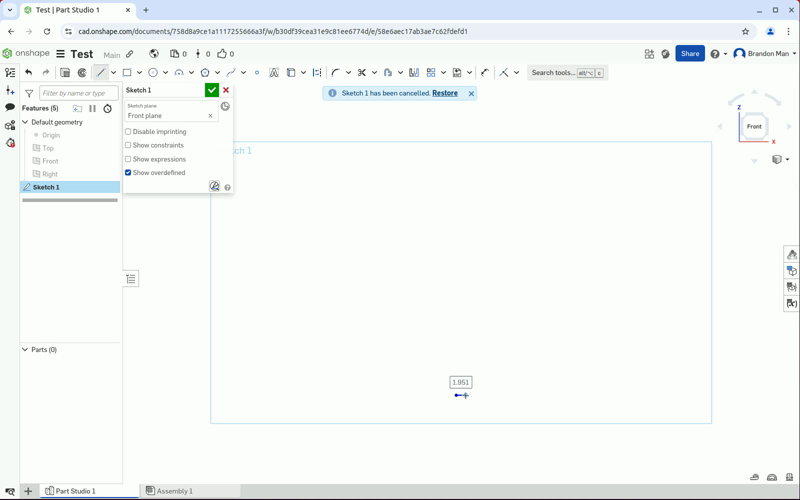
mouse_move(465, 171)
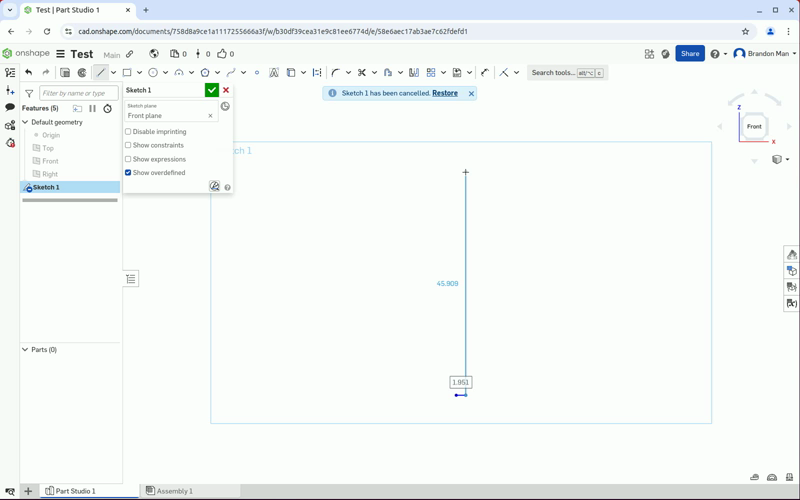
click(465, 171)
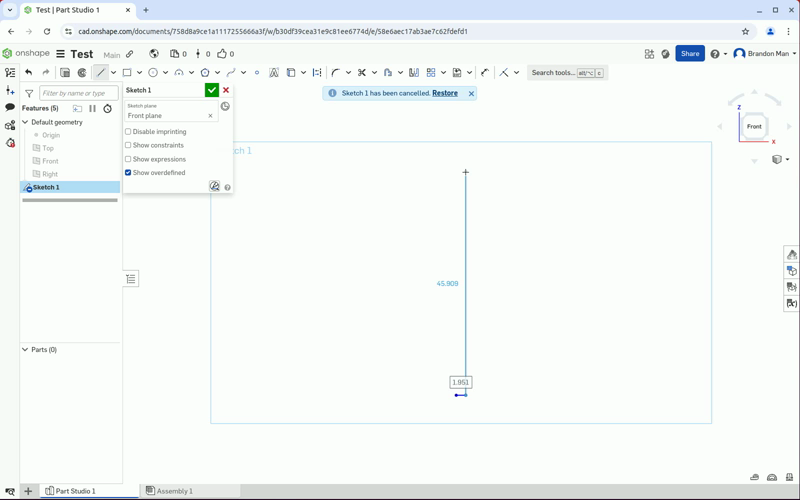
key_up(shift)
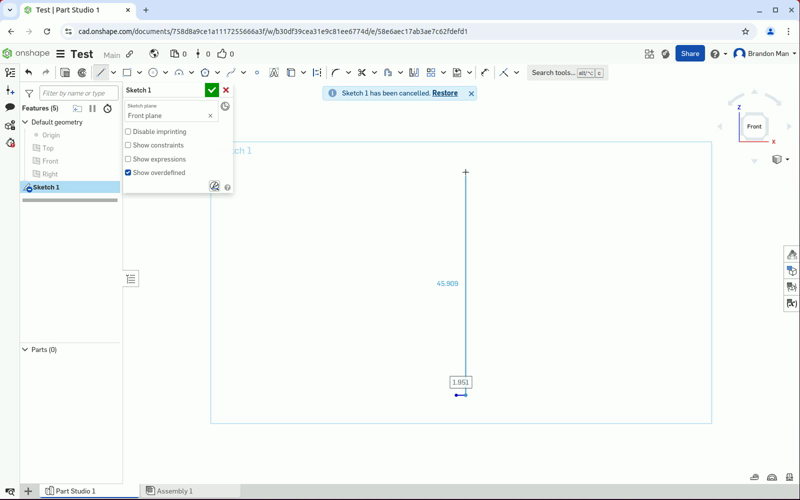
key_down(shift)
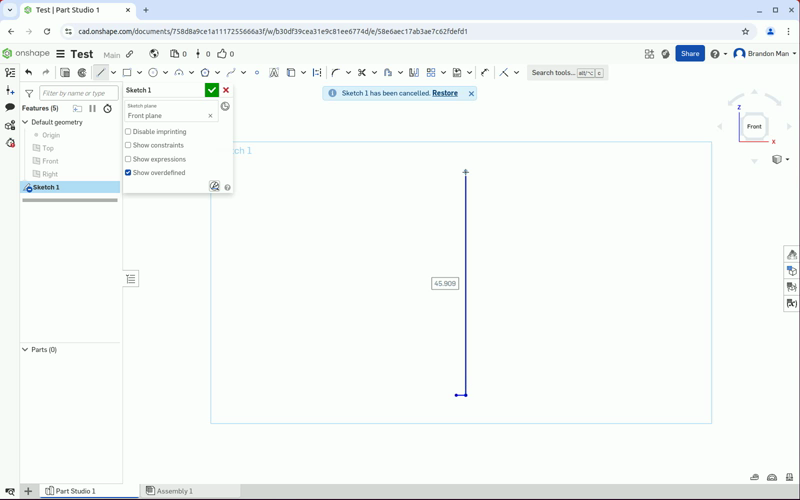
mouse_move(495, 171)
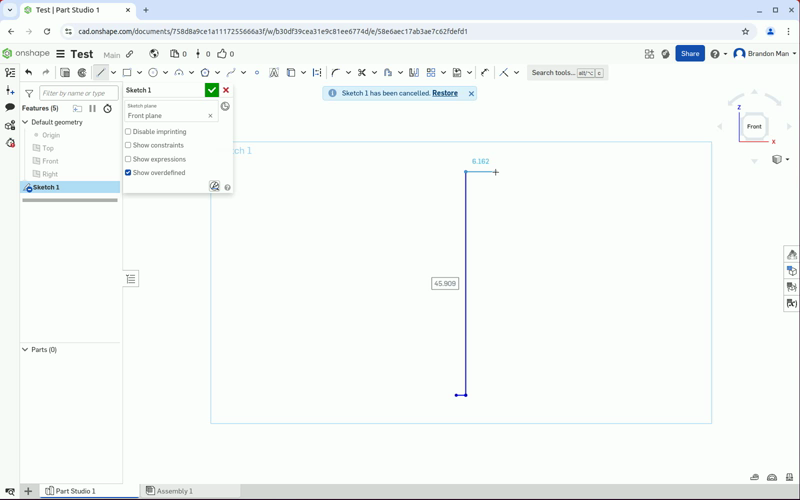
mouse_move(456, 171)
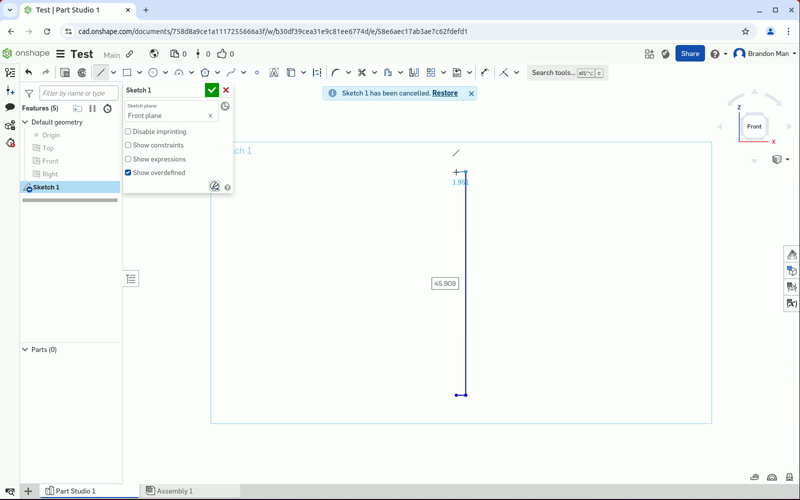
click(456, 171)
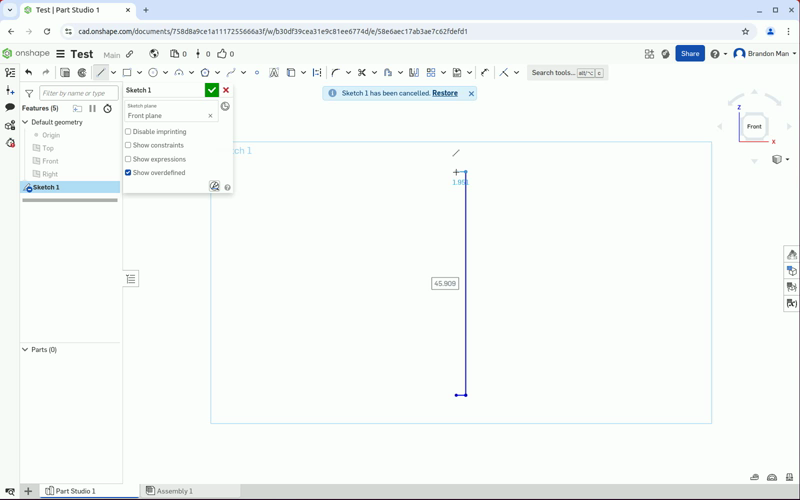
key_up(shift)
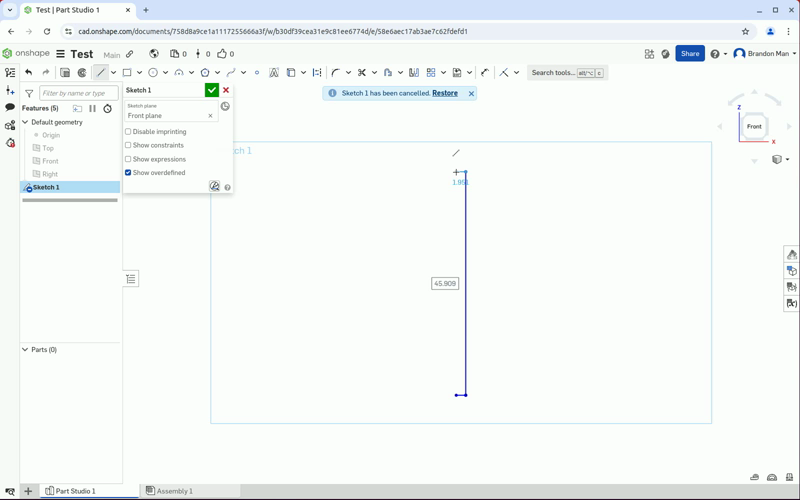
key_down(shift)
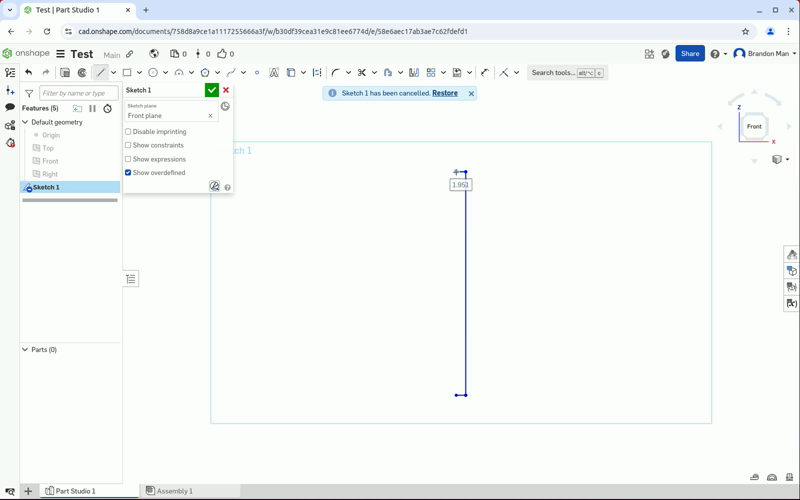
mouse_move(456, 395)
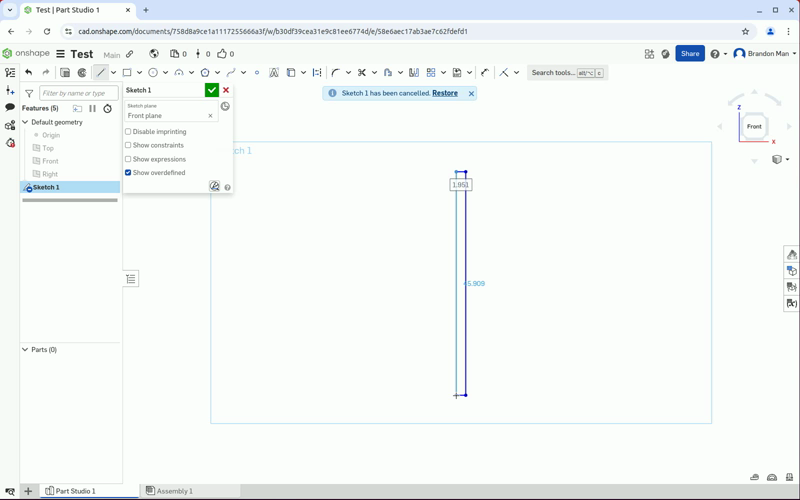
key_up(shift)
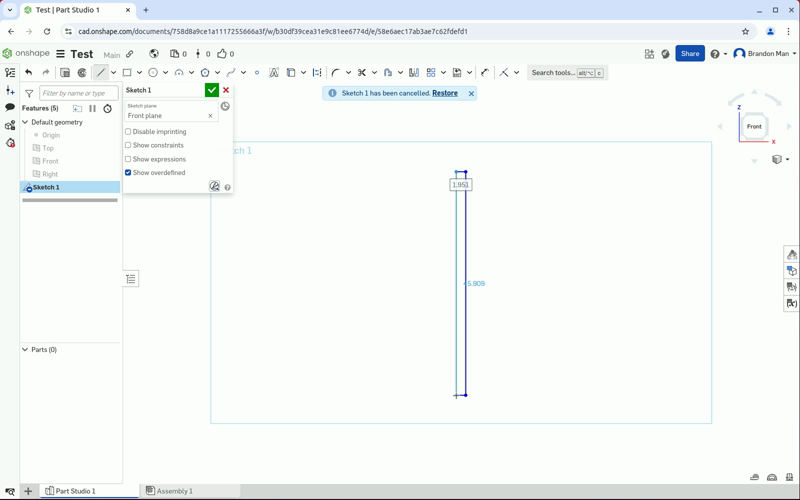
click(456, 395)
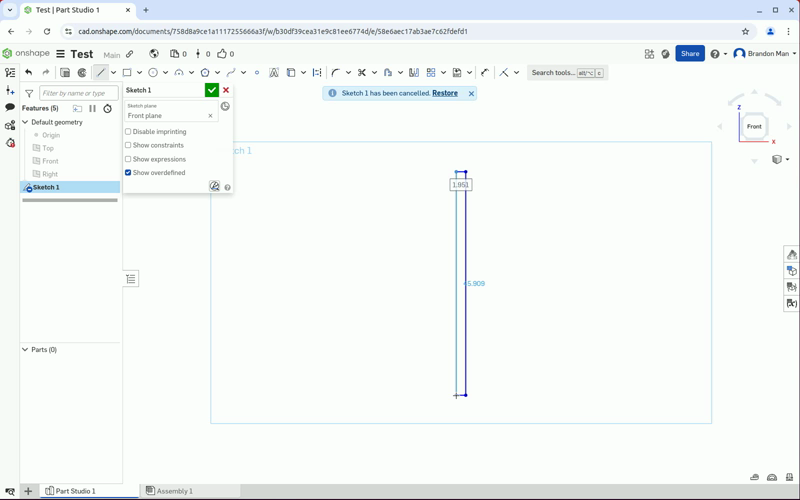
key(esc)
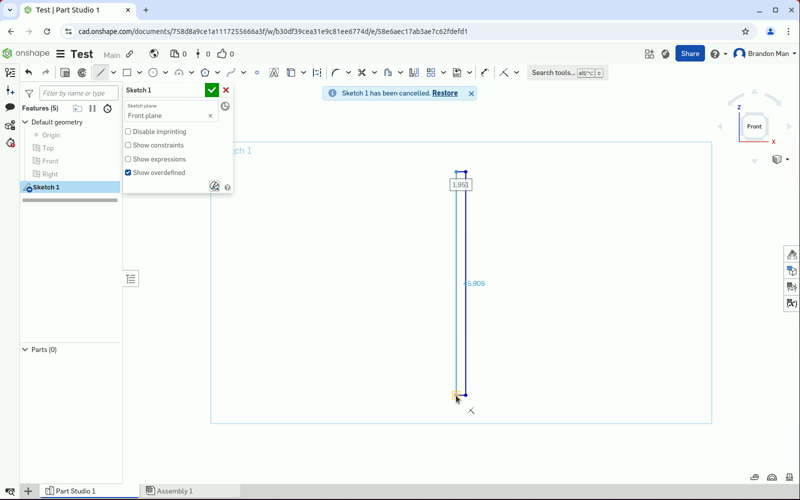
mouse_move(464, 337)
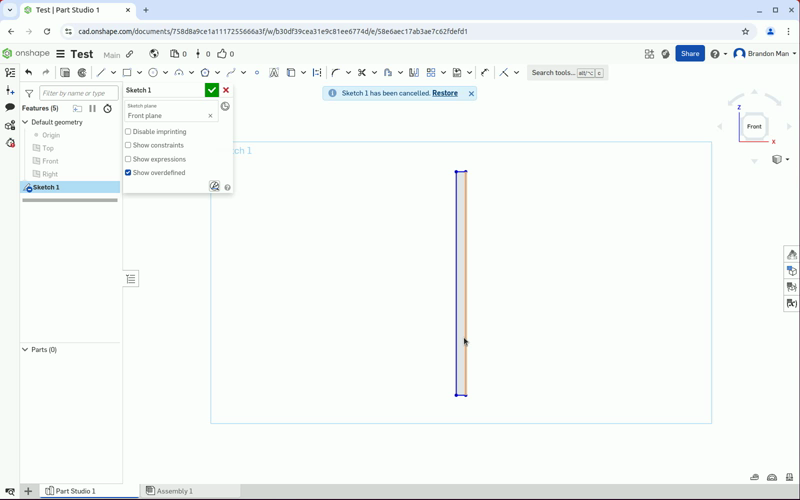
click(464, 337)
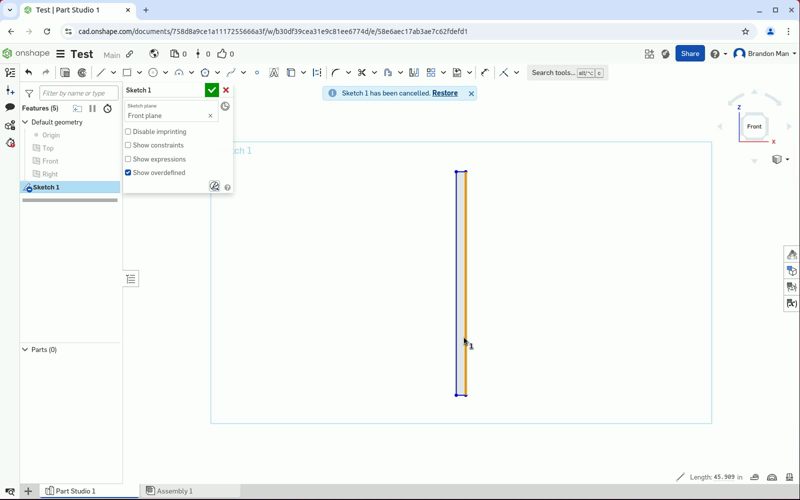
mouse_move(73, 352)
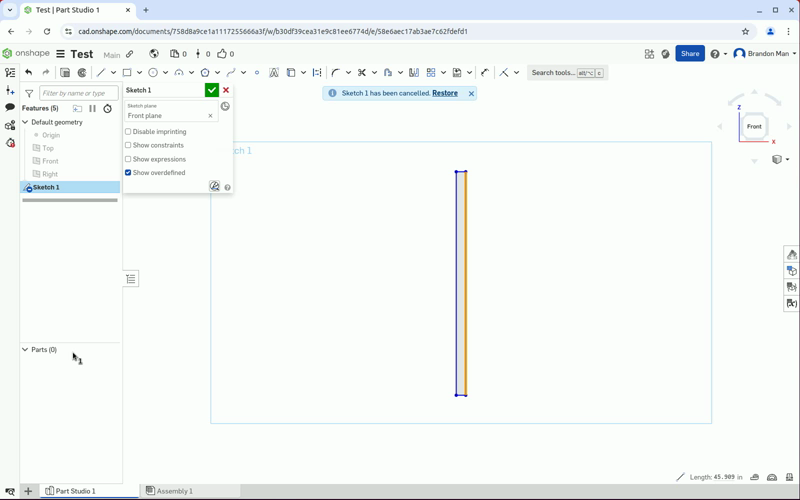
key(shift+y)
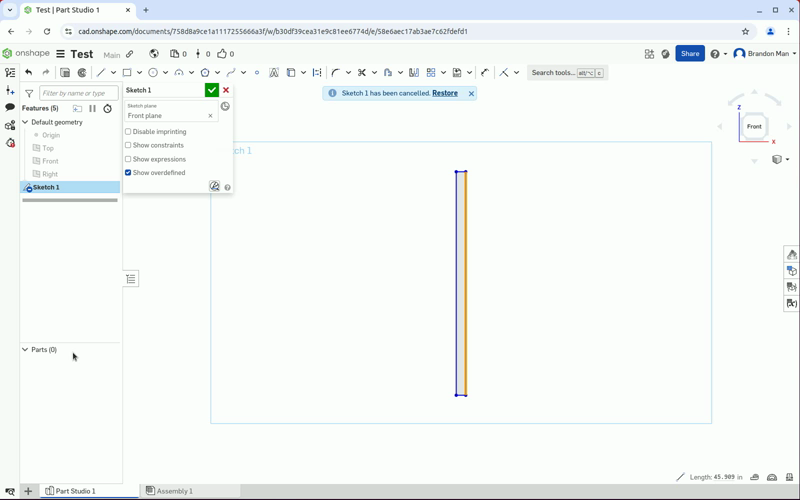
key(shift+e)
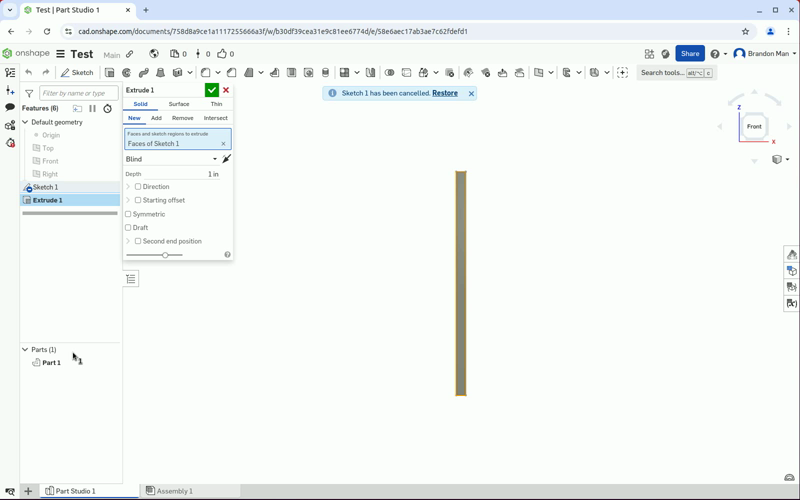
mouse_move(143, 106)
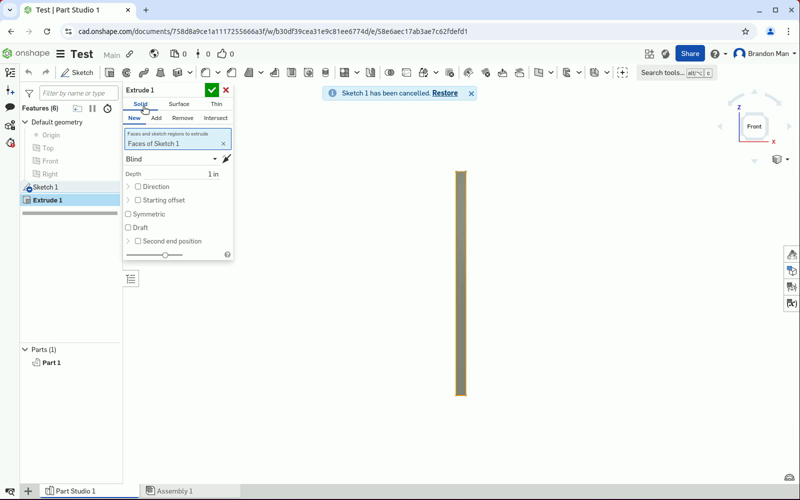
click(143, 106)
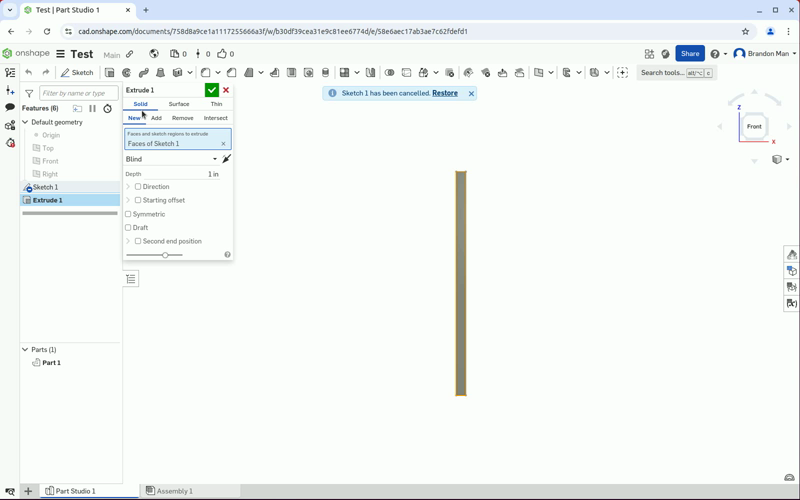
mouse_move(137, 120)
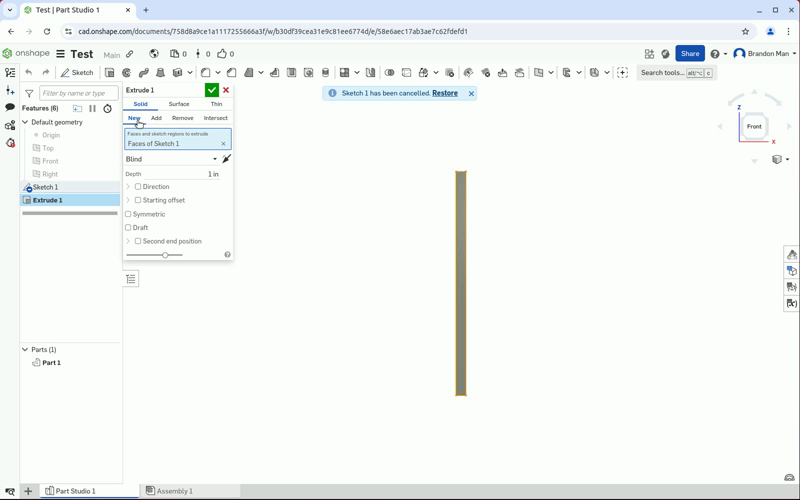
click(137, 120)
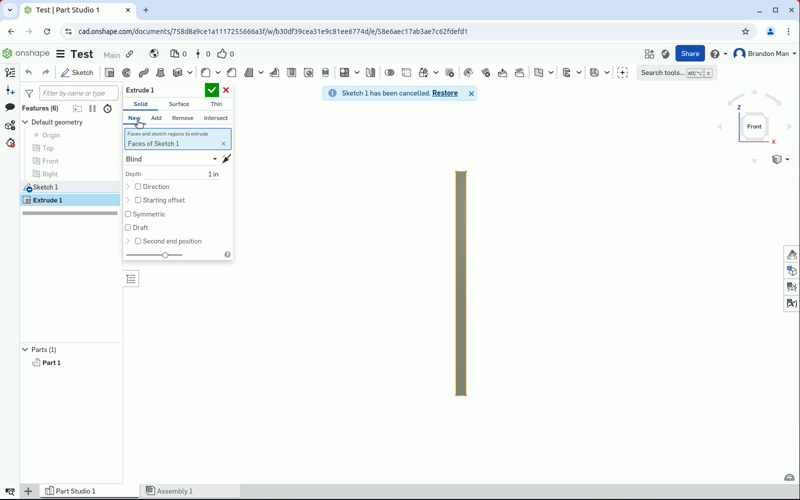
key(tab, 4)
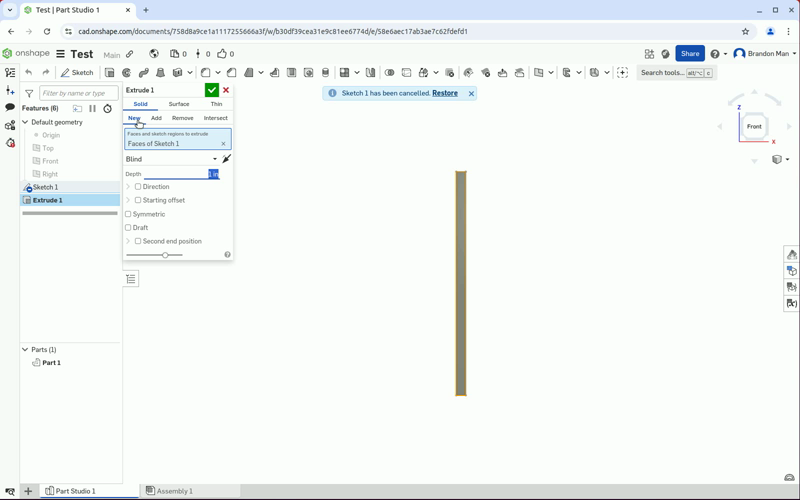
text(2.408)
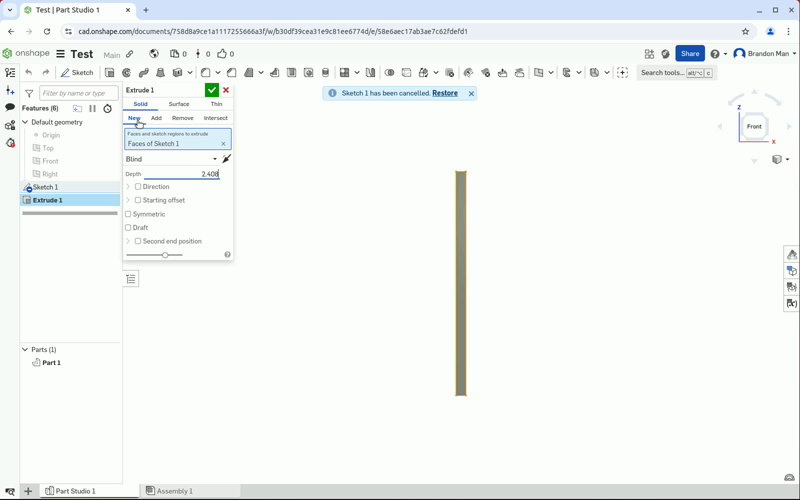
key(tab, 3)
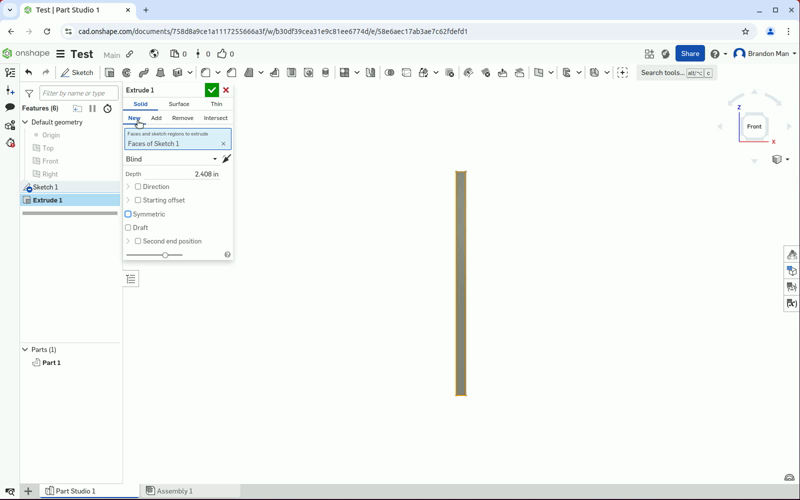
key(space)
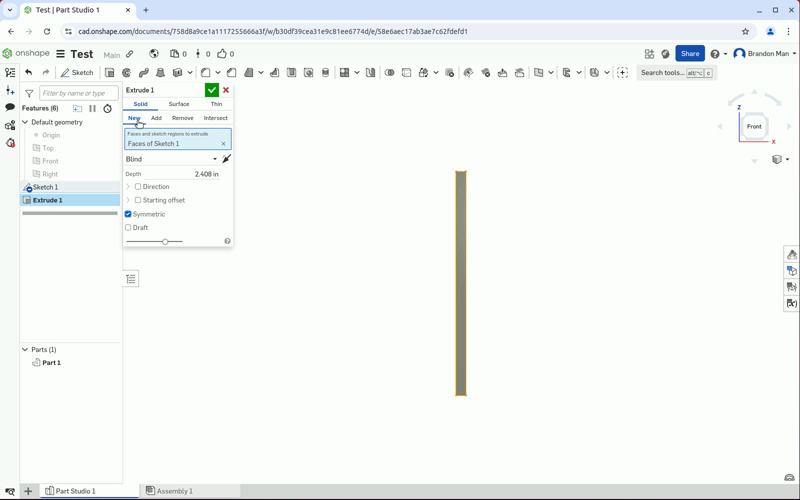
key(enter)
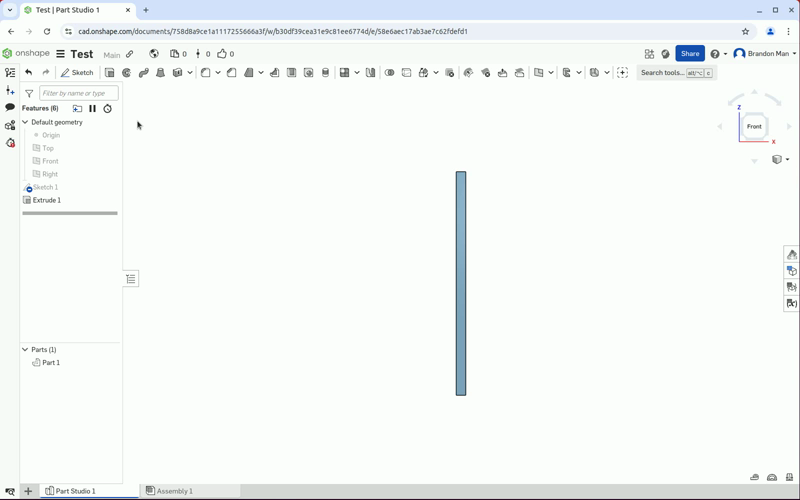
key(shift+h)
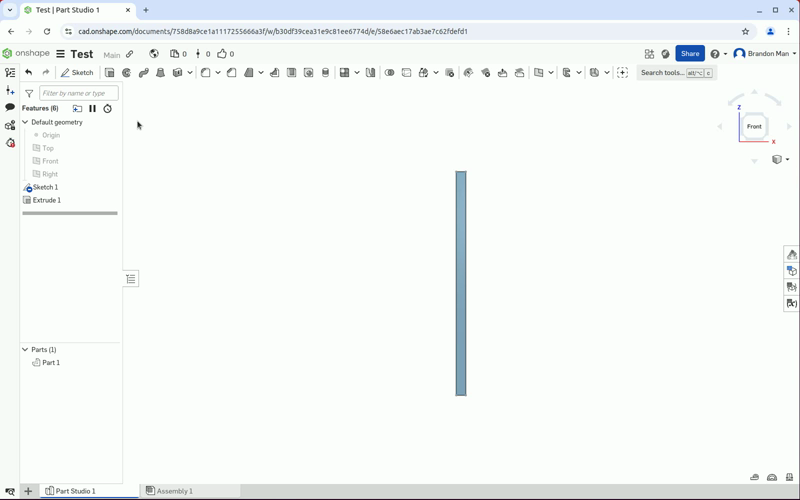
key(shift+h)
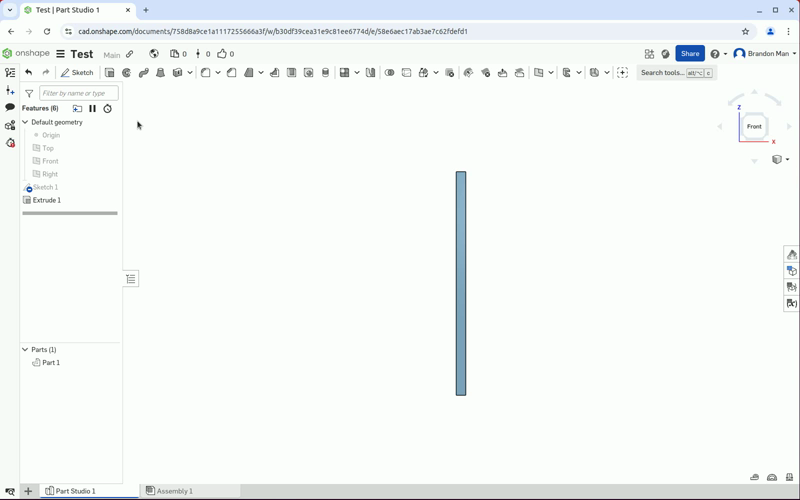
mouse_move(73, 189)
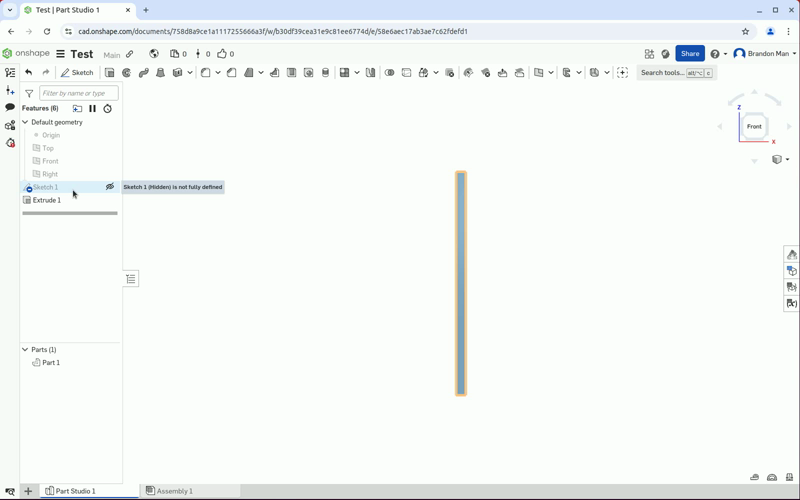
click(73, 189)
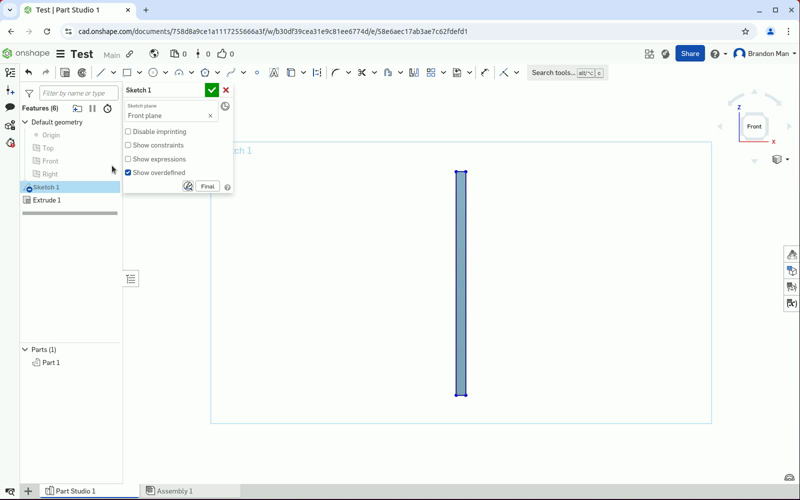
mouse_move(229, 92)
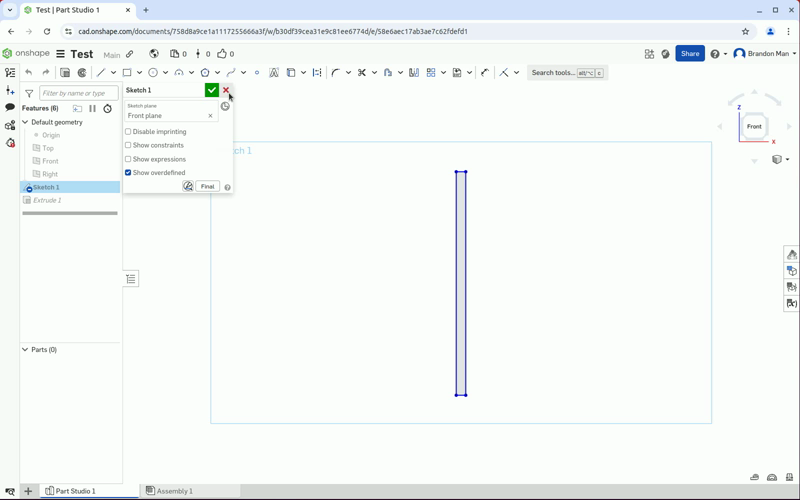
click(229, 92)
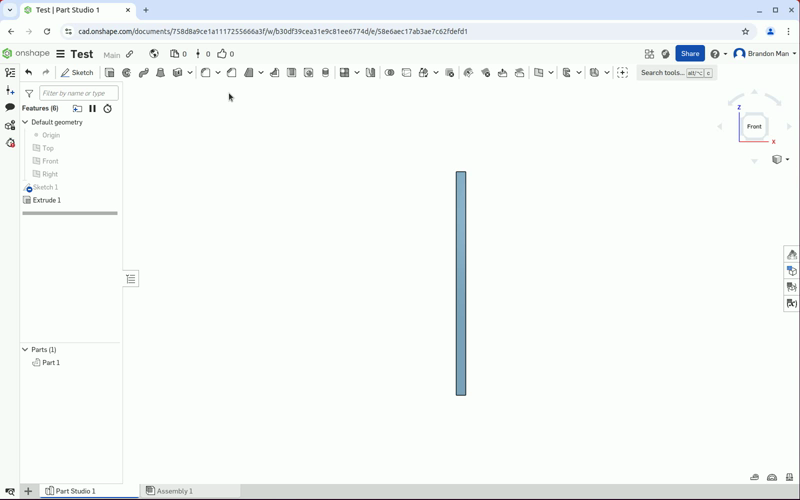
mouse_move(541, 75)
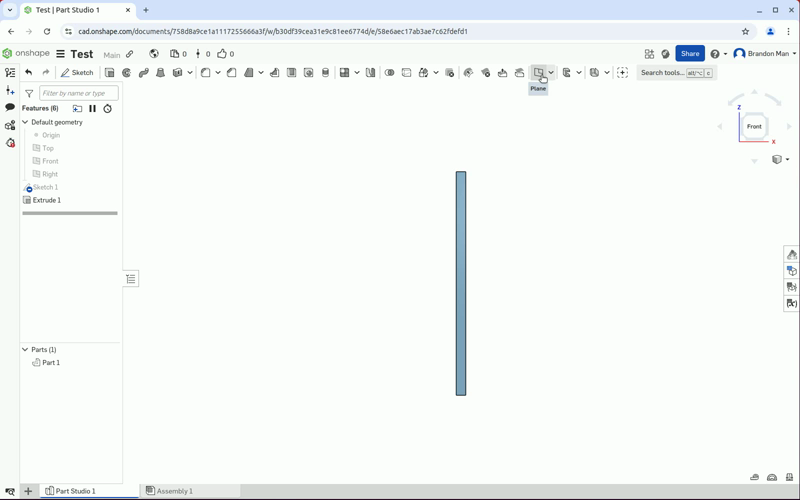
click(541, 75)
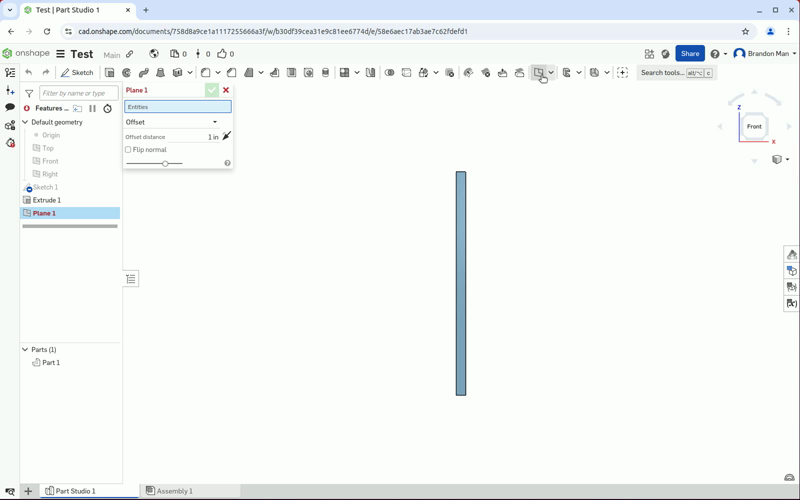
mouse_move(73, 163)
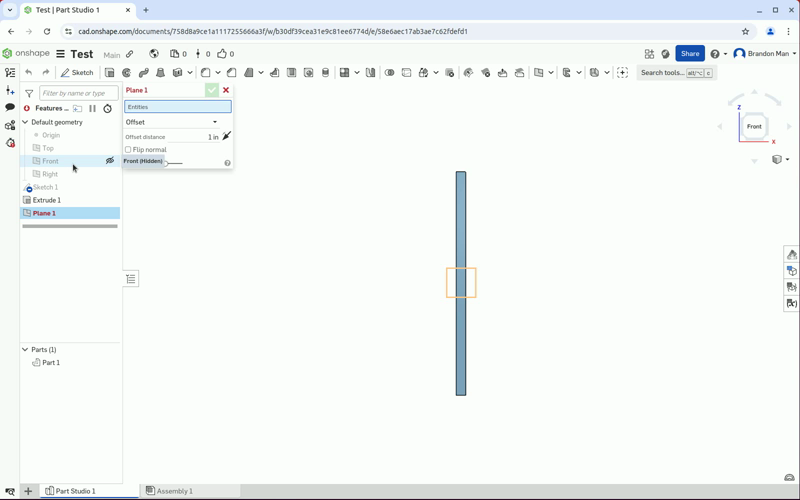
click(73, 163)
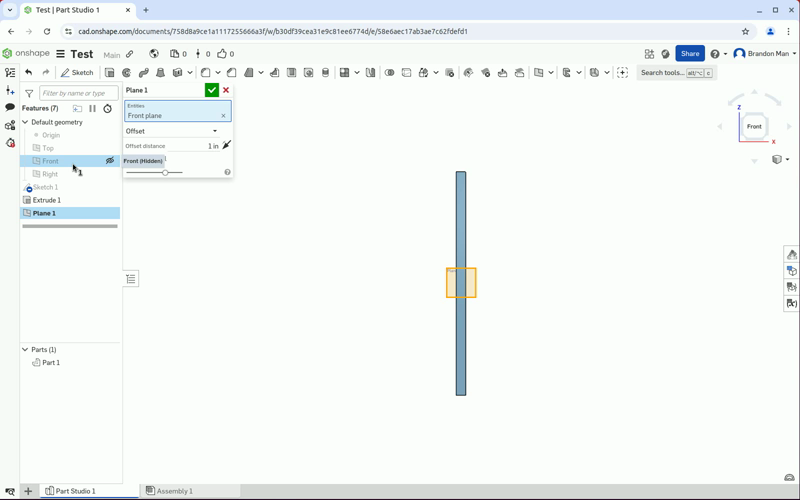
key(tab, 2)
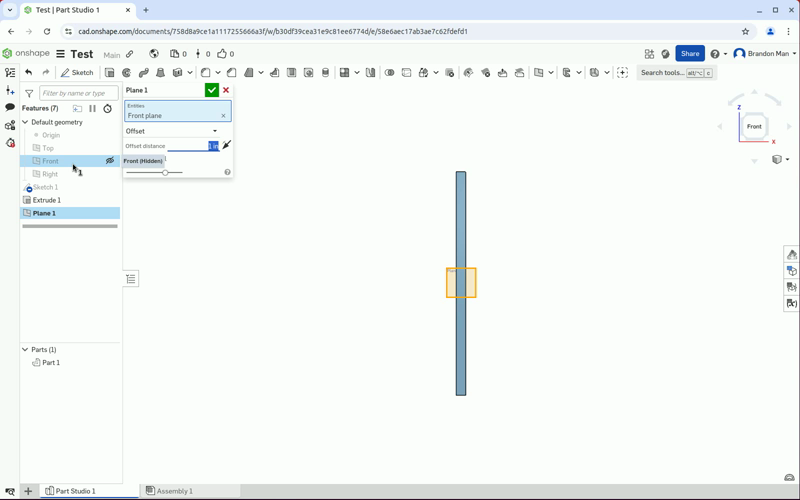
text(1.202)
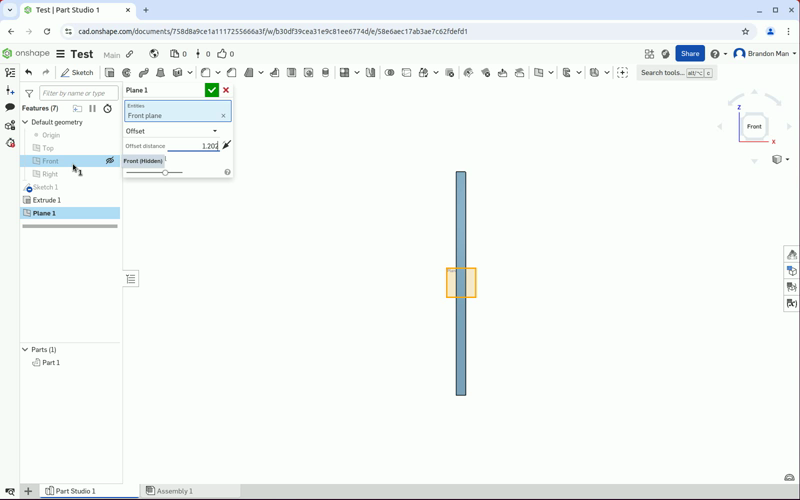
key(enter, 2)
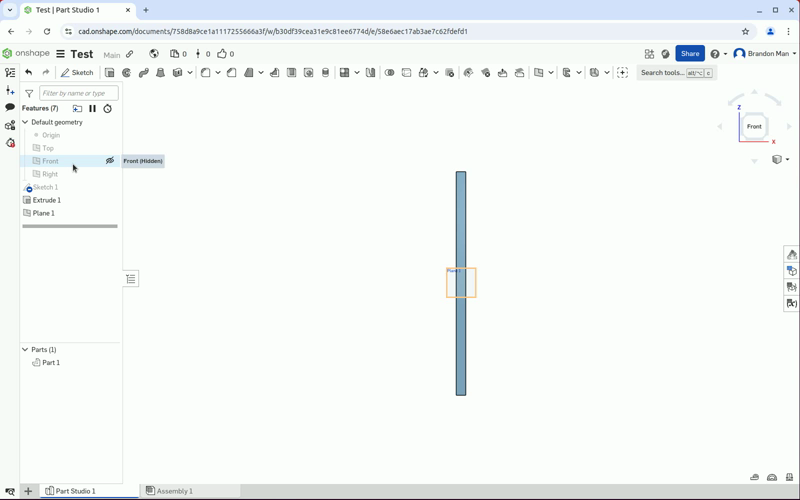
key(shift+s)
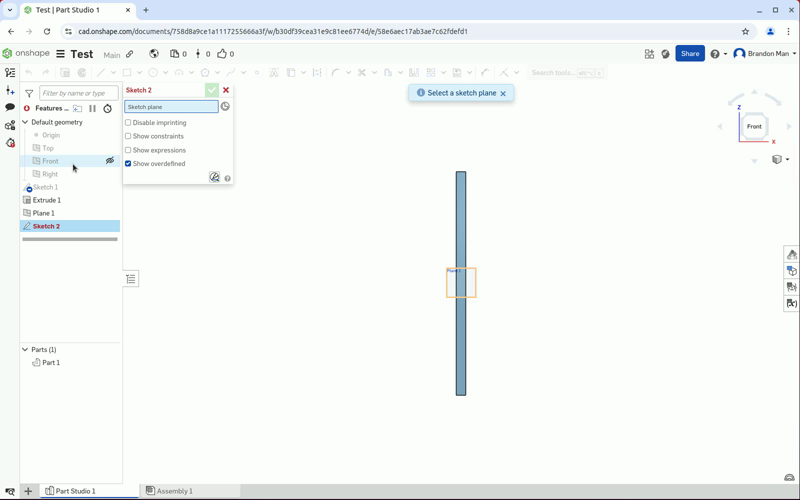
mouse_move(73, 215)
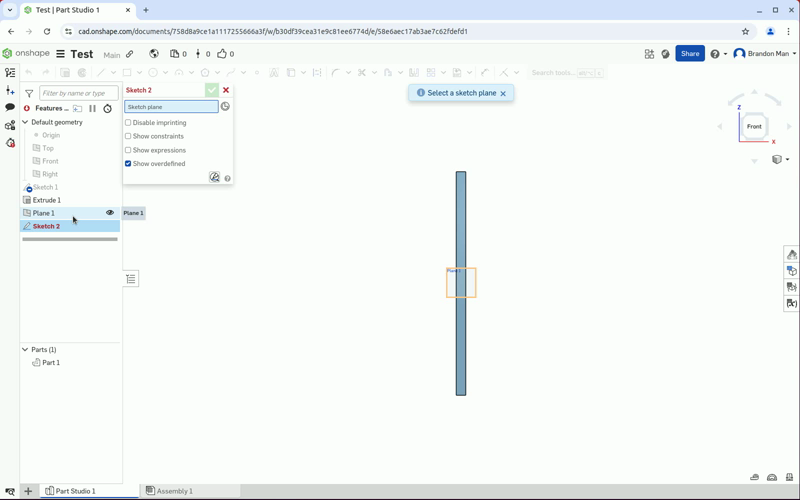
click(73, 215)
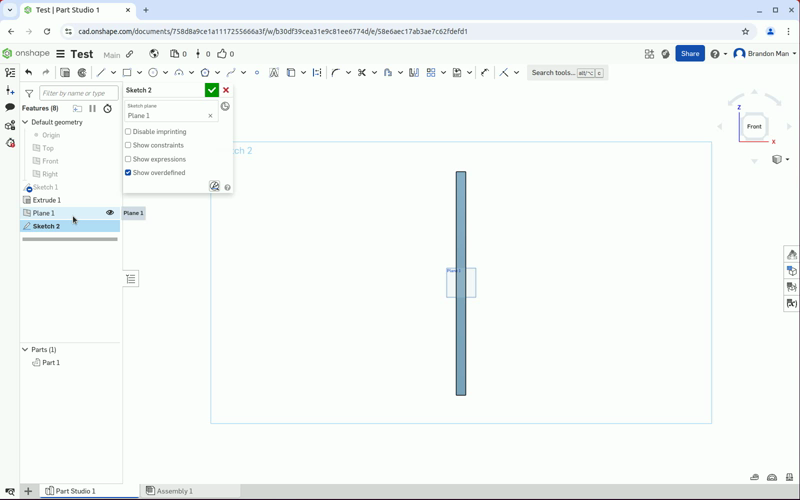
mouse_move(73, 352)
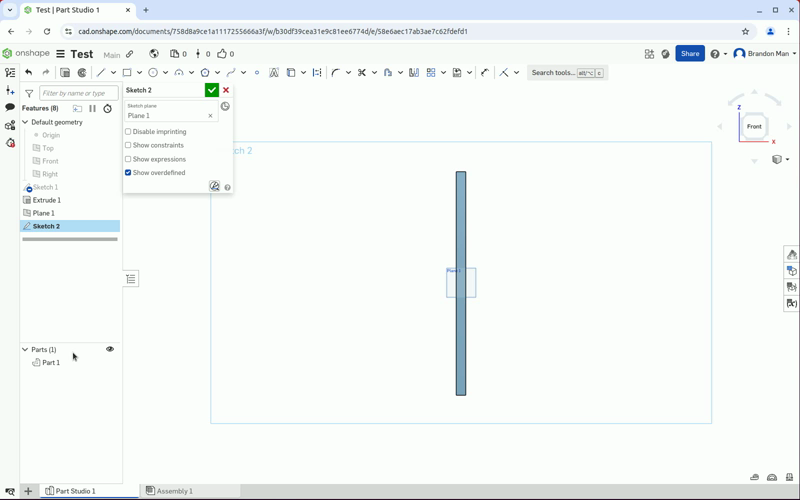
key(y)
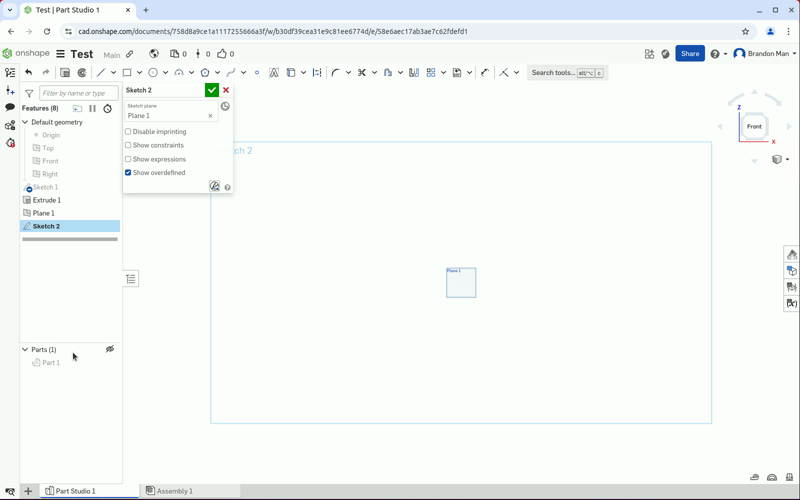
key(l)
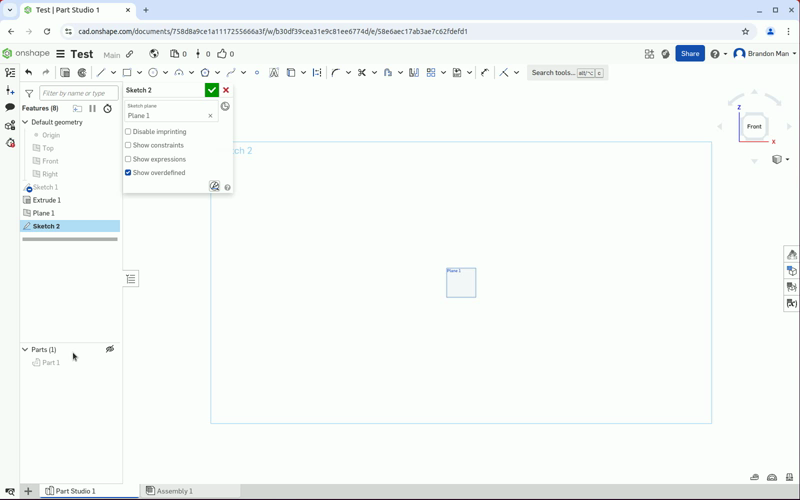
key_down(shift)
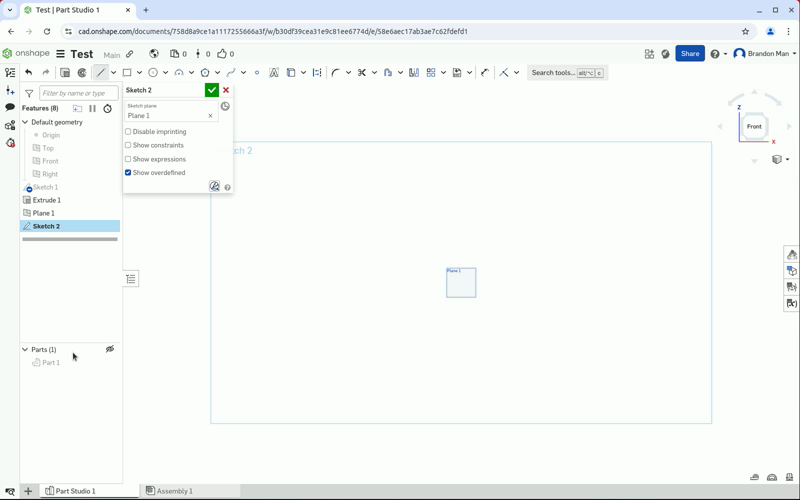
mouse_move(459, 177)
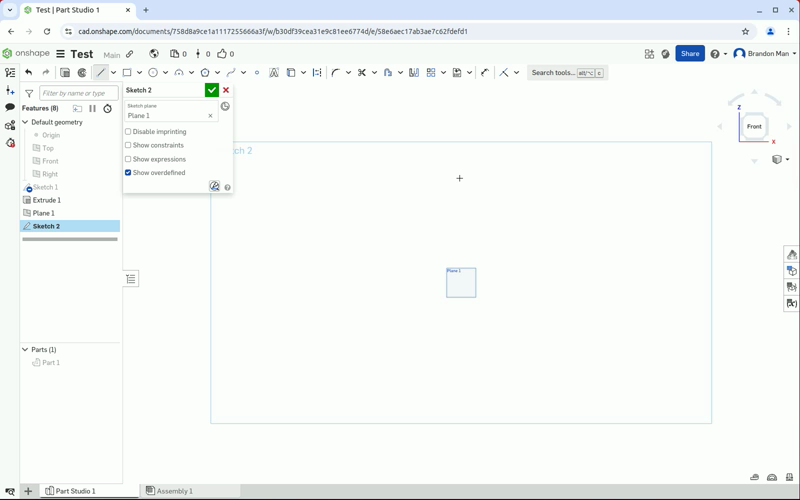
click(459, 177)
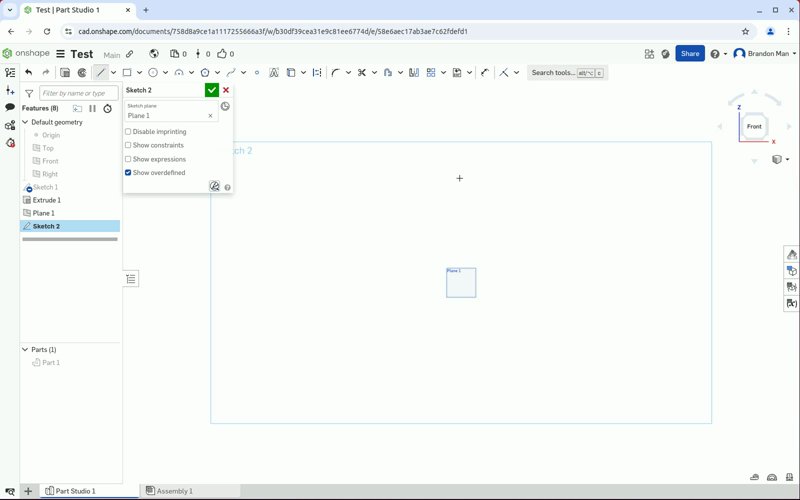
key_up(shift)
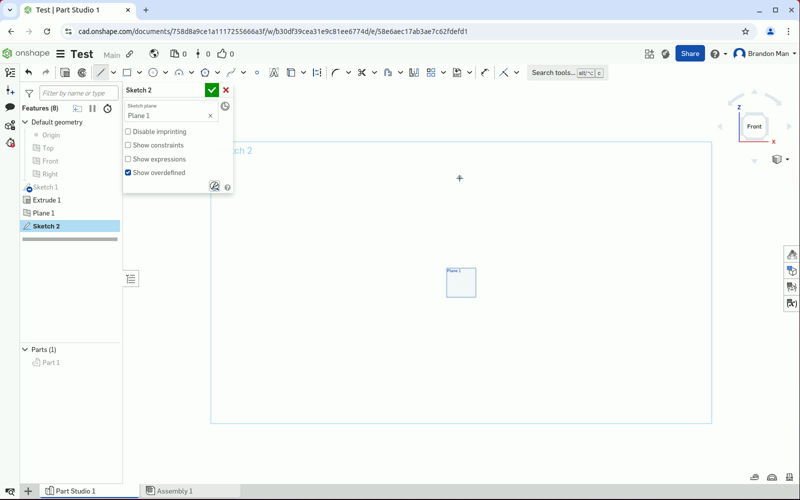
key_down(shift)
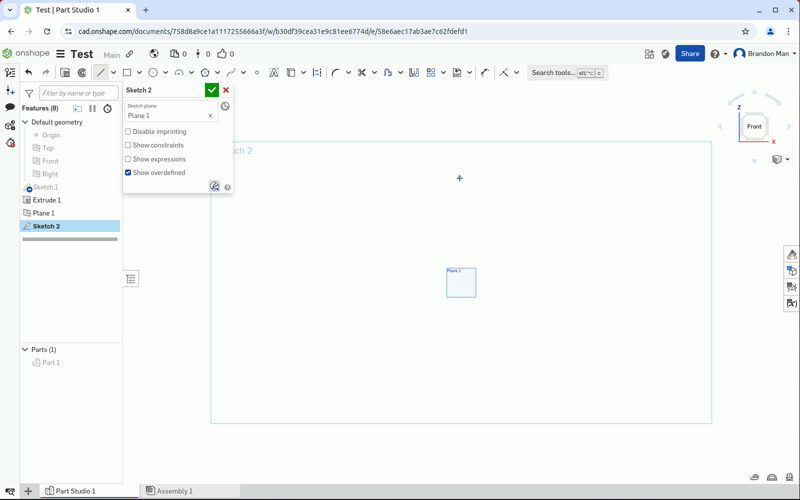
mouse_move(489, 177)
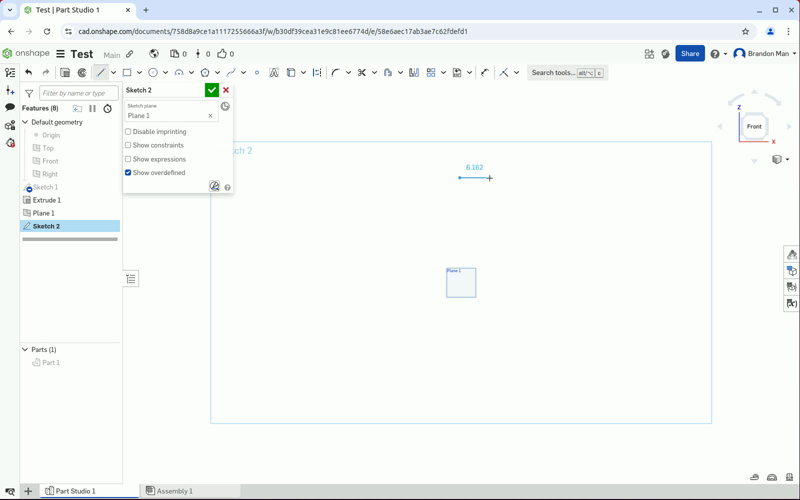
mouse_move(462, 177)
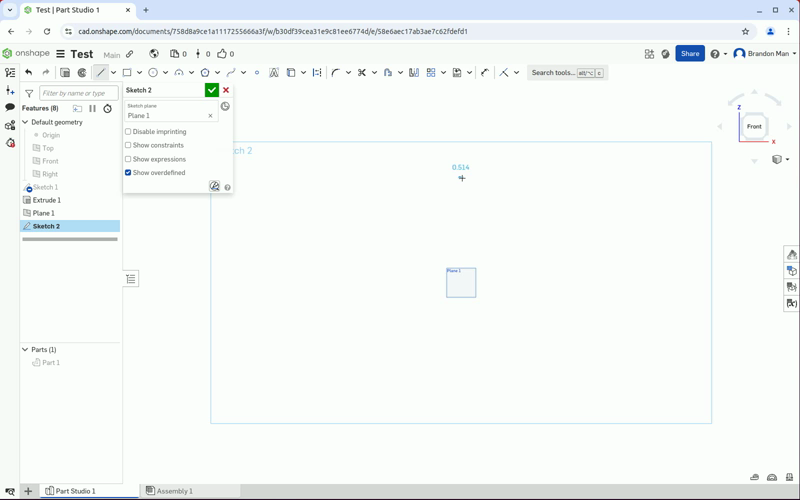
scroll(6)
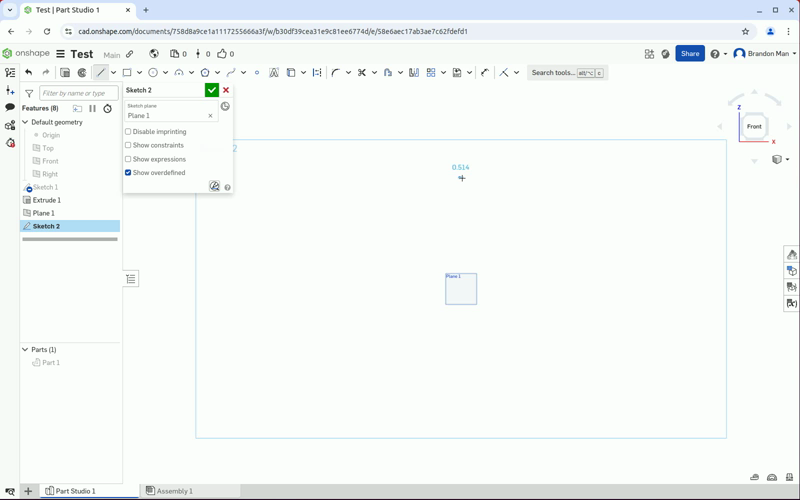
scroll(6)
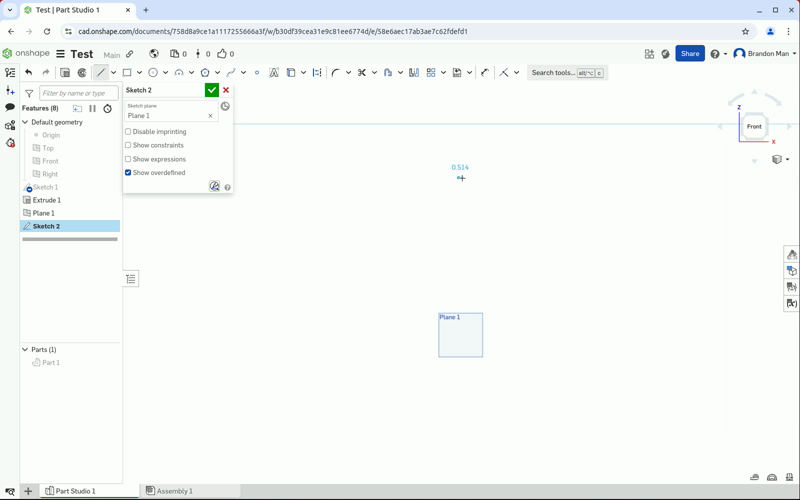
scroll(6)
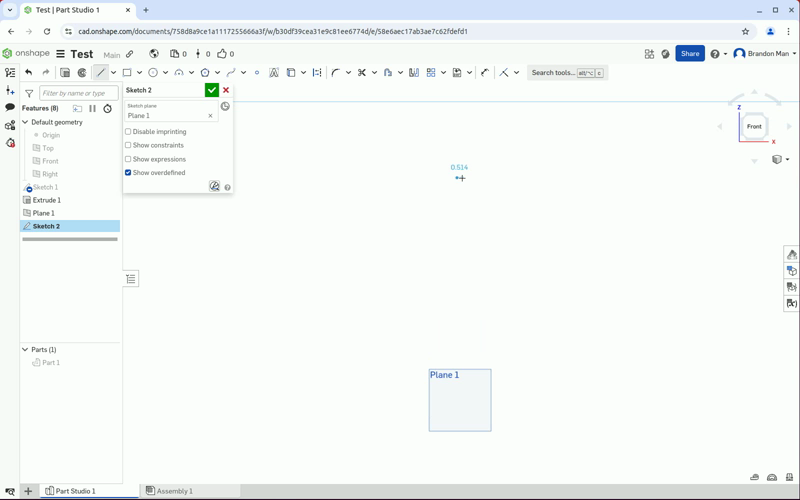
scroll(6)
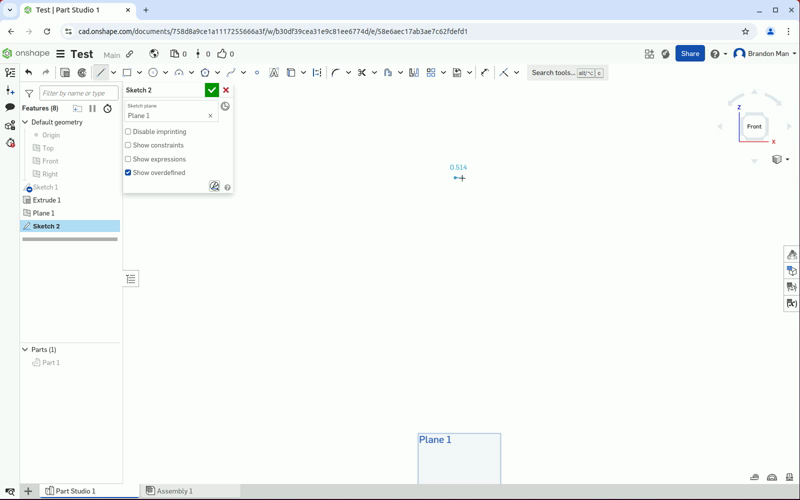
scroll(6)
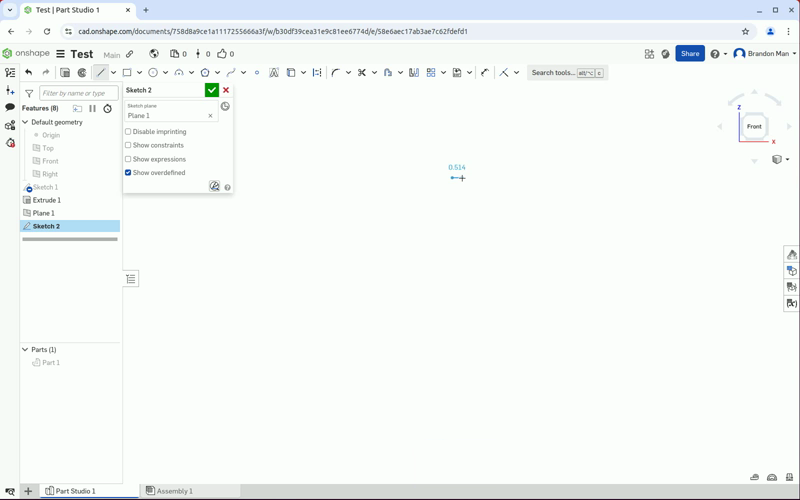
scroll(6)
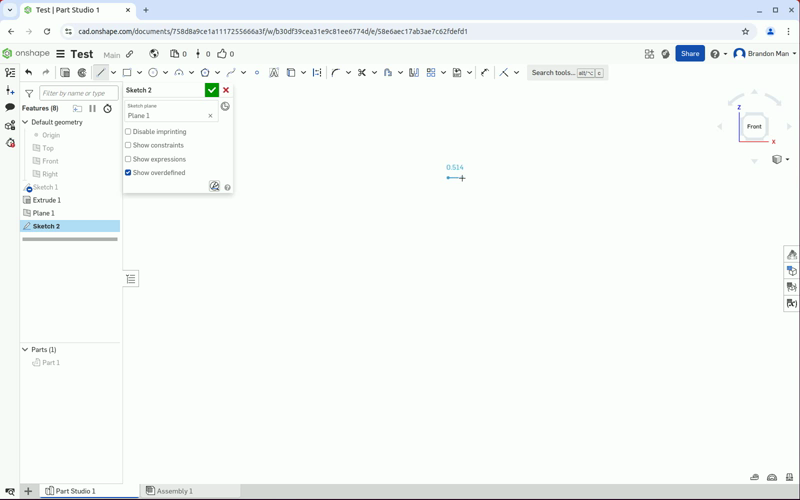
scroll(6)
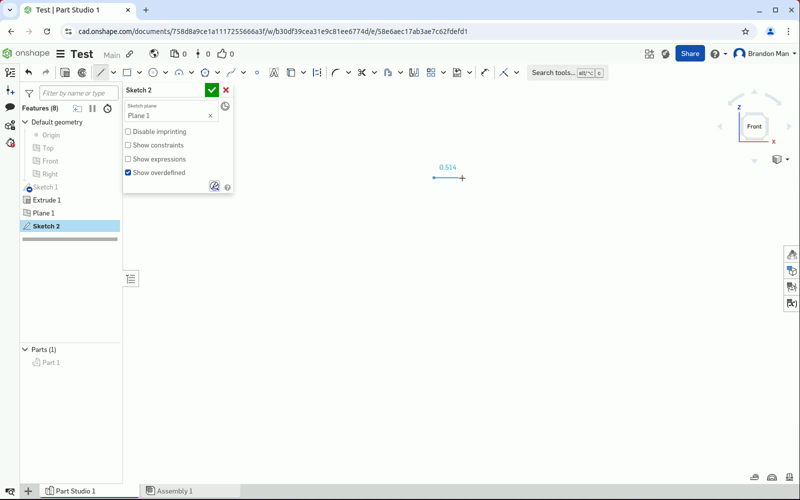
click(462, 177)
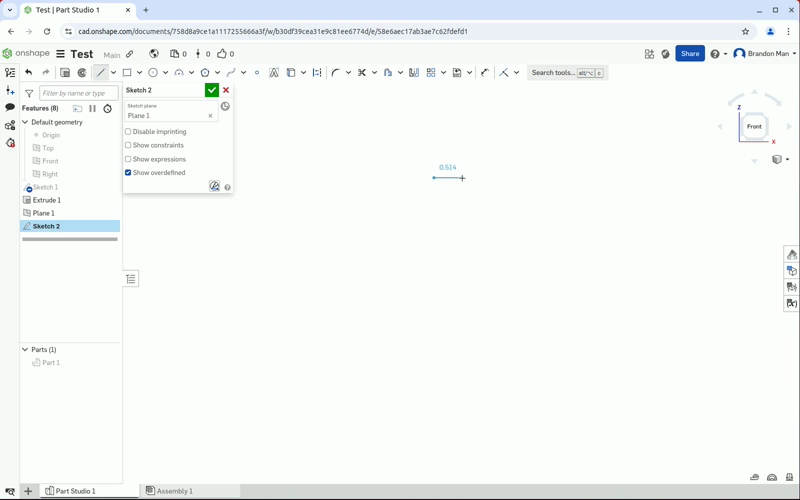
scroll(-6)
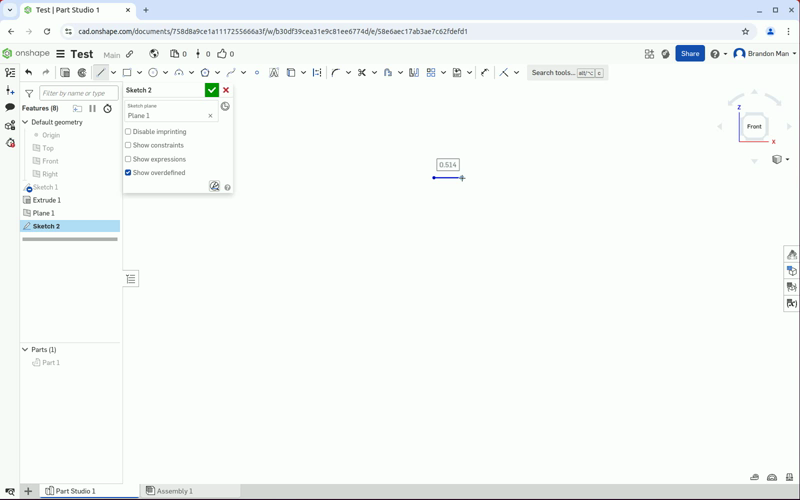
scroll(-6)
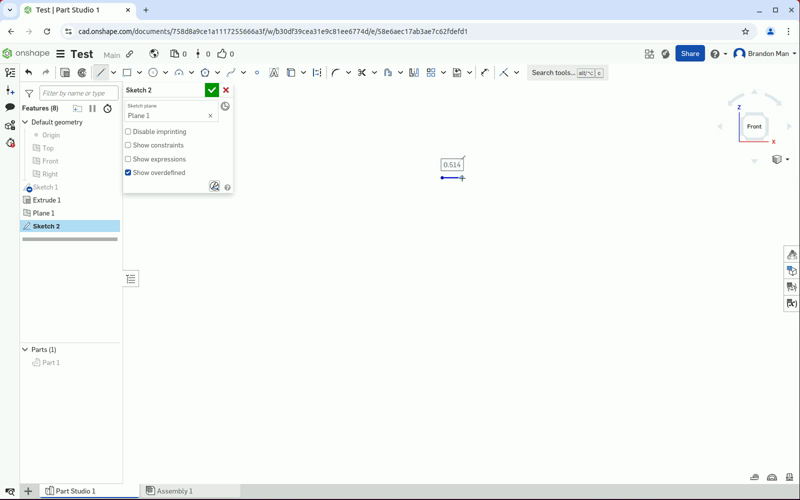
scroll(-6)
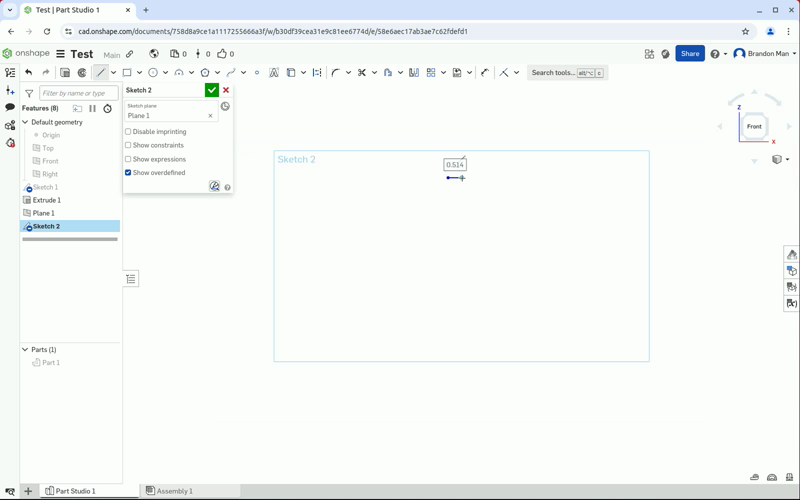
scroll(-6)
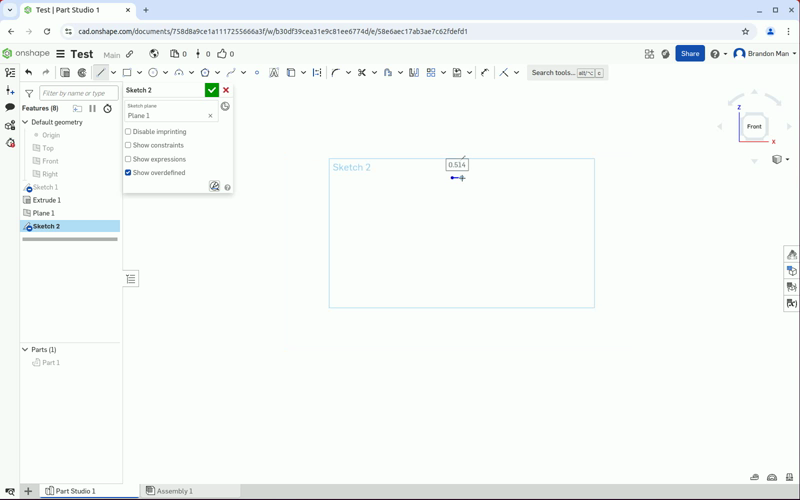
scroll(-6)
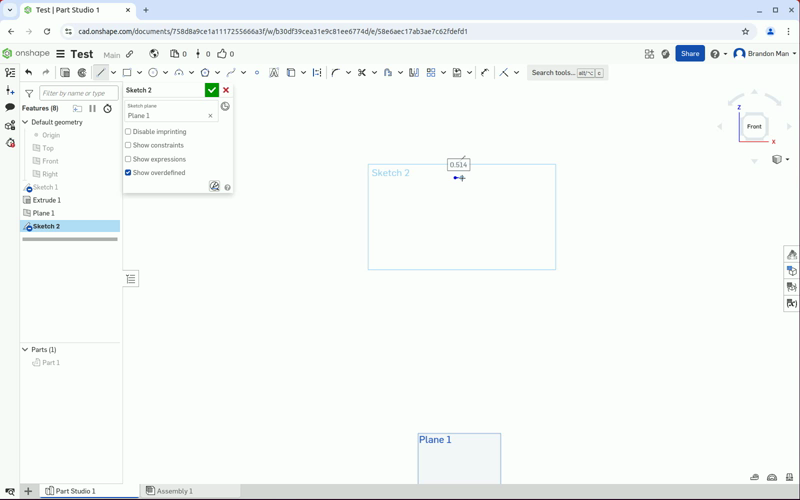
scroll(-6)
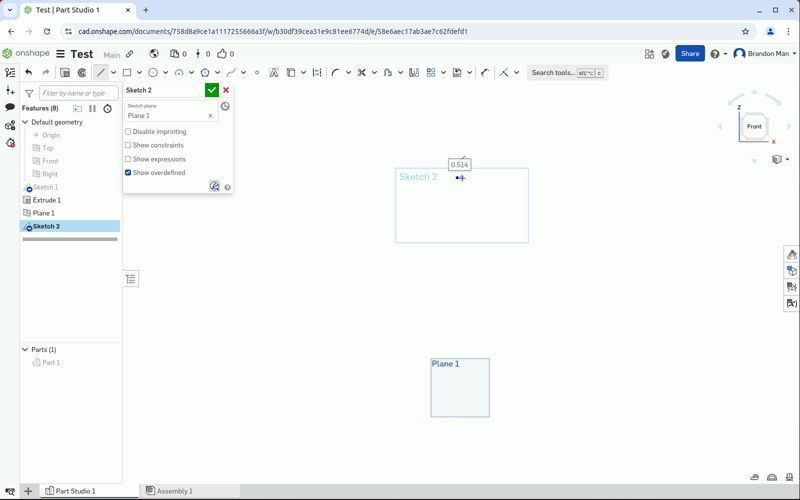
scroll(-6)
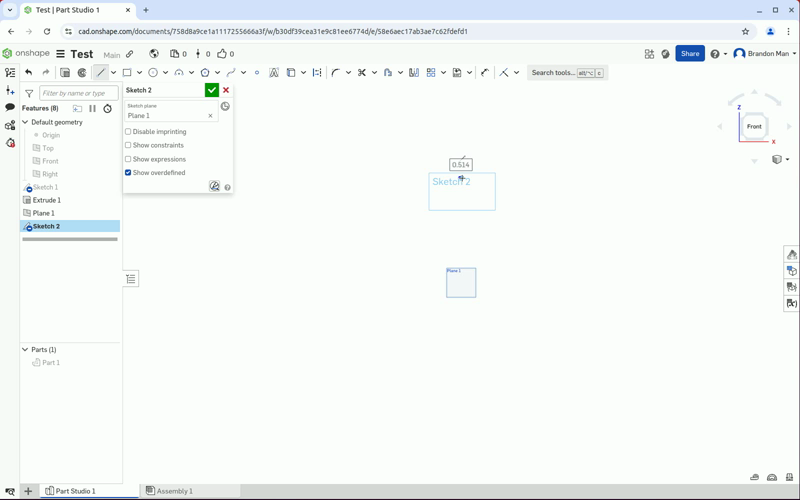
key_up(shift)
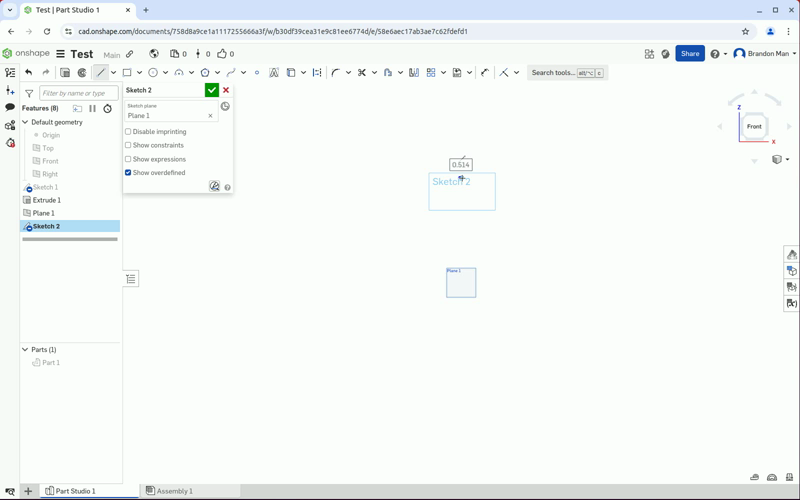
key_down(shift)
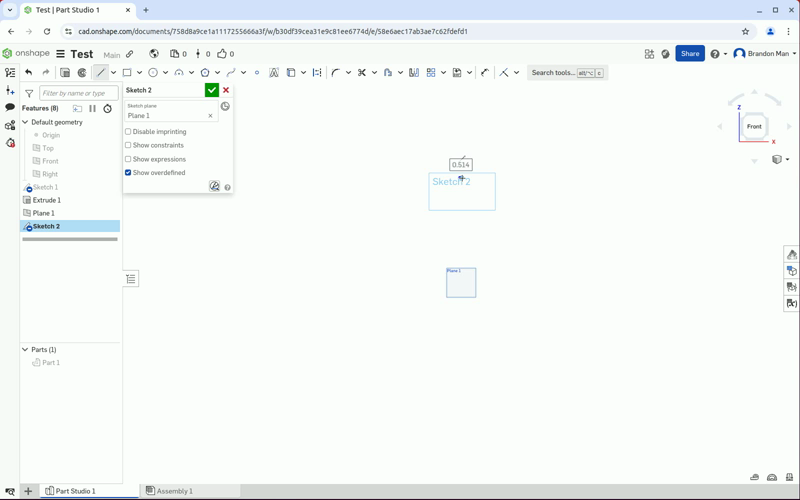
mouse_move(492, 177)
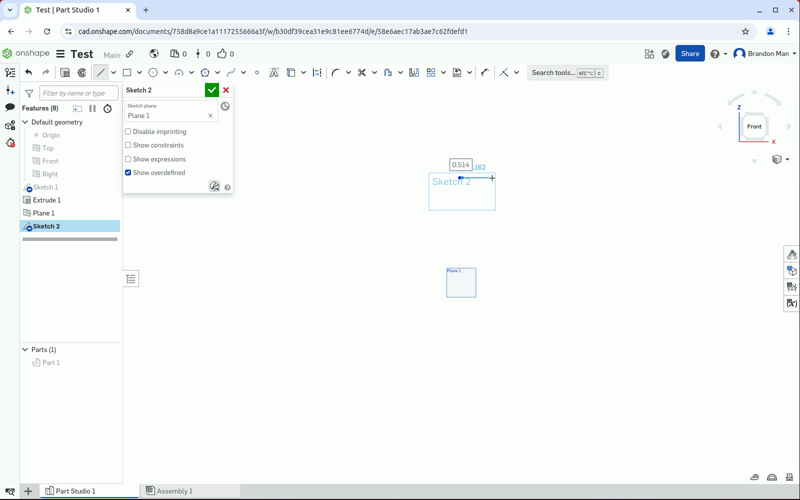
mouse_move(462, 169)
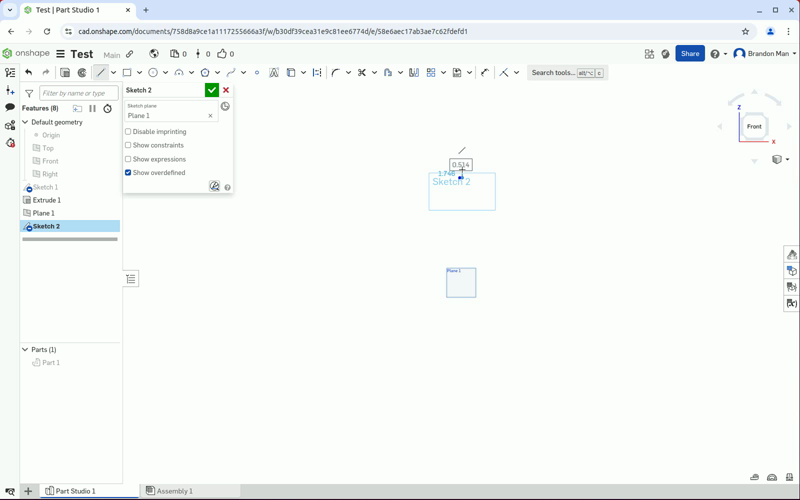
click(462, 169)
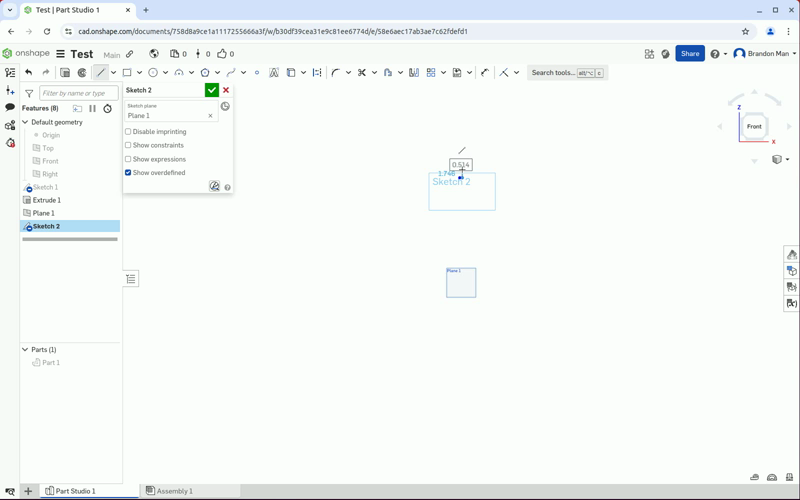
key_up(shift)
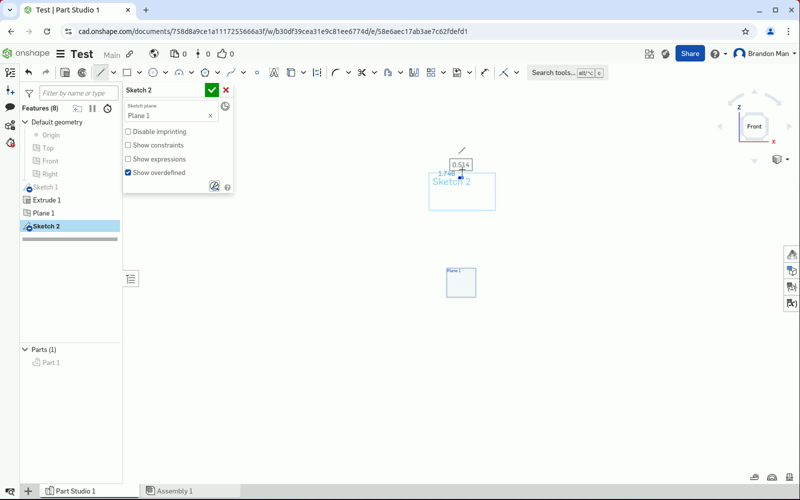
key_down(shift)
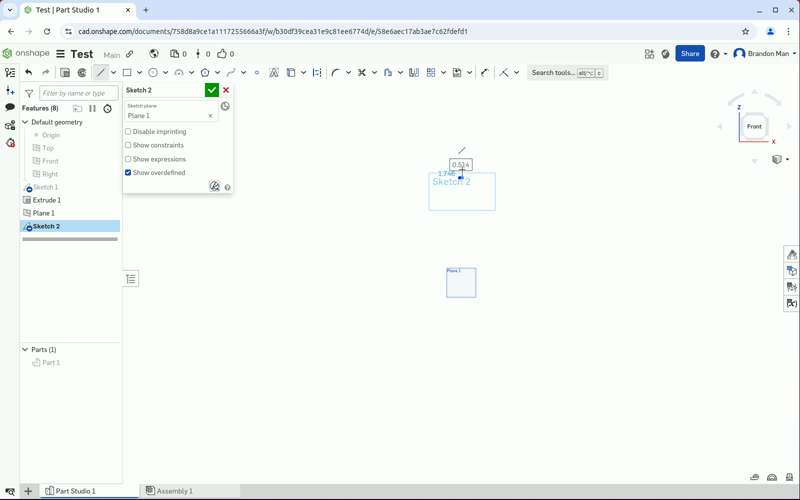
mouse_move(492, 169)
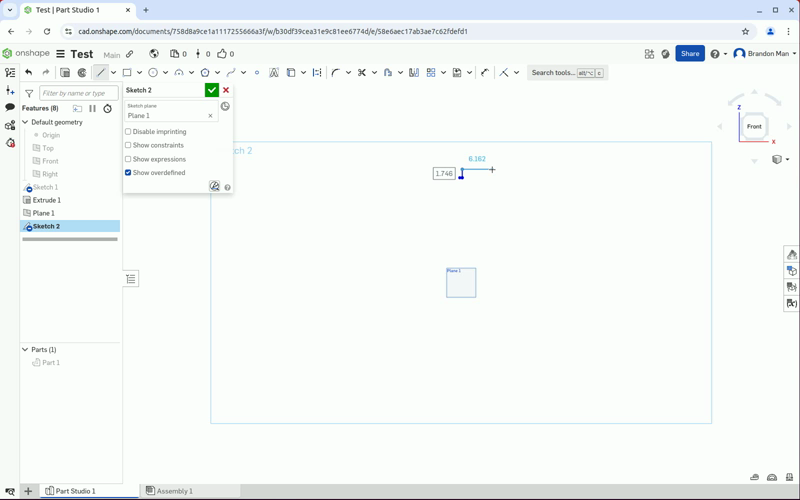
mouse_move(459, 169)
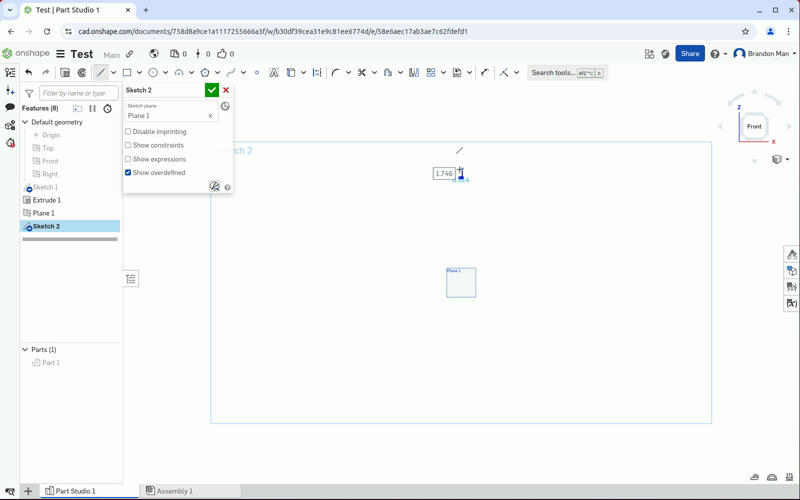
scroll(6)
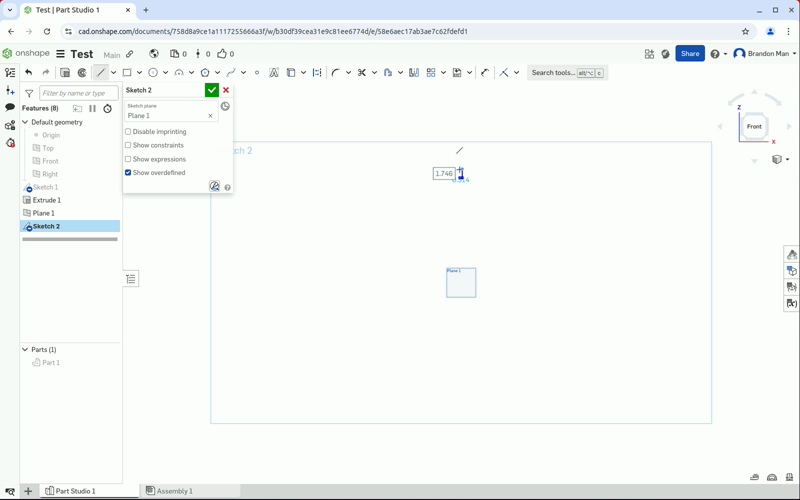
scroll(6)
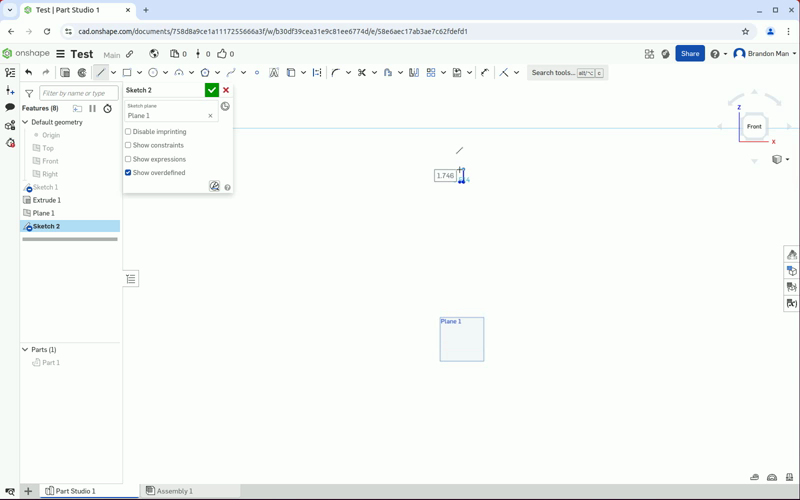
scroll(6)
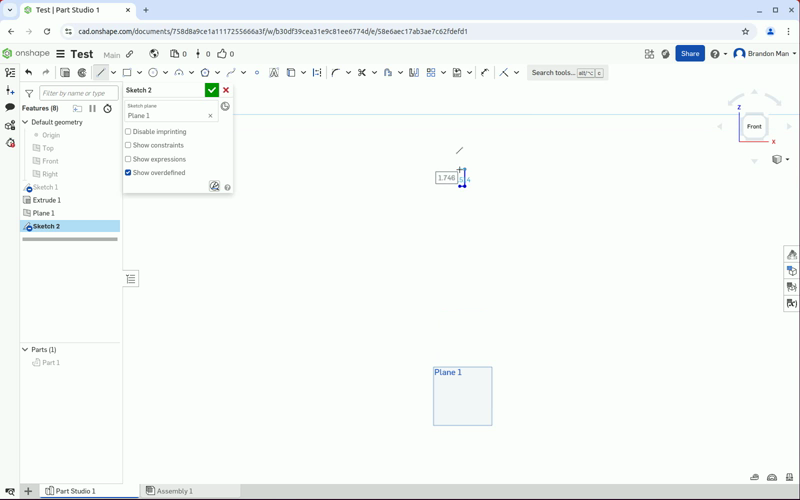
scroll(6)
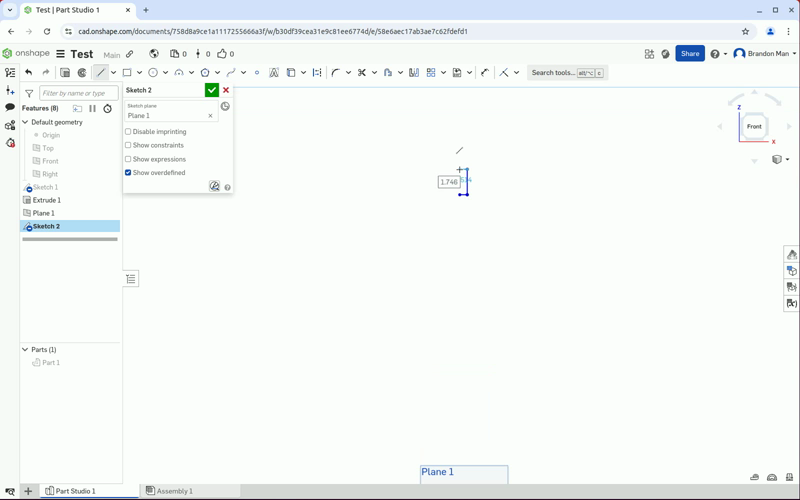
scroll(6)
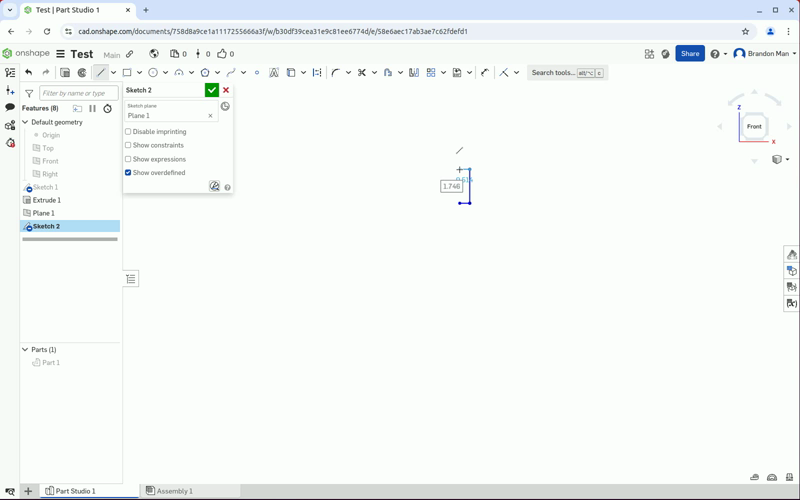
scroll(6)
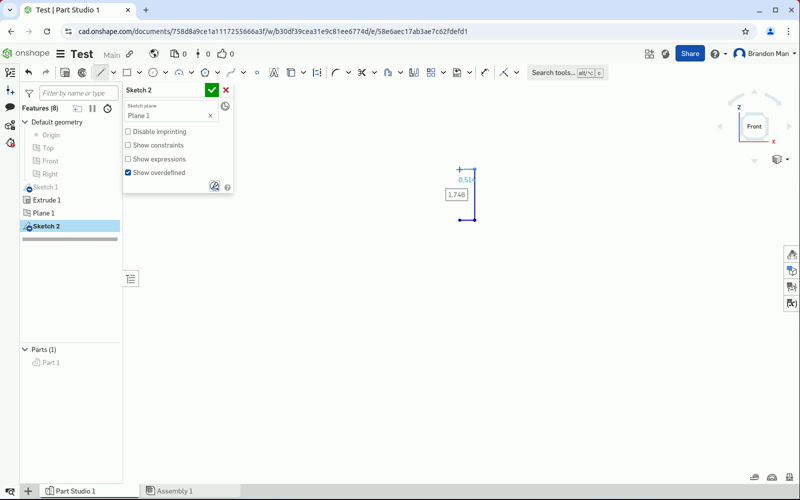
scroll(6)
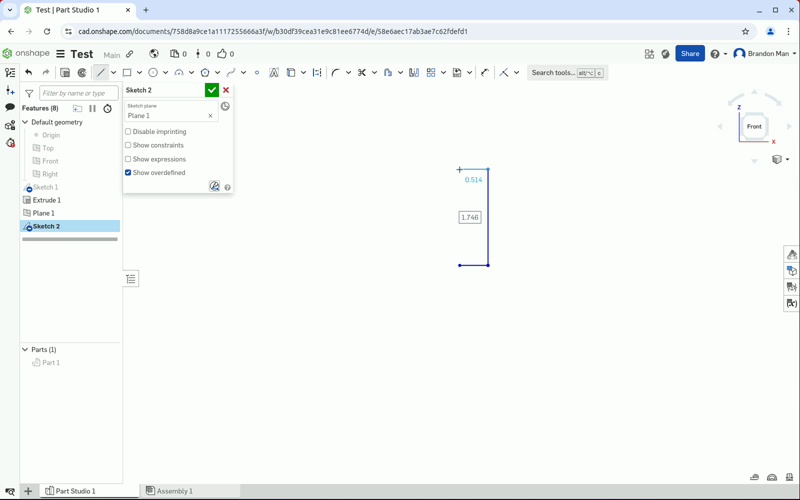
click(459, 169)
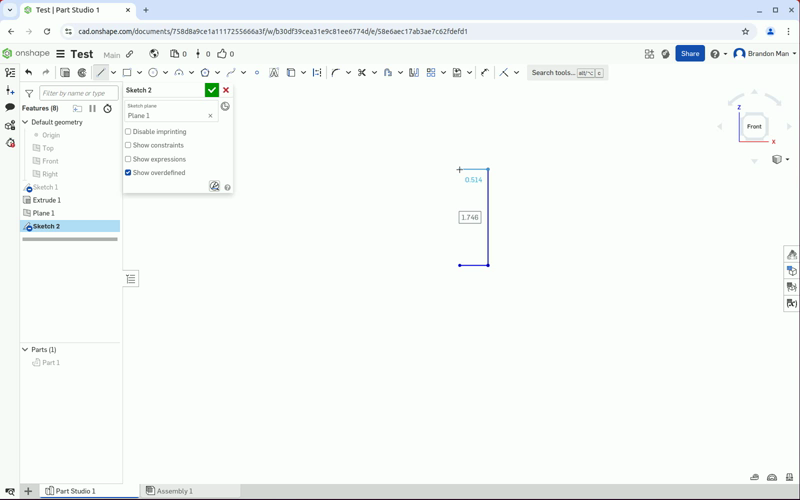
scroll(-6)
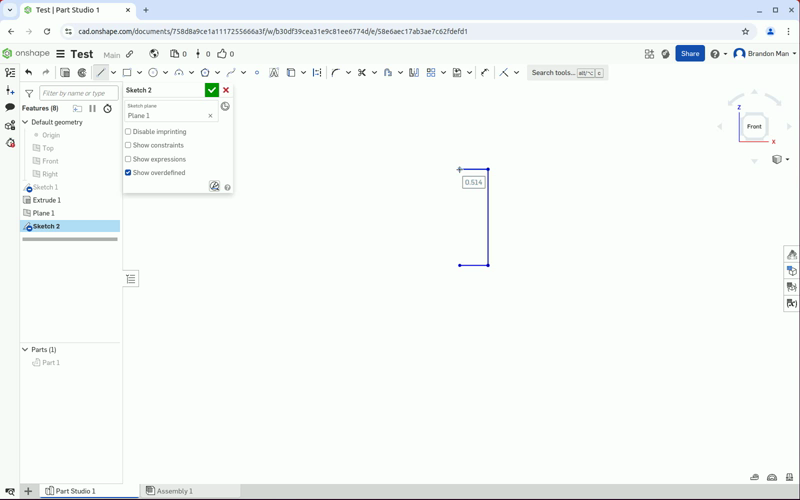
scroll(-6)
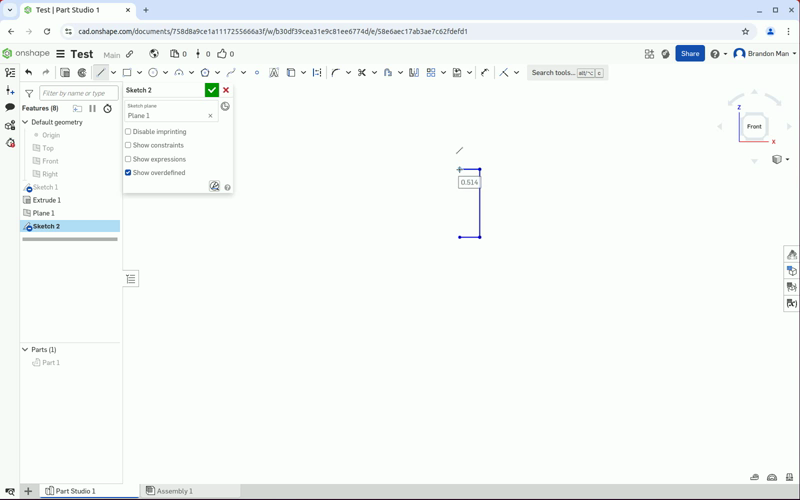
scroll(-6)
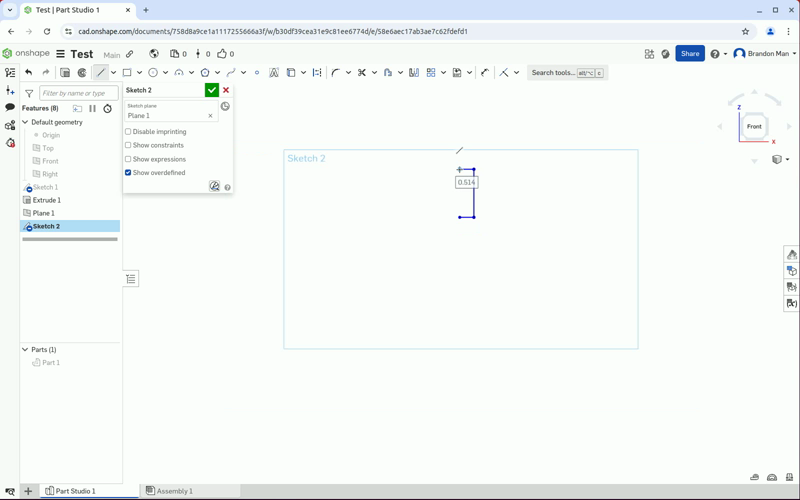
scroll(-6)
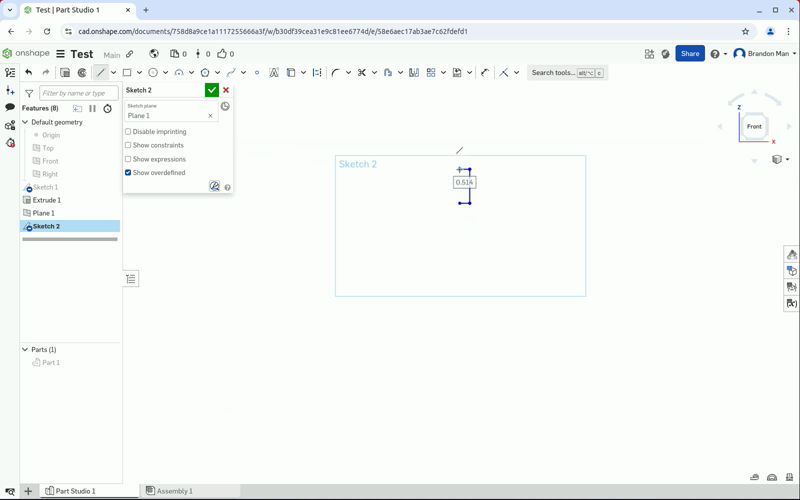
scroll(-6)
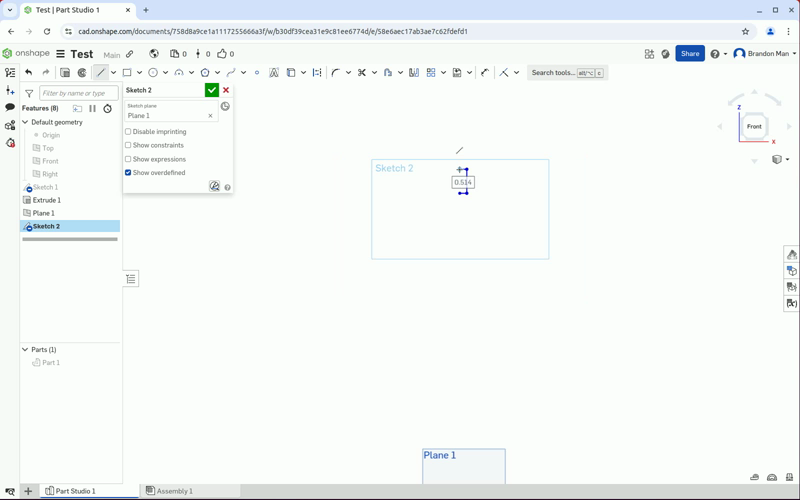
scroll(-6)
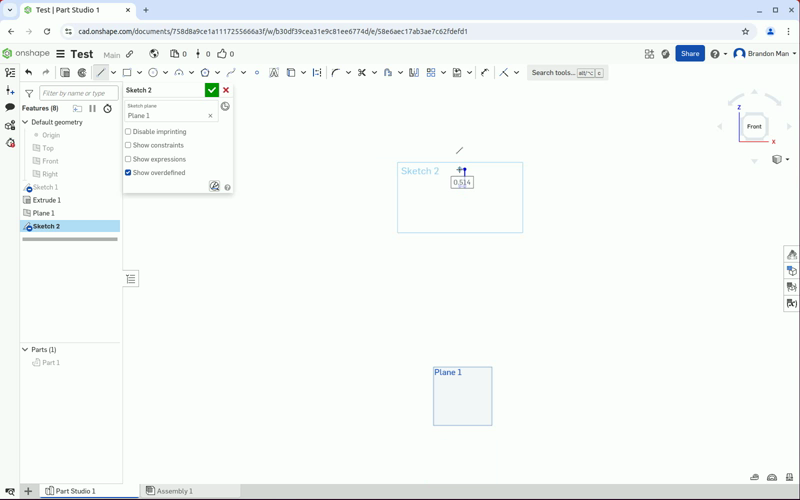
scroll(-6)
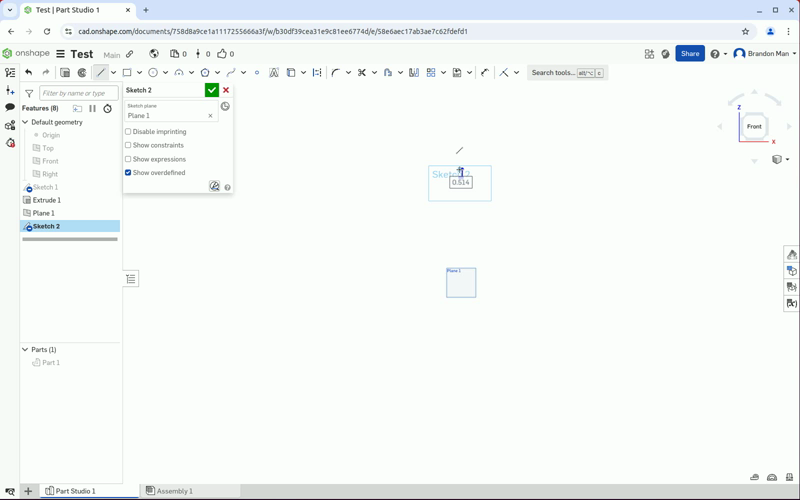
key_up(shift)
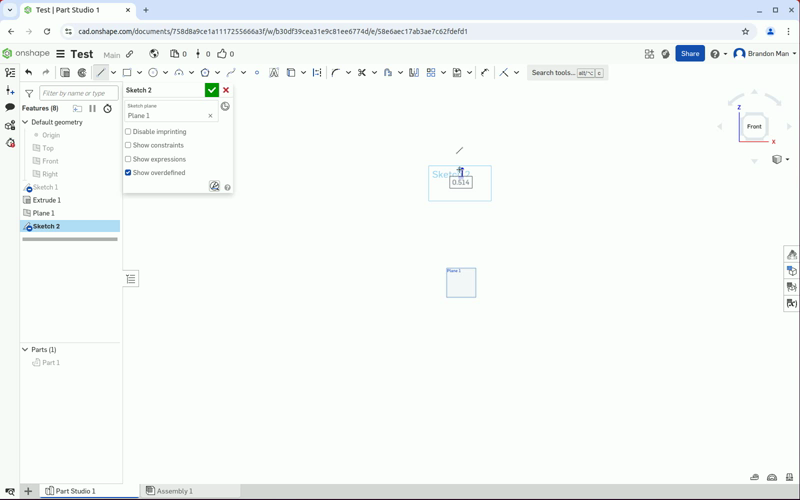
mouse_move(489, 169)
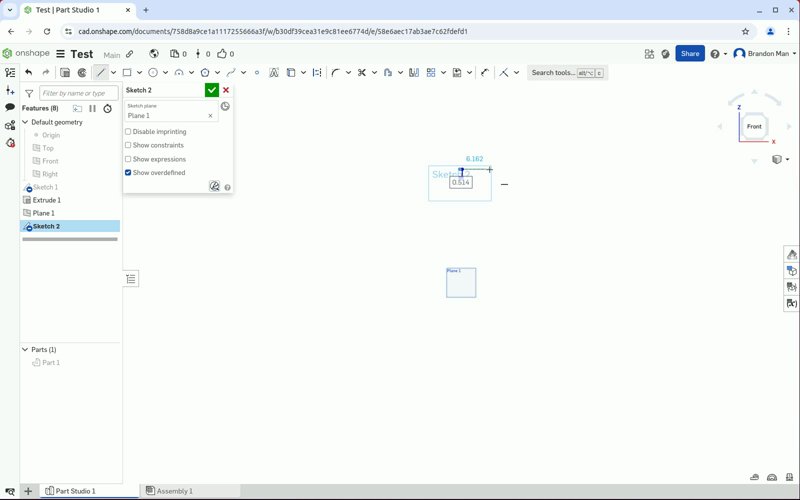
key_down(shift)
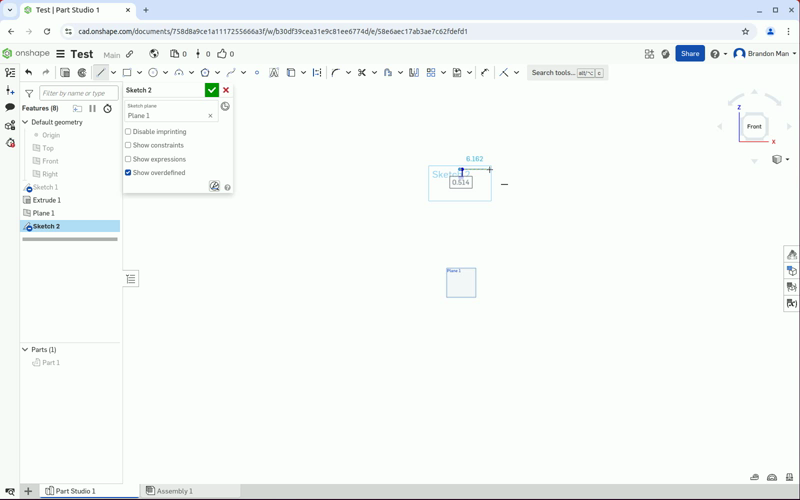
mouse_move(459, 177)
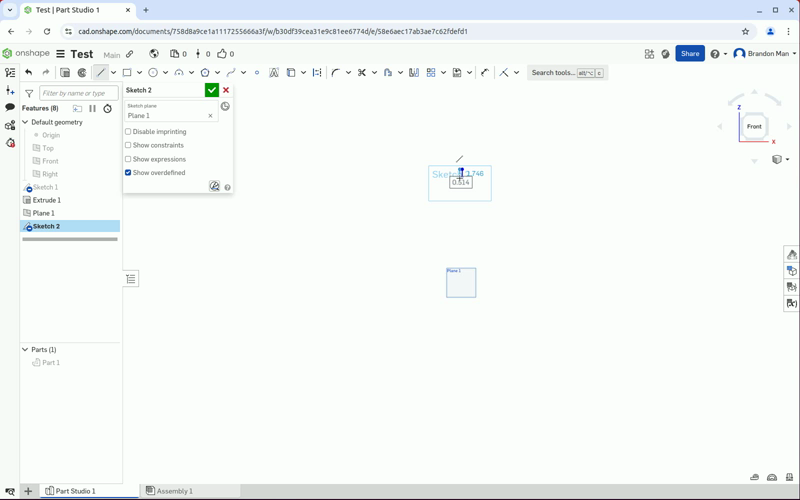
scroll(6)
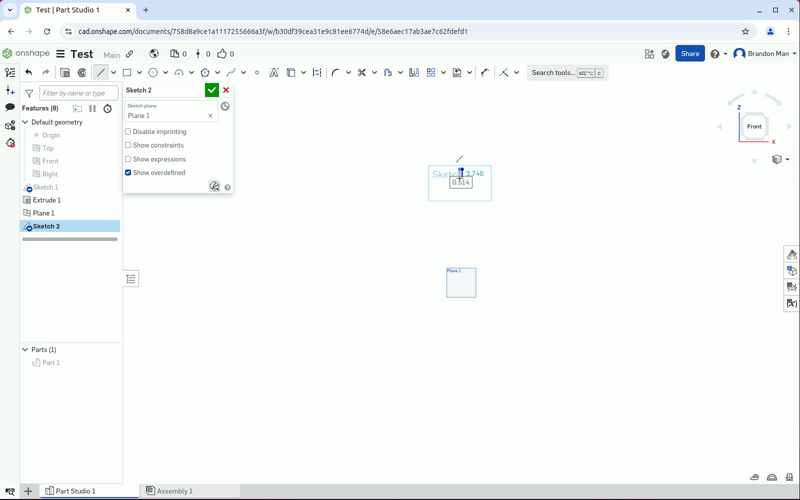
scroll(6)
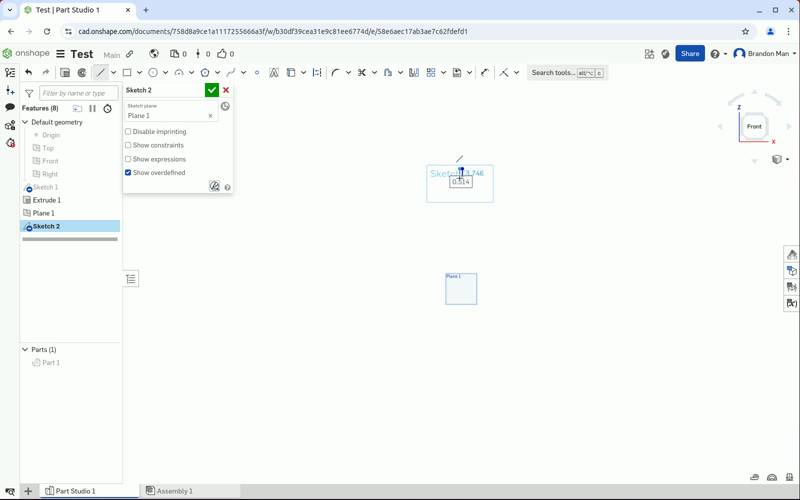
scroll(6)
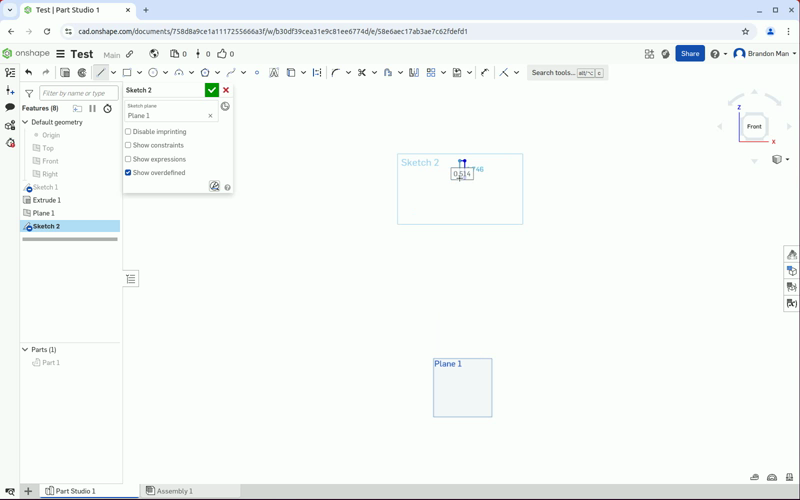
scroll(6)
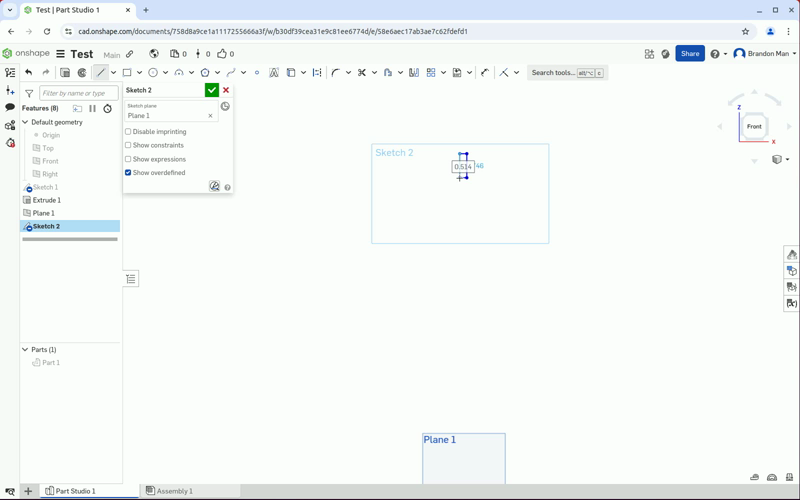
scroll(6)
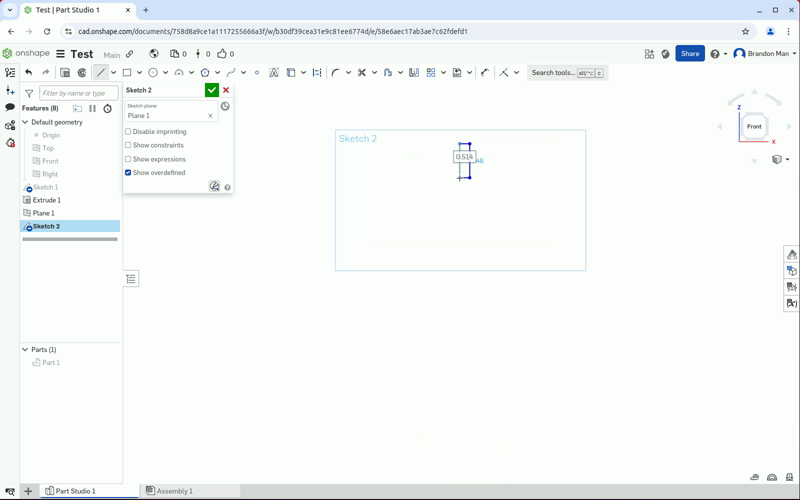
scroll(6)
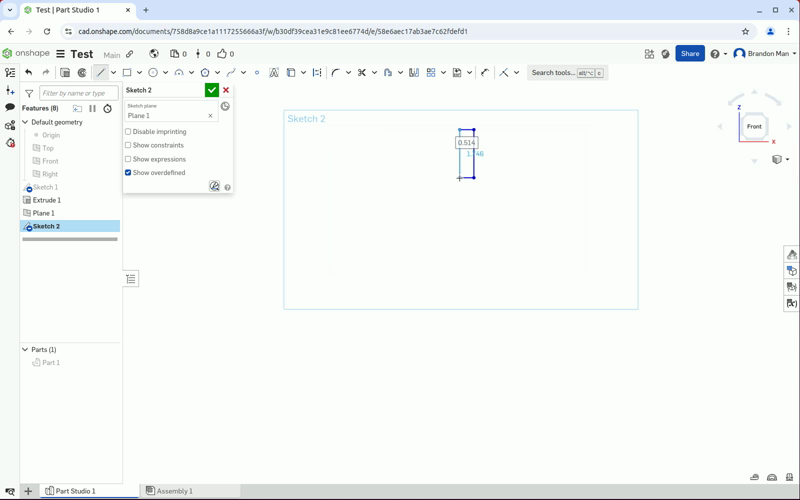
scroll(6)
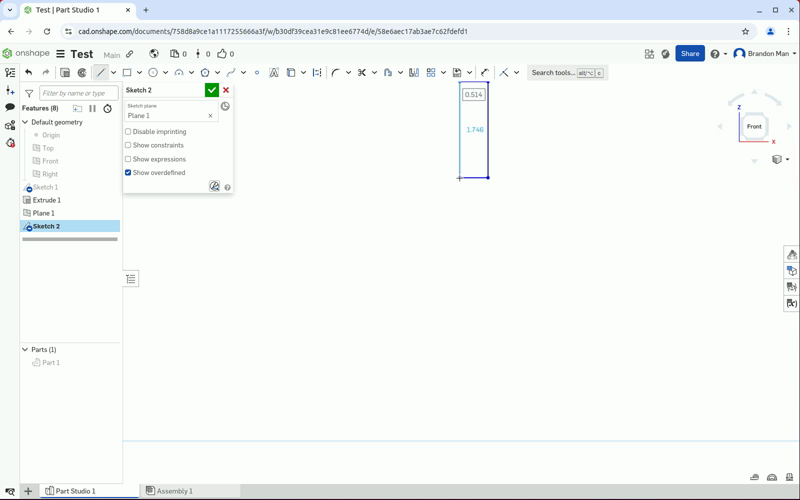
key_up(shift)
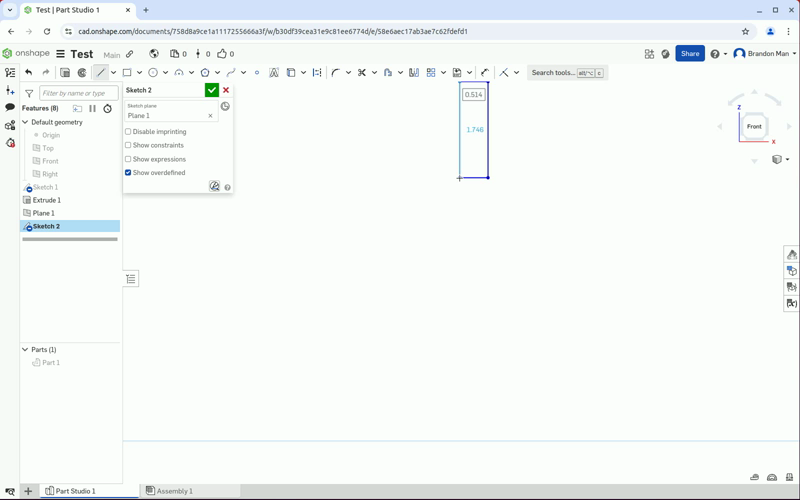
click(459, 177)
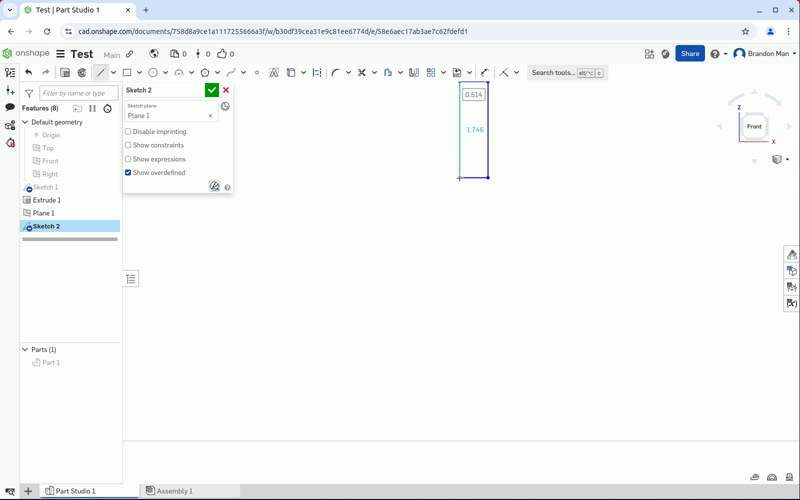
scroll(-6)
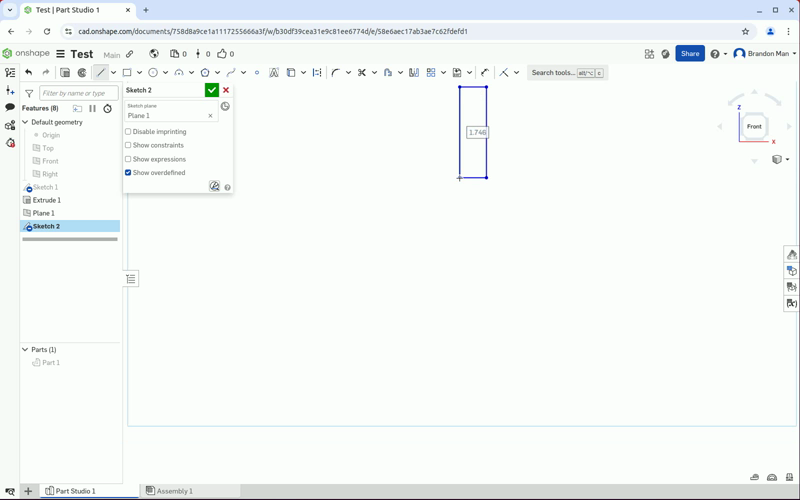
scroll(-6)
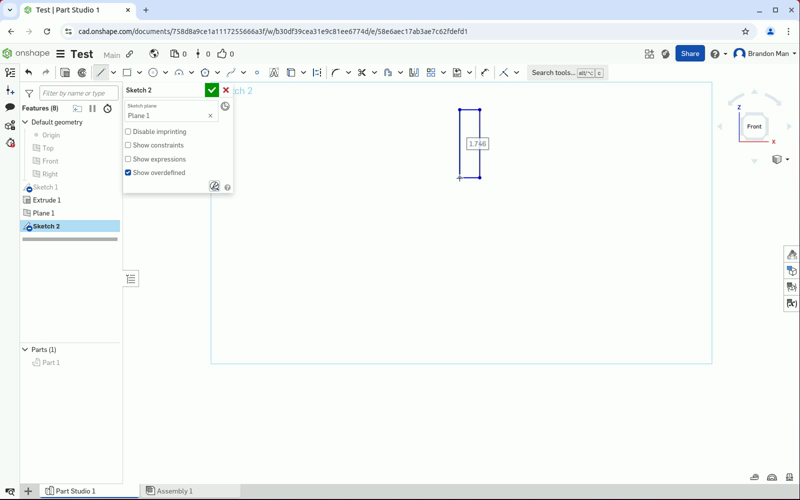
scroll(-6)
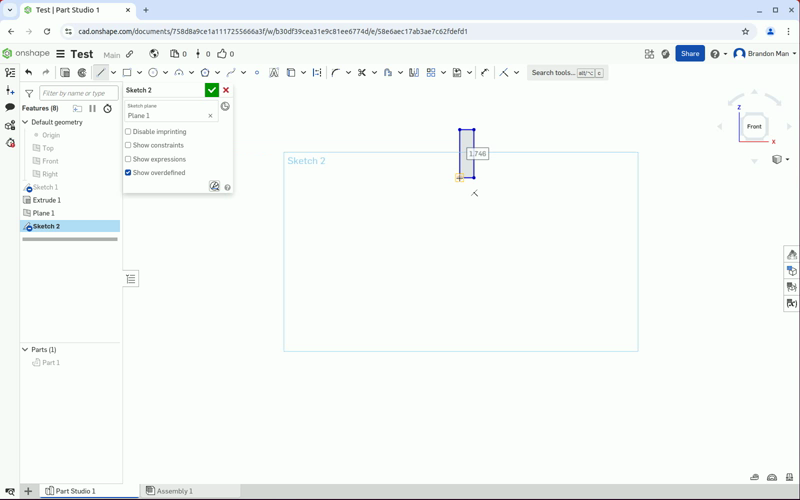
scroll(-6)
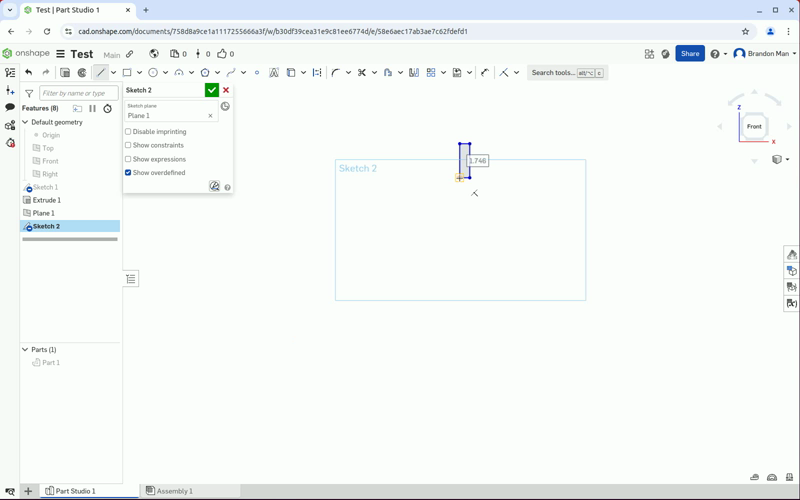
scroll(-6)
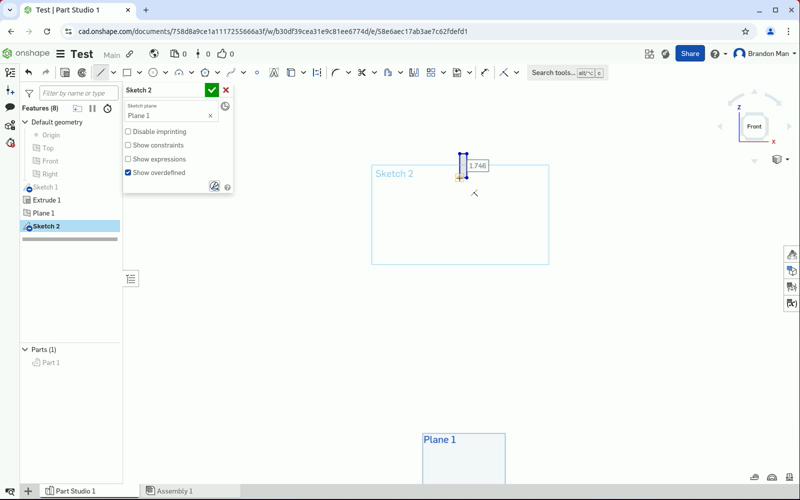
scroll(-6)
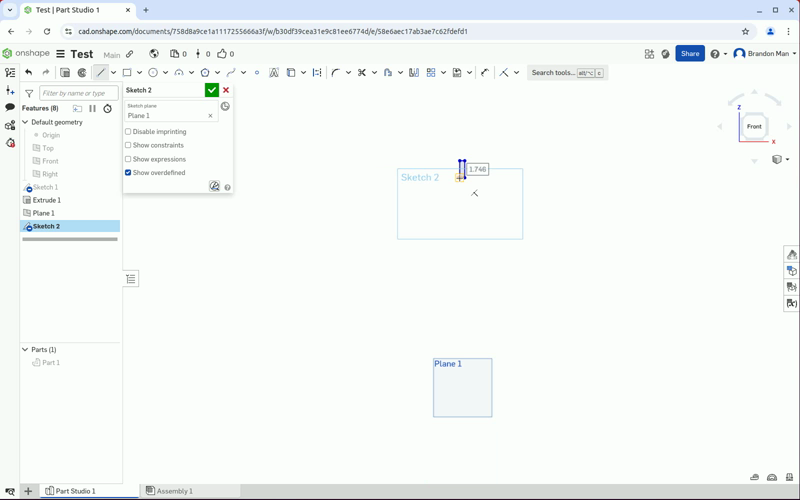
scroll(-6)
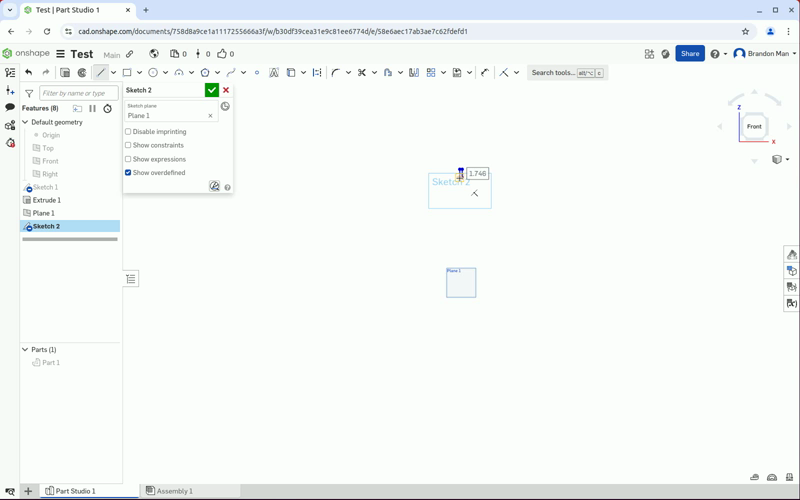
key(esc)
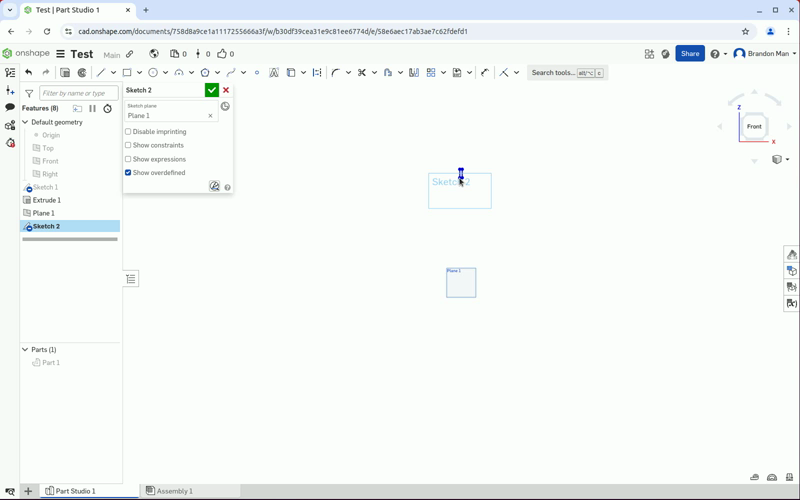
mouse_move(460, 177)
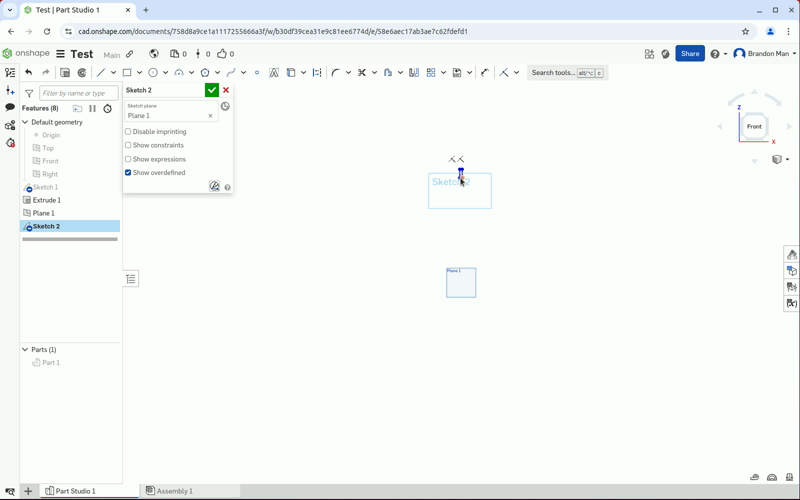
scroll(6)
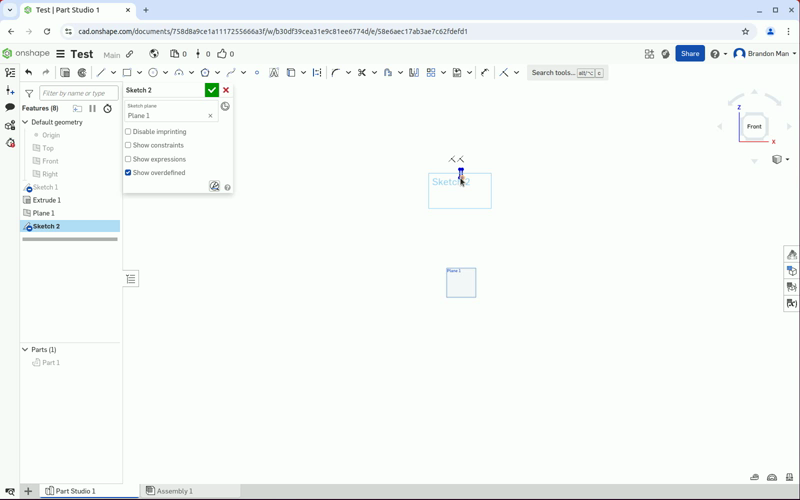
scroll(6)
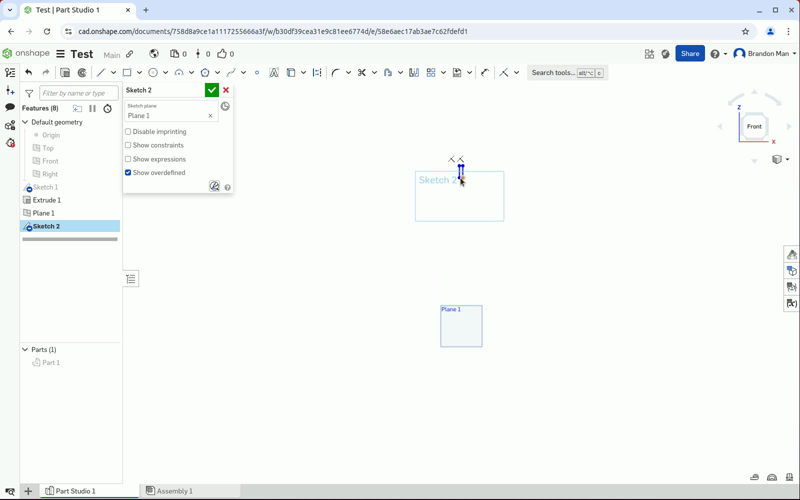
scroll(6)
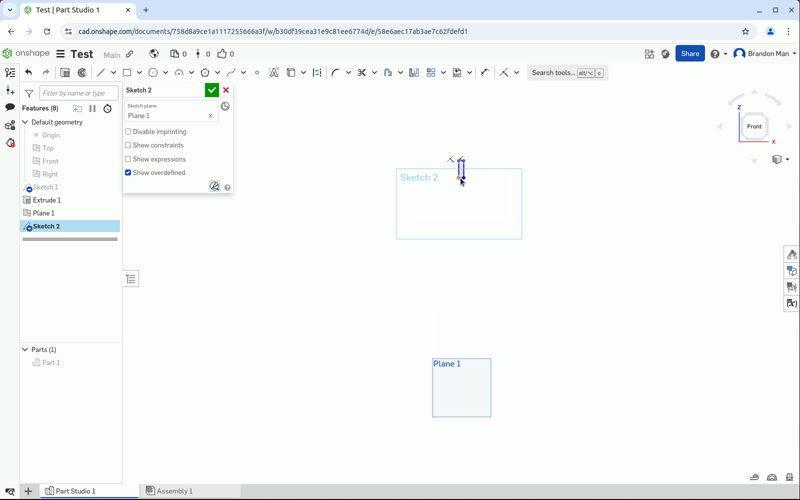
scroll(6)
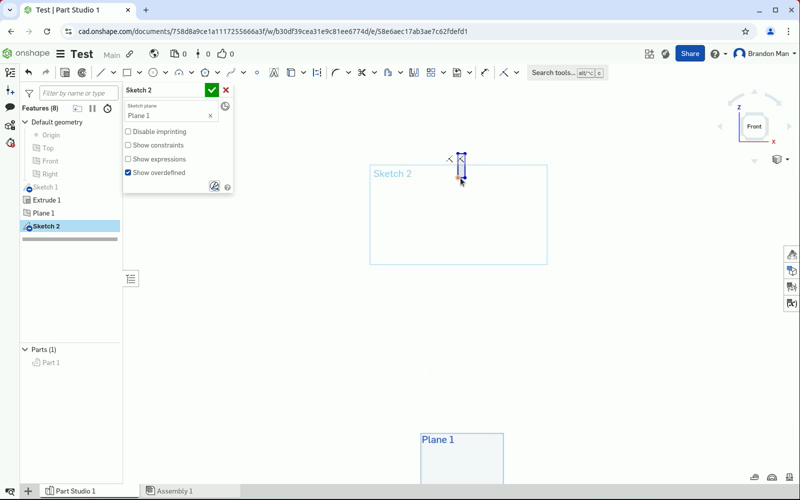
scroll(6)
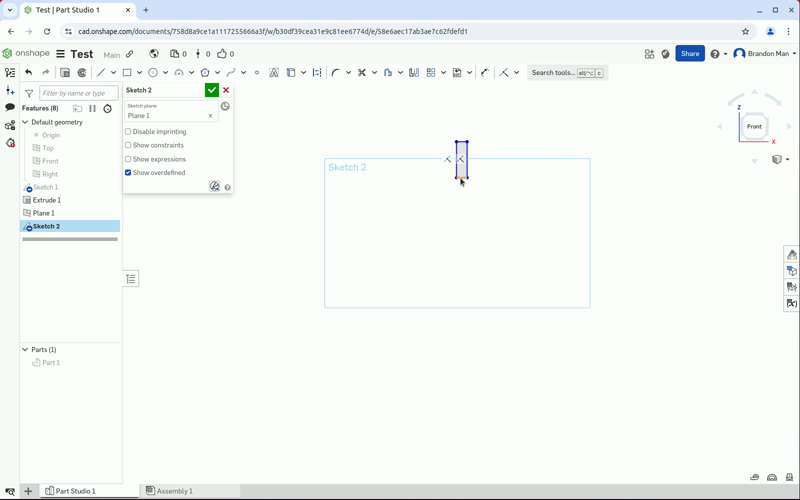
scroll(6)
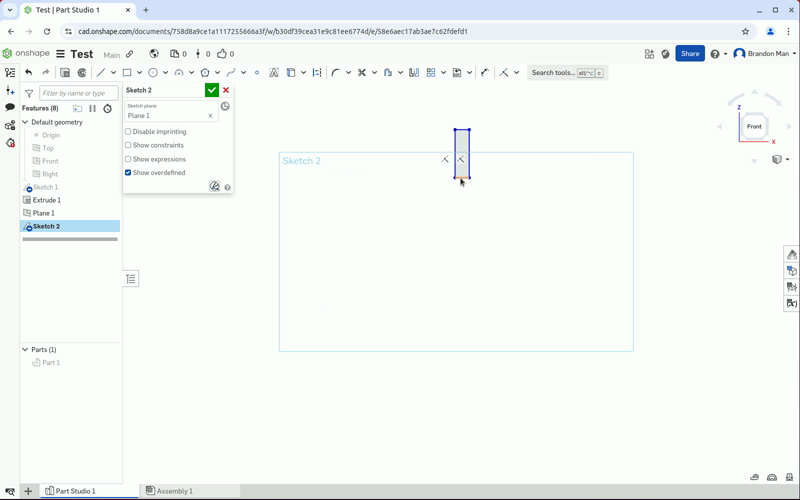
scroll(6)
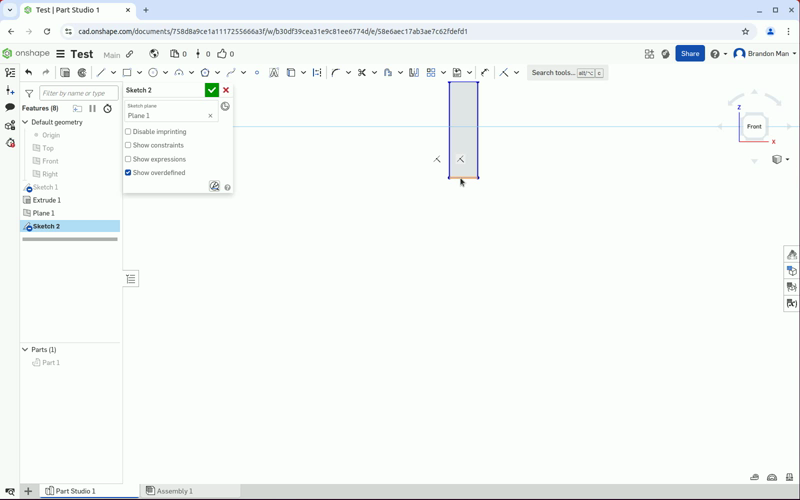
click(460, 177)
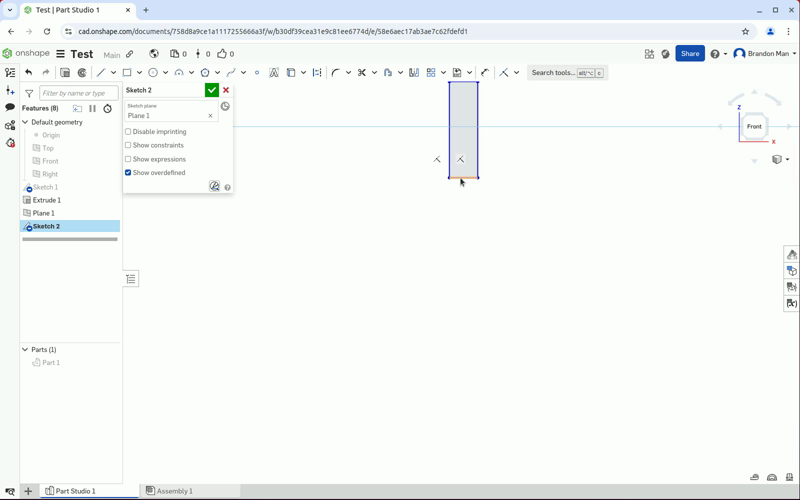
scroll(-6)
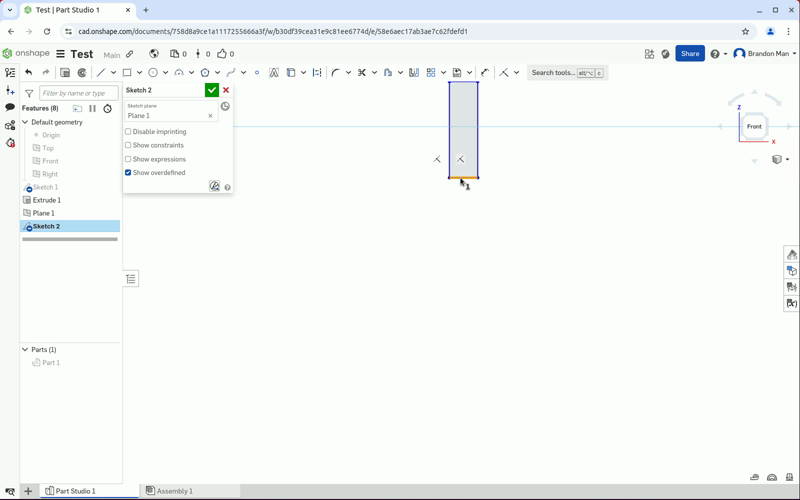
scroll(-6)
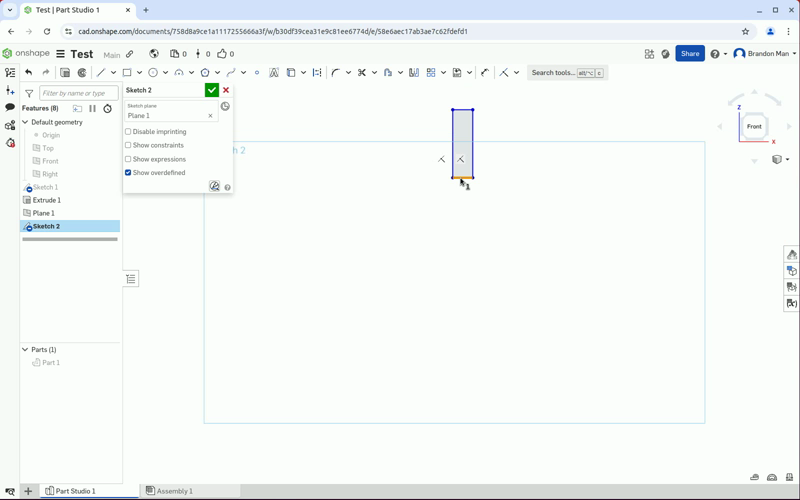
scroll(-6)
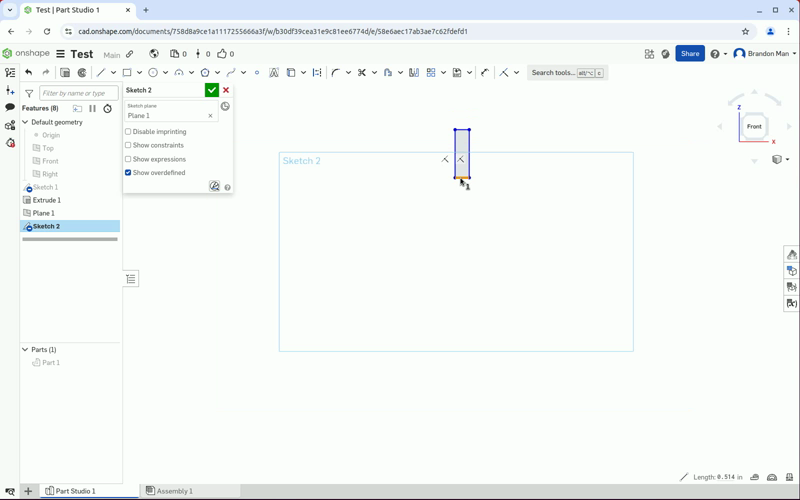
scroll(-6)
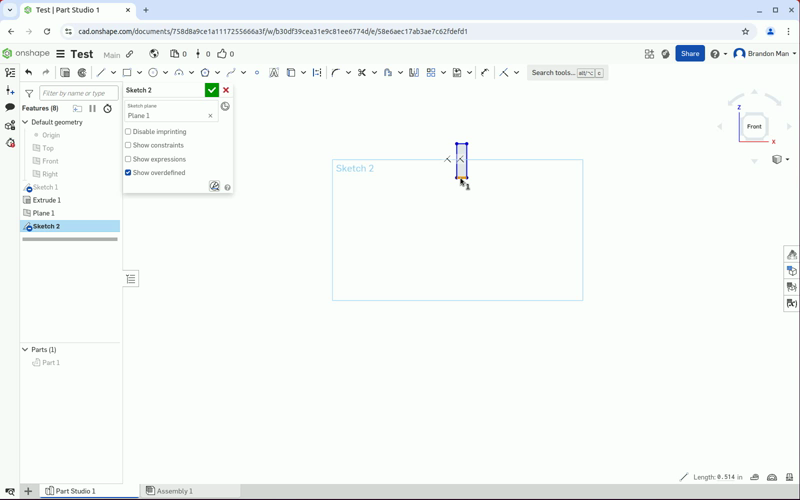
scroll(-6)
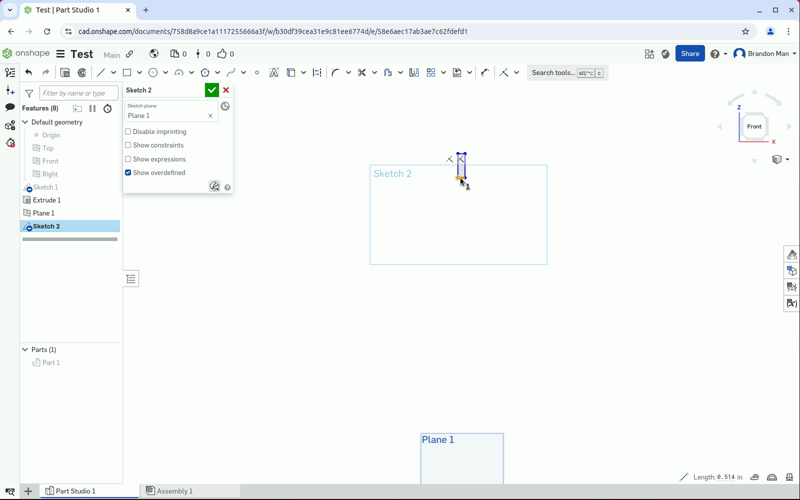
scroll(-6)
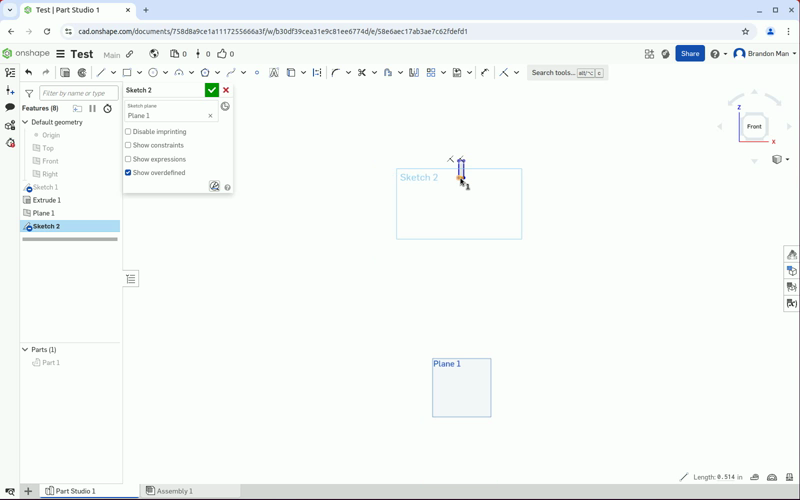
scroll(-6)
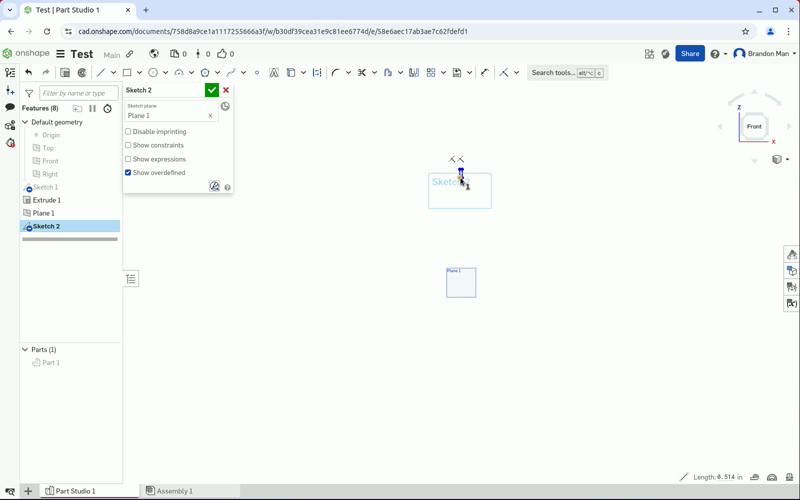
mouse_move(73, 352)
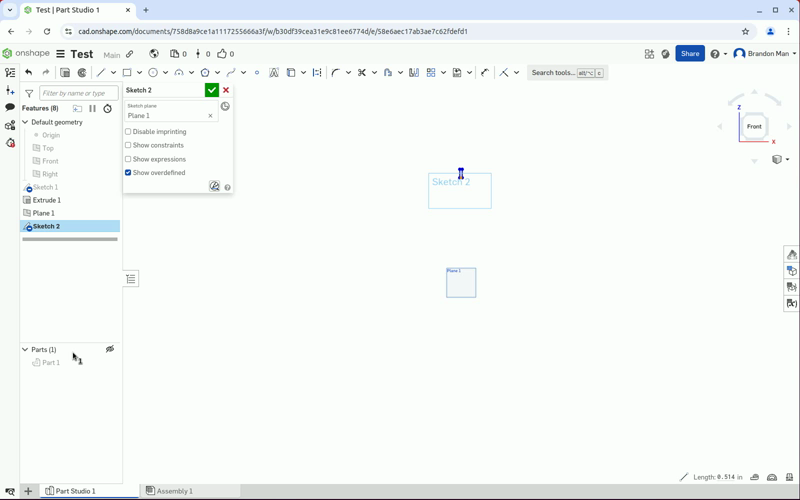
key(shift+y)
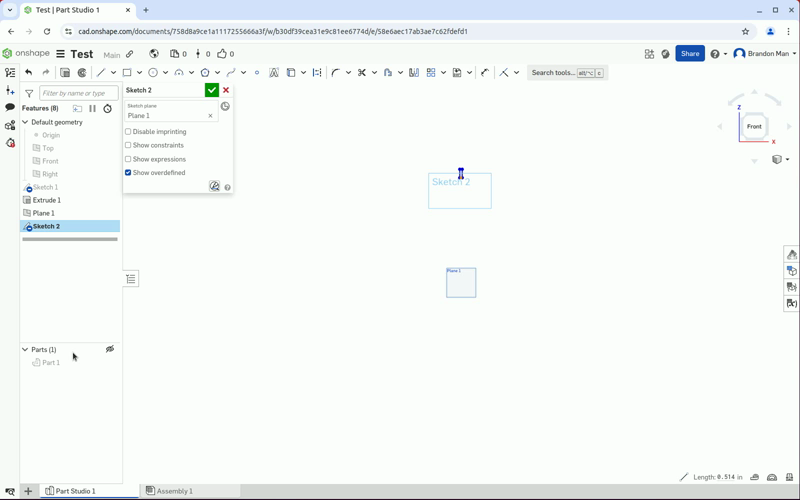
key(shift+e)
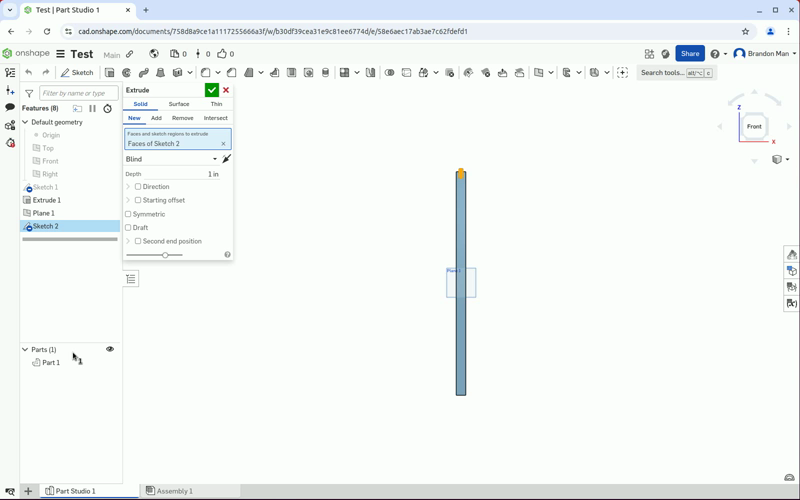
mouse_move(143, 106)
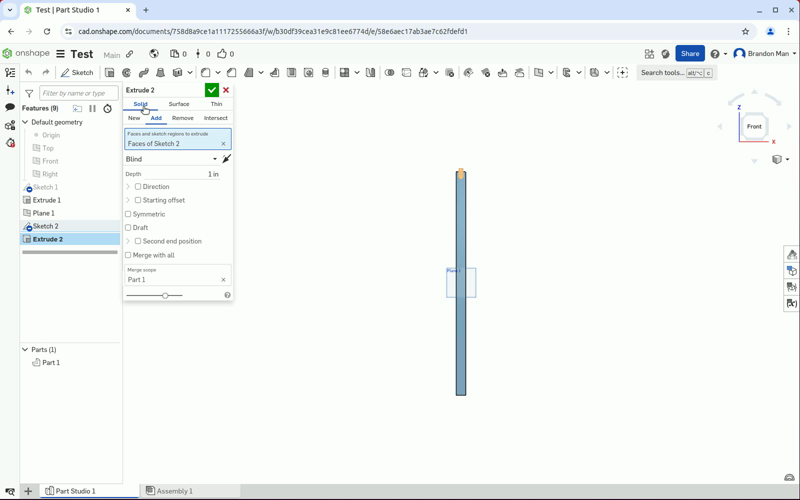
click(143, 106)
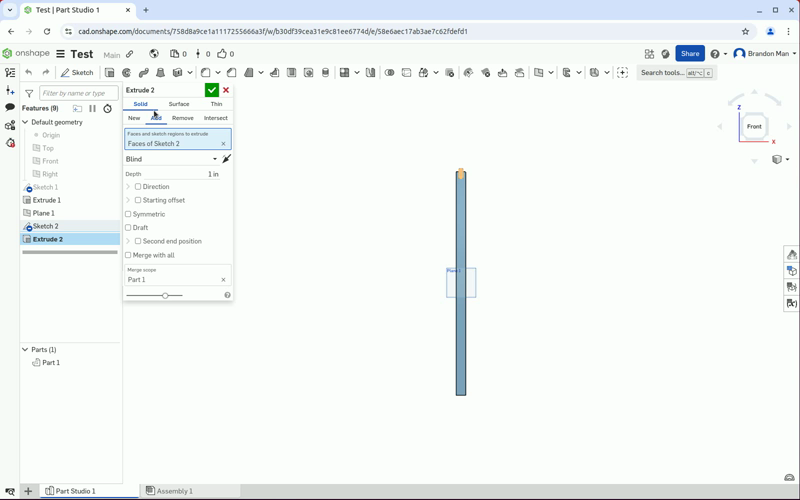
mouse_move(186, 120)
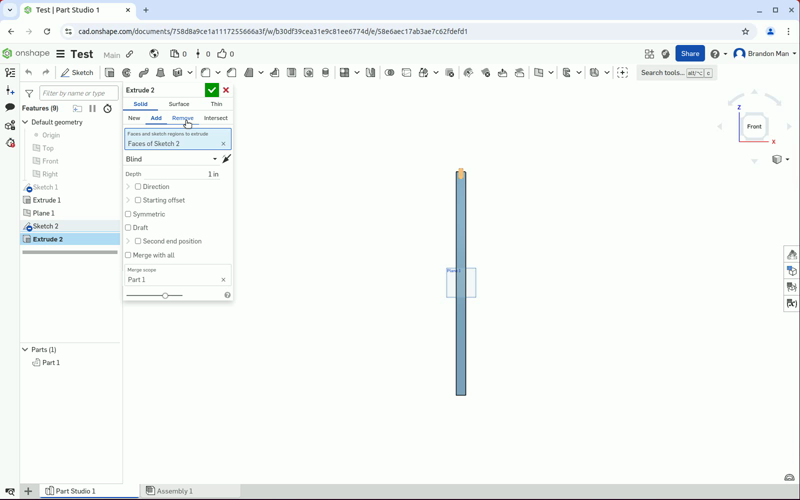
click(186, 120)
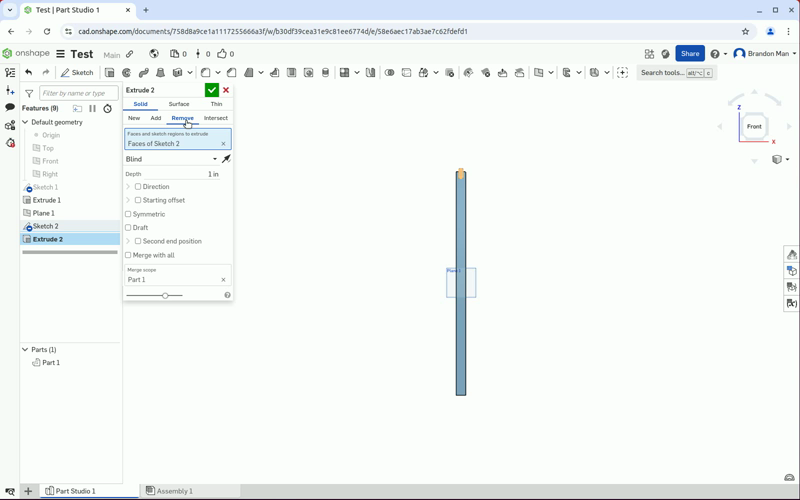
key(tab, 4)
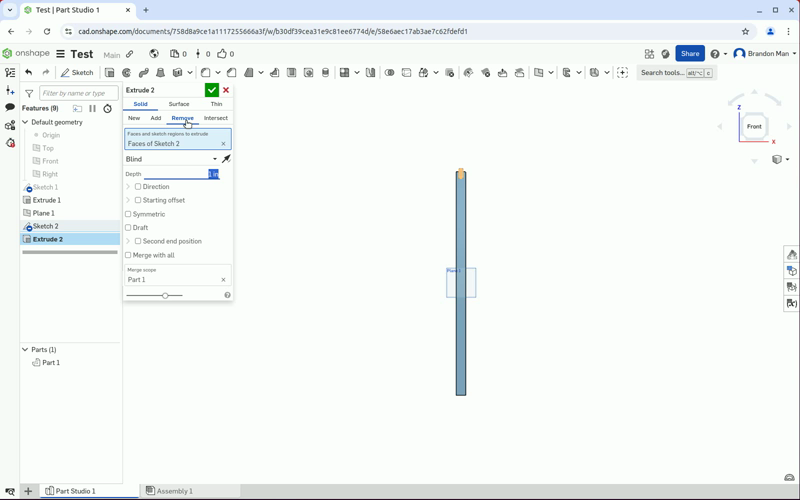
text(0.722)
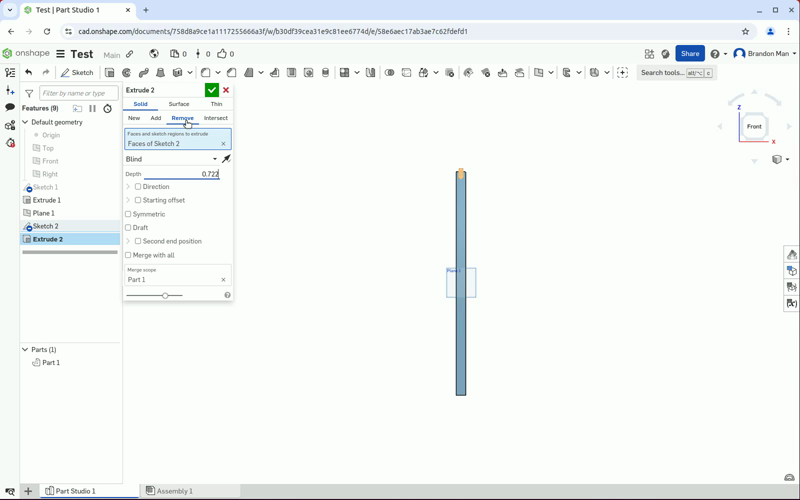
key(tab, 6)
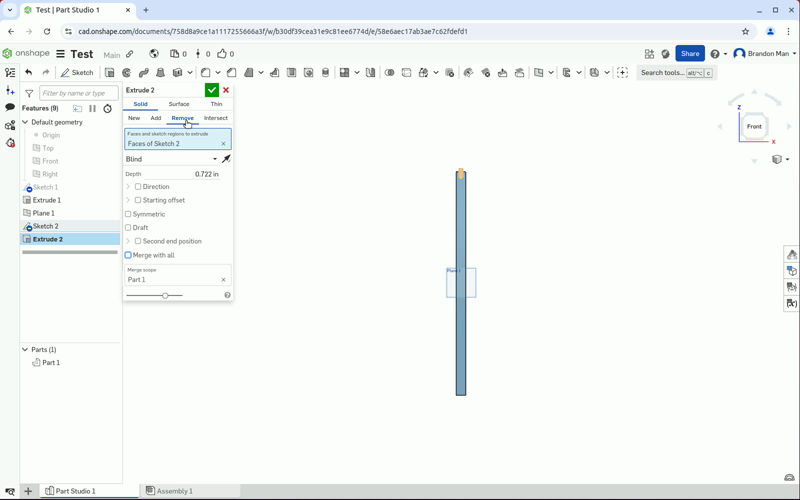
key(space)
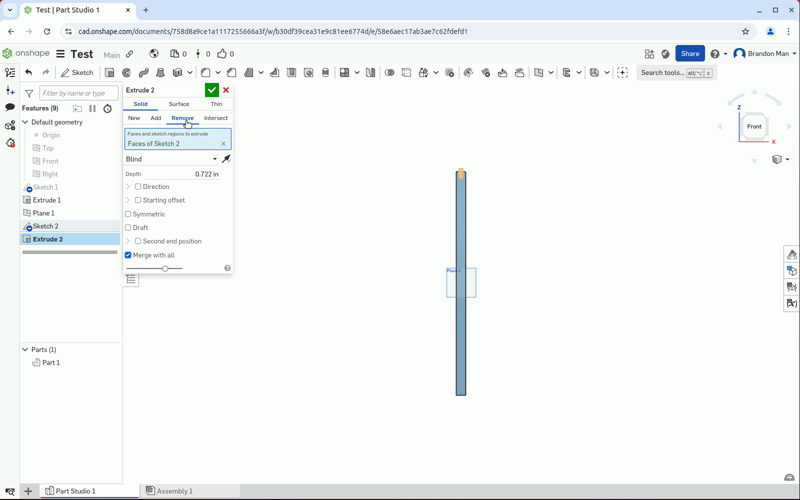
key(enter)
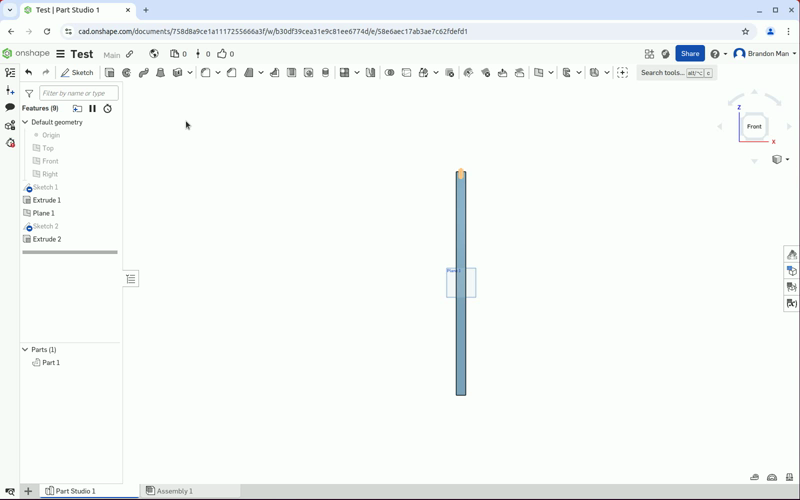
key(shift+h)
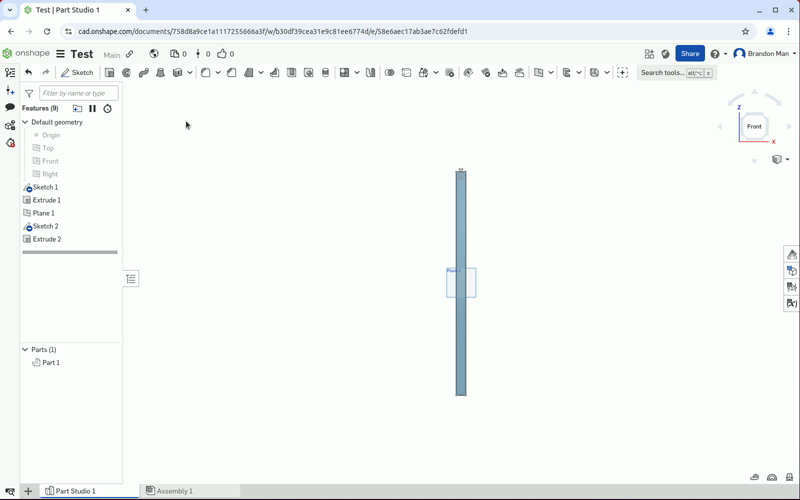
key(shift+h)
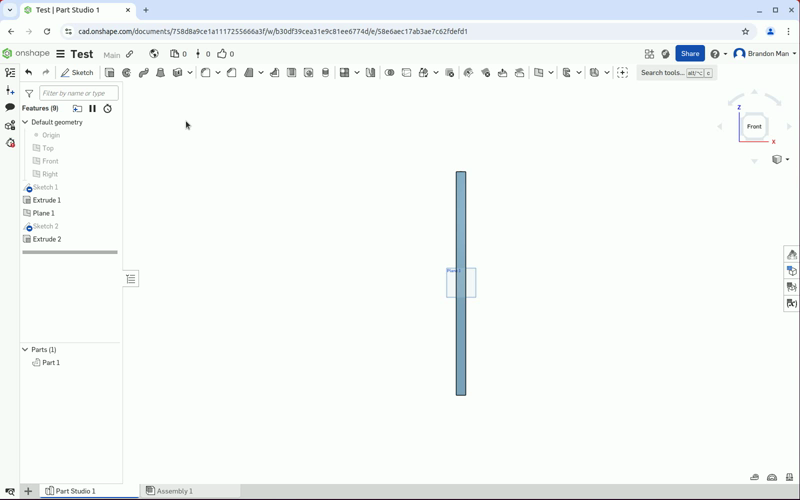
mouse_move(73, 189)
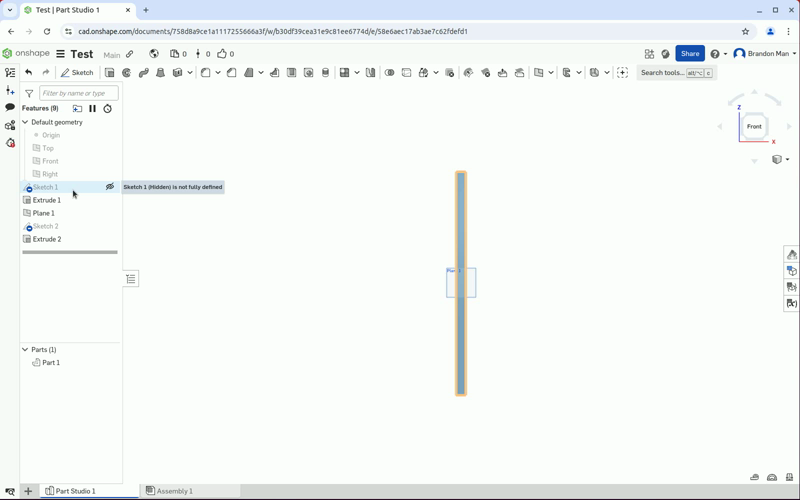
click(73, 189)
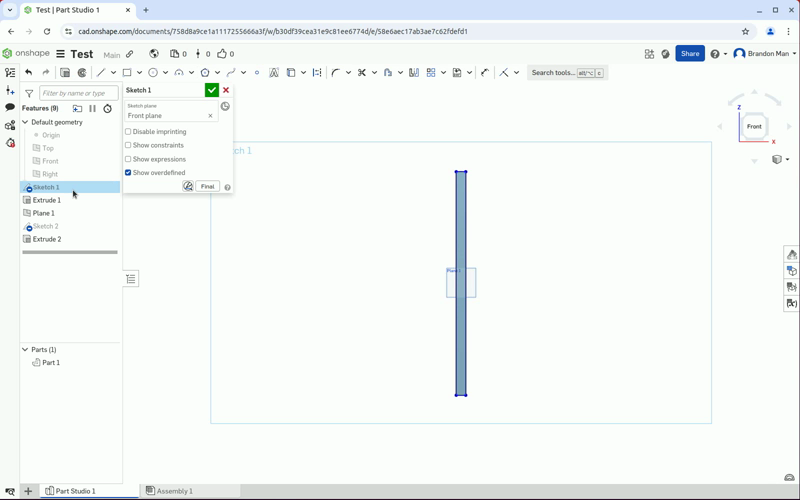
mouse_move(229, 92)
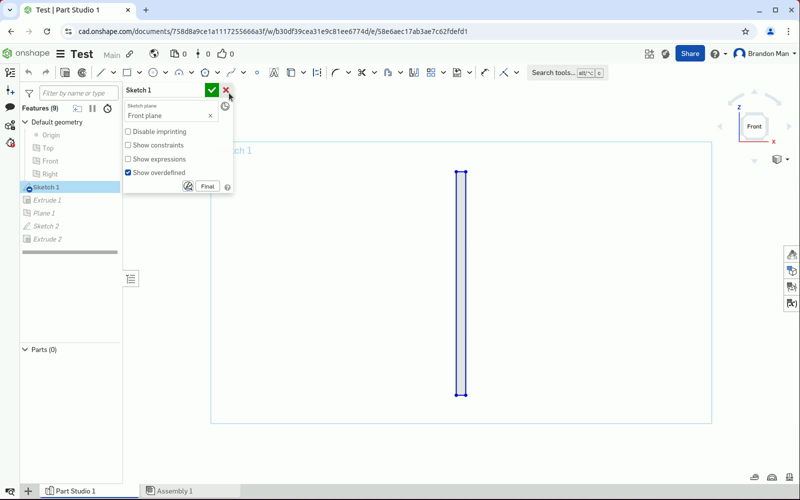
click(229, 92)
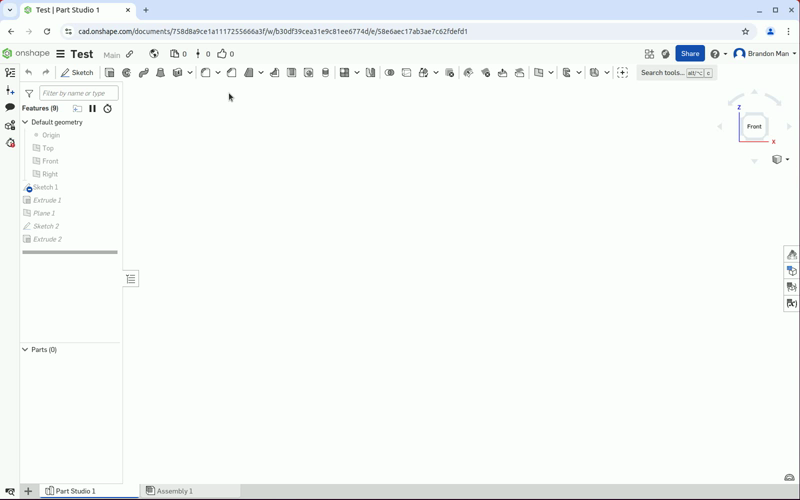
key(shift+s)
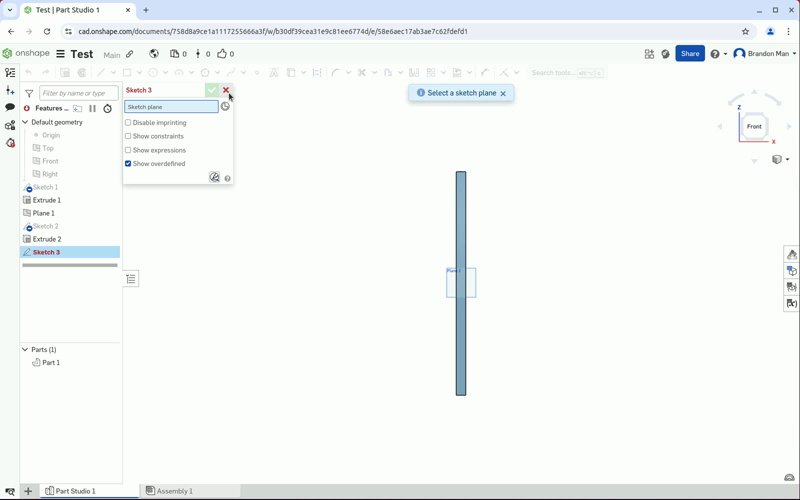
mouse_move(73, 215)
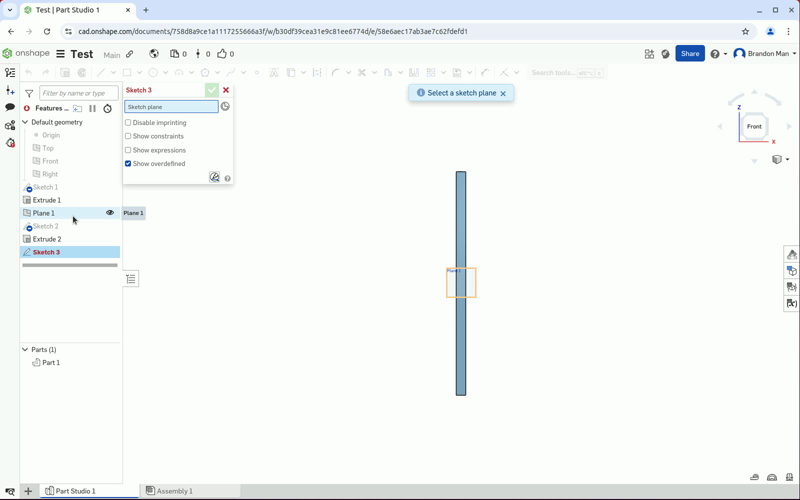
click(73, 215)
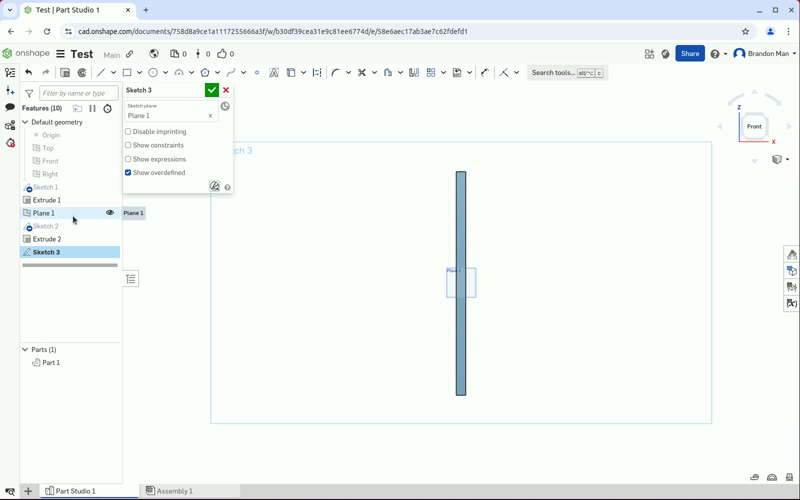
mouse_move(73, 352)
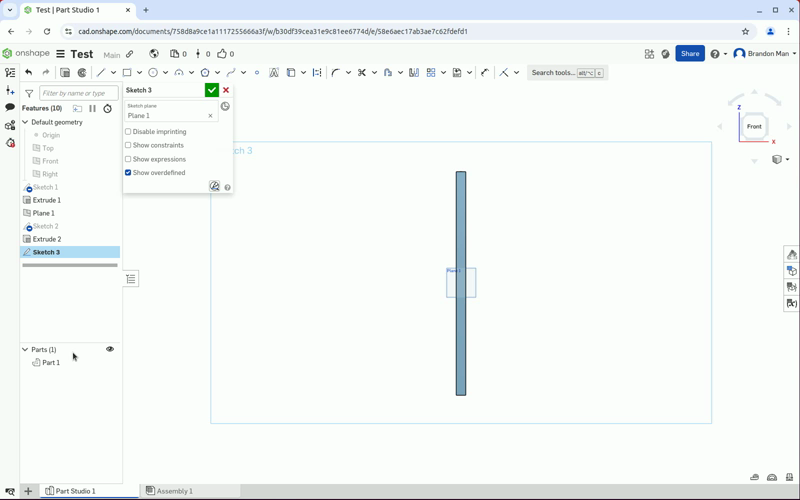
key(y)
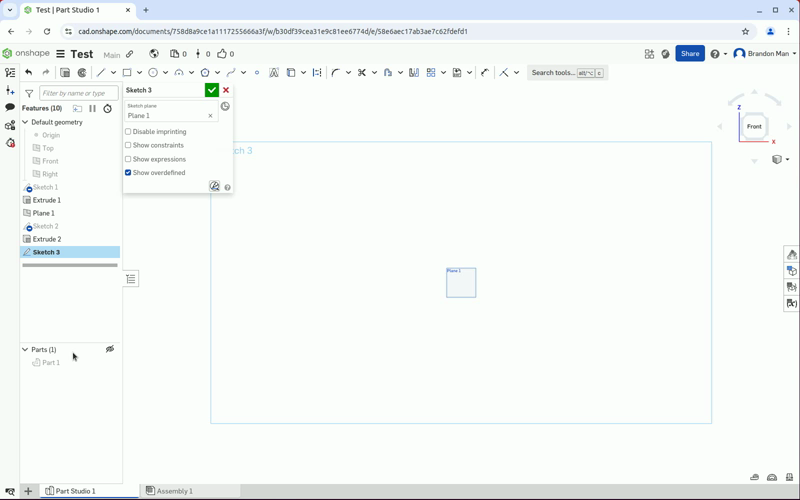
key(l)
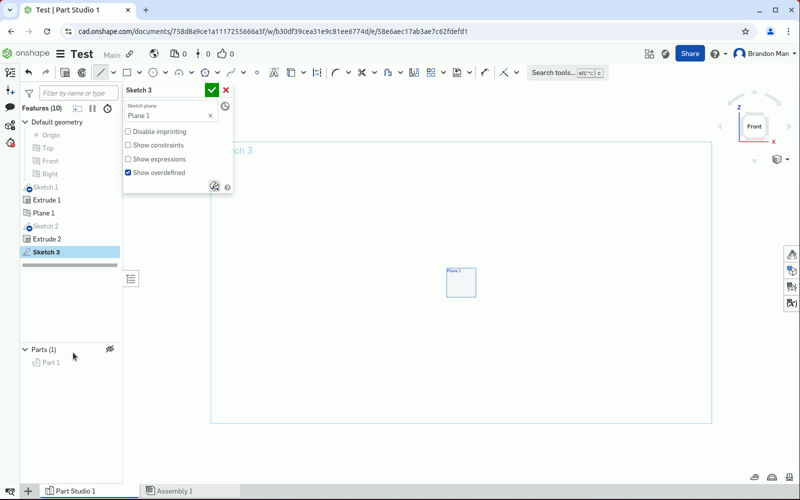
key_down(shift)
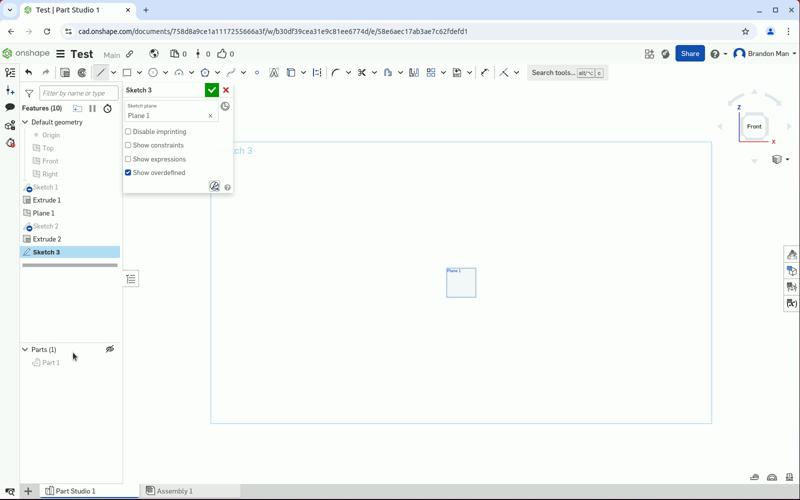
mouse_move(459, 354)
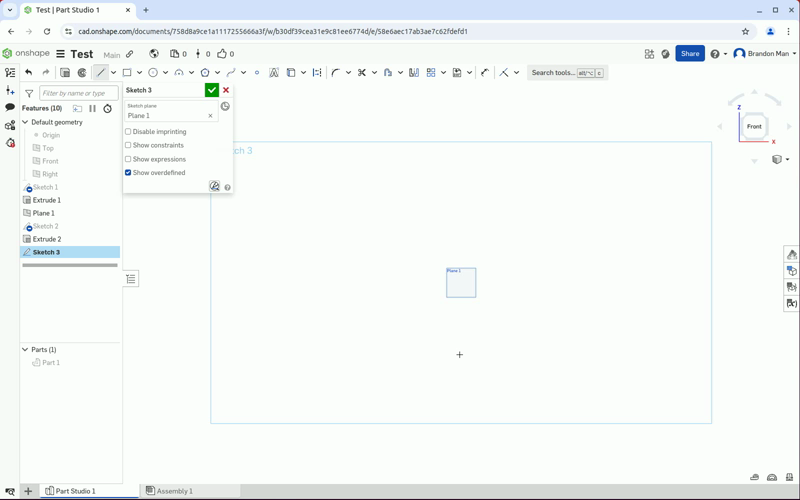
click(459, 354)
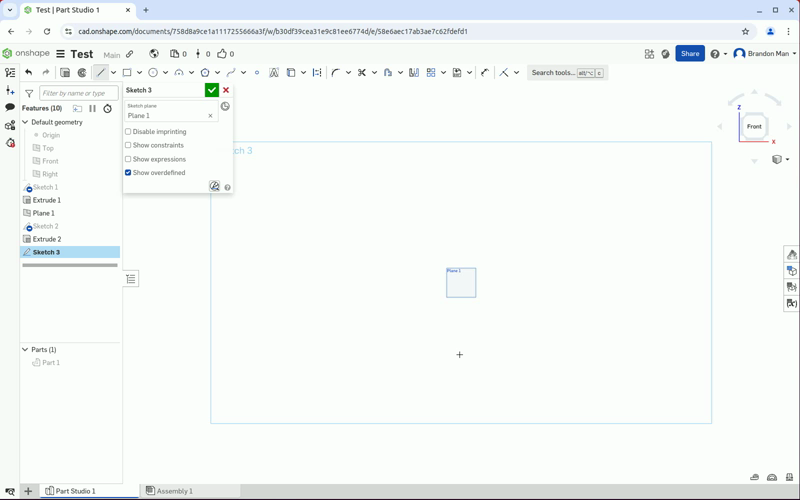
key_up(shift)
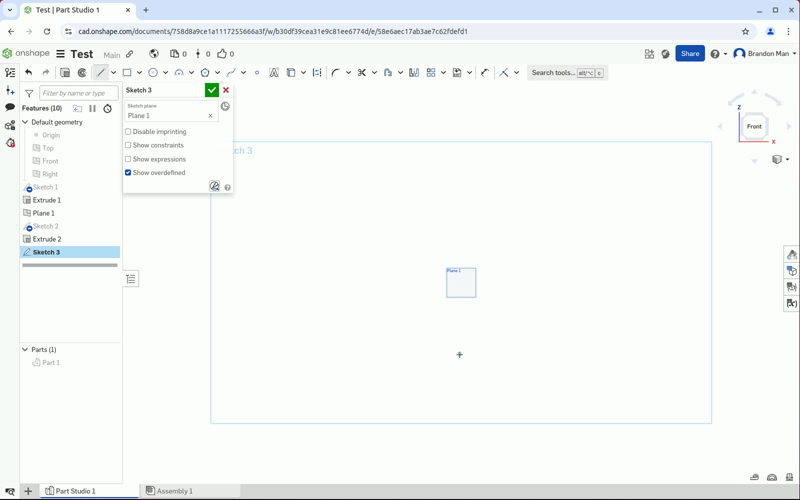
key_down(shift)
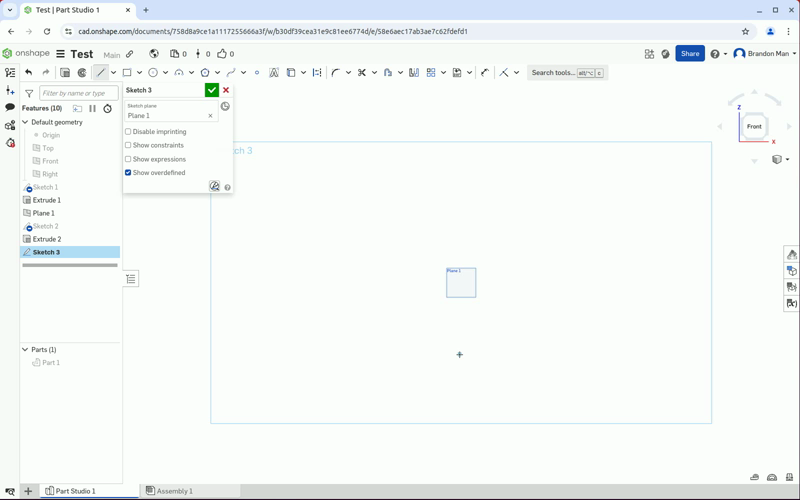
mouse_move(489, 354)
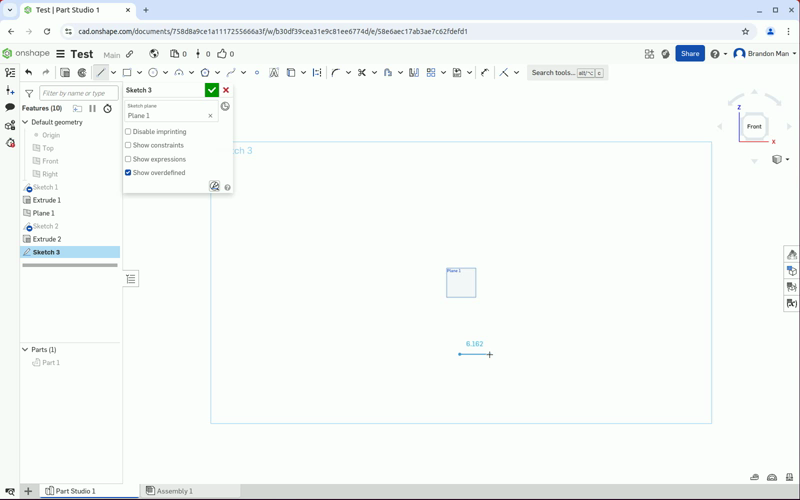
mouse_move(462, 354)
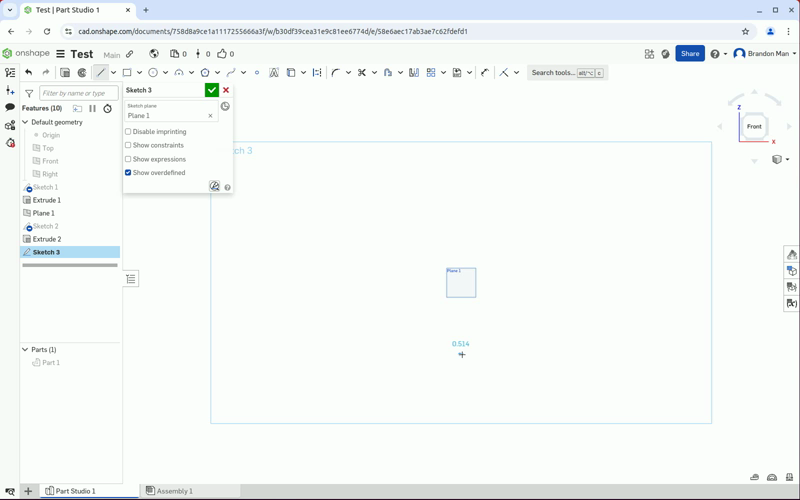
scroll(6)
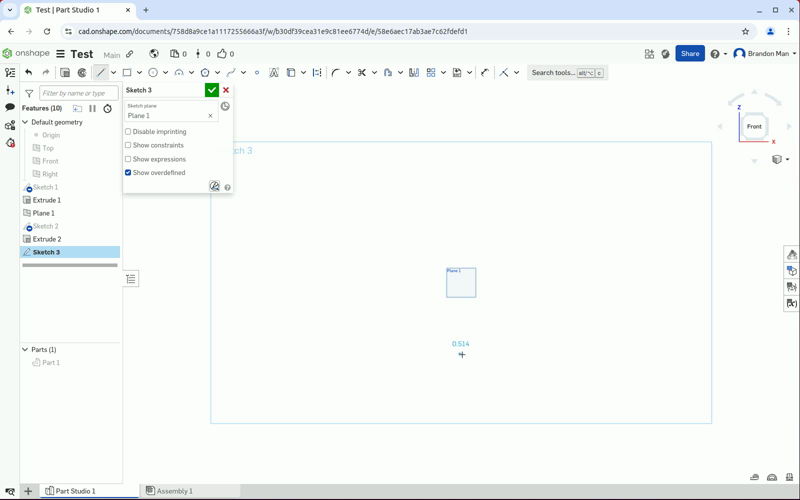
scroll(6)
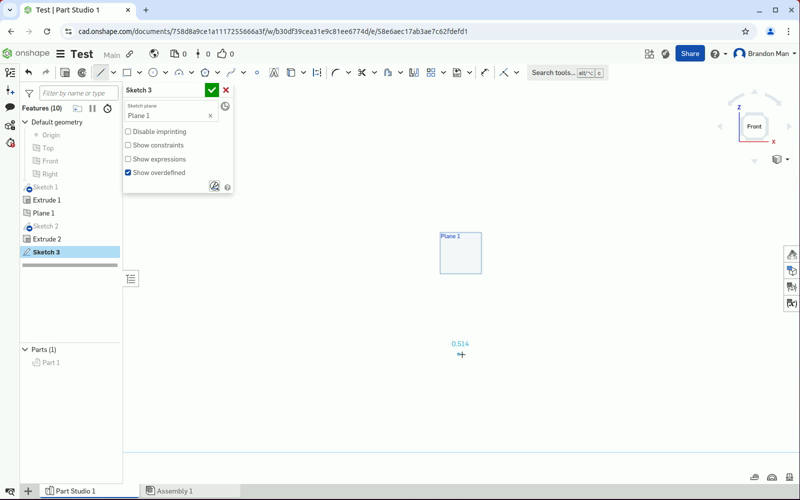
scroll(6)
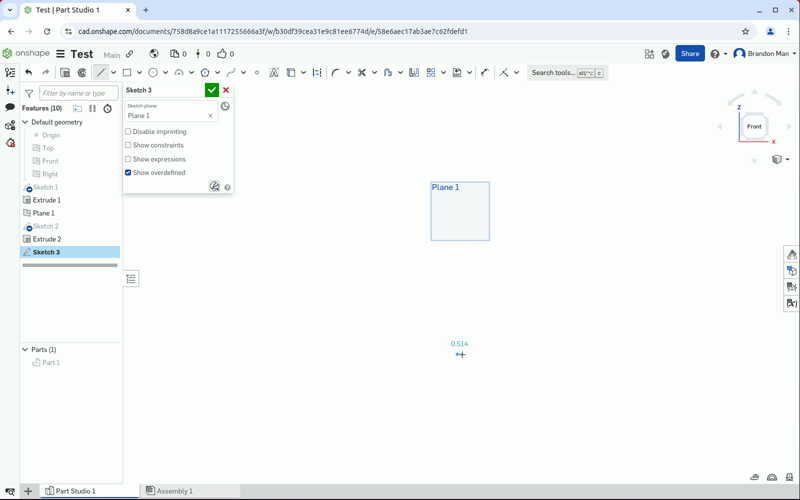
scroll(6)
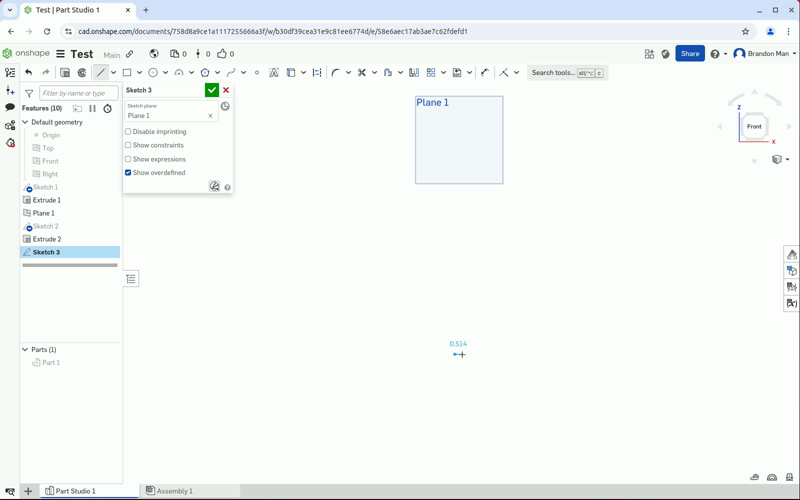
scroll(6)
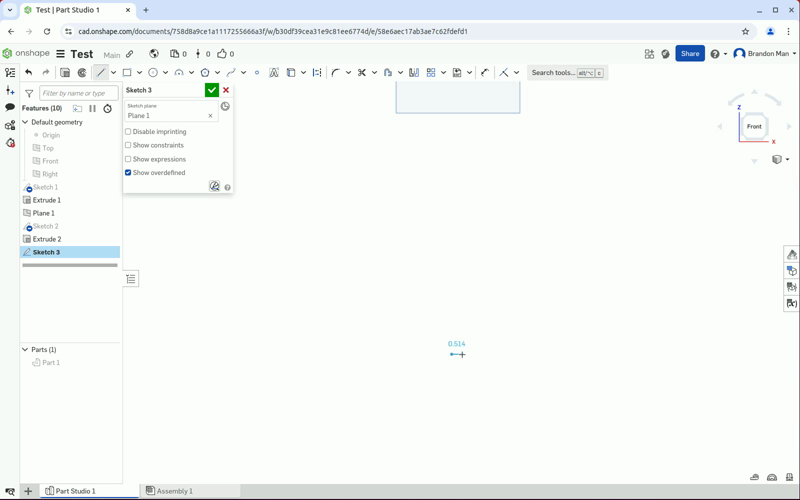
scroll(6)
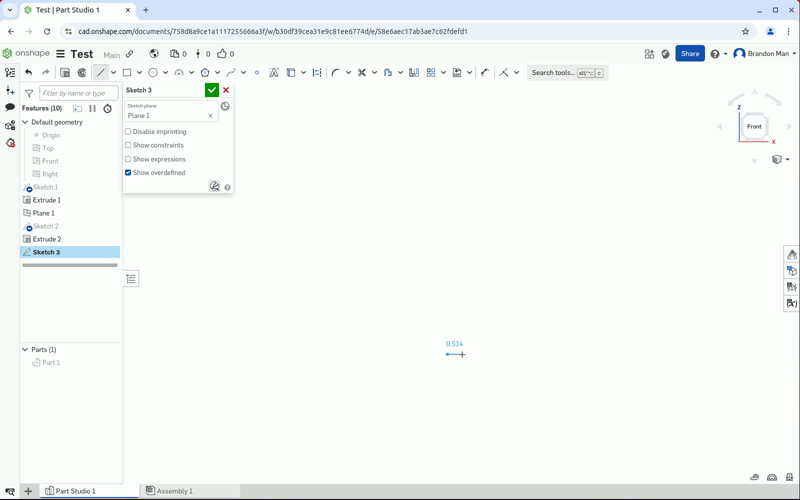
scroll(6)
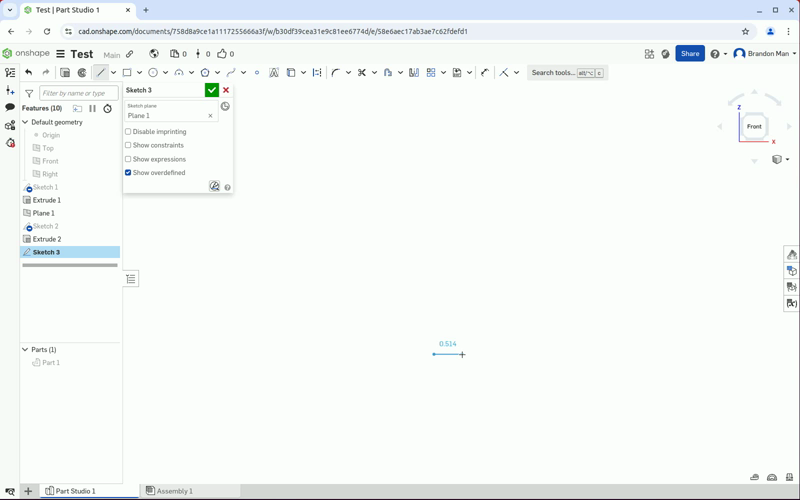
click(462, 354)
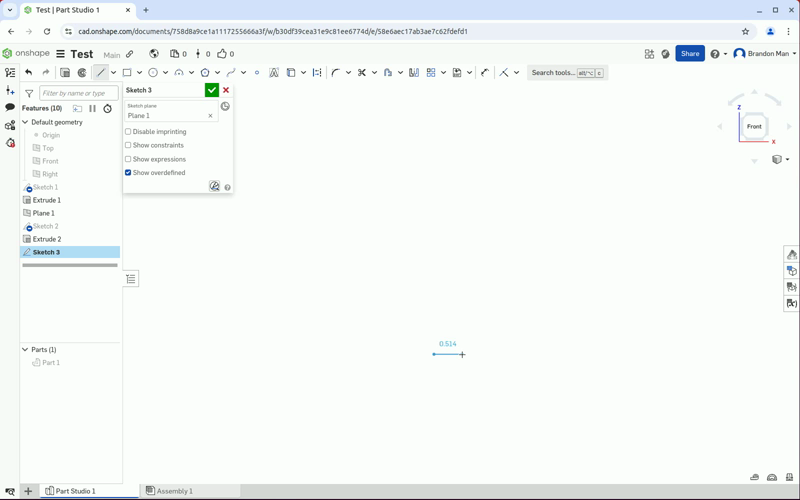
scroll(-6)
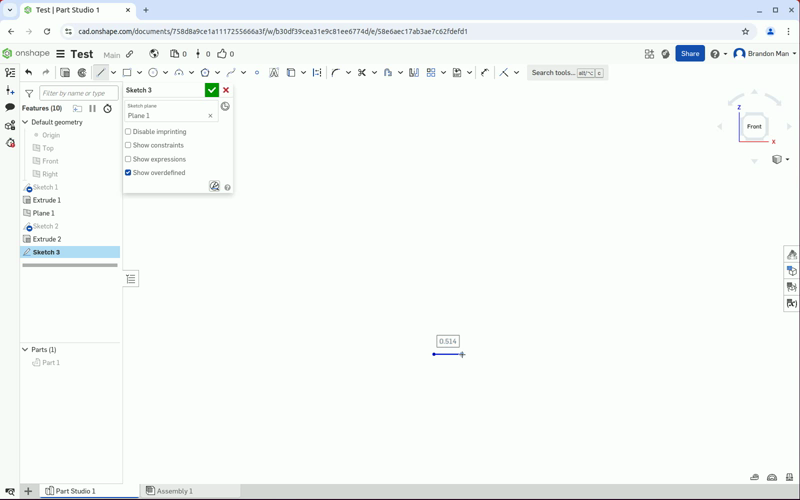
scroll(-6)
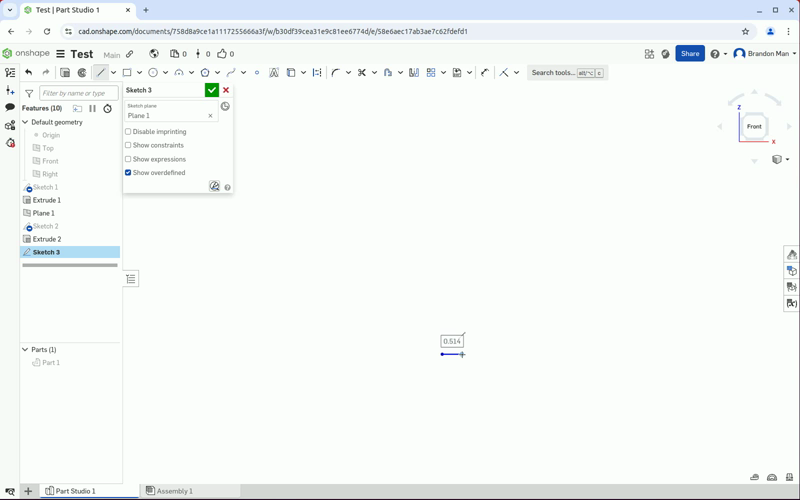
scroll(-6)
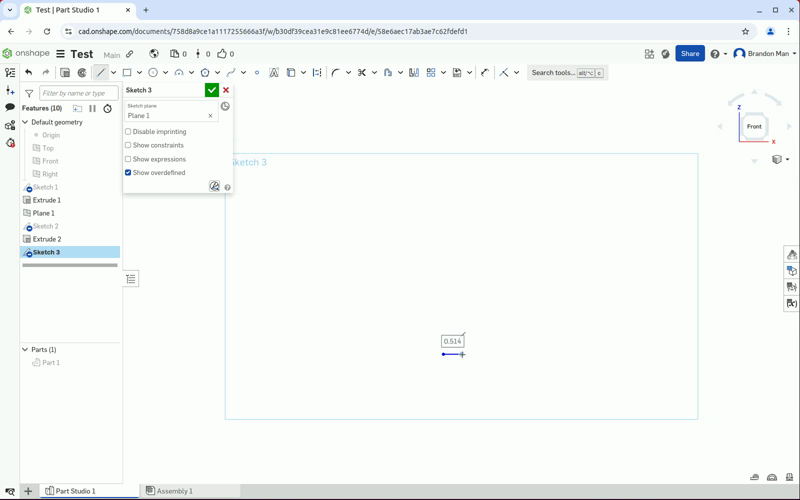
scroll(-6)
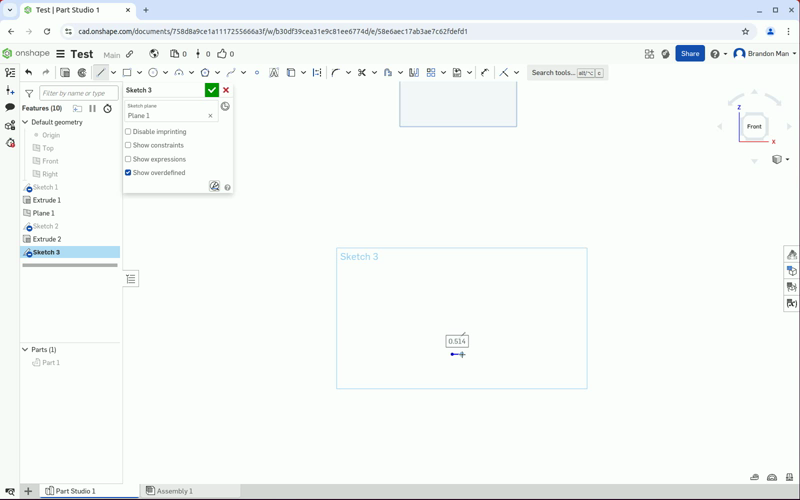
scroll(-6)
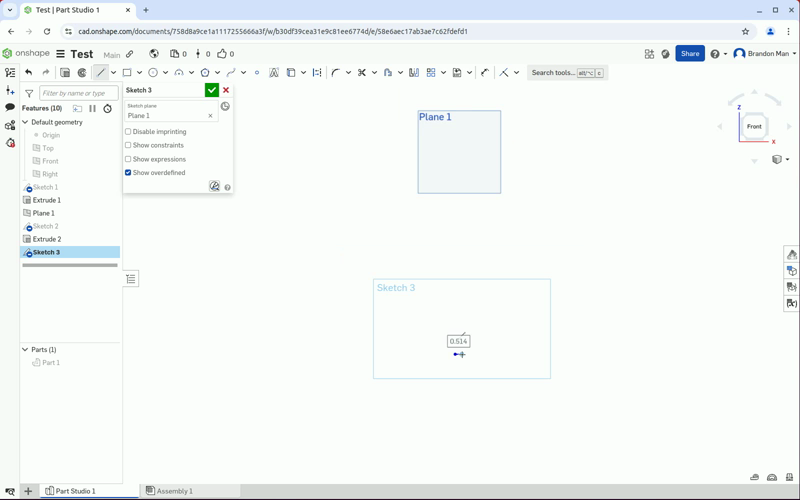
scroll(-6)
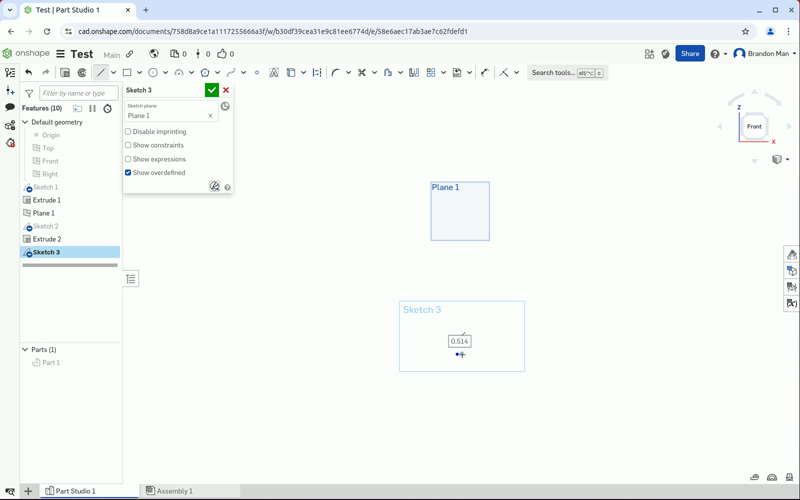
scroll(-6)
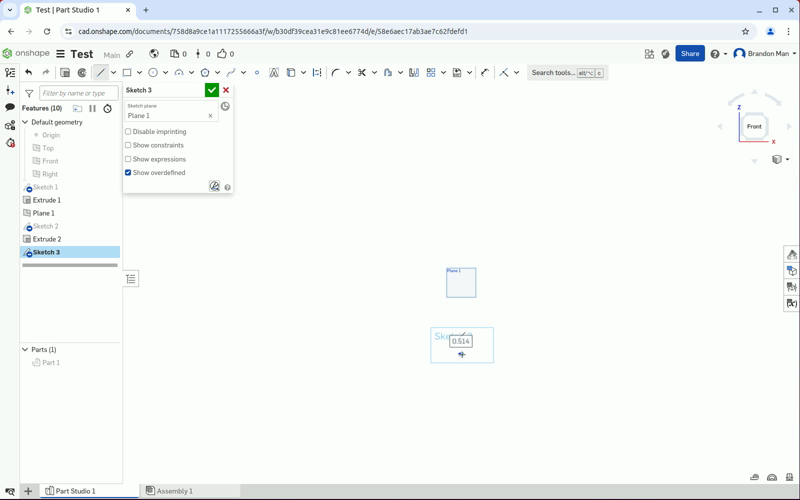
key_up(shift)
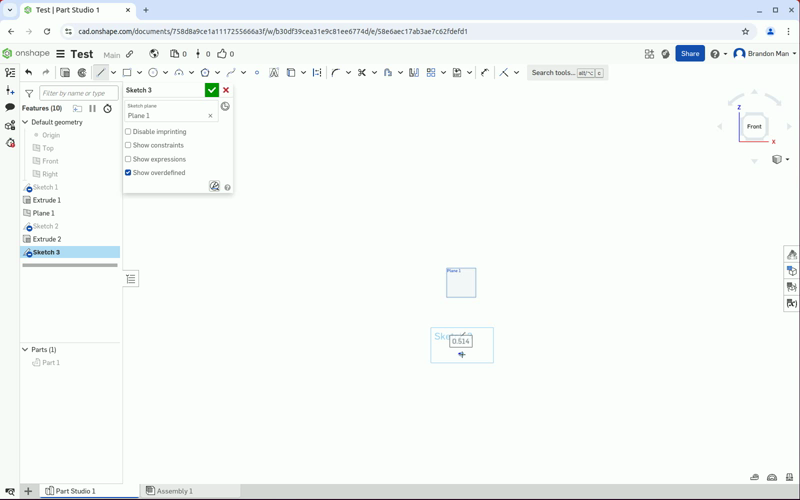
key_down(shift)
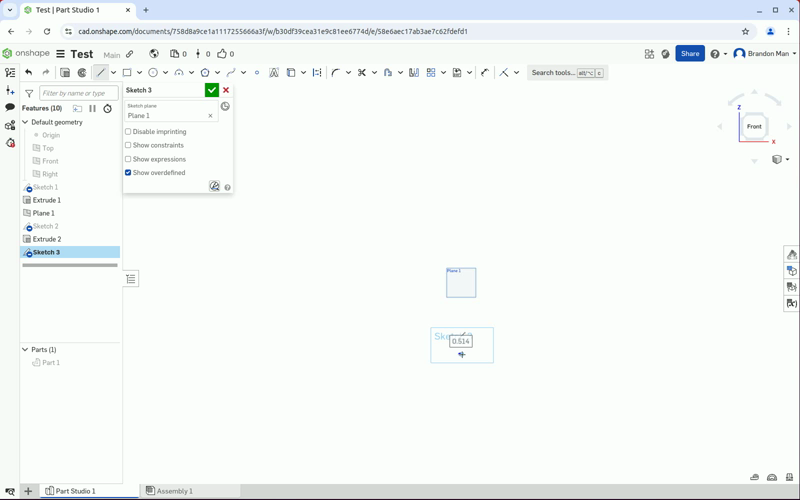
mouse_move(492, 354)
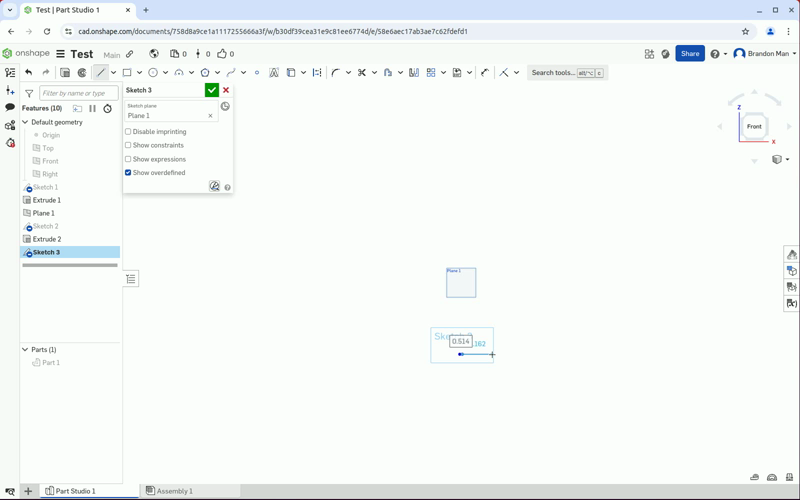
mouse_move(462, 346)
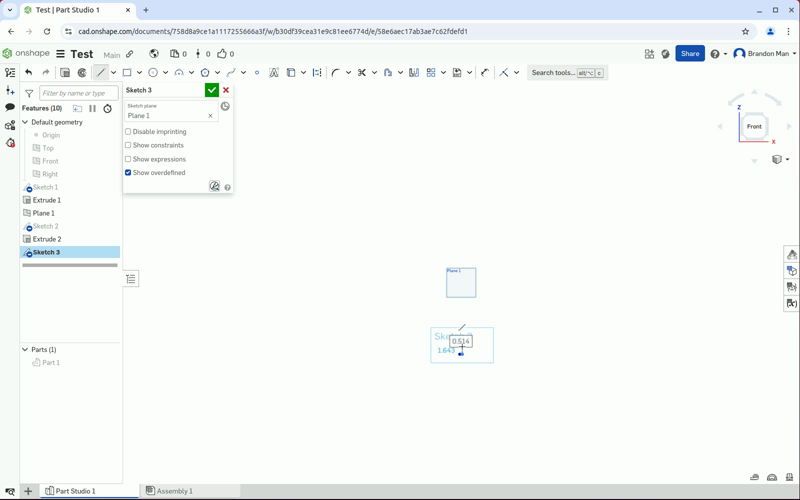
click(462, 346)
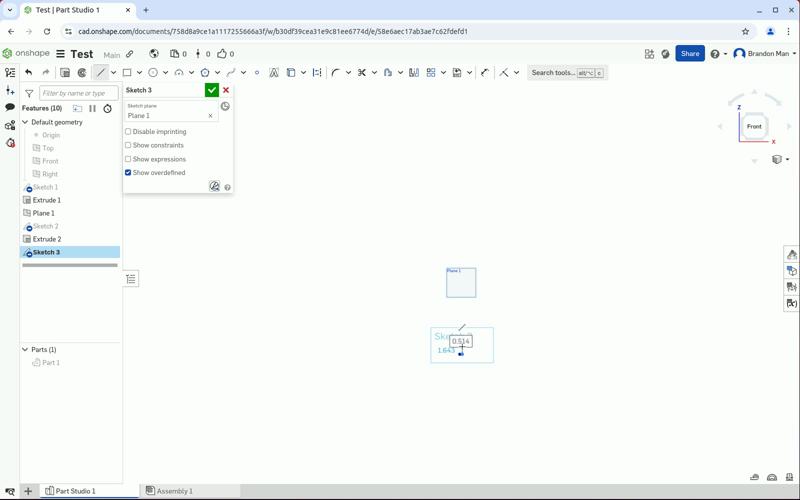
key_up(shift)
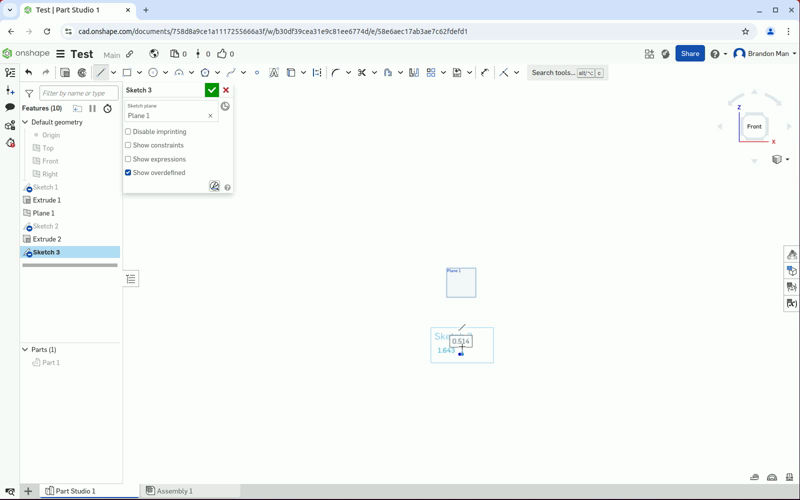
key_down(shift)
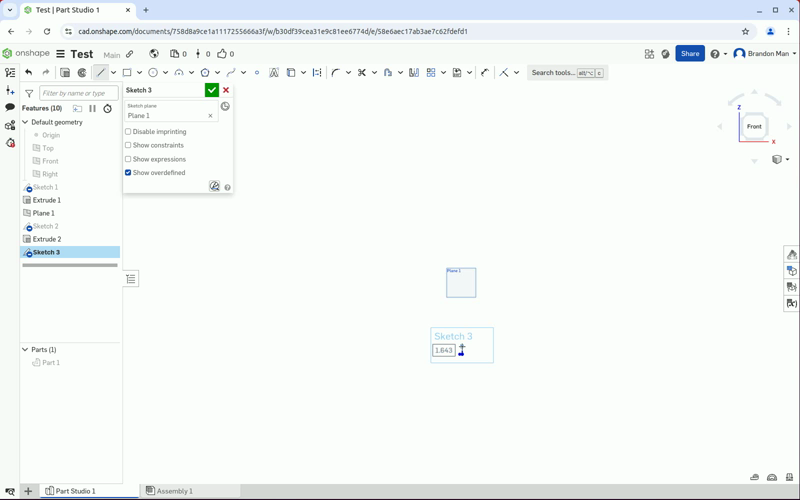
mouse_move(492, 346)
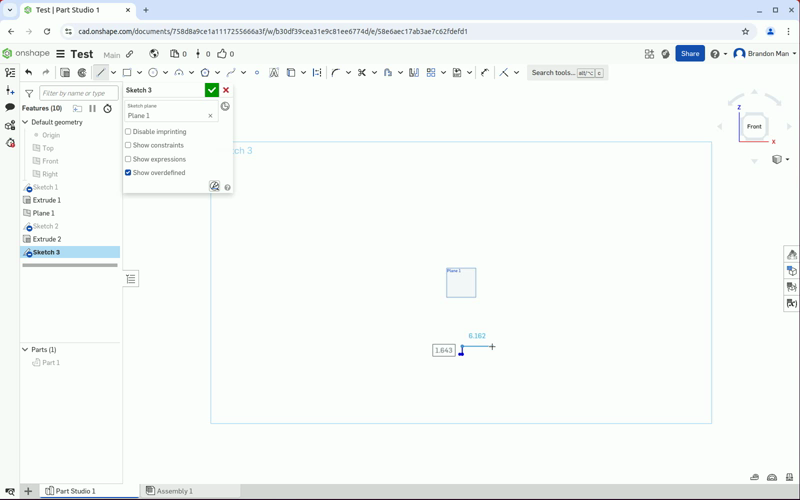
mouse_move(459, 346)
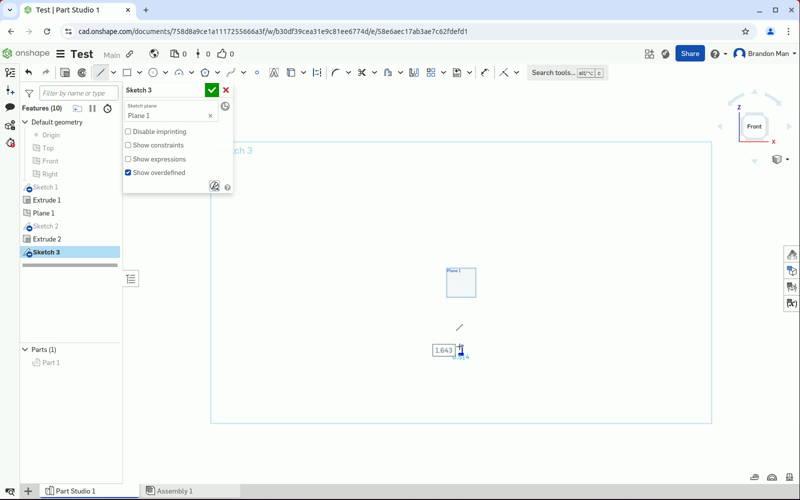
scroll(6)
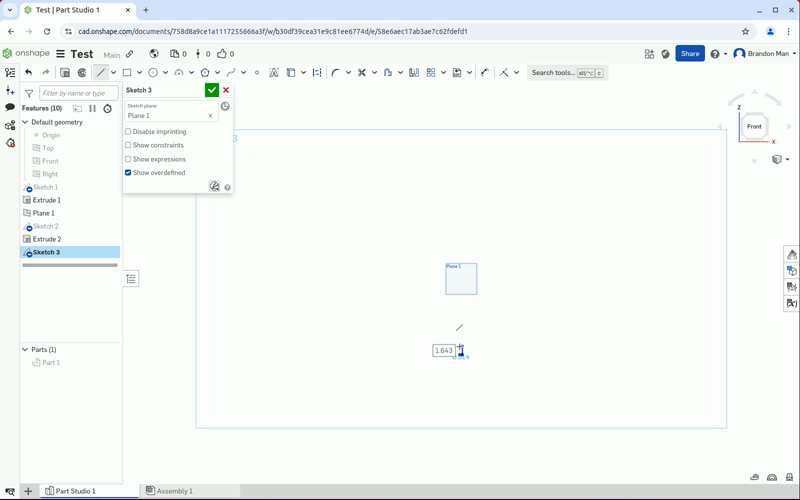
scroll(6)
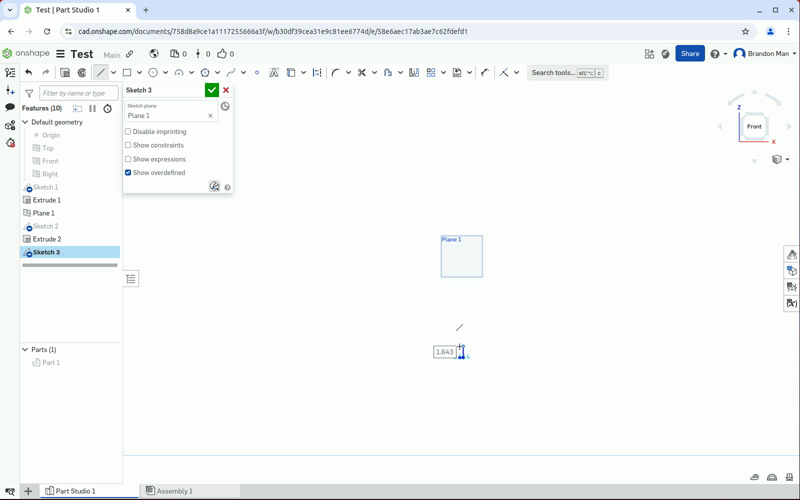
scroll(6)
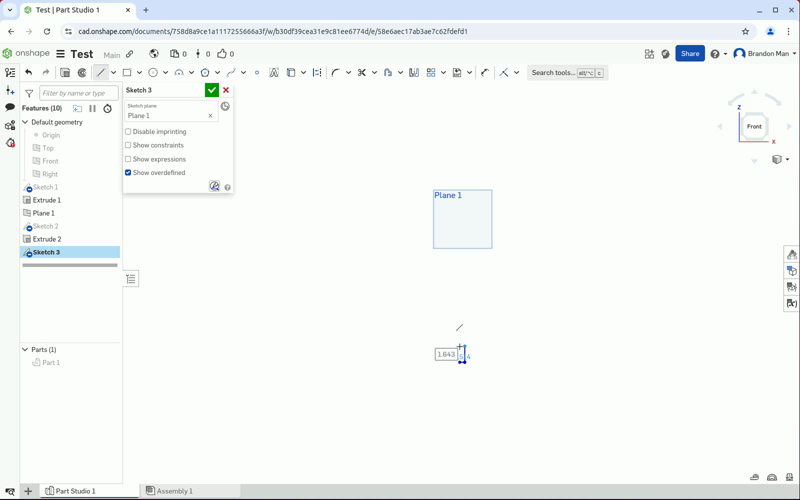
scroll(6)
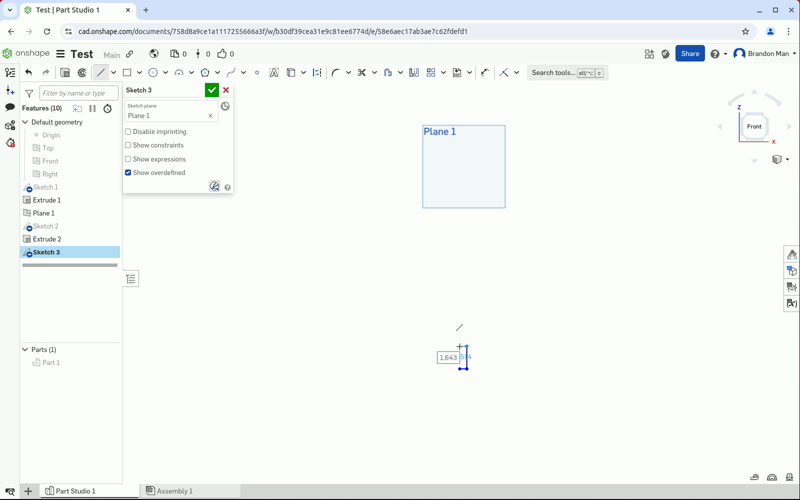
scroll(6)
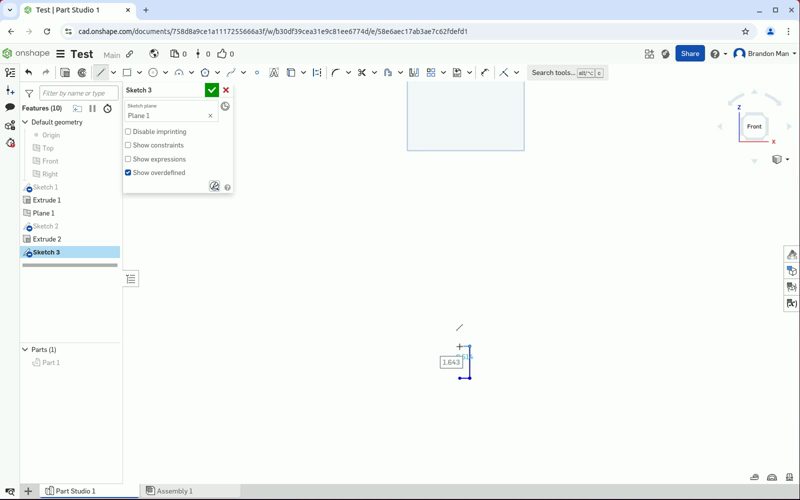
scroll(6)
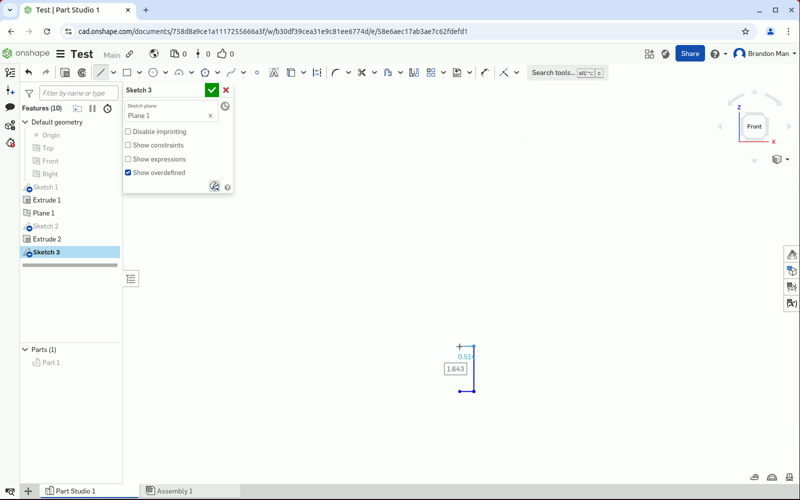
scroll(6)
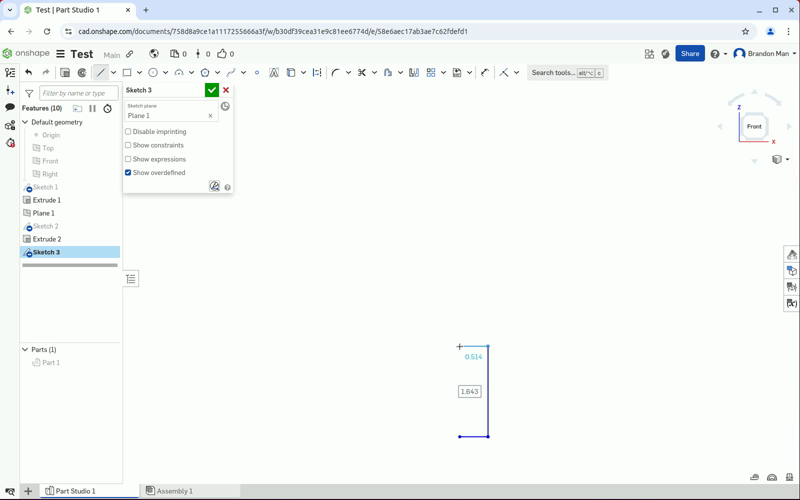
click(459, 346)
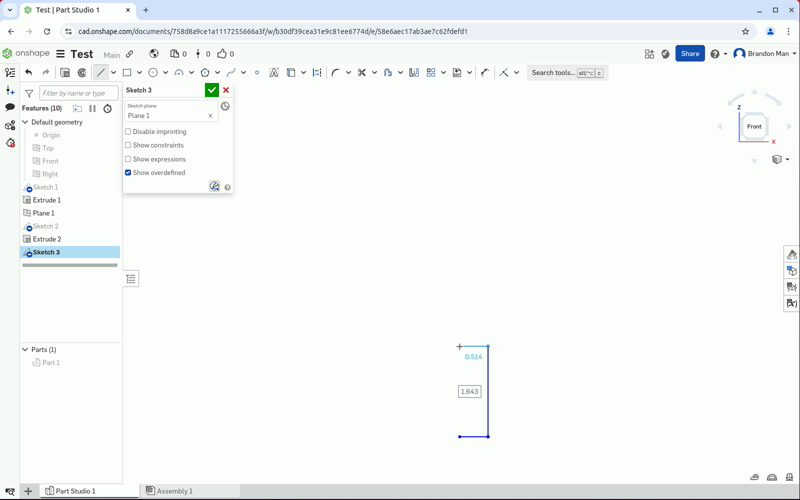
scroll(-6)
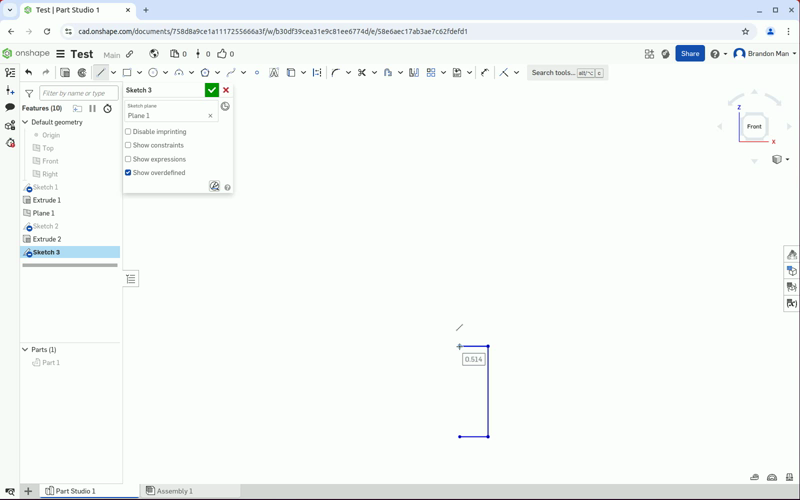
scroll(-6)
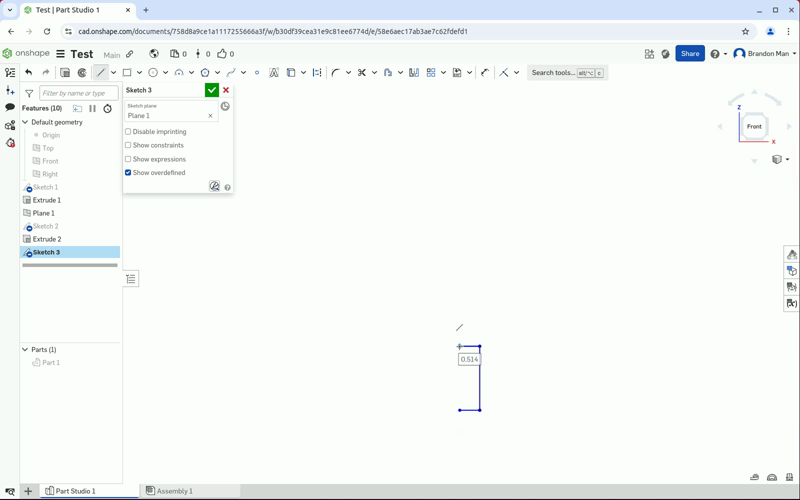
scroll(-6)
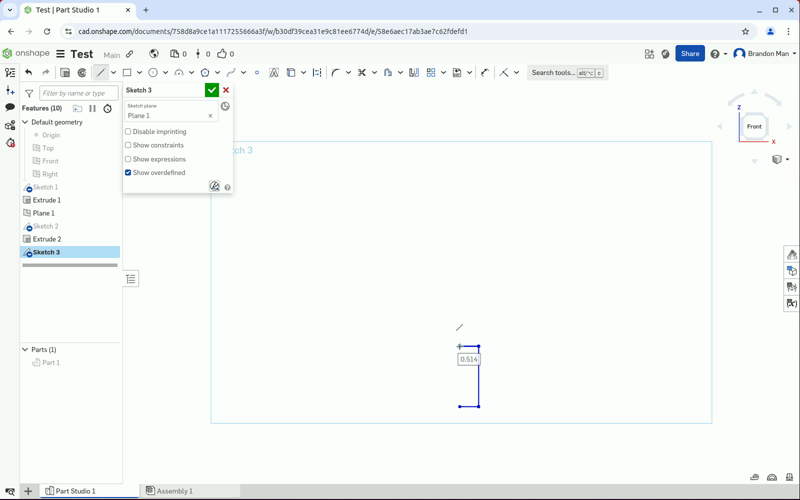
scroll(-6)
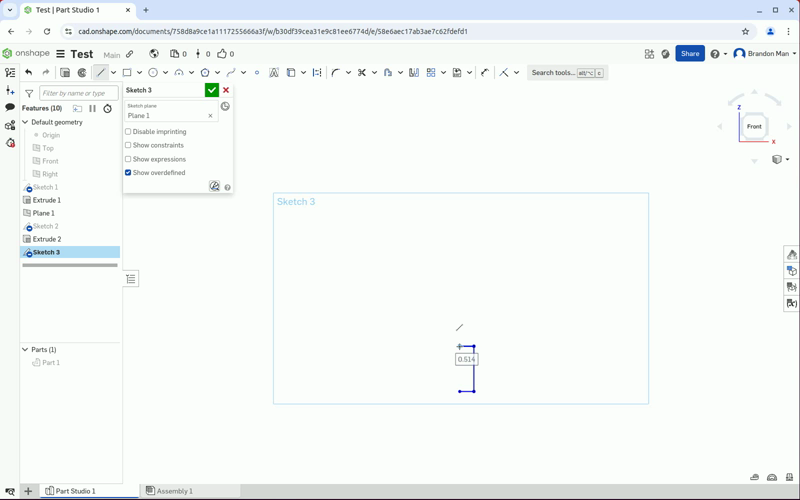
scroll(-6)
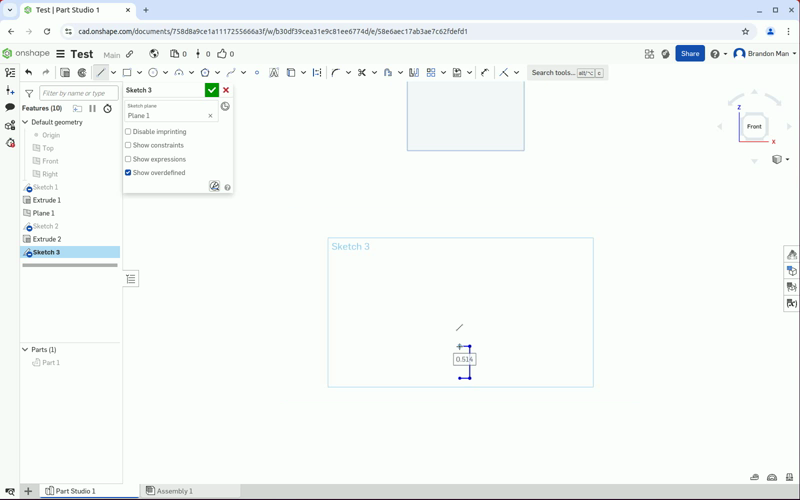
scroll(-6)
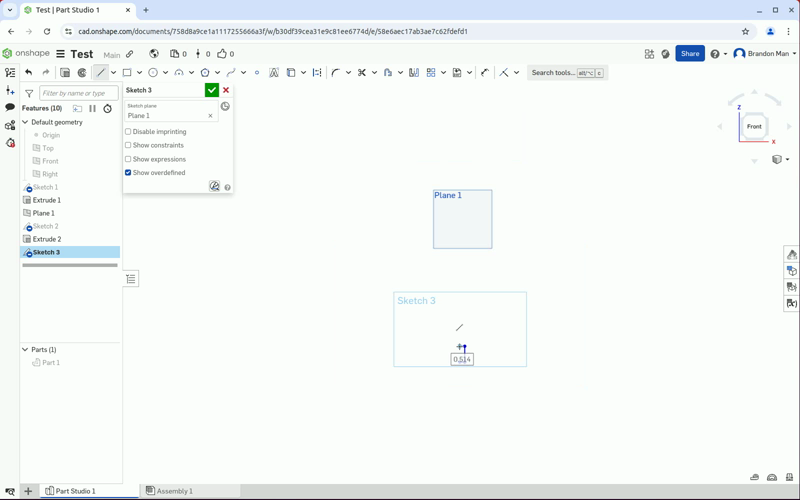
scroll(-6)
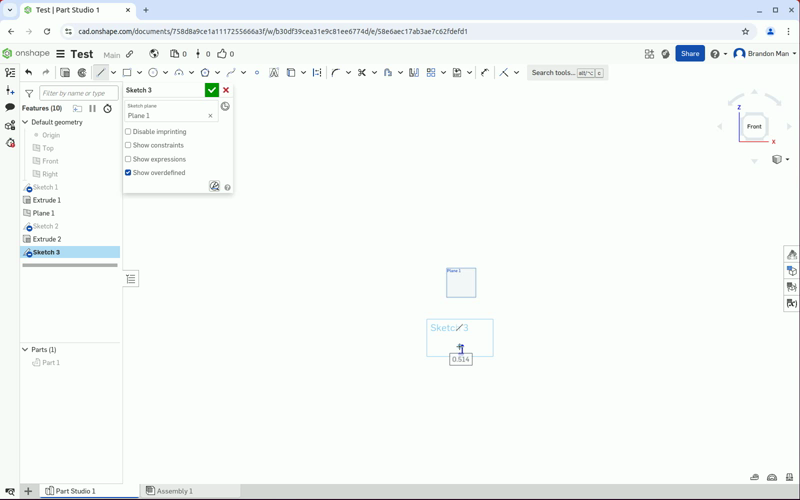
key_up(shift)
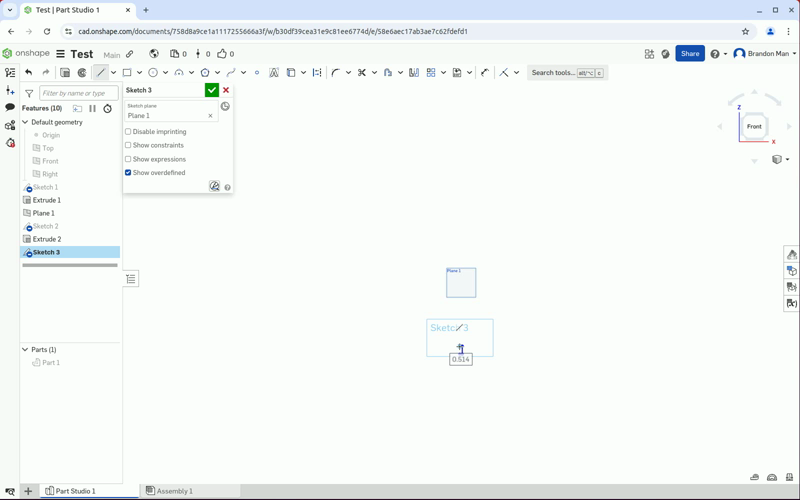
mouse_move(489, 346)
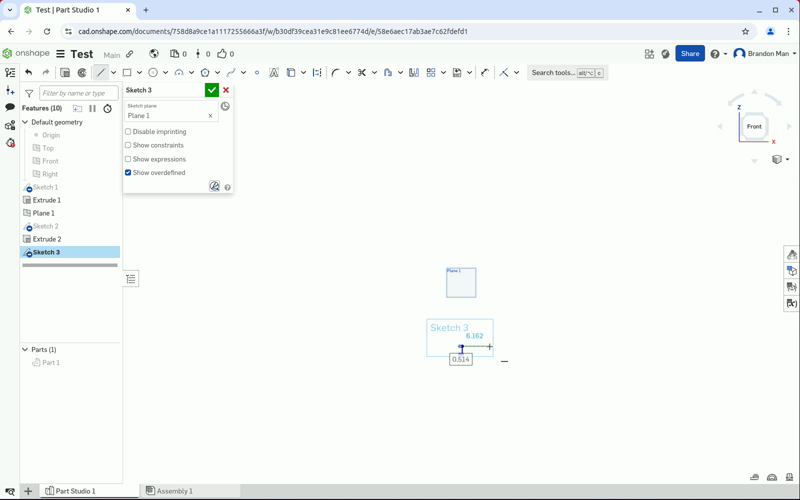
key_down(shift)
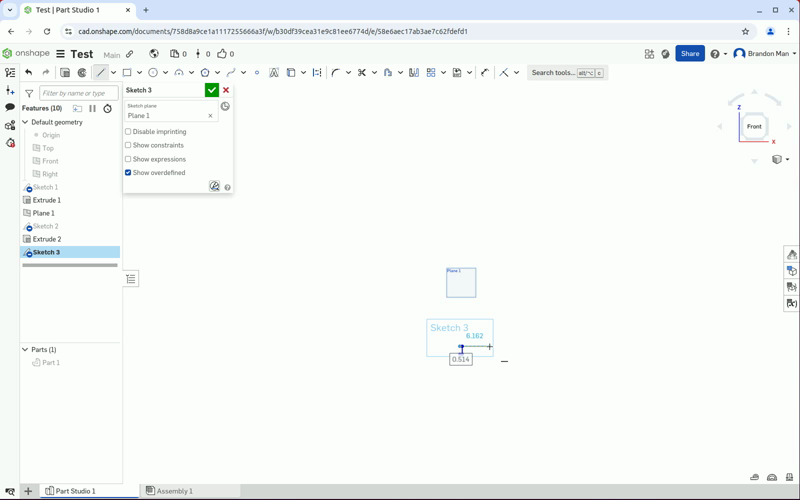
mouse_move(459, 354)
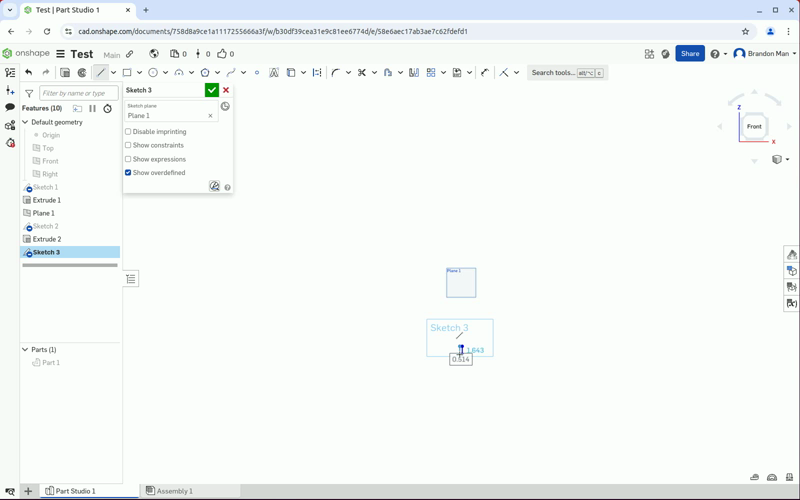
scroll(6)
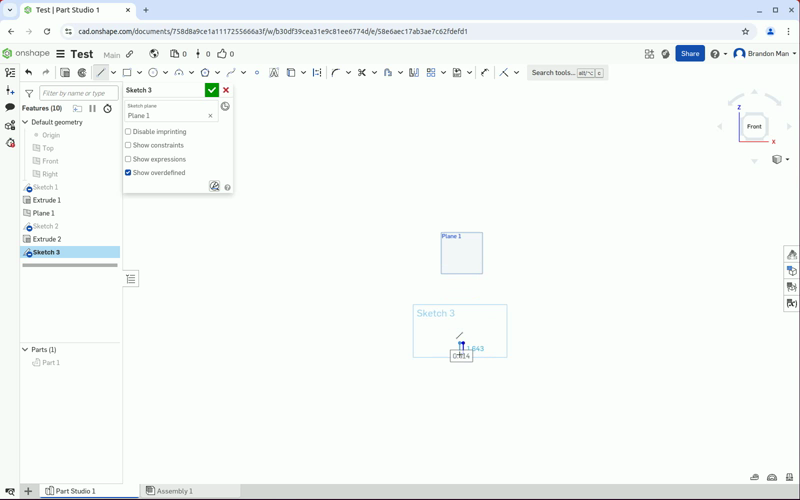
scroll(6)
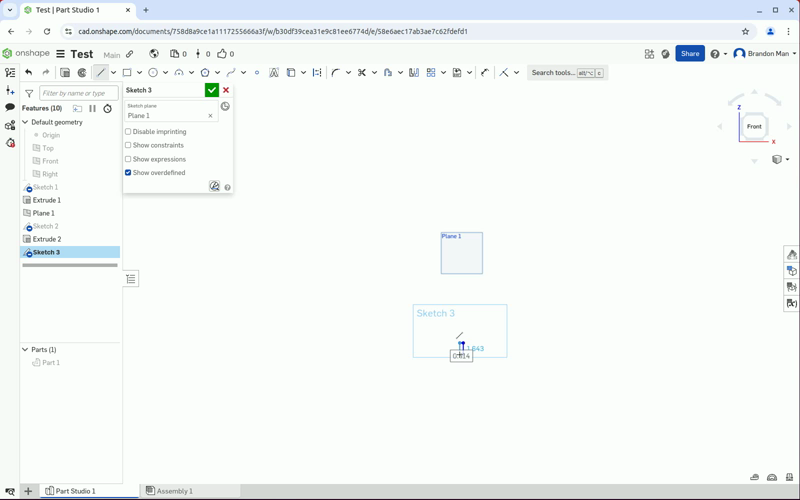
scroll(6)
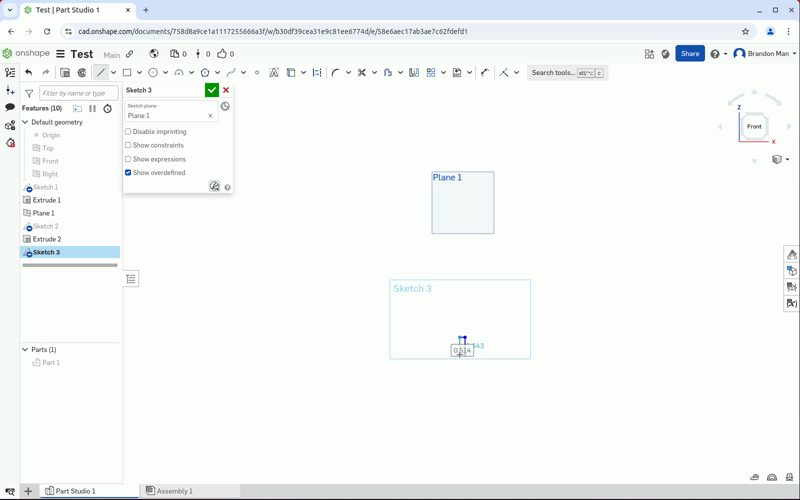
scroll(6)
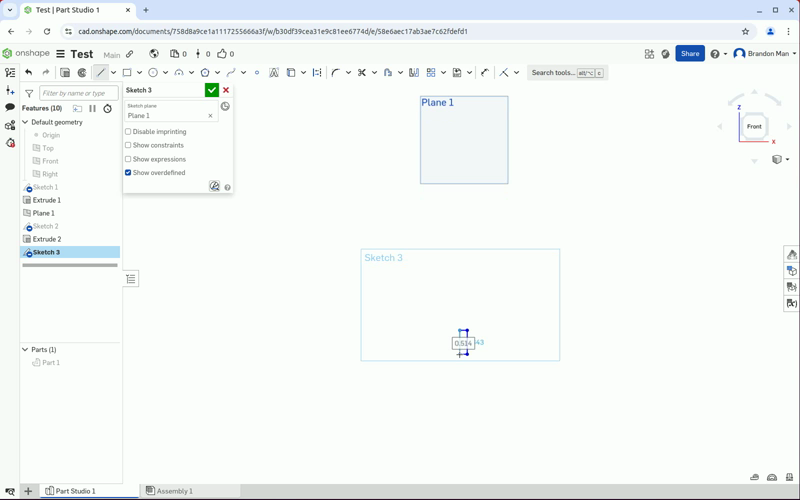
scroll(6)
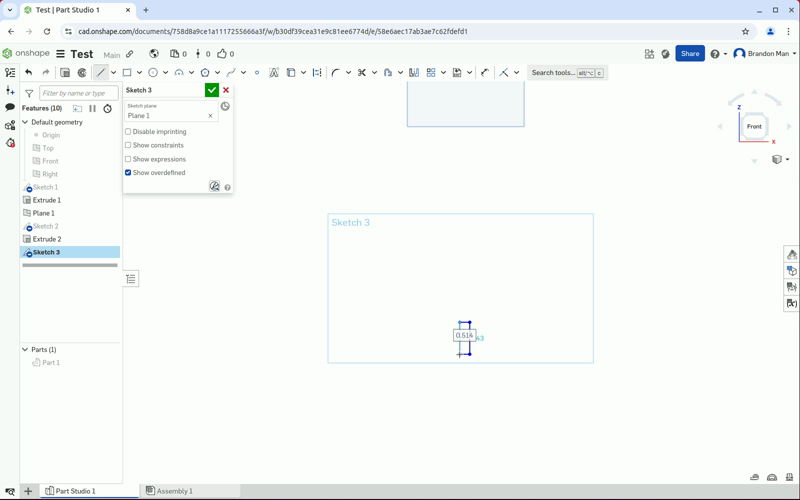
scroll(6)
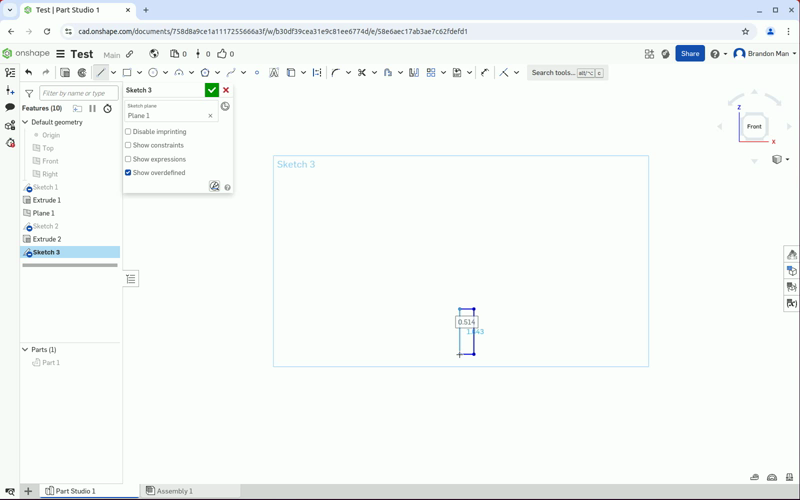
scroll(6)
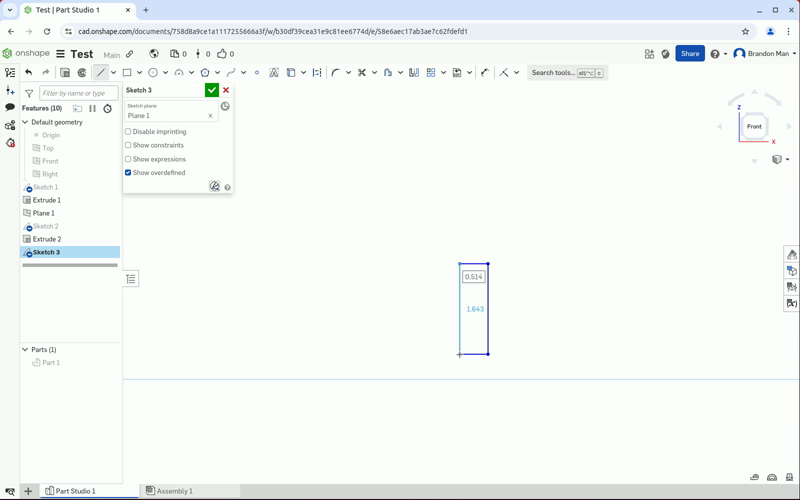
key_up(shift)
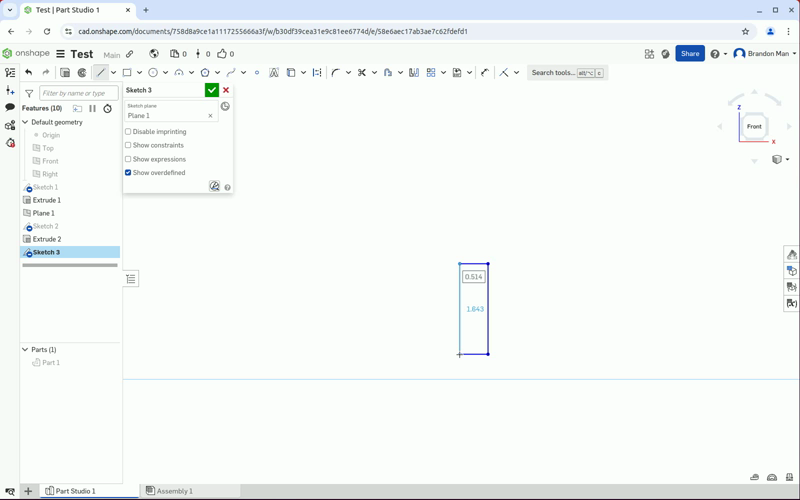
click(459, 354)
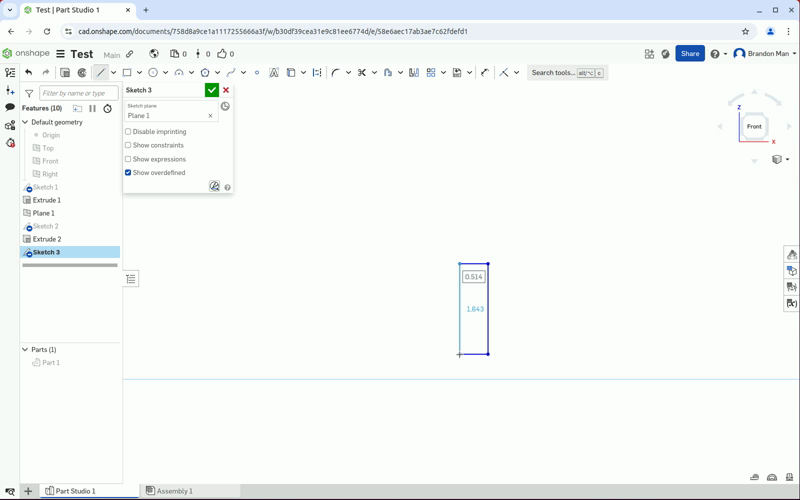
scroll(-6)
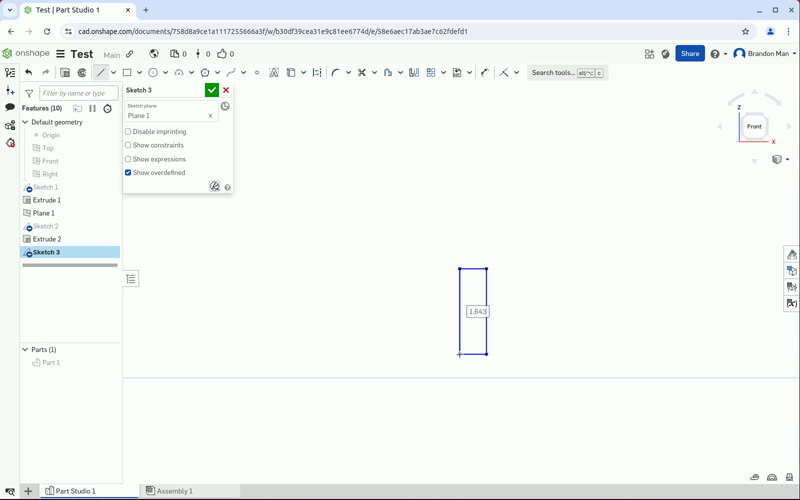
scroll(-6)
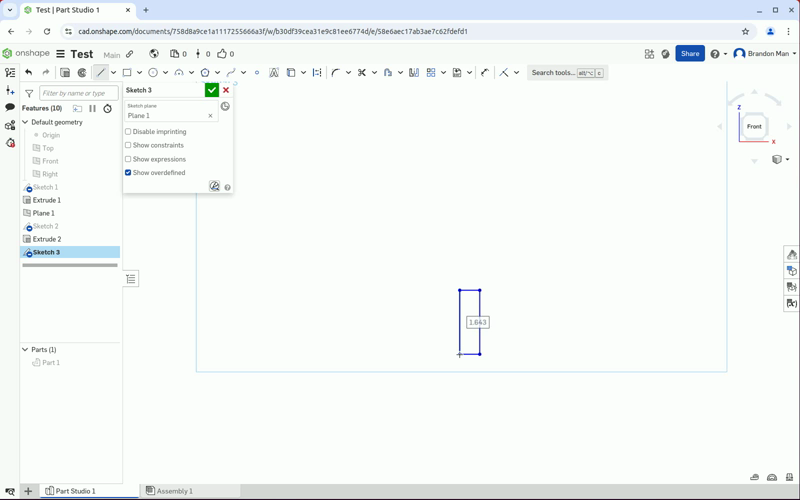
scroll(-6)
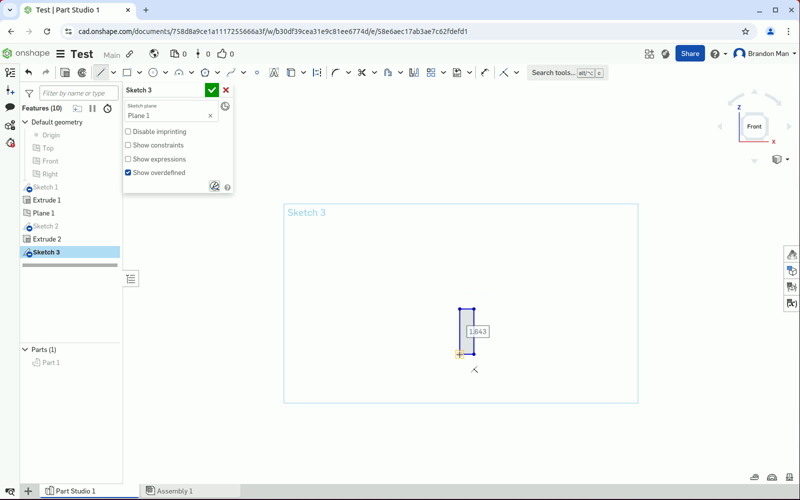
scroll(-6)
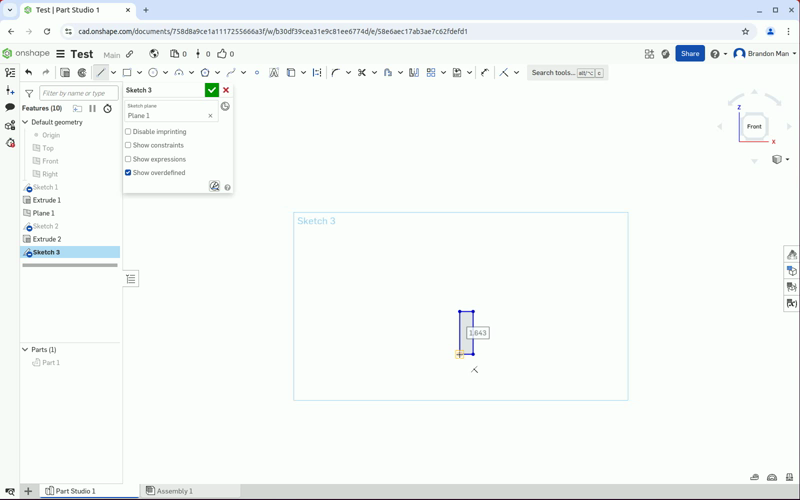
scroll(-6)
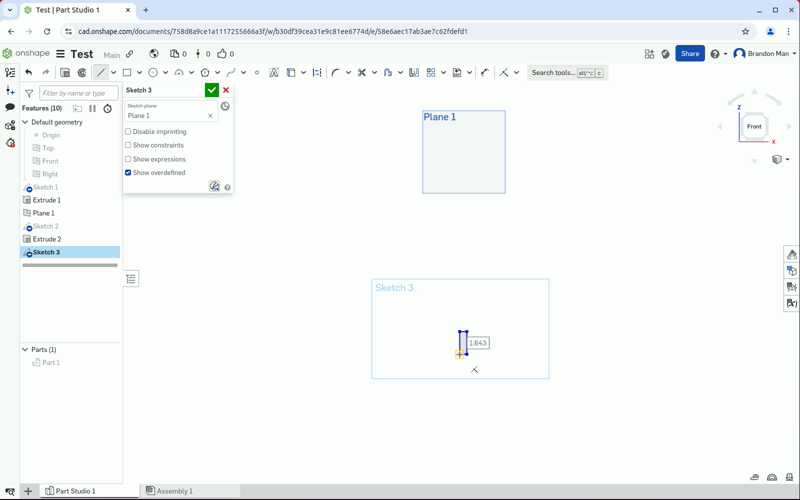
scroll(-6)
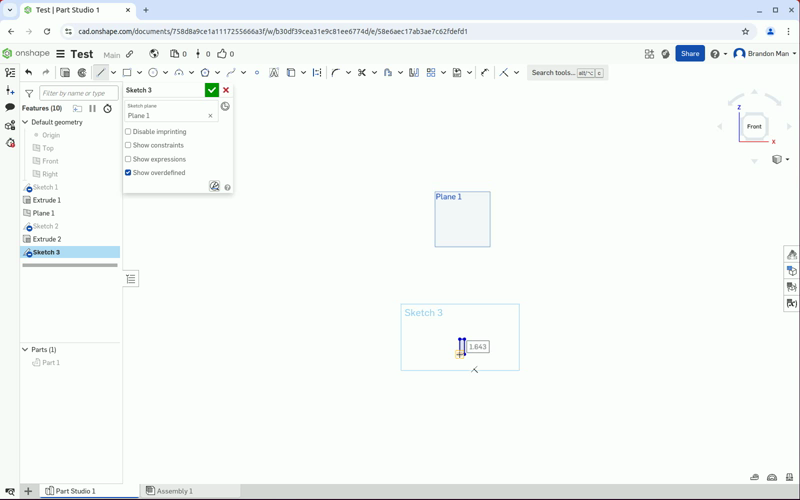
scroll(-6)
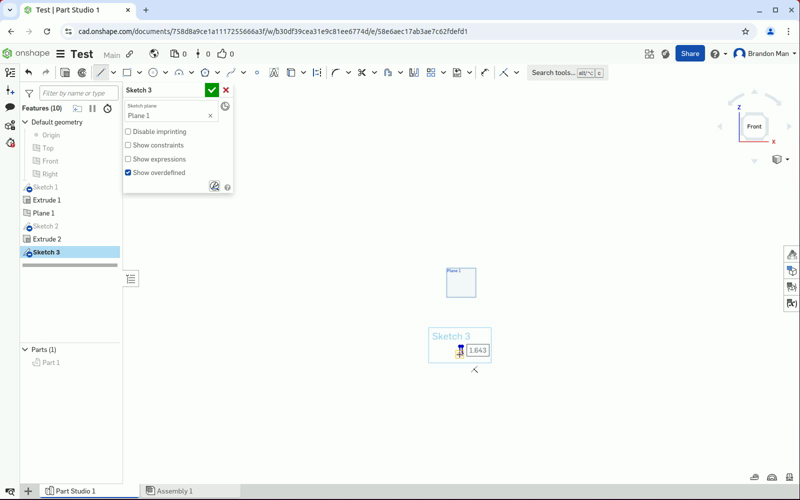
key(esc)
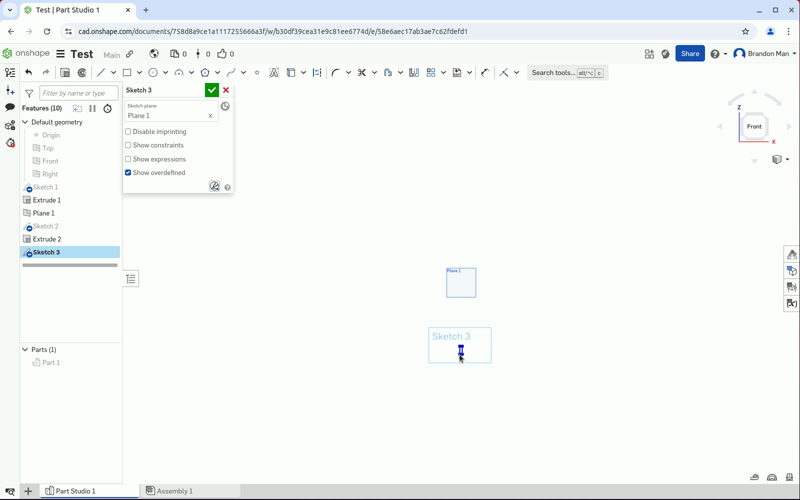
mouse_move(461, 348)
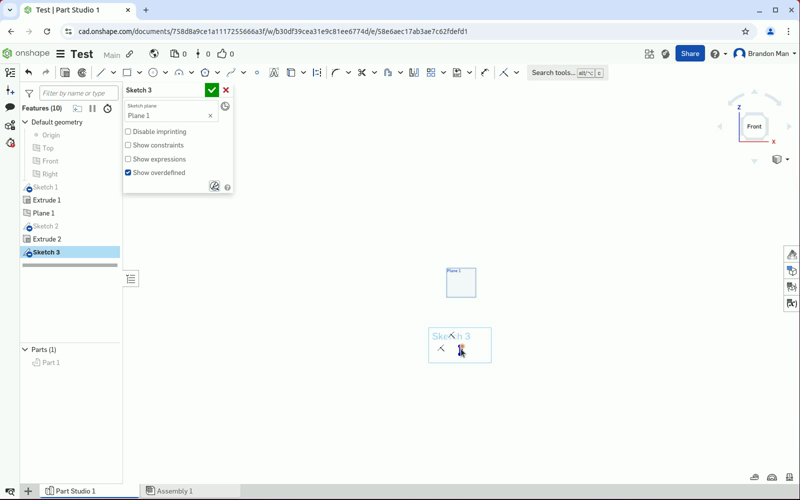
scroll(6)
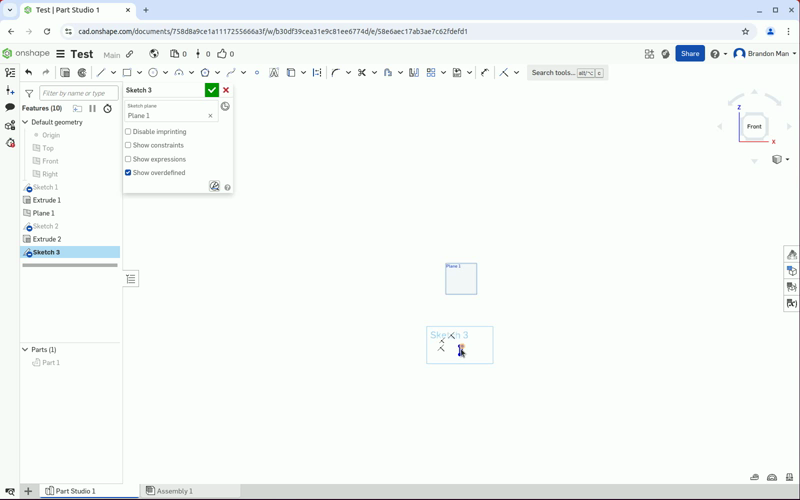
scroll(6)
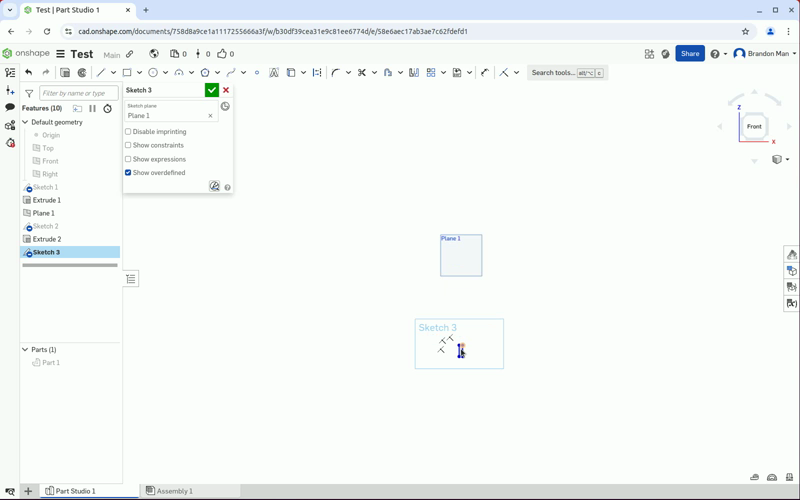
scroll(6)
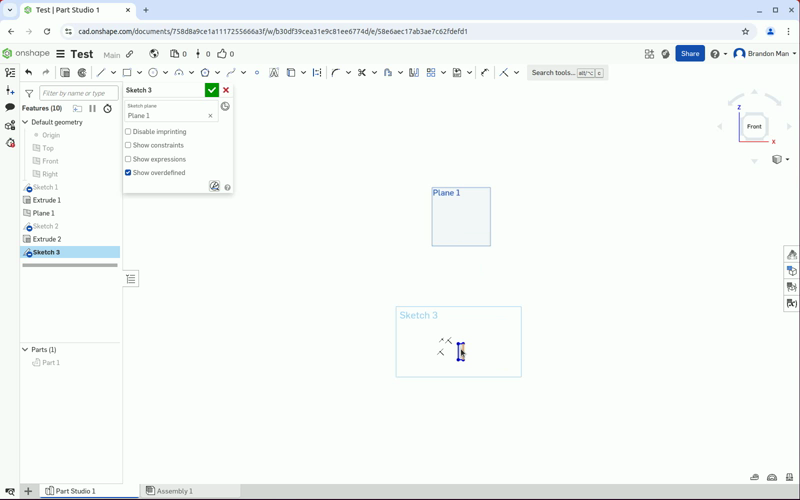
scroll(6)
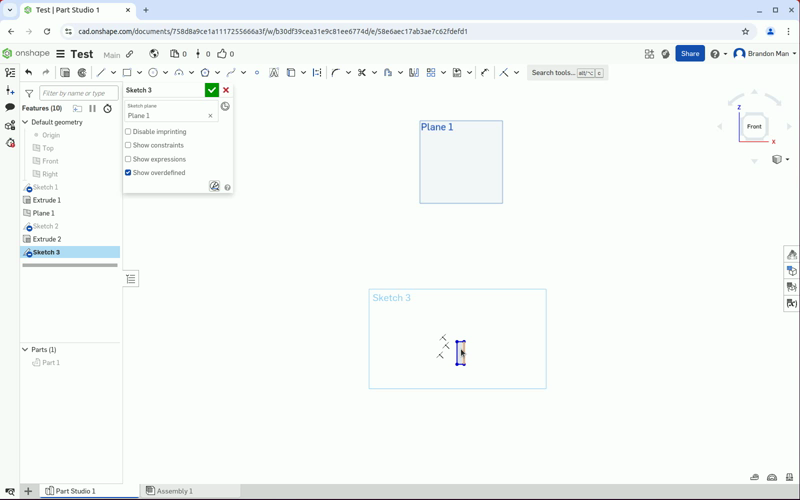
scroll(6)
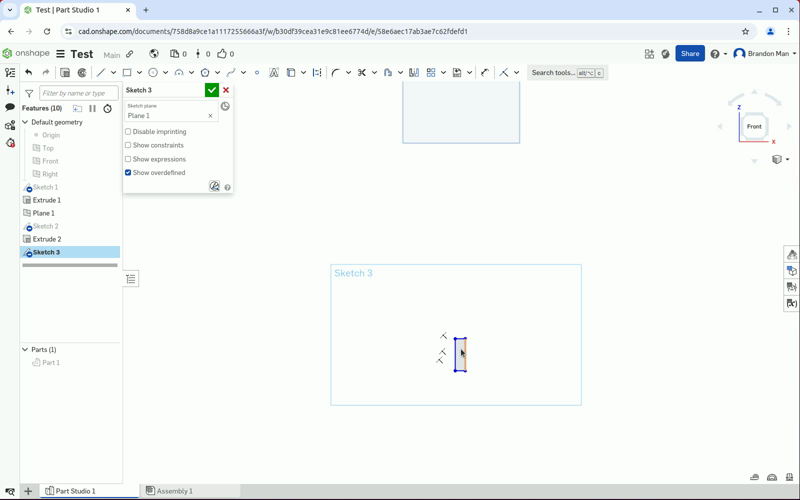
scroll(6)
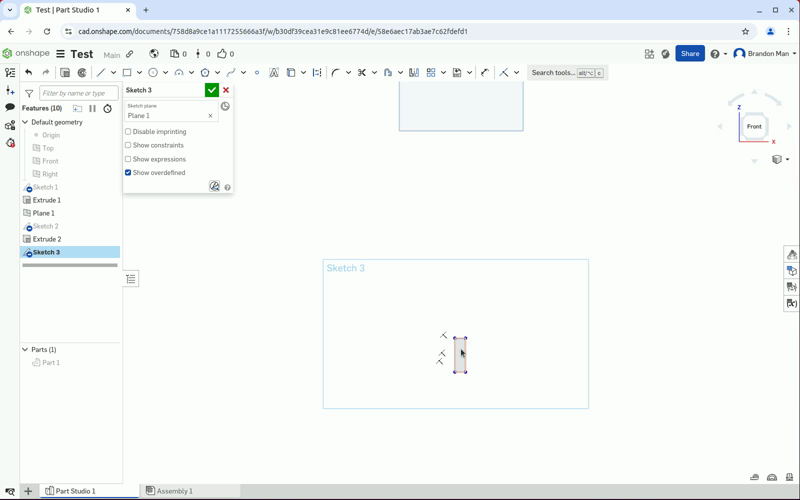
scroll(6)
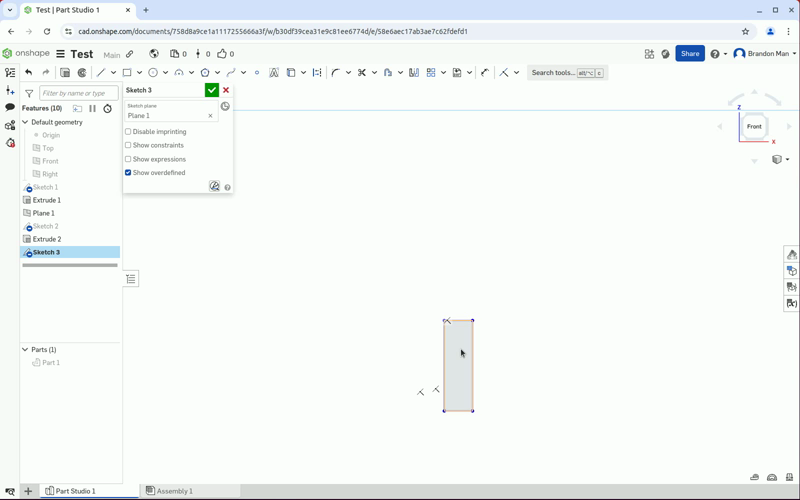
click(461, 348)
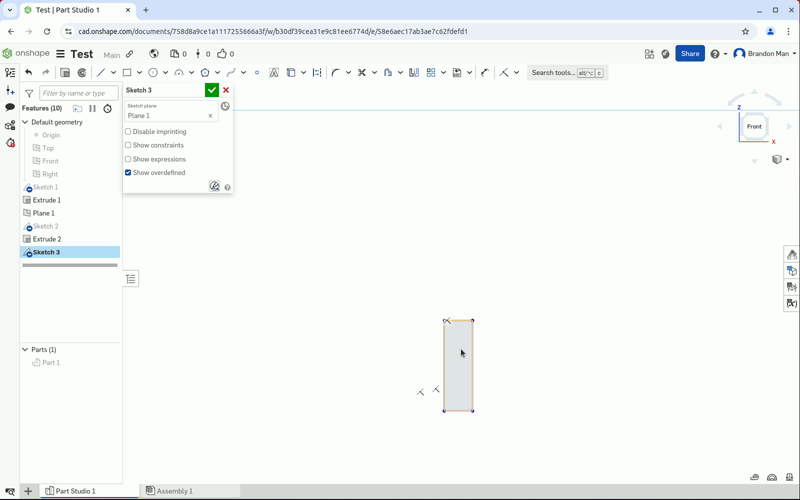
scroll(-6)
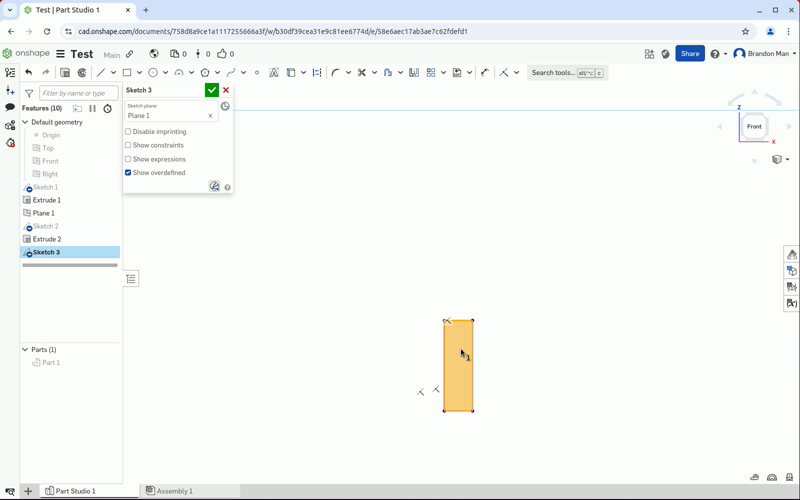
scroll(-6)
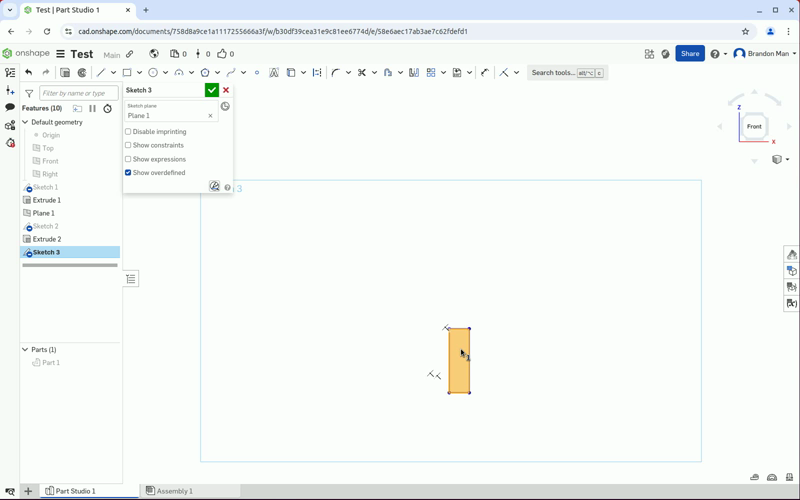
scroll(-6)
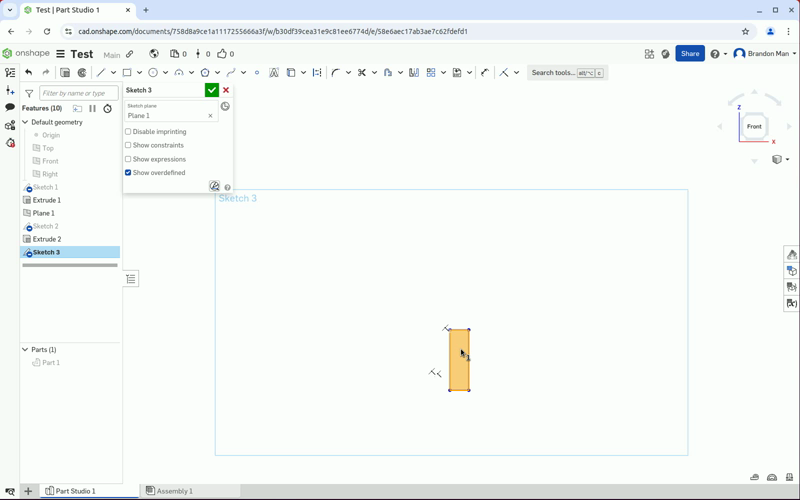
scroll(-6)
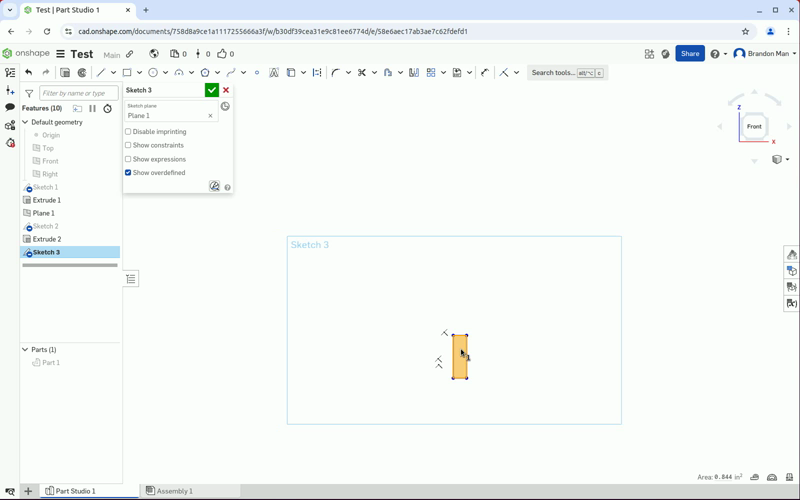
scroll(-6)
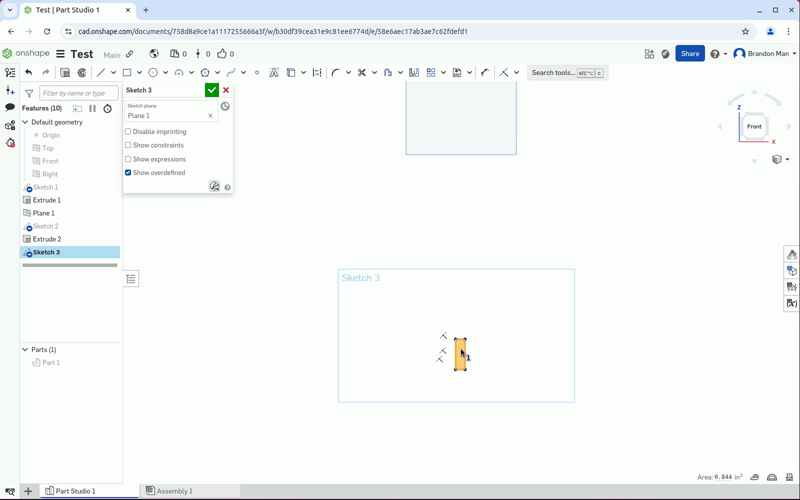
scroll(-6)
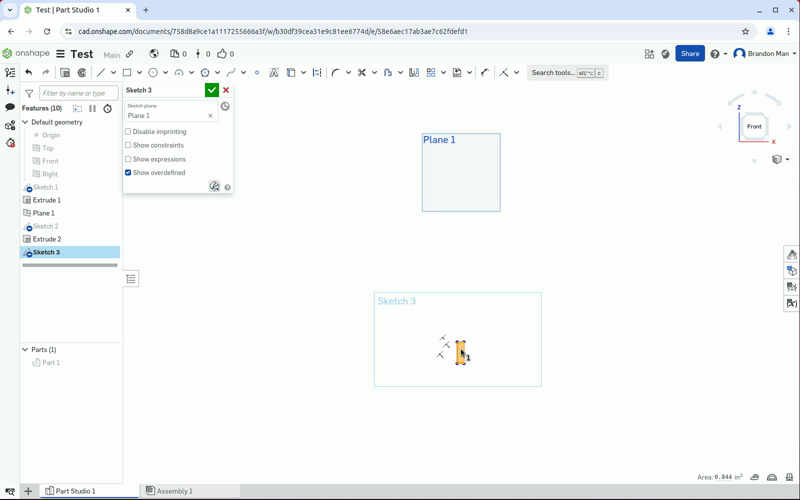
scroll(-6)
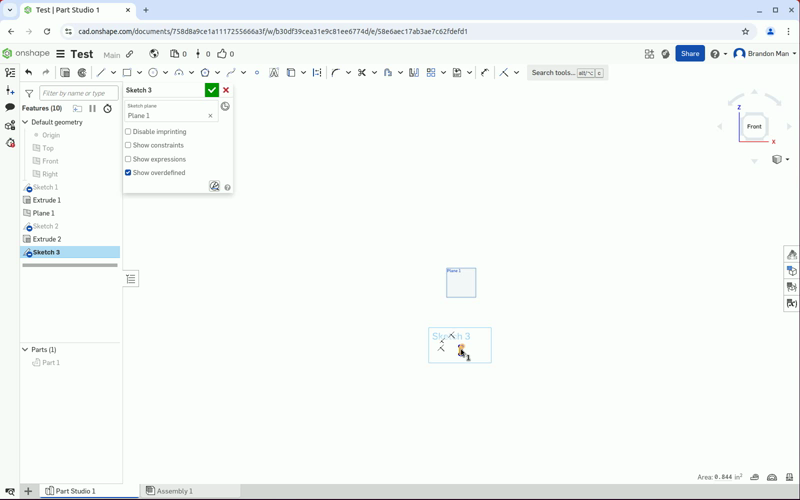
mouse_move(73, 352)
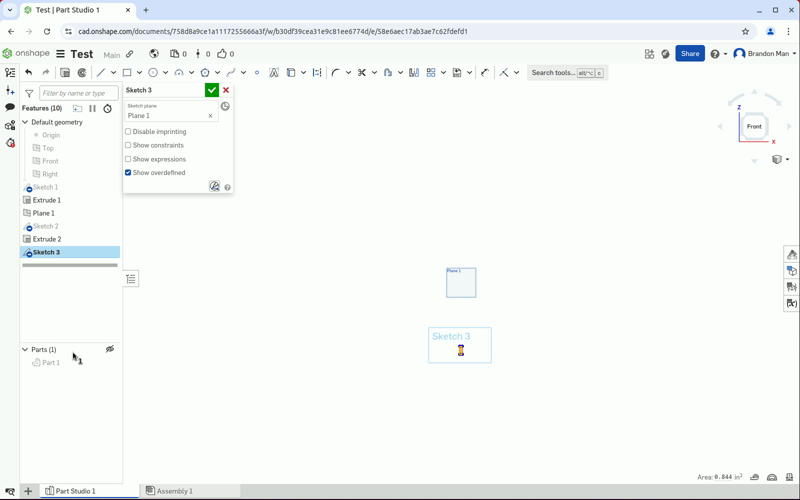
key(shift+y)
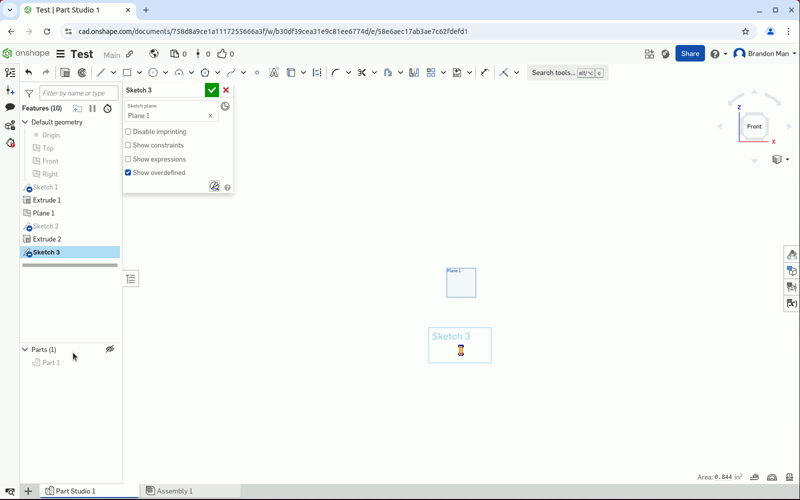
key(shift+e)
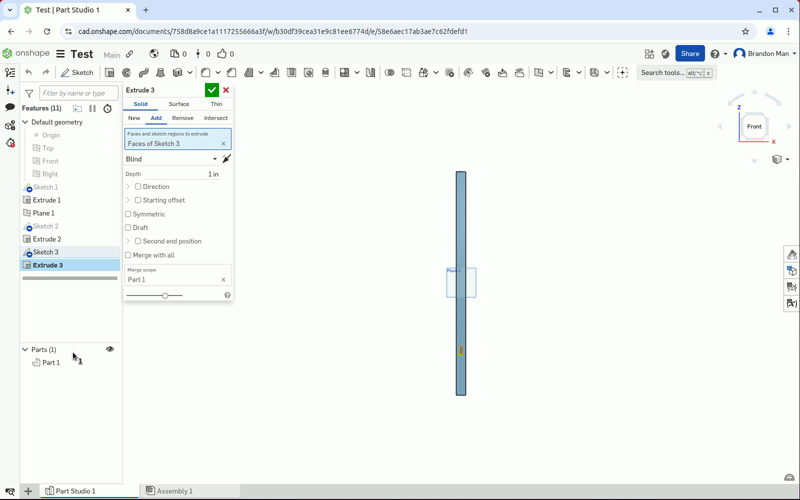
mouse_move(143, 106)
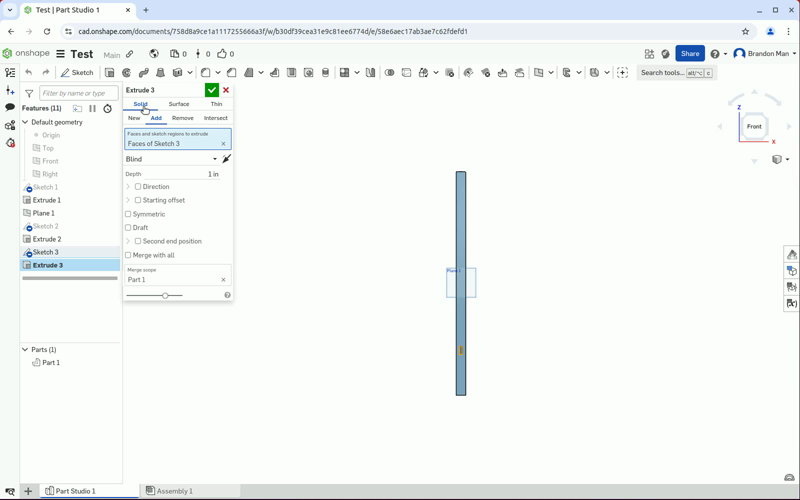
click(143, 106)
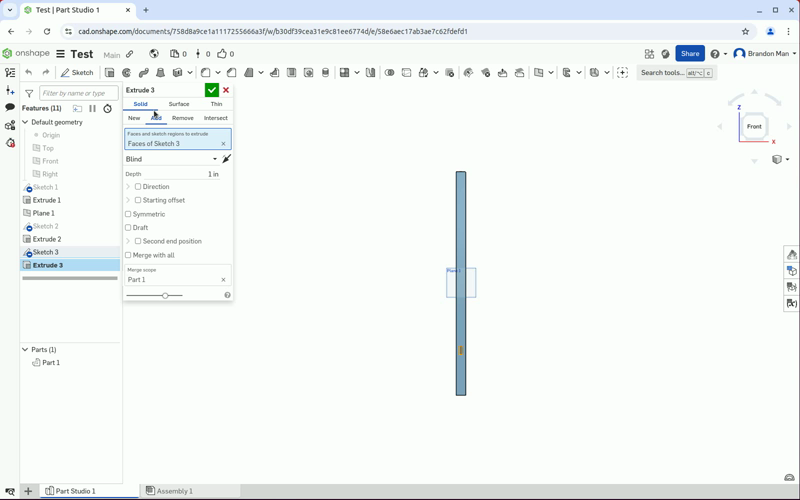
mouse_move(186, 120)
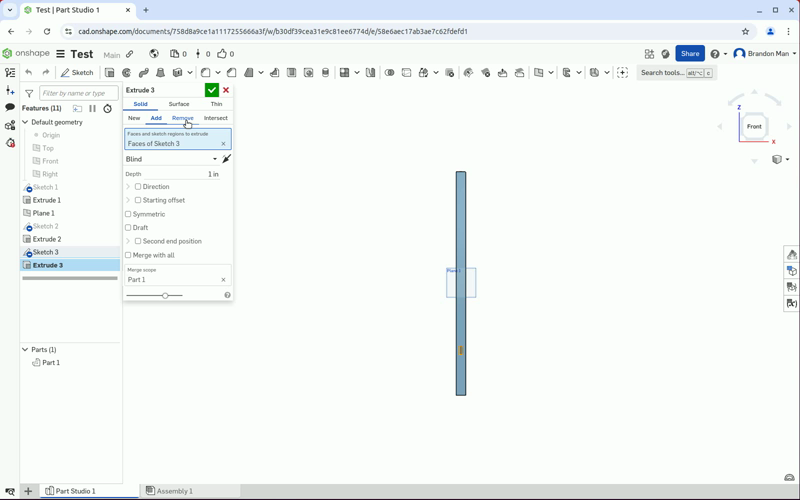
click(186, 120)
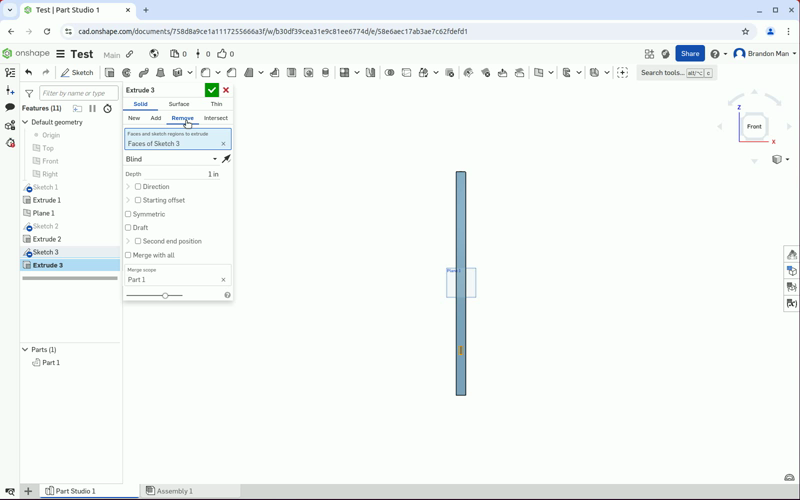
key(tab, 4)
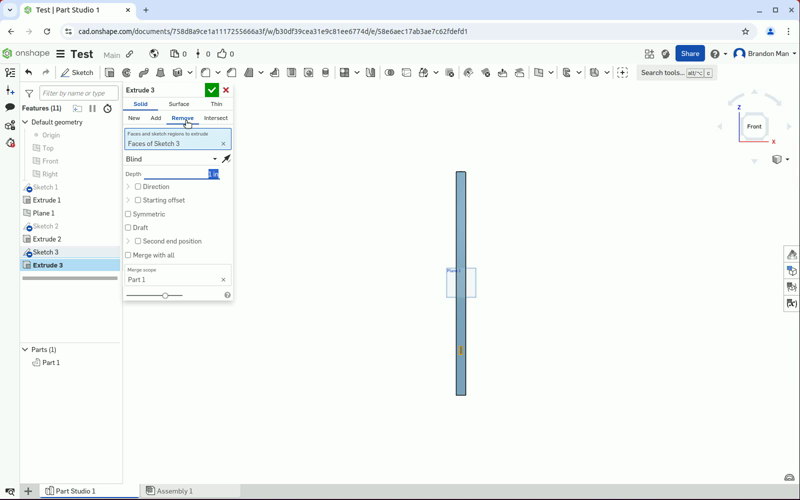
text(0.722)
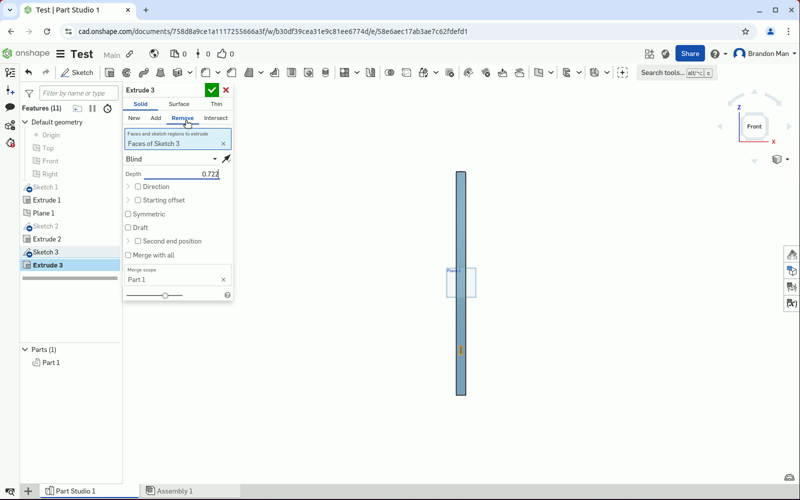
key(tab, 6)
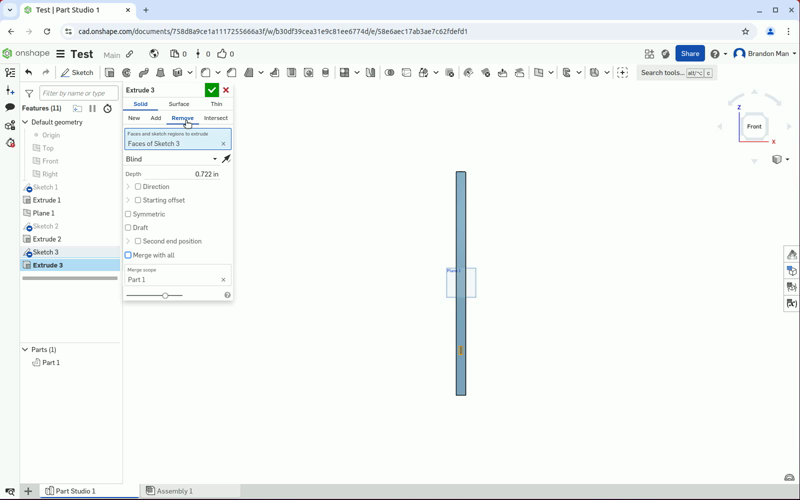
key(space)
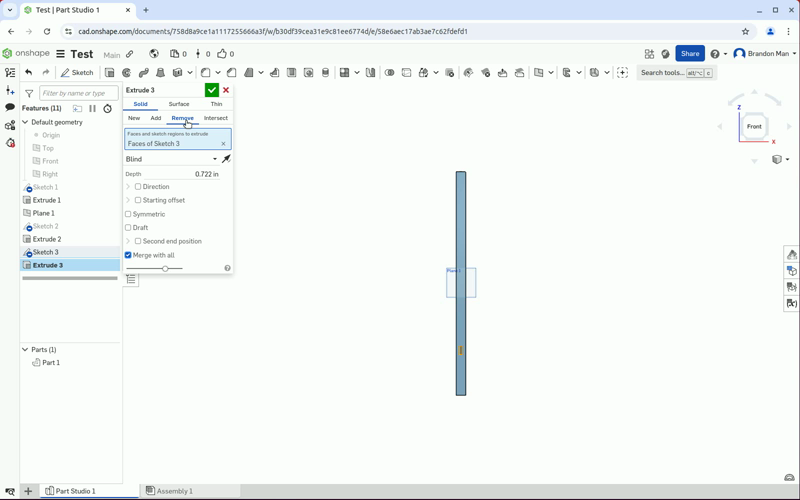
key(enter)
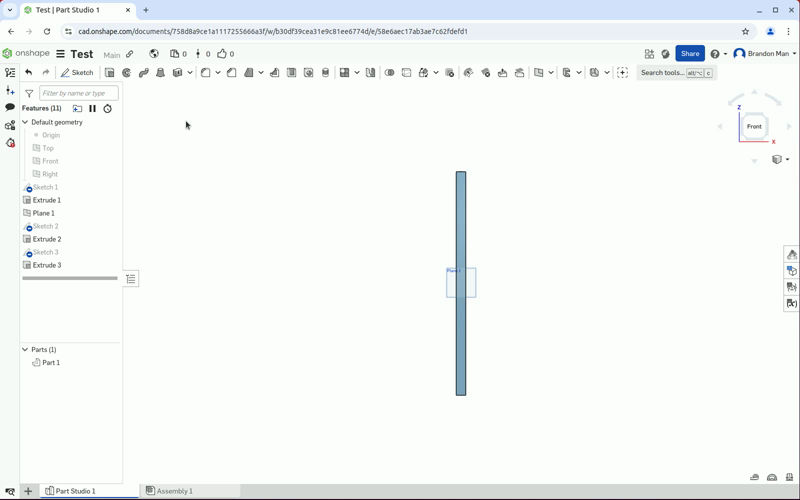
key(shift+h)
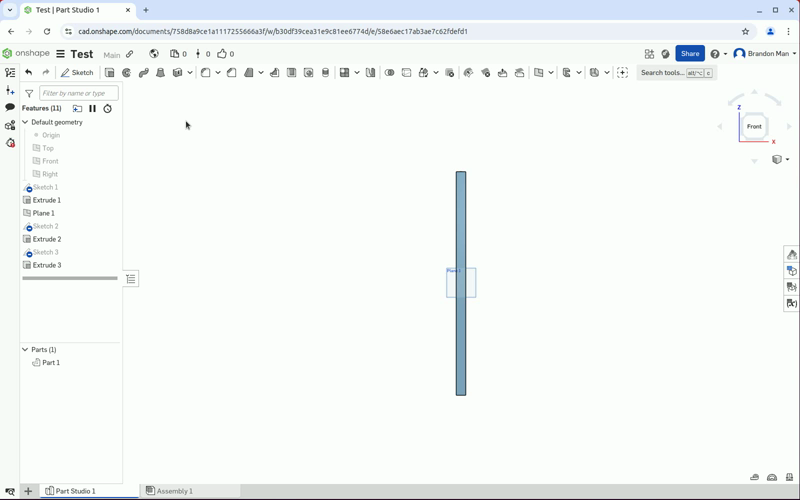
key(shift+h)
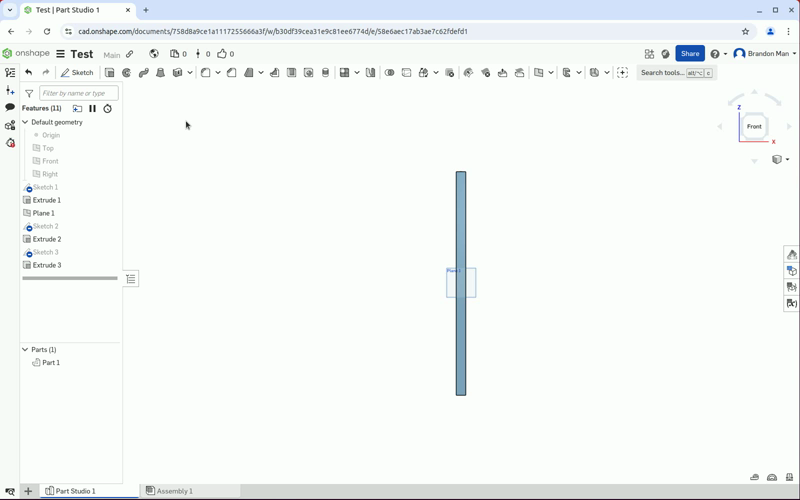
mouse_move(73, 189)
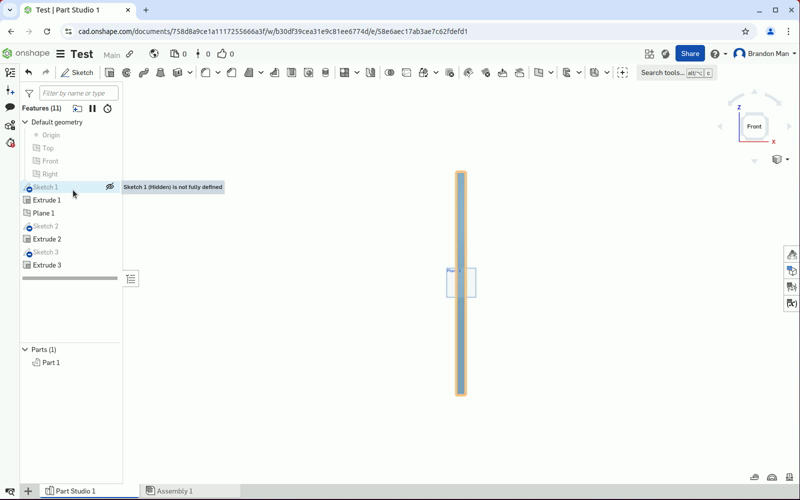
click(73, 189)
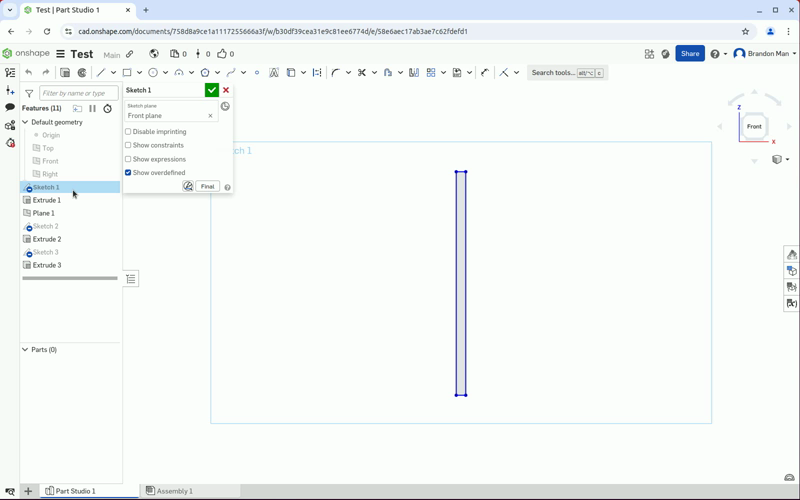
mouse_move(229, 92)
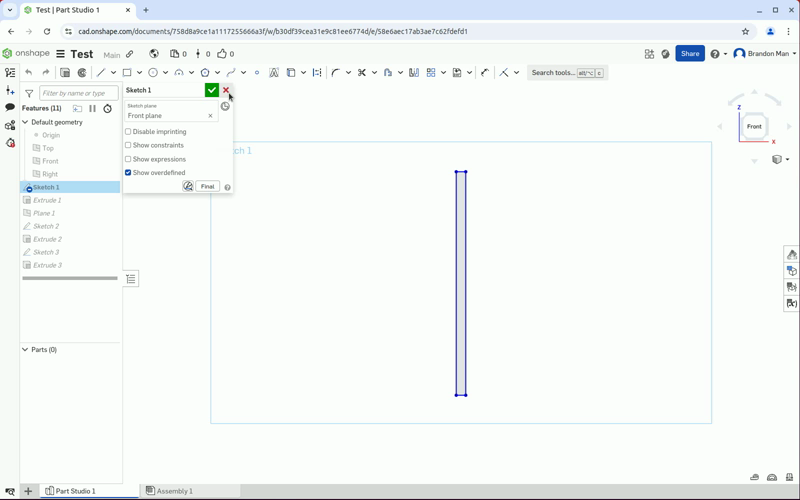
click(229, 92)
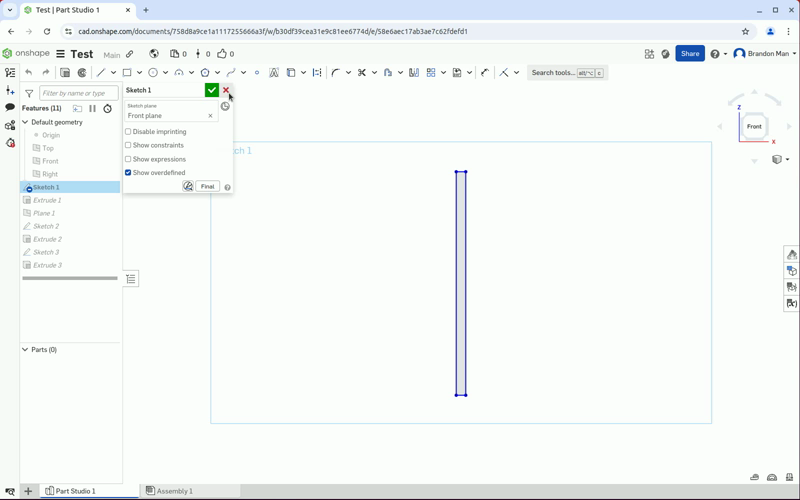
key(shift+s)
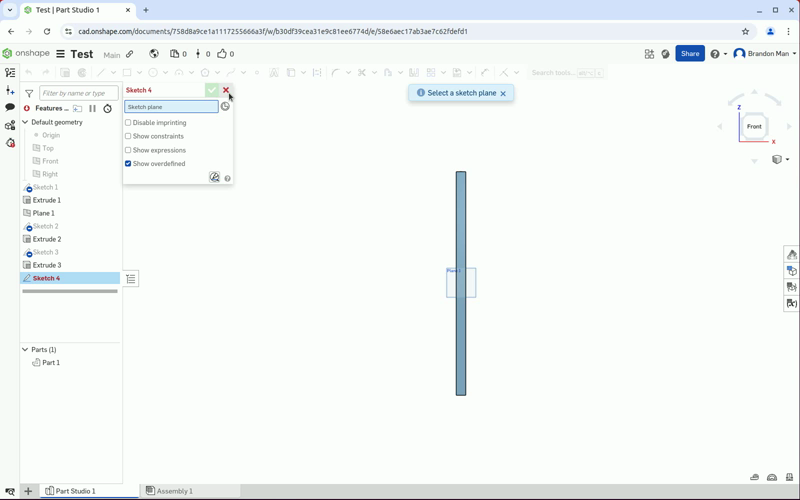
mouse_move(73, 215)
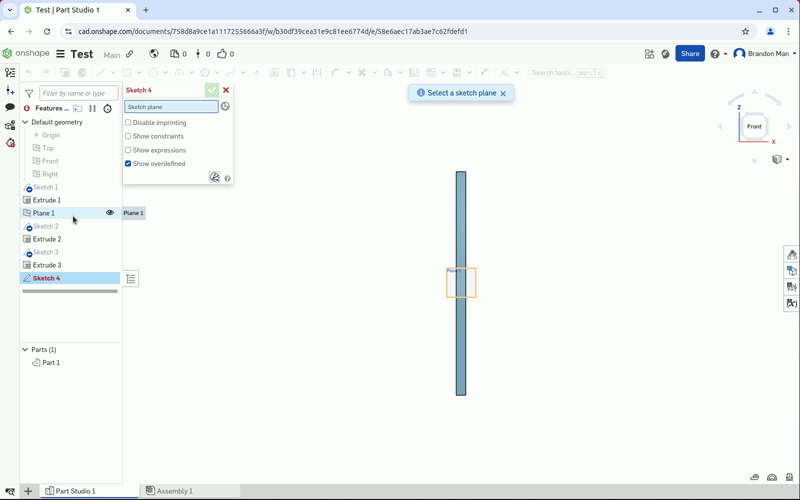
click(73, 215)
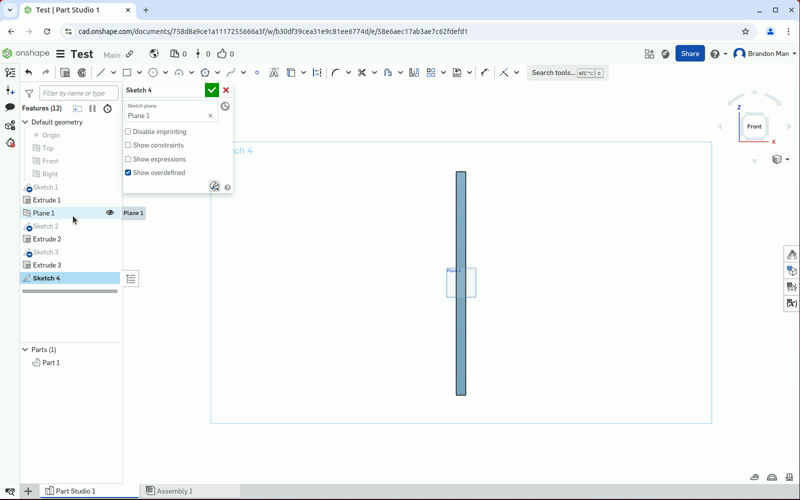
mouse_move(73, 352)
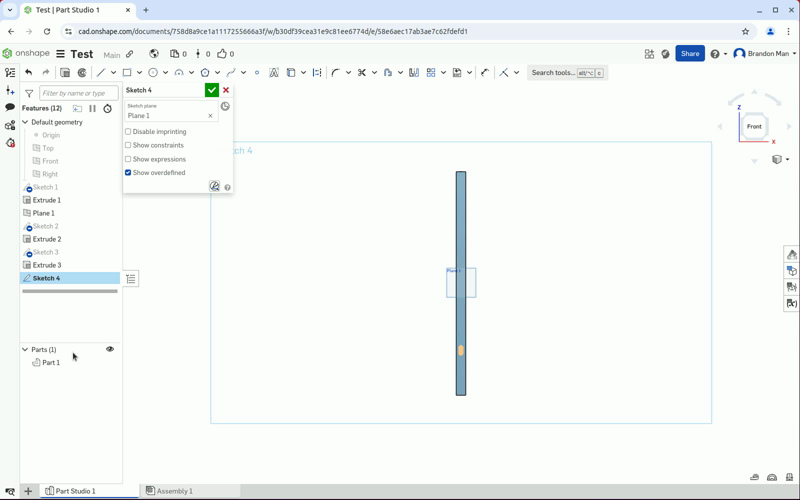
key(y)
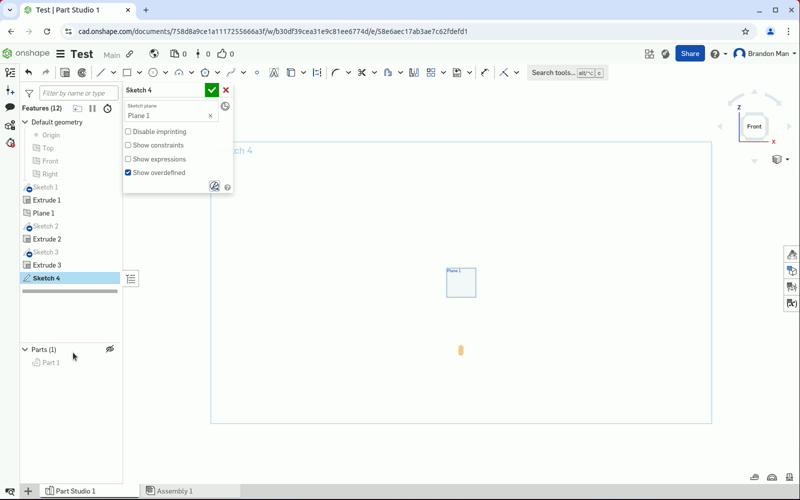
key(l)
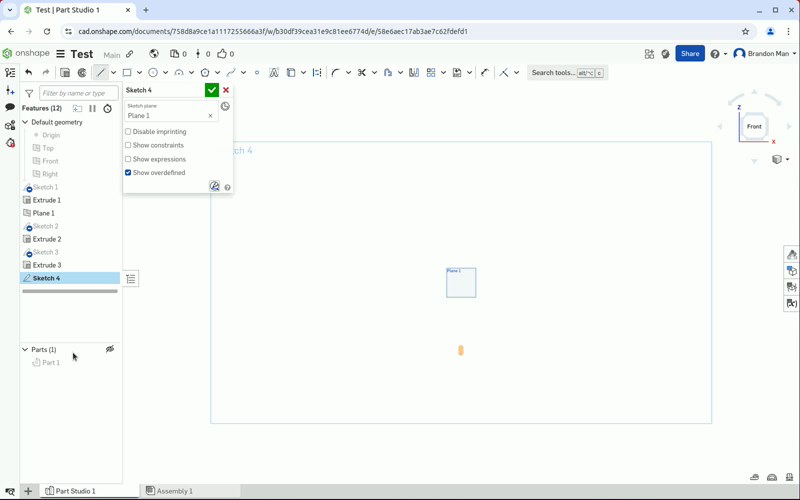
key_down(shift)
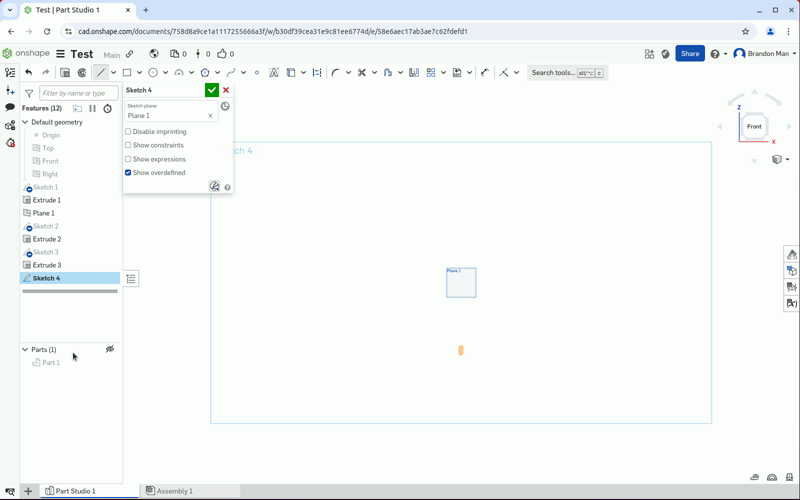
mouse_move(459, 294)
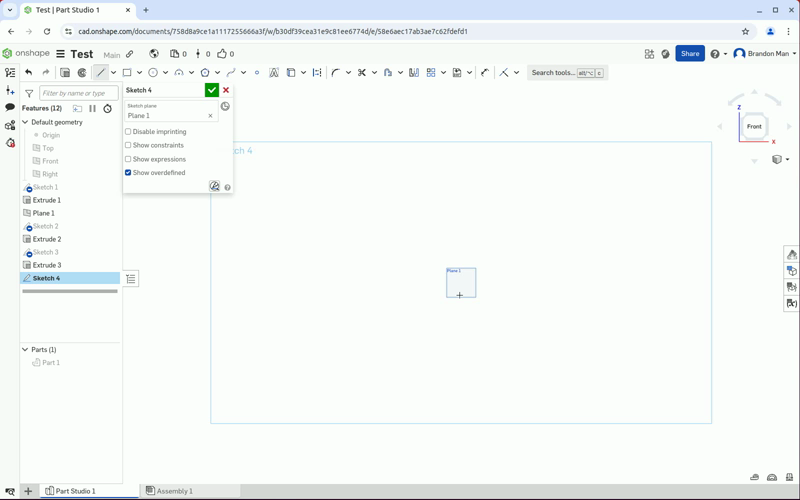
click(459, 294)
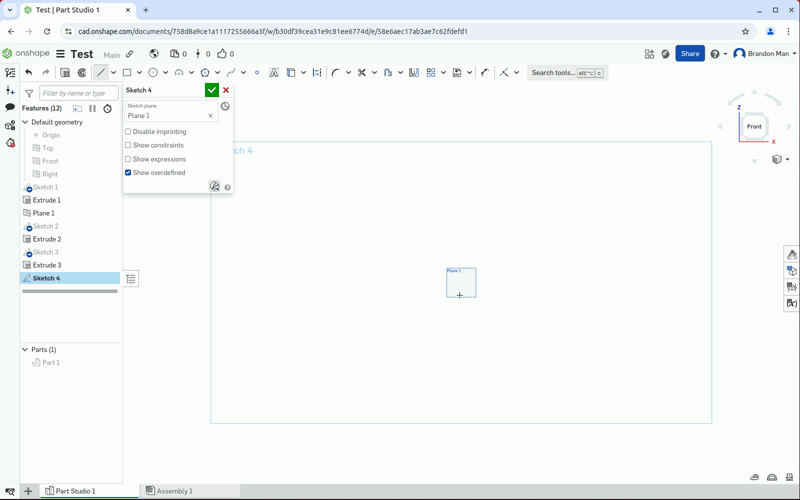
key_up(shift)
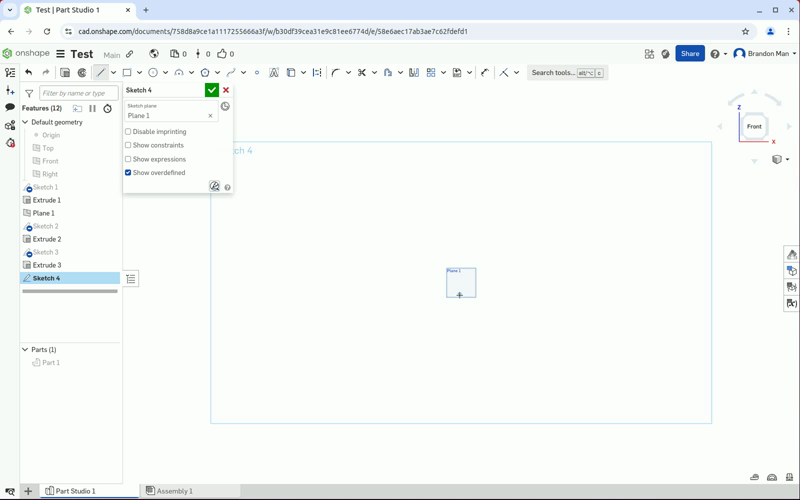
key_down(shift)
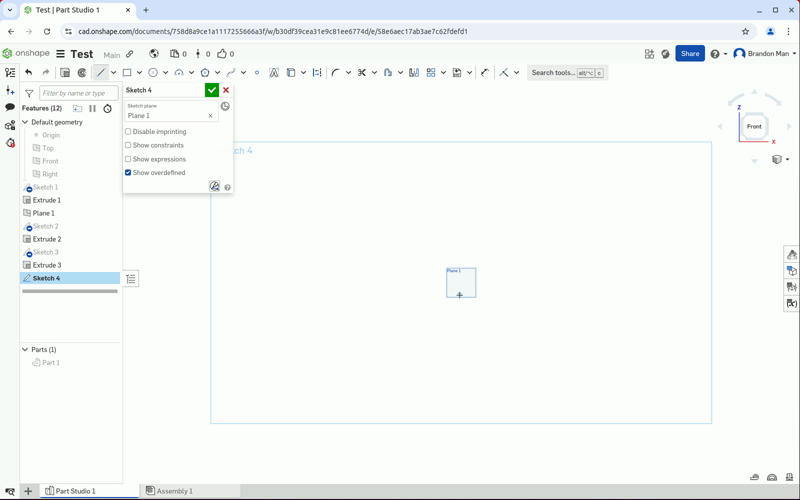
mouse_move(489, 294)
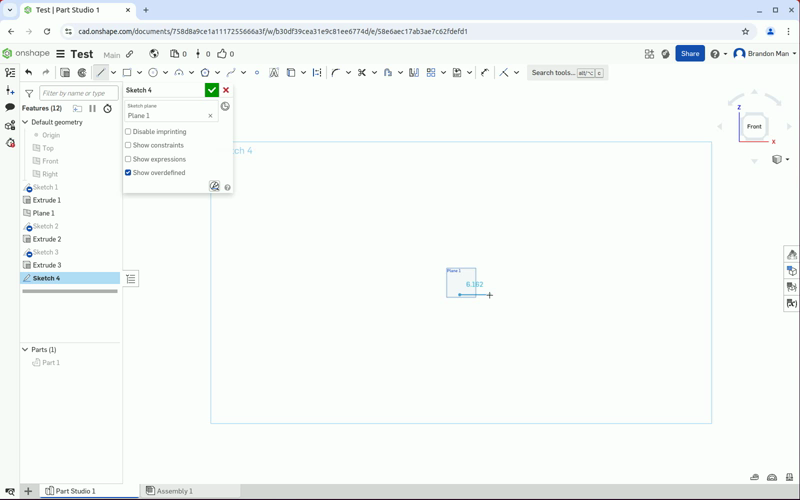
mouse_move(461, 294)
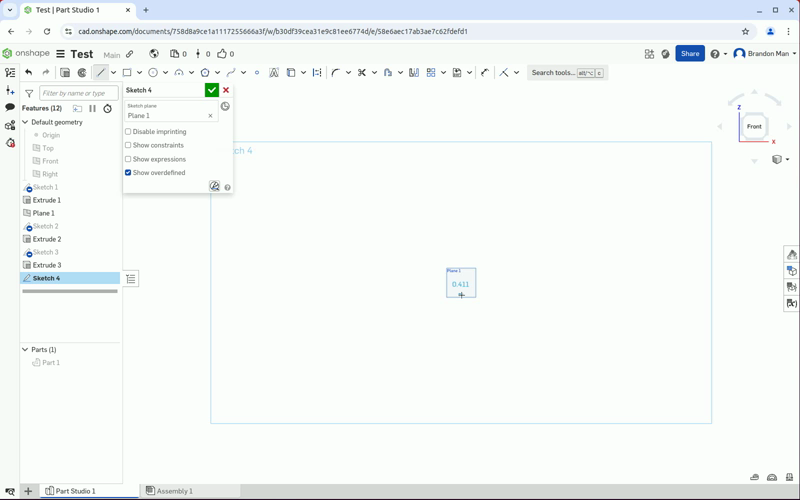
scroll(6)
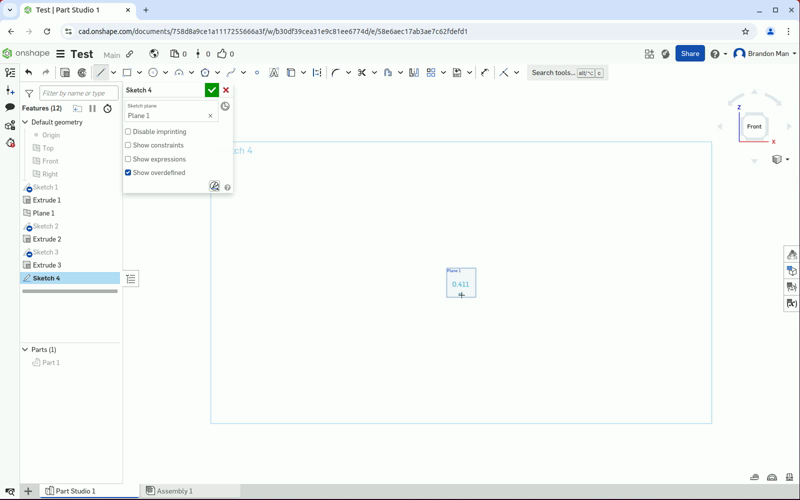
scroll(6)
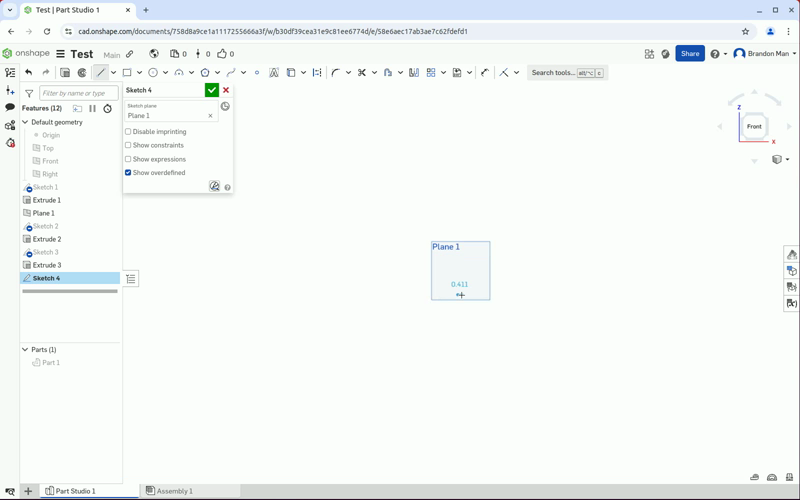
scroll(6)
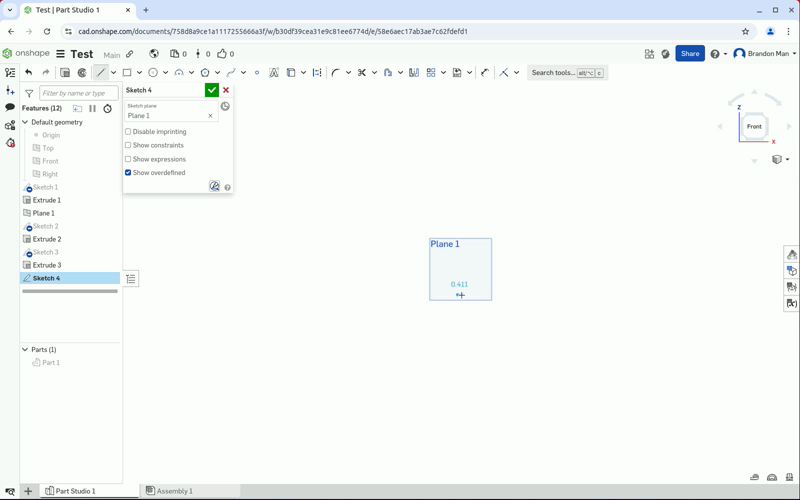
scroll(6)
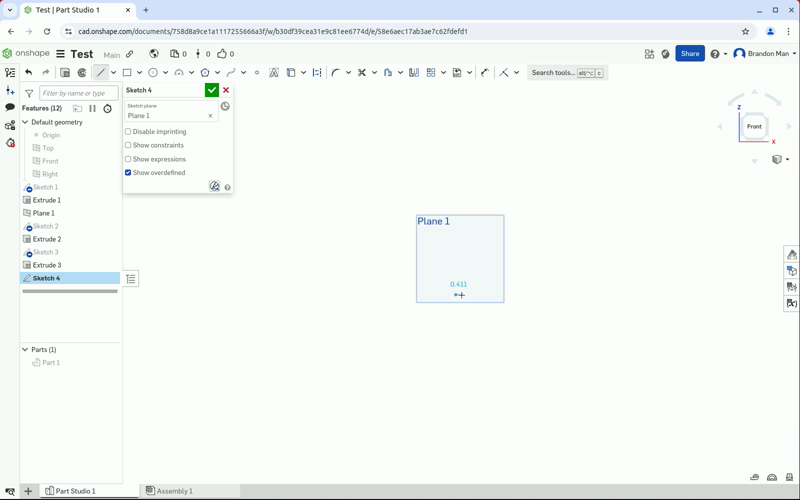
scroll(6)
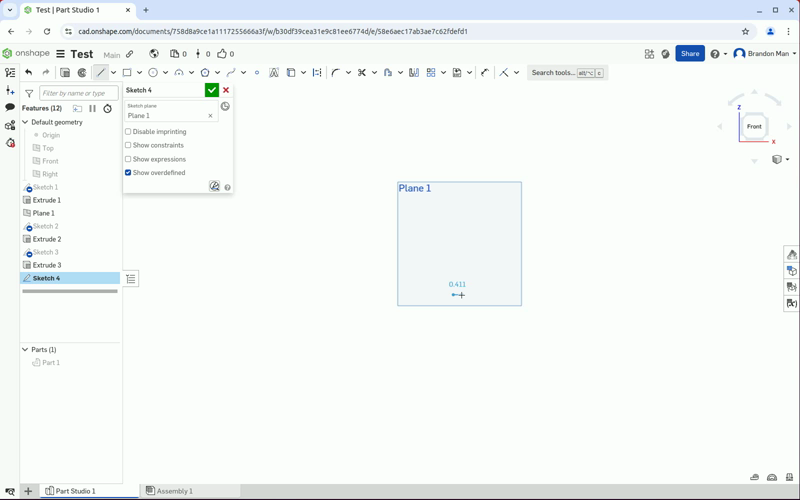
scroll(6)
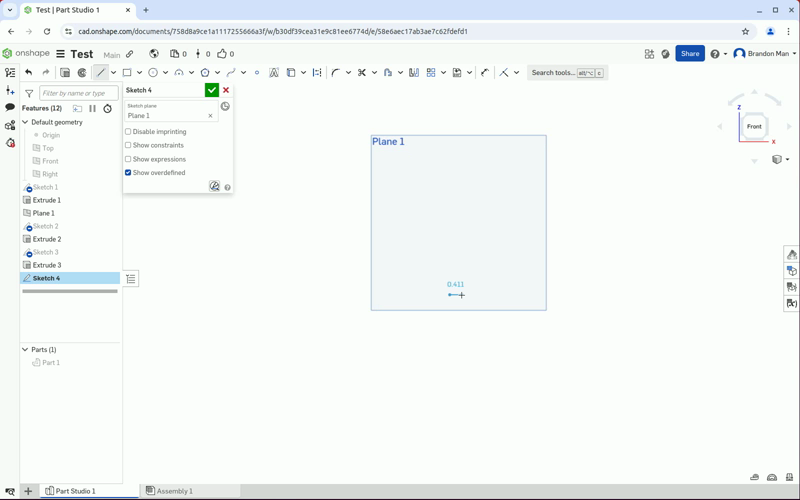
scroll(6)
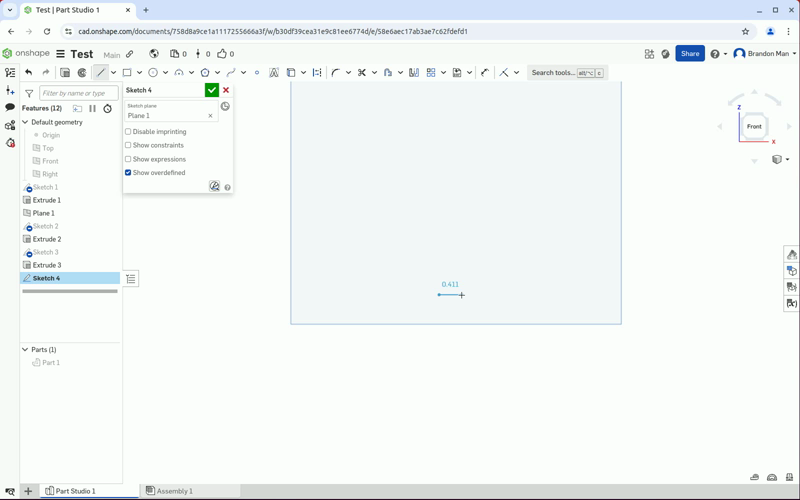
click(461, 294)
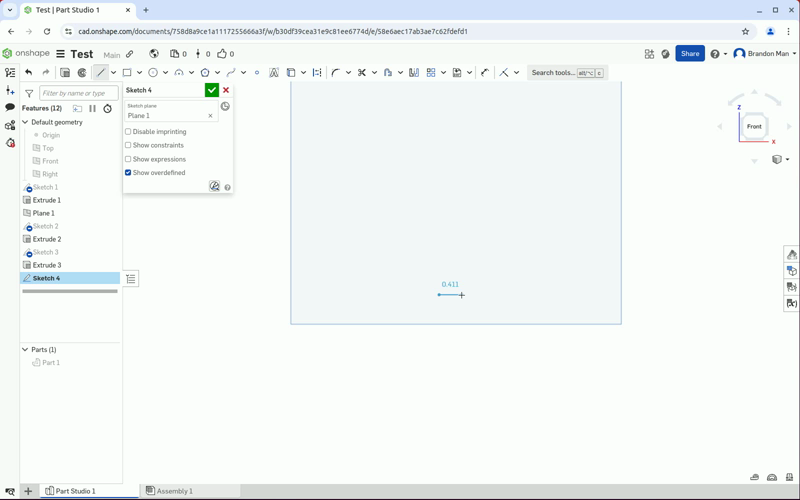
scroll(-6)
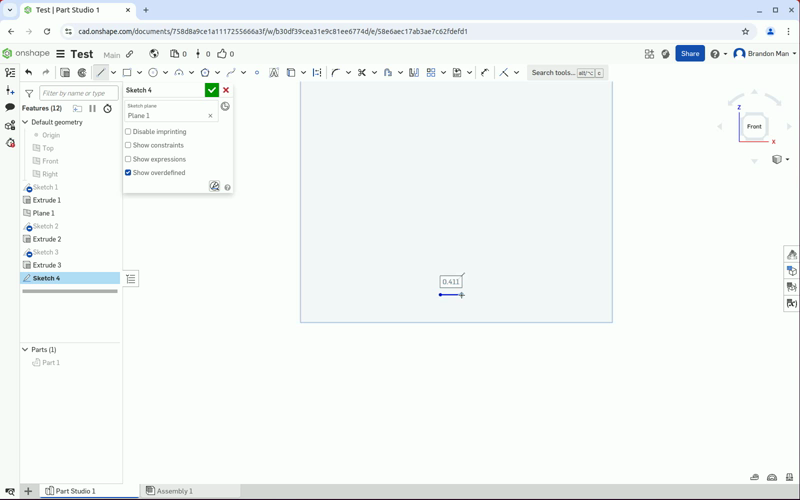
scroll(-6)
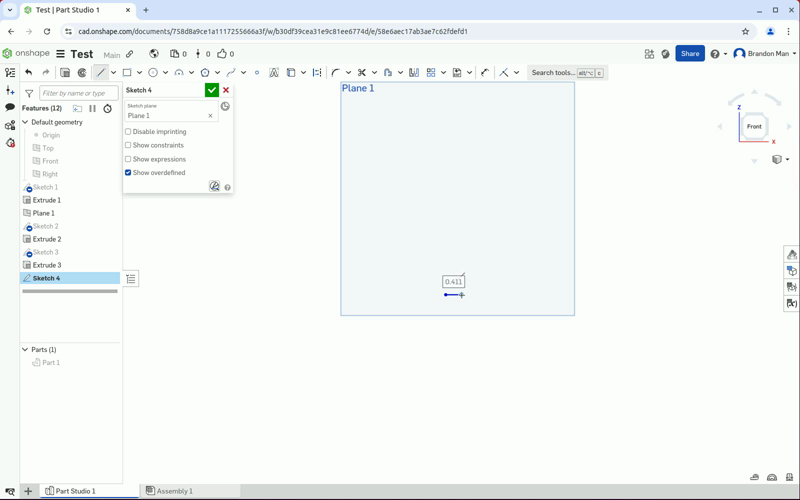
scroll(-6)
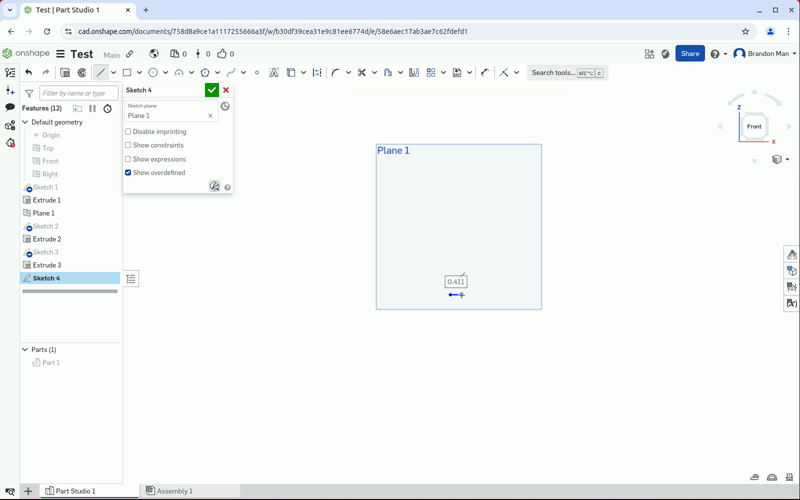
scroll(-6)
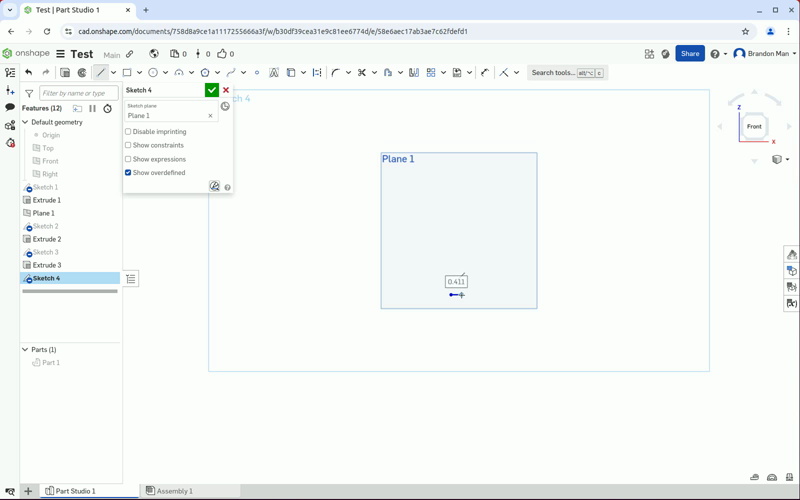
scroll(-6)
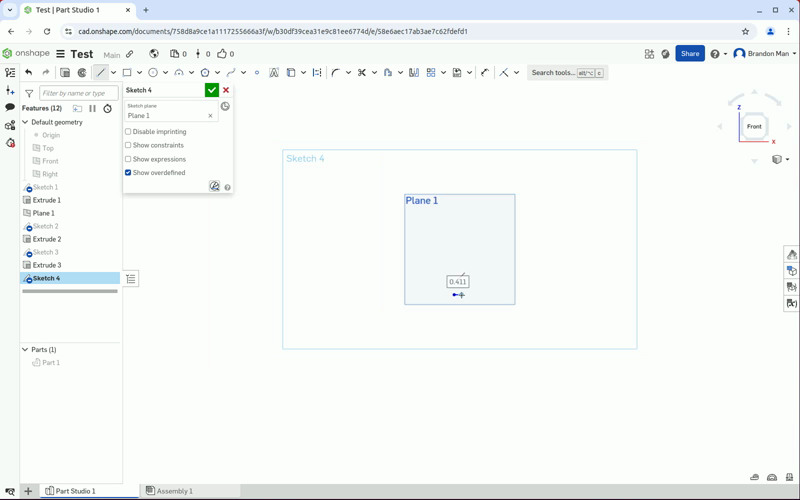
scroll(-6)
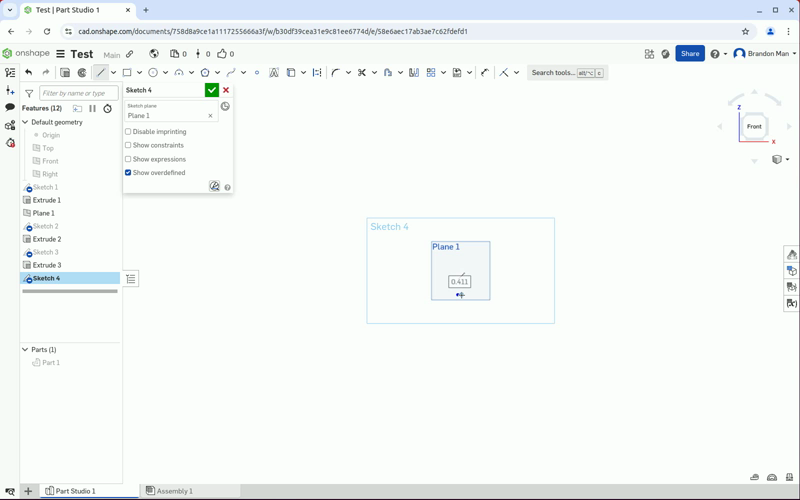
scroll(-6)
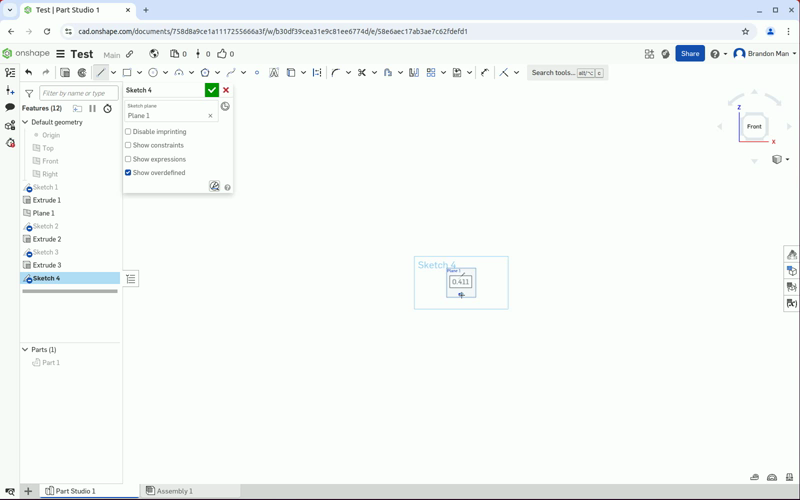
key_up(shift)
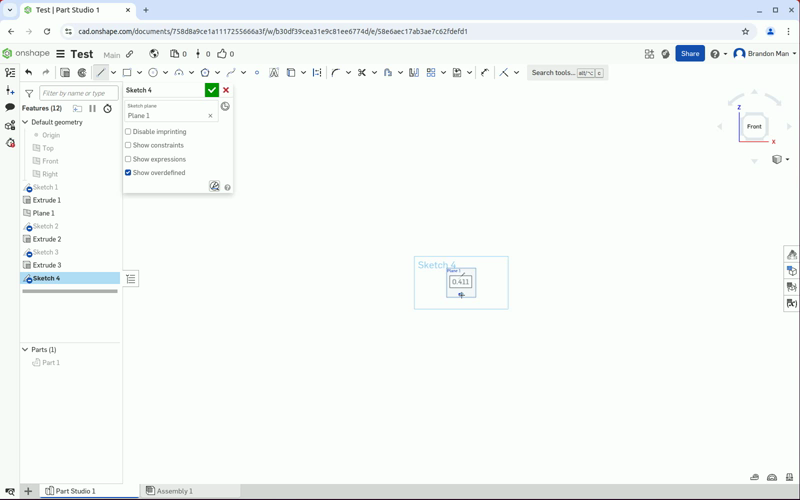
key_down(shift)
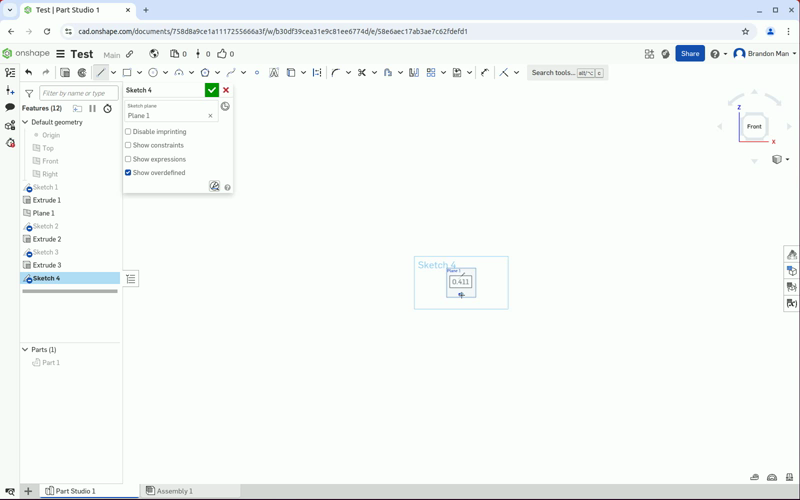
mouse_move(491, 294)
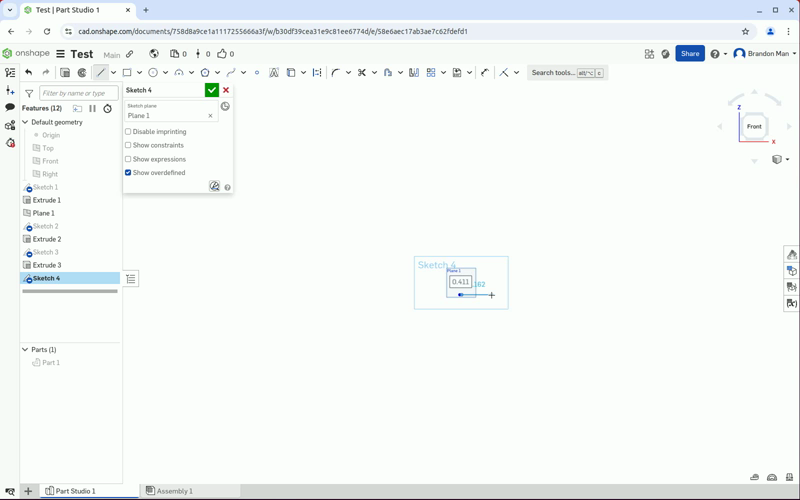
mouse_move(461, 286)
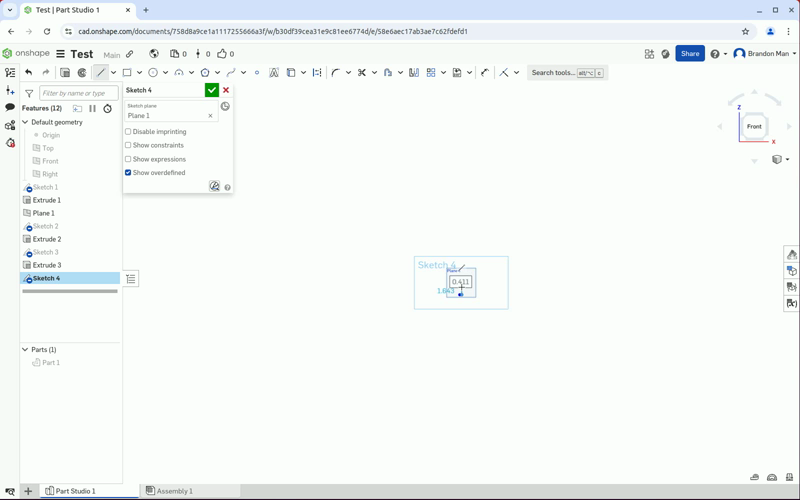
click(461, 286)
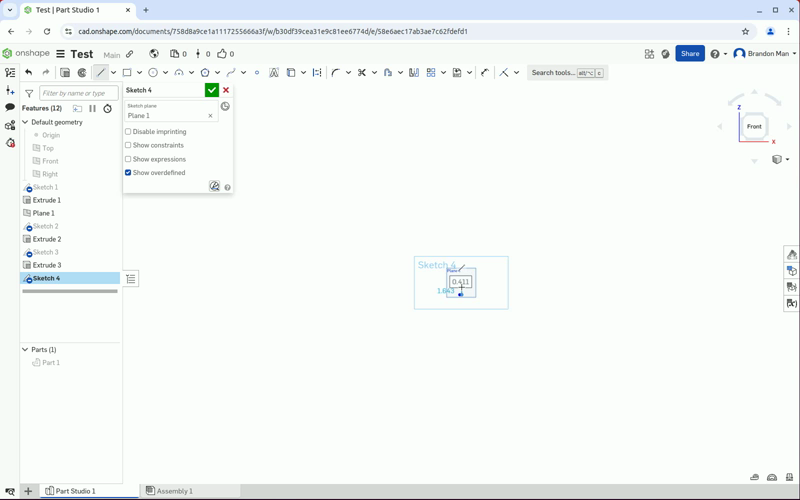
key_up(shift)
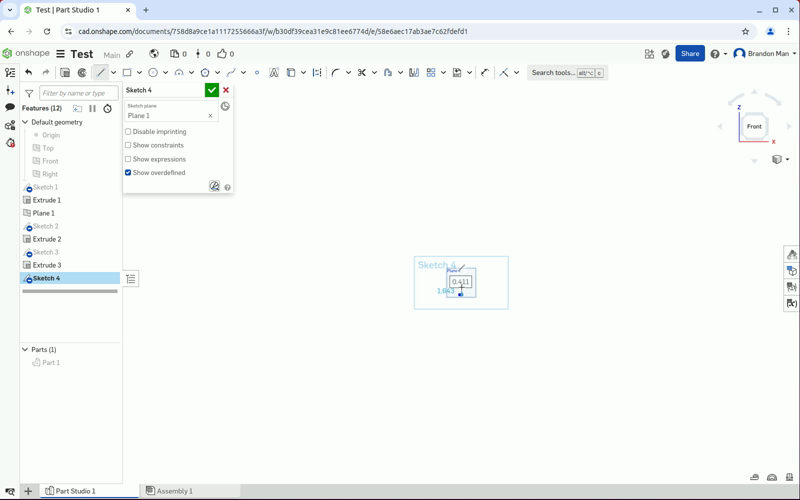
key_down(shift)
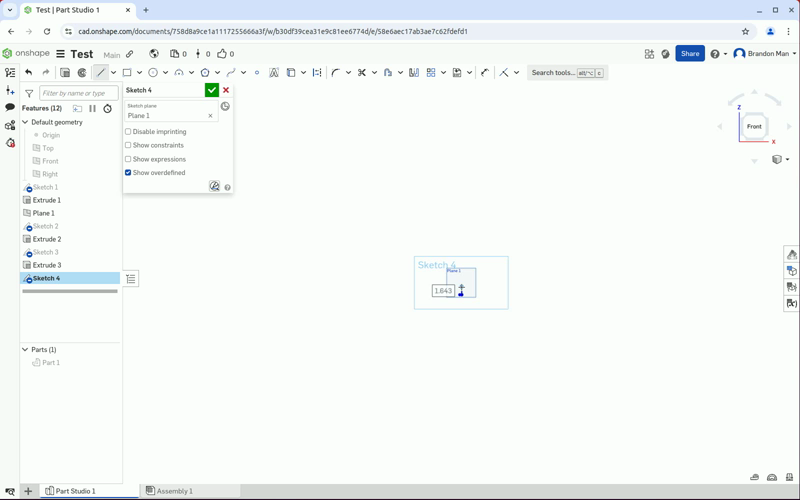
mouse_move(491, 286)
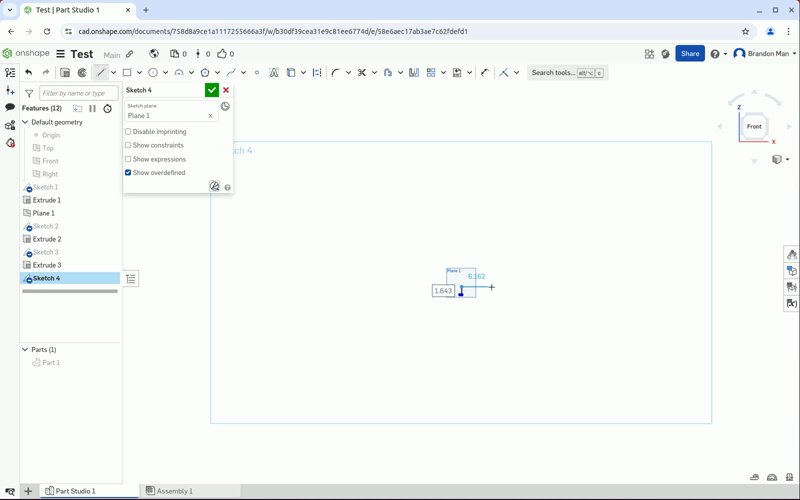
mouse_move(459, 286)
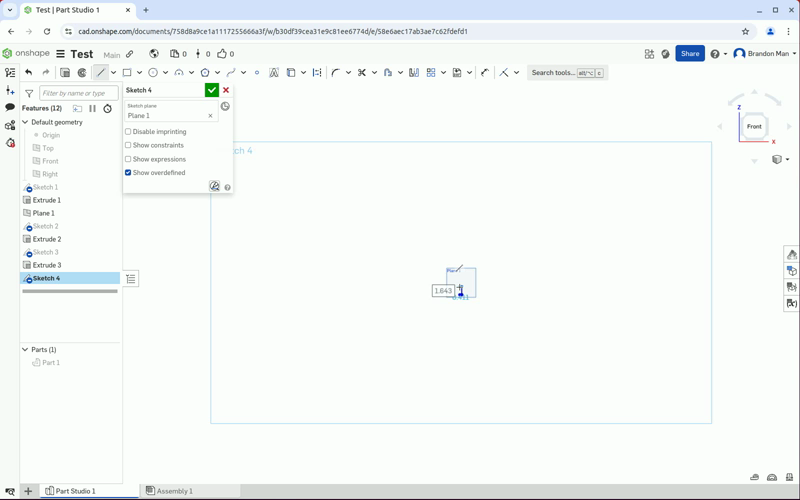
scroll(6)
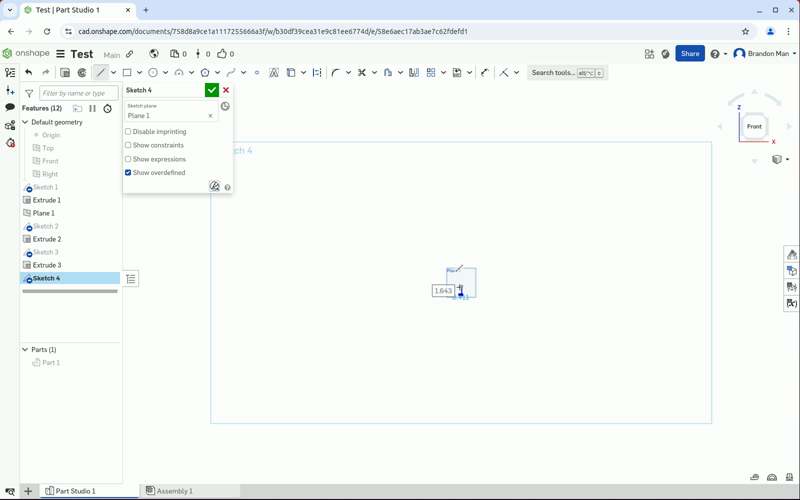
scroll(6)
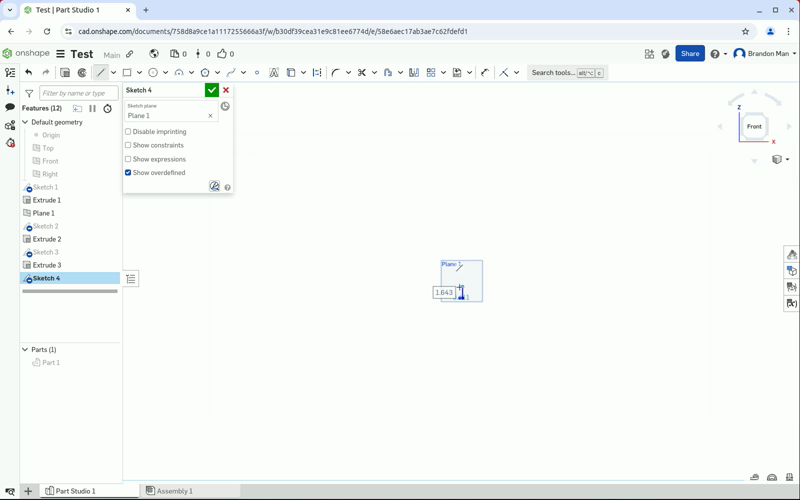
scroll(6)
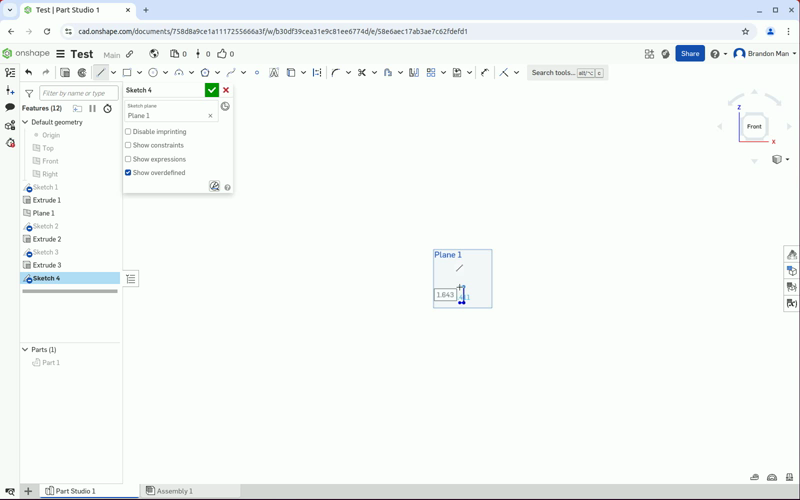
scroll(6)
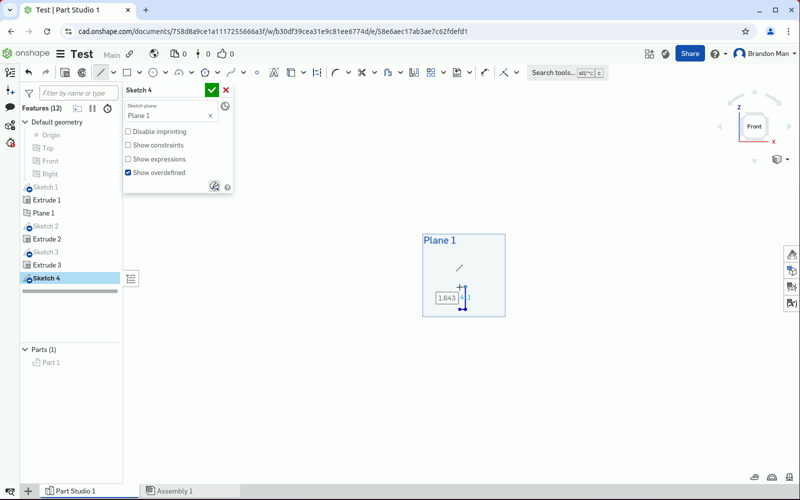
scroll(6)
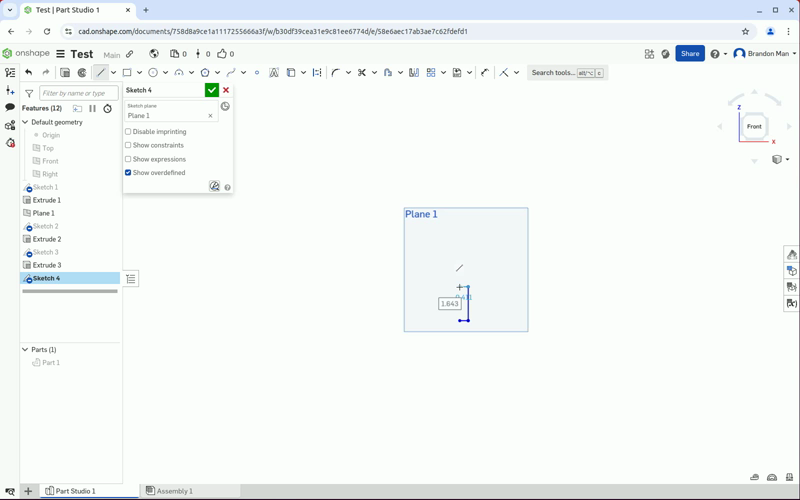
scroll(6)
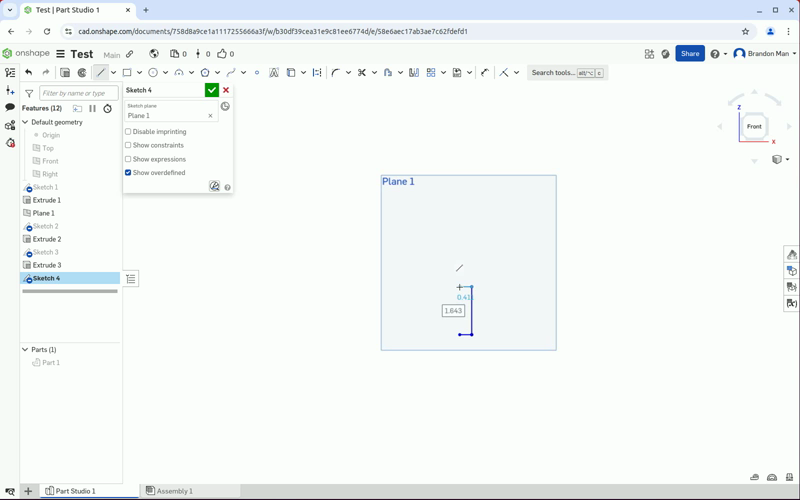
scroll(6)
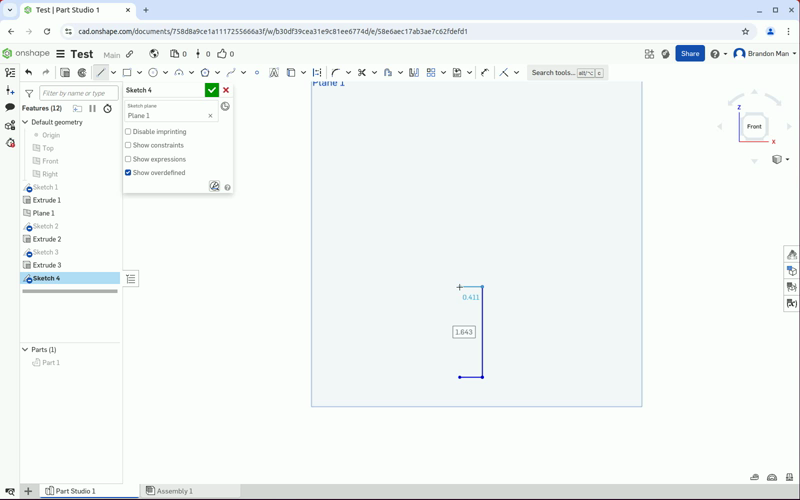
click(459, 286)
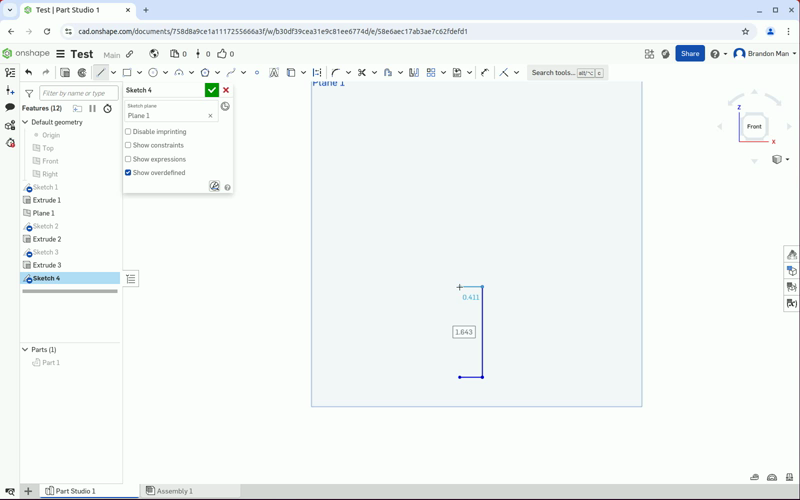
scroll(-6)
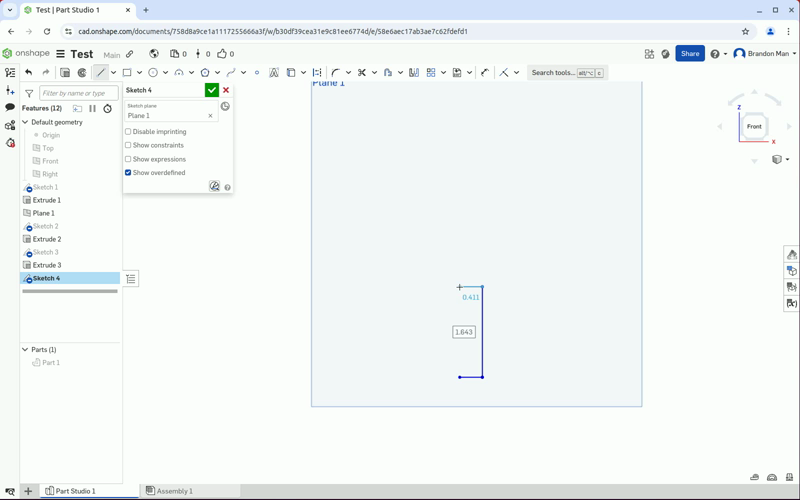
scroll(-6)
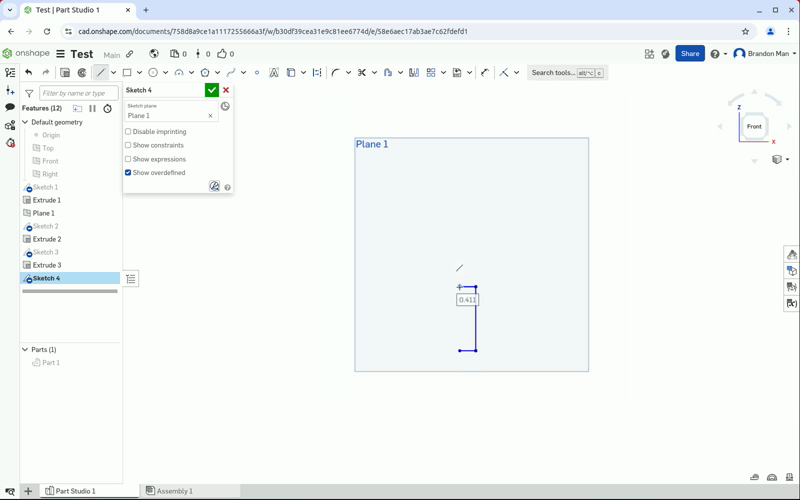
scroll(-6)
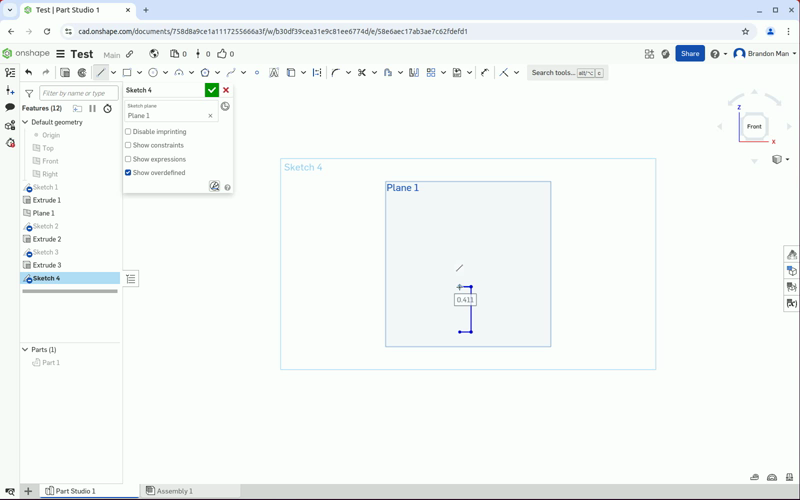
scroll(-6)
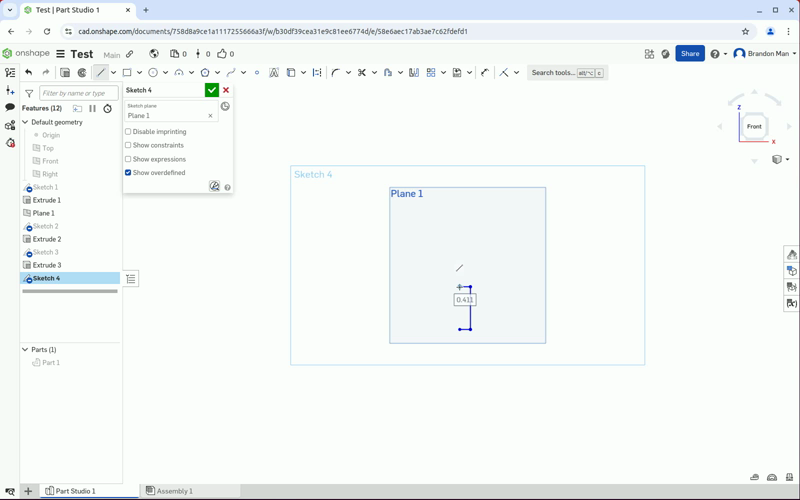
scroll(-6)
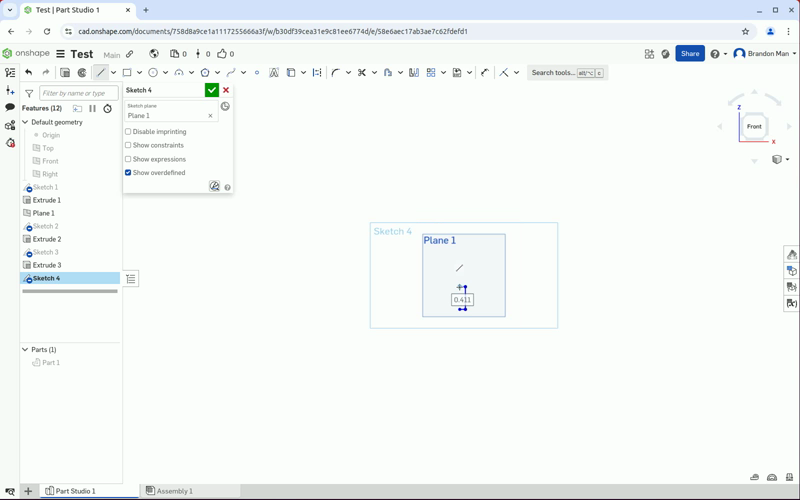
scroll(-6)
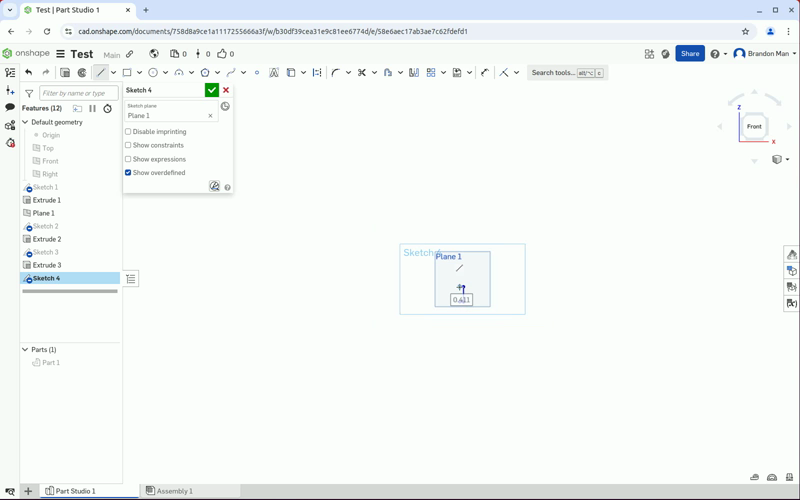
scroll(-6)
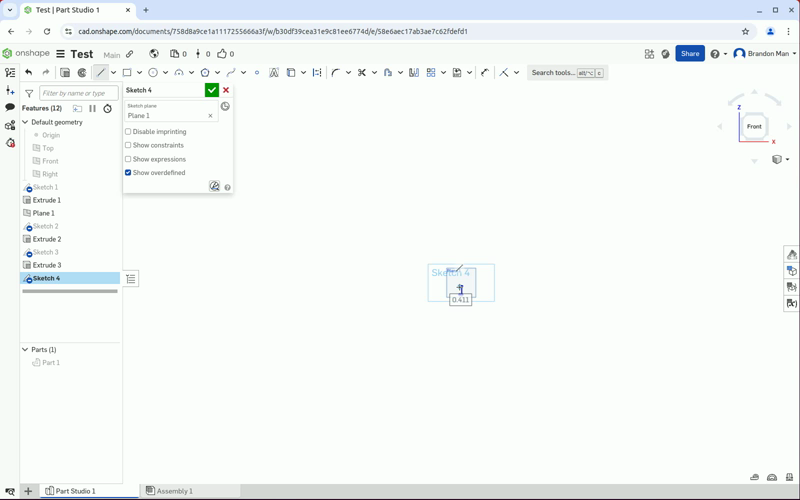
key_up(shift)
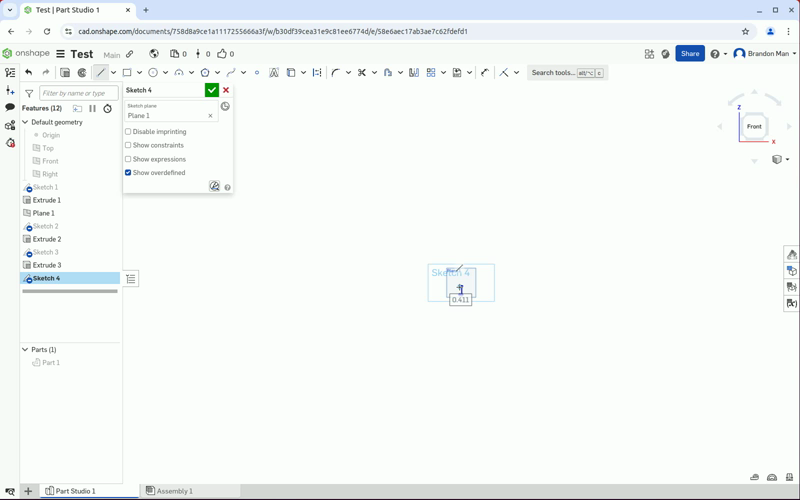
mouse_move(489, 286)
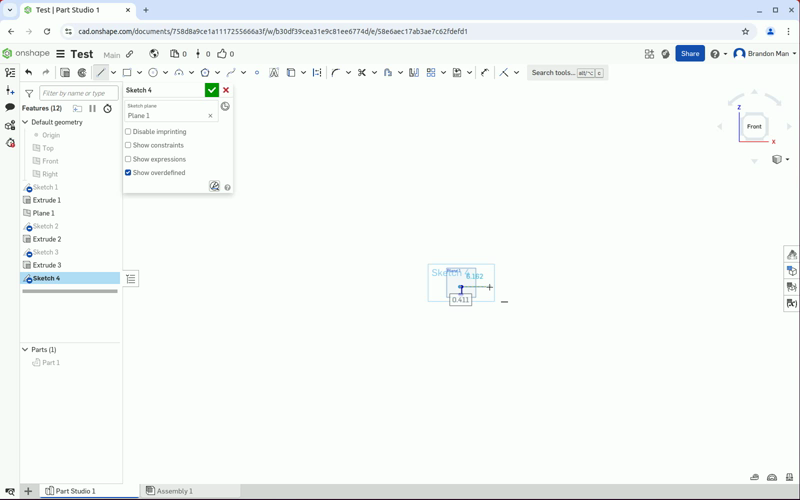
key_down(shift)
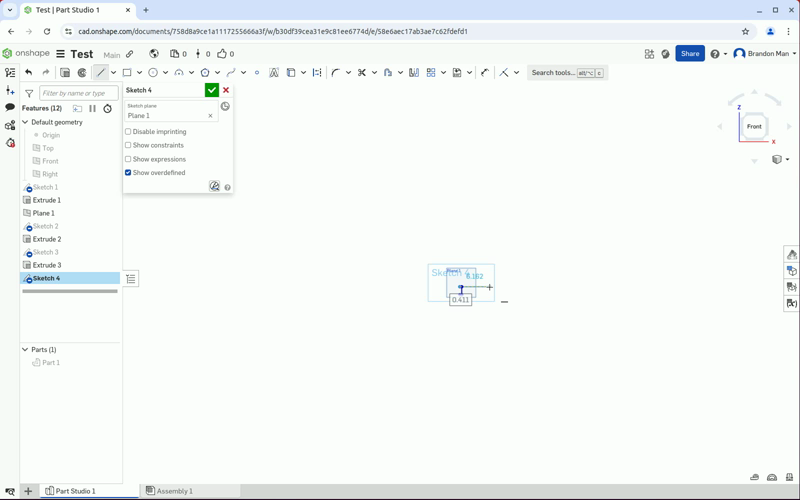
mouse_move(459, 294)
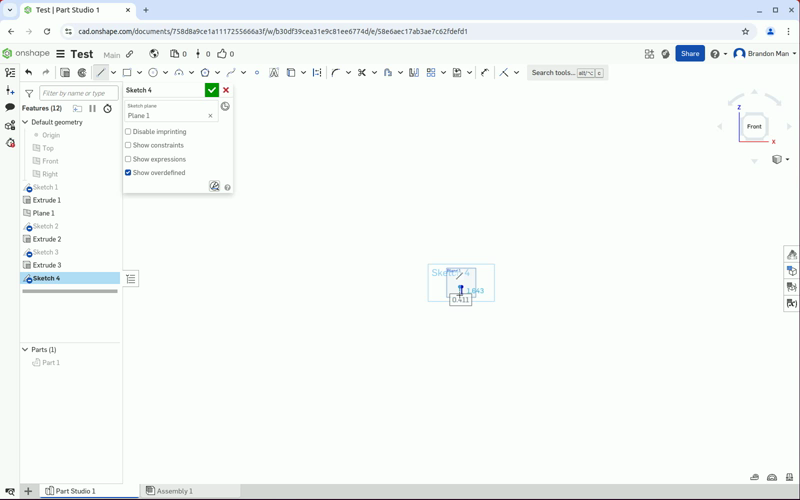
scroll(6)
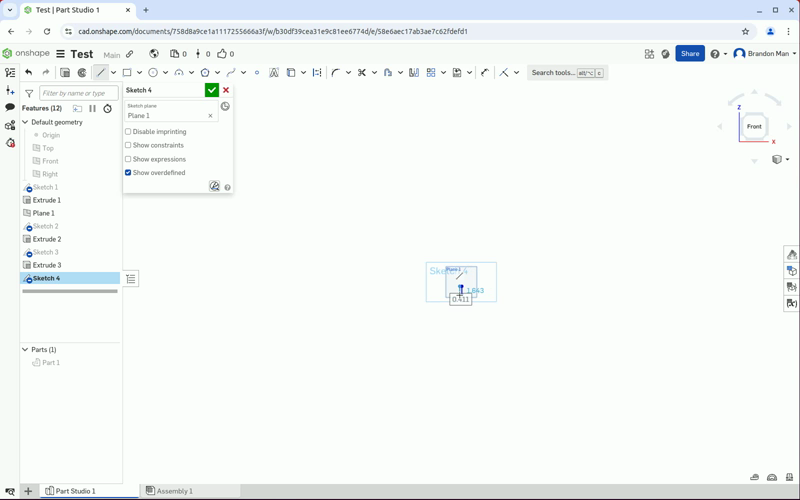
scroll(6)
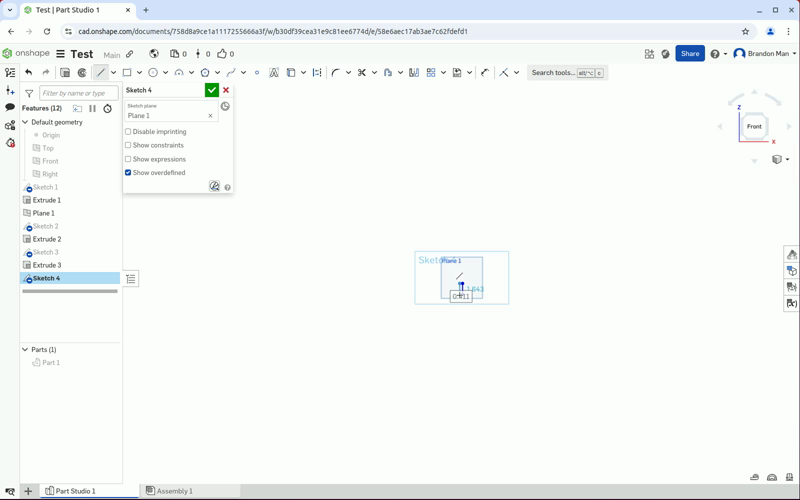
scroll(6)
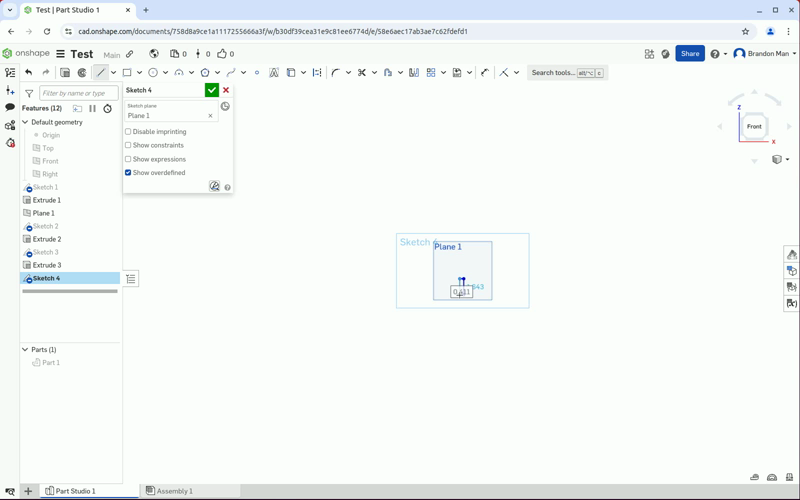
scroll(6)
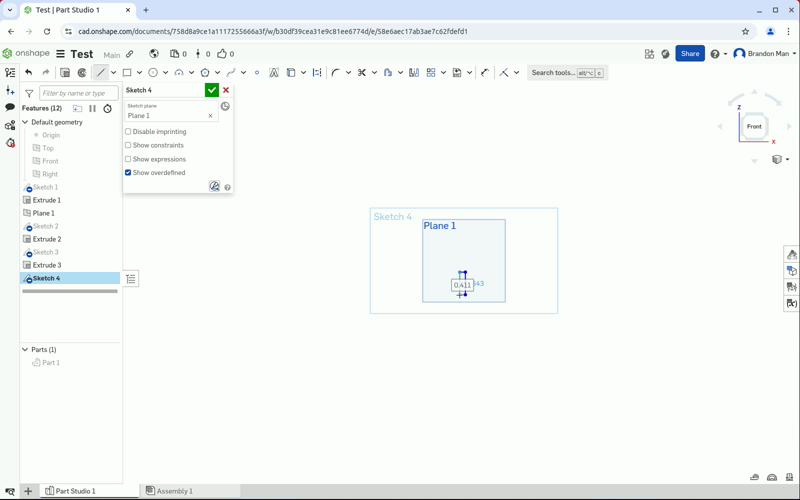
scroll(6)
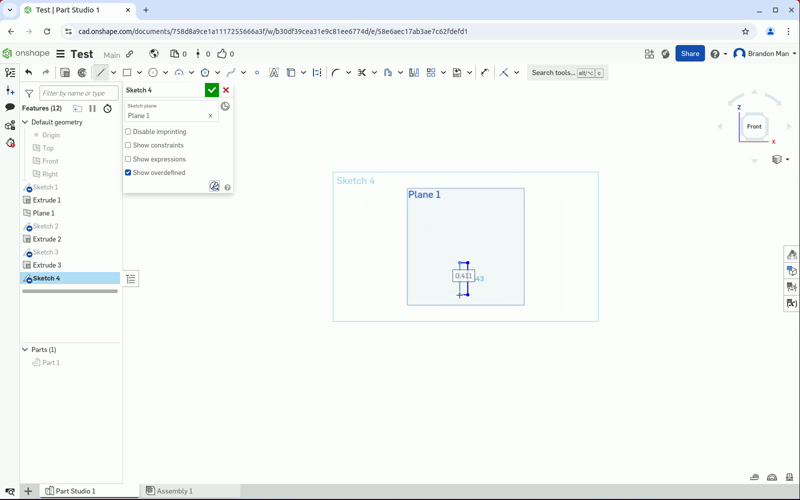
scroll(6)
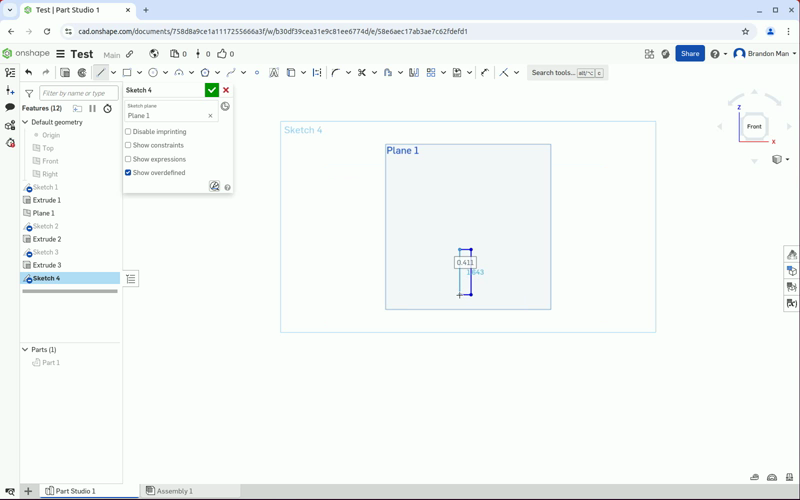
scroll(6)
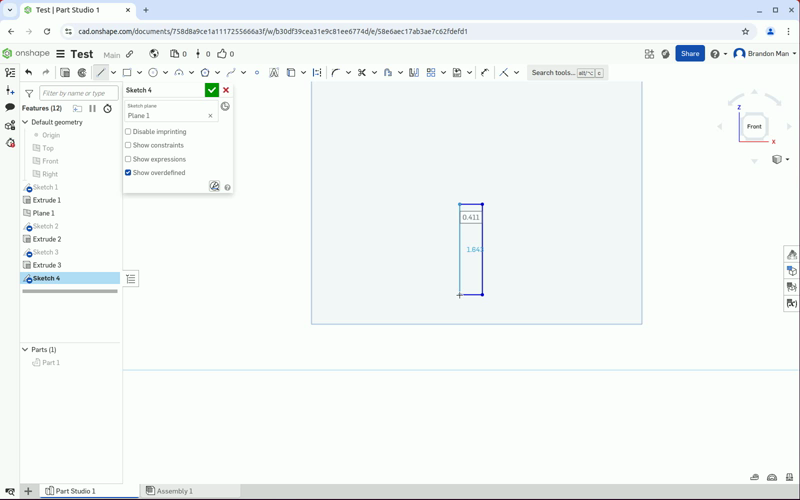
key_up(shift)
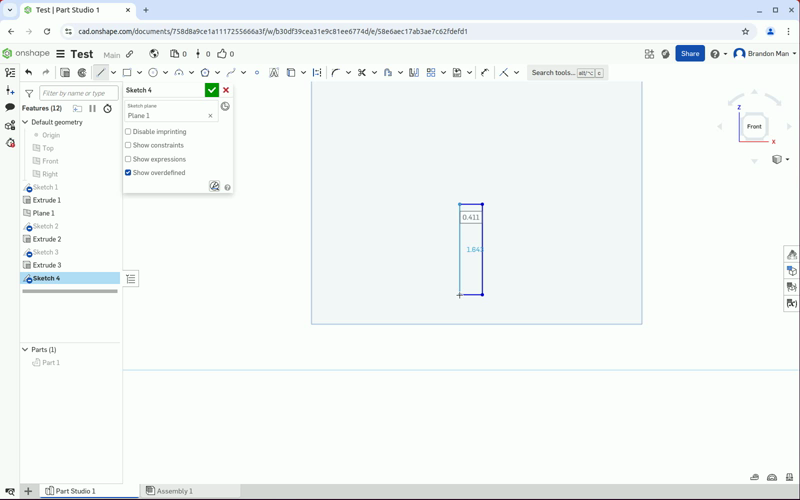
click(459, 294)
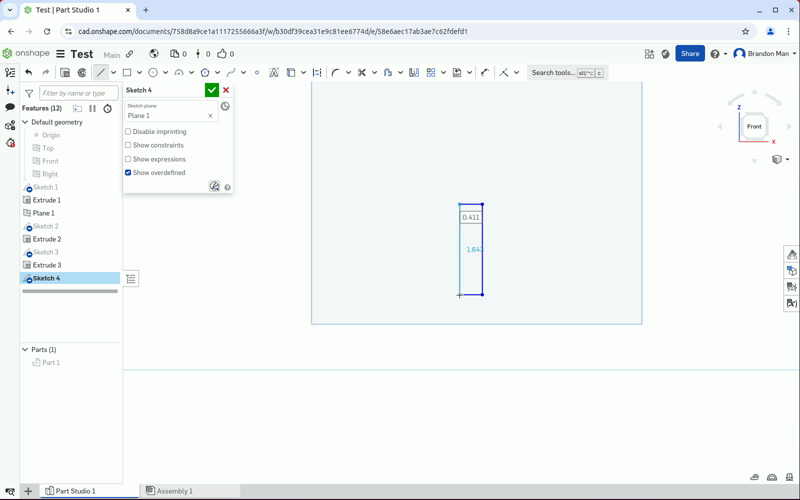
scroll(-6)
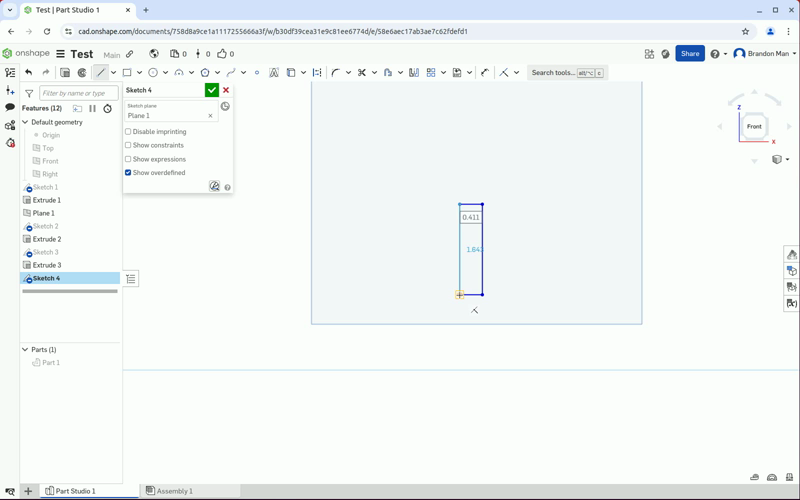
scroll(-6)
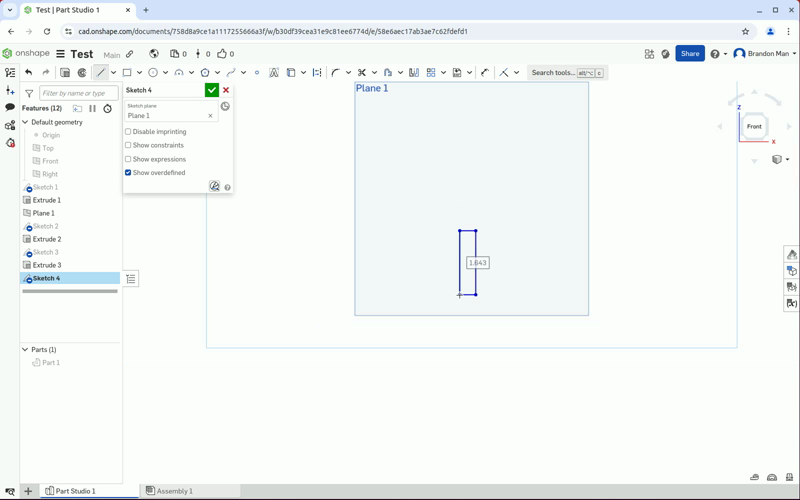
scroll(-6)
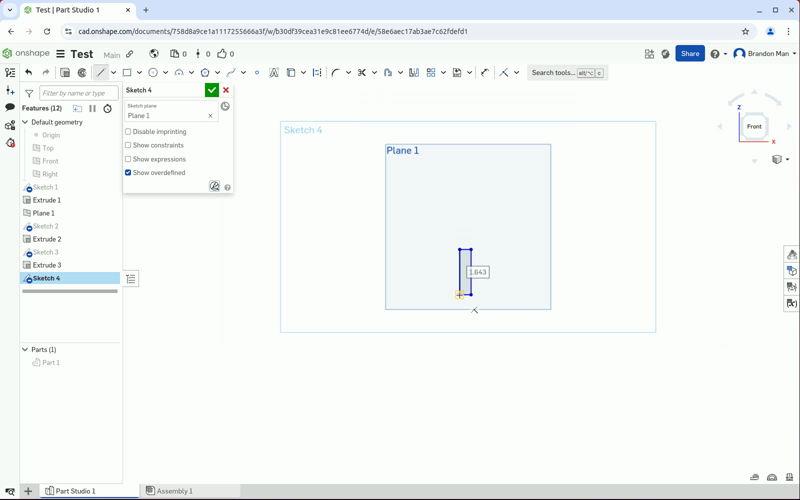
scroll(-6)
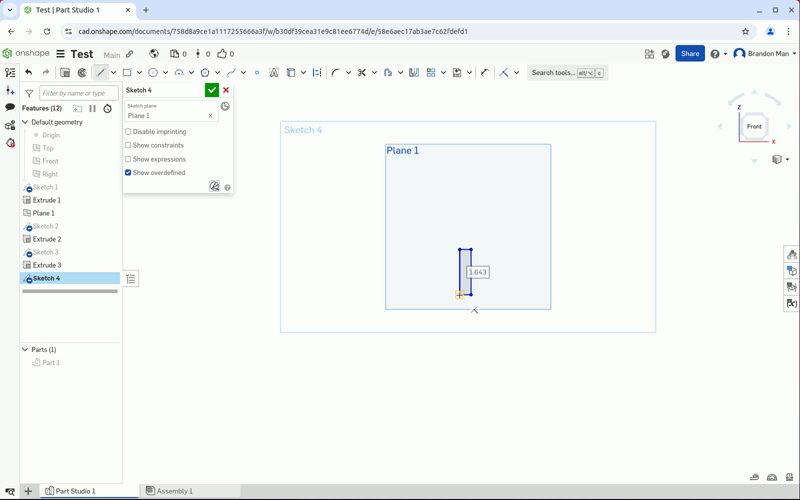
scroll(-6)
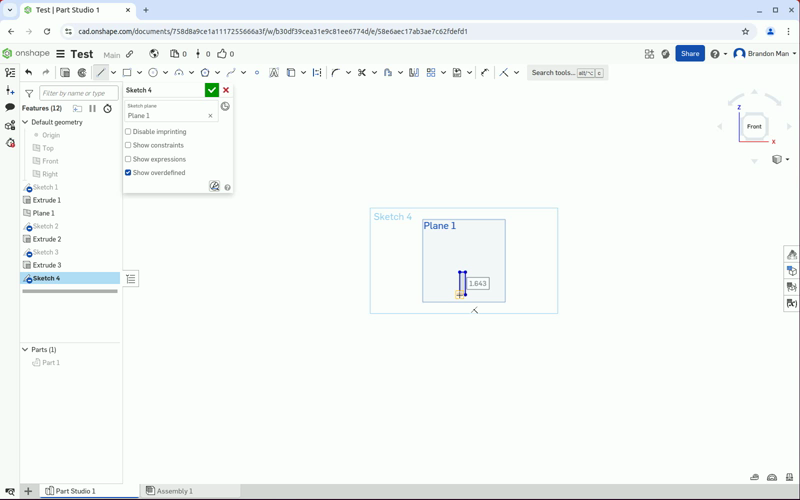
scroll(-6)
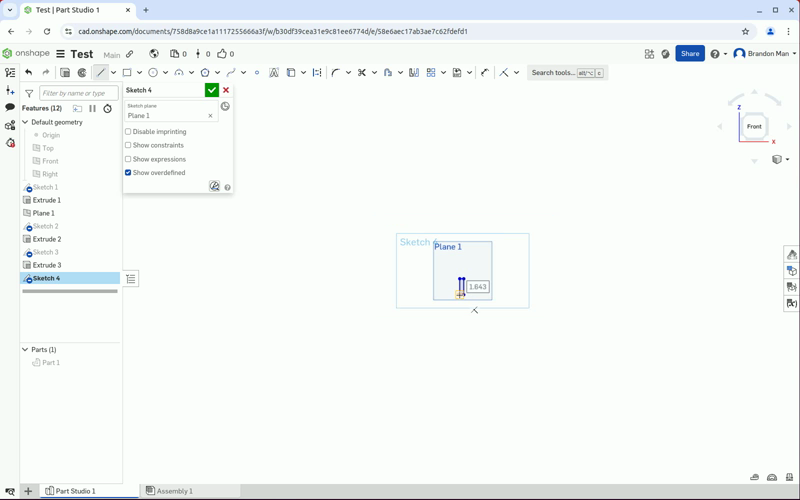
scroll(-6)
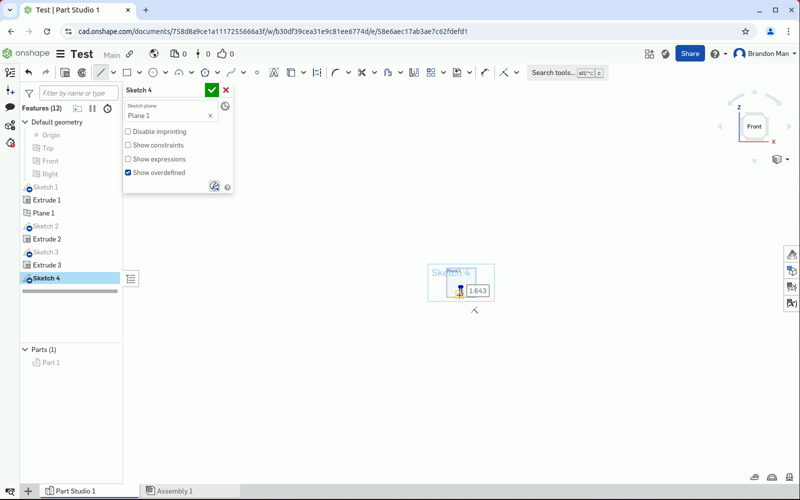
key(esc)
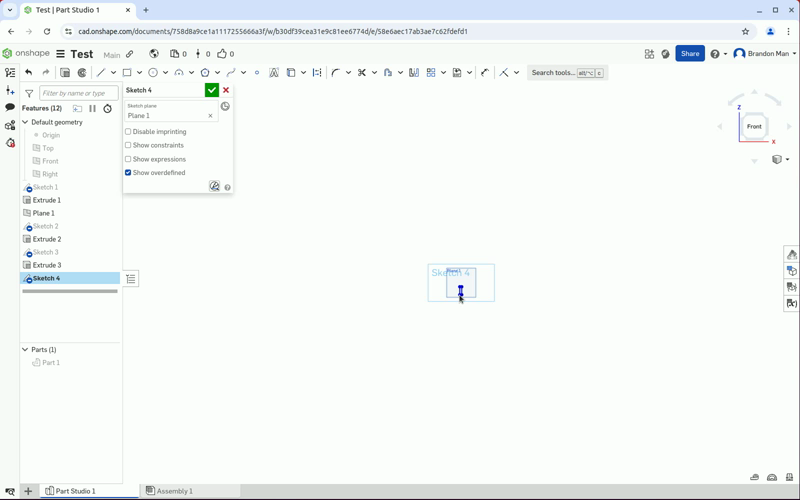
mouse_move(459, 290)
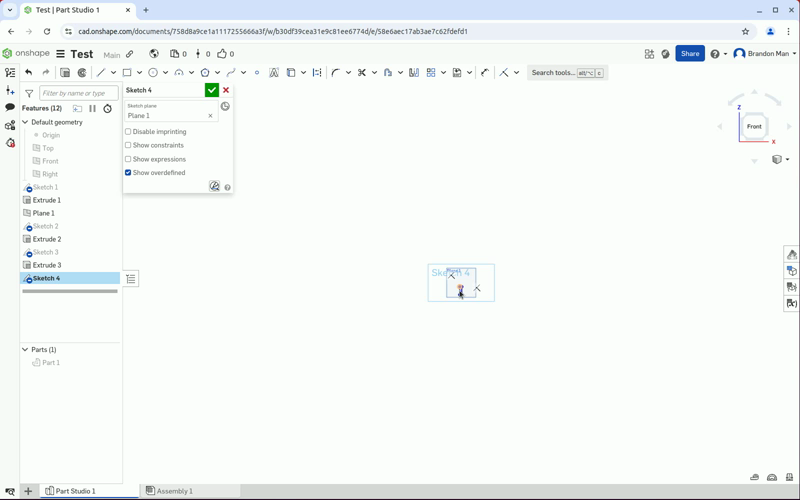
scroll(6)
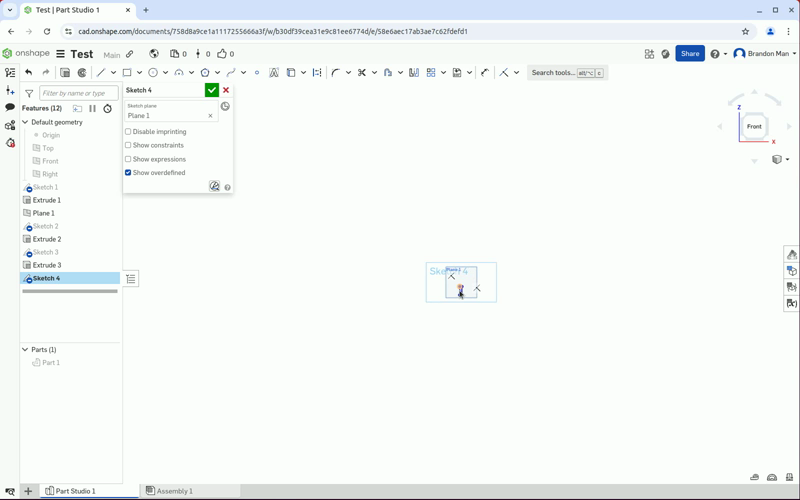
scroll(6)
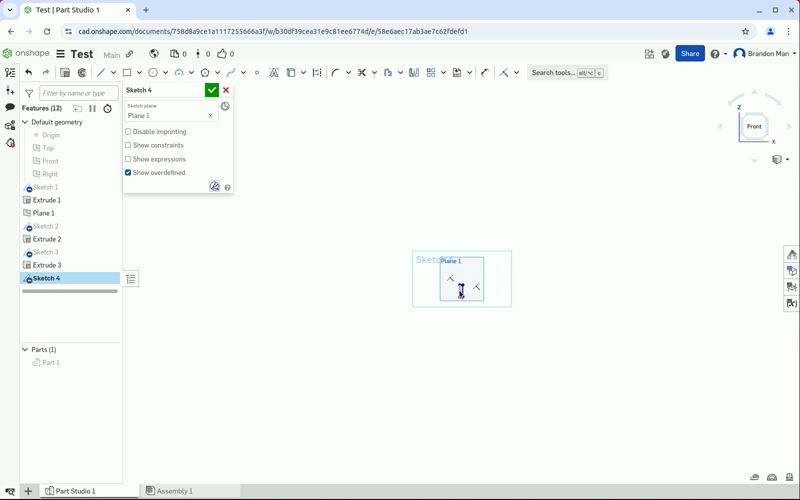
scroll(6)
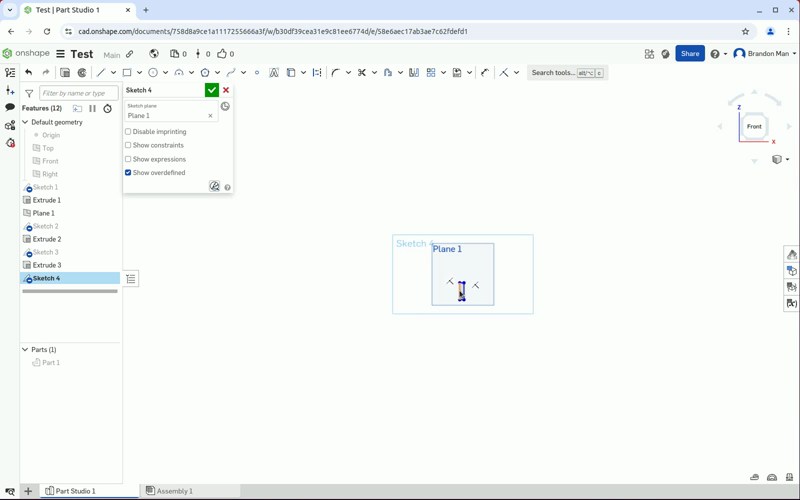
scroll(6)
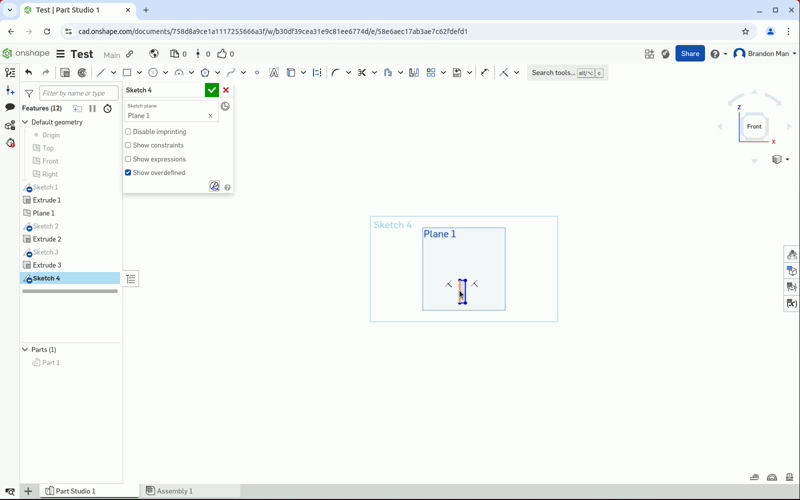
scroll(6)
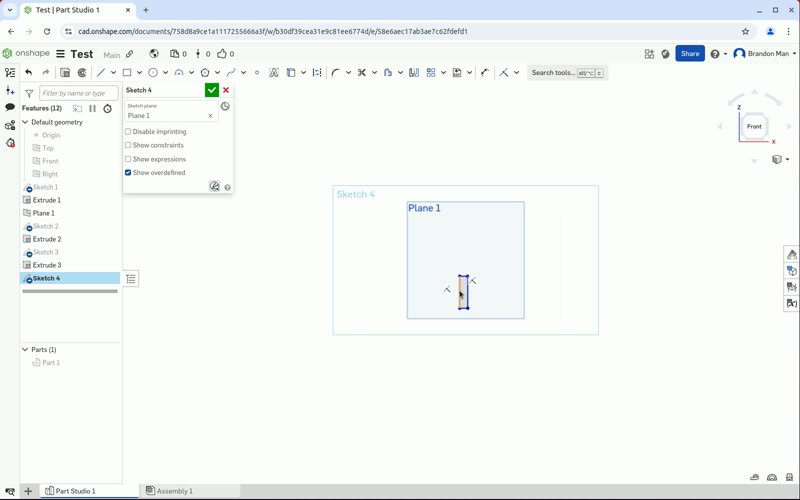
scroll(6)
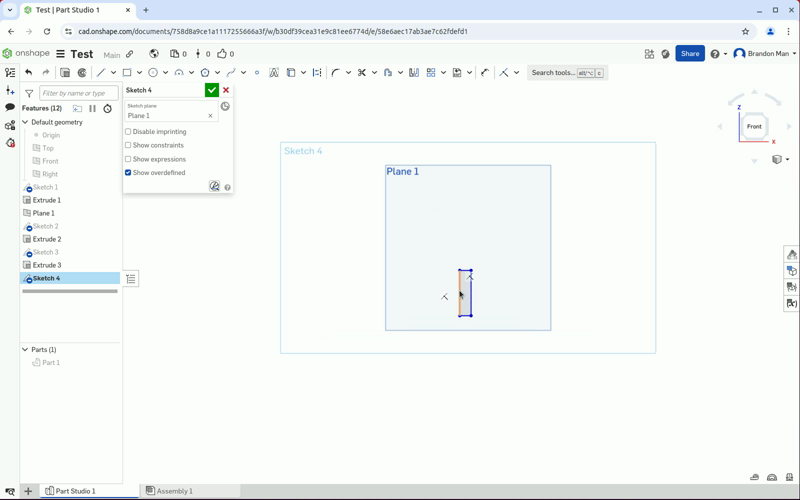
scroll(6)
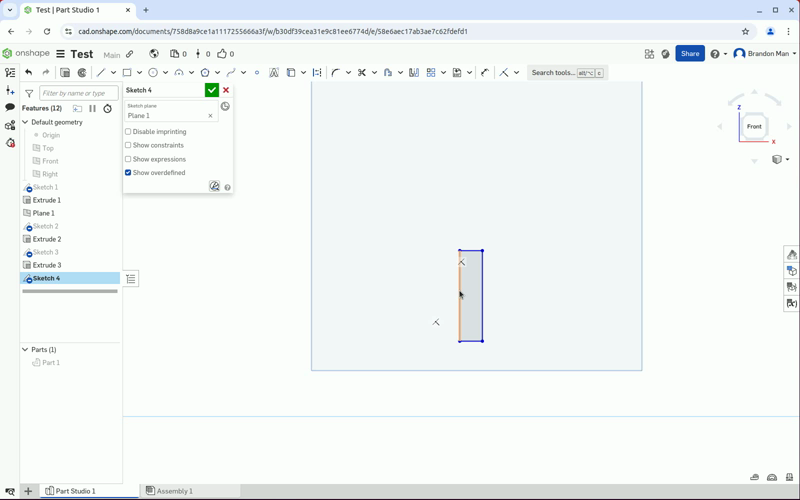
click(459, 290)
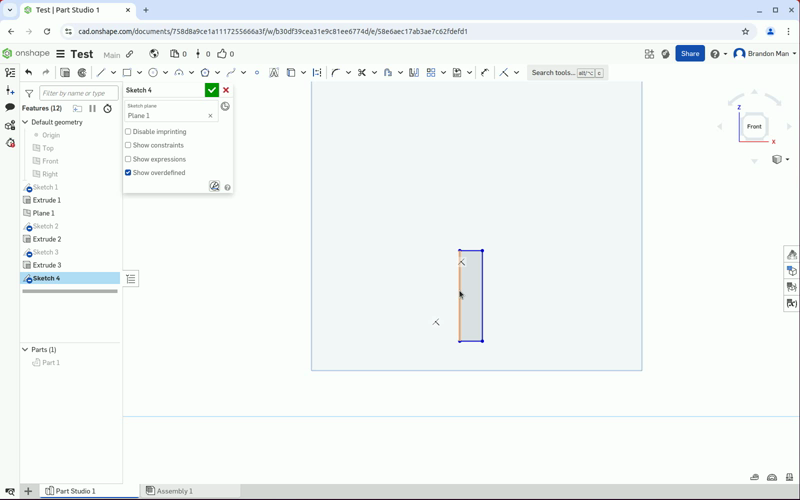
scroll(-6)
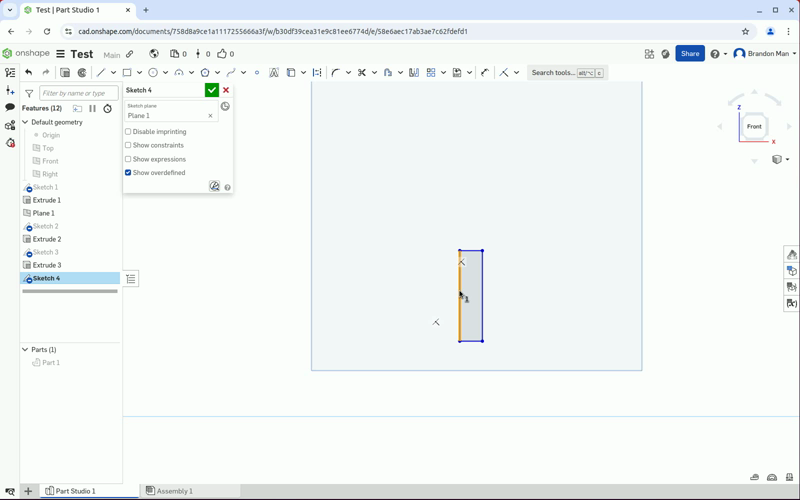
scroll(-6)
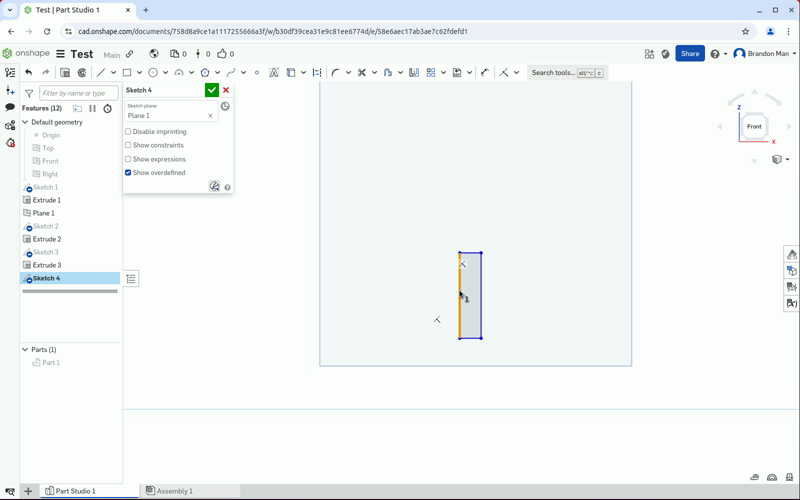
scroll(-6)
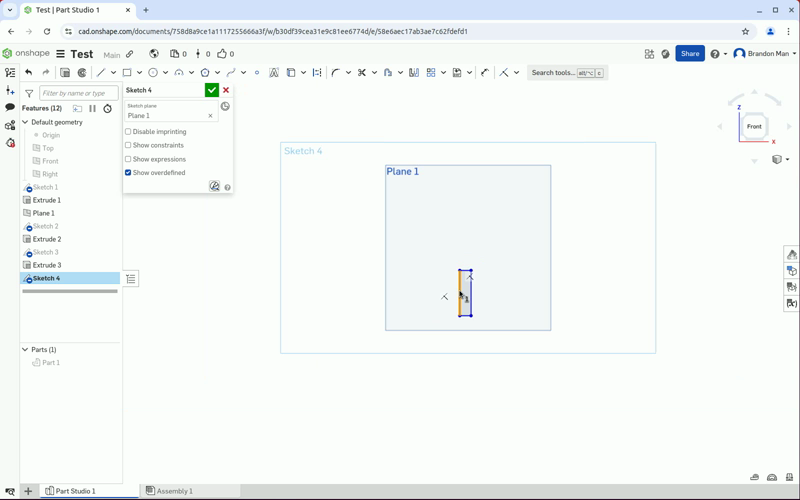
scroll(-6)
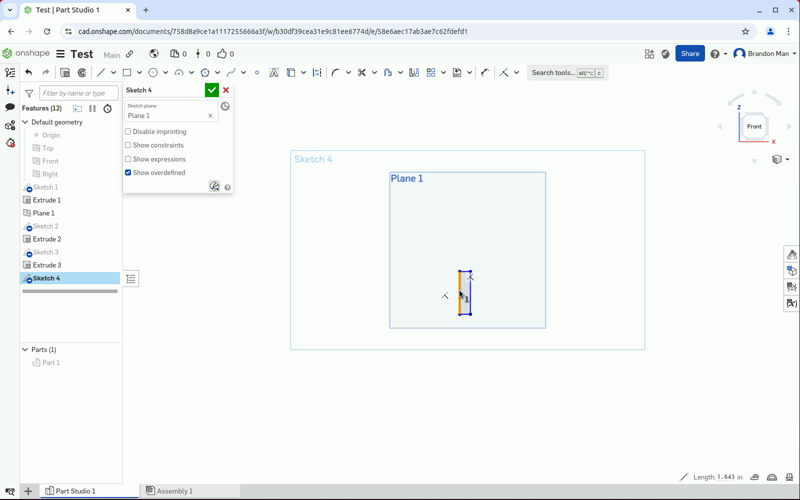
scroll(-6)
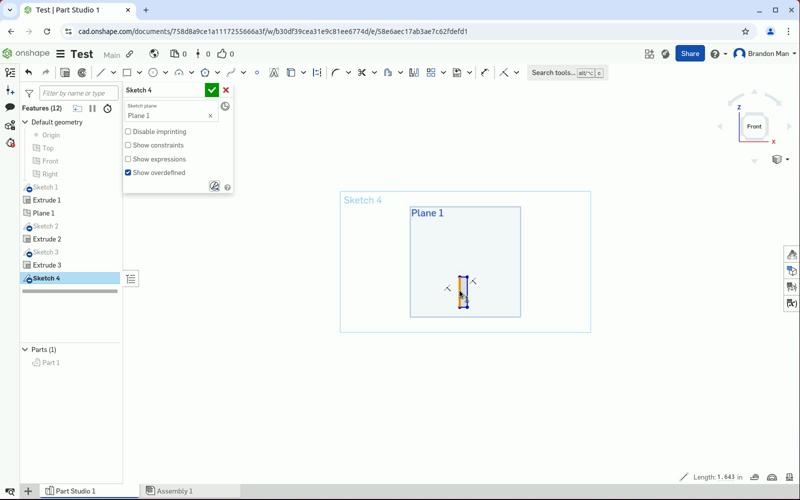
scroll(-6)
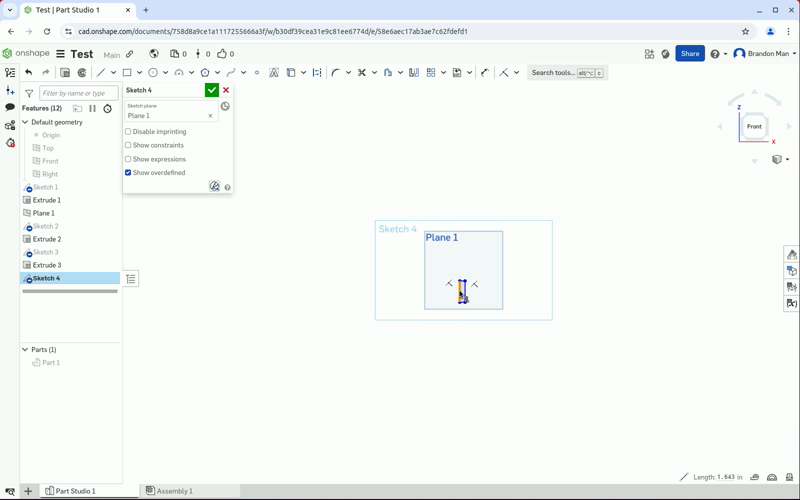
scroll(-6)
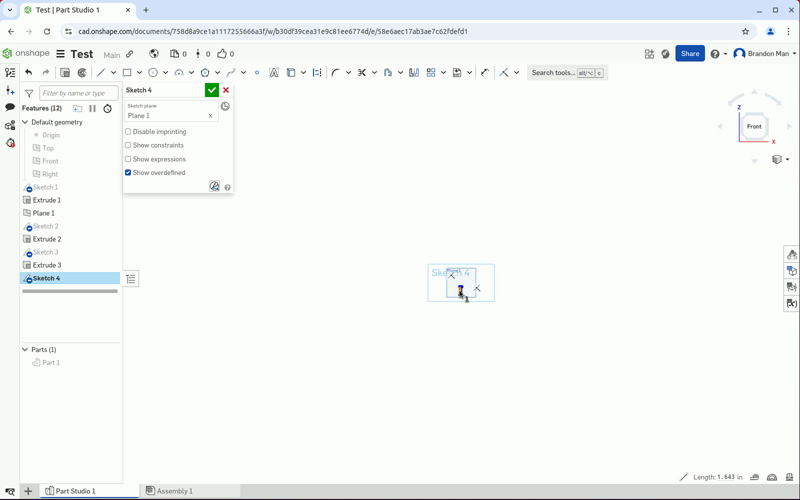
mouse_move(73, 352)
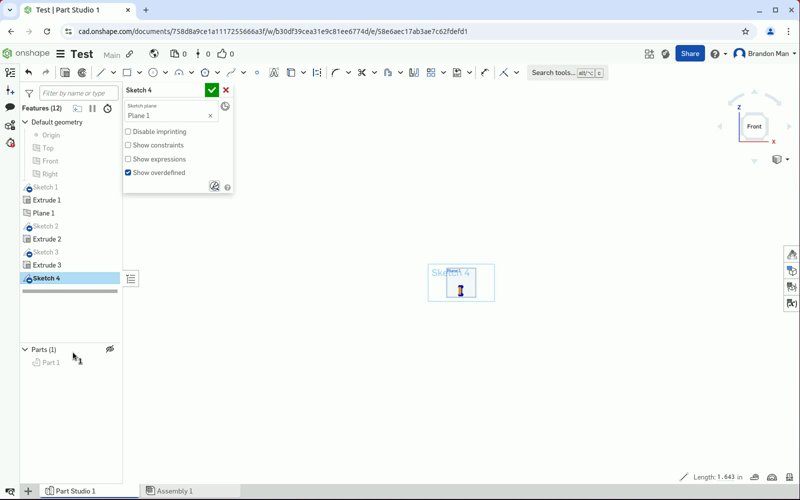
key(shift+y)
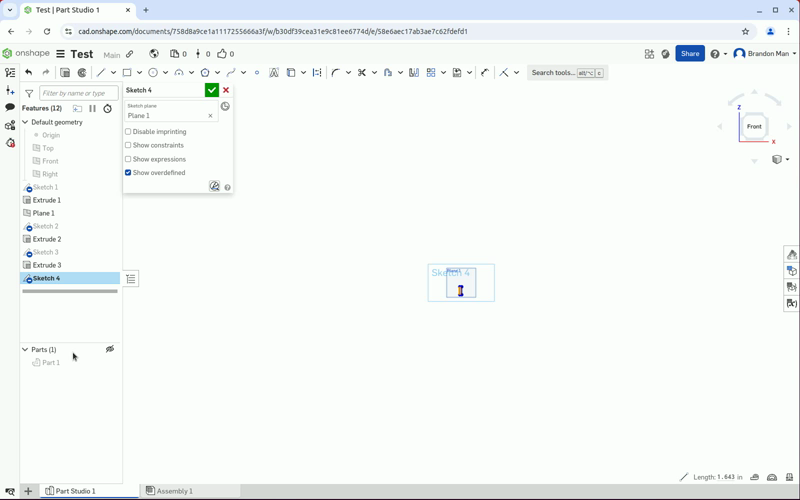
key(shift+e)
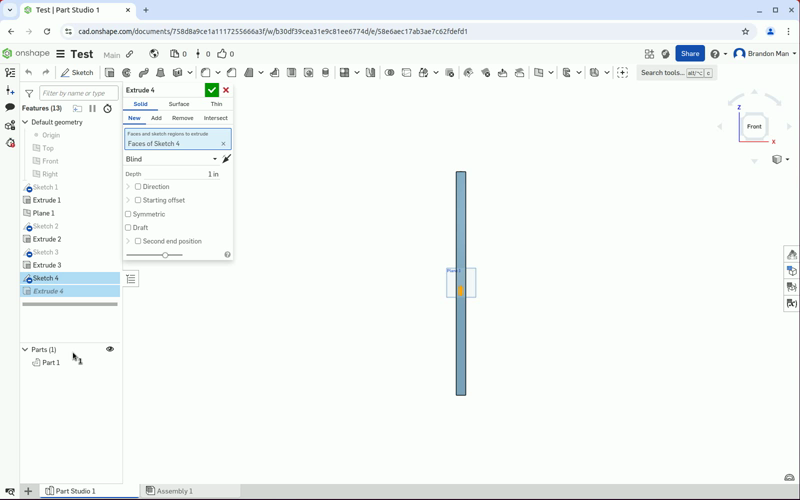
mouse_move(143, 106)
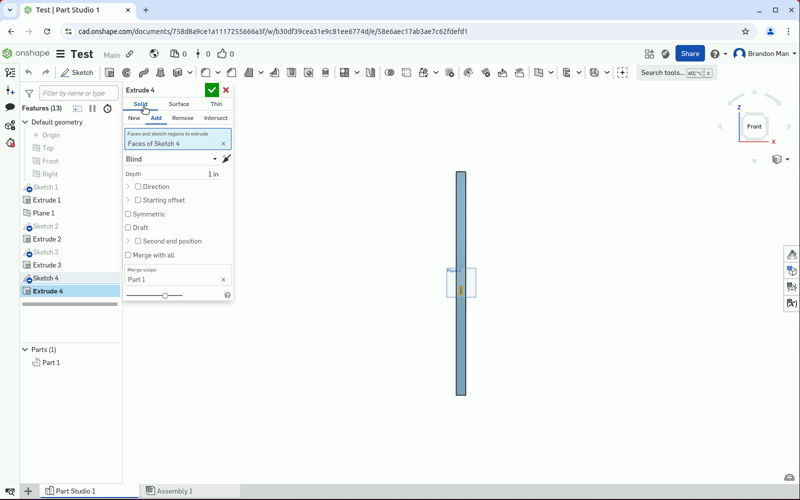
click(143, 106)
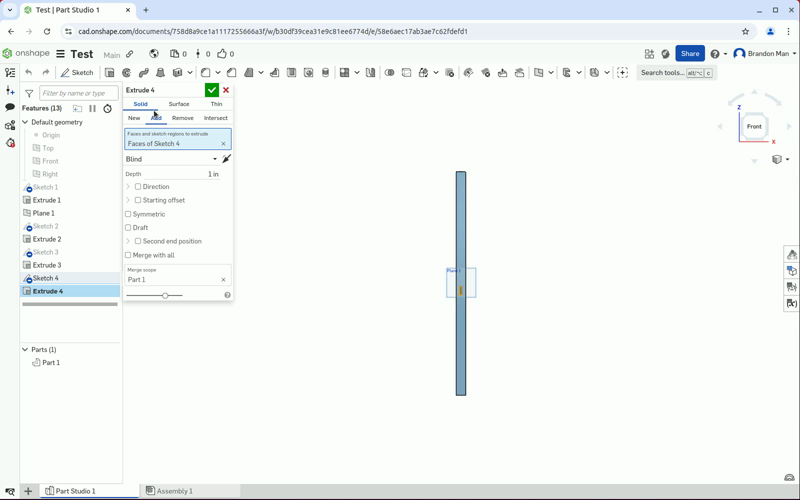
mouse_move(186, 120)
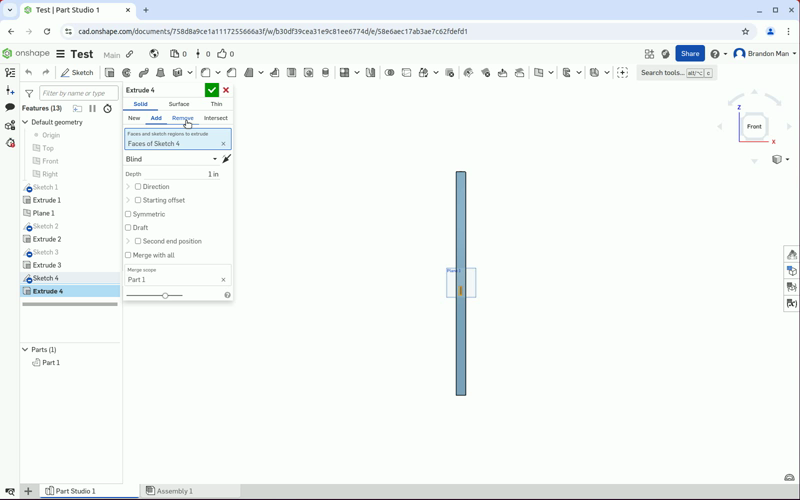
click(186, 120)
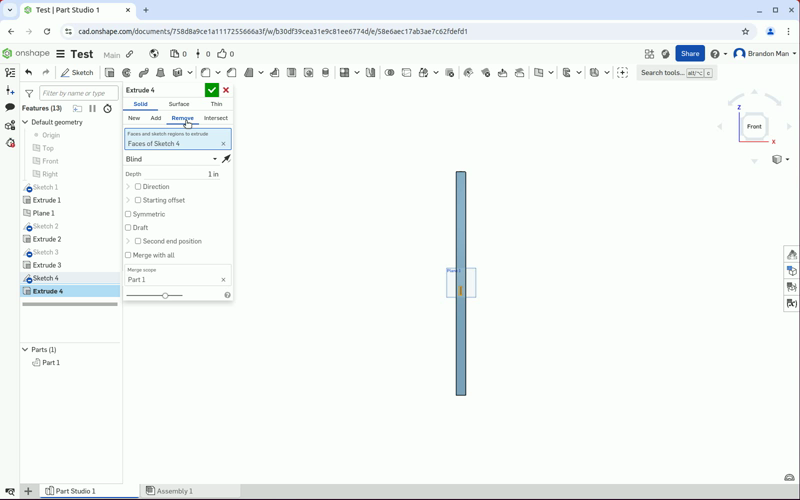
key(tab, 4)
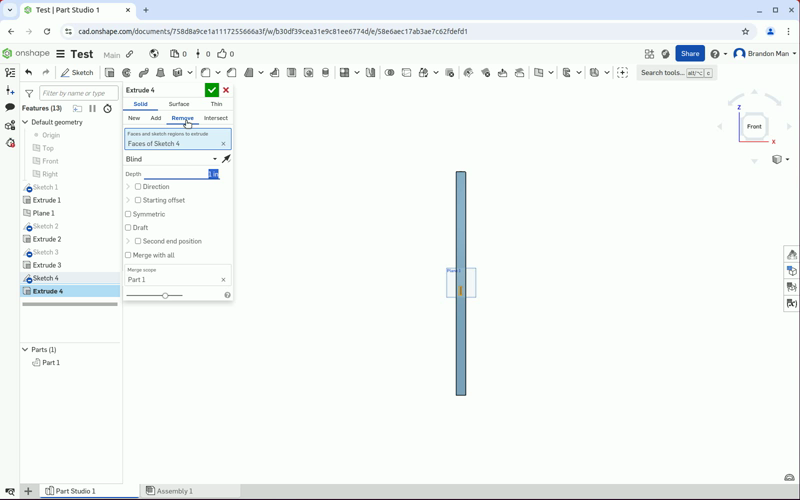
text(0.722)
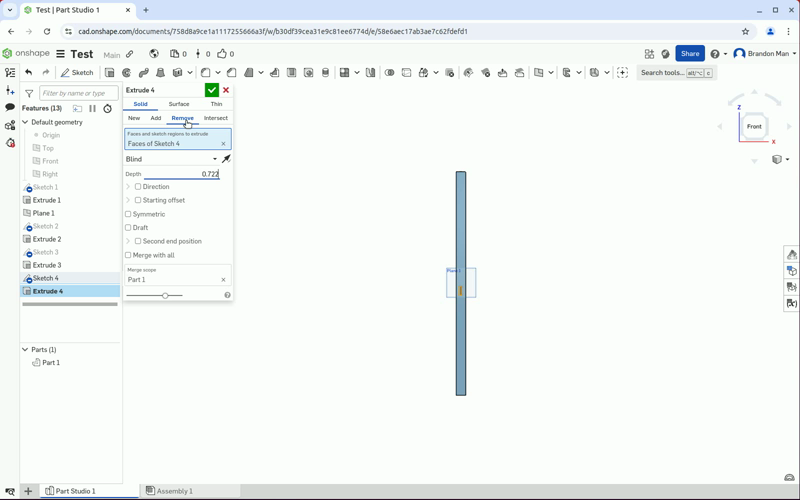
key(tab, 6)
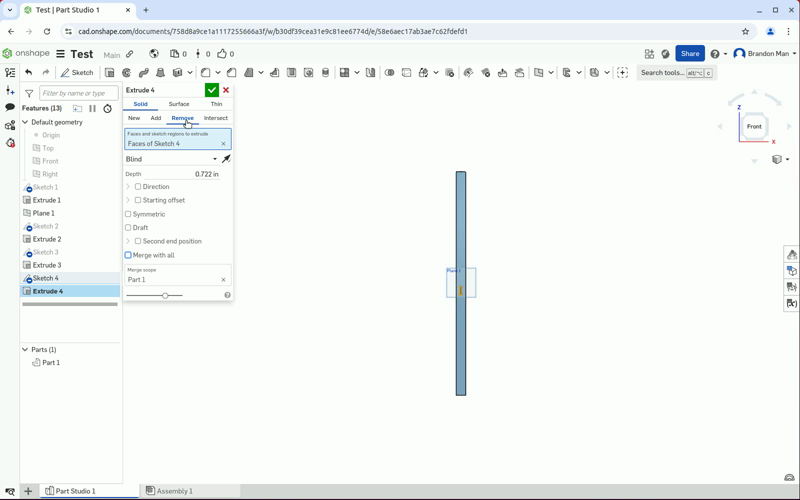
key(space)
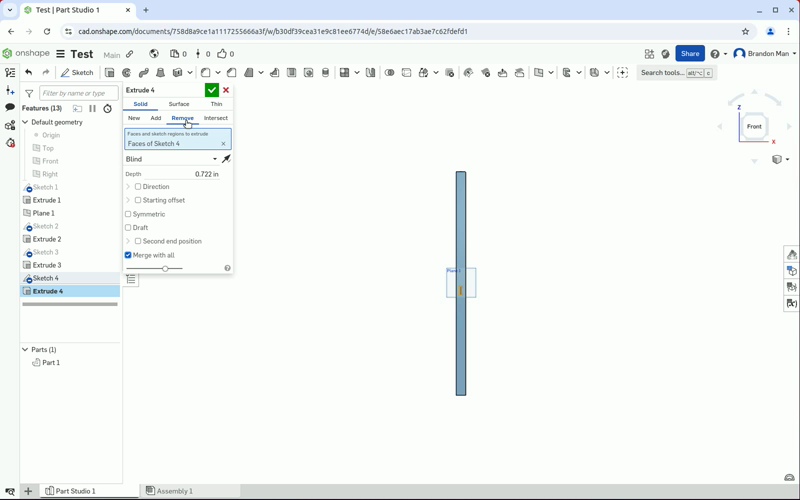
key(enter)
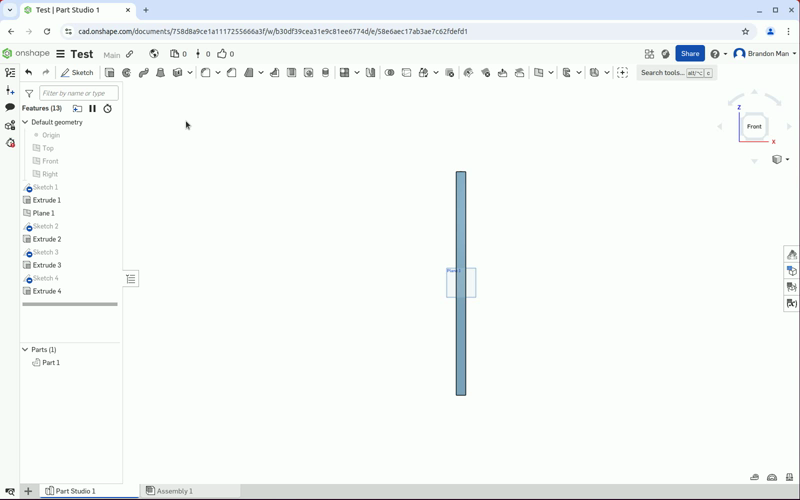
key(shift+h)
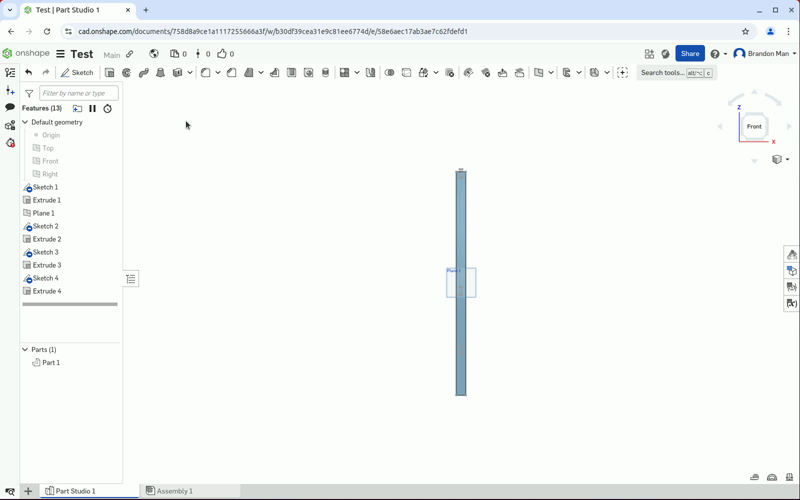
key(shift+h)
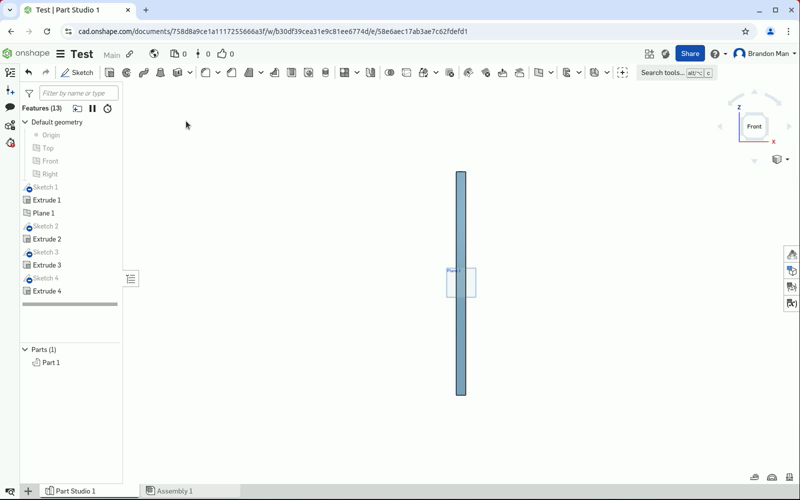
mouse_move(73, 189)
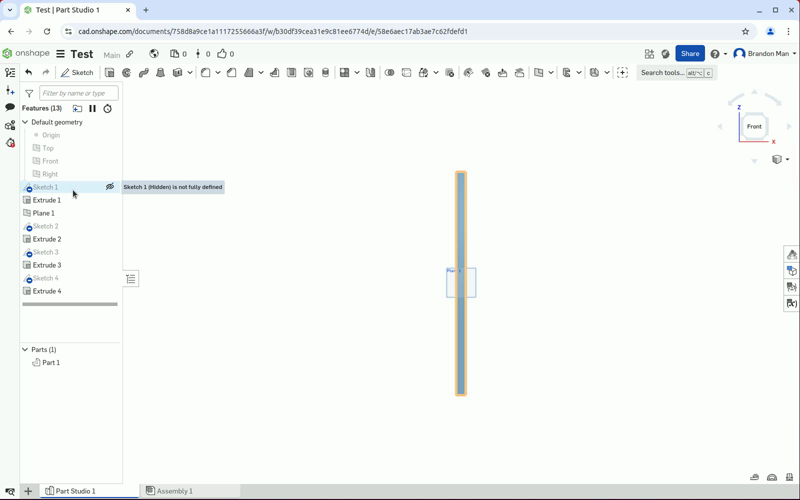
click(73, 189)
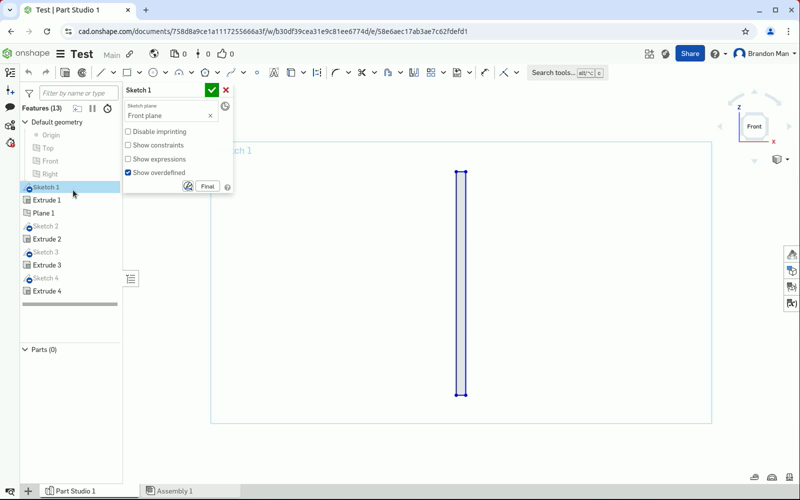
mouse_move(229, 92)
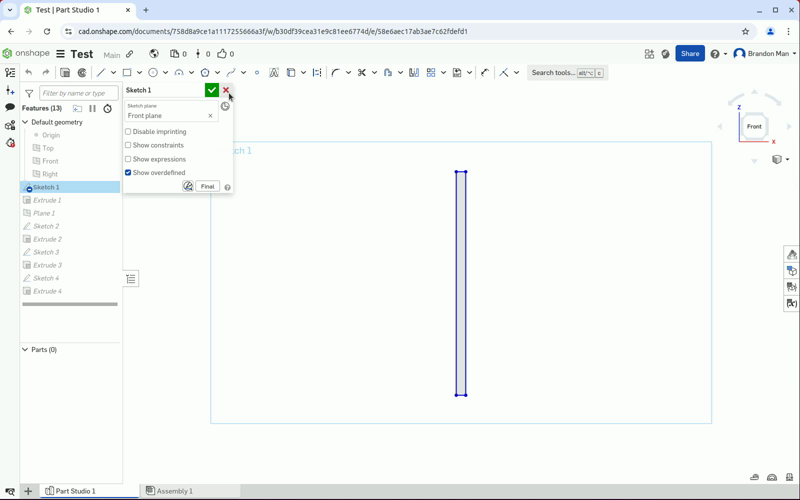
click(229, 92)
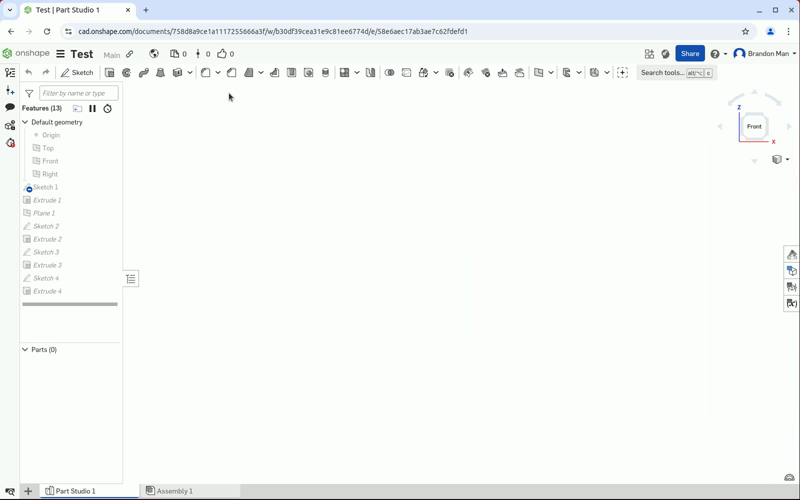
key(shift+s)
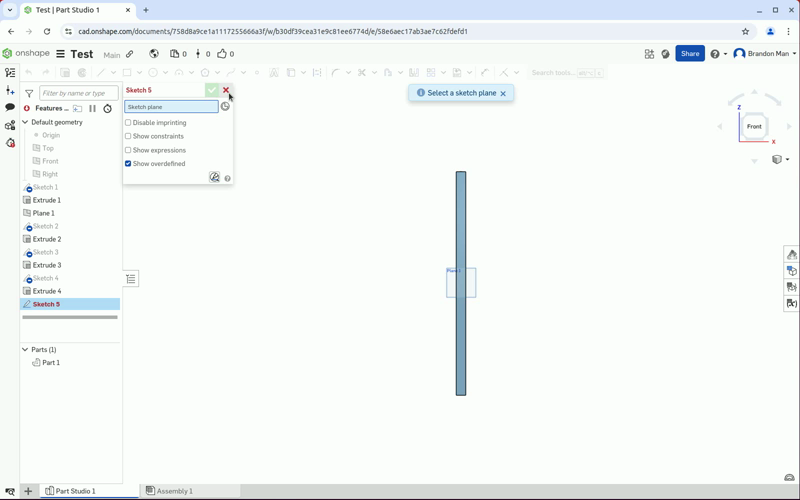
mouse_move(73, 215)
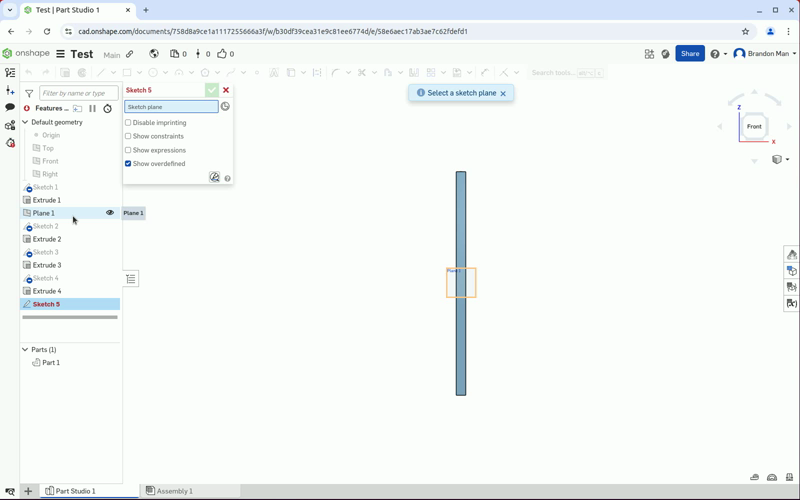
click(73, 215)
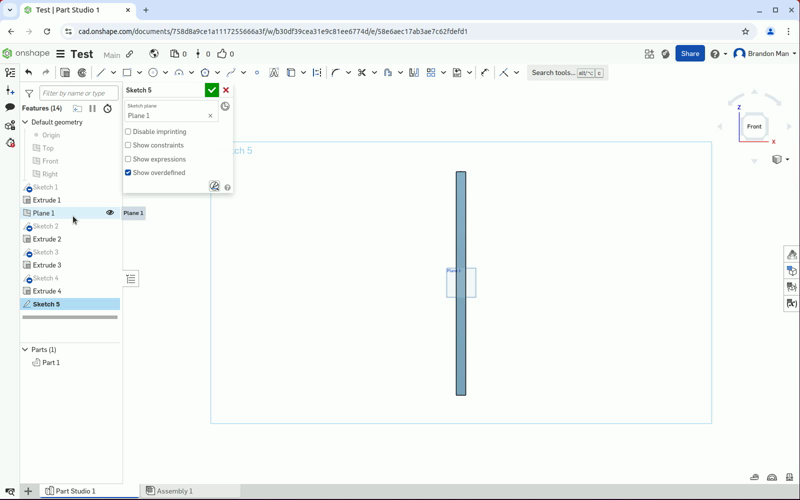
mouse_move(73, 352)
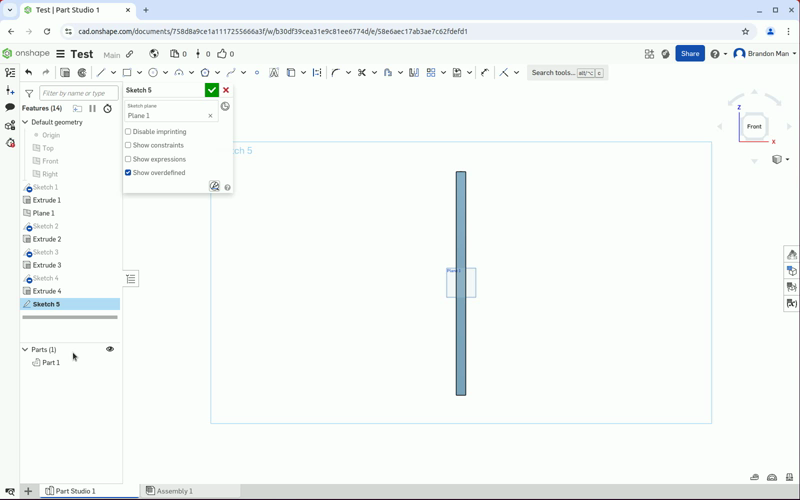
key(y)
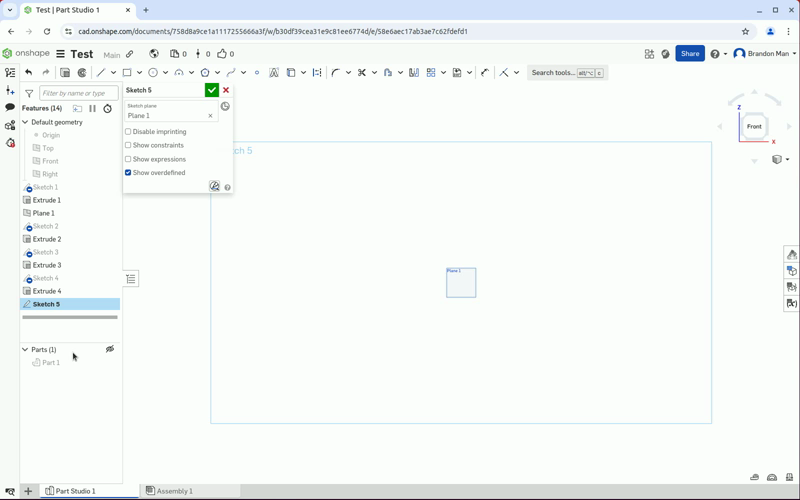
key(l)
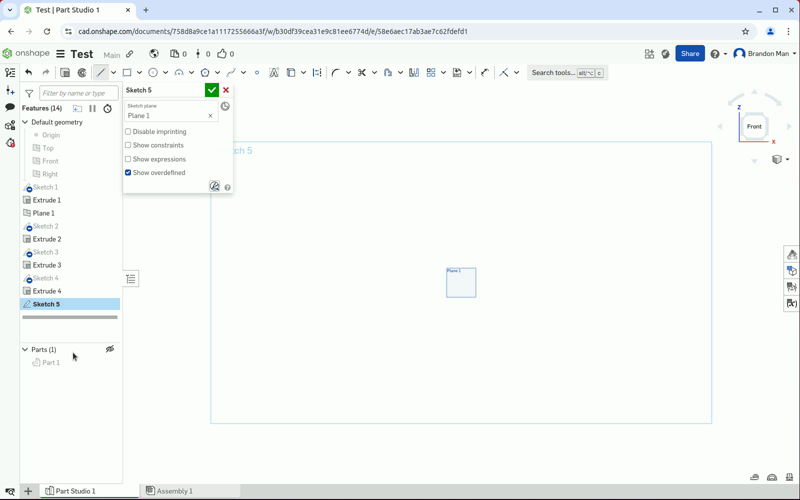
key_down(shift)
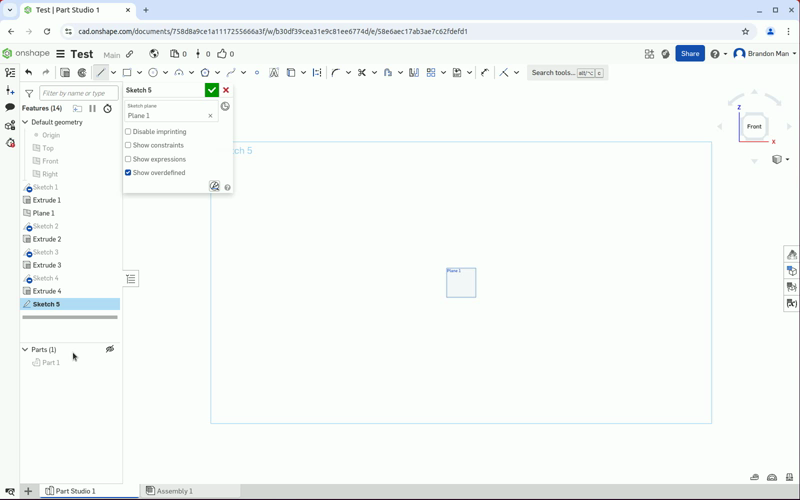
mouse_move(459, 237)
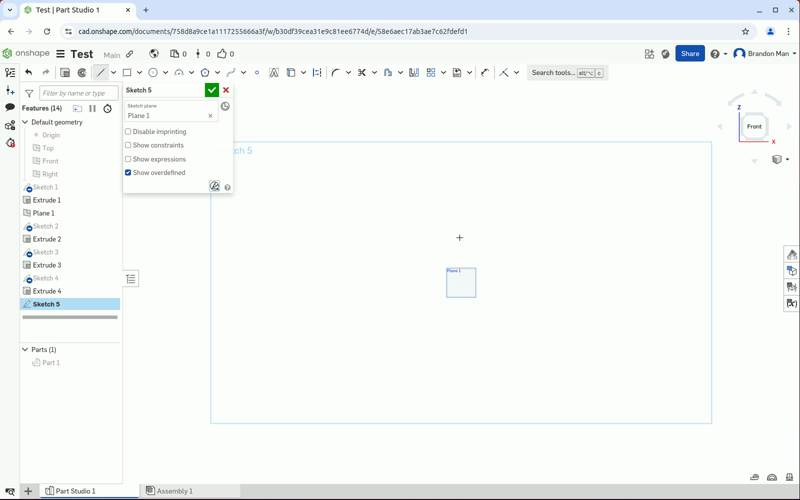
click(459, 237)
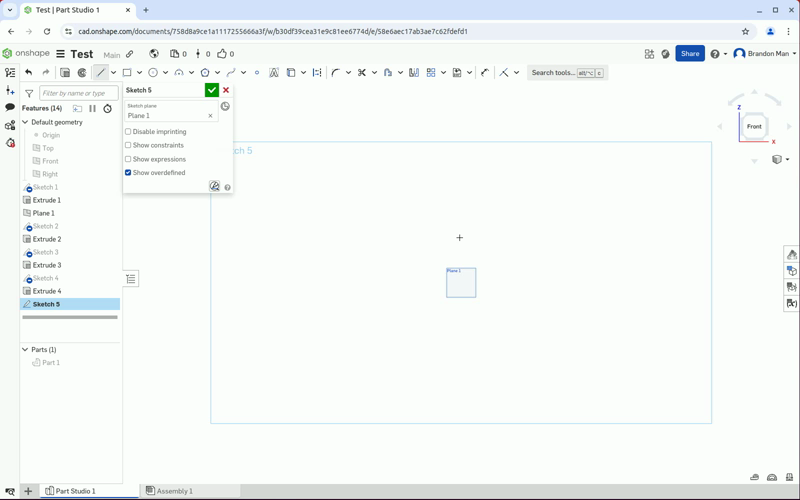
key_up(shift)
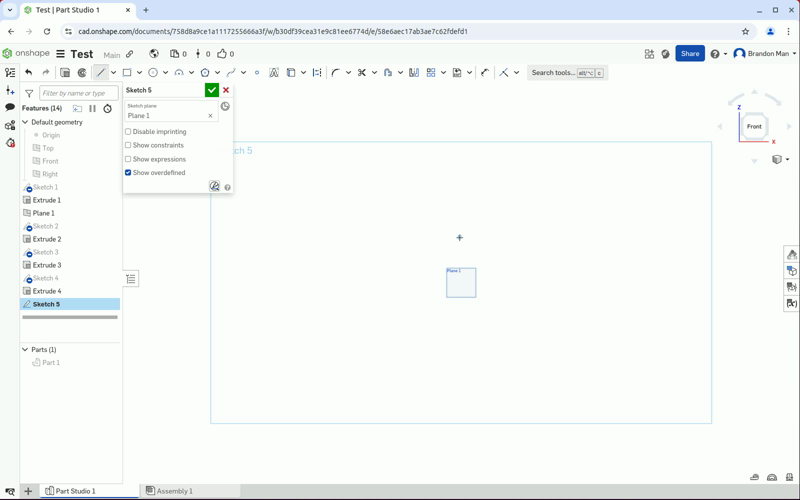
key_down(shift)
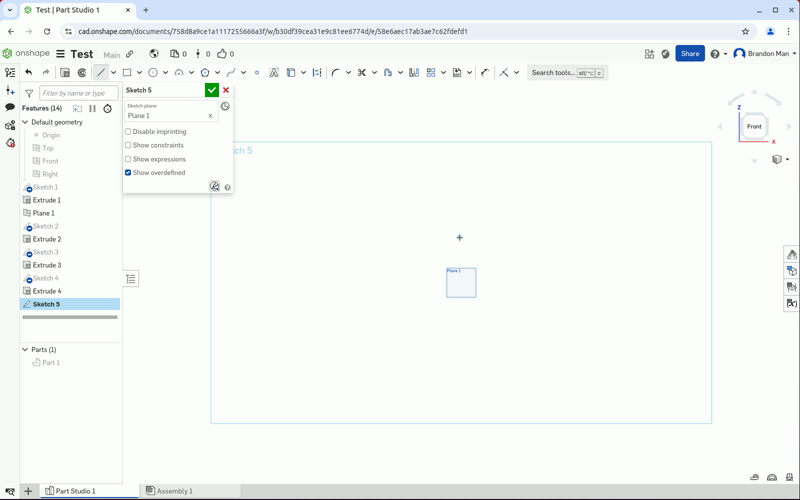
mouse_move(489, 237)
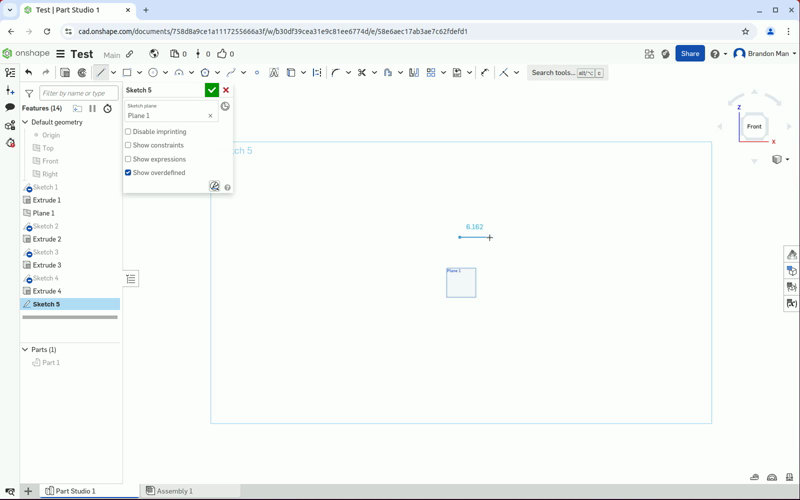
mouse_move(461, 237)
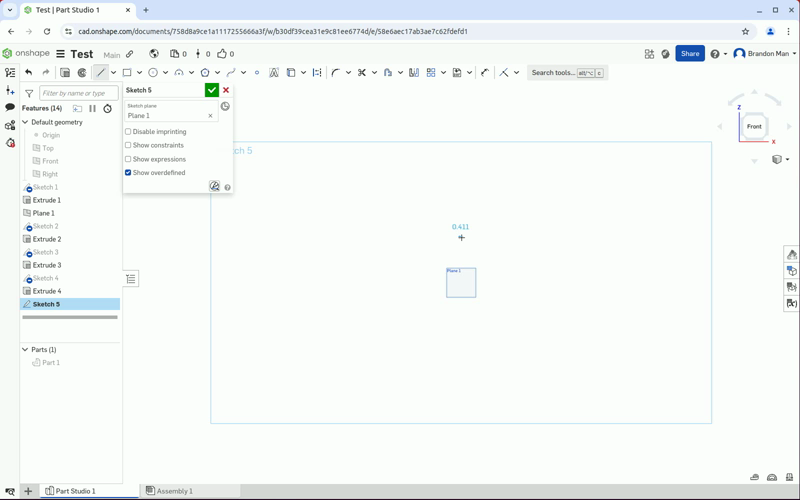
scroll(6)
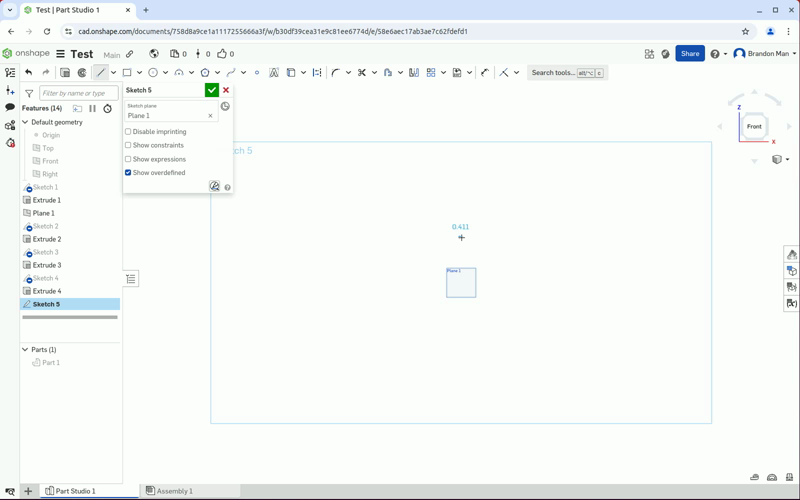
scroll(6)
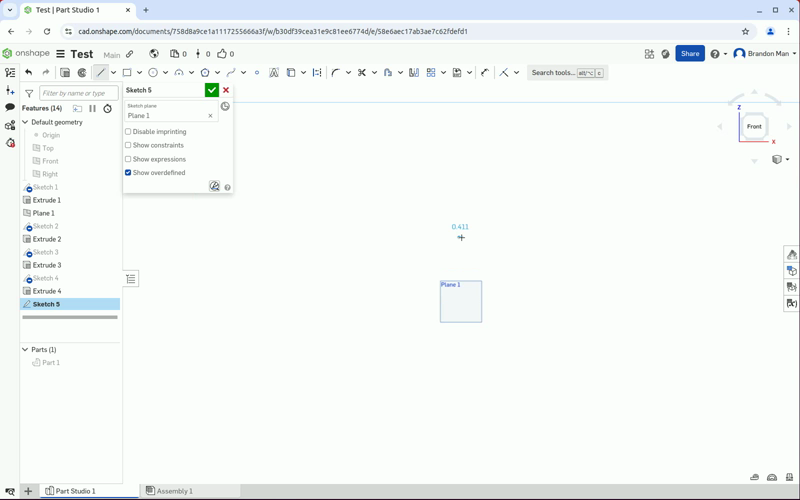
scroll(6)
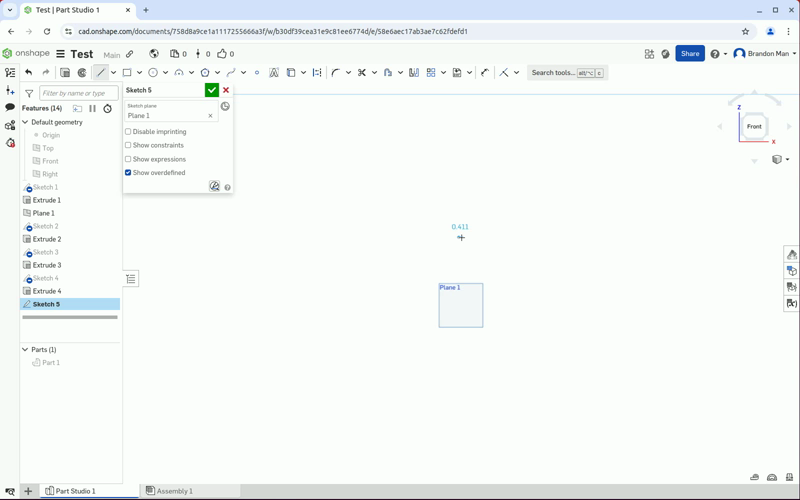
scroll(6)
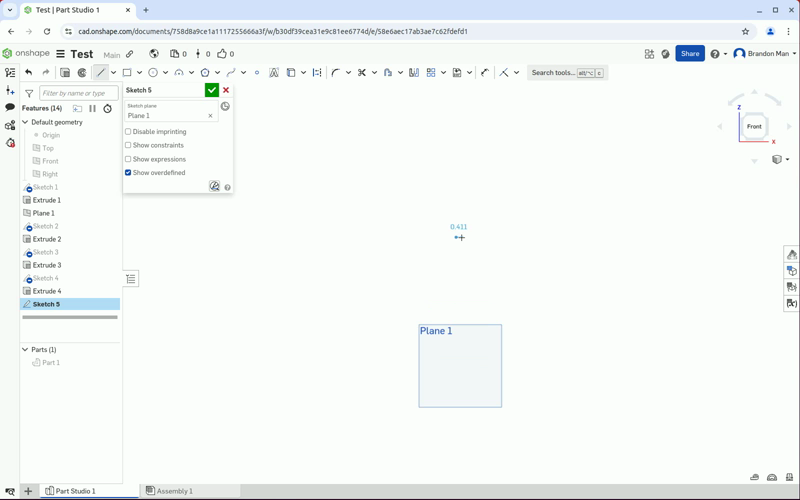
scroll(6)
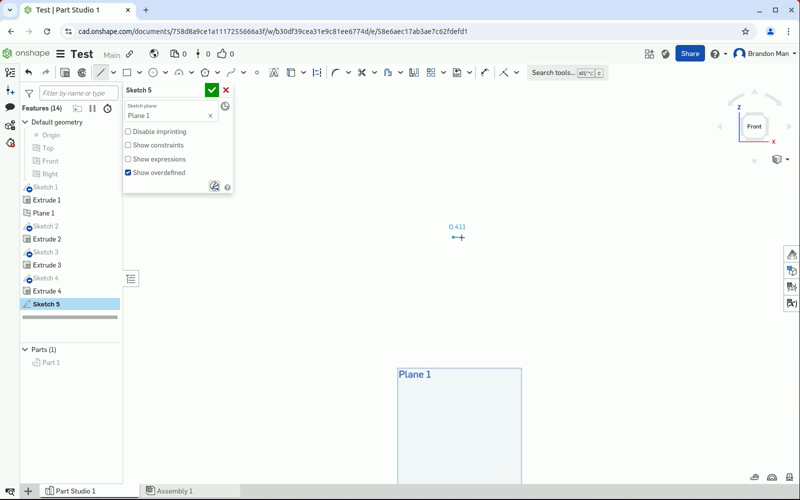
scroll(6)
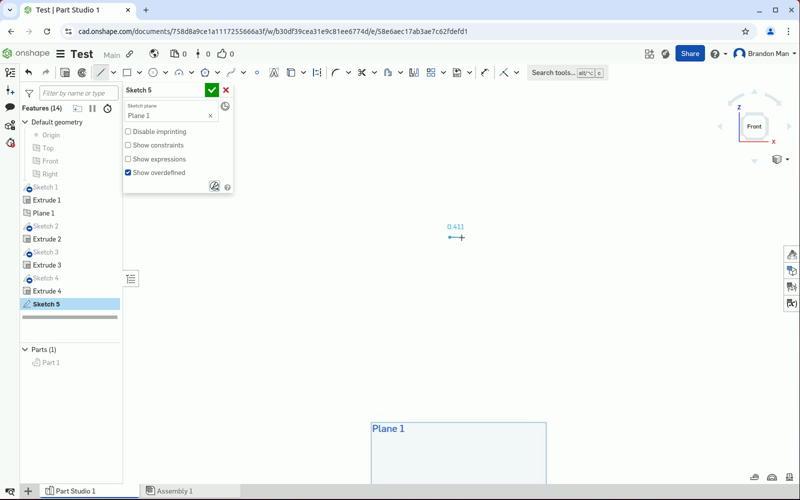
scroll(6)
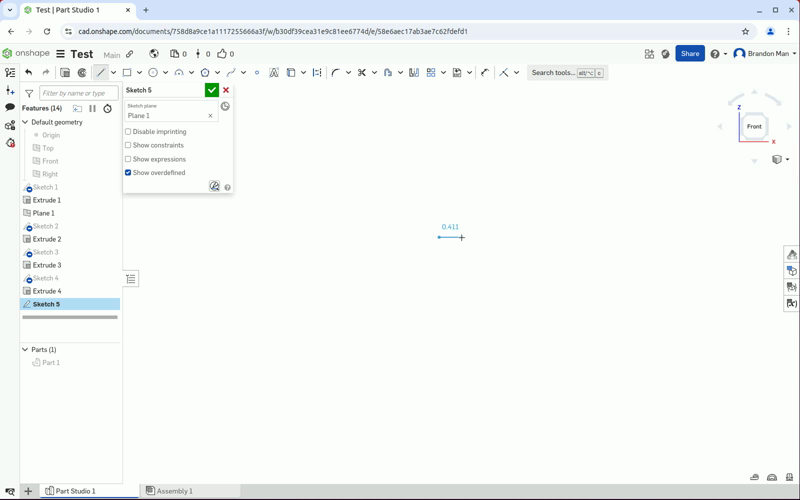
click(461, 237)
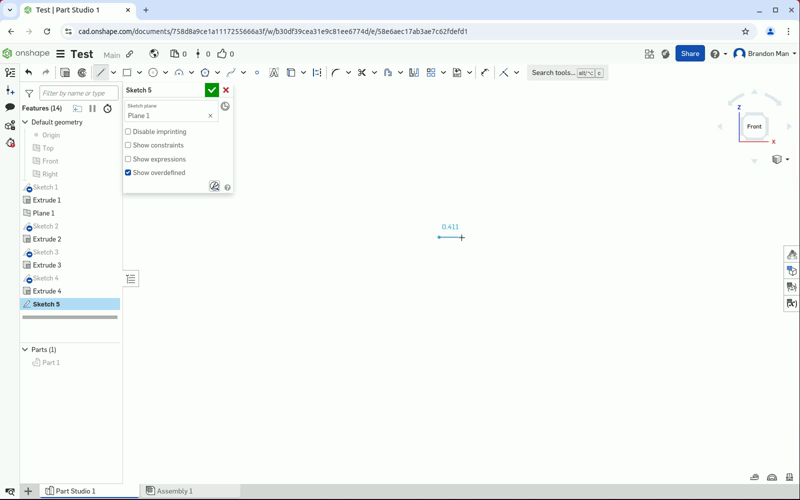
scroll(-6)
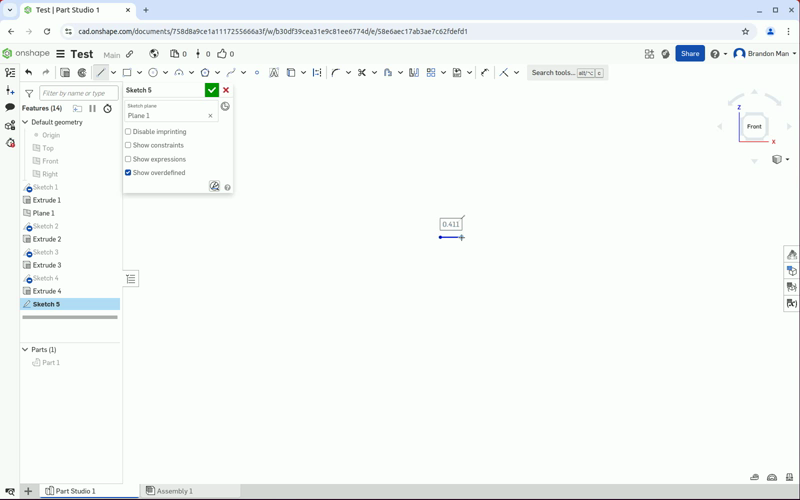
scroll(-6)
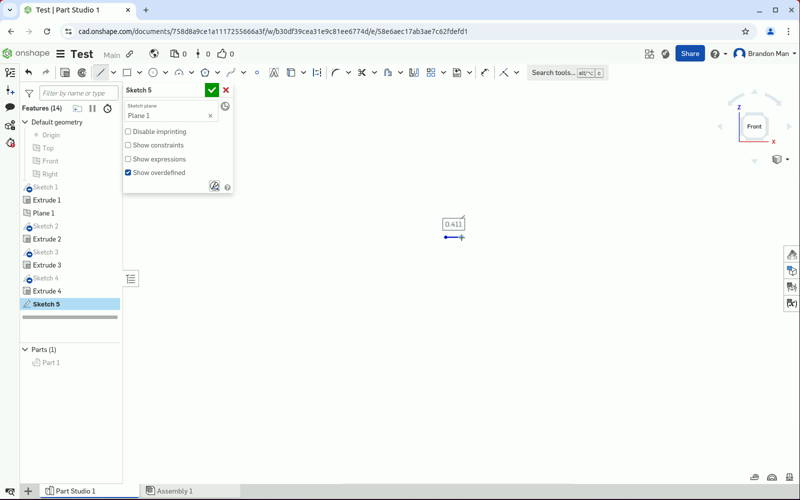
scroll(-6)
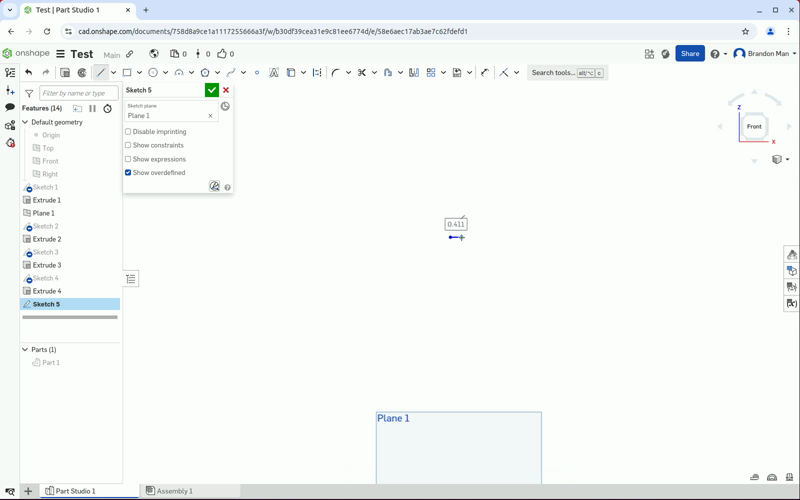
scroll(-6)
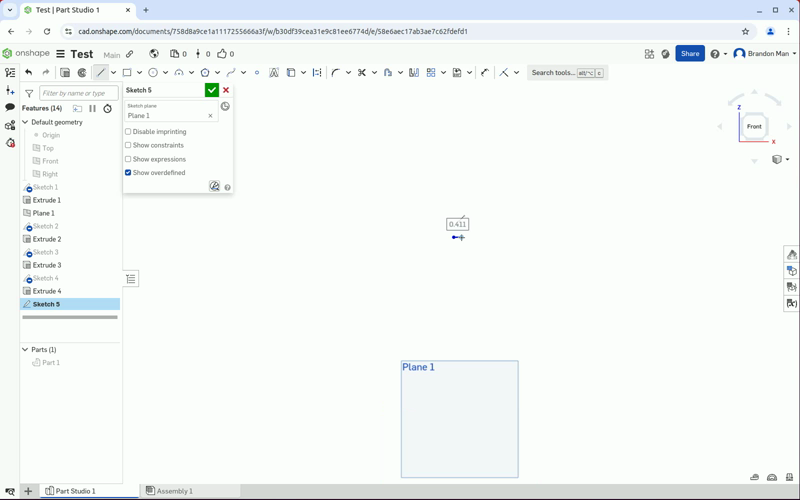
scroll(-6)
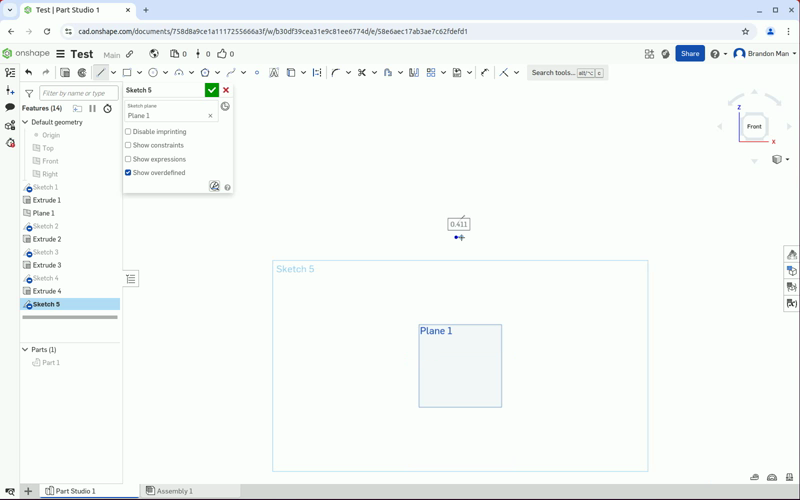
scroll(-6)
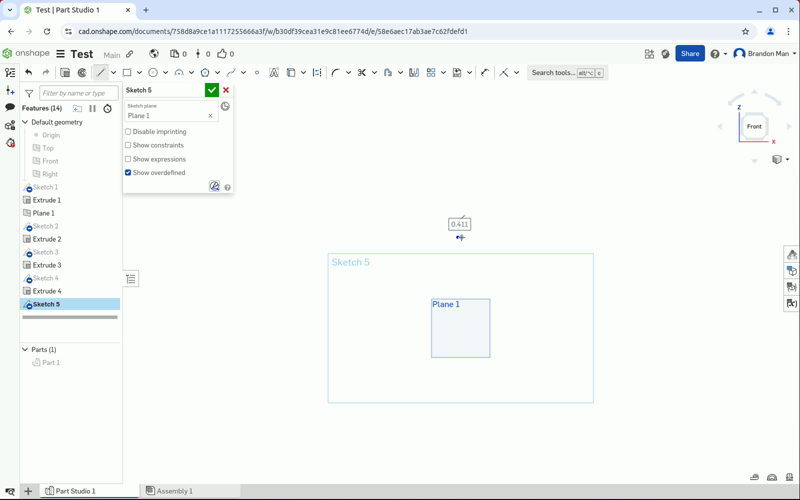
scroll(-6)
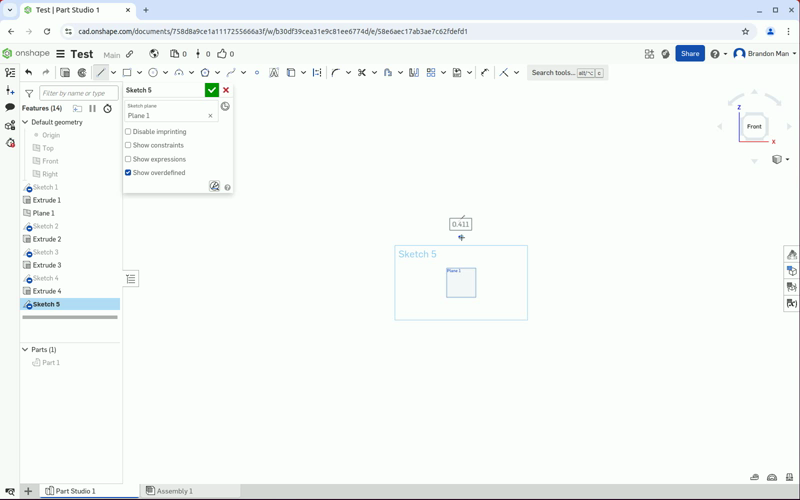
key_up(shift)
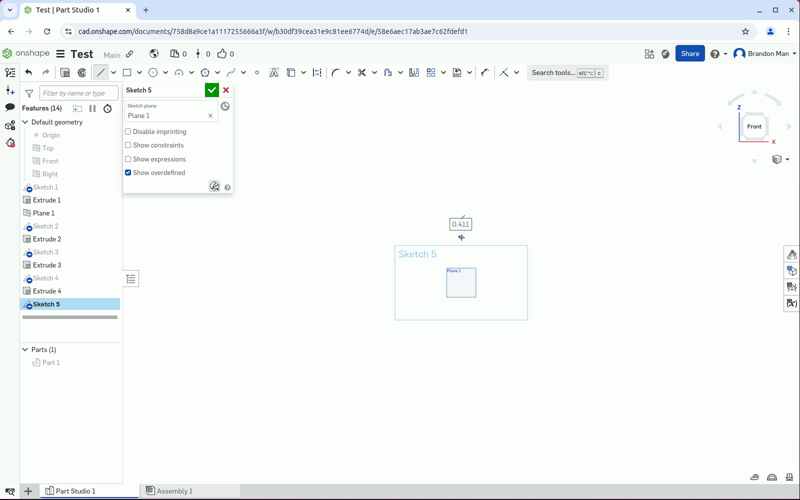
key_down(shift)
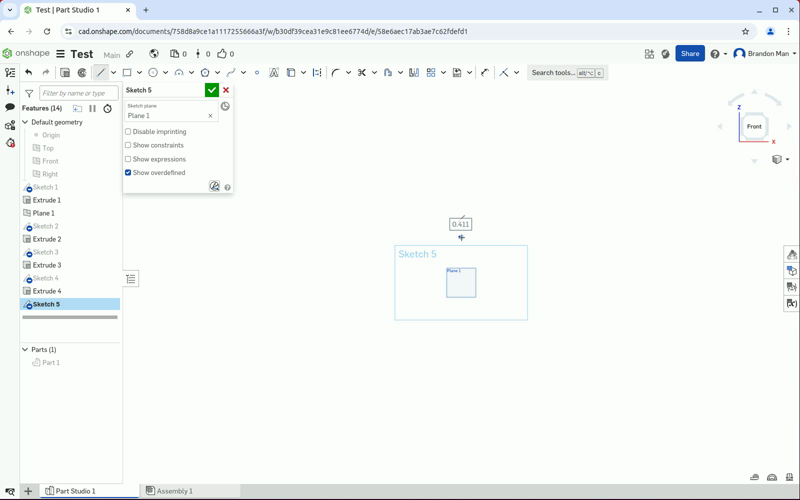
mouse_move(491, 237)
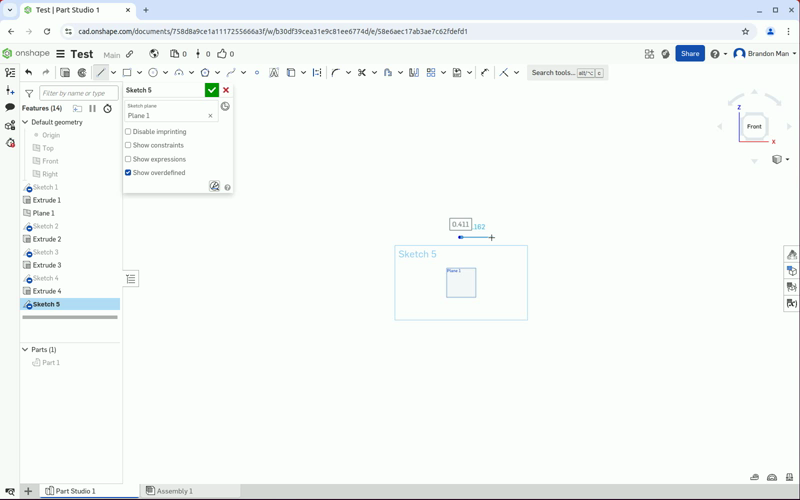
mouse_move(461, 228)
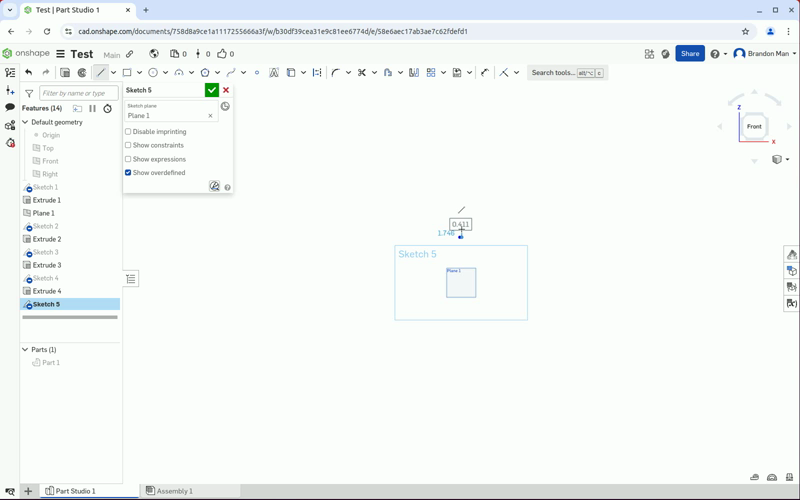
click(461, 228)
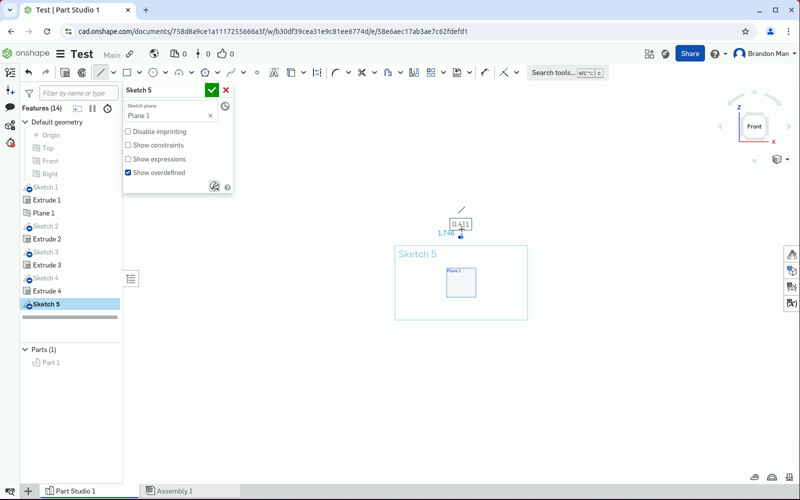
key_up(shift)
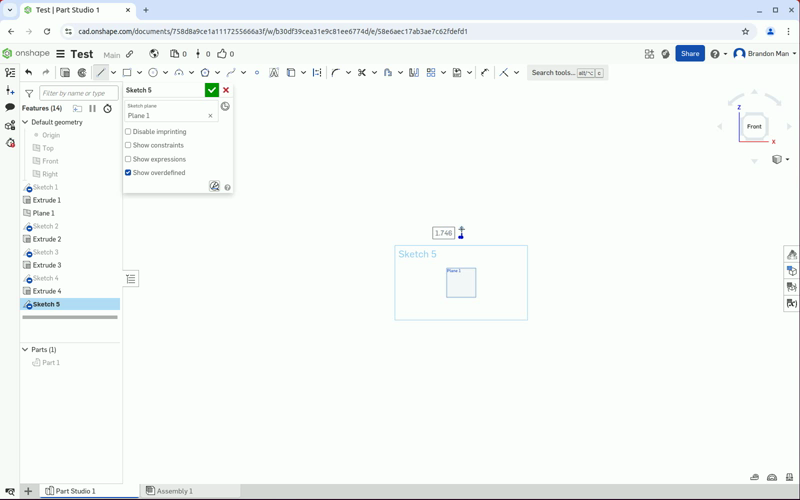
key_down(shift)
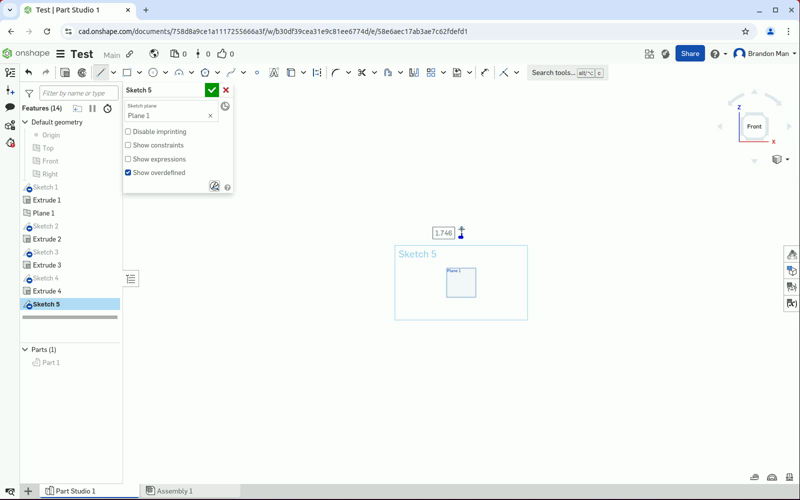
mouse_move(491, 228)
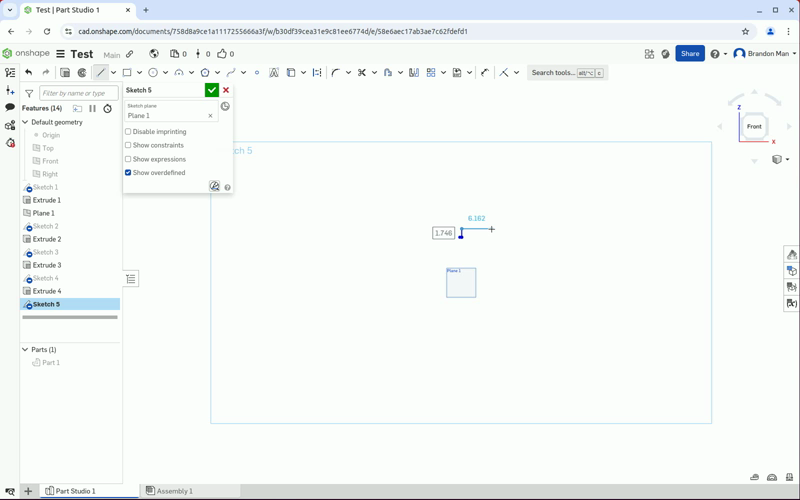
mouse_move(459, 228)
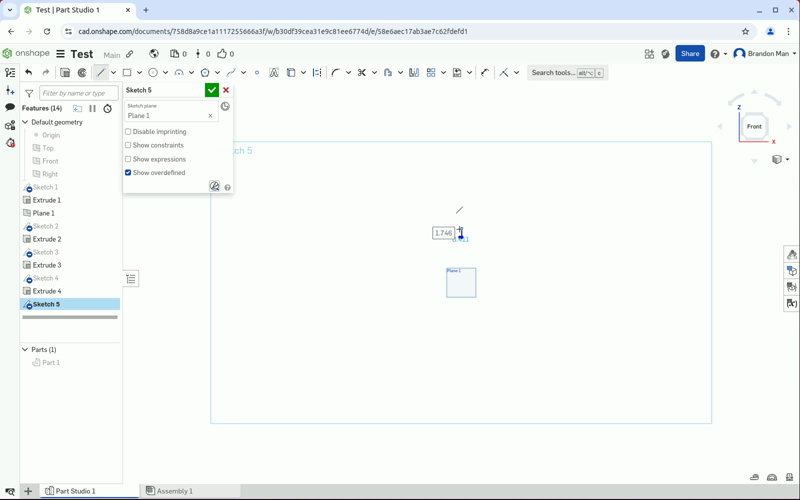
scroll(6)
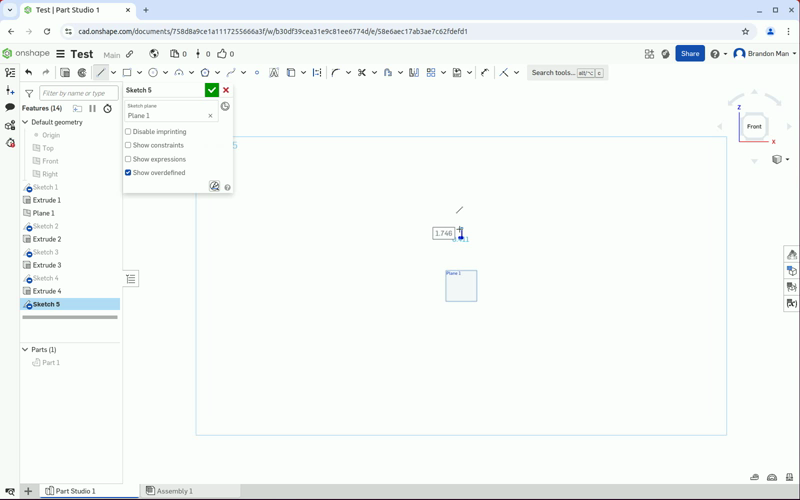
scroll(6)
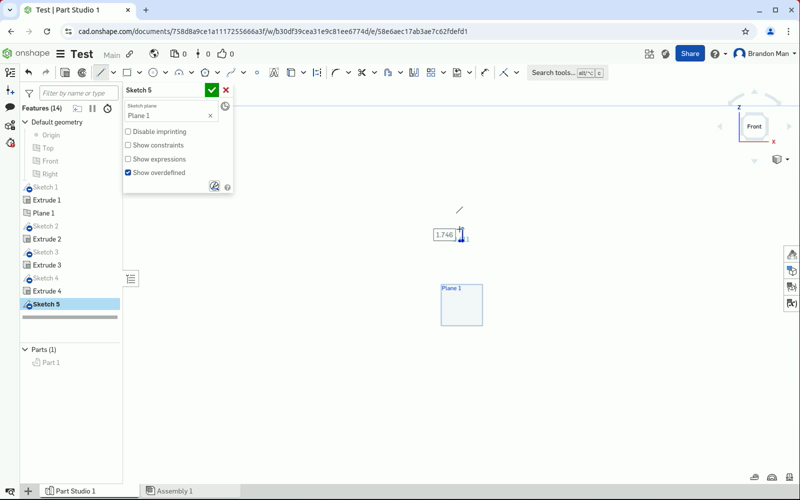
scroll(6)
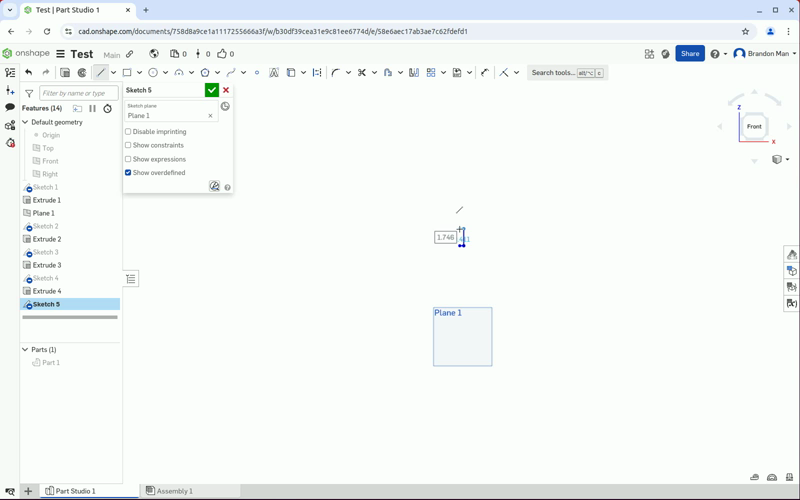
scroll(6)
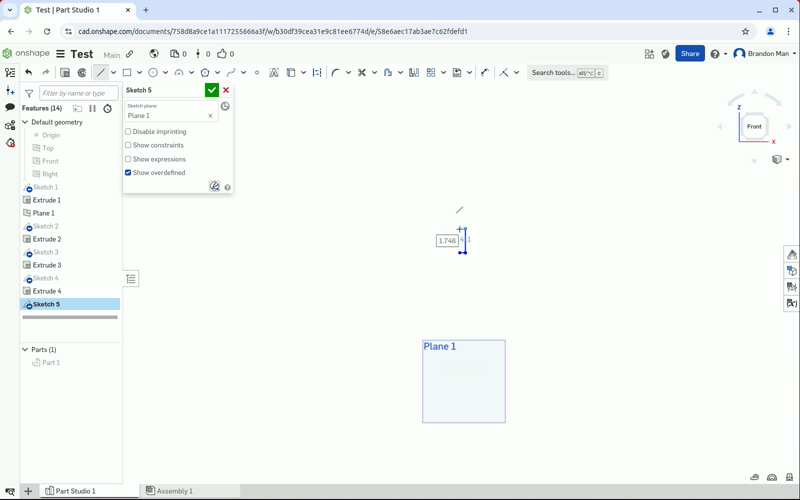
scroll(6)
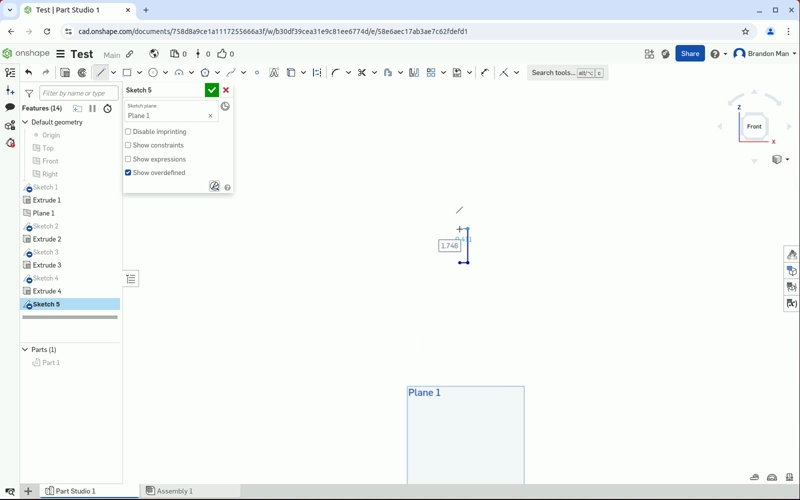
scroll(6)
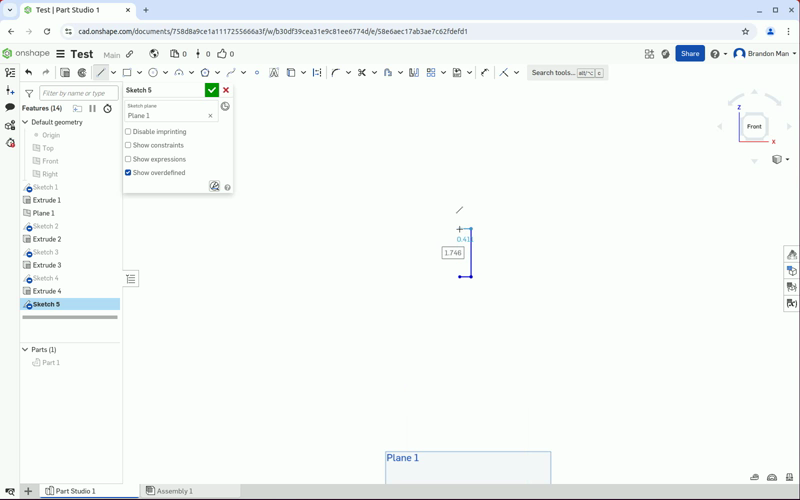
scroll(6)
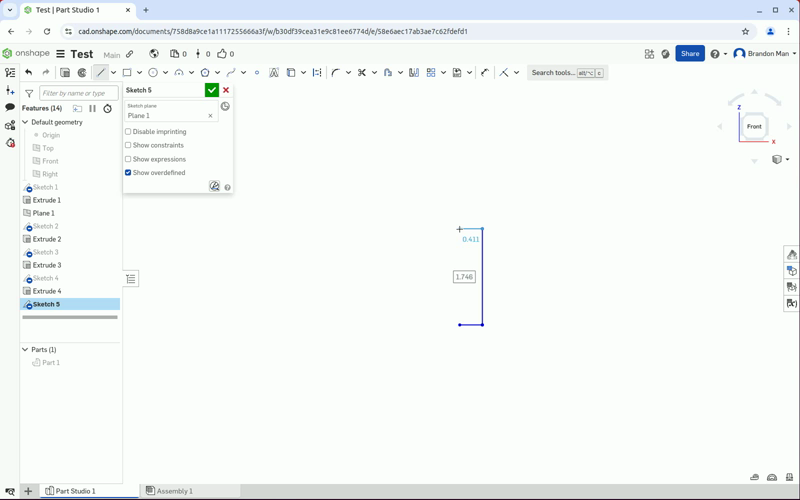
click(459, 228)
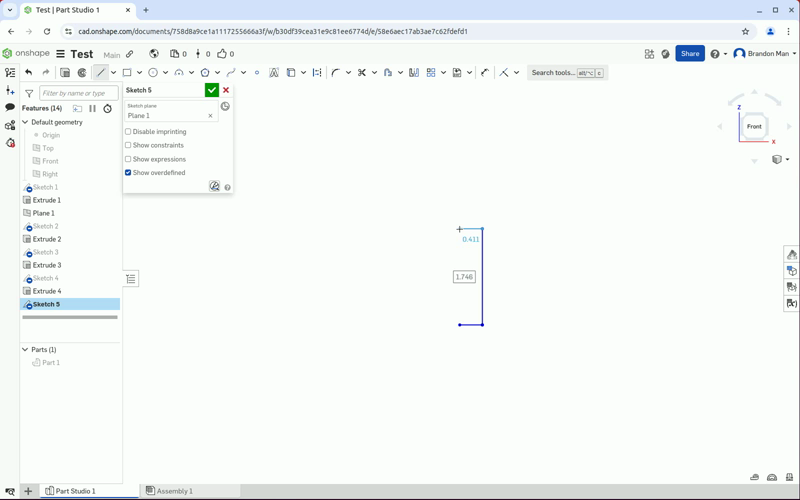
scroll(-6)
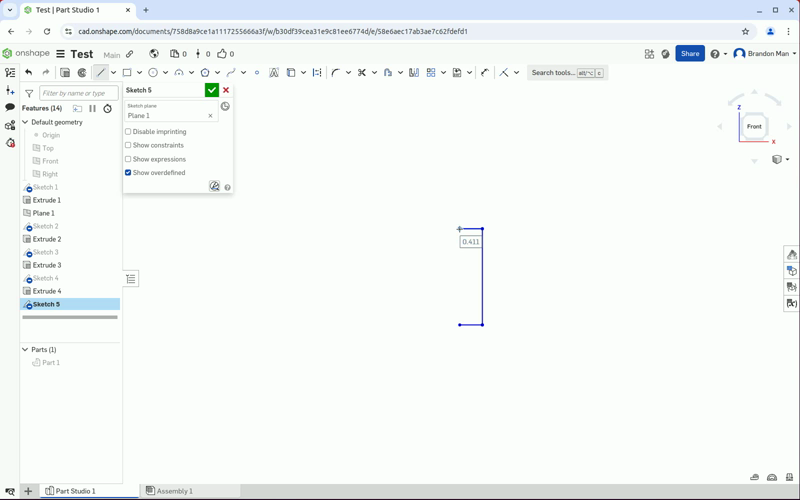
scroll(-6)
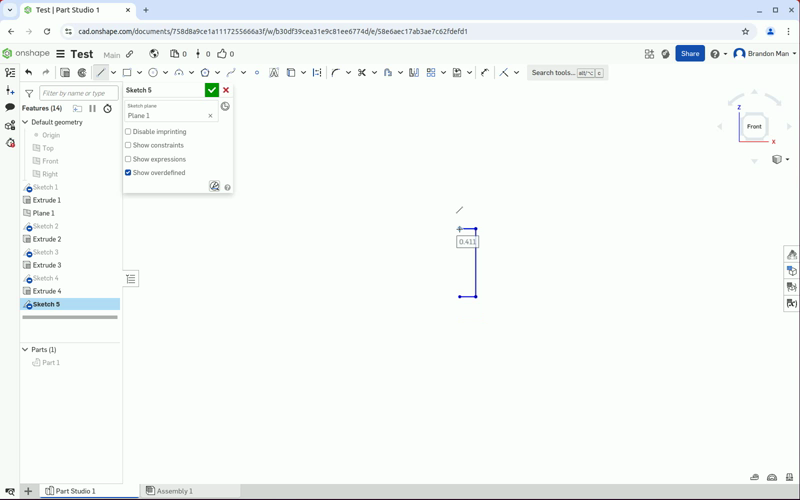
scroll(-6)
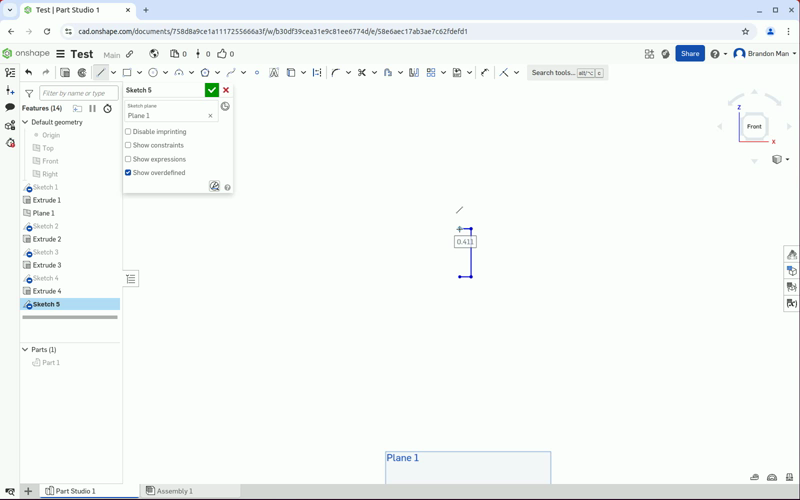
scroll(-6)
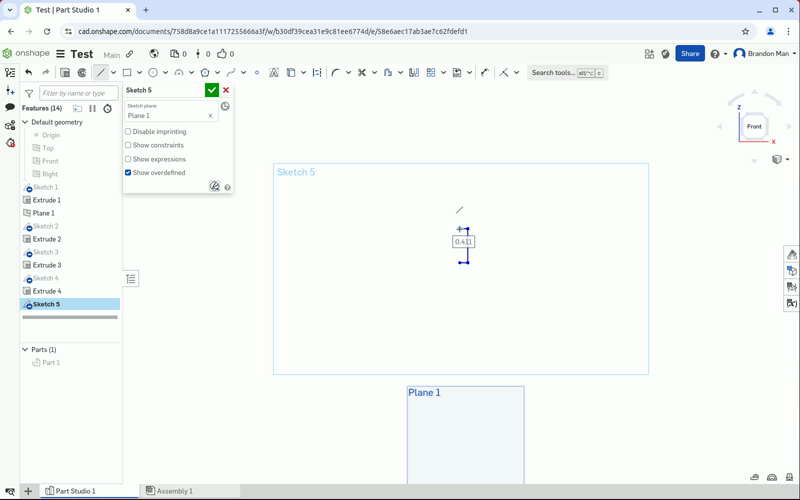
scroll(-6)
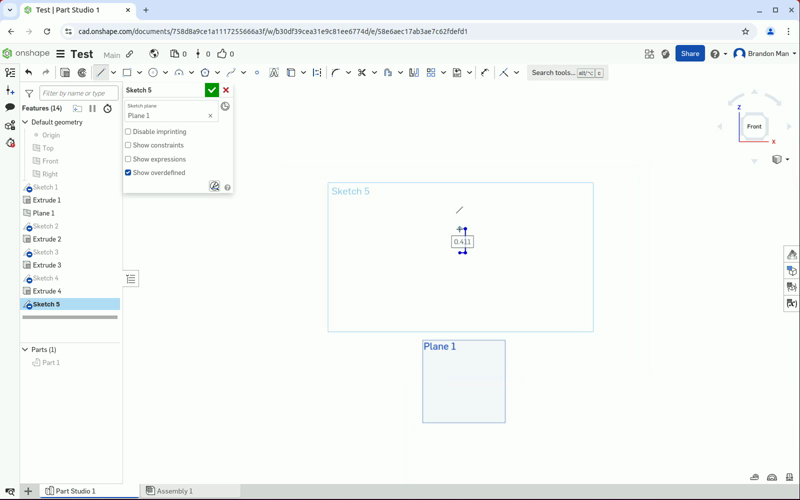
scroll(-6)
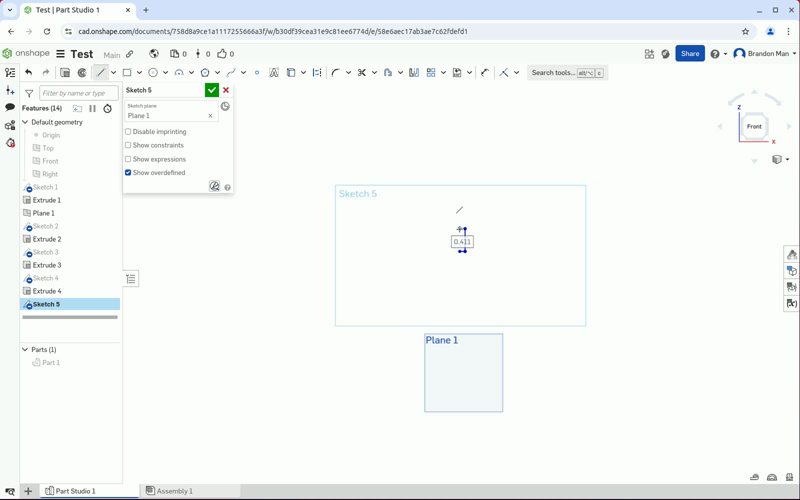
scroll(-6)
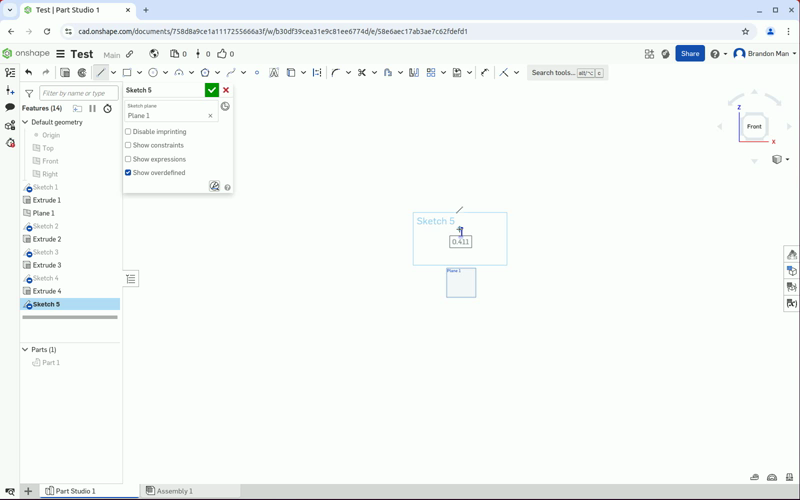
key_up(shift)
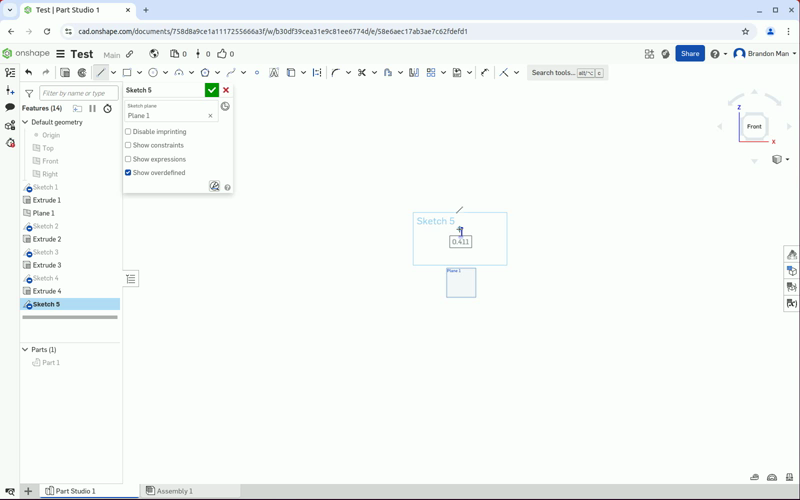
mouse_move(489, 228)
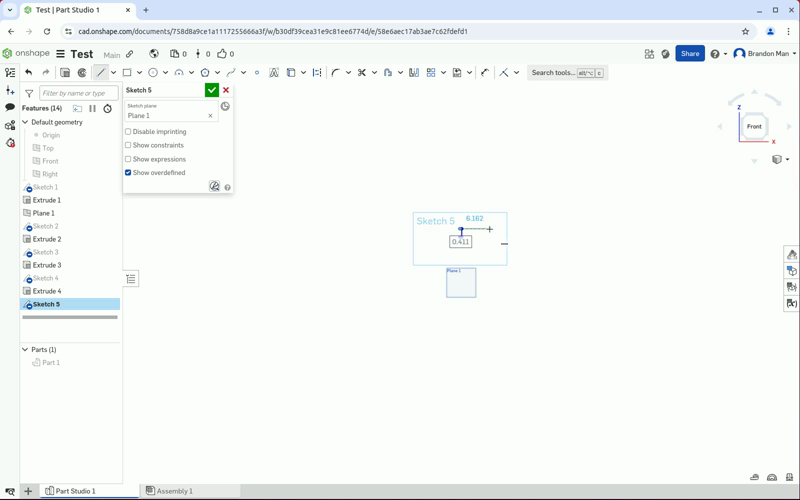
key_down(shift)
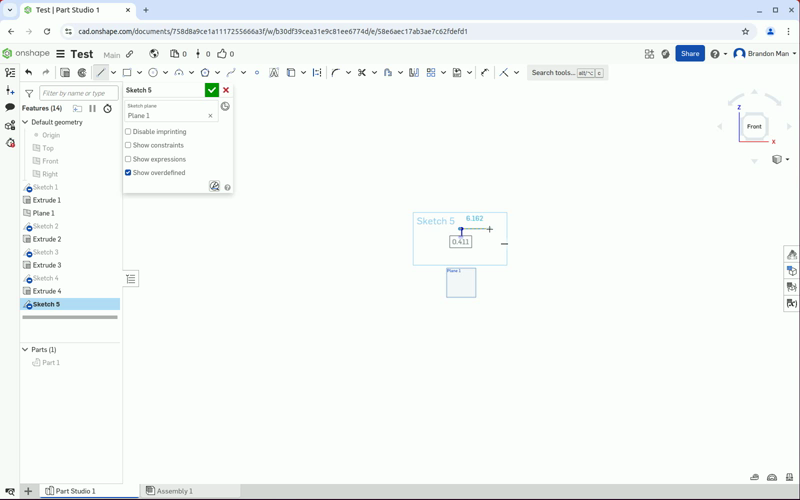
mouse_move(459, 237)
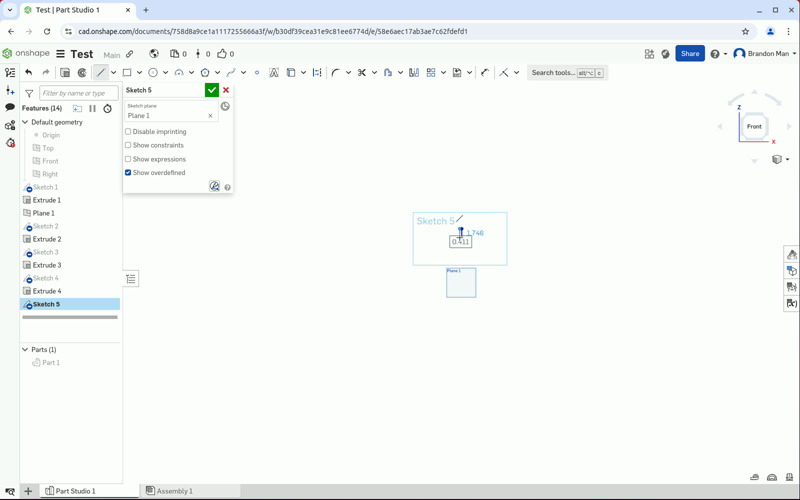
scroll(6)
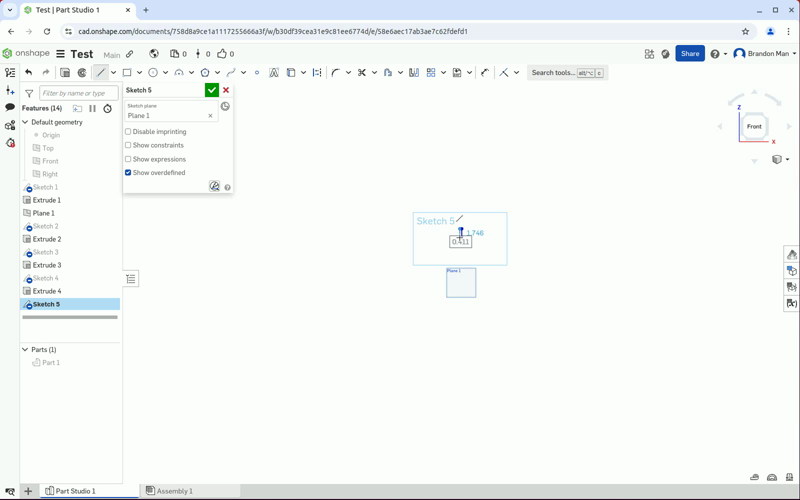
scroll(6)
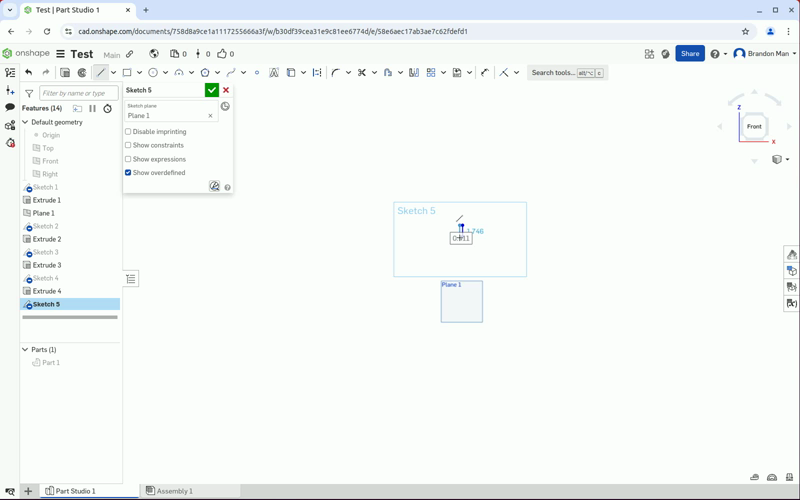
scroll(6)
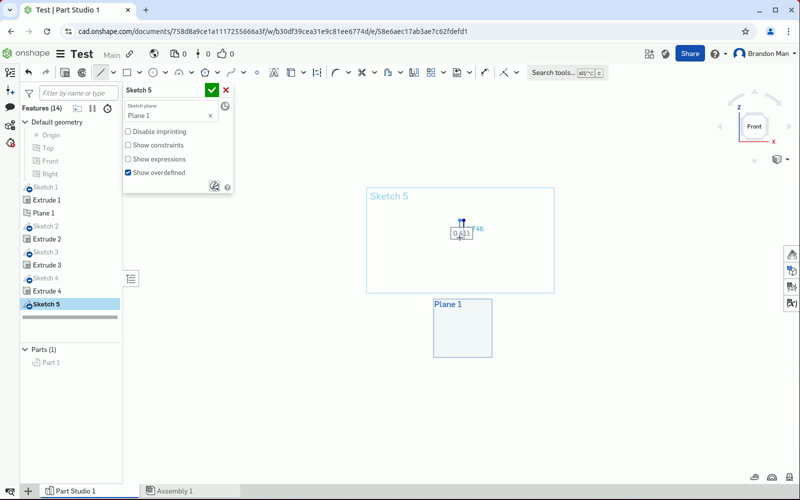
scroll(6)
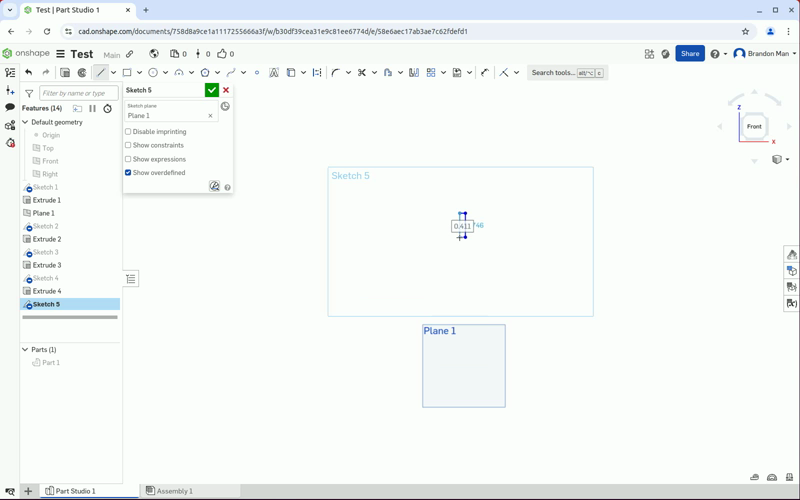
scroll(6)
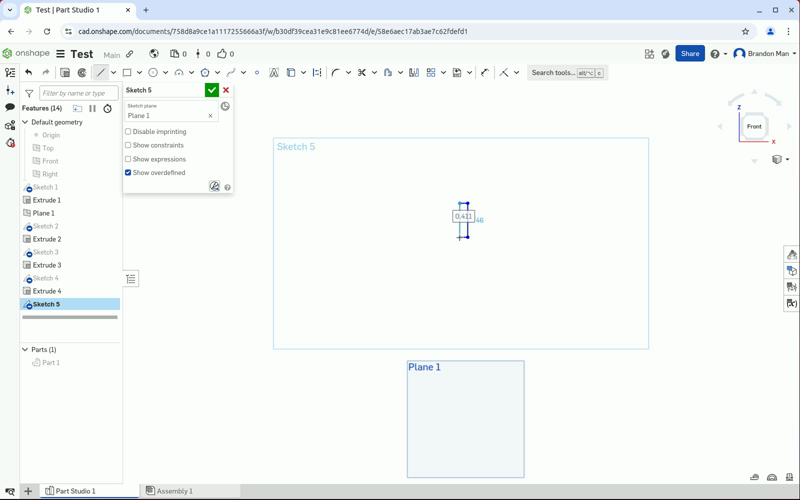
scroll(6)
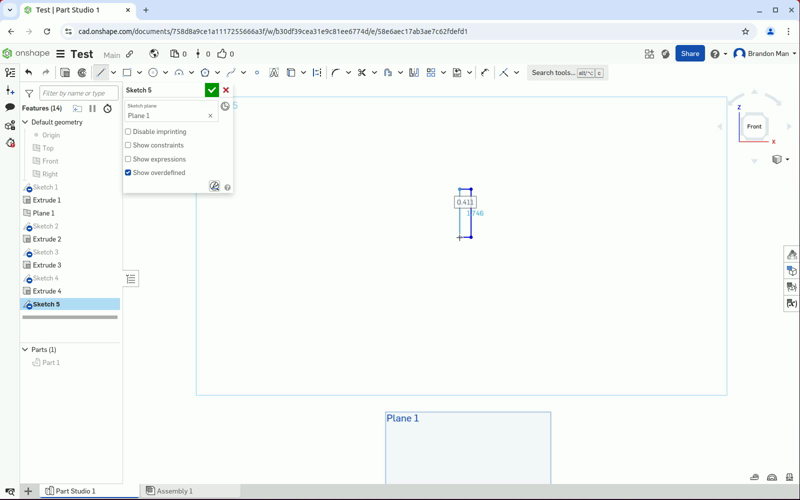
scroll(6)
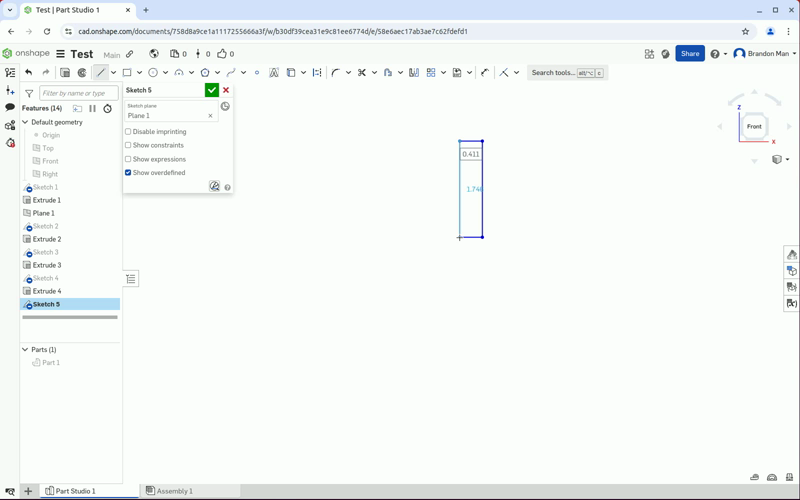
key_up(shift)
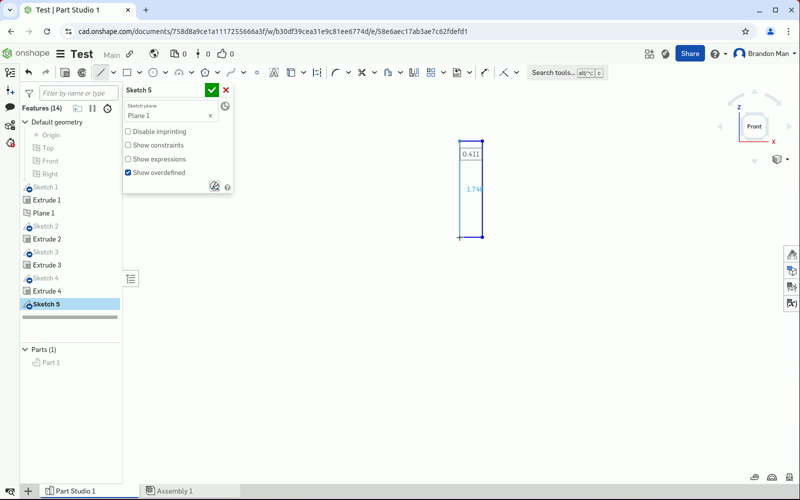
click(459, 237)
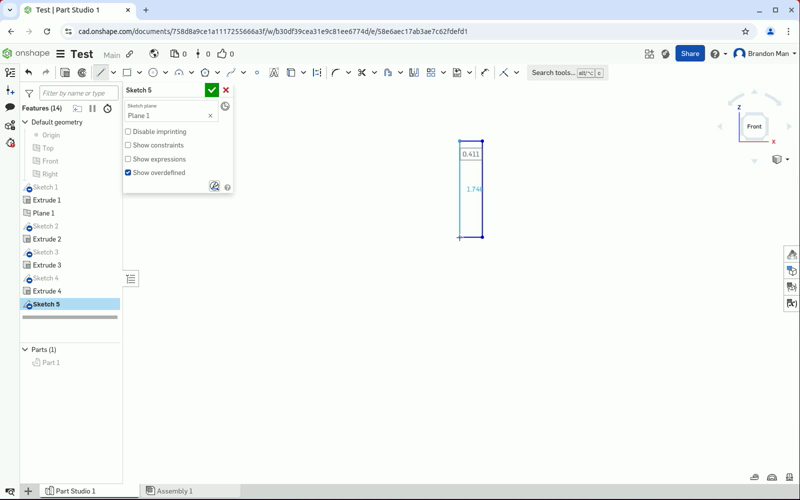
scroll(-6)
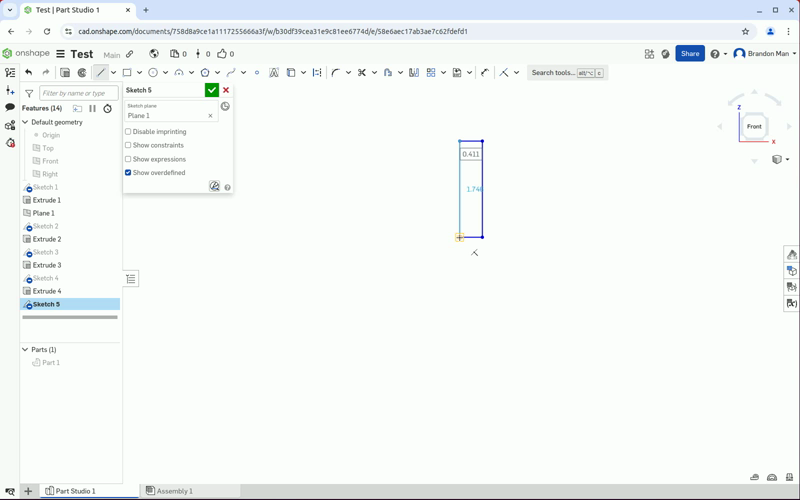
scroll(-6)
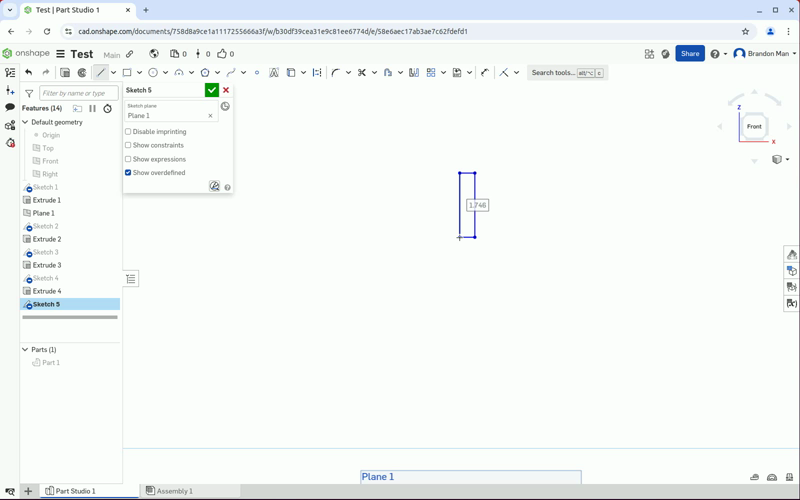
scroll(-6)
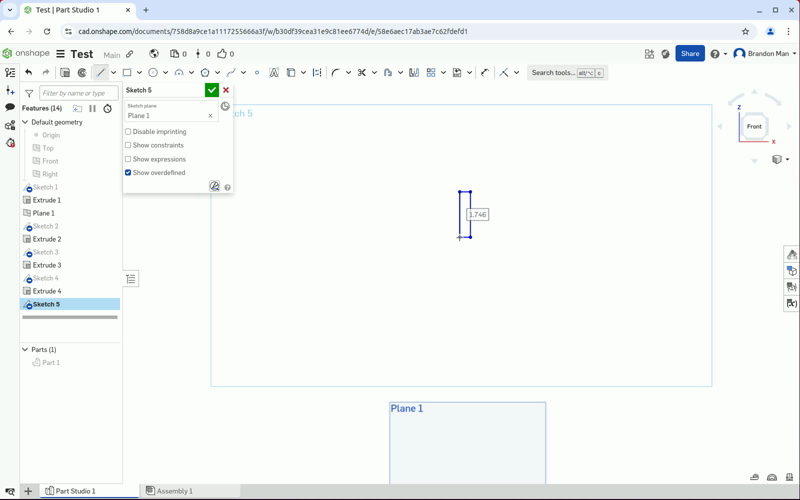
scroll(-6)
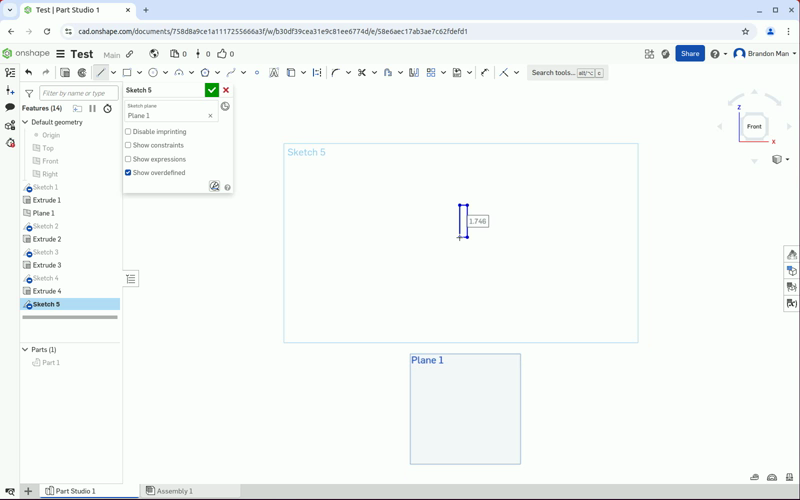
scroll(-6)
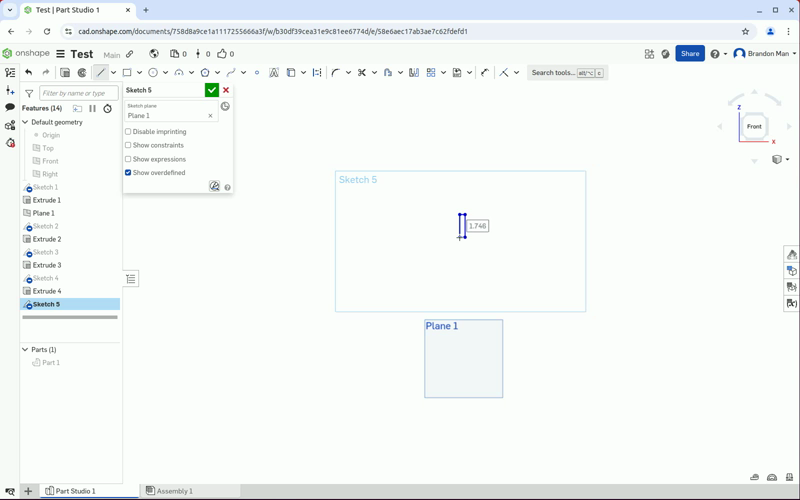
scroll(-6)
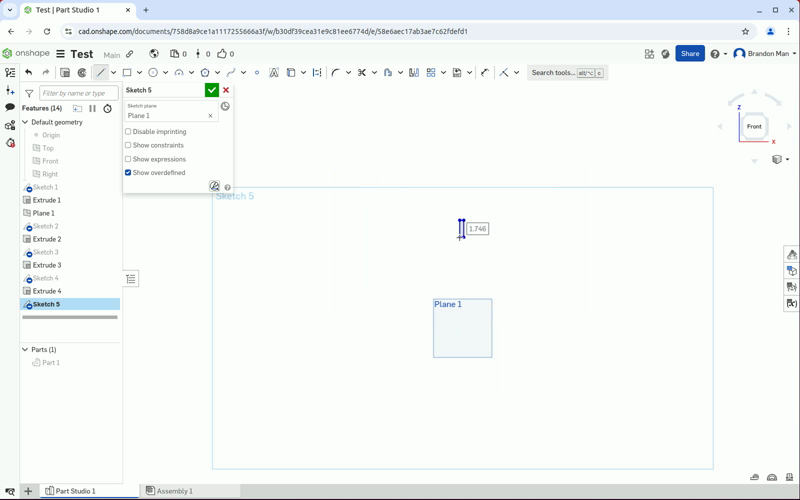
scroll(-6)
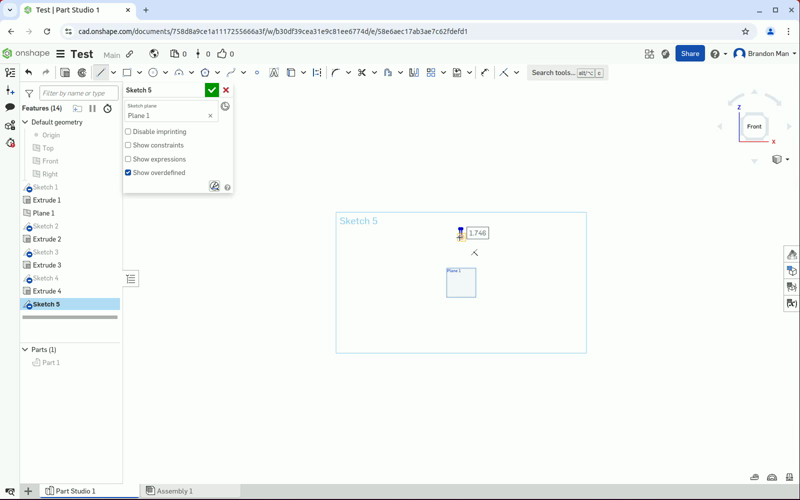
key(esc)
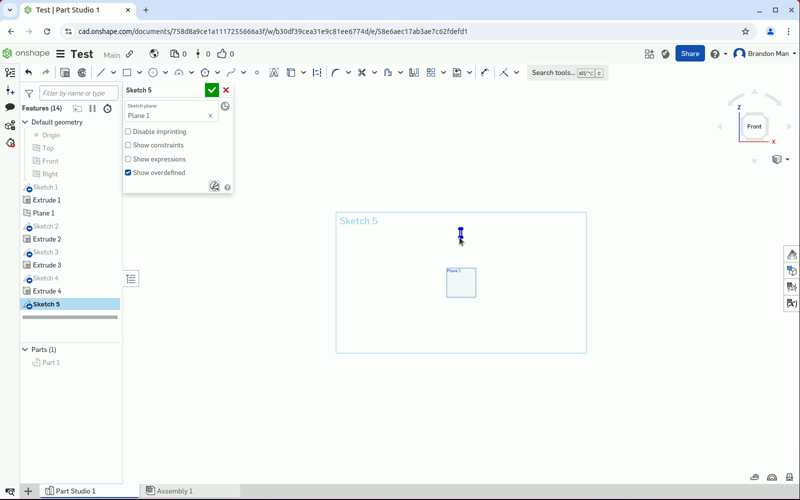
mouse_move(461, 230)
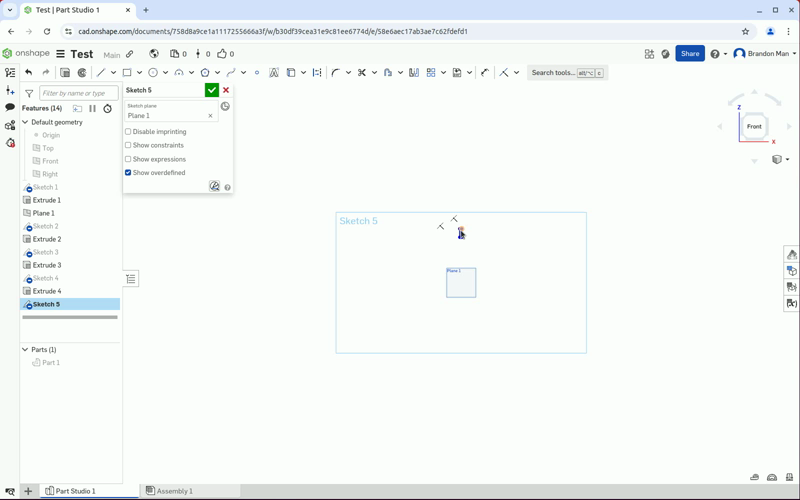
scroll(6)
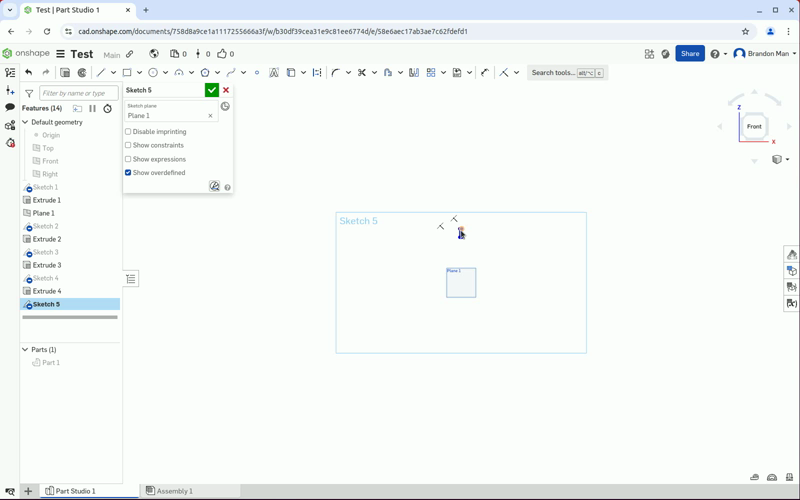
scroll(6)
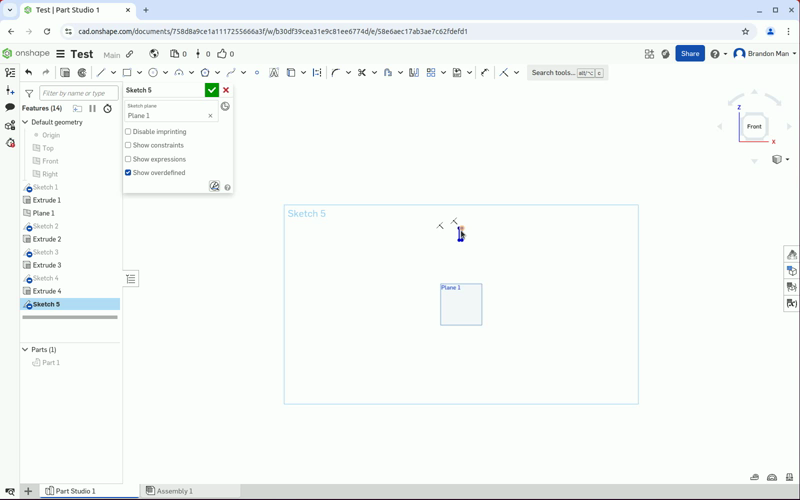
scroll(6)
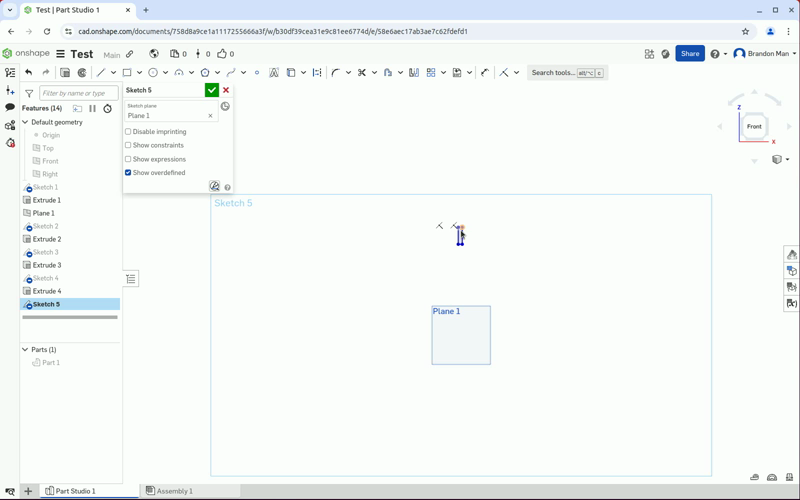
scroll(6)
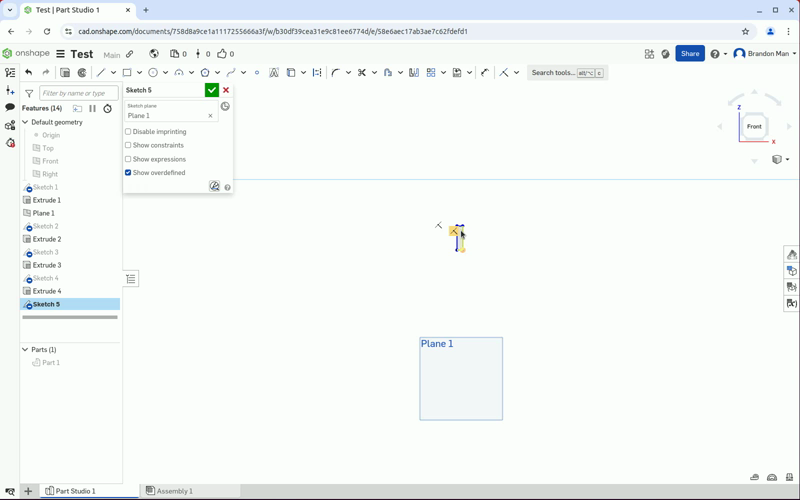
scroll(6)
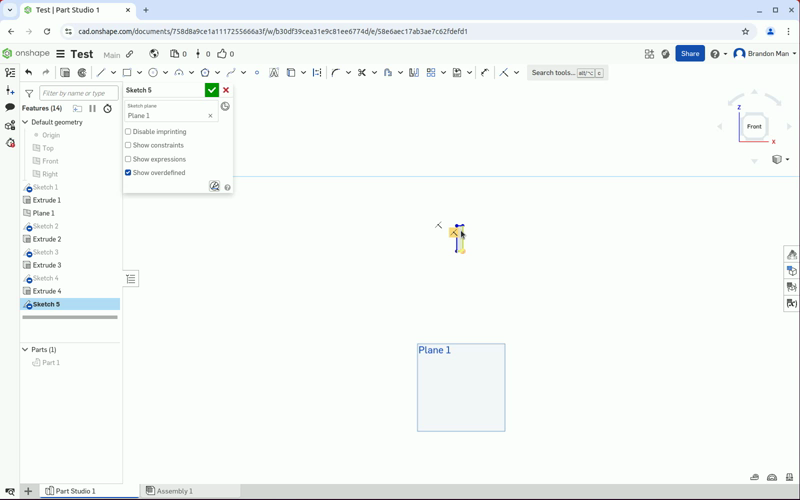
scroll(6)
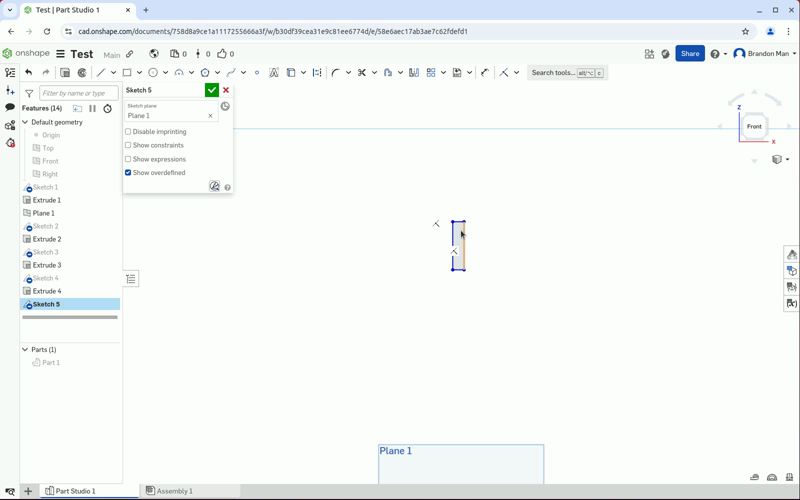
scroll(6)
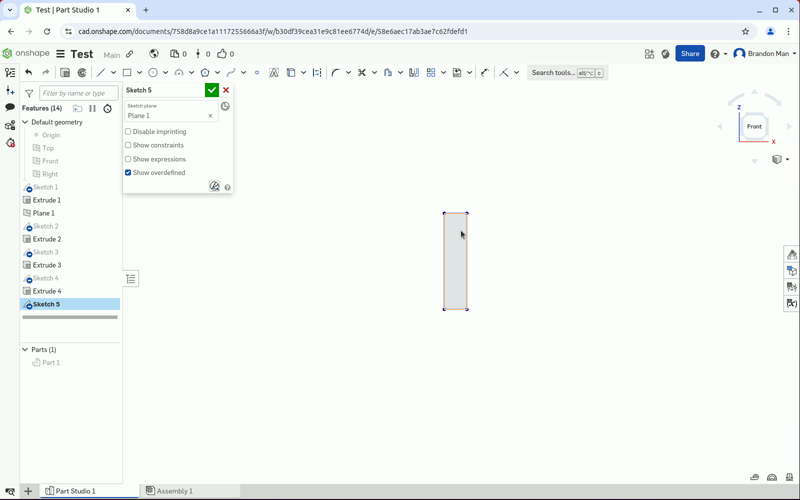
click(461, 230)
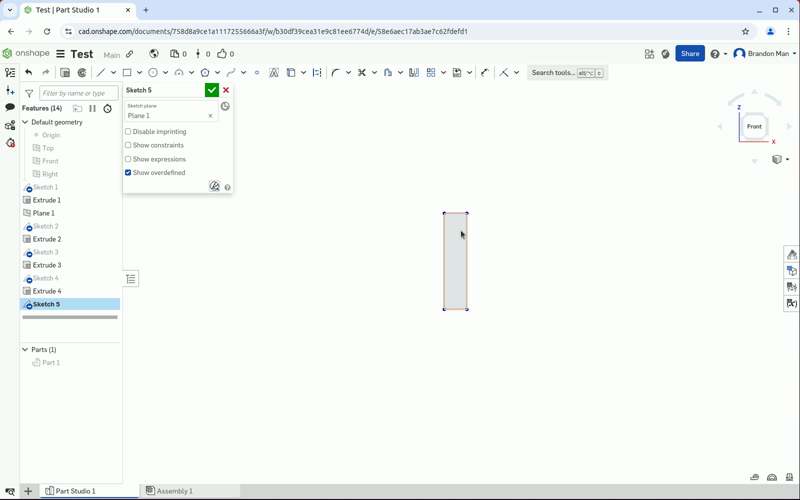
scroll(-6)
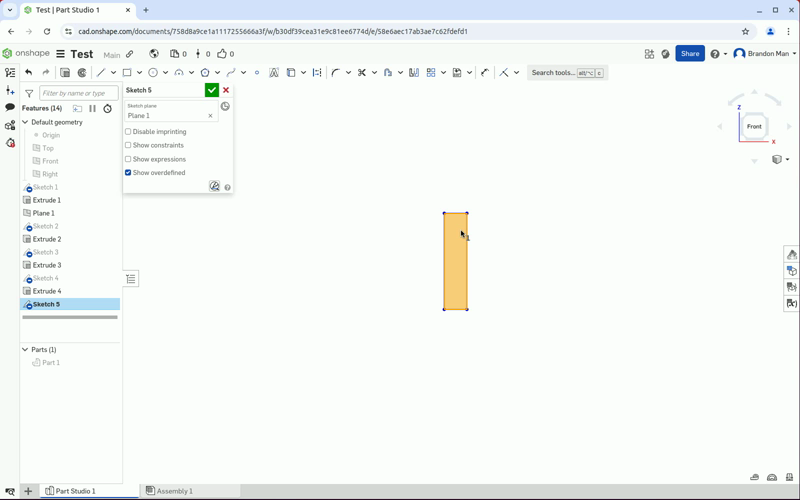
scroll(-6)
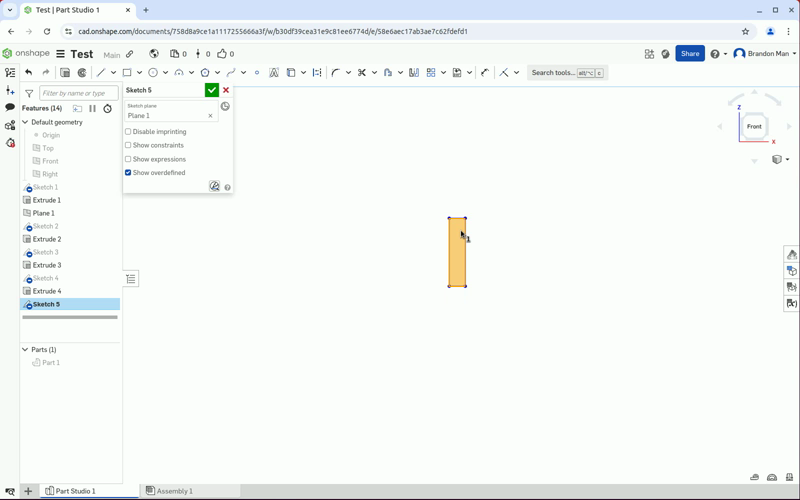
scroll(-6)
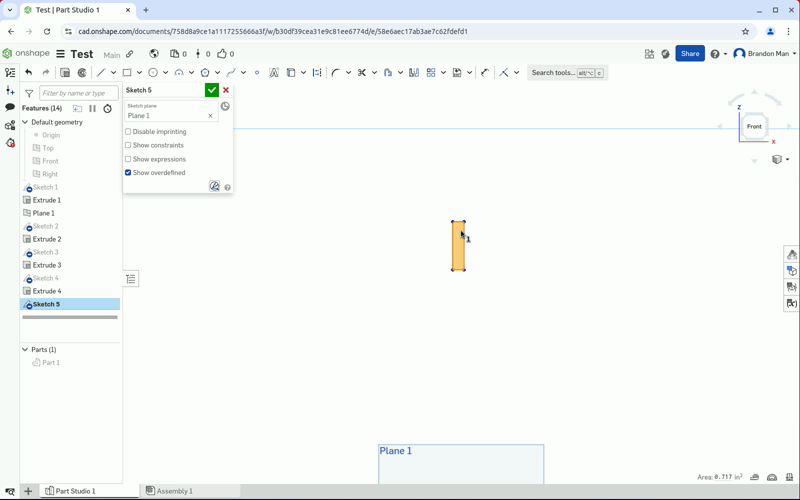
scroll(-6)
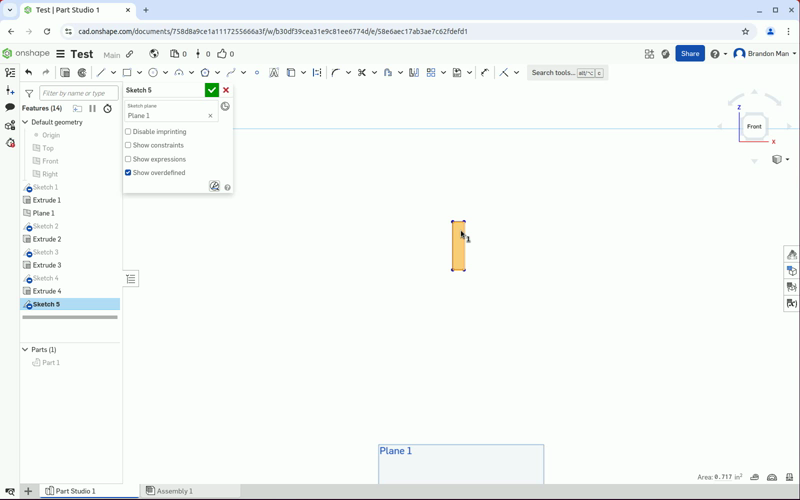
scroll(-6)
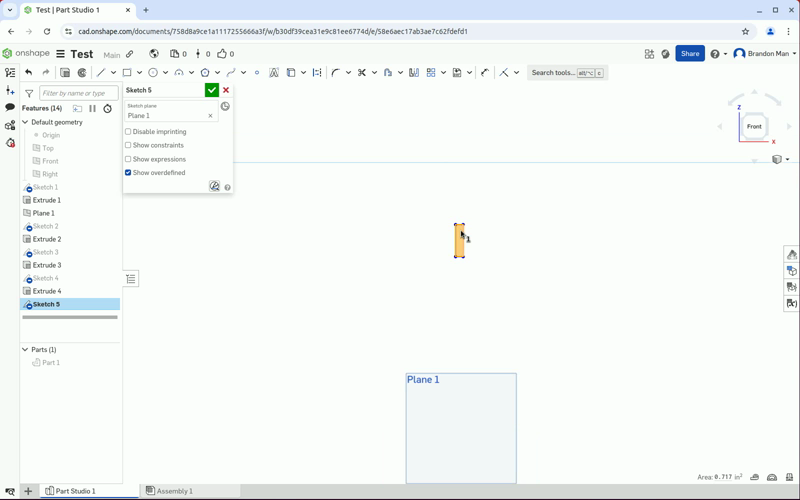
scroll(-6)
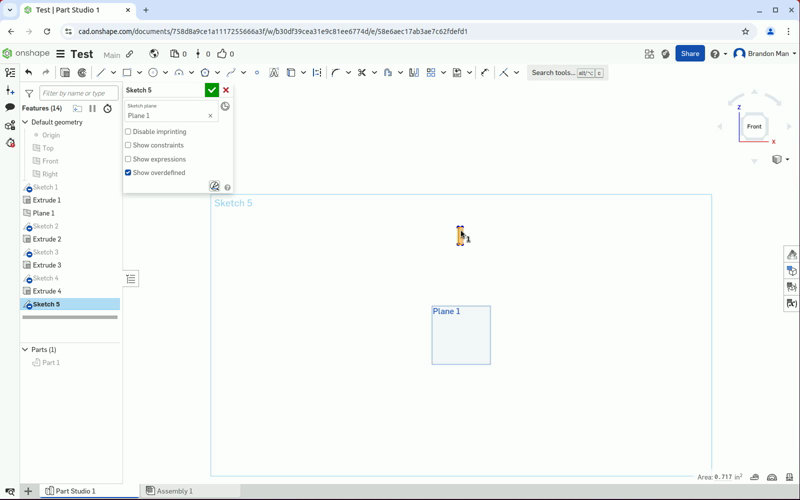
scroll(-6)
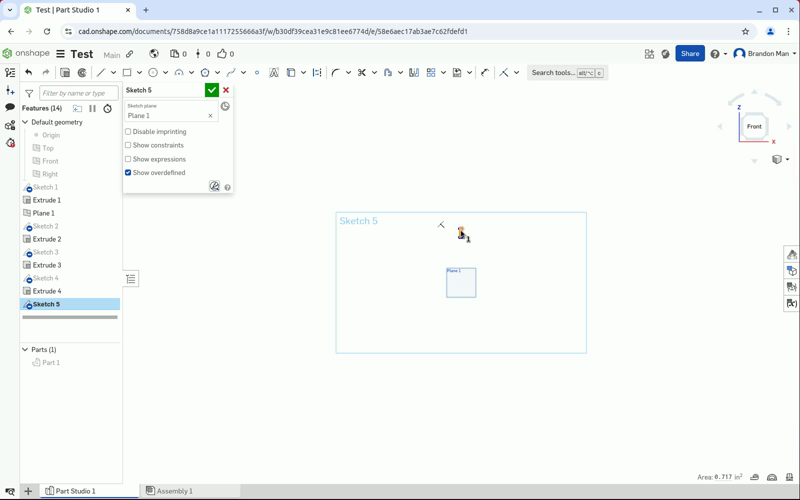
mouse_move(73, 352)
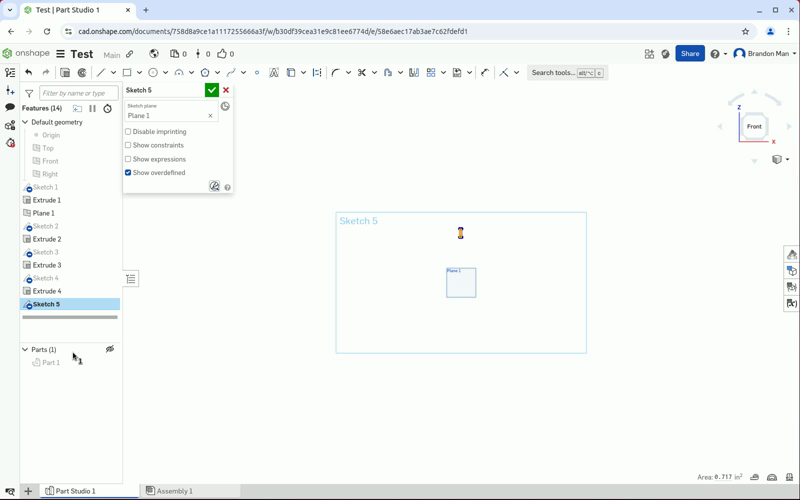
key(shift+y)
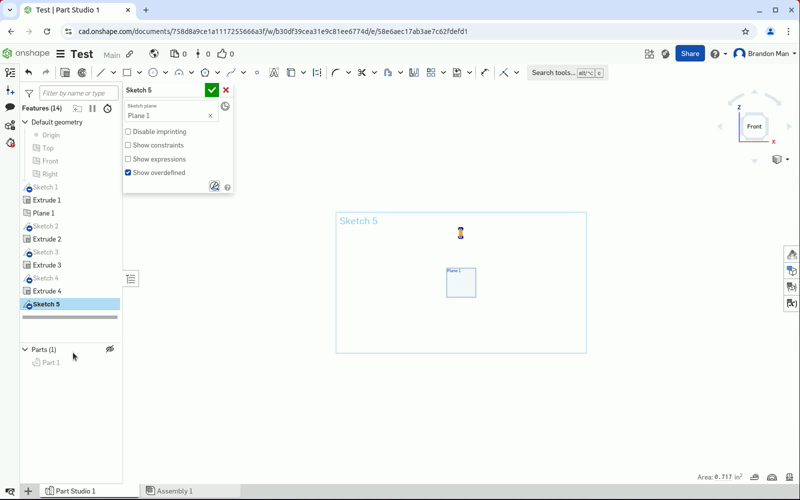
key(shift+e)
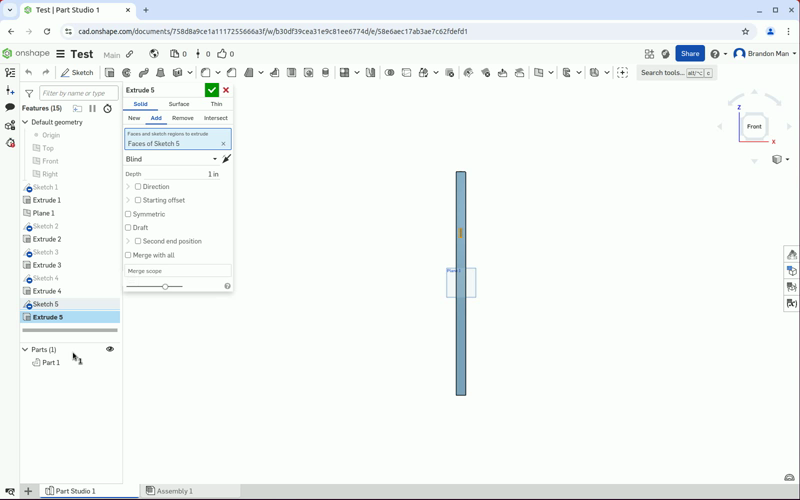
mouse_move(143, 106)
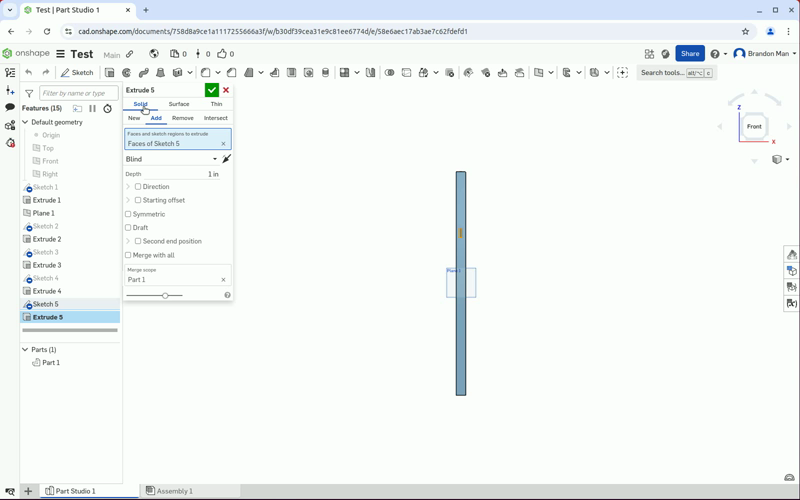
click(143, 106)
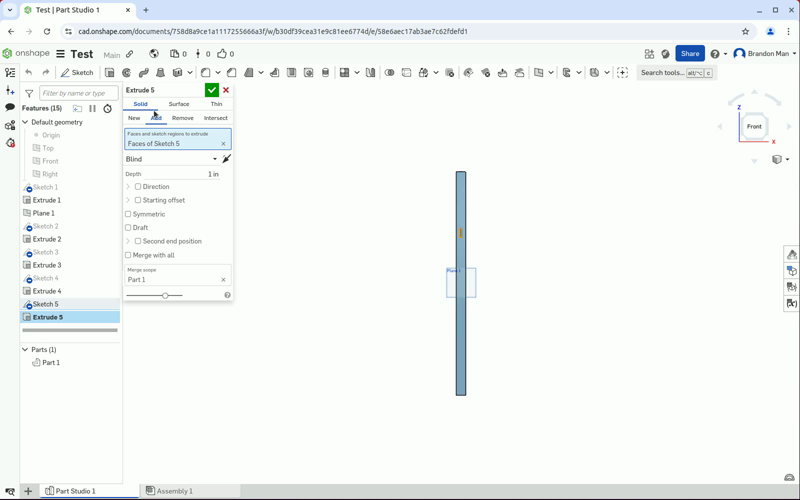
mouse_move(186, 120)
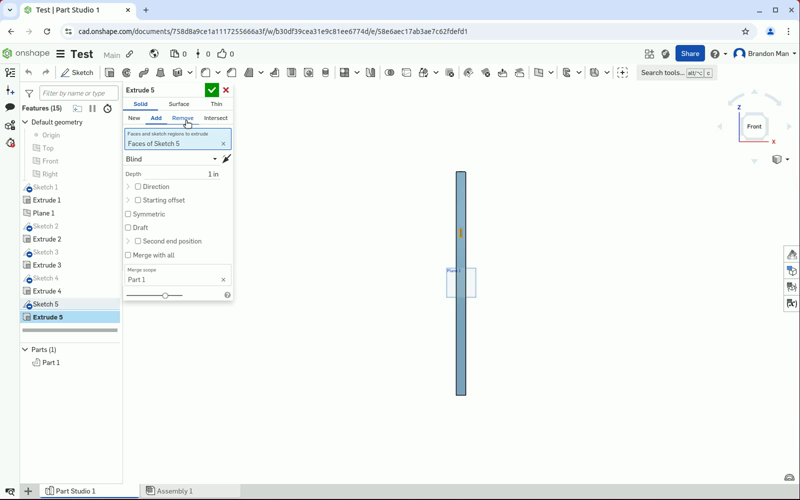
click(186, 120)
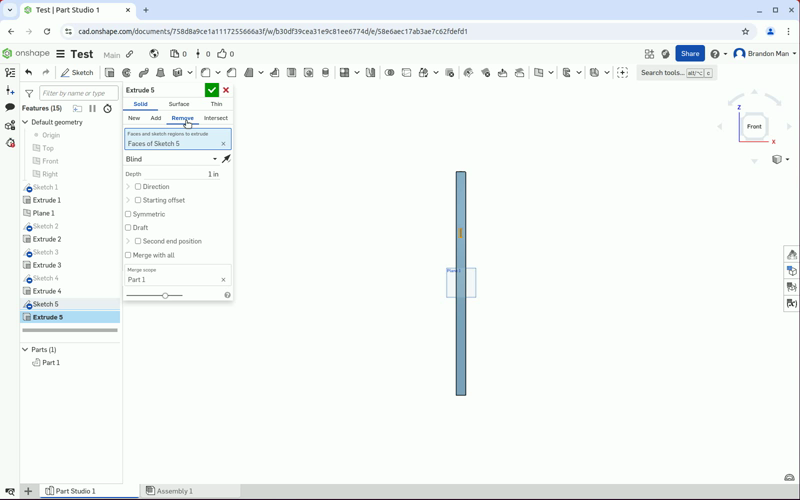
key(tab, 4)
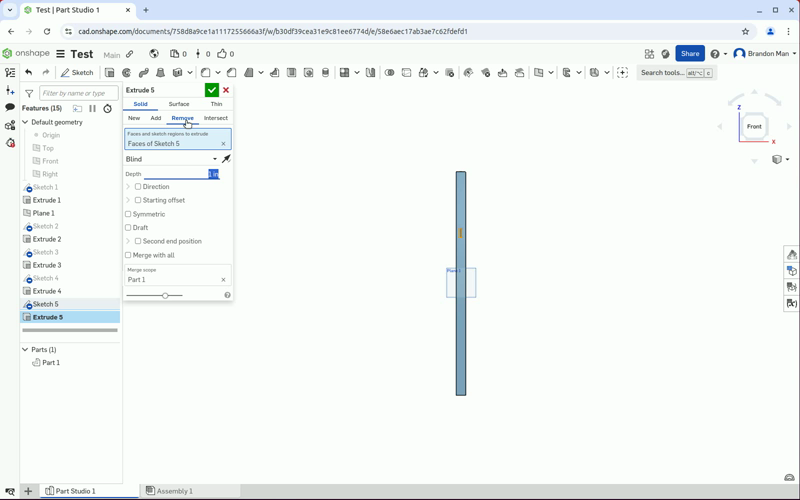
text(0.722)
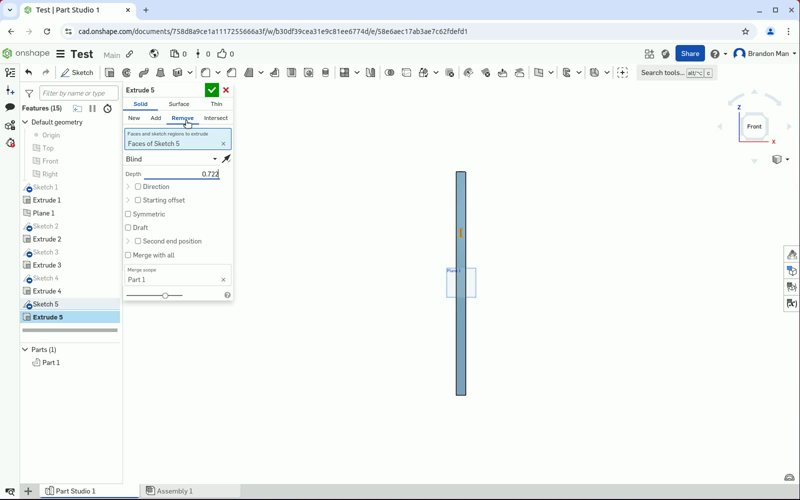
key(tab, 6)
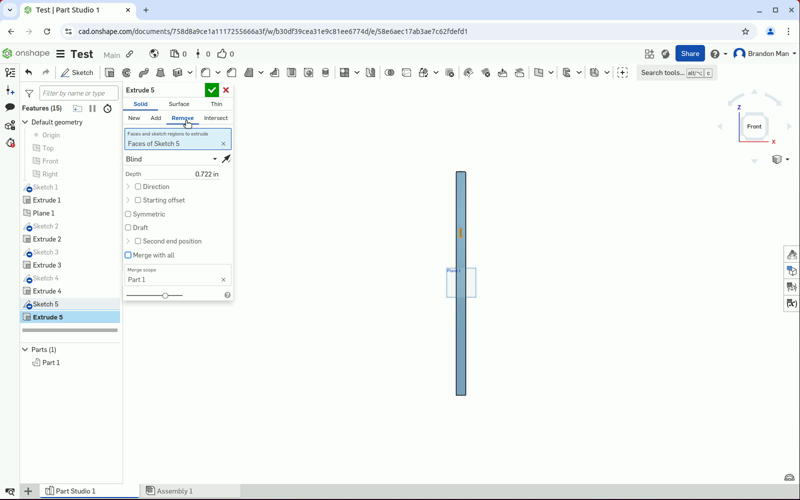
key(space)
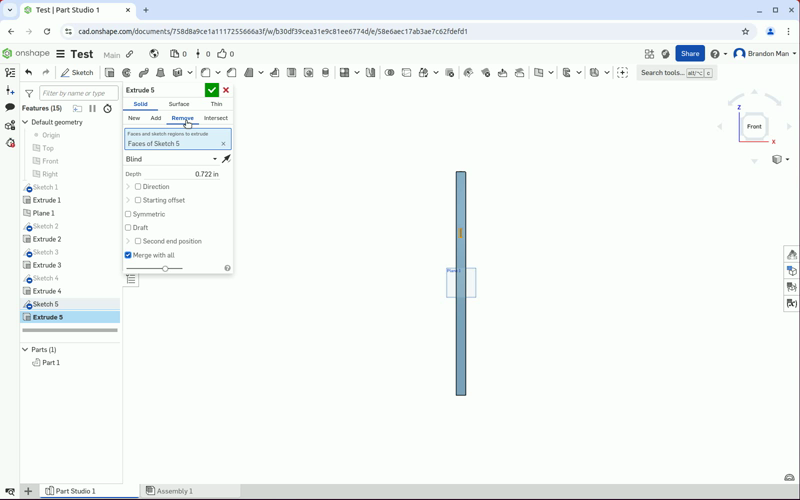
key(enter)
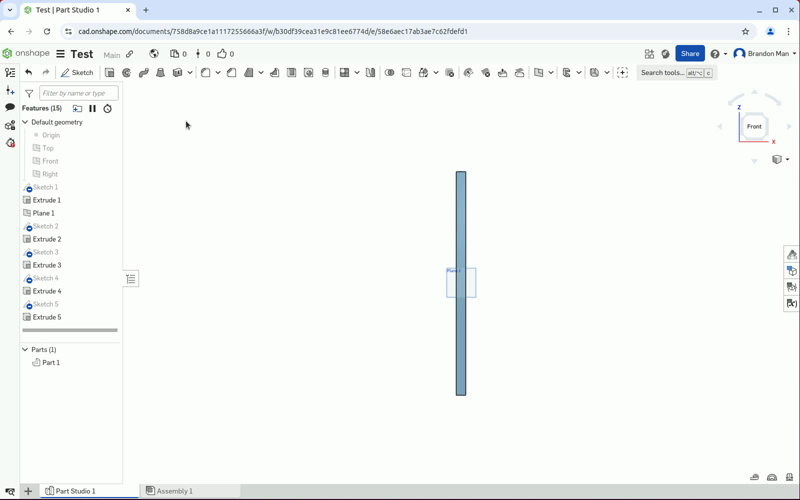
key(shift+h)
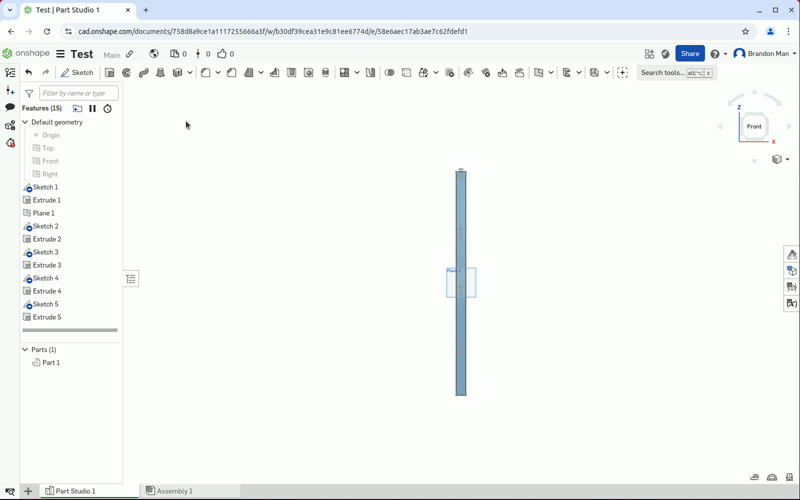
key(shift+h)
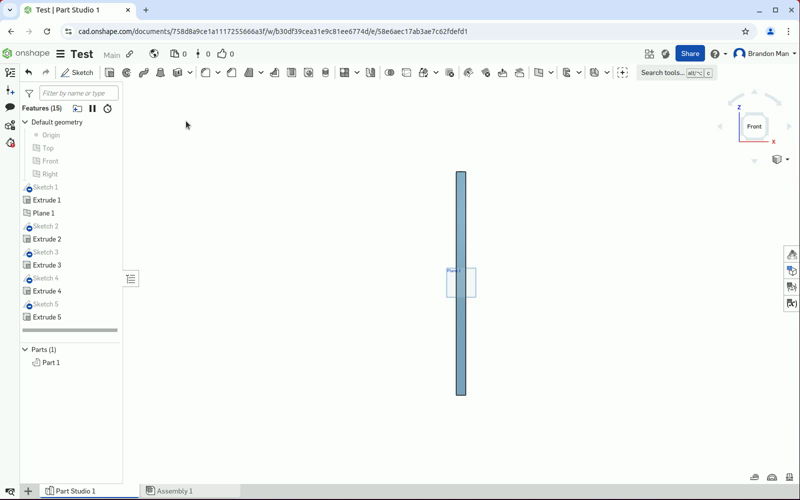
mouse_move(73, 189)
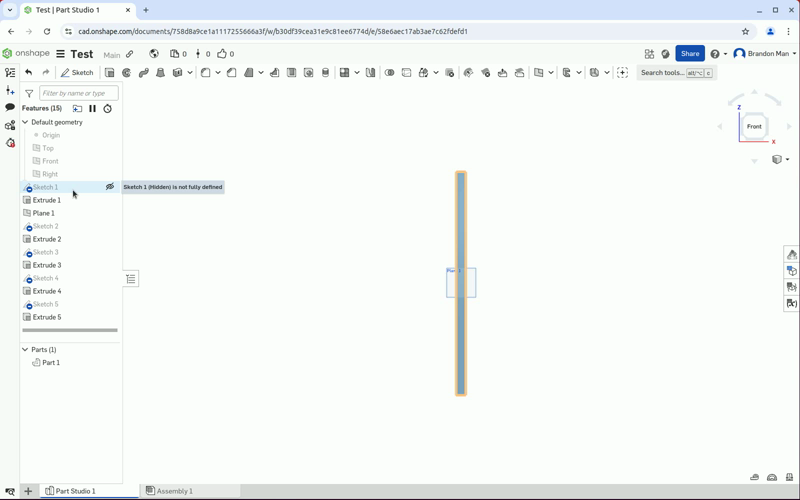
click(73, 189)
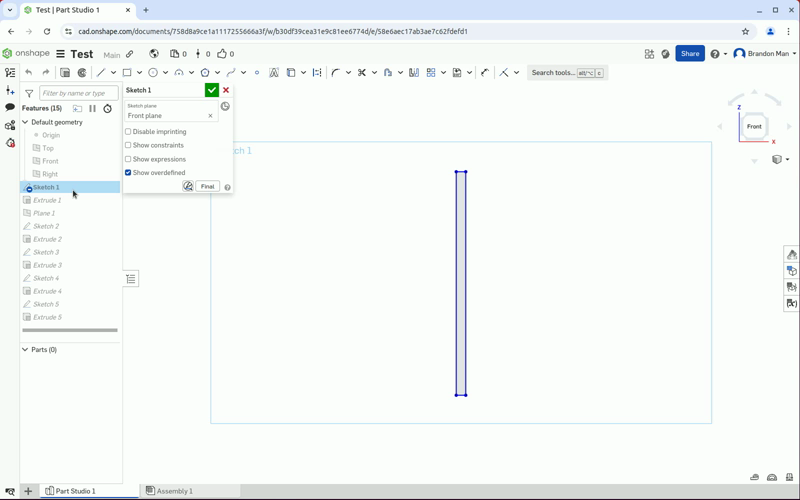
mouse_move(229, 92)
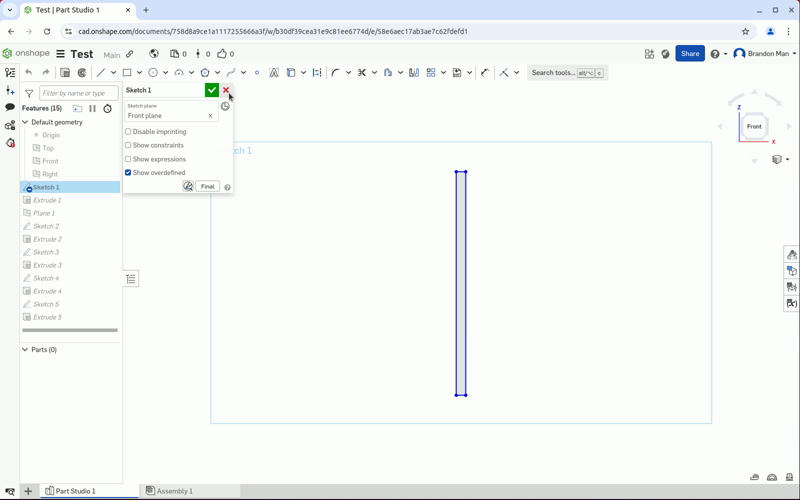
click(229, 92)
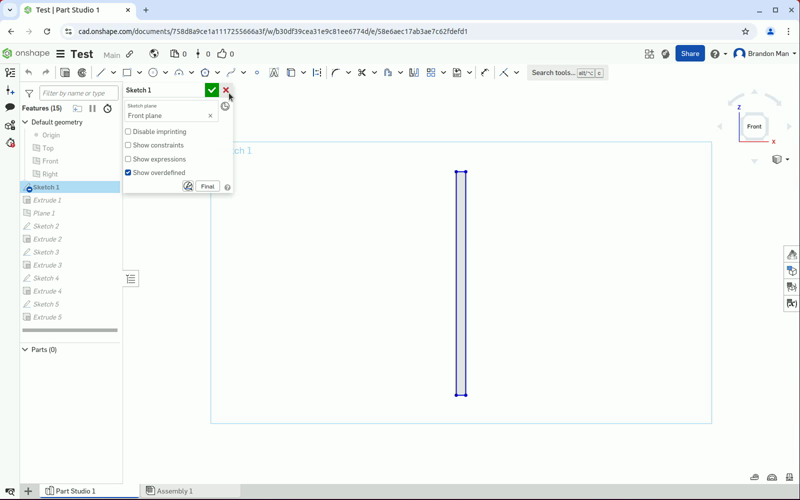
key(shift+s)
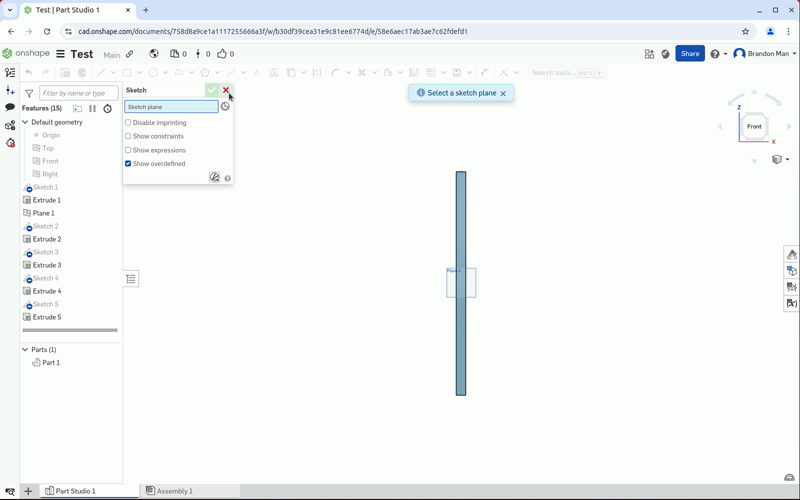
mouse_move(73, 215)
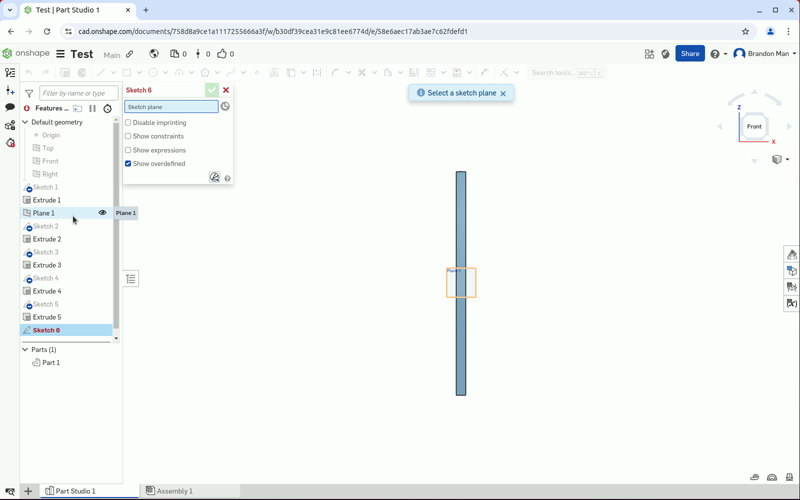
click(73, 215)
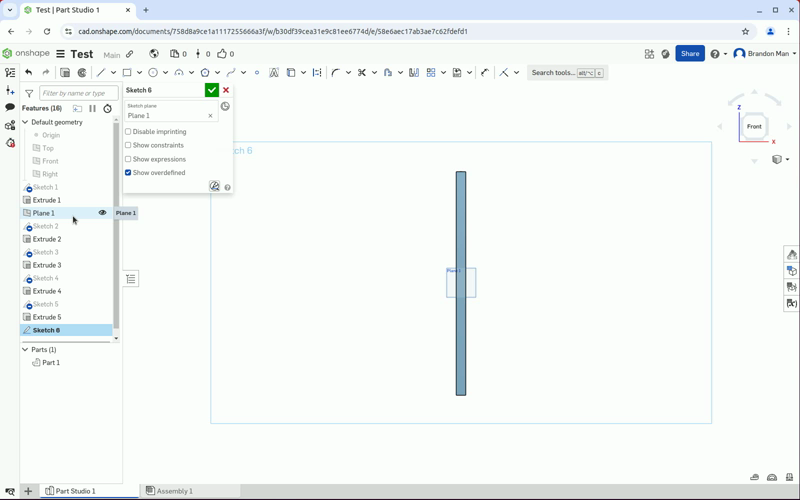
mouse_move(73, 352)
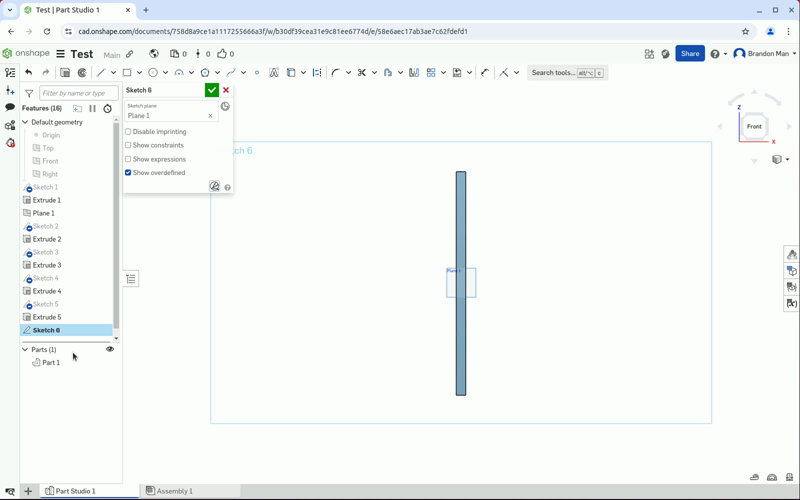
key(y)
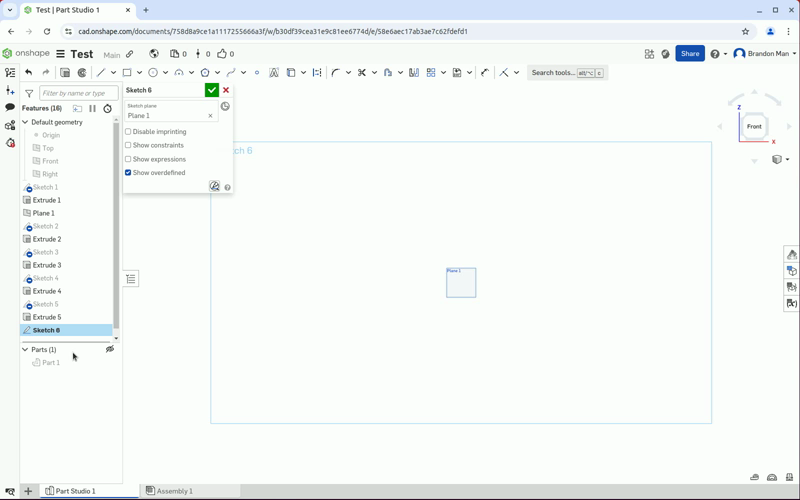
key(l)
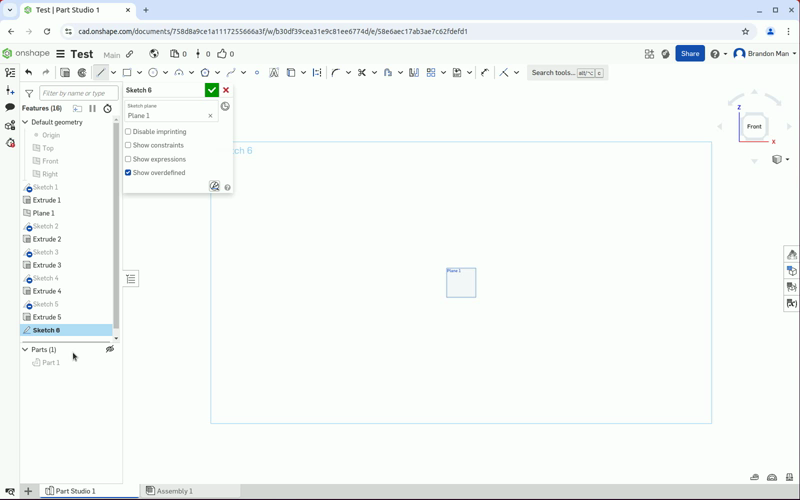
key_down(shift)
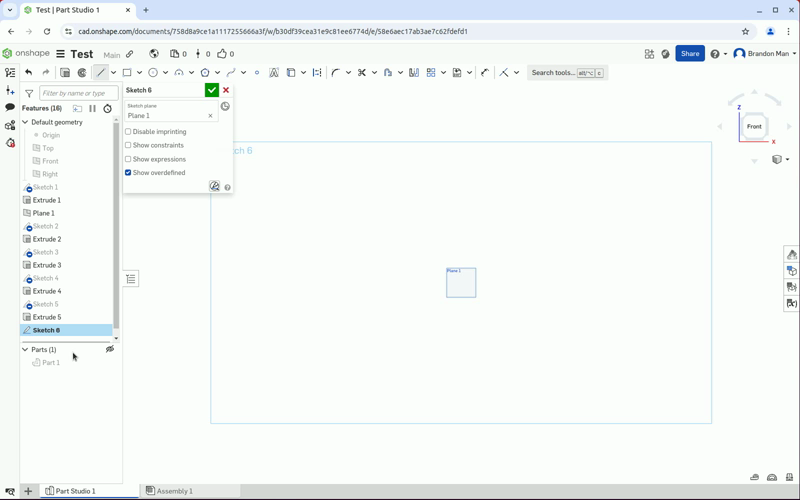
mouse_move(460, 333)
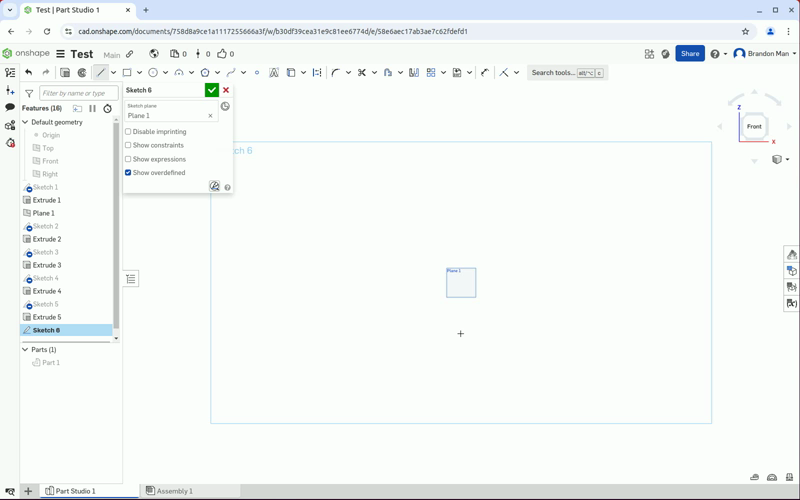
click(460, 333)
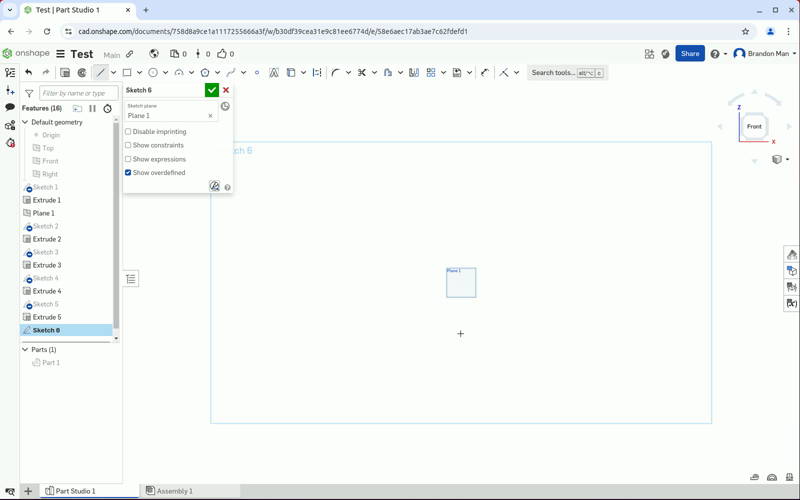
key_up(shift)
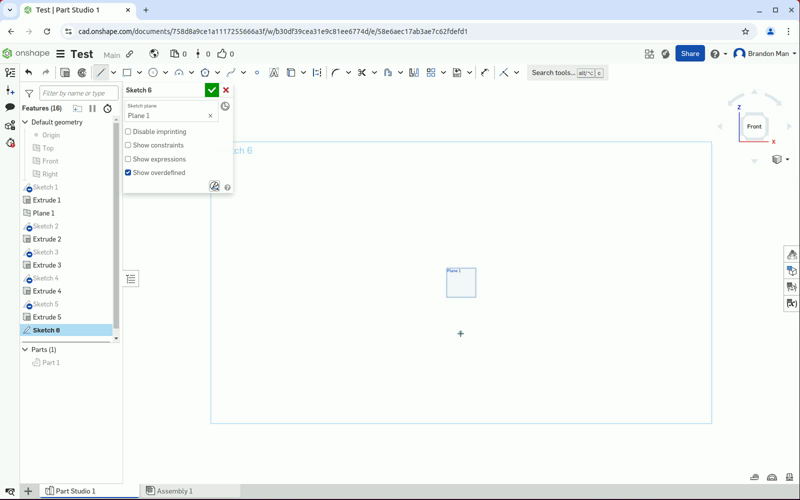
key_down(shift)
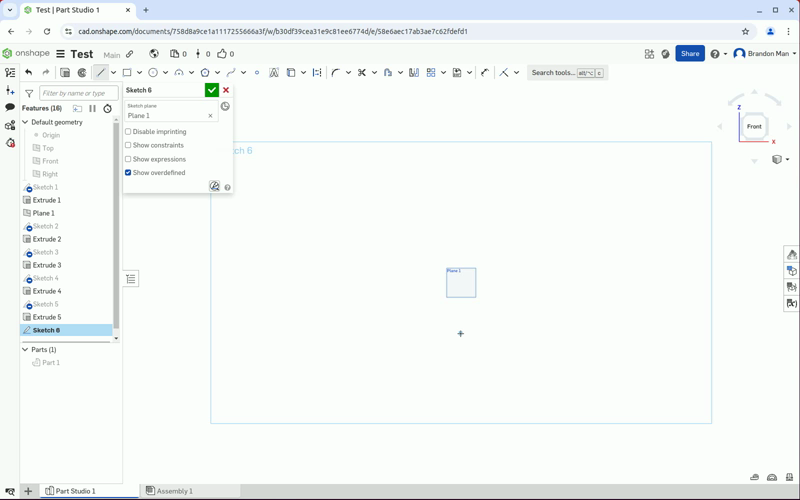
mouse_move(490, 333)
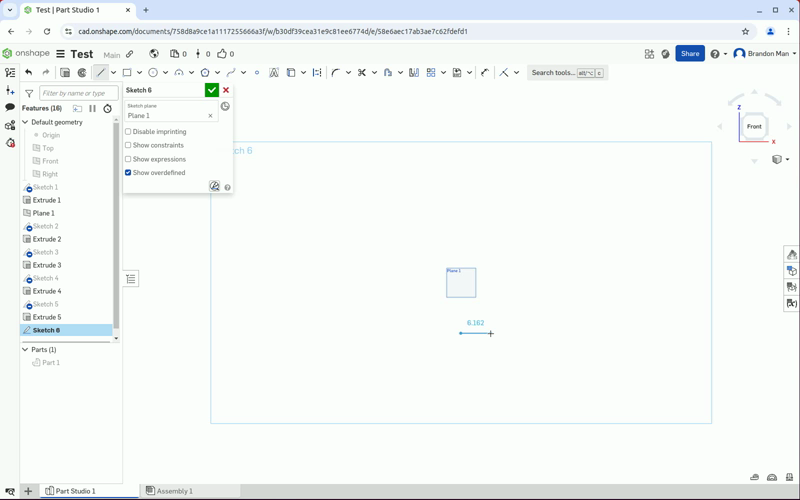
mouse_move(462, 333)
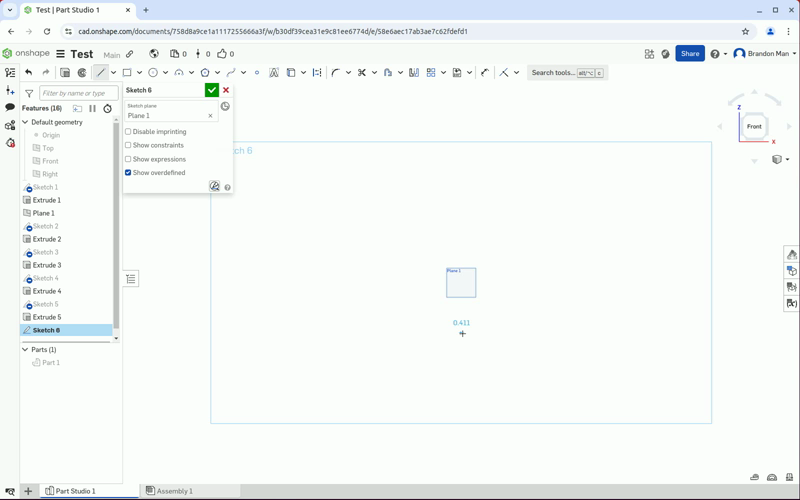
scroll(6)
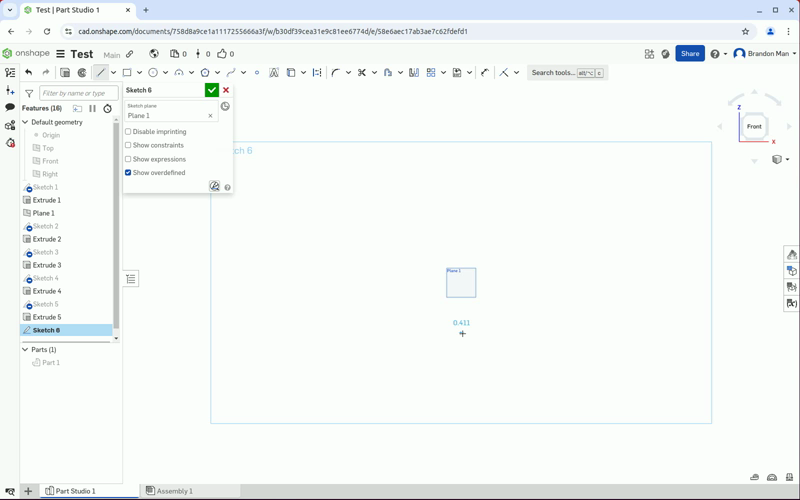
scroll(6)
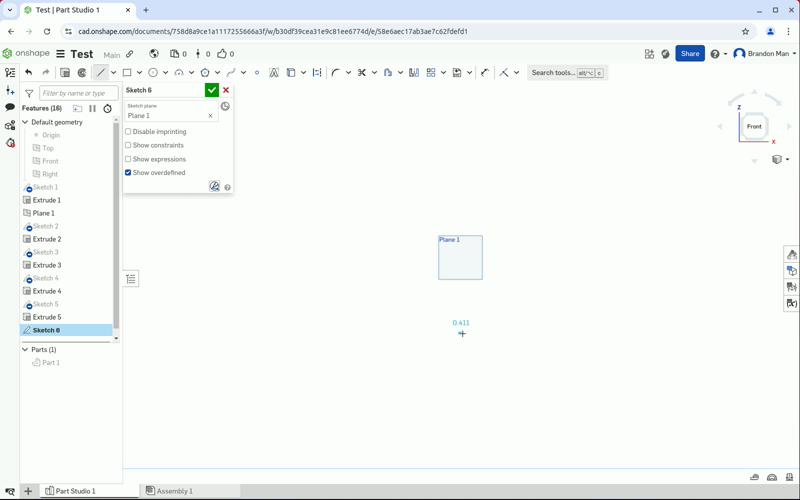
scroll(6)
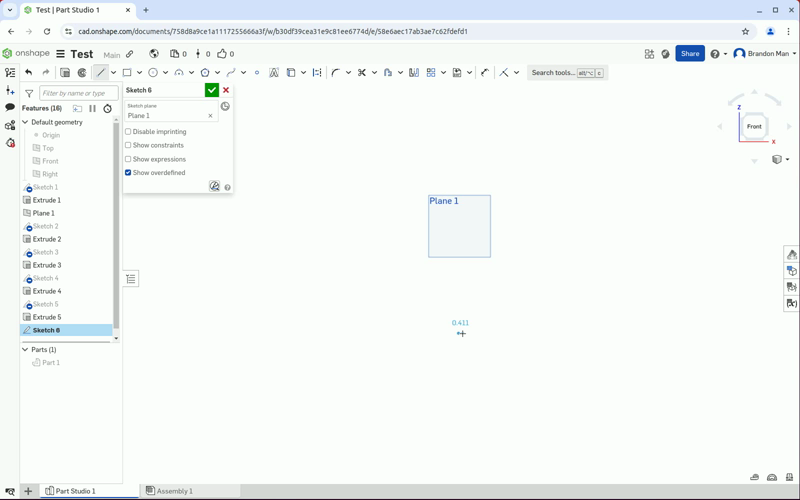
scroll(6)
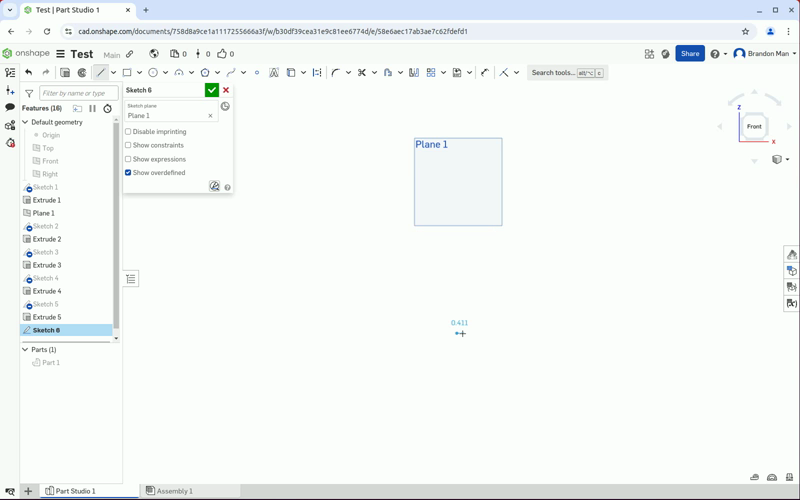
scroll(6)
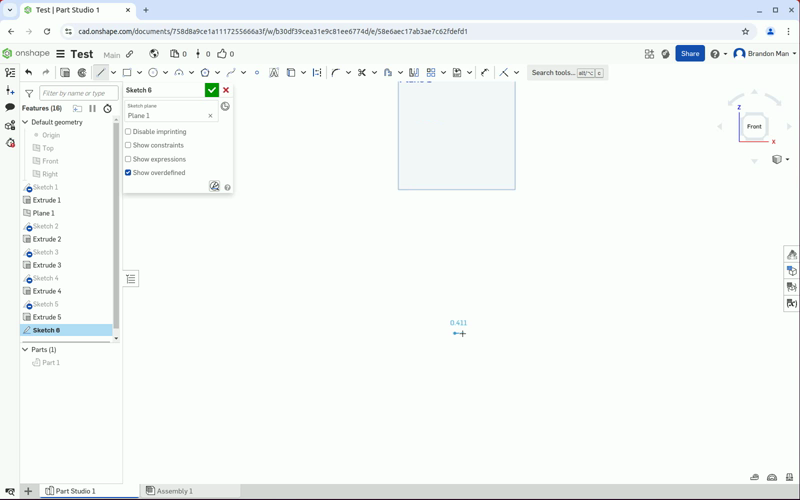
scroll(6)
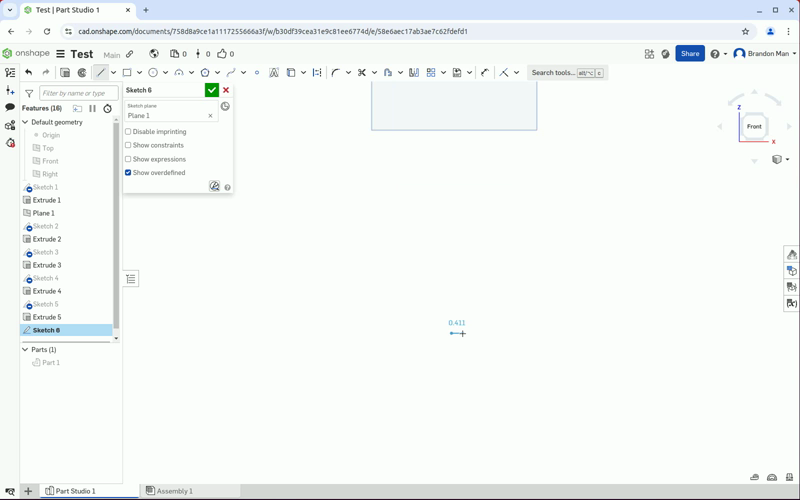
scroll(6)
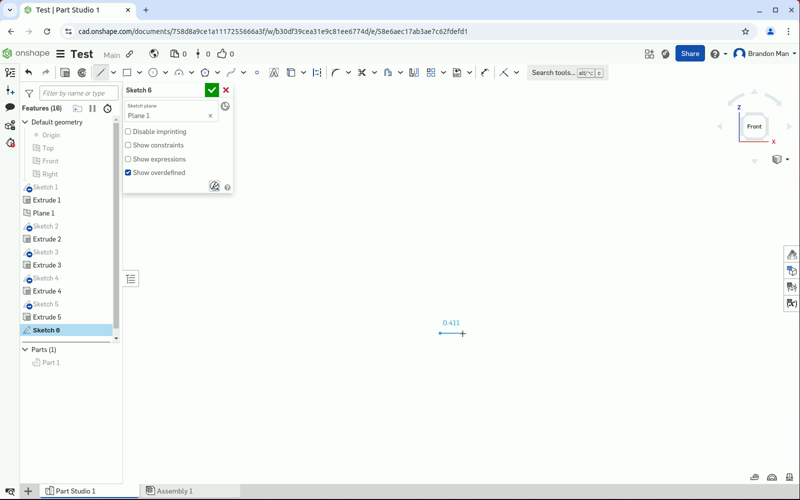
click(462, 333)
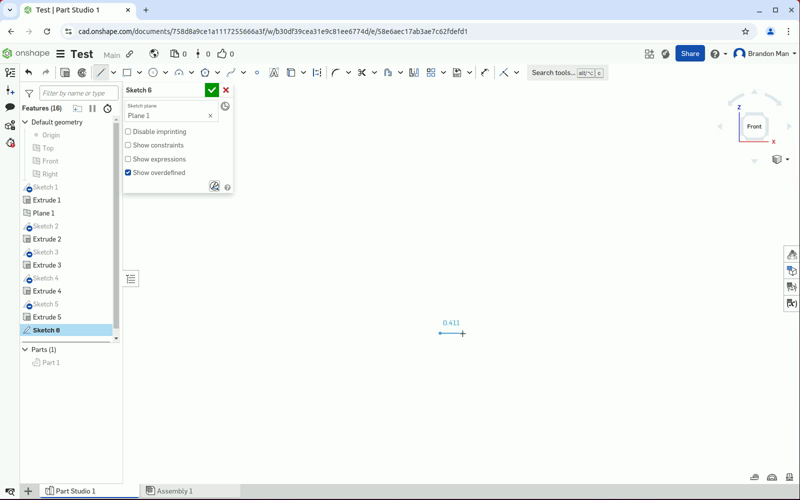
scroll(-6)
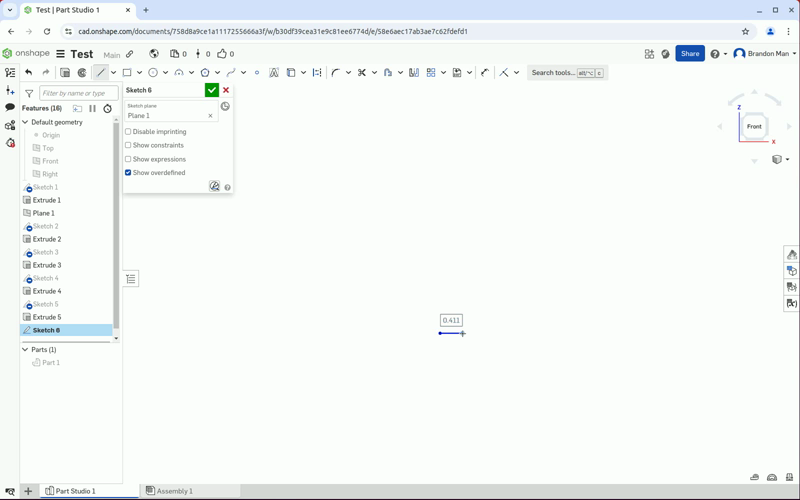
scroll(-6)
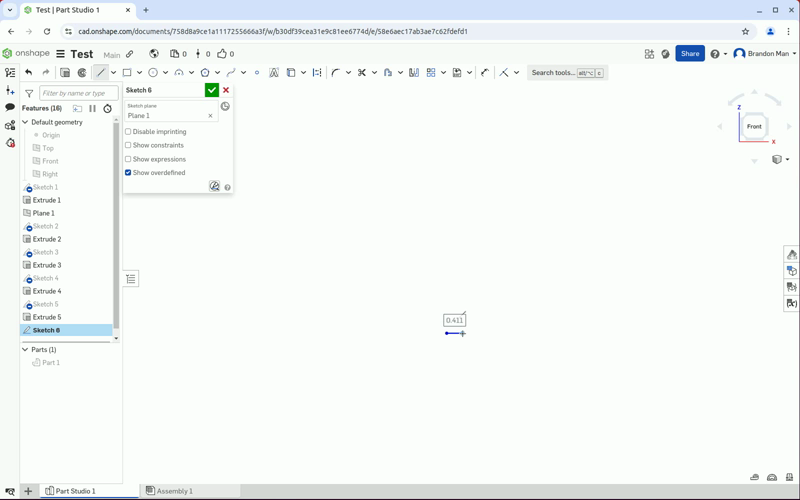
scroll(-6)
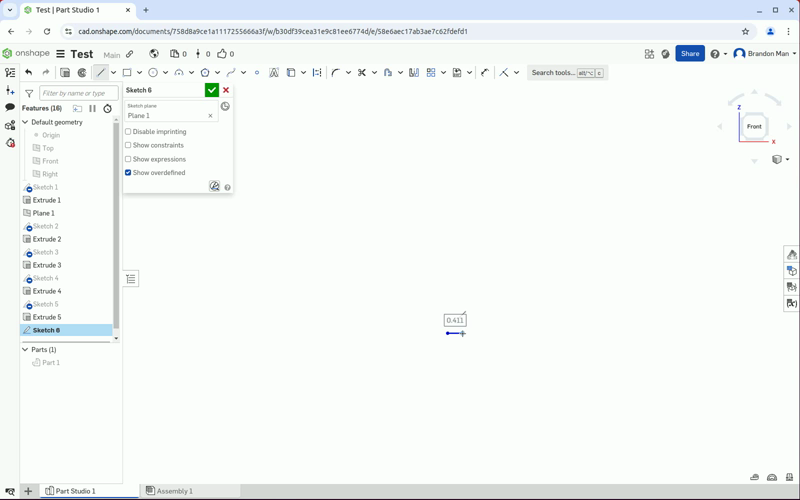
scroll(-6)
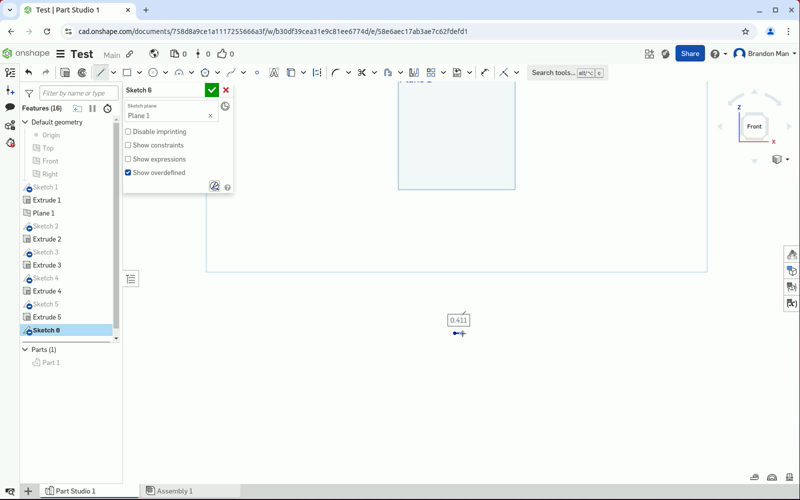
scroll(-6)
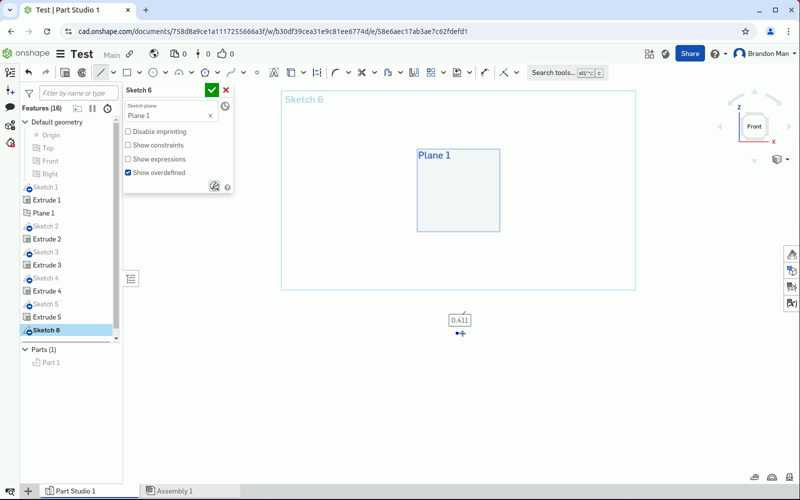
scroll(-6)
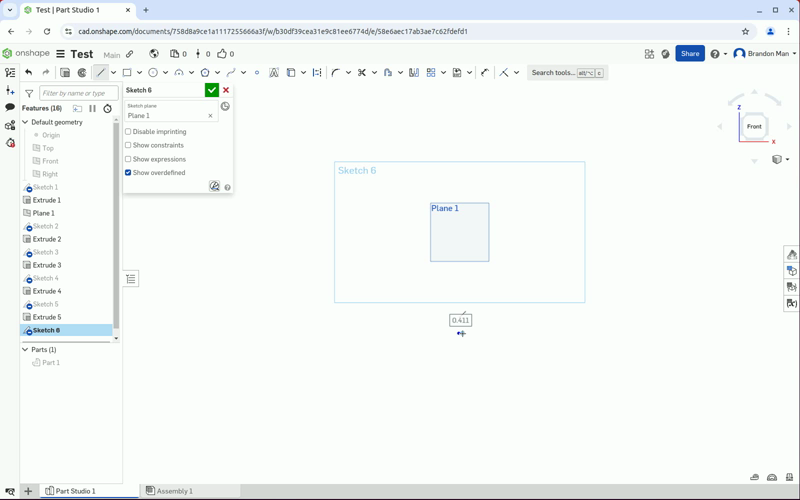
scroll(-6)
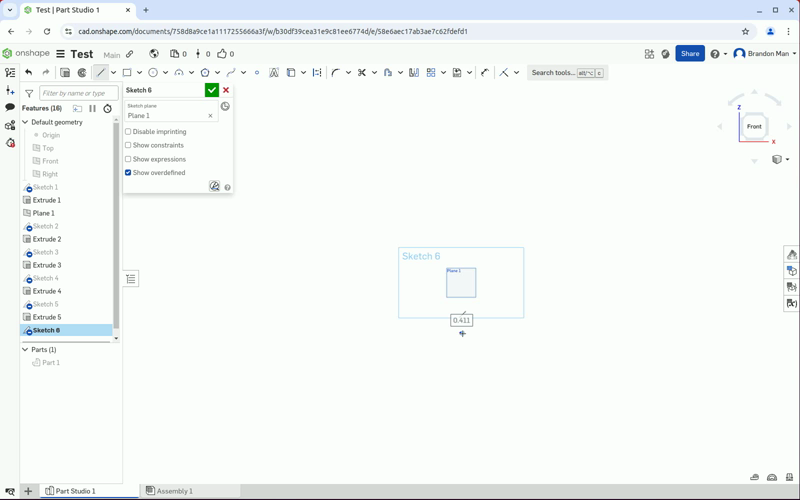
key_up(shift)
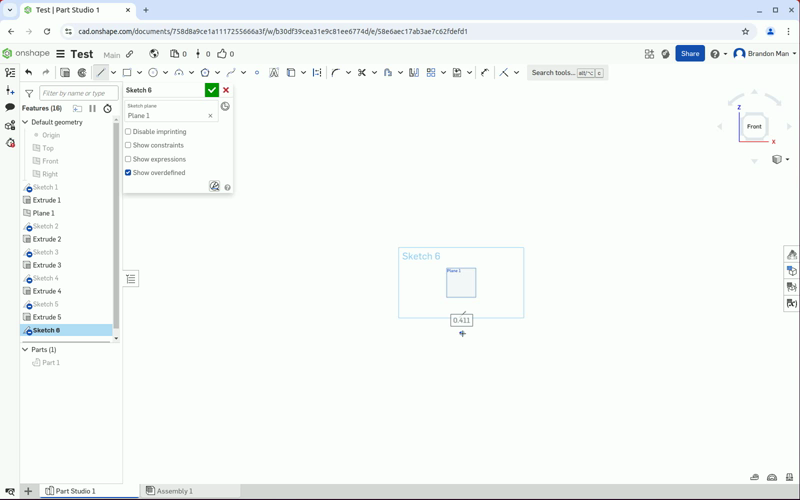
key_down(shift)
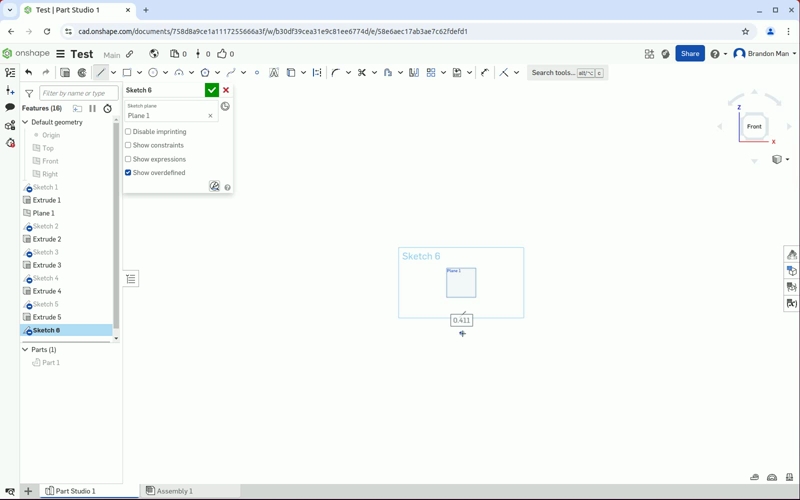
mouse_move(492, 333)
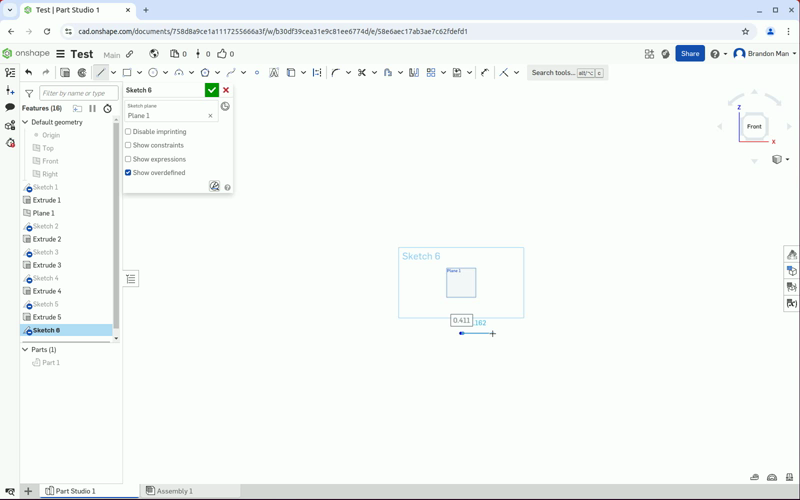
mouse_move(462, 318)
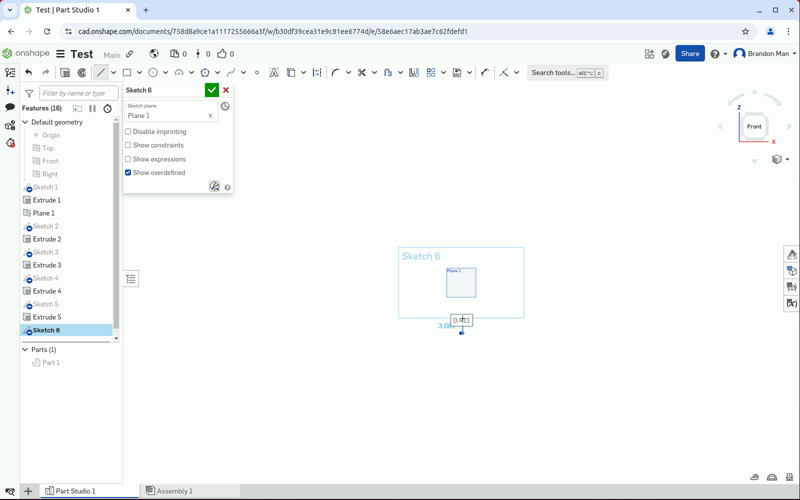
click(462, 318)
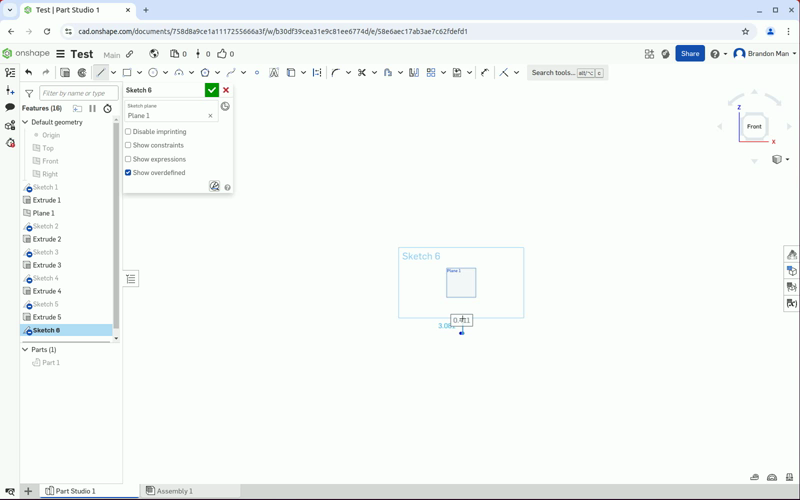
key_up(shift)
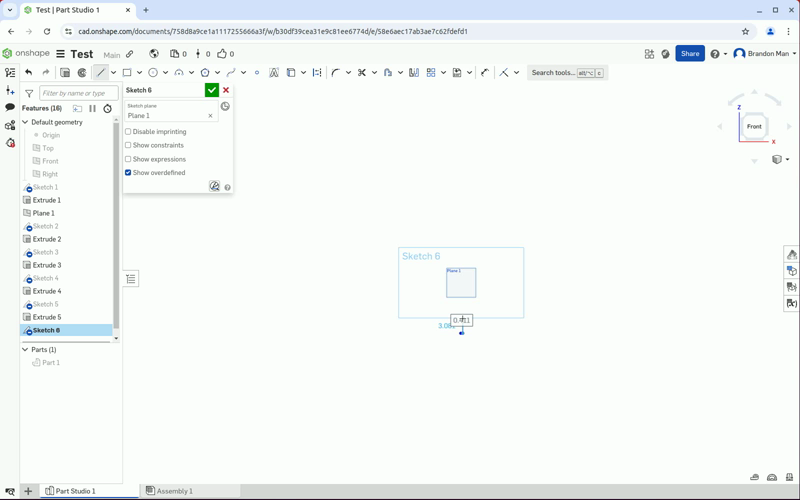
key_down(shift)
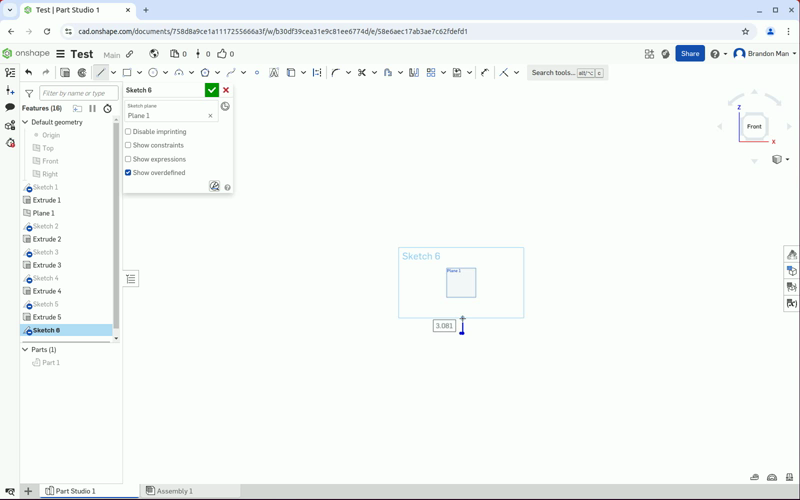
mouse_move(492, 318)
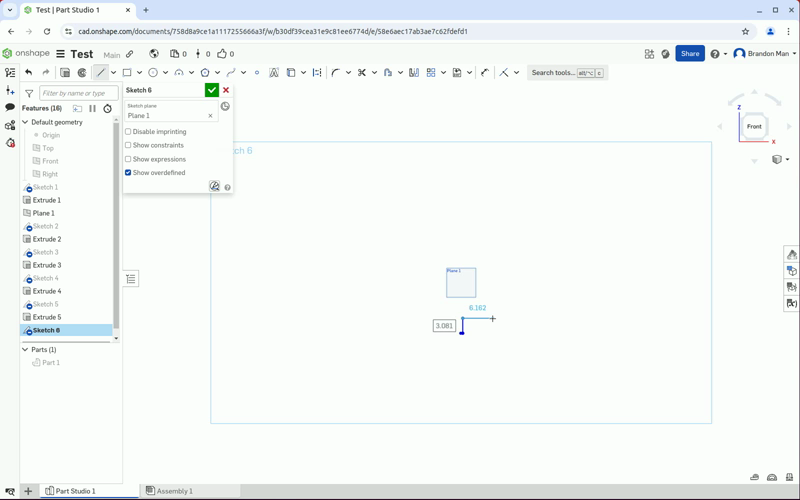
mouse_move(460, 318)
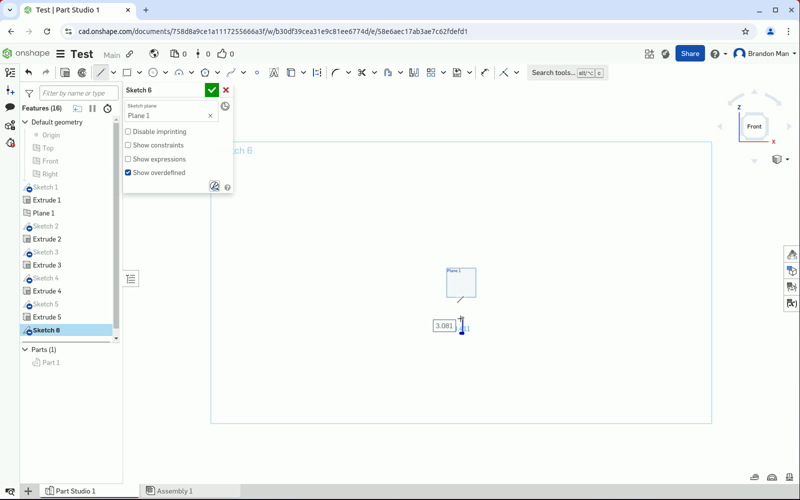
scroll(6)
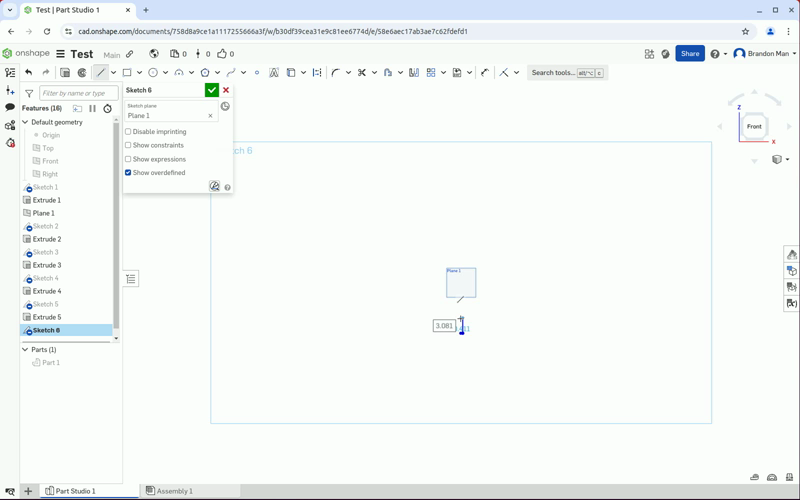
scroll(6)
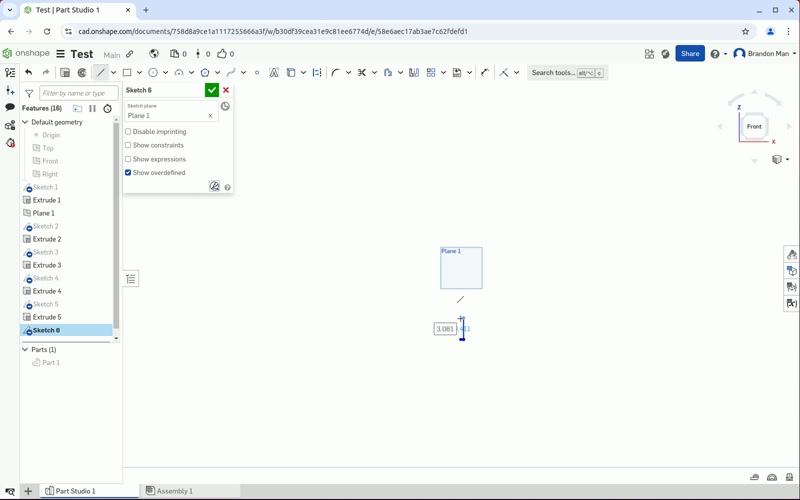
scroll(6)
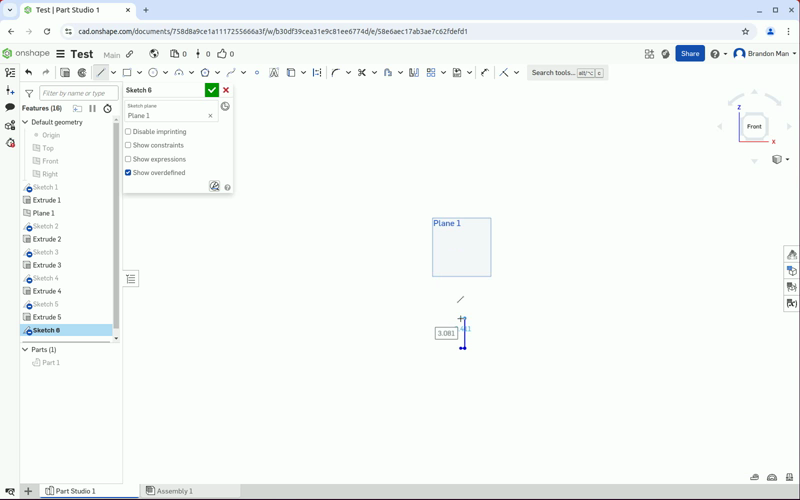
scroll(6)
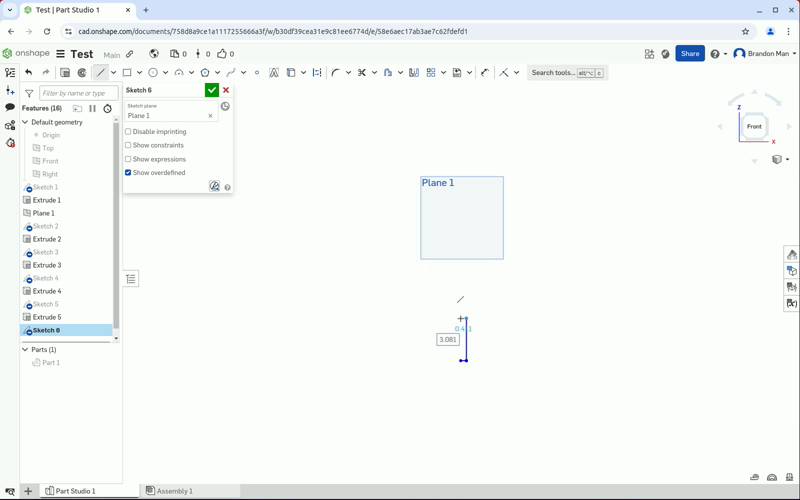
scroll(6)
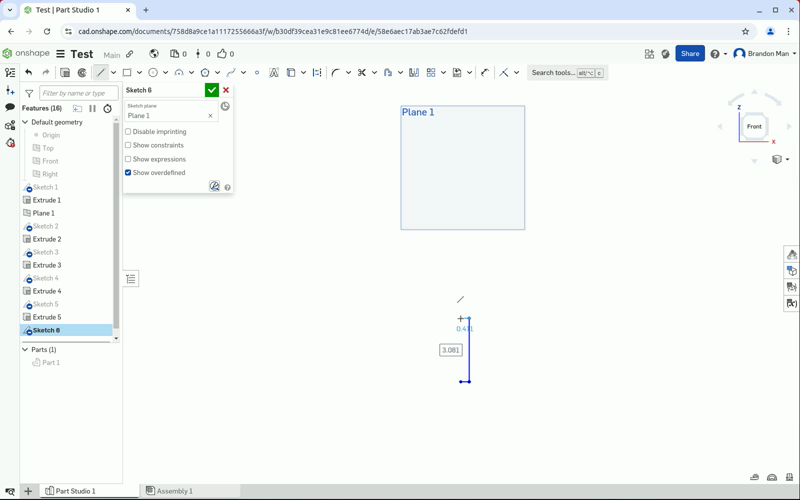
scroll(6)
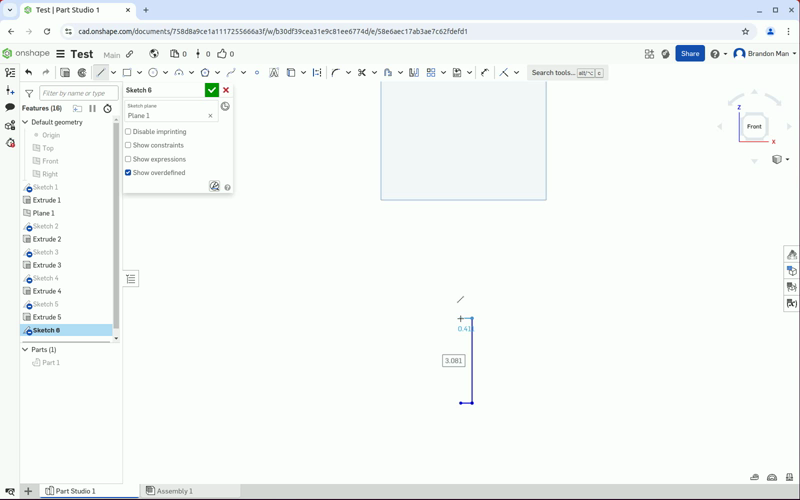
scroll(6)
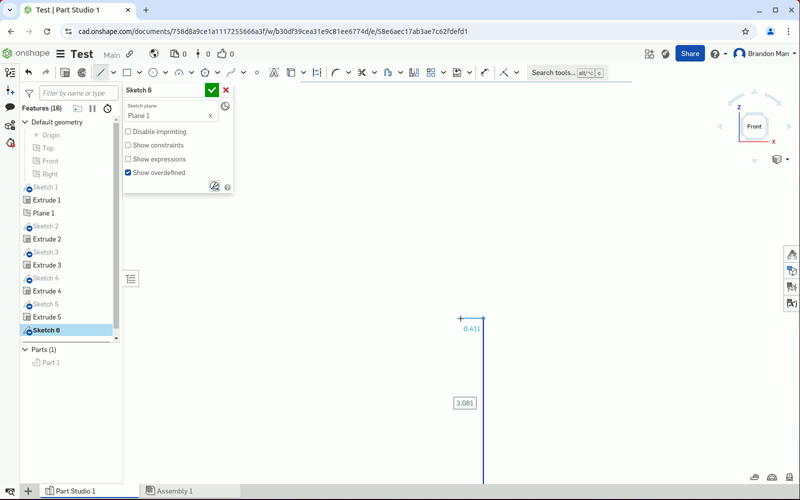
click(460, 318)
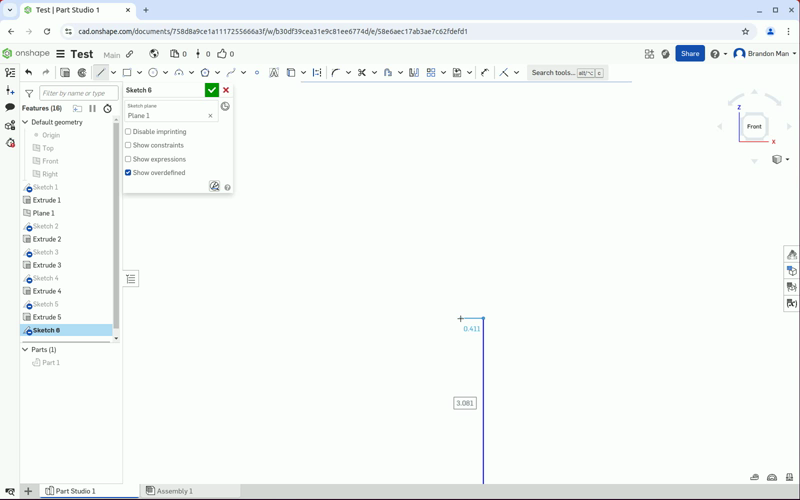
scroll(-6)
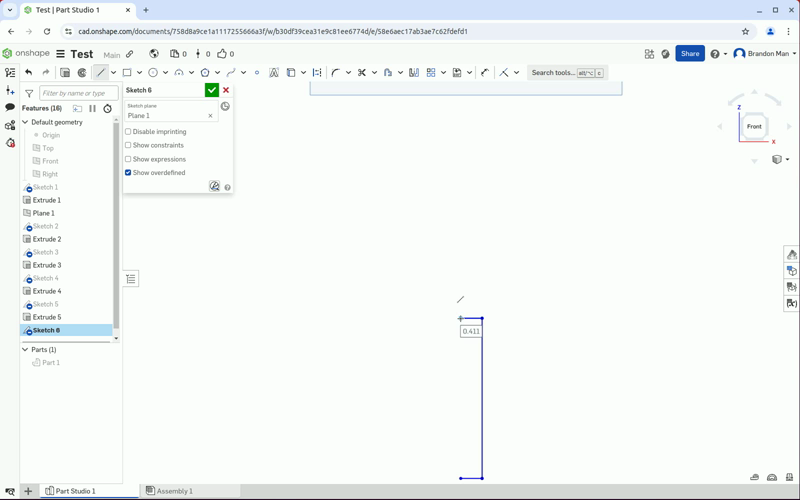
scroll(-6)
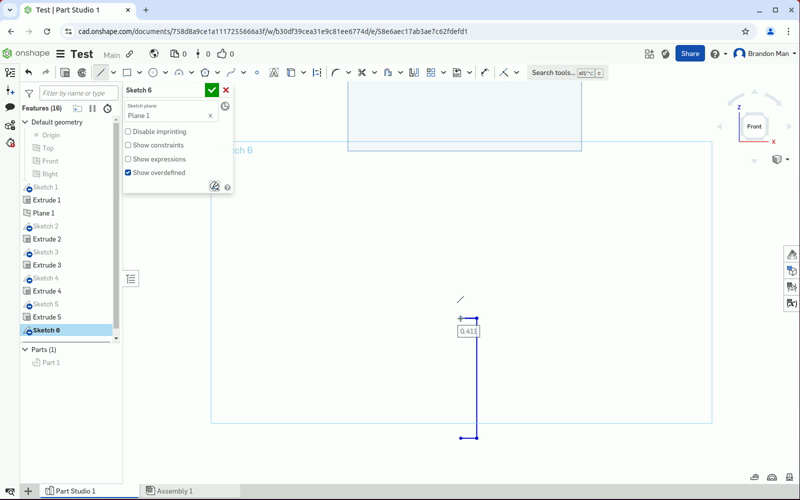
scroll(-6)
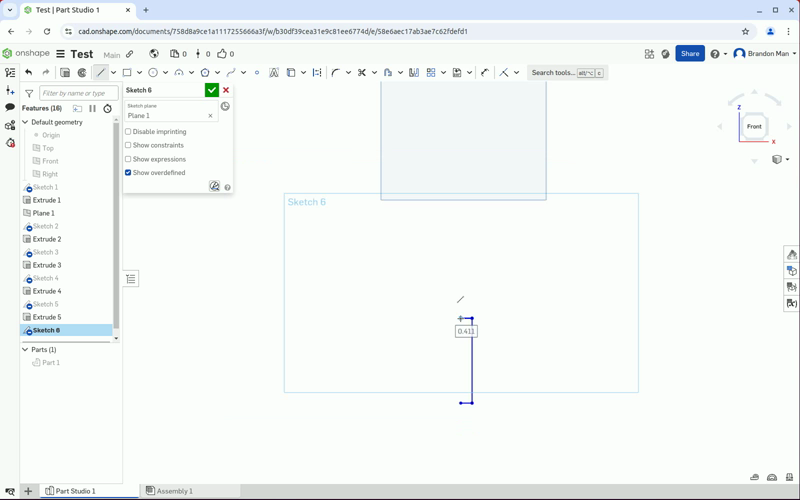
scroll(-6)
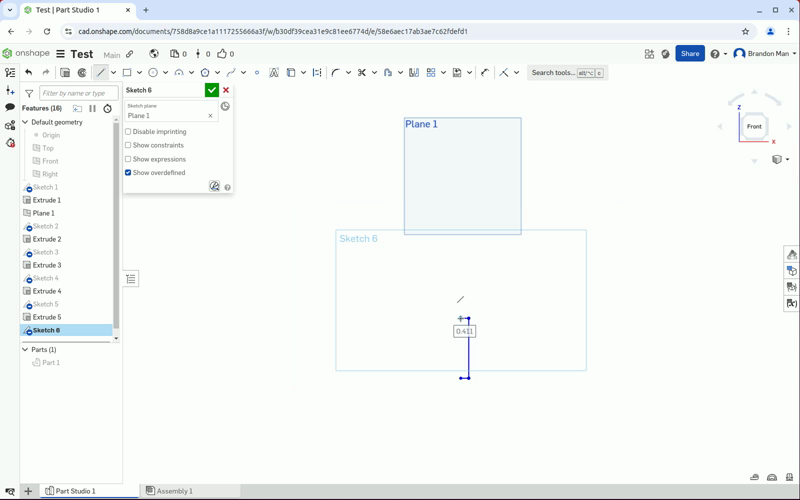
scroll(-6)
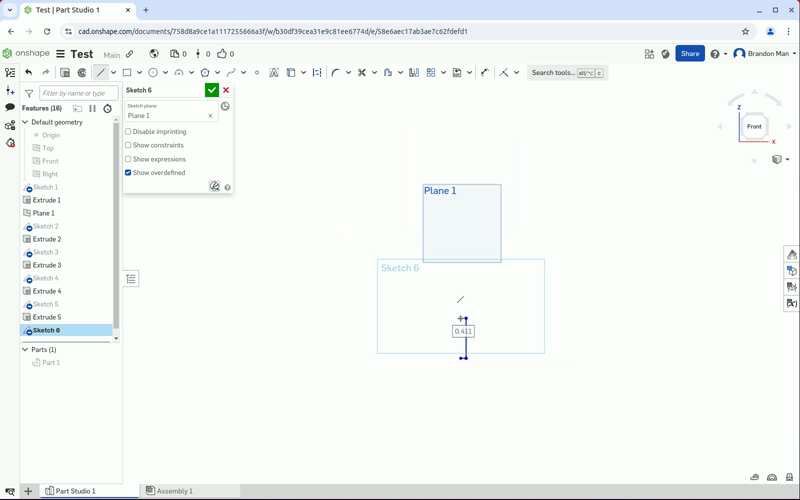
scroll(-6)
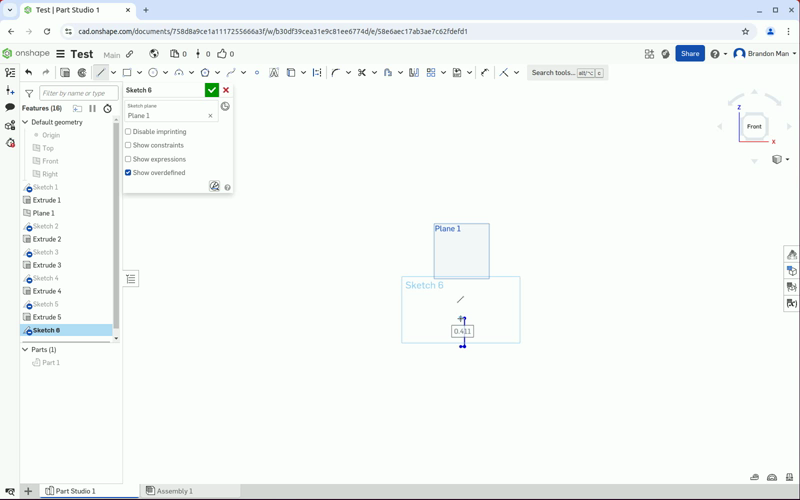
scroll(-6)
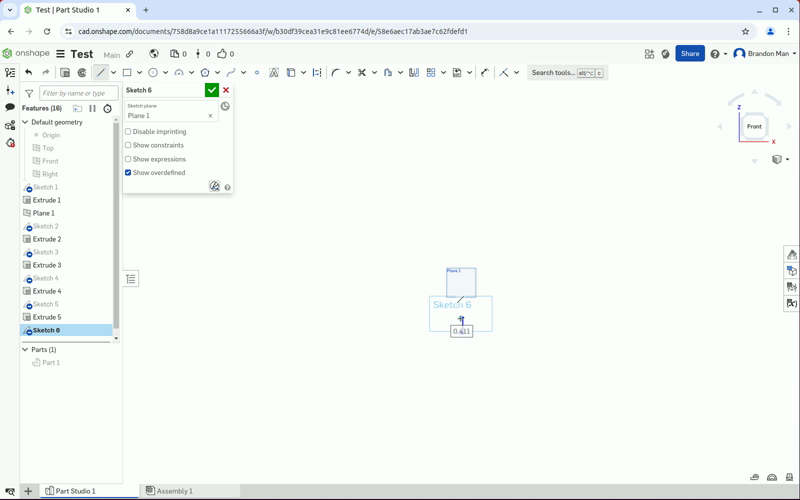
key_up(shift)
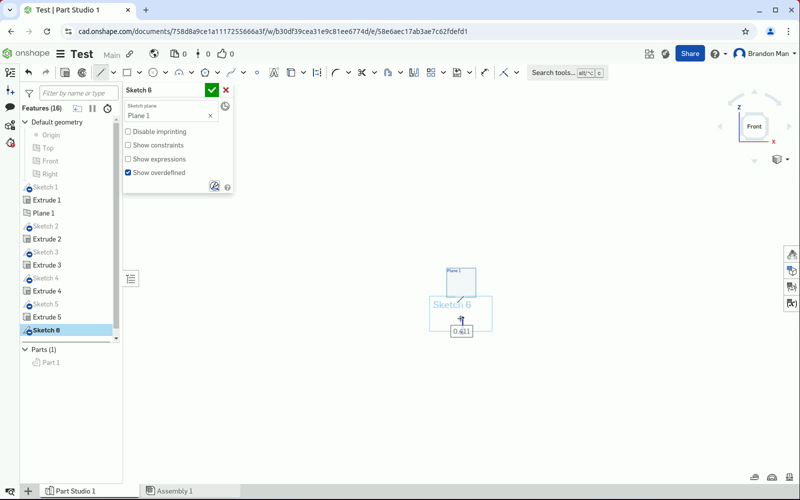
mouse_move(490, 318)
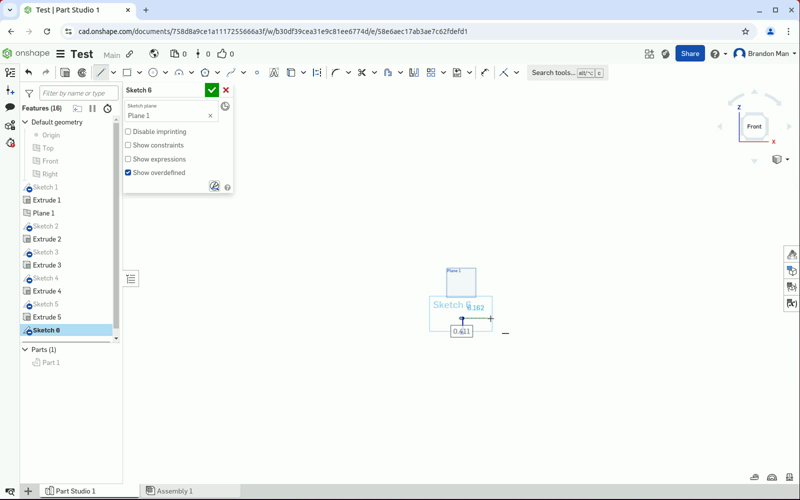
key_down(shift)
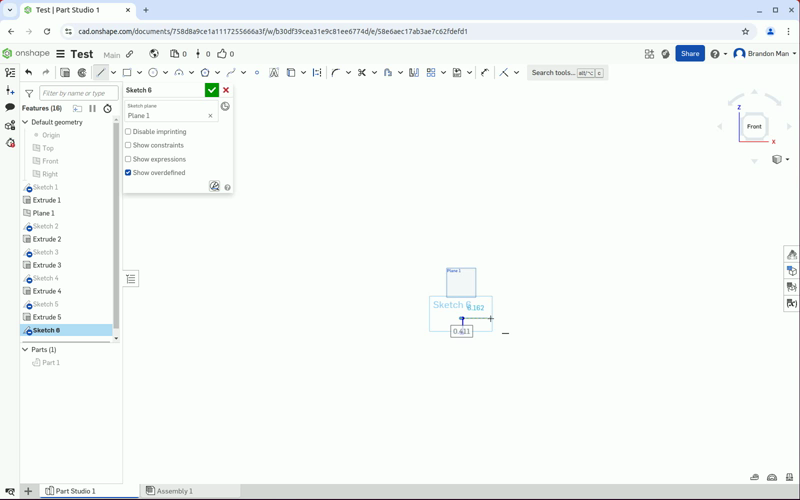
mouse_move(460, 333)
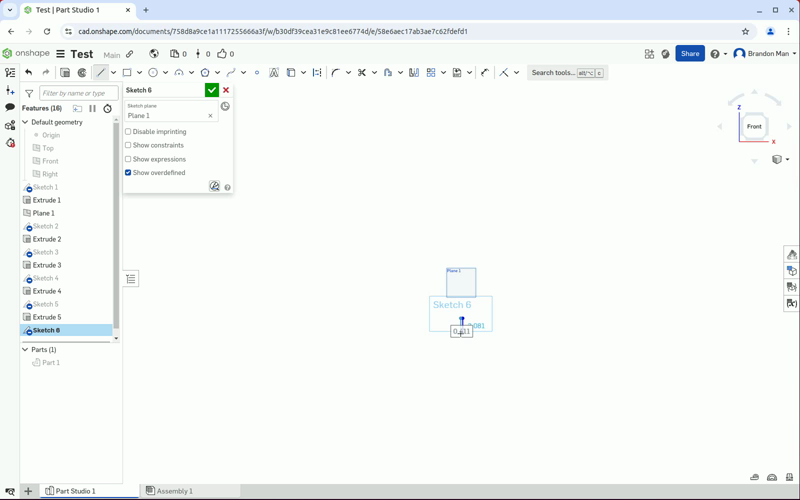
scroll(6)
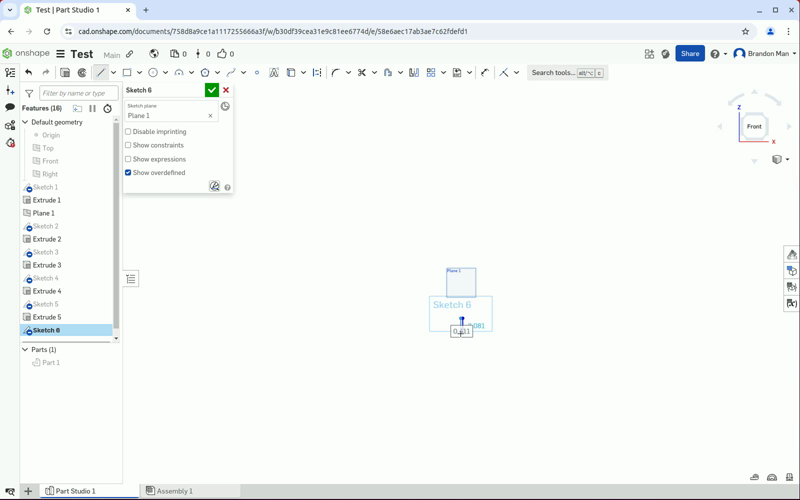
scroll(6)
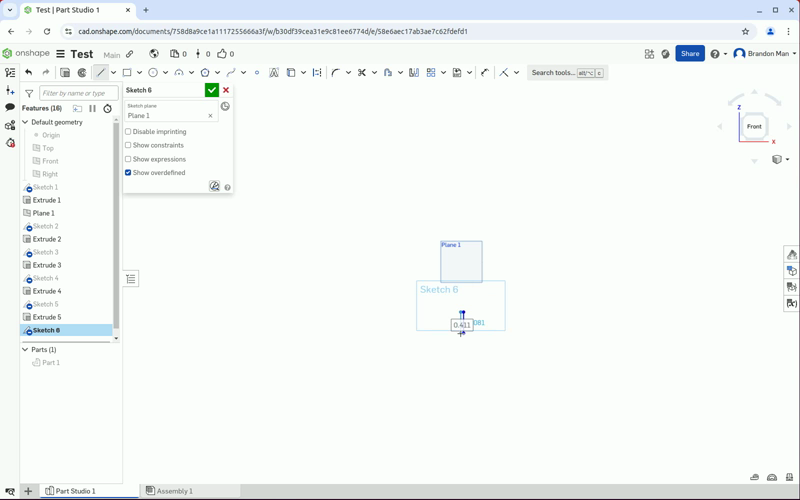
scroll(6)
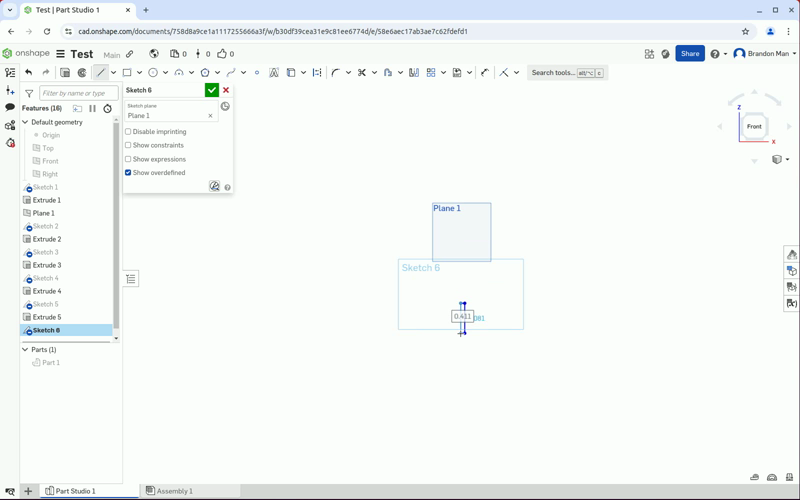
scroll(6)
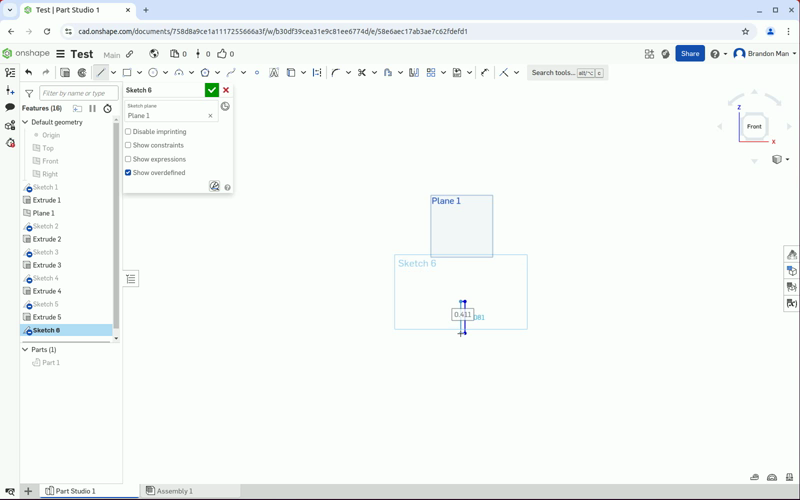
scroll(6)
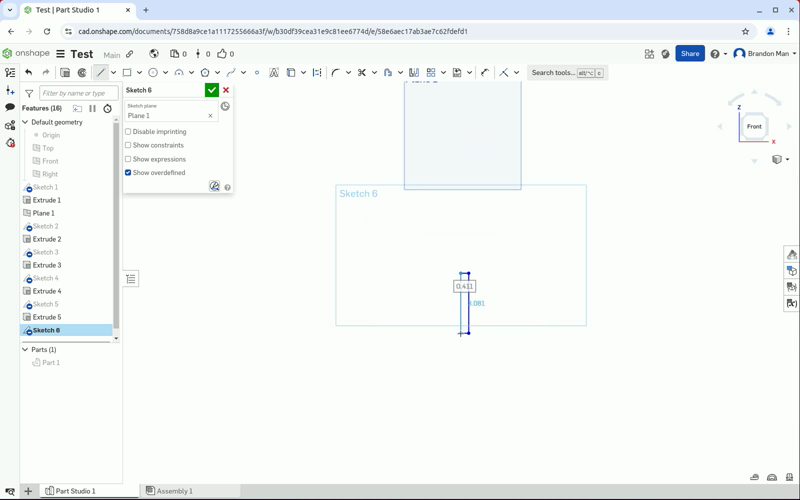
scroll(6)
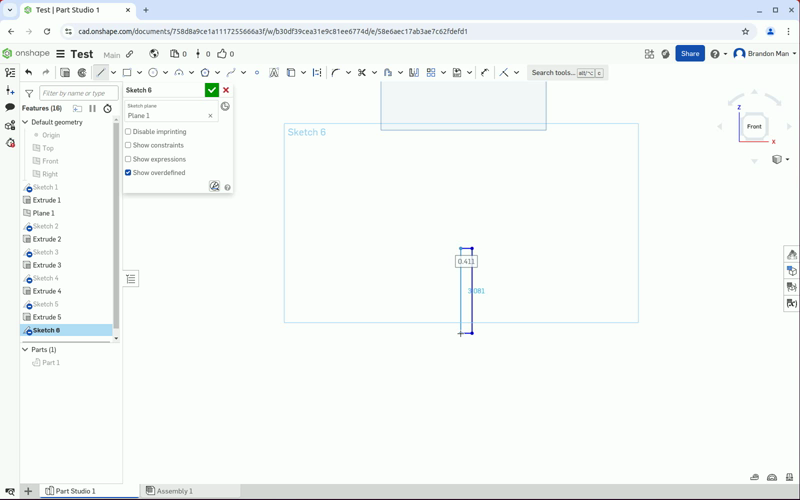
scroll(6)
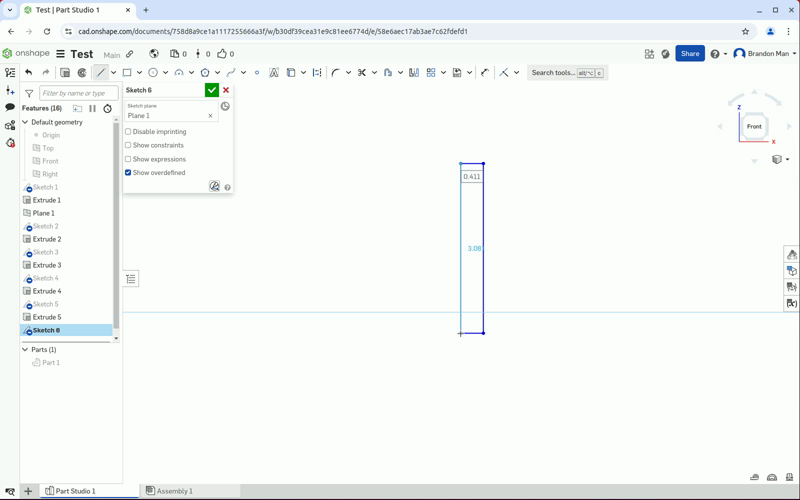
key_up(shift)
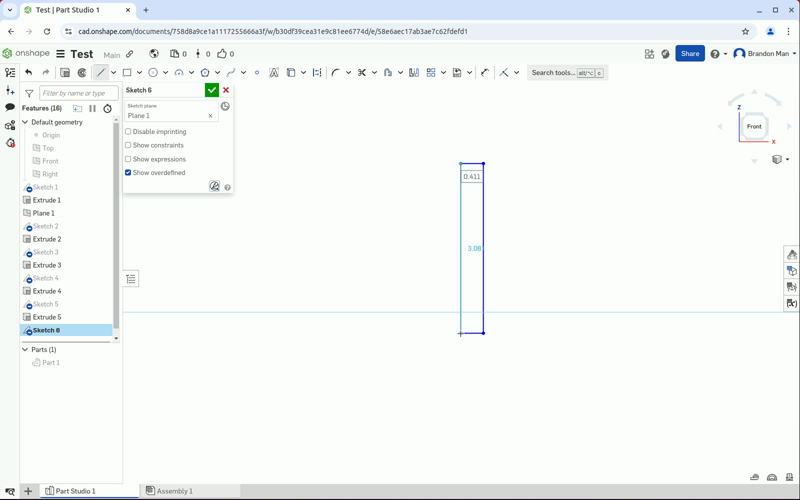
click(460, 333)
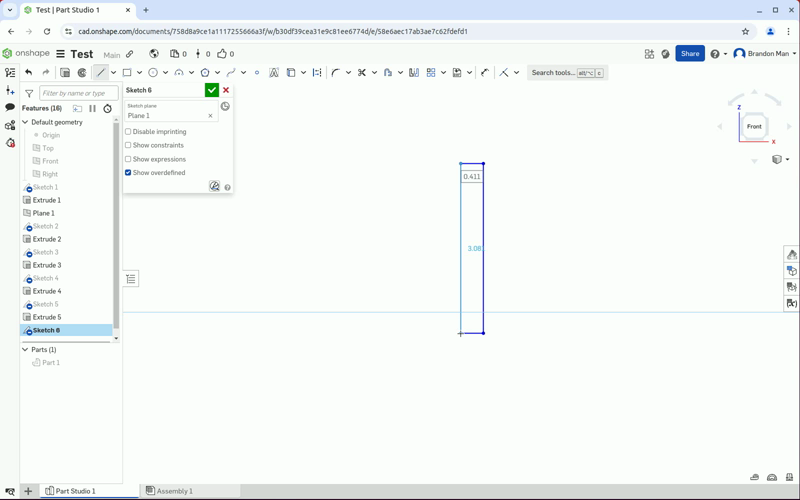
scroll(-6)
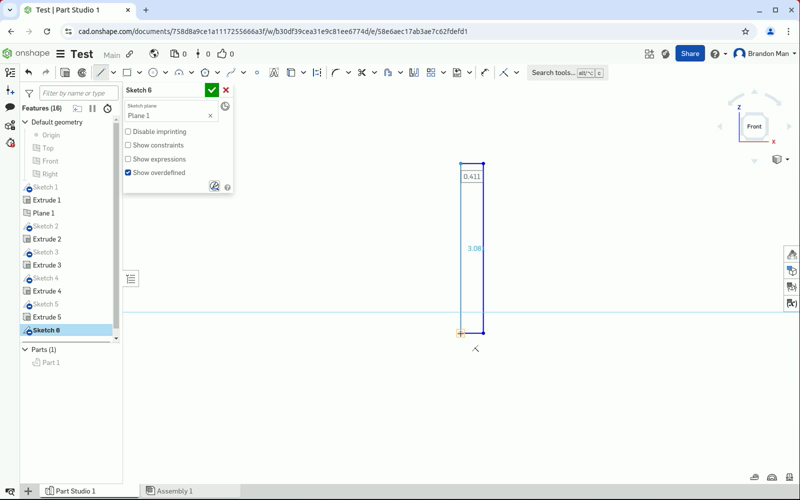
scroll(-6)
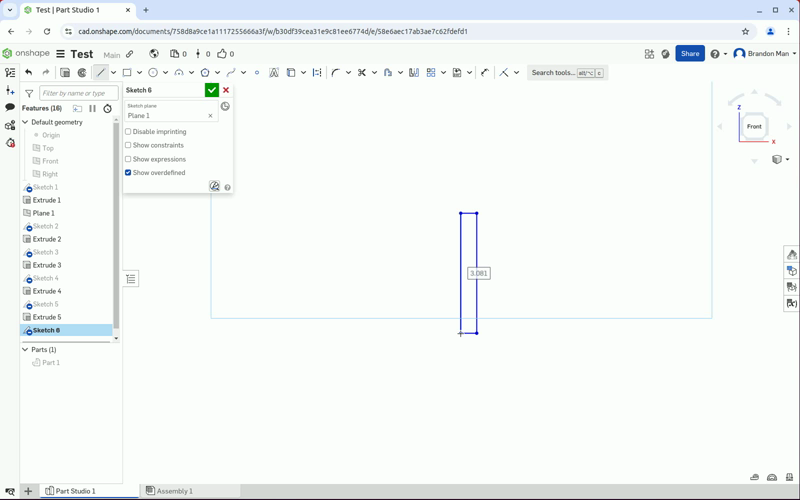
scroll(-6)
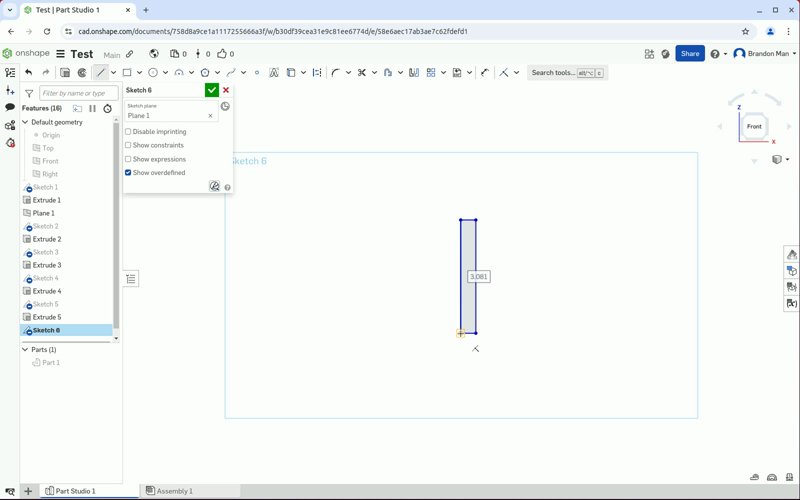
scroll(-6)
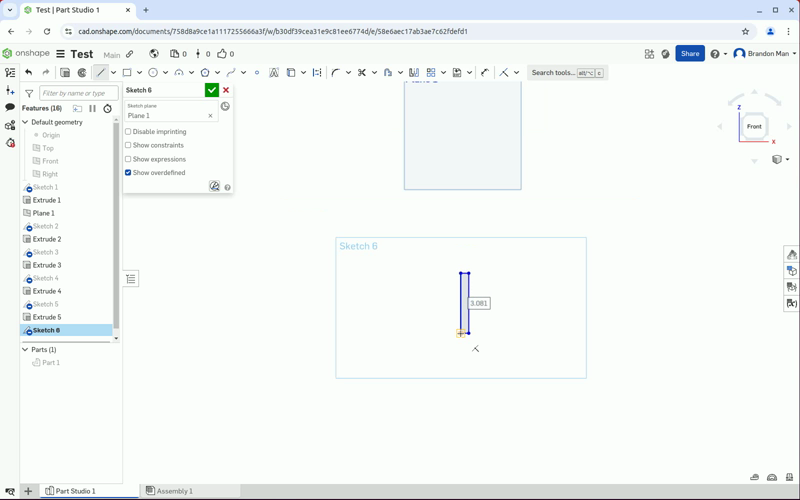
scroll(-6)
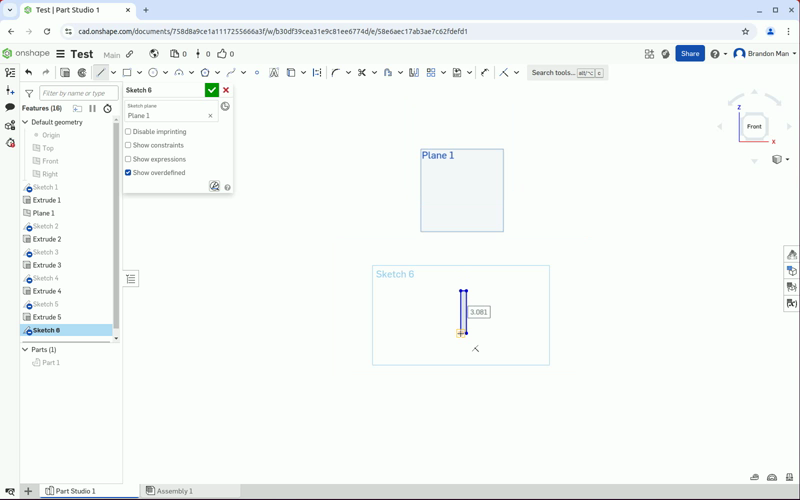
scroll(-6)
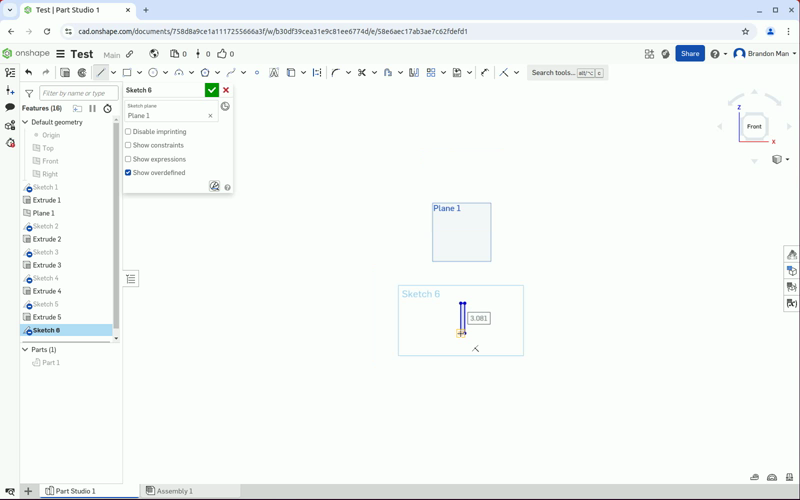
scroll(-6)
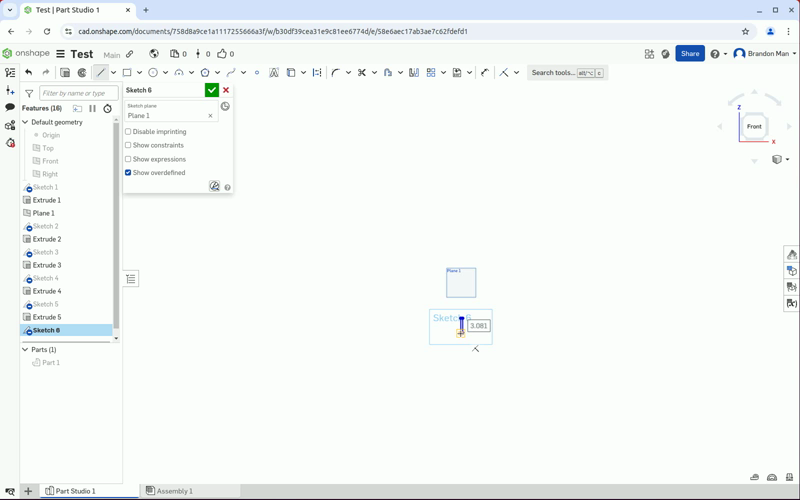
key(esc)
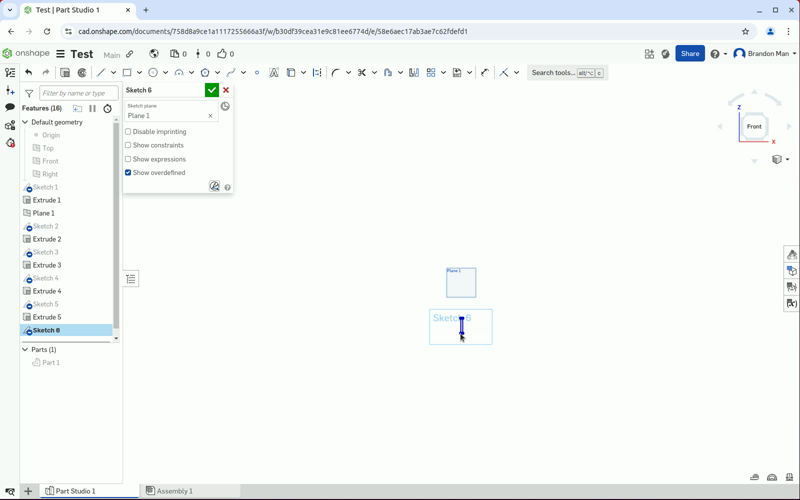
mouse_move(461, 331)
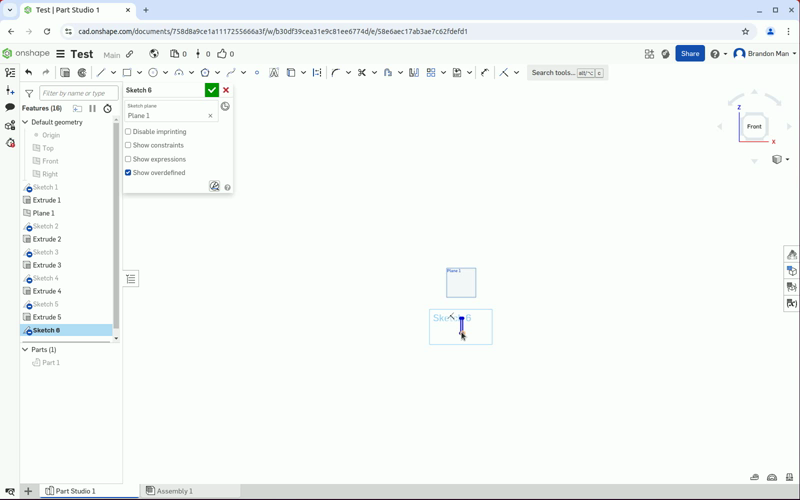
scroll(6)
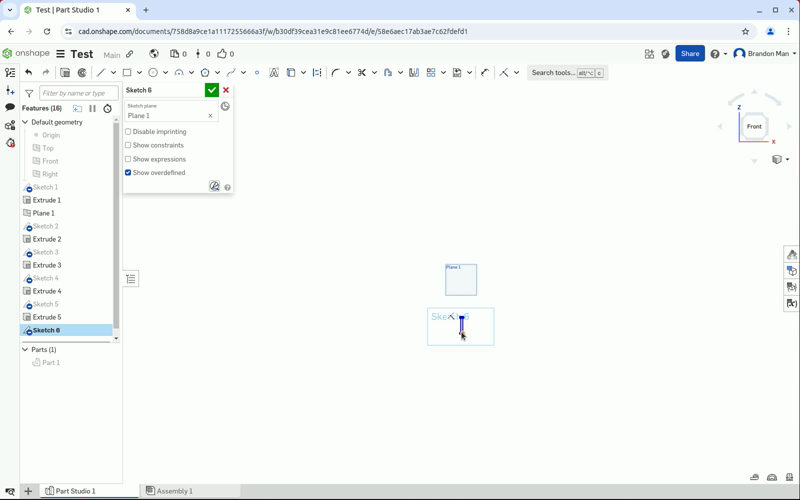
scroll(6)
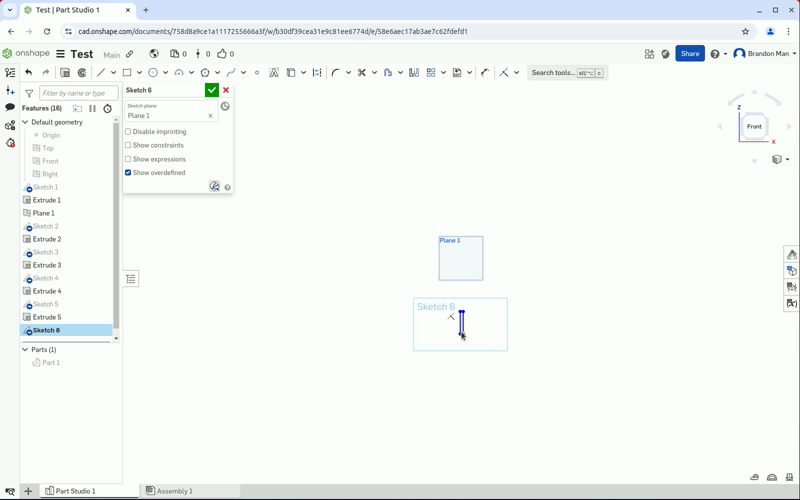
scroll(6)
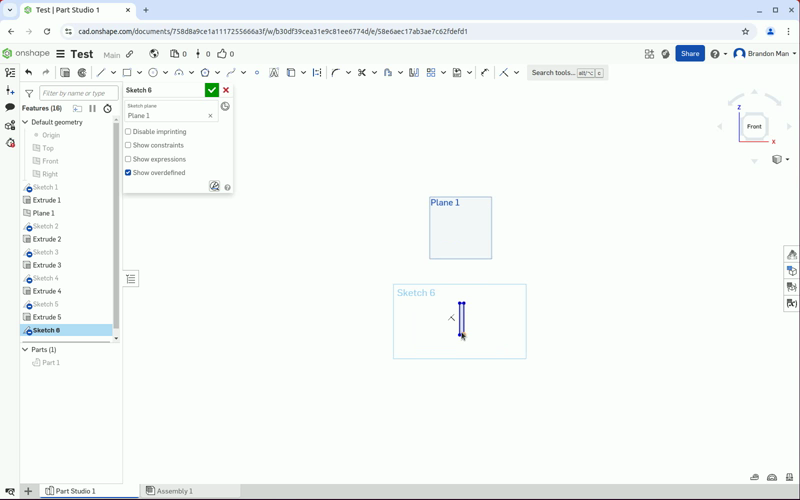
scroll(6)
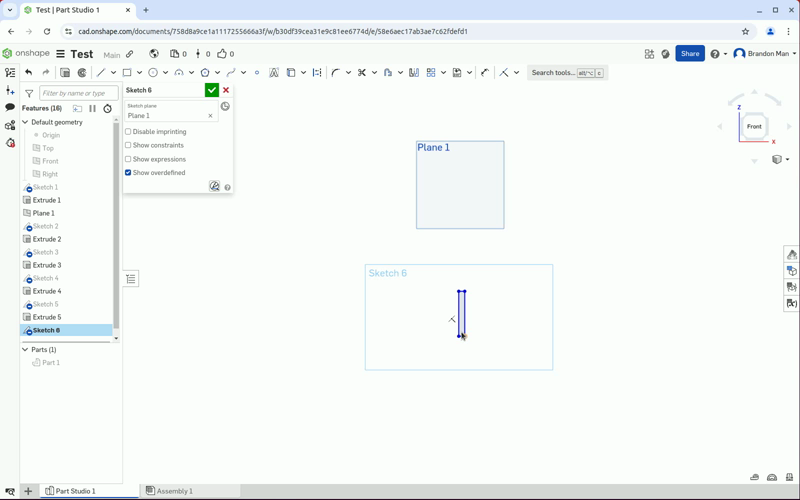
scroll(6)
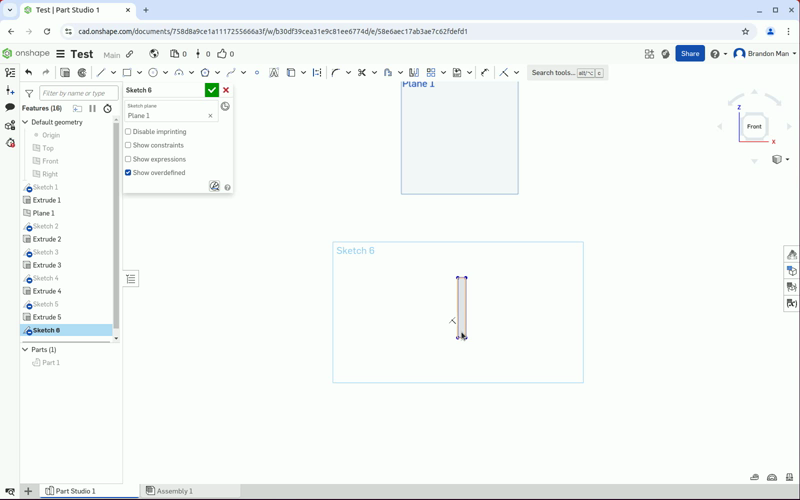
scroll(6)
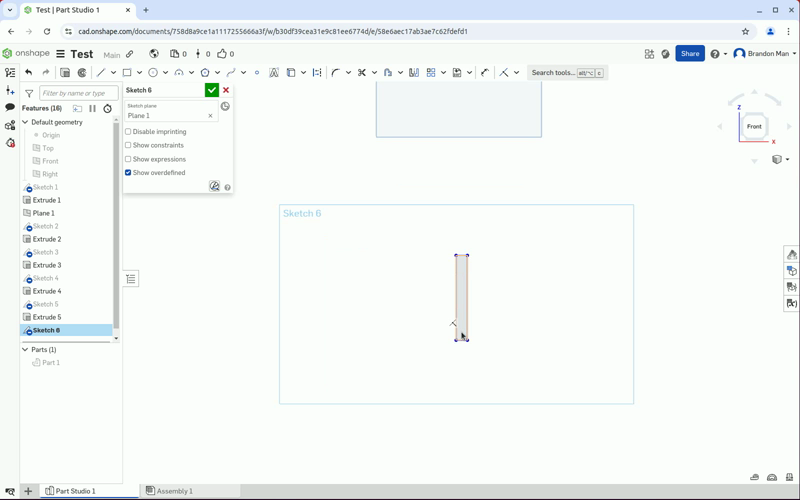
scroll(6)
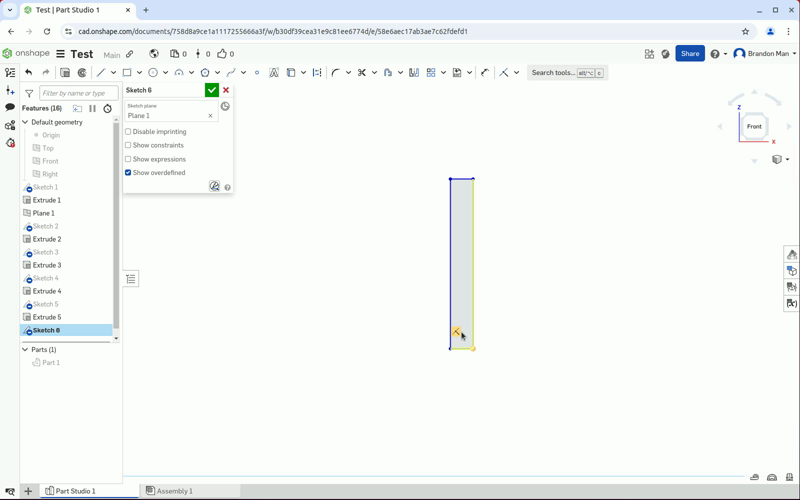
click(461, 331)
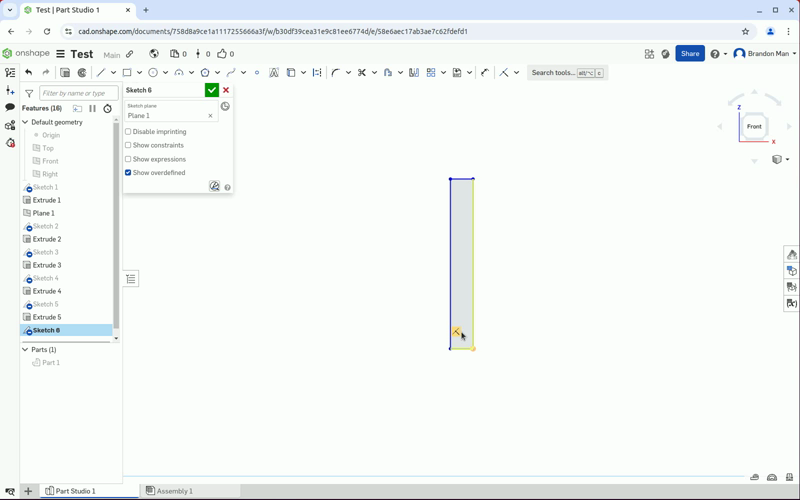
scroll(-6)
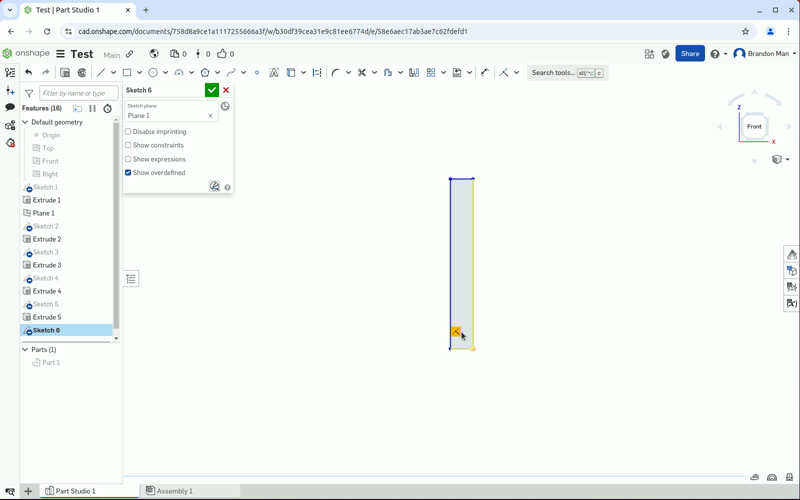
scroll(-6)
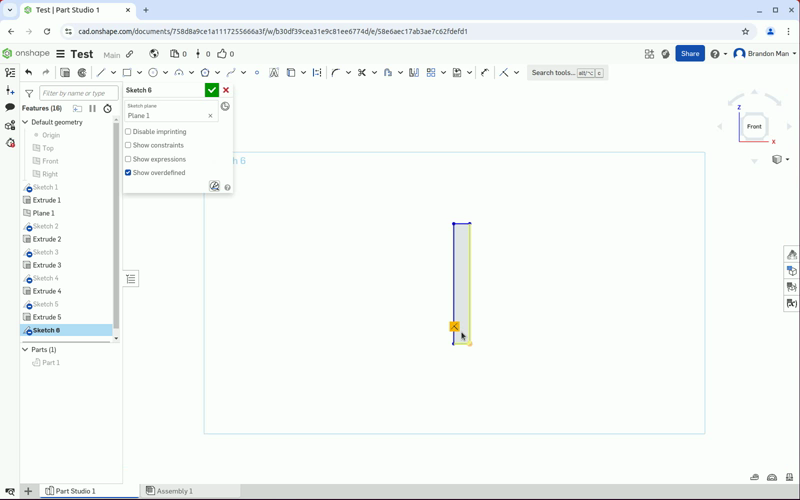
scroll(-6)
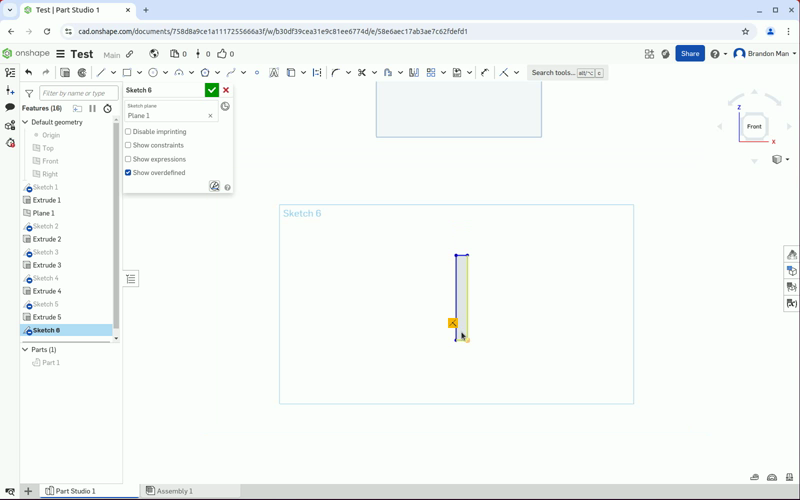
scroll(-6)
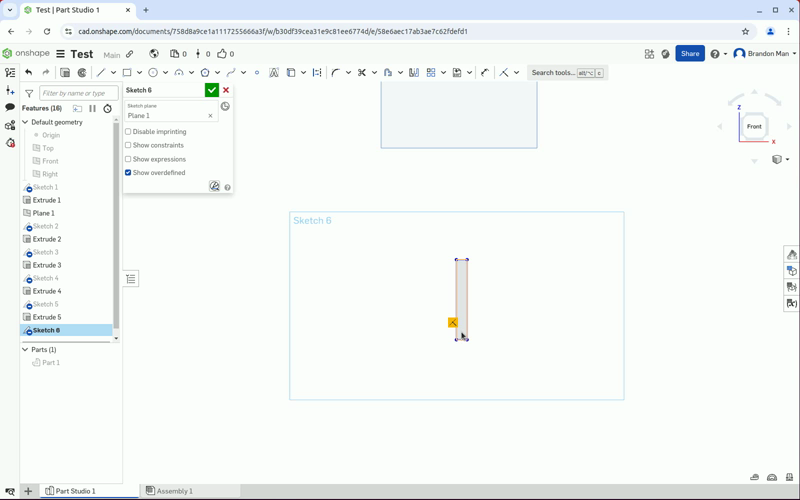
scroll(-6)
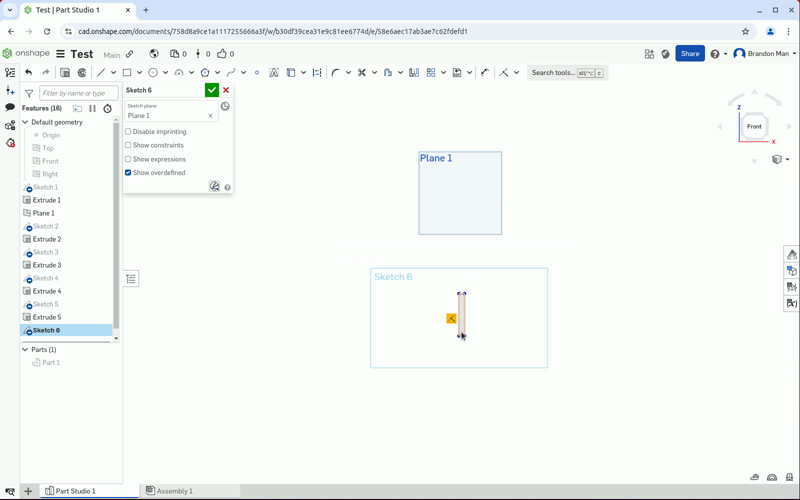
scroll(-6)
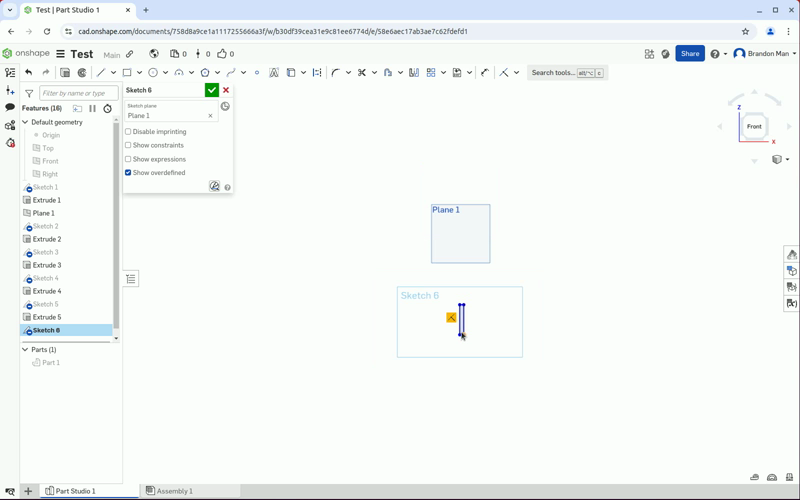
scroll(-6)
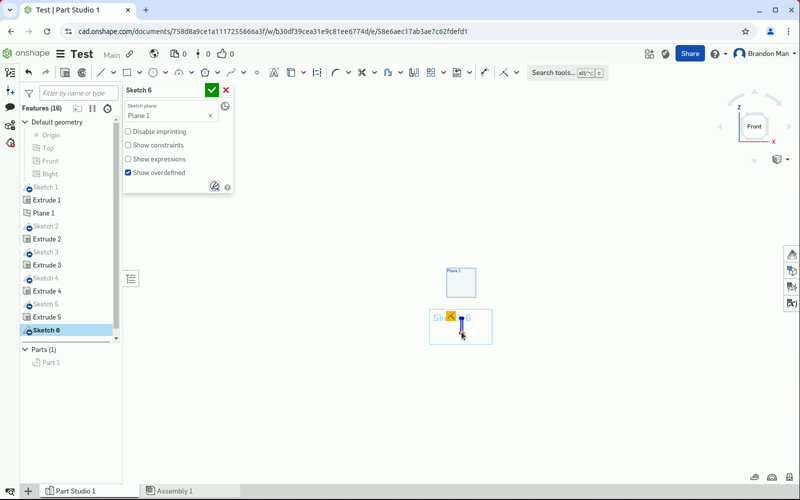
mouse_move(73, 352)
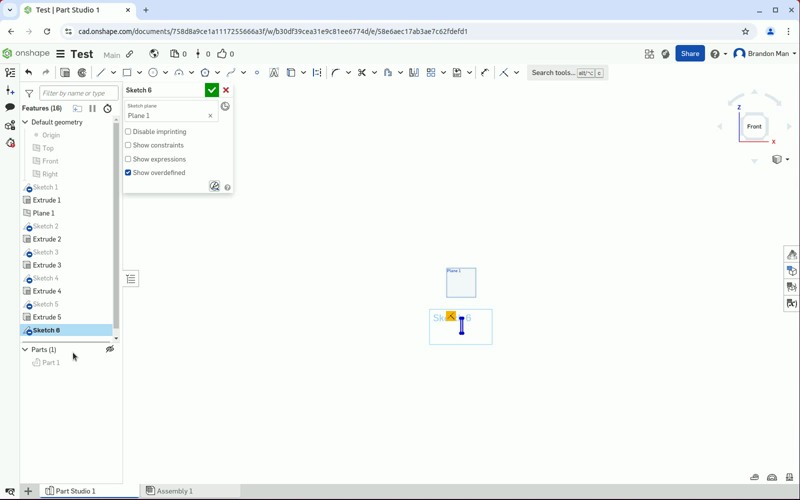
key(shift+y)
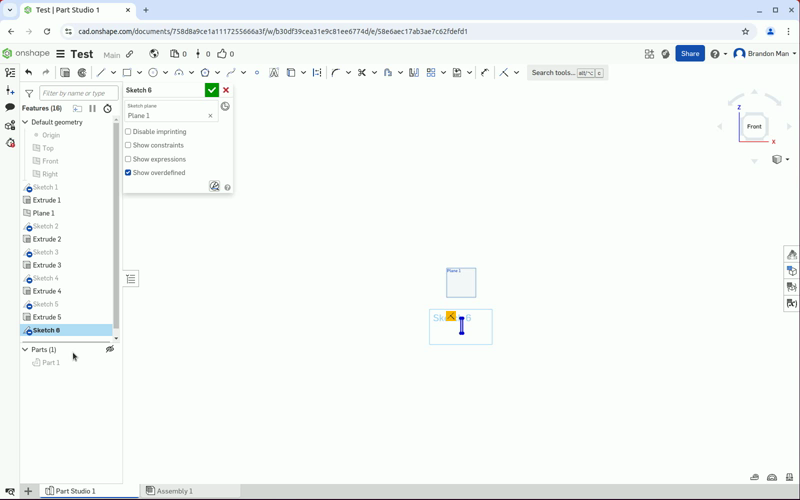
key(shift+e)
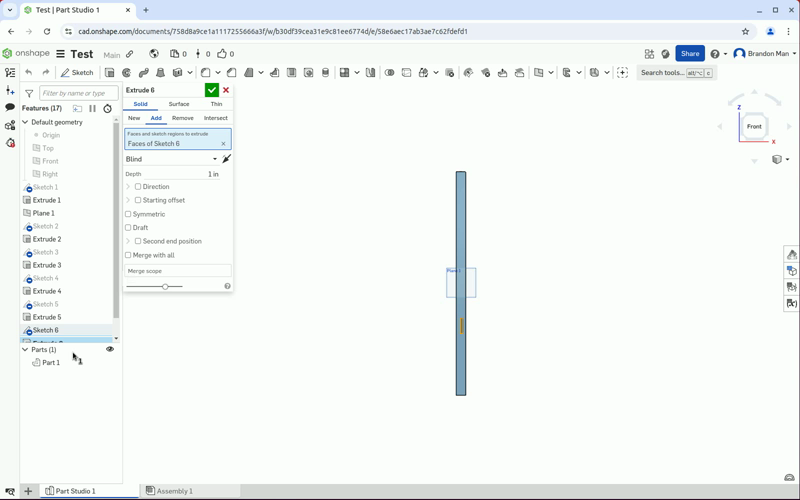
mouse_move(143, 106)
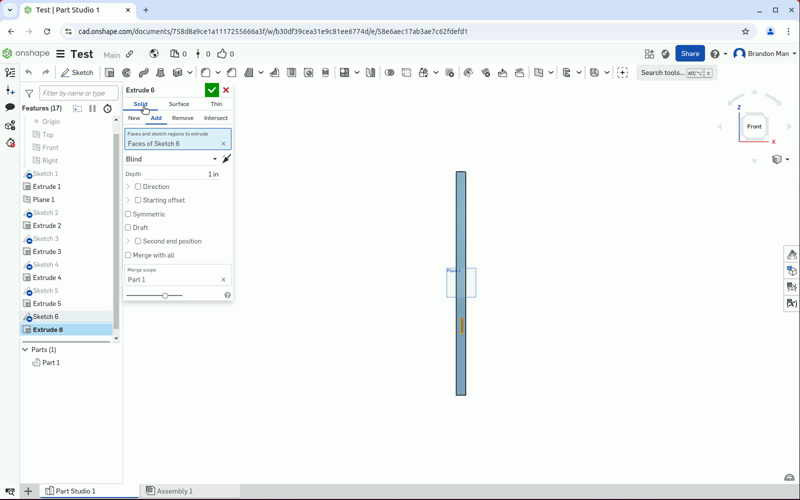
click(143, 106)
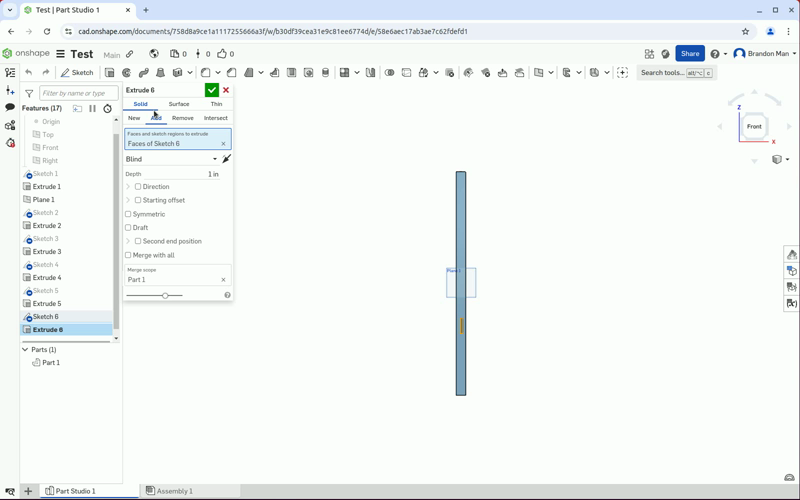
mouse_move(186, 120)
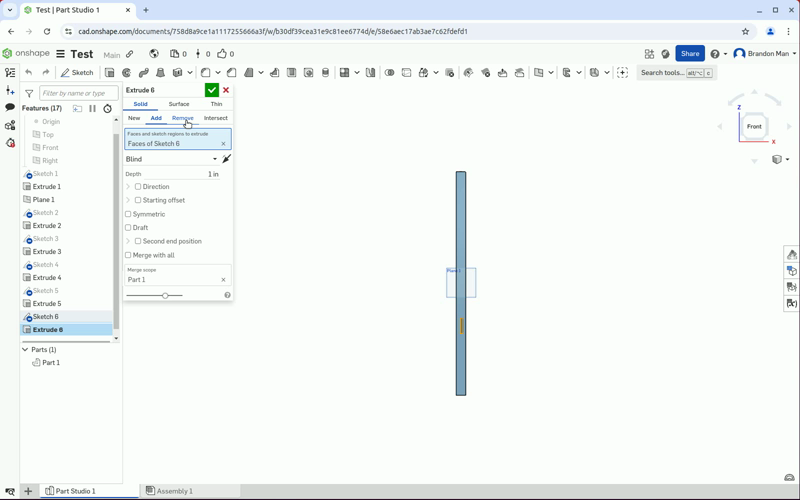
click(186, 120)
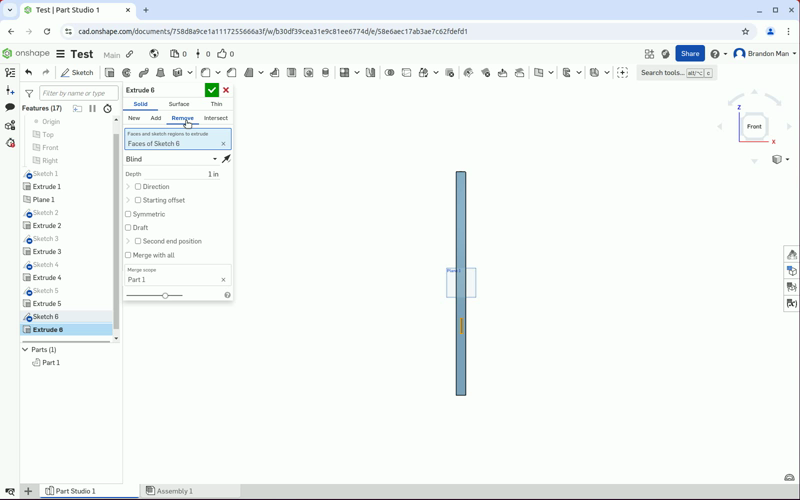
key(tab, 4)
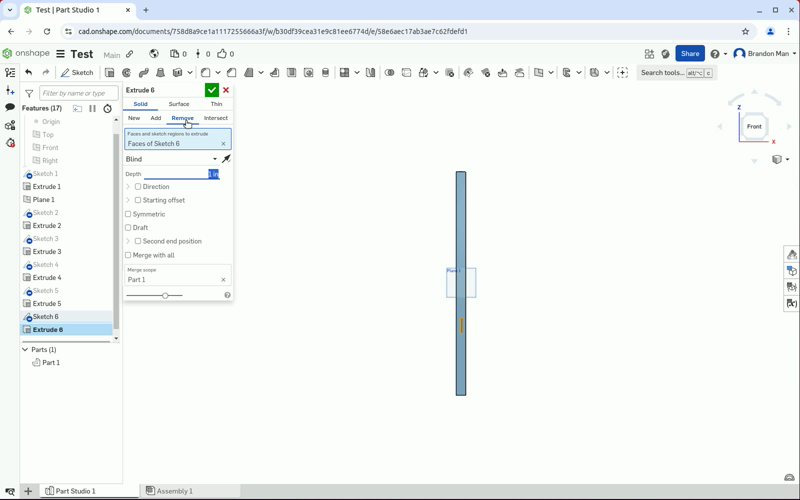
text(0.722)
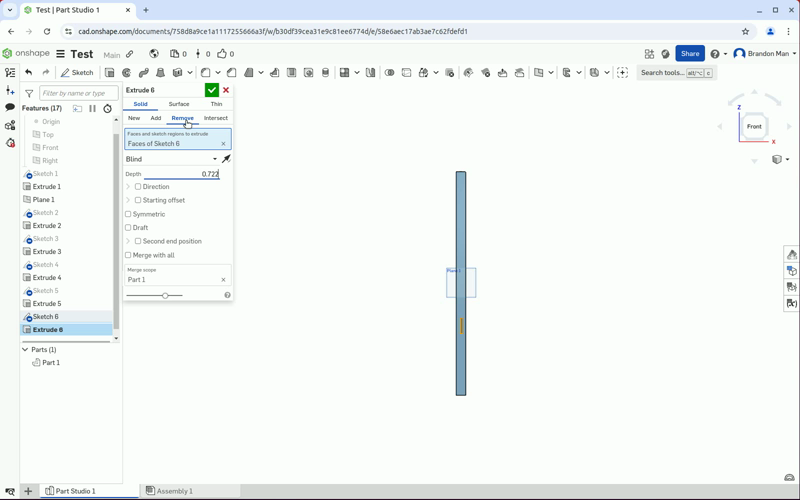
key(tab, 6)
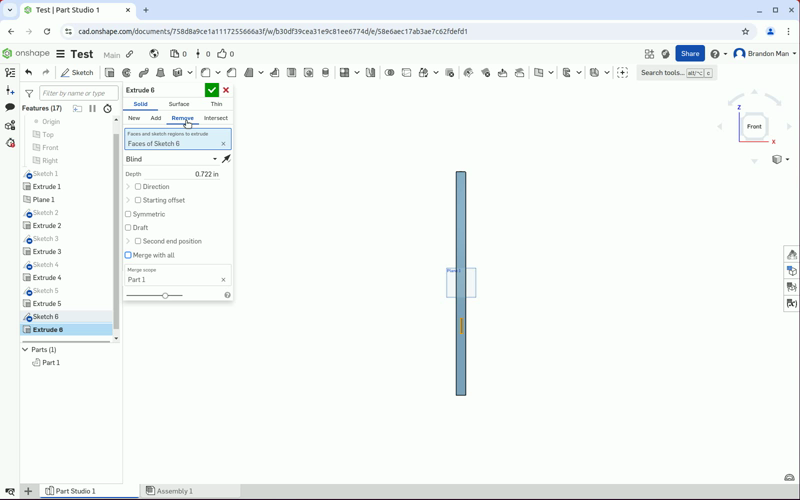
key(space)
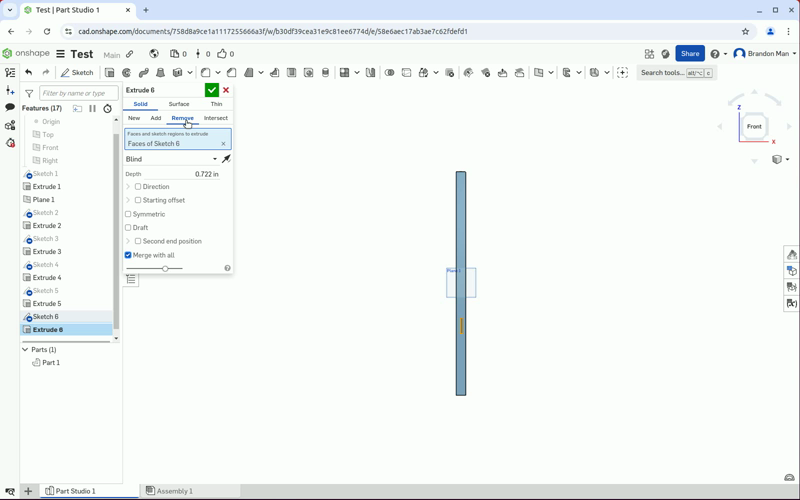
key(enter)
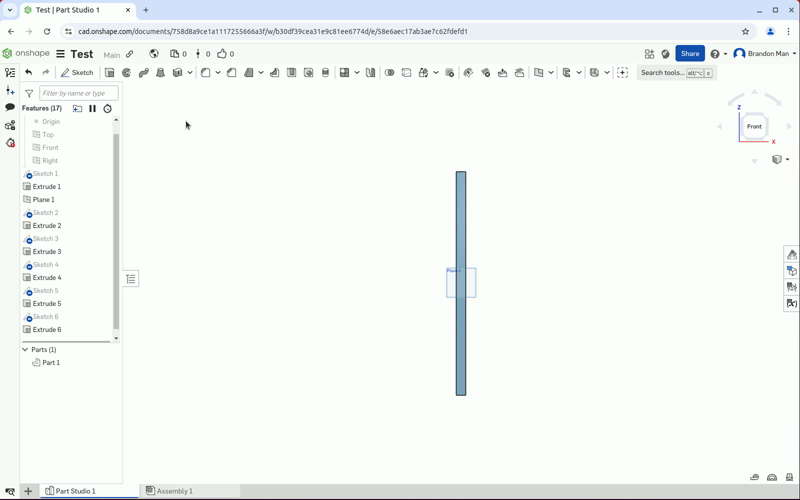
key(shift+h)
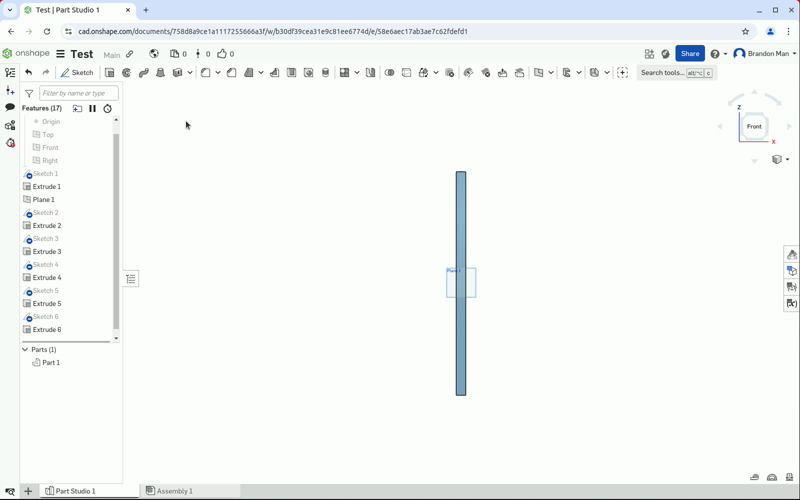
key(shift+h)
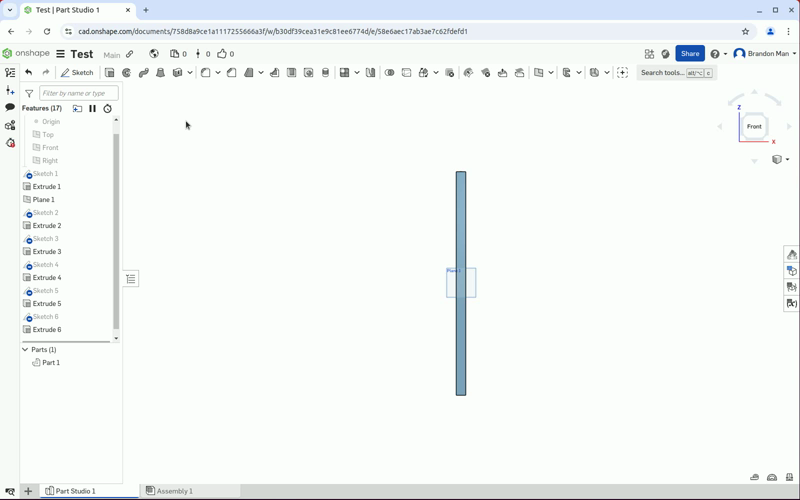
mouse_move(69, 176)
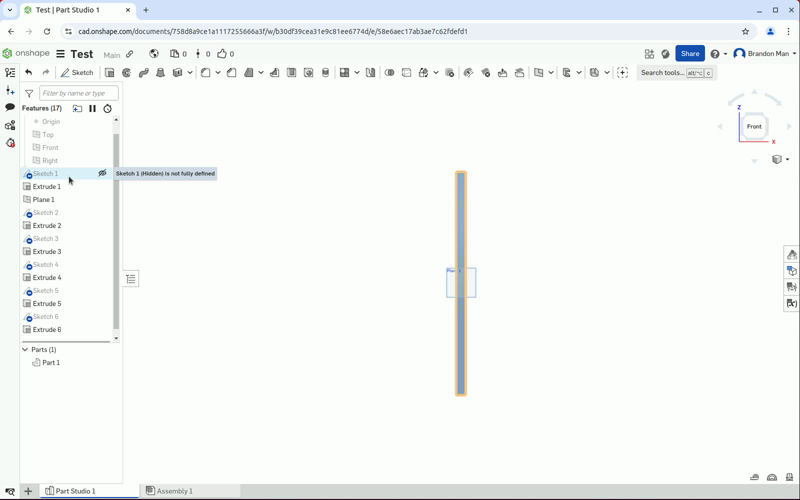
click(69, 176)
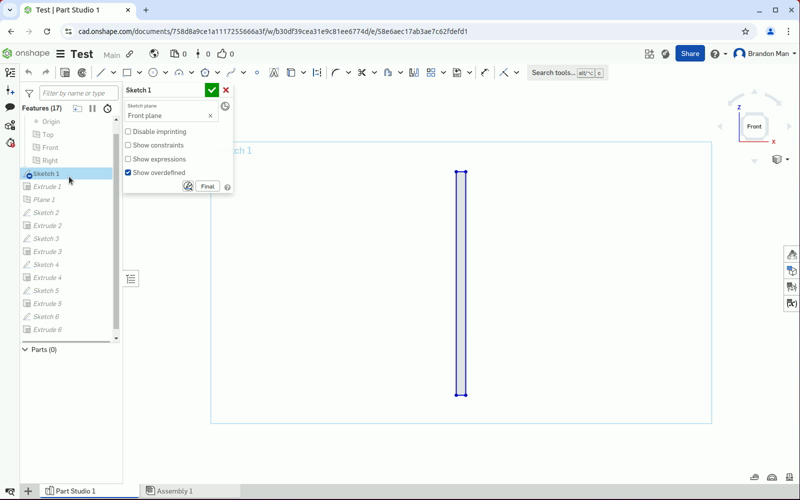
mouse_move(229, 92)
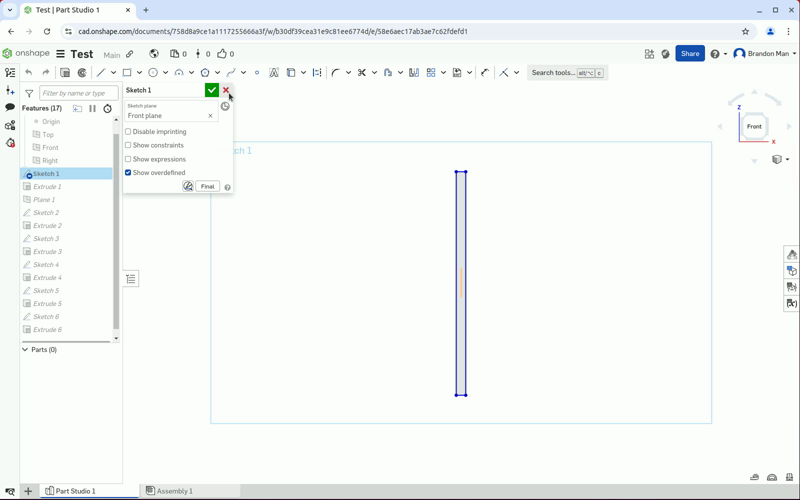
click(229, 92)
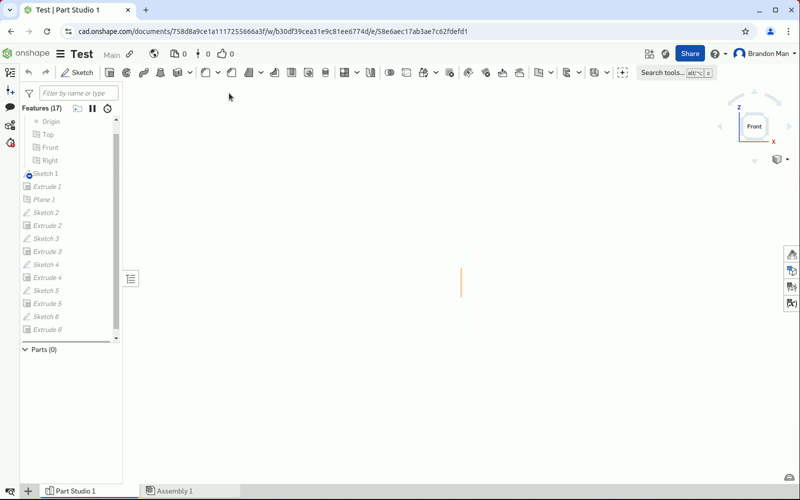
key(shift+s)
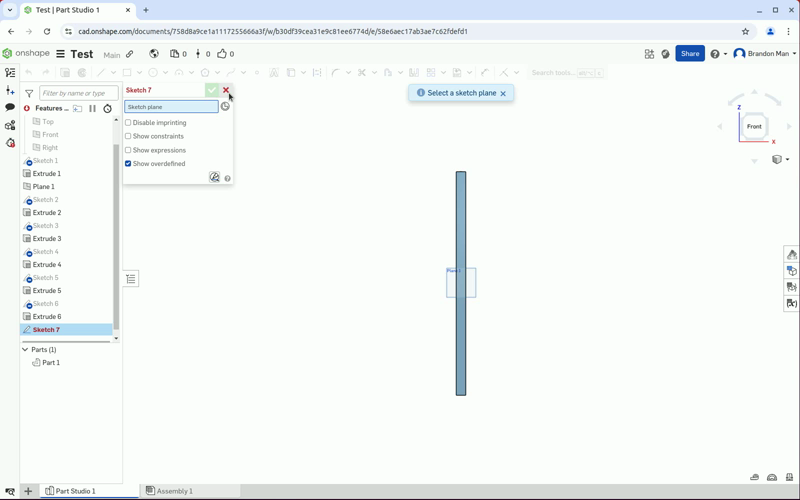
mouse_move(69, 189)
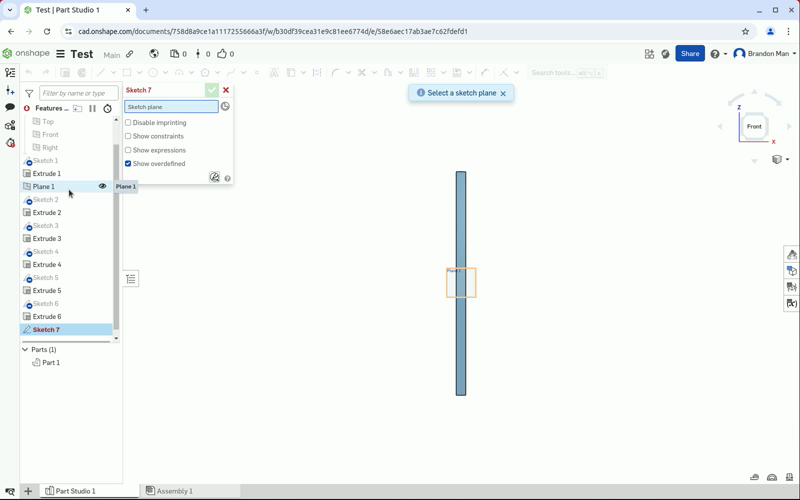
click(69, 189)
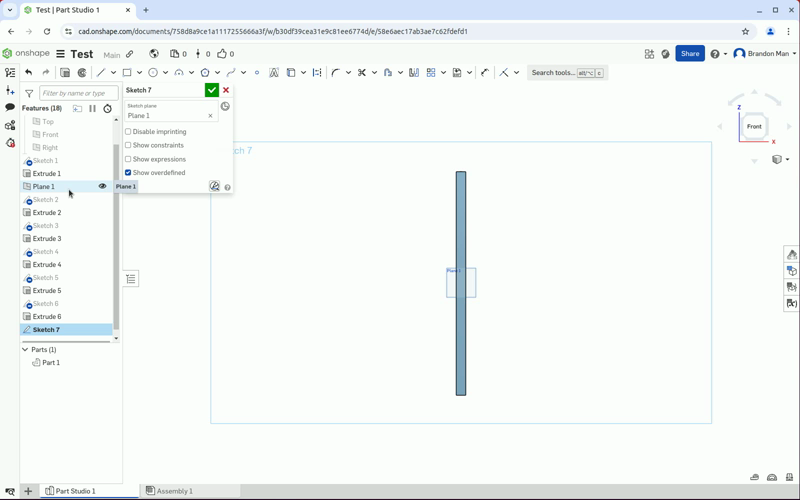
mouse_move(73, 352)
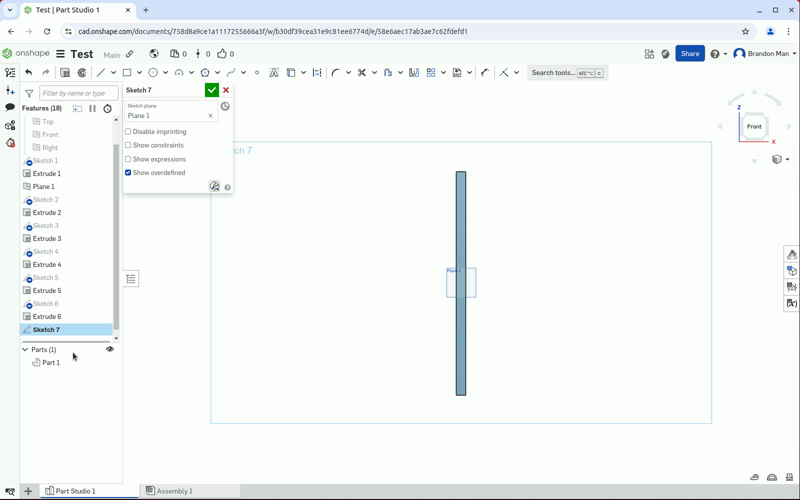
key(y)
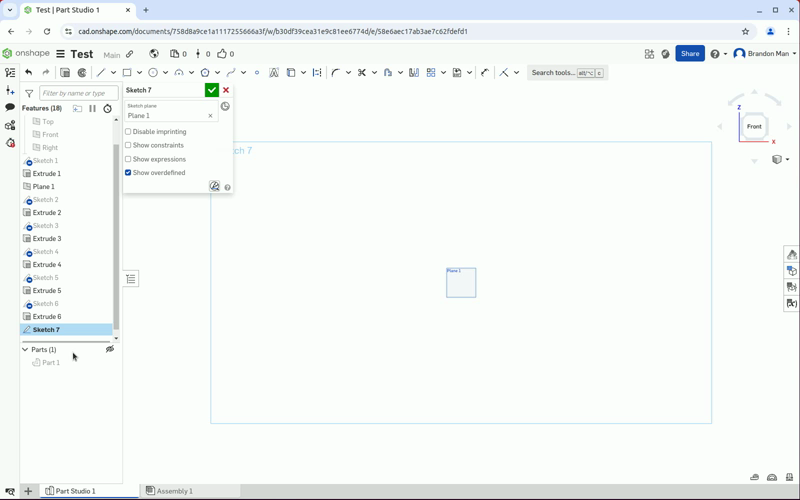
key(l)
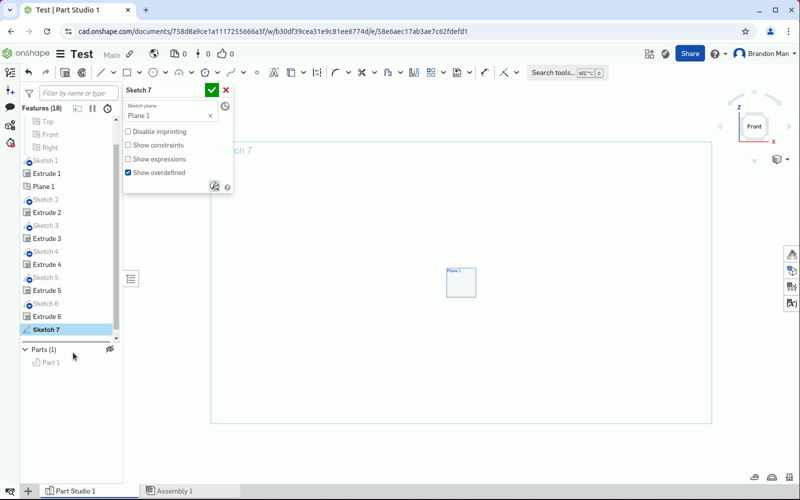
key_down(shift)
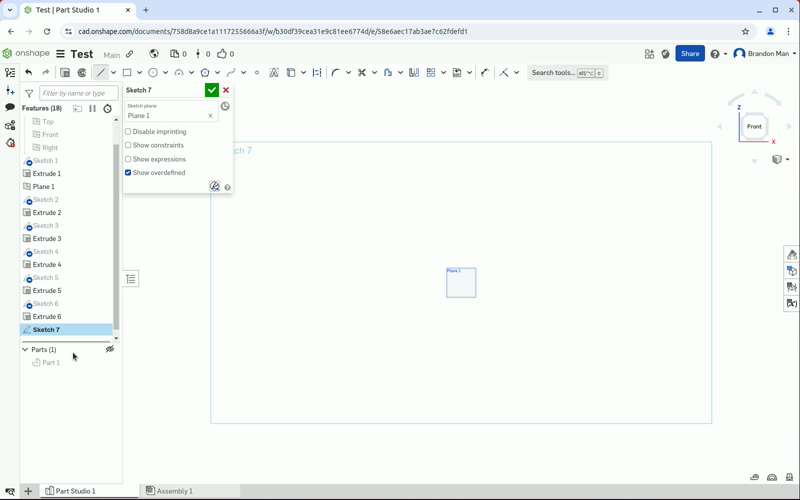
mouse_move(460, 206)
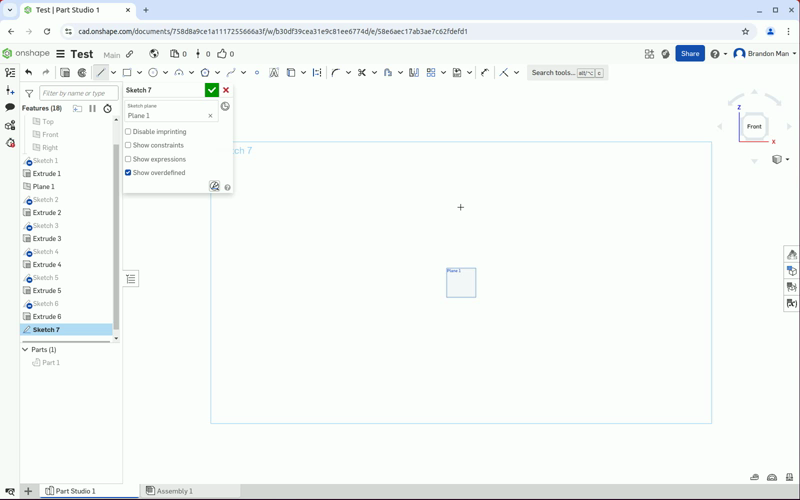
click(460, 206)
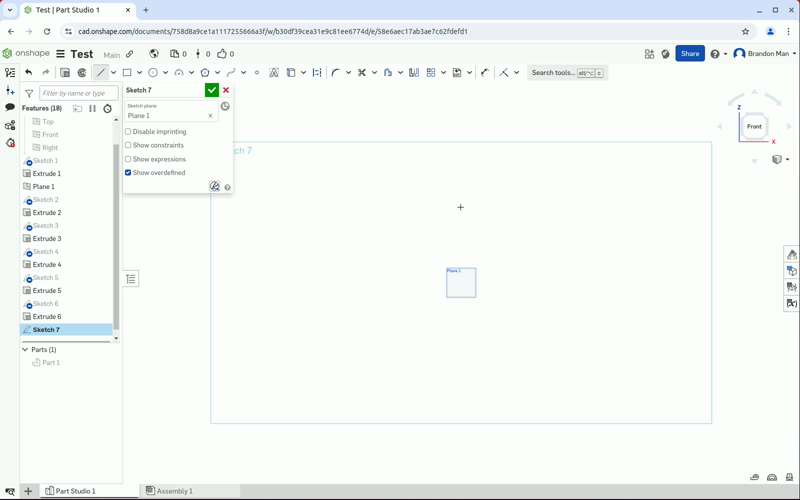
key_up(shift)
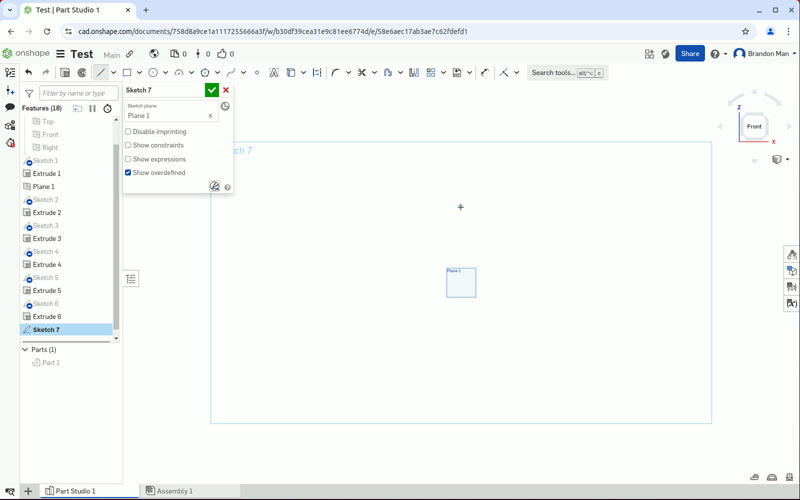
key_down(shift)
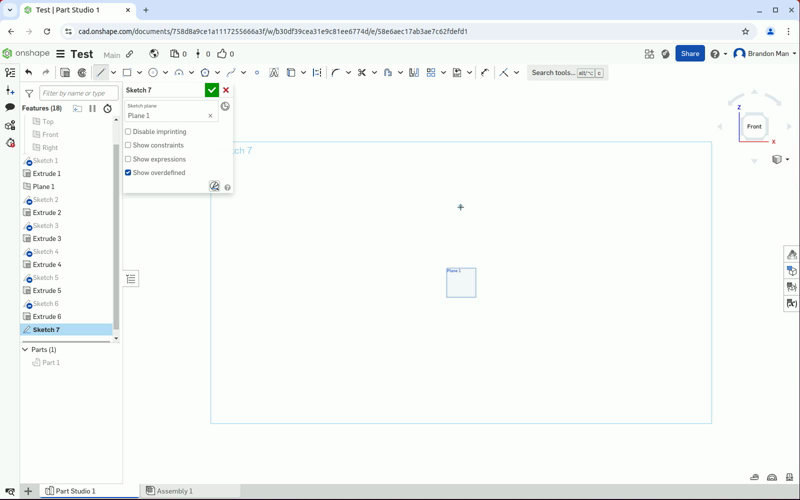
mouse_move(490, 206)
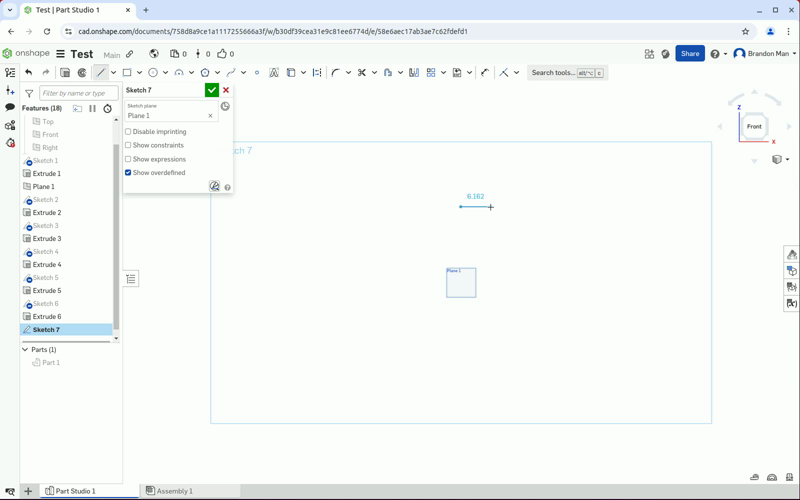
mouse_move(462, 206)
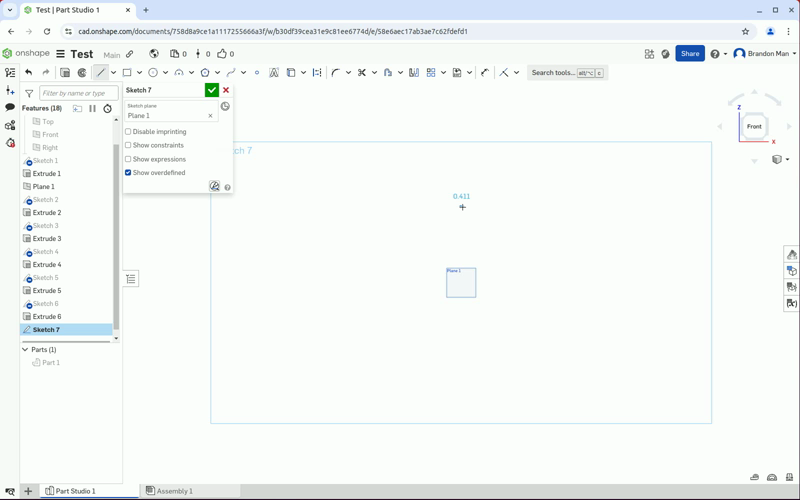
scroll(6)
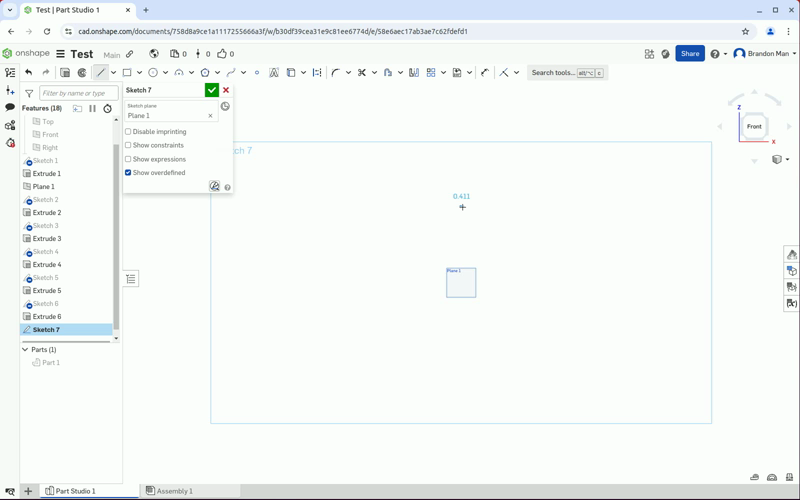
scroll(6)
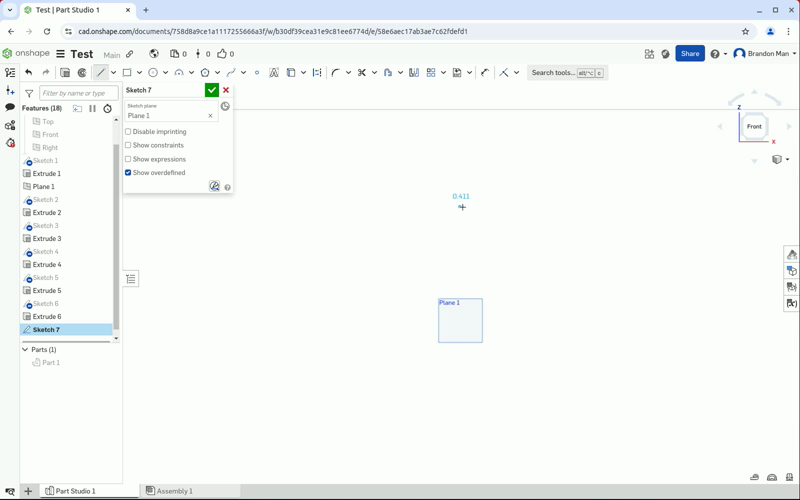
scroll(6)
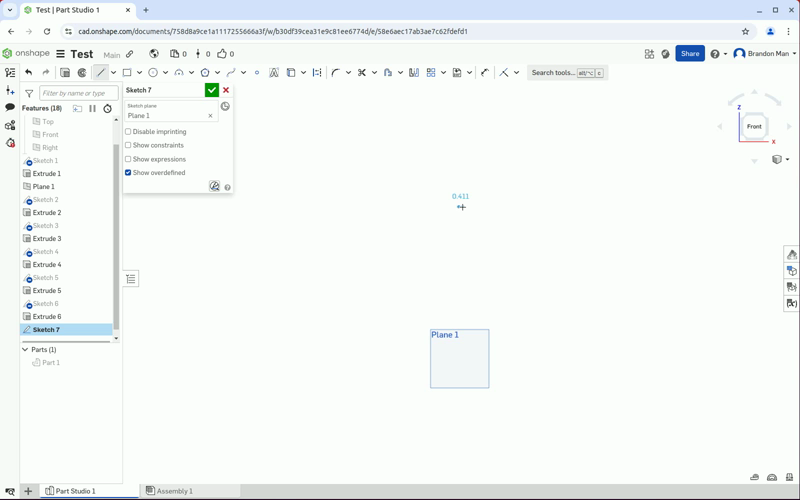
scroll(6)
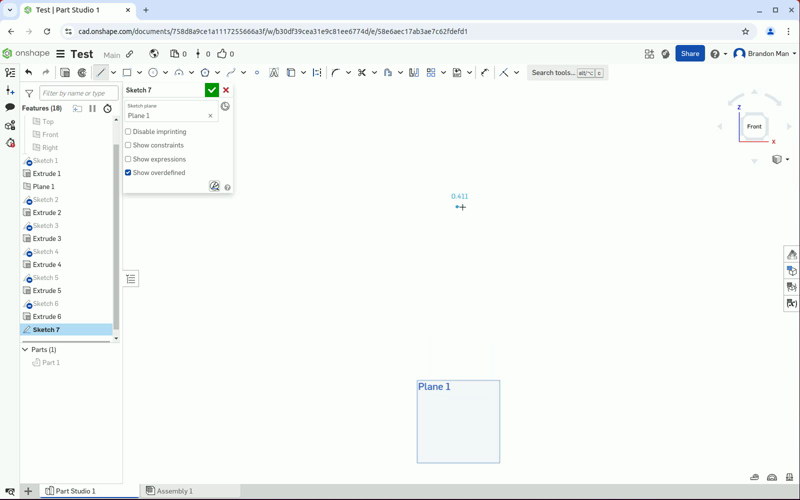
scroll(6)
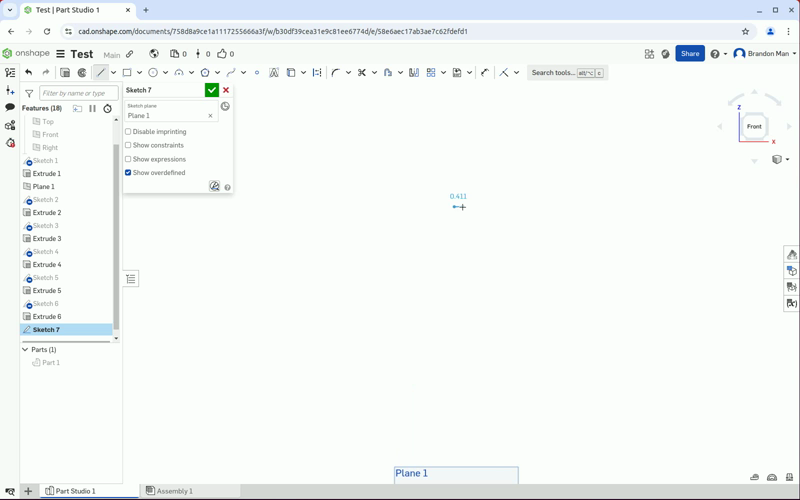
scroll(6)
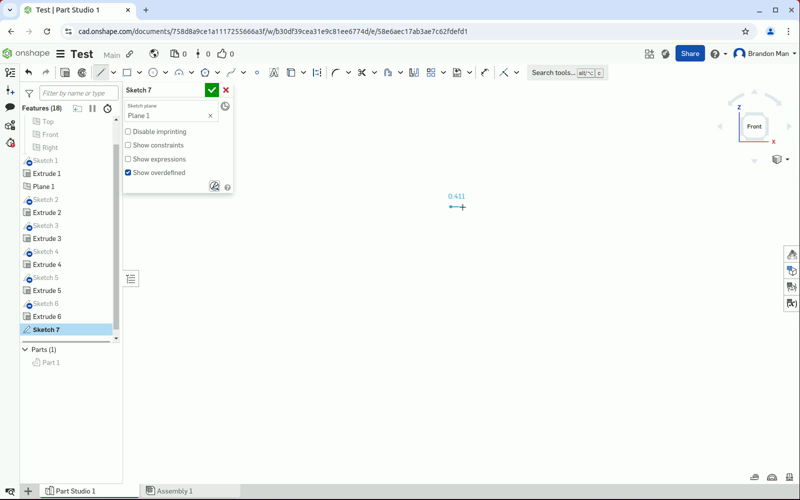
scroll(6)
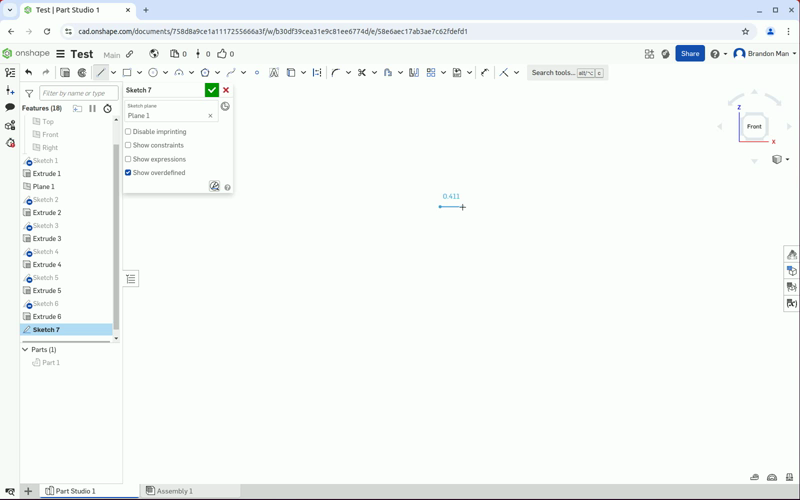
click(462, 206)
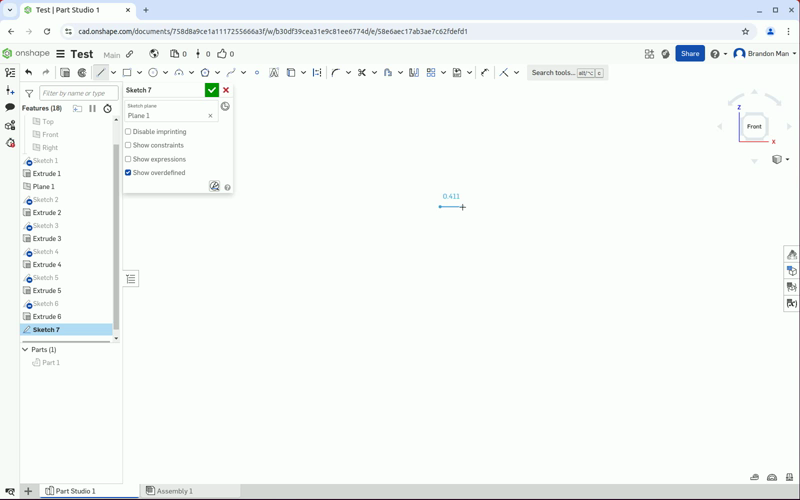
scroll(-6)
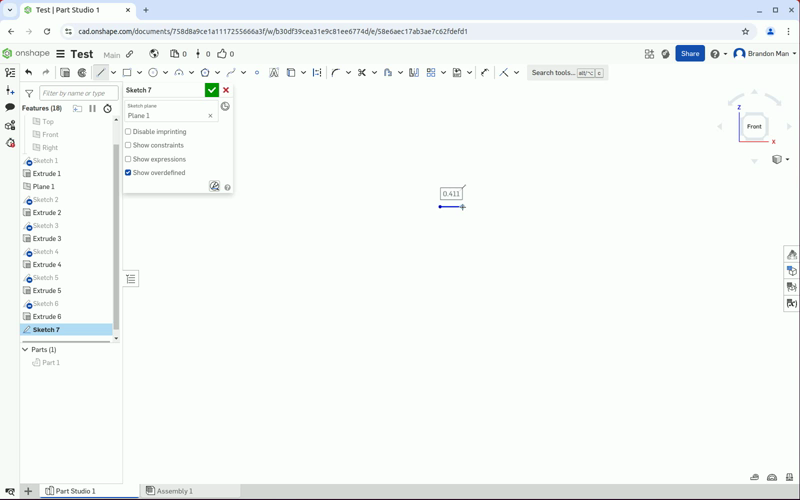
scroll(-6)
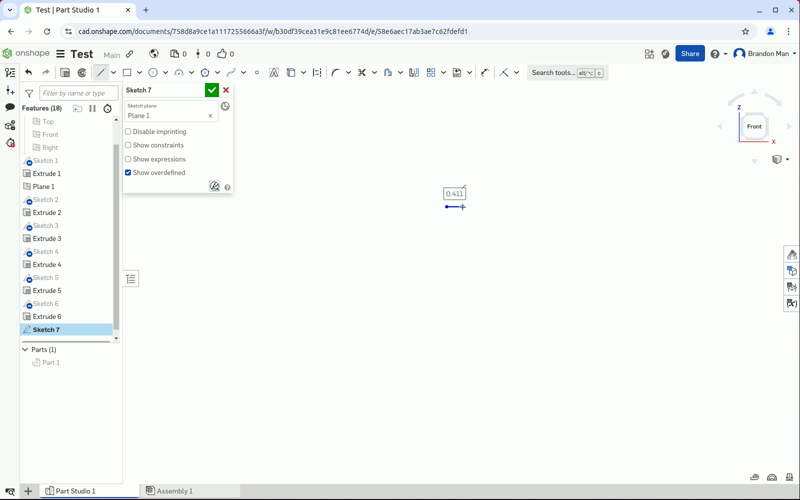
scroll(-6)
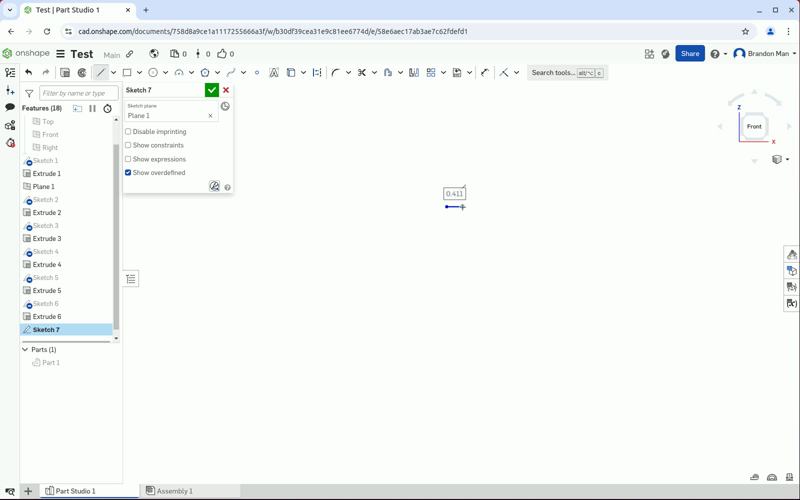
scroll(-6)
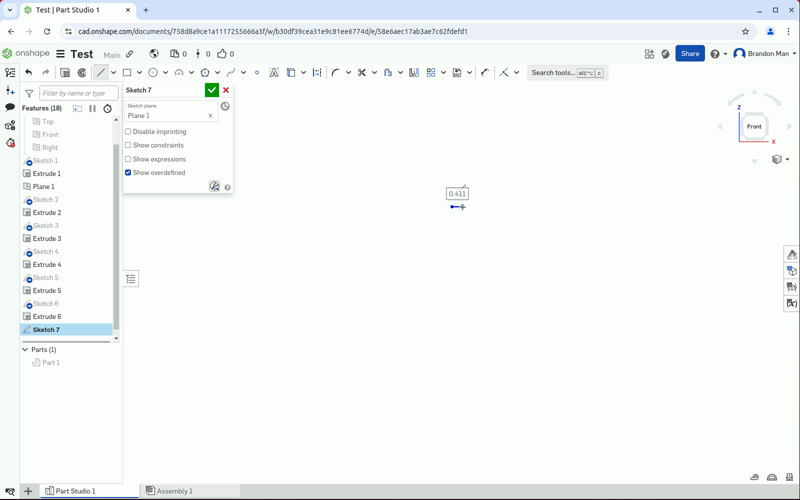
scroll(-6)
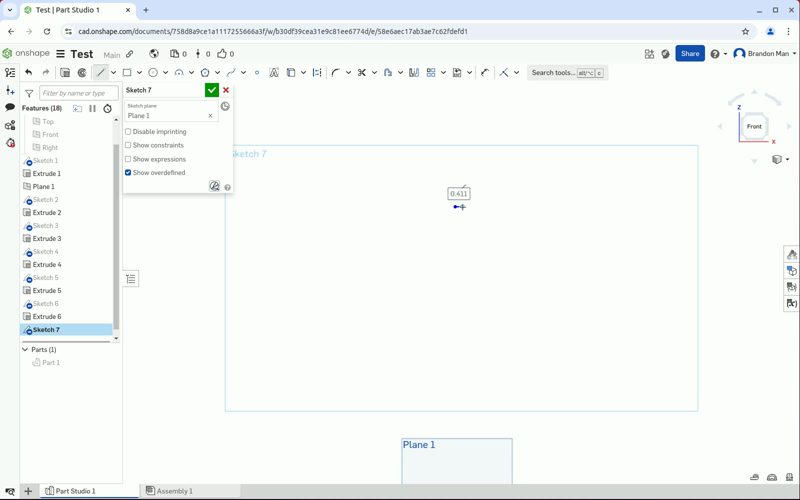
scroll(-6)
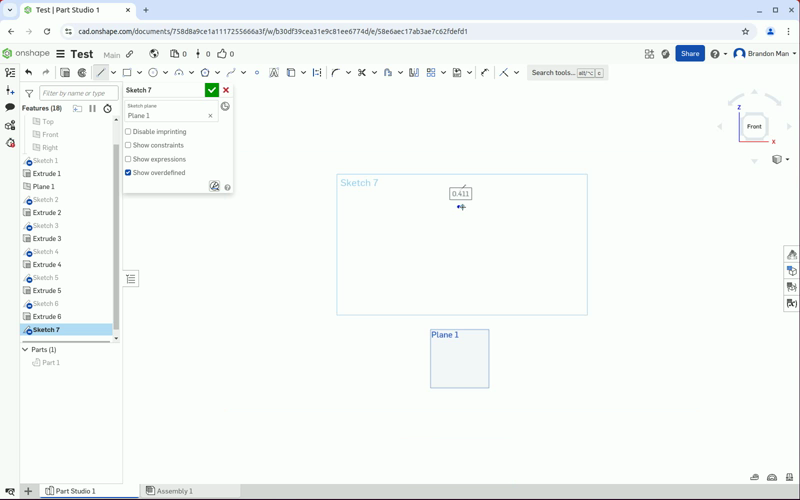
scroll(-6)
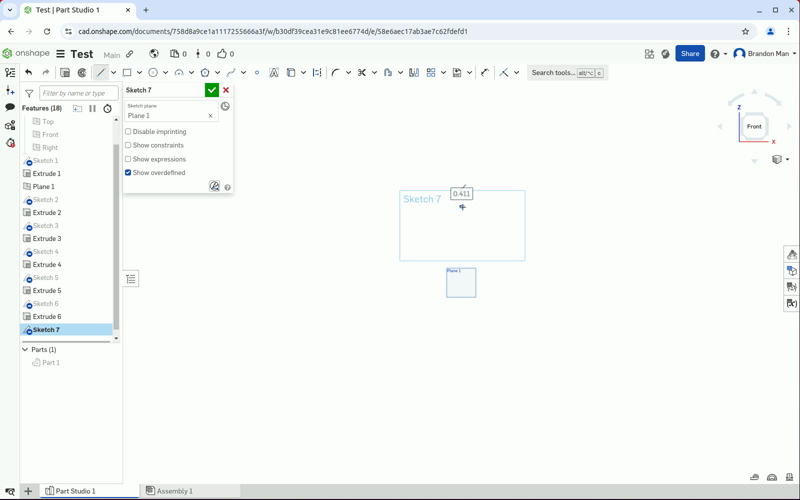
key_up(shift)
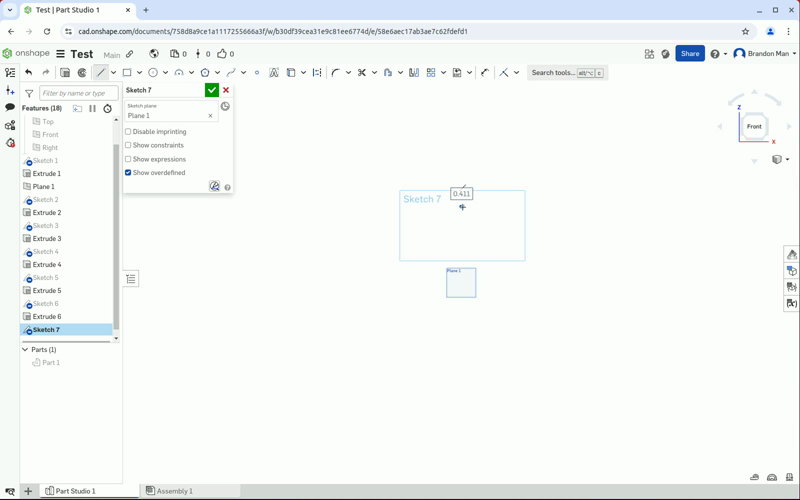
key_down(shift)
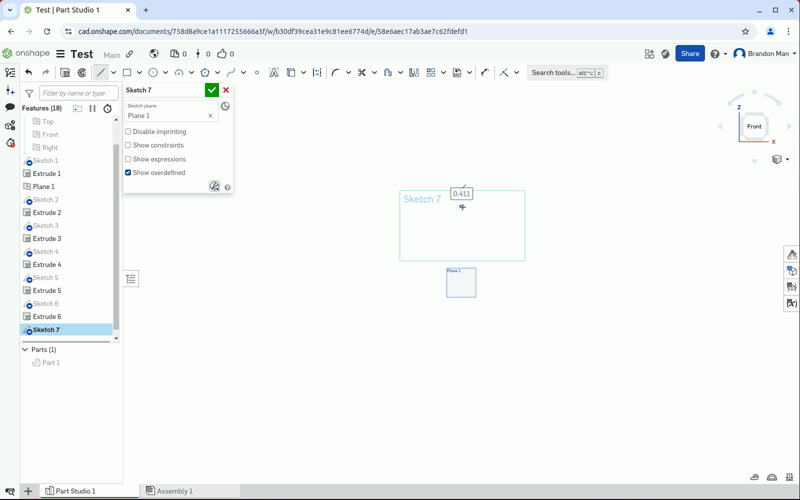
mouse_move(492, 206)
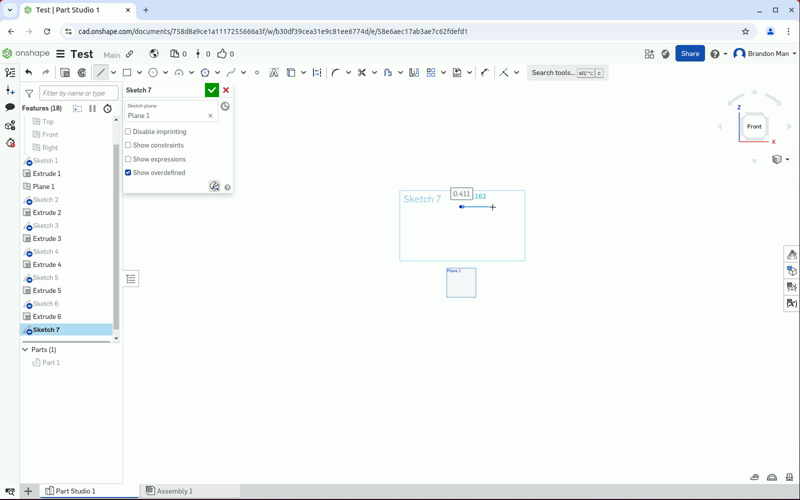
mouse_move(462, 191)
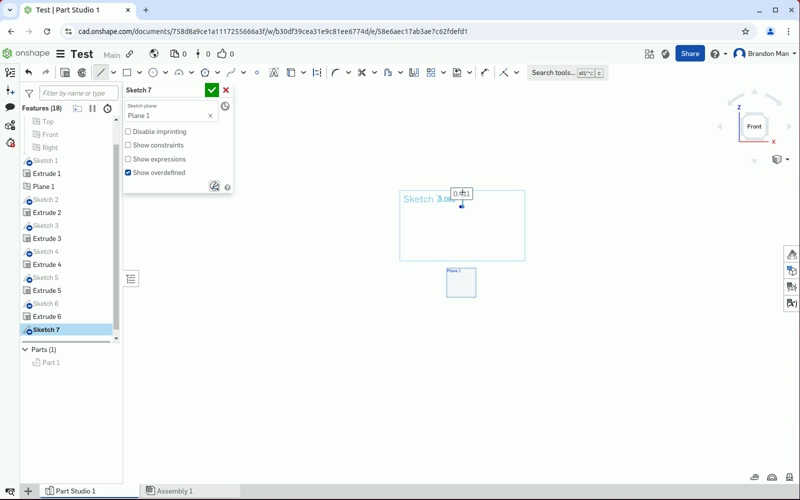
click(462, 191)
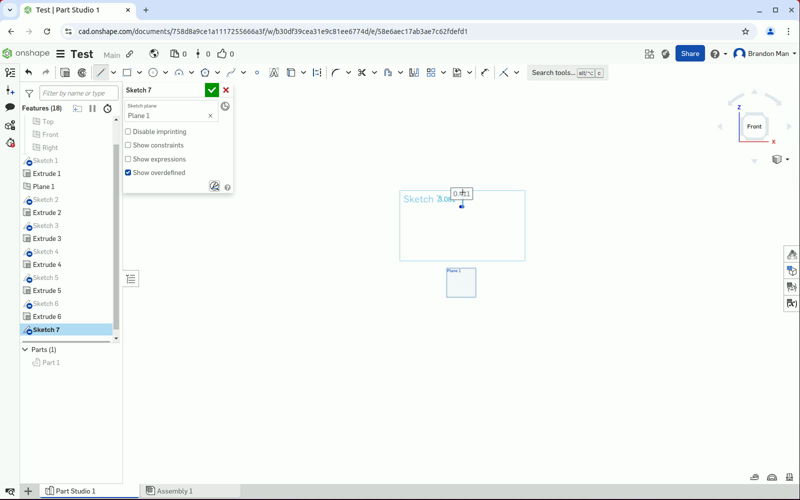
key_up(shift)
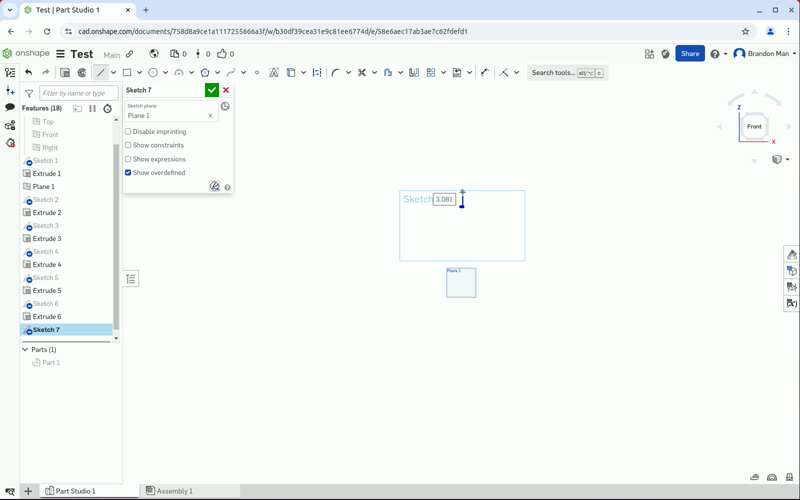
key_down(shift)
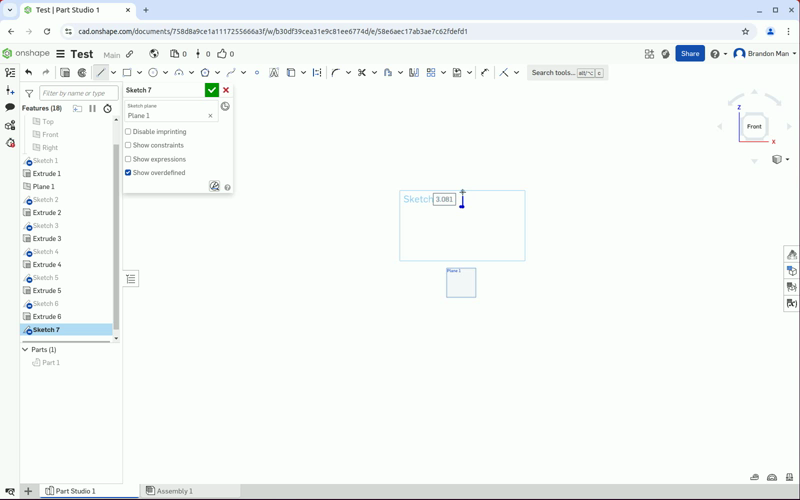
mouse_move(492, 191)
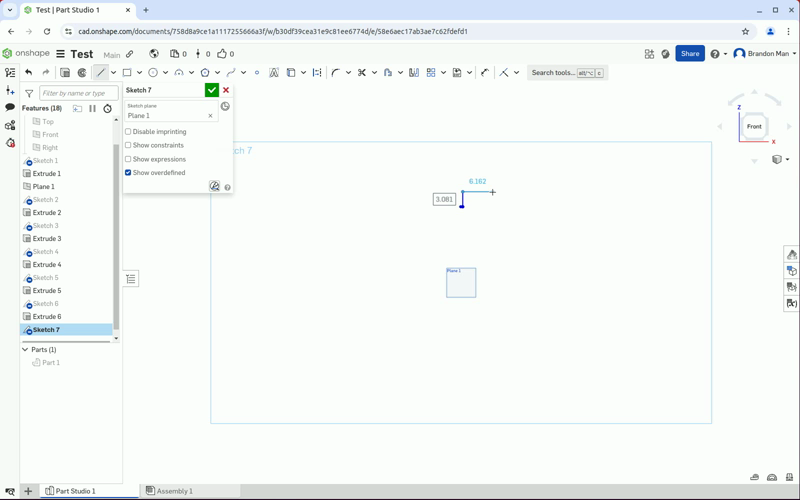
mouse_move(460, 191)
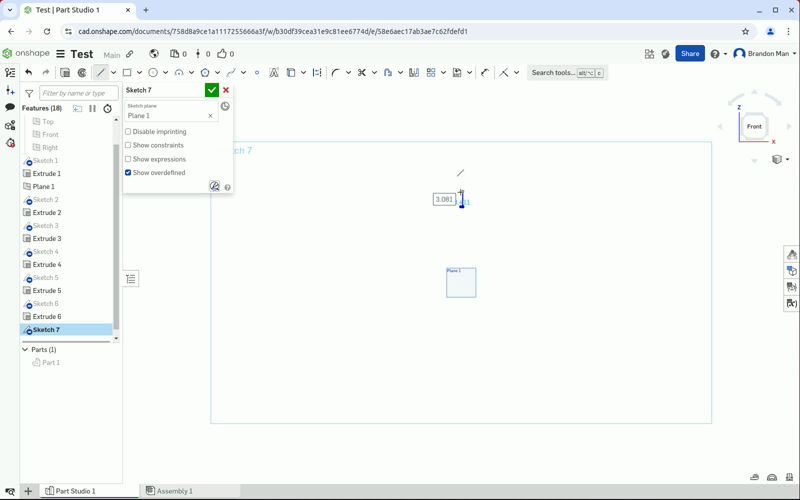
scroll(6)
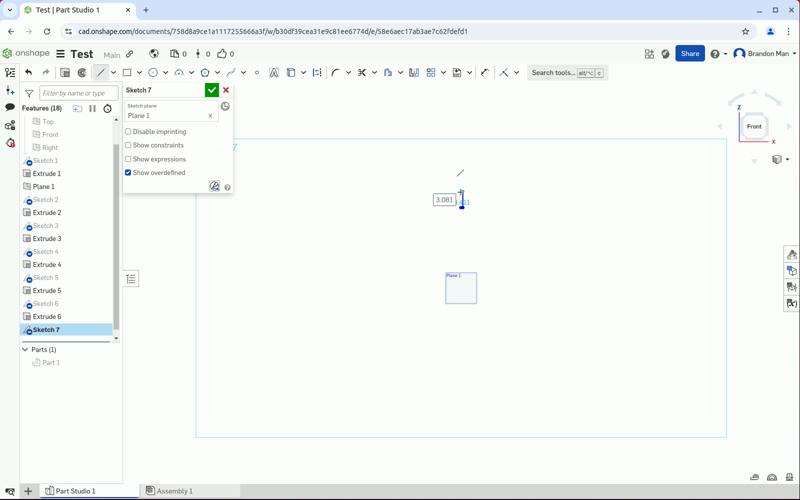
scroll(6)
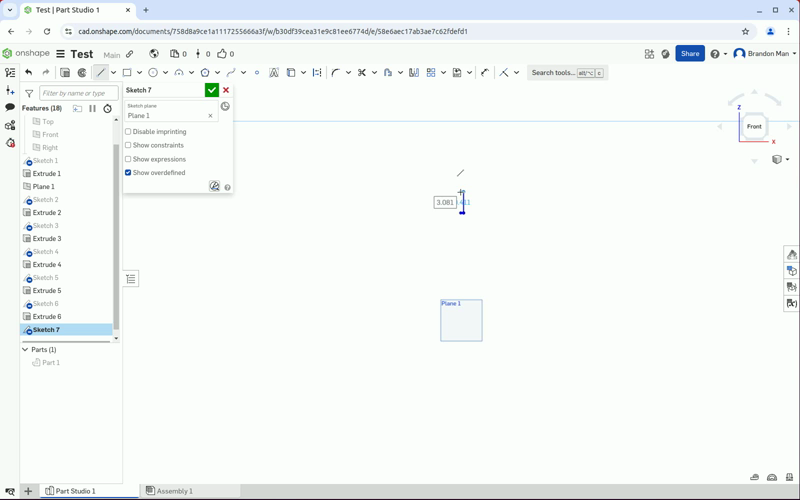
scroll(6)
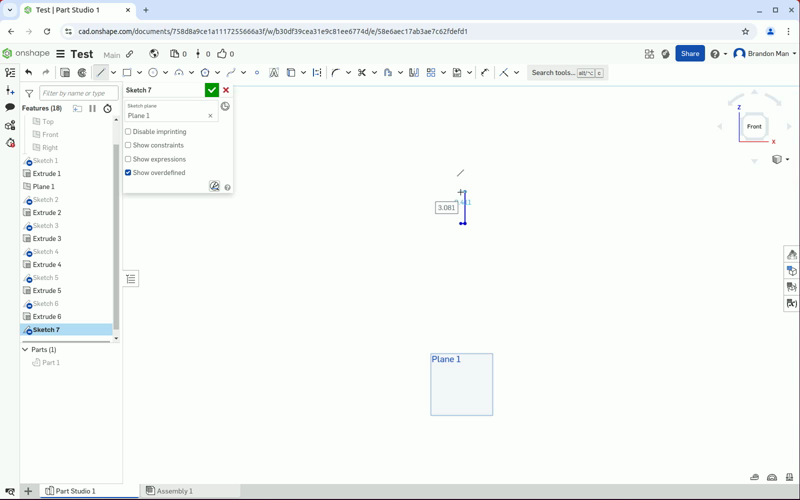
scroll(6)
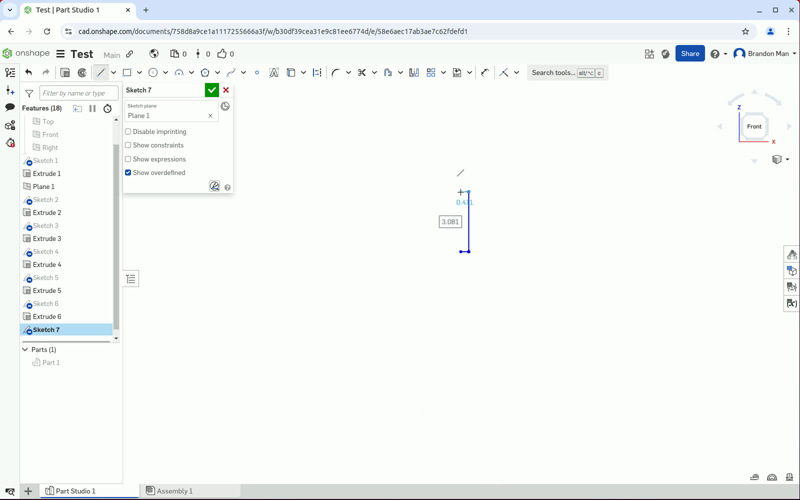
scroll(6)
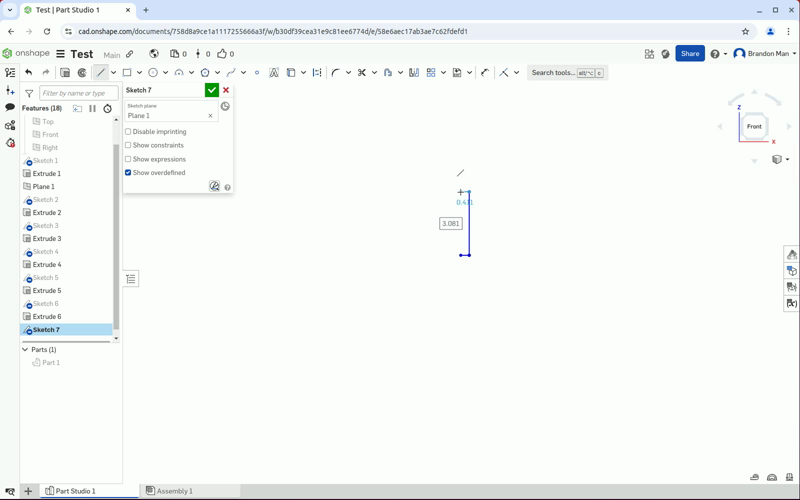
scroll(6)
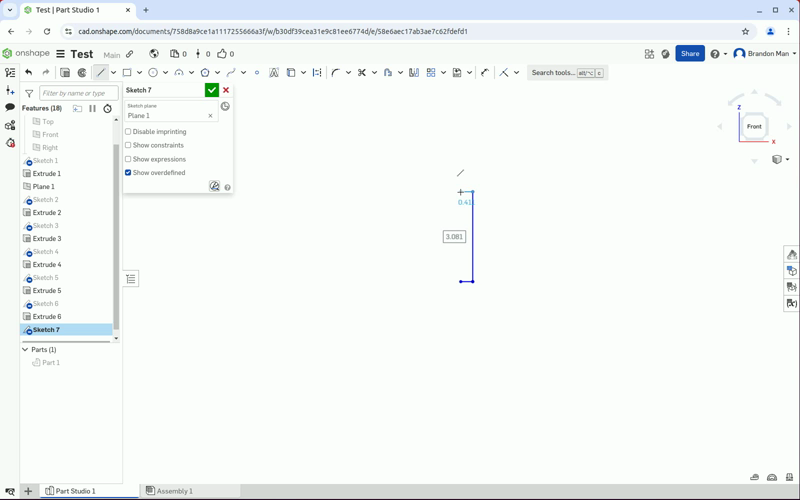
scroll(6)
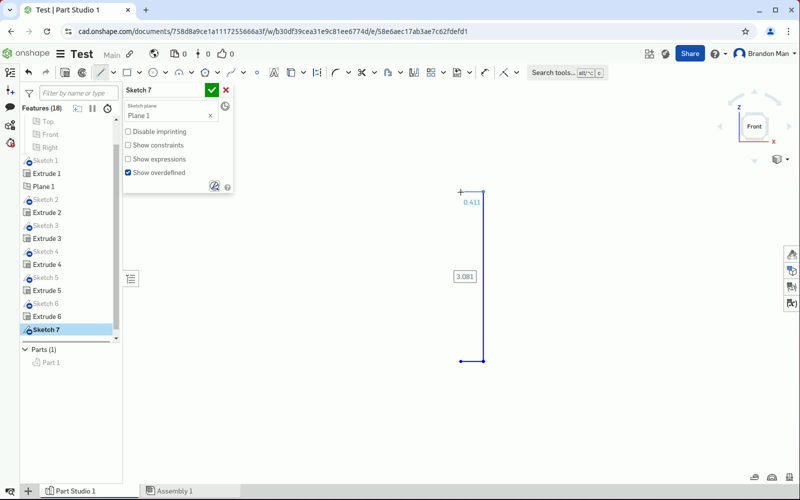
click(460, 191)
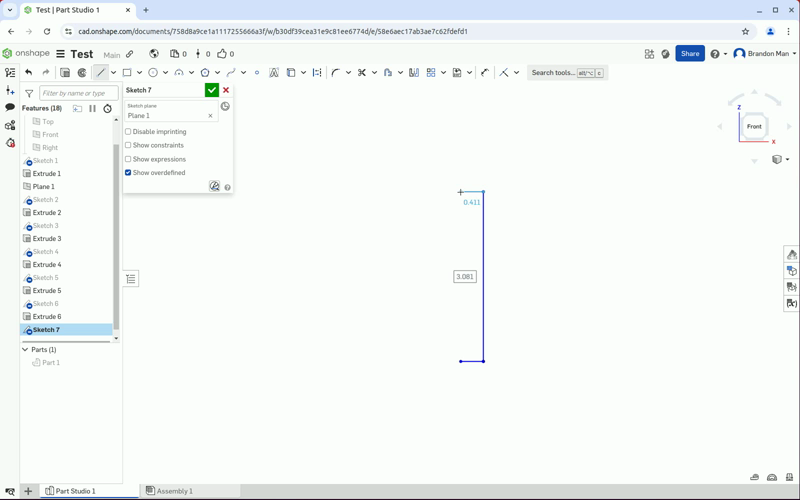
scroll(-6)
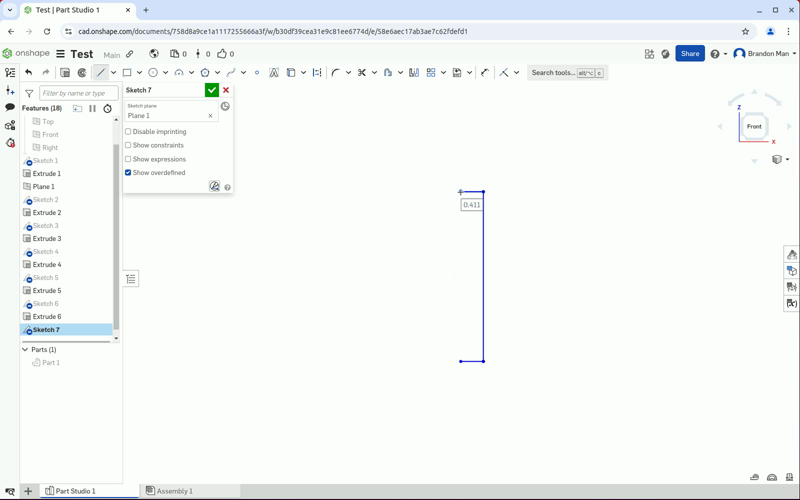
scroll(-6)
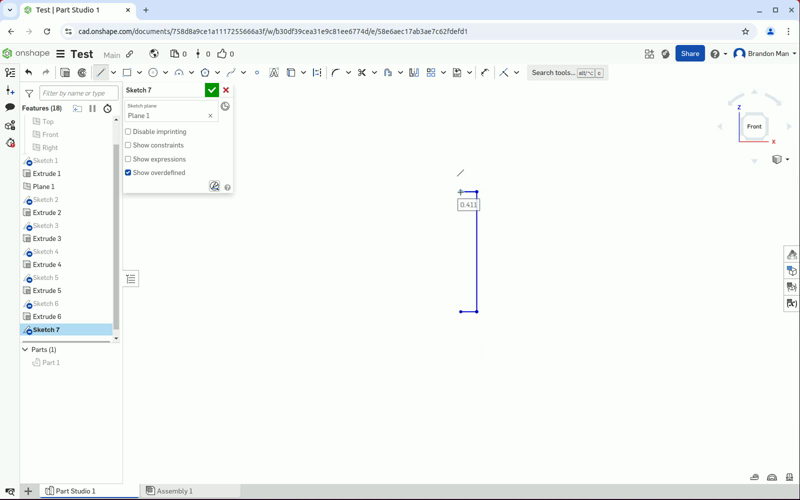
scroll(-6)
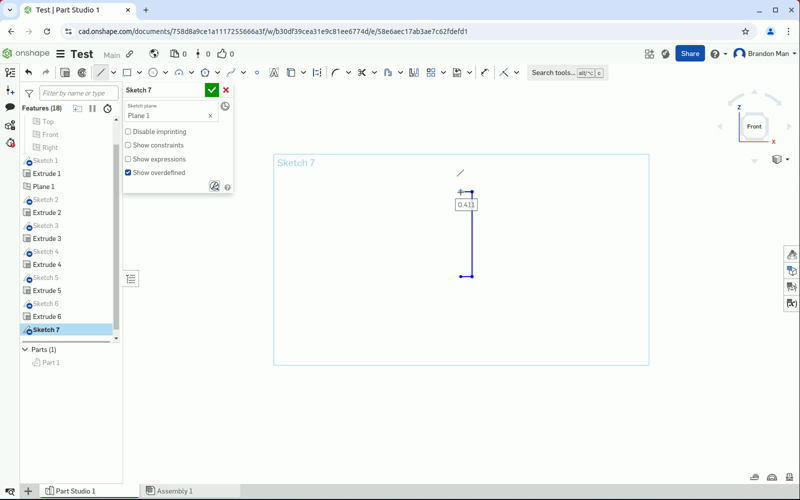
scroll(-6)
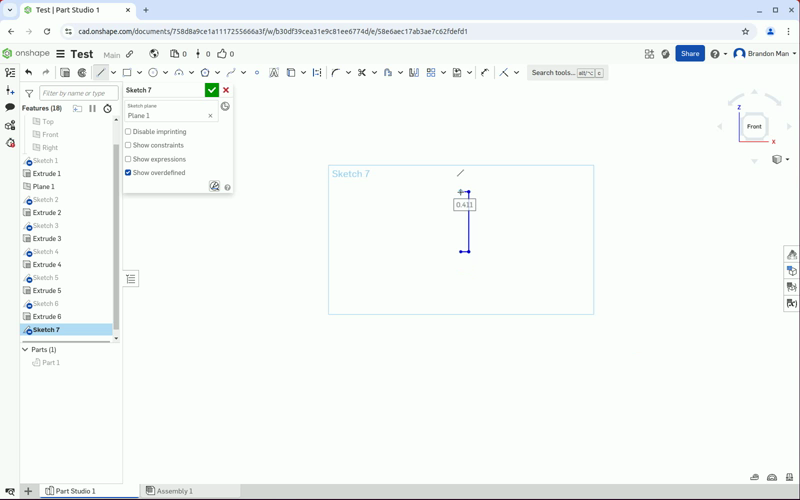
scroll(-6)
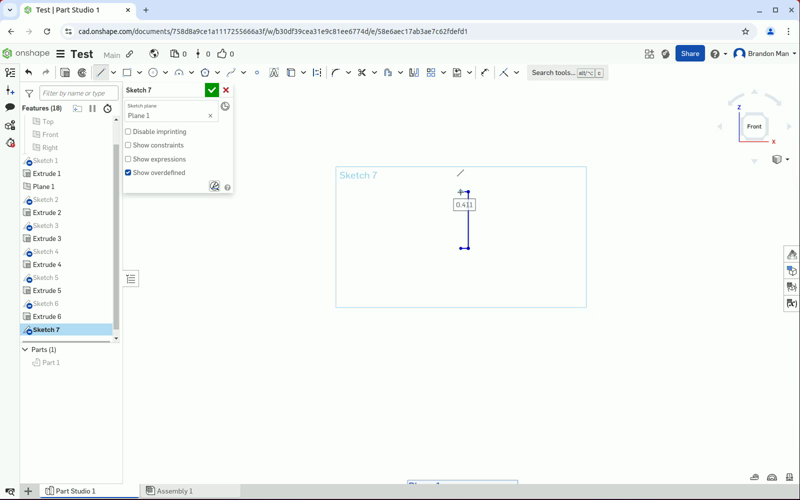
scroll(-6)
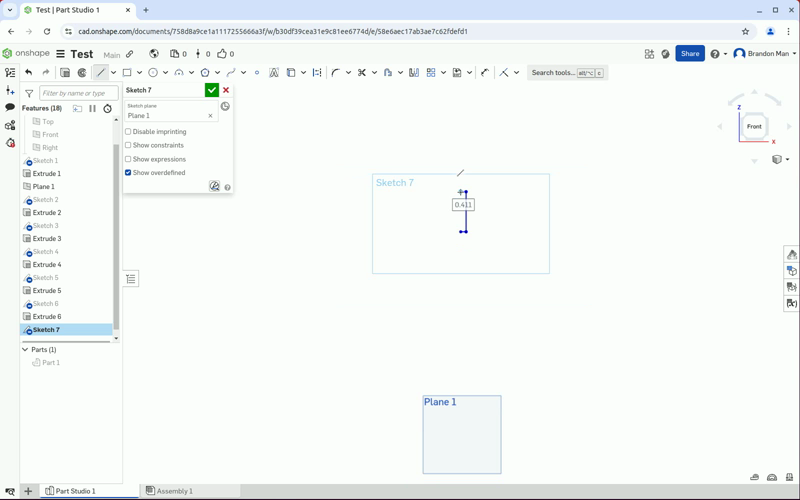
scroll(-6)
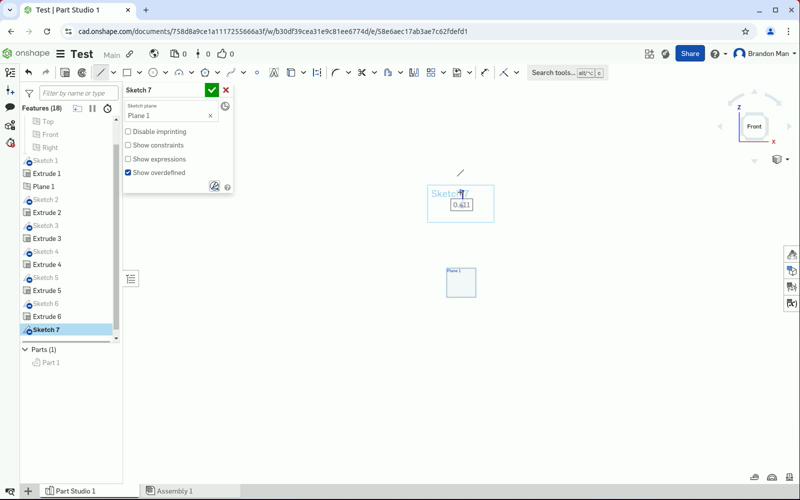
key_up(shift)
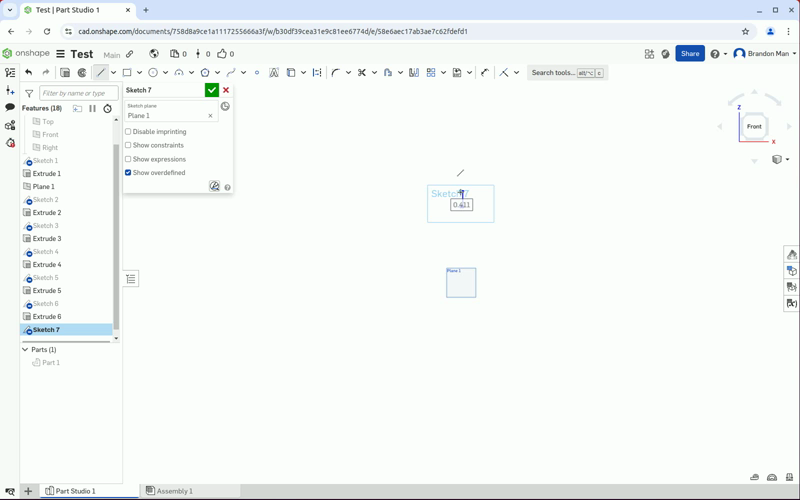
mouse_move(490, 191)
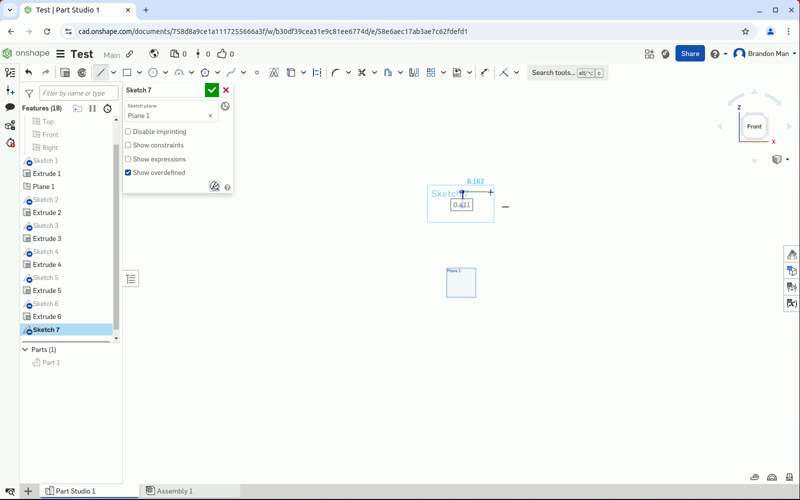
key_down(shift)
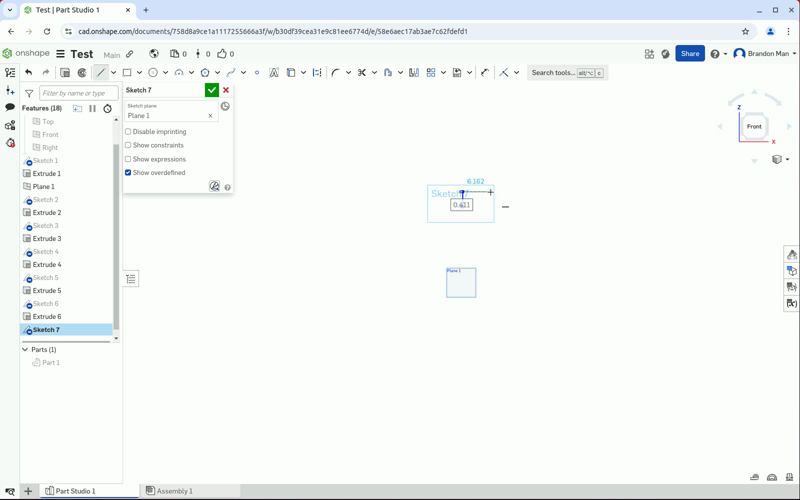
mouse_move(460, 206)
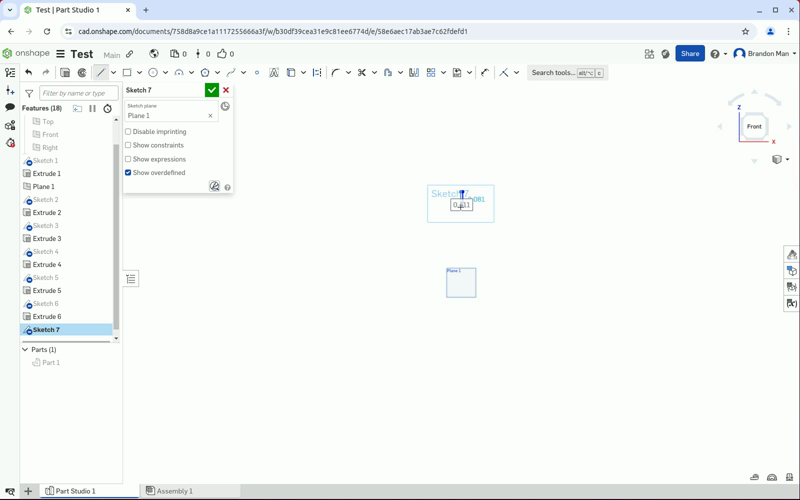
scroll(6)
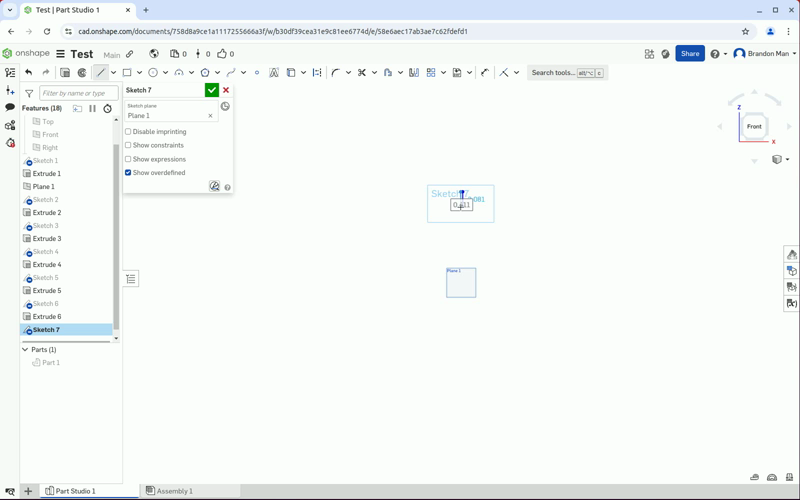
scroll(6)
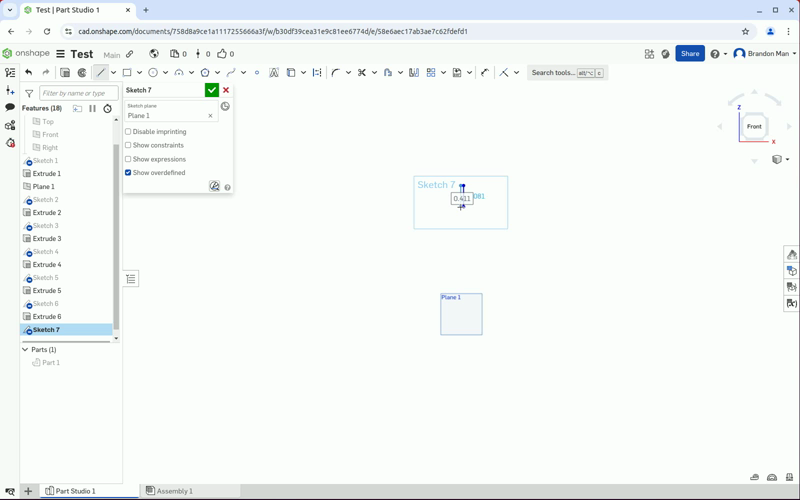
scroll(6)
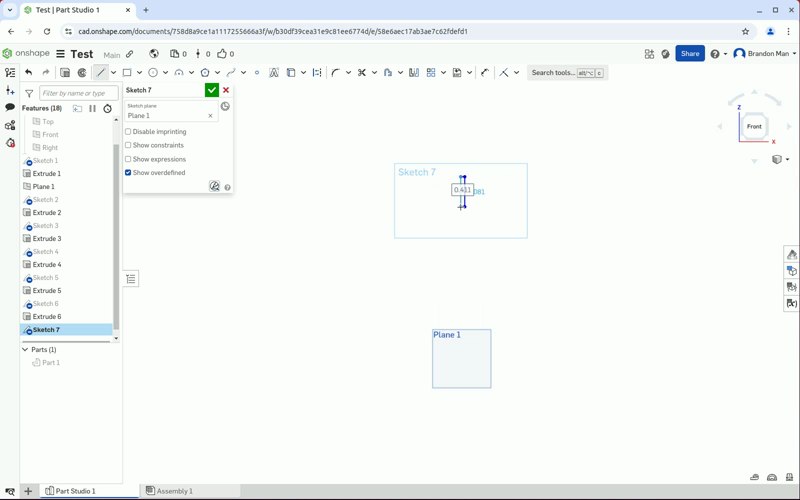
scroll(6)
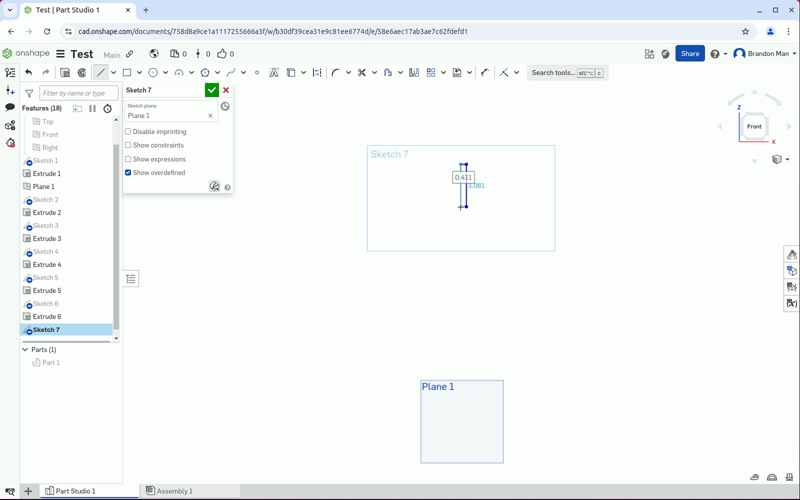
scroll(6)
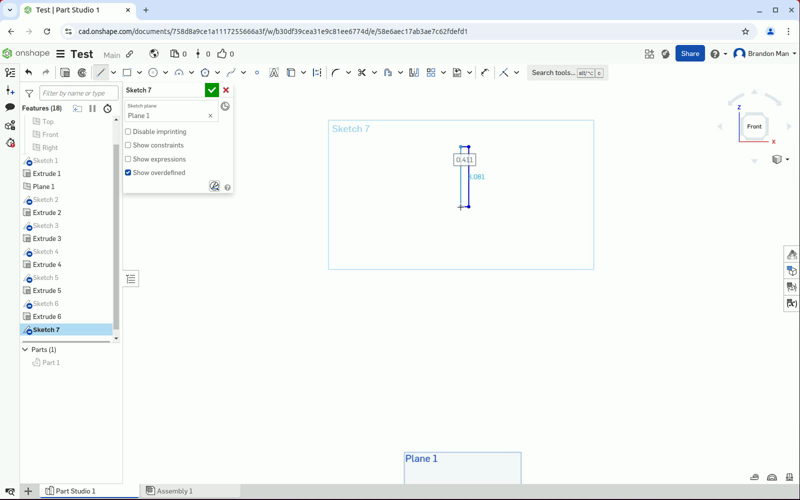
scroll(6)
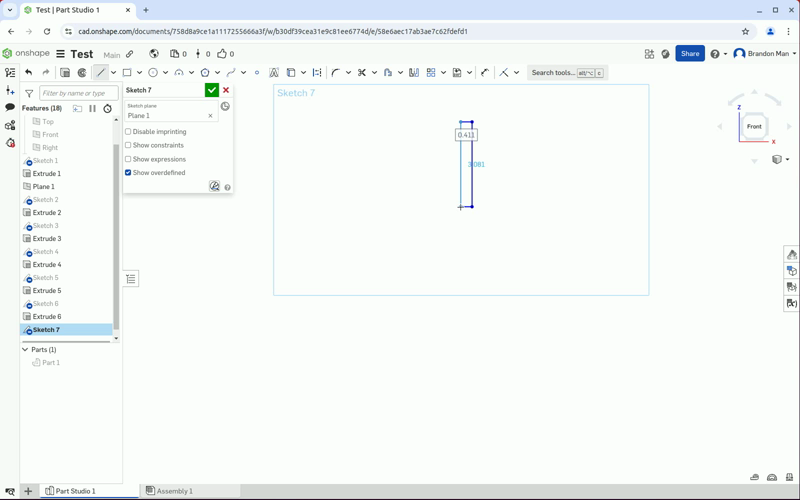
scroll(6)
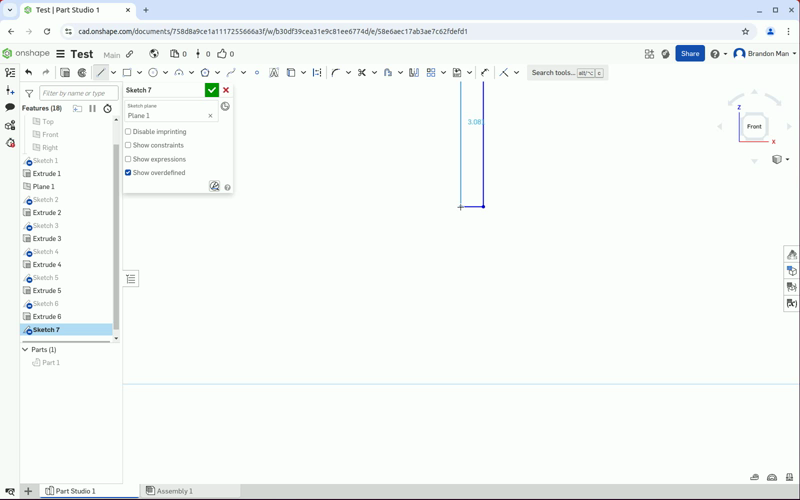
key_up(shift)
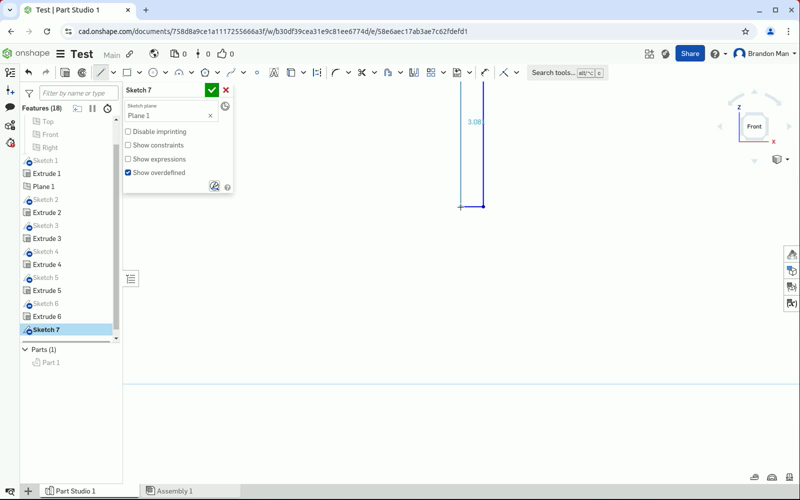
click(460, 206)
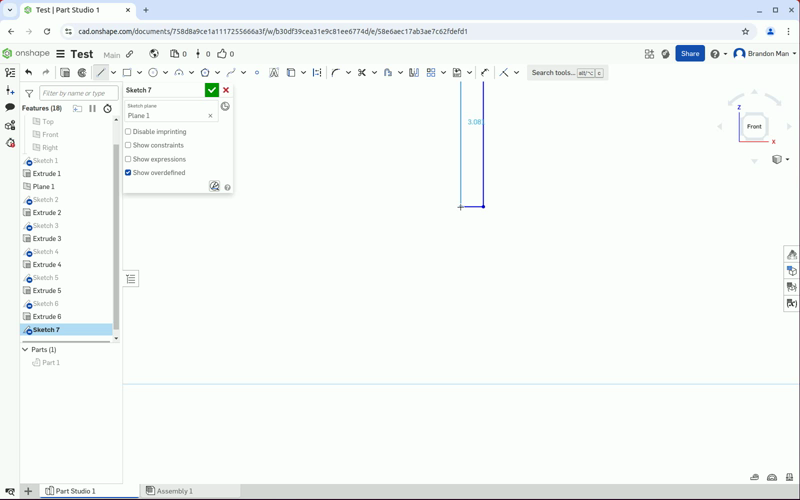
scroll(-6)
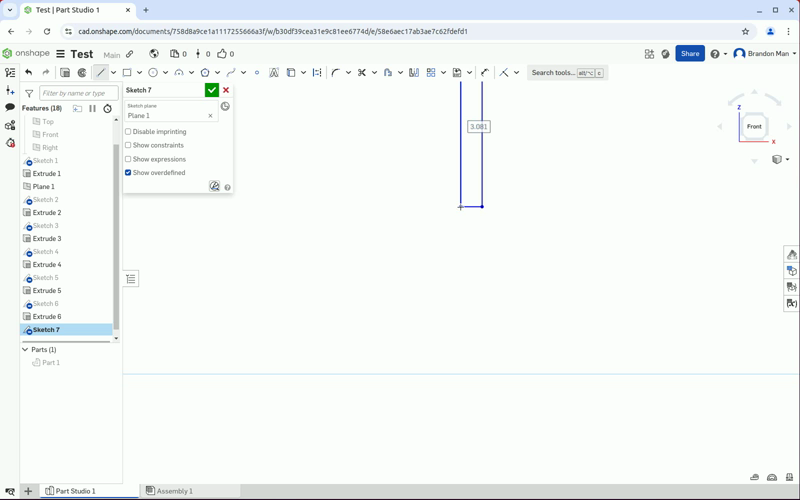
scroll(-6)
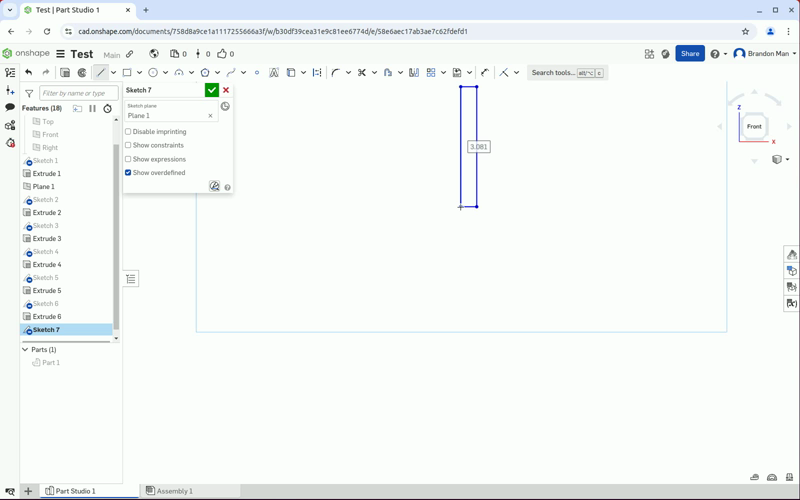
scroll(-6)
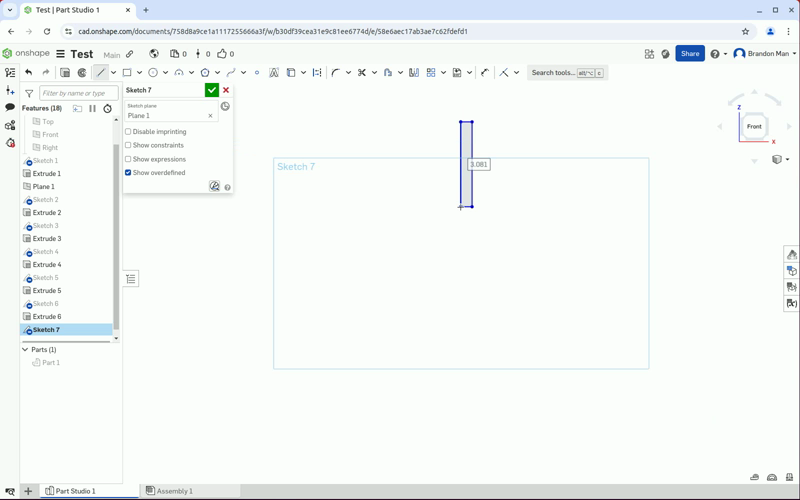
scroll(-6)
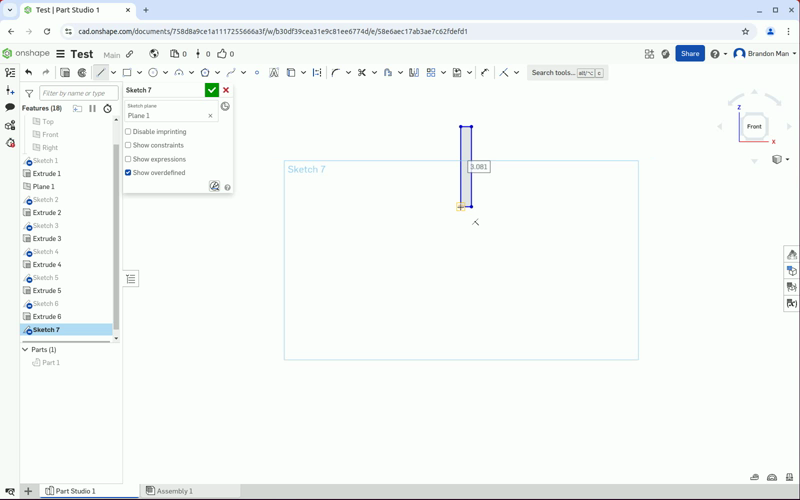
scroll(-6)
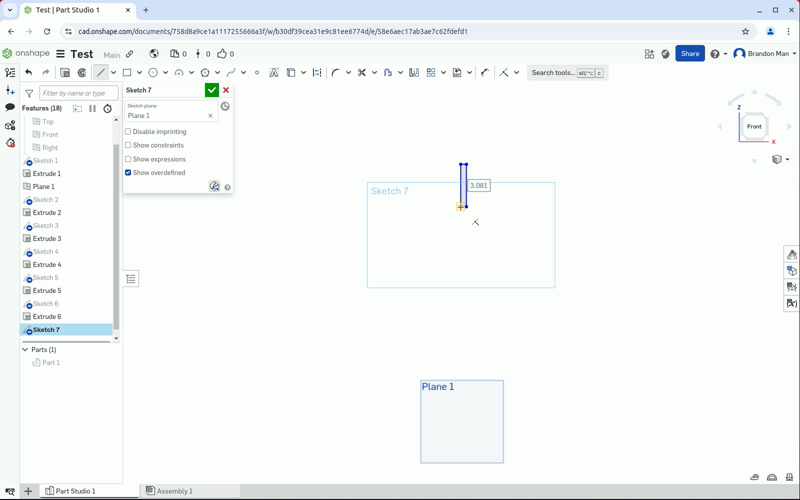
scroll(-6)
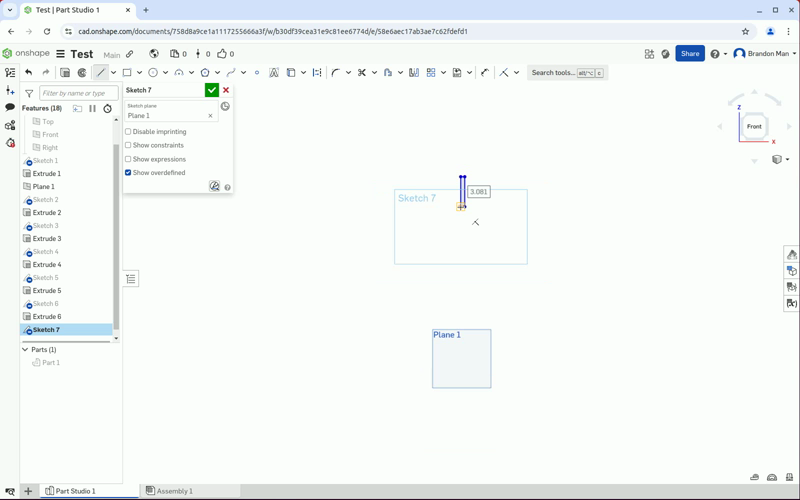
scroll(-6)
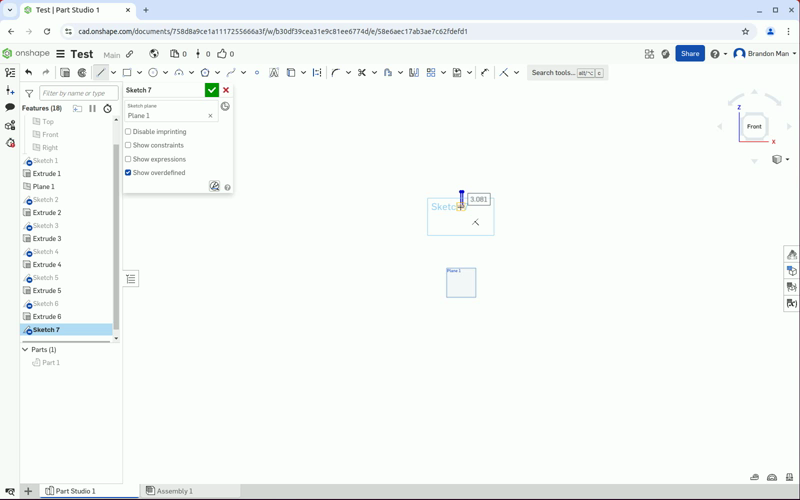
key(esc)
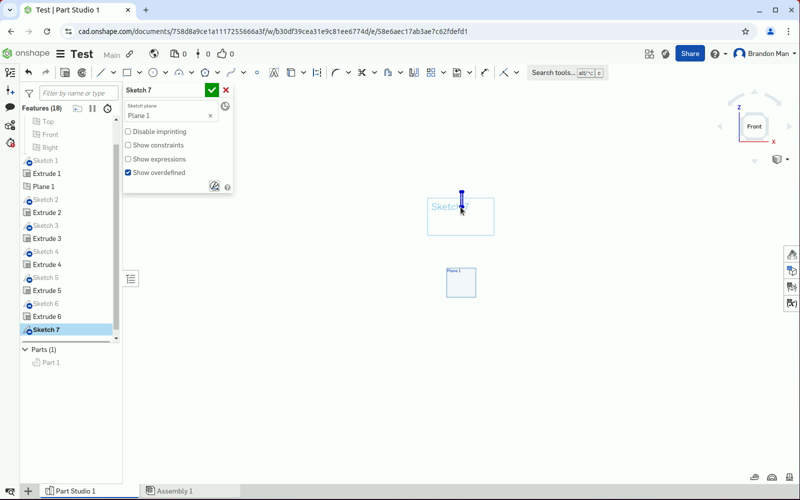
mouse_move(461, 205)
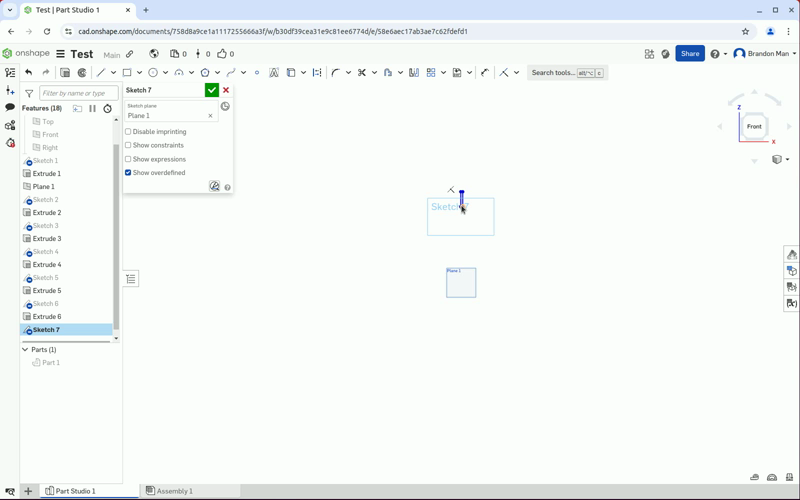
scroll(6)
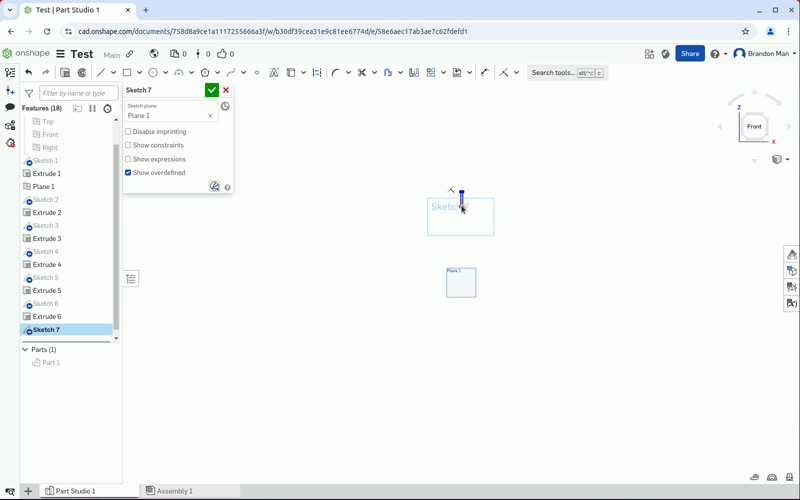
scroll(6)
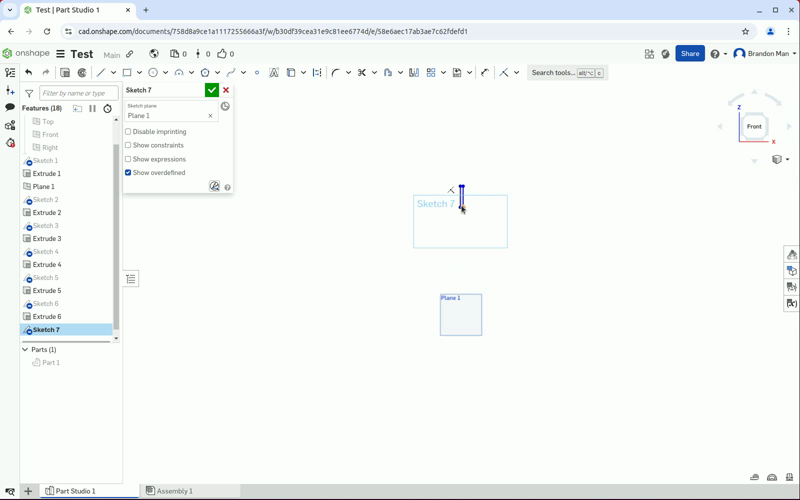
scroll(6)
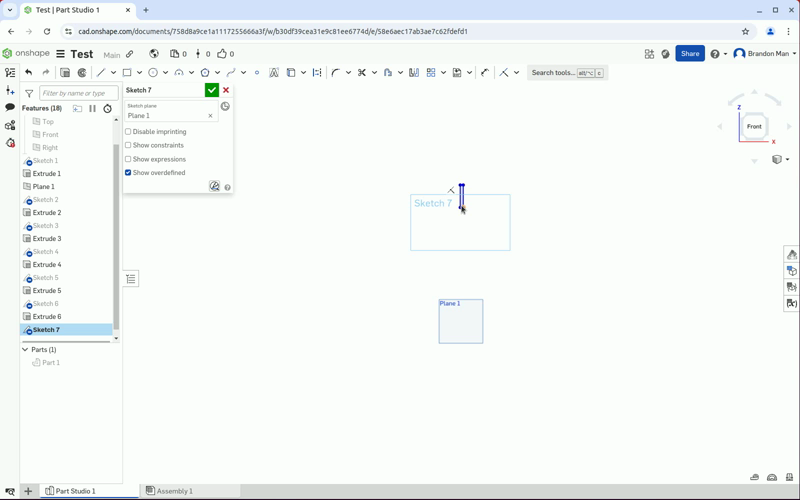
scroll(6)
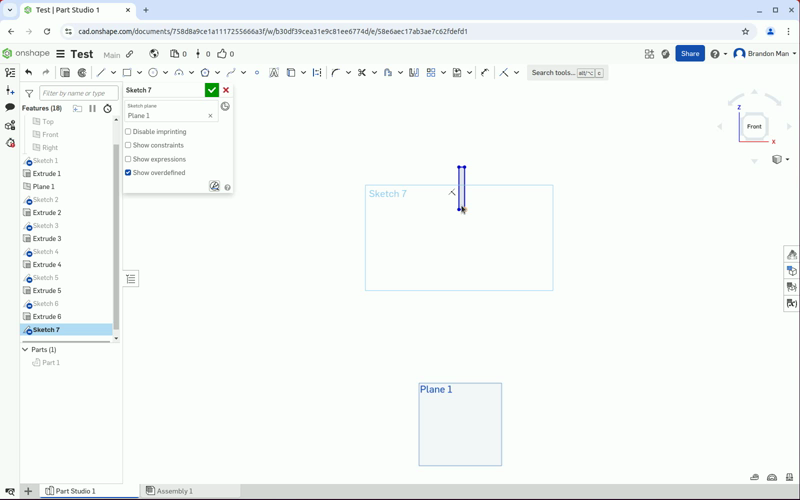
scroll(6)
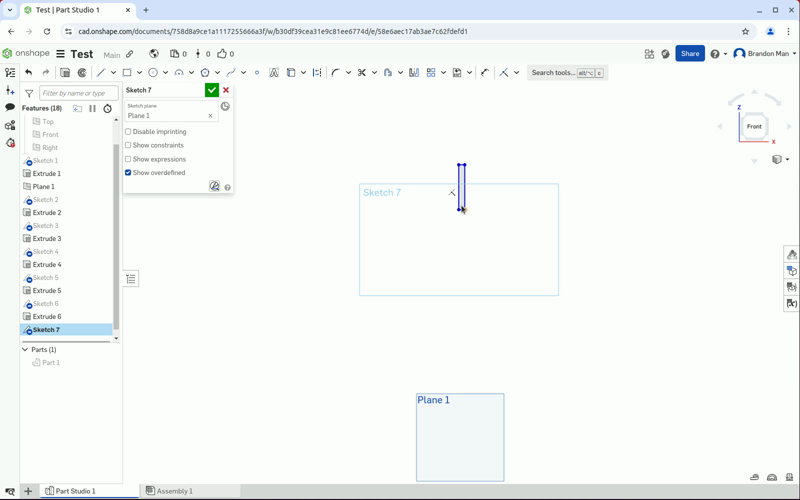
scroll(6)
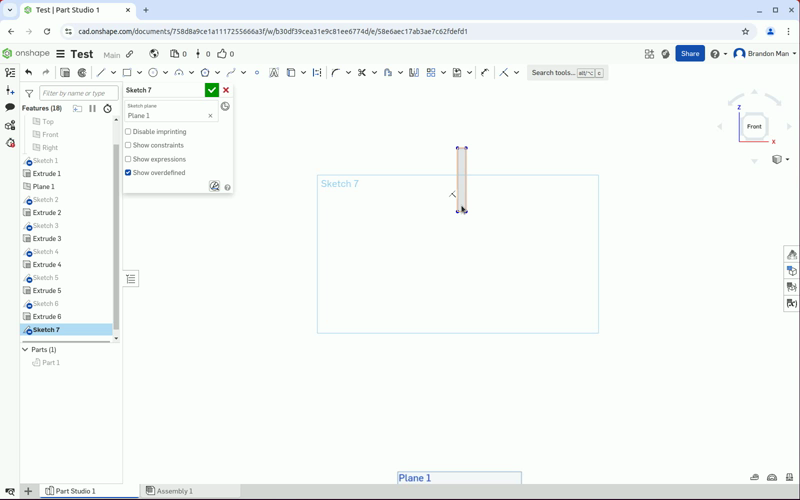
scroll(6)
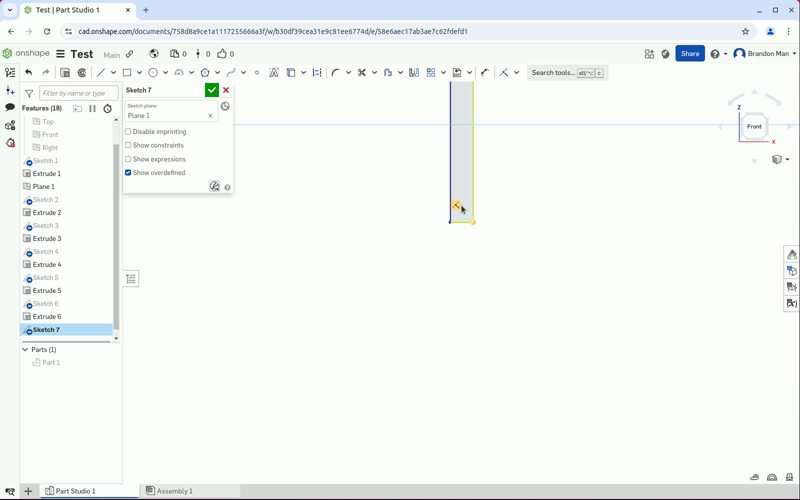
click(461, 205)
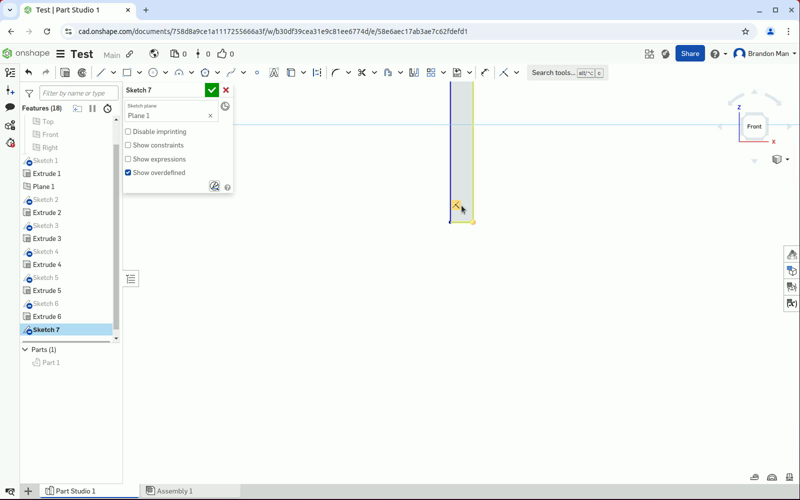
scroll(-6)
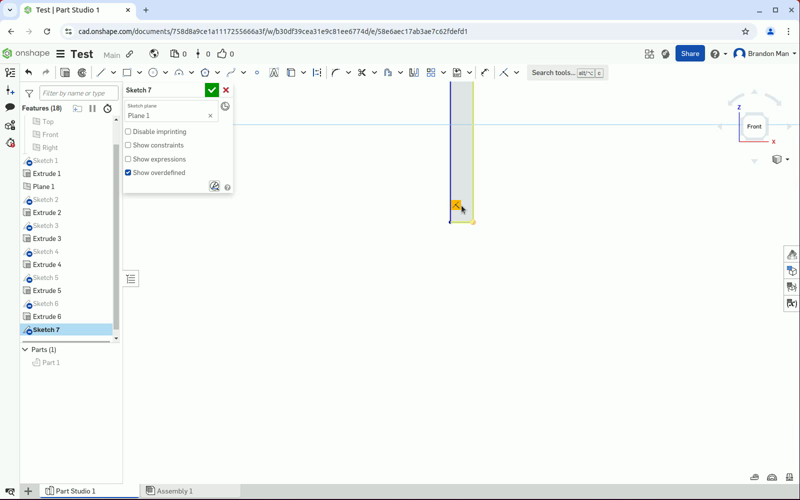
scroll(-6)
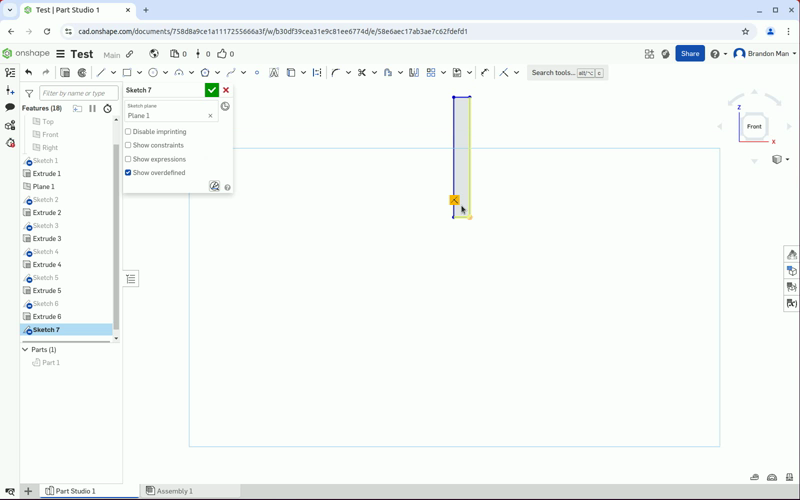
scroll(-6)
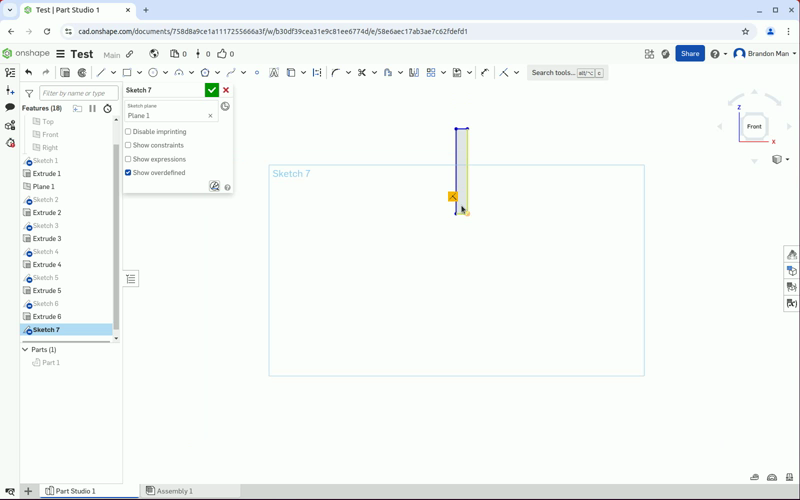
scroll(-6)
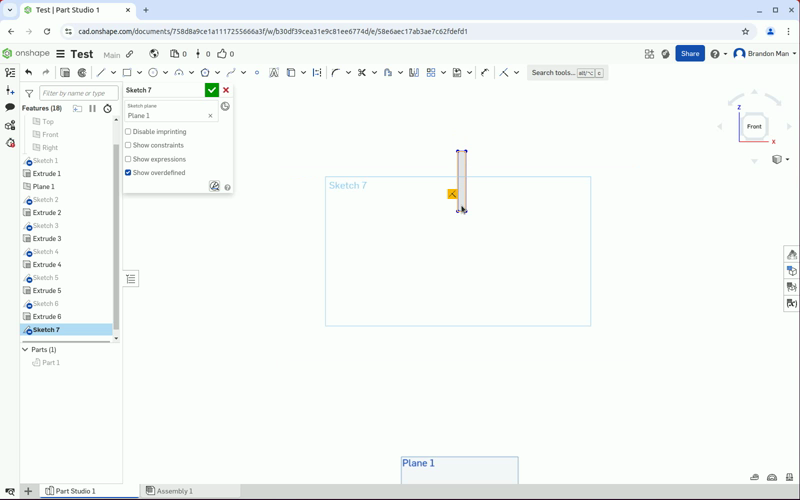
scroll(-6)
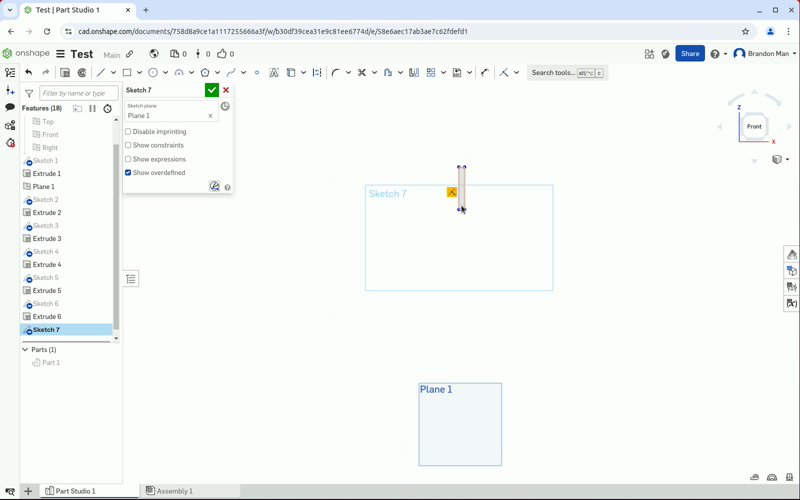
scroll(-6)
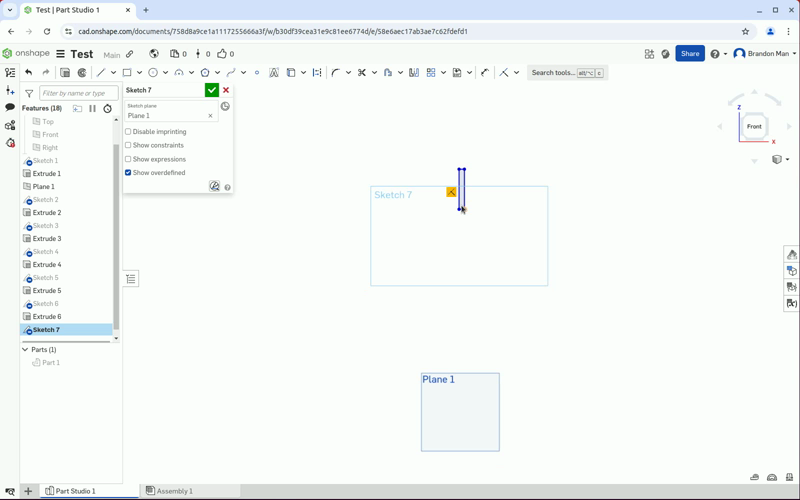
scroll(-6)
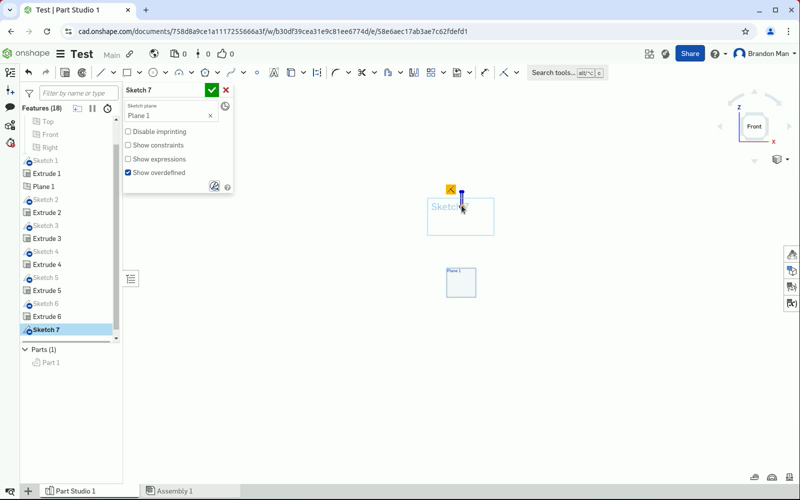
mouse_move(73, 352)
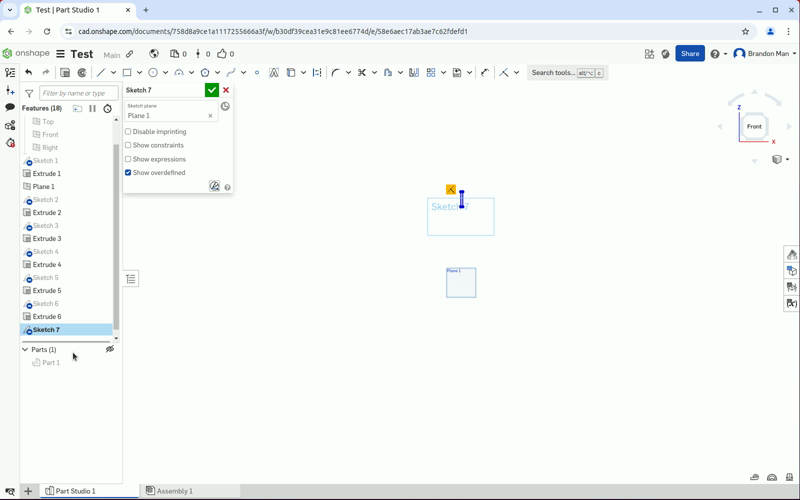
key(shift+y)
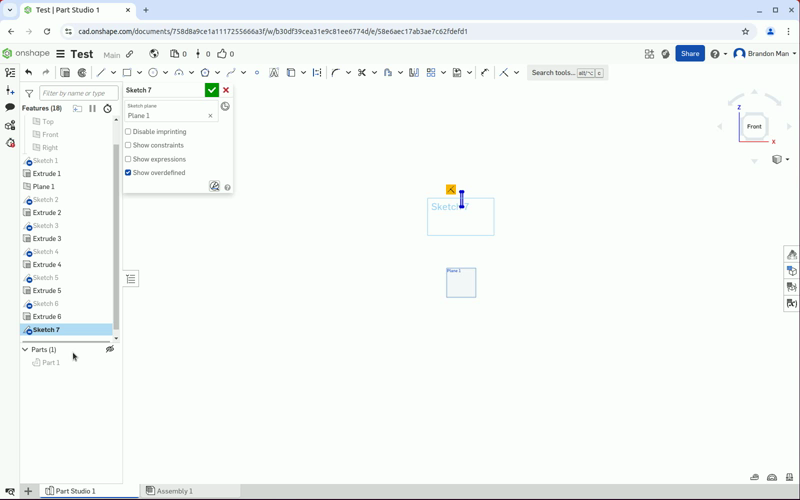
key(shift+e)
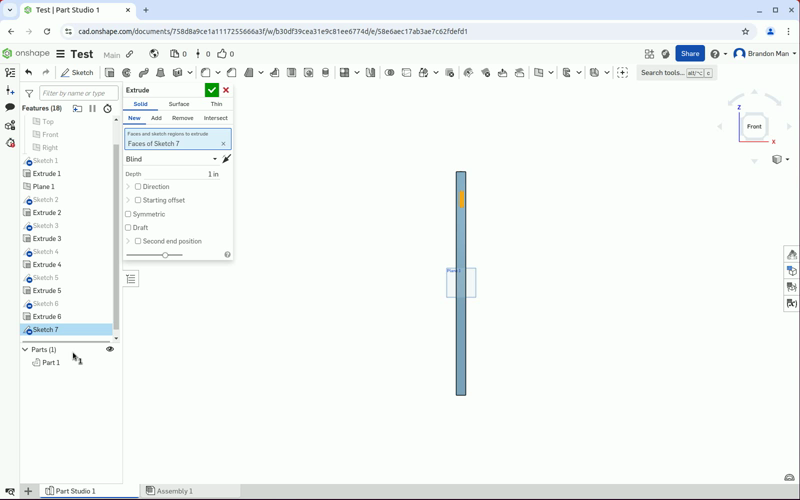
mouse_move(143, 106)
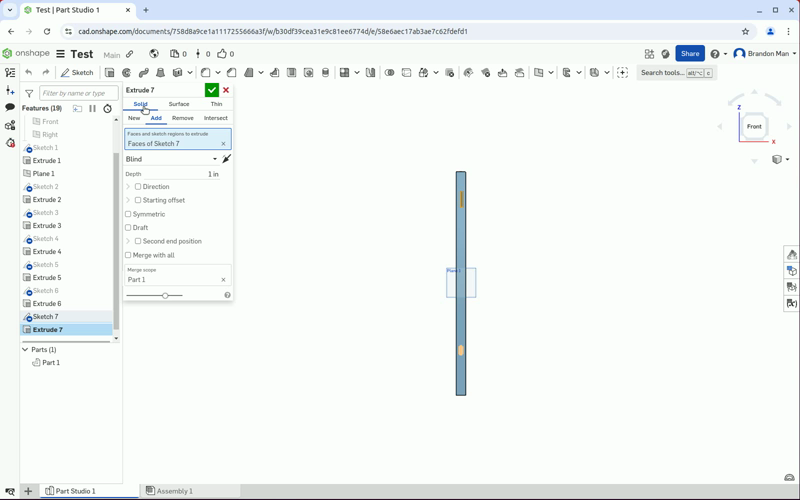
click(143, 106)
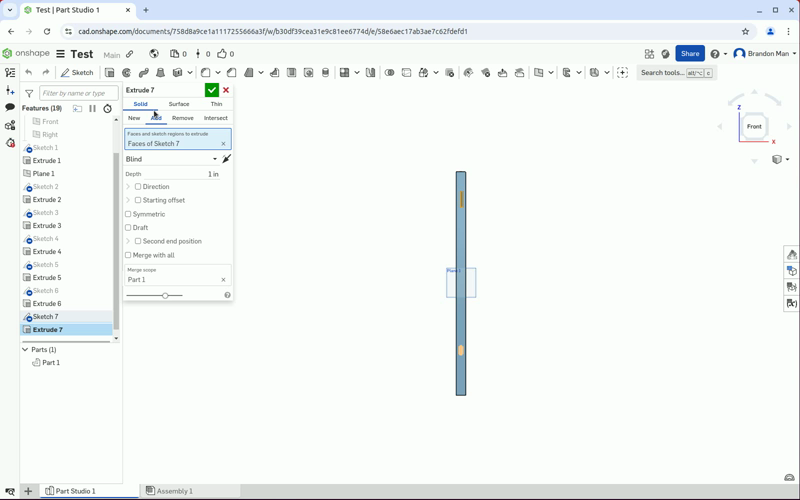
mouse_move(186, 120)
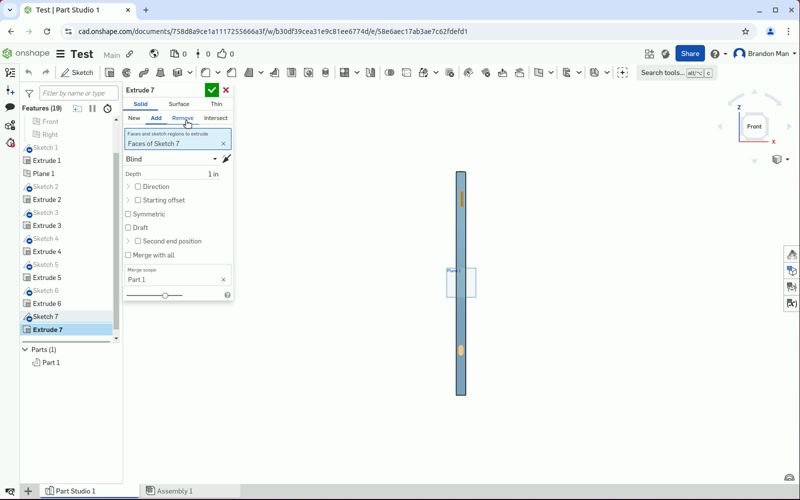
click(186, 120)
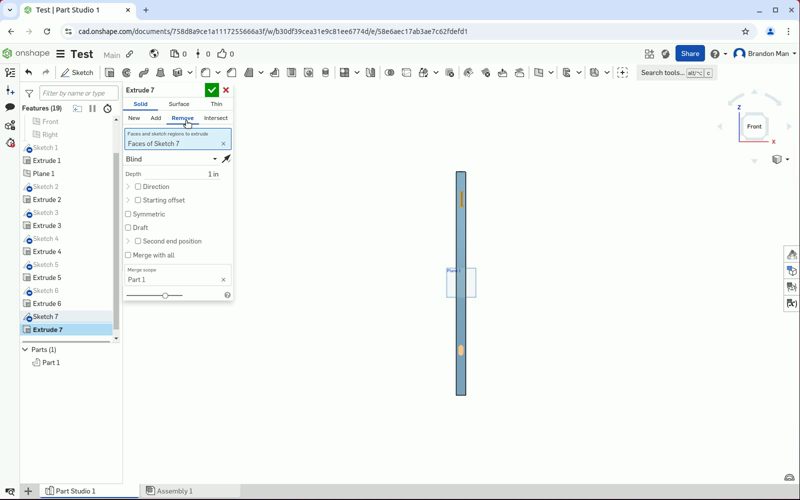
key(tab, 4)
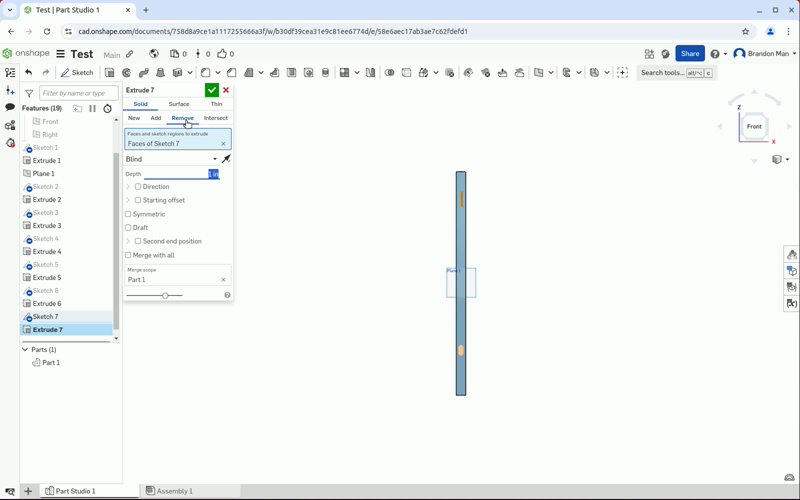
text(0.722)
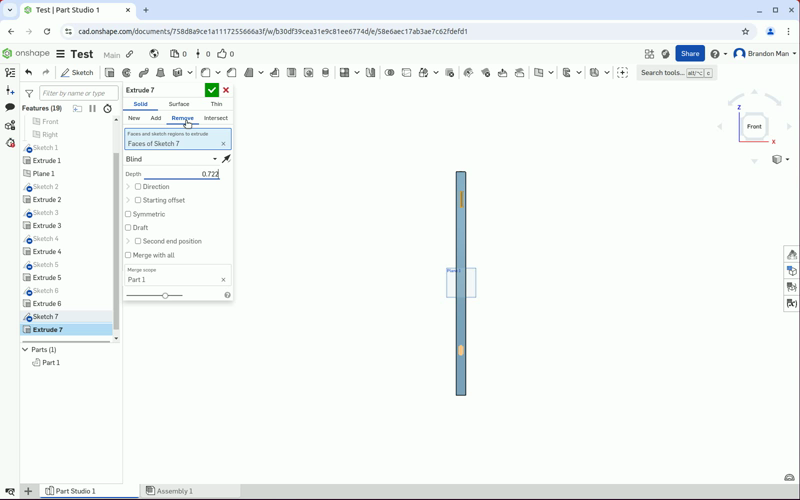
key(tab, 6)
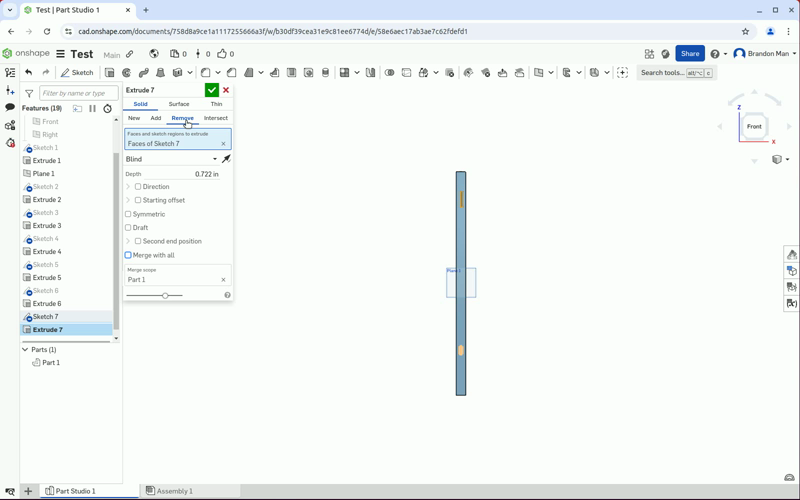
key(space)
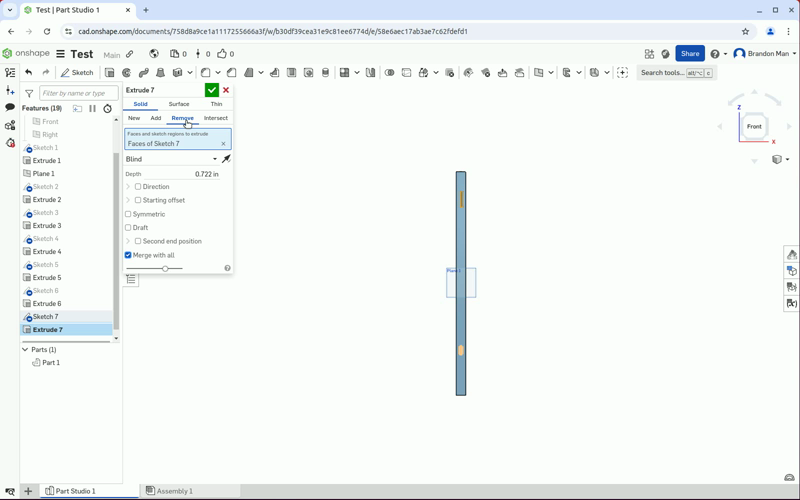
key(enter)
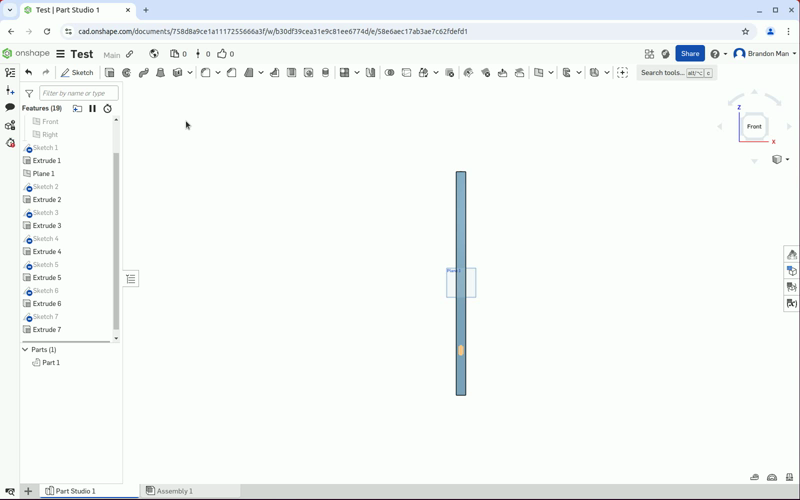
key(shift+h)
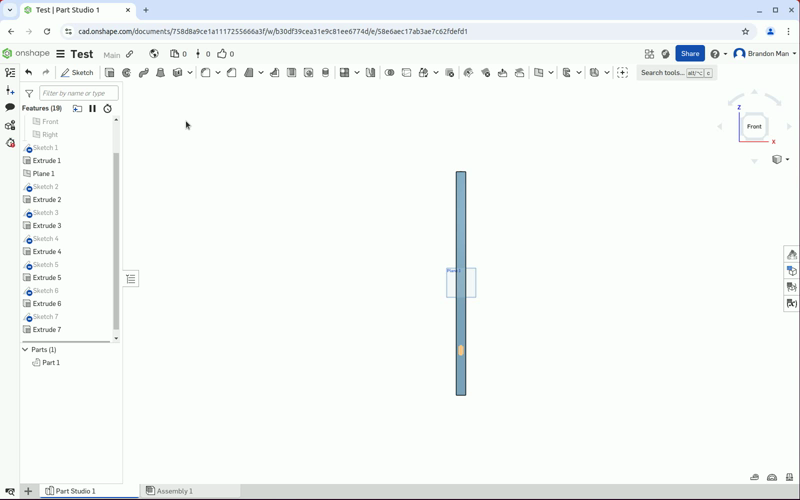
key(shift+h)
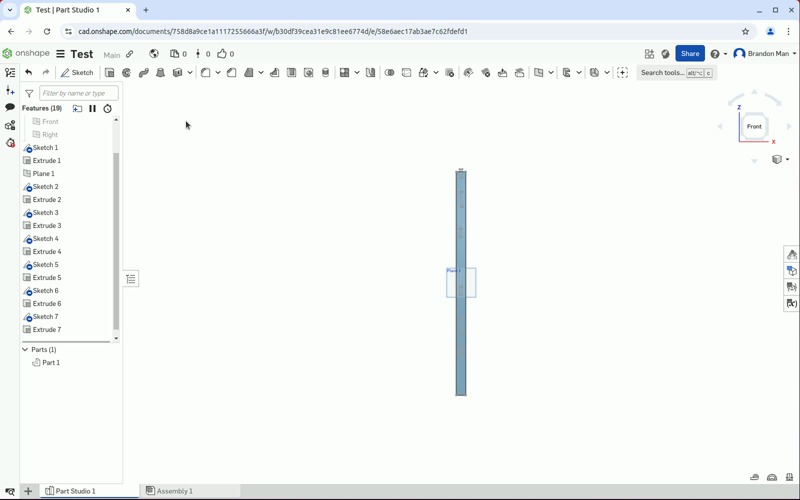
key(shift+7)
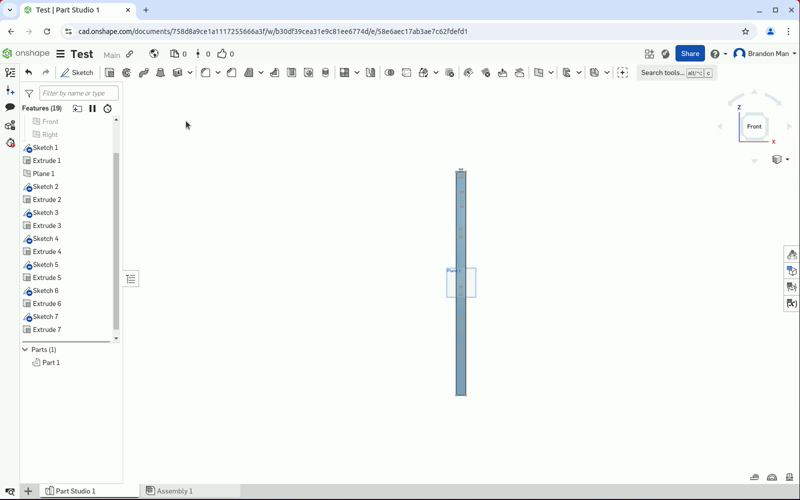
key(left, 2)
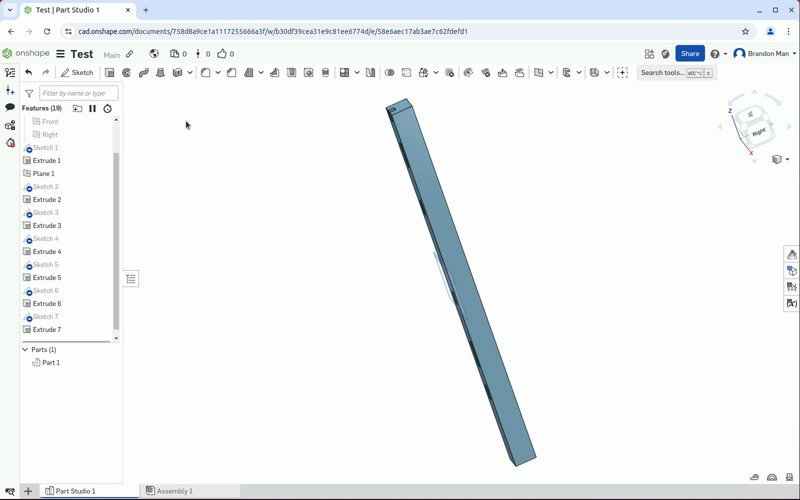
key(down, 2)
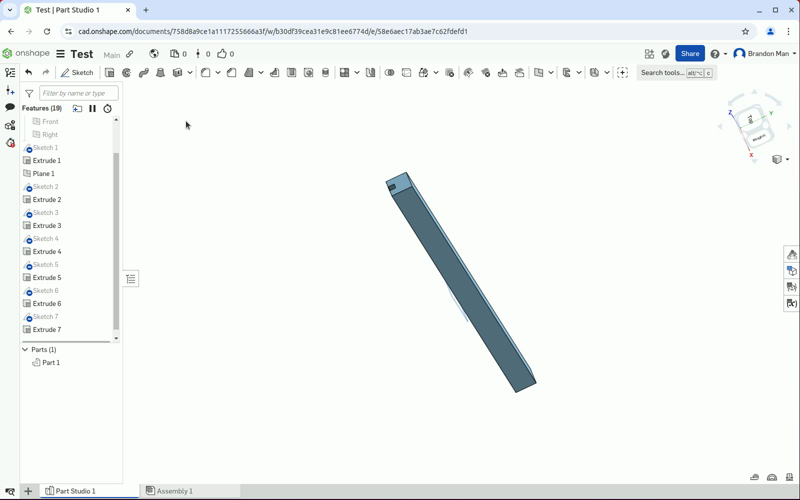
key(up, 2)
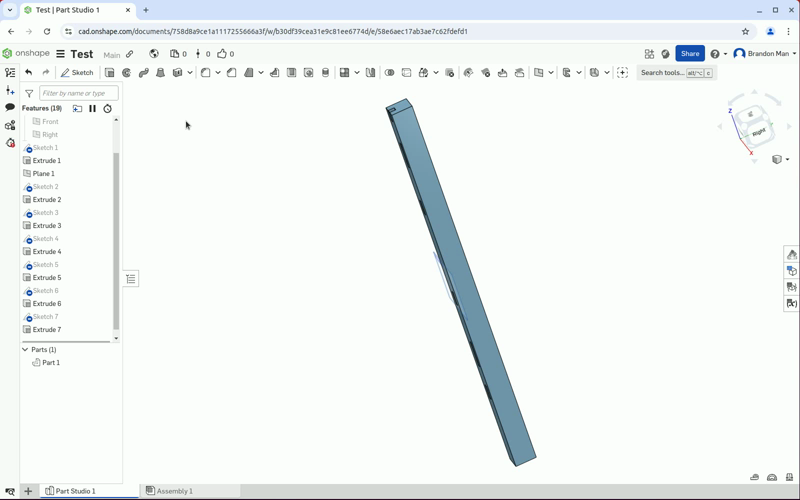
key(right, 2)
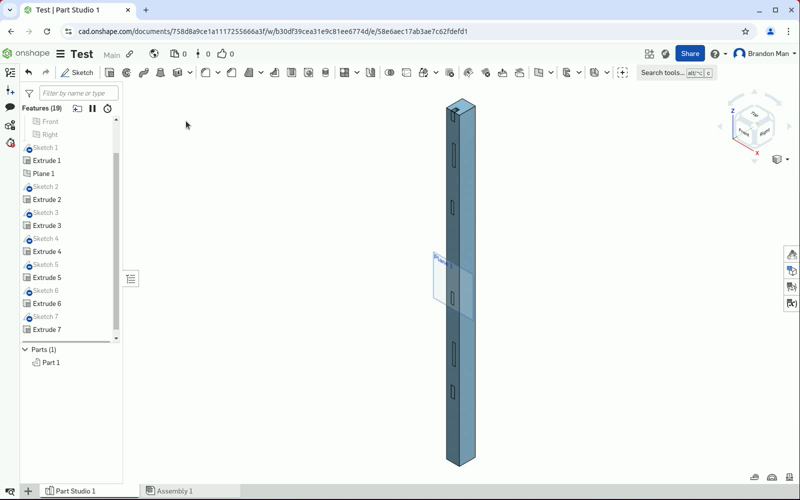
mouse_move(69, 150)
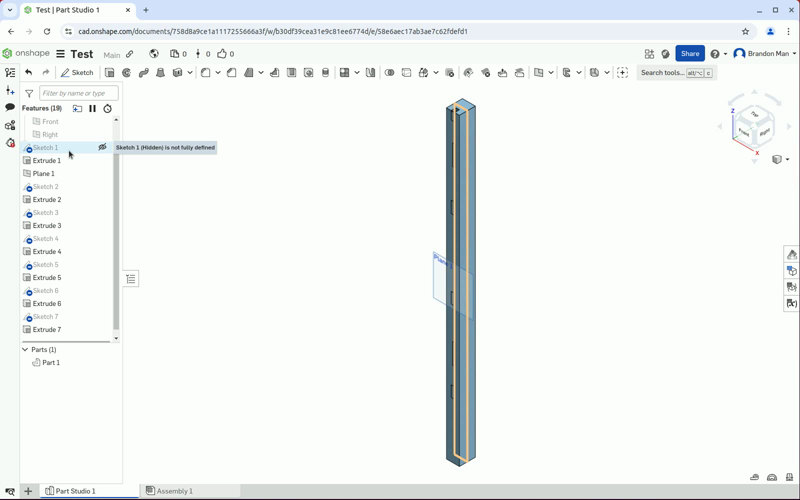
click(69, 150)